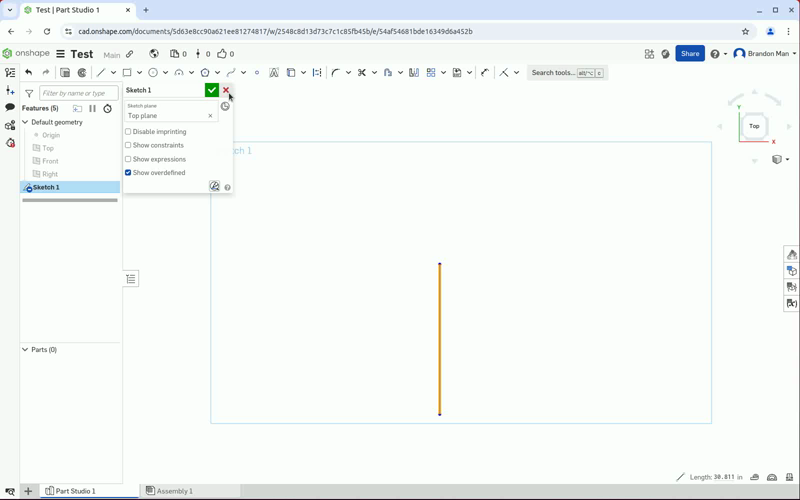
key(shift+h)
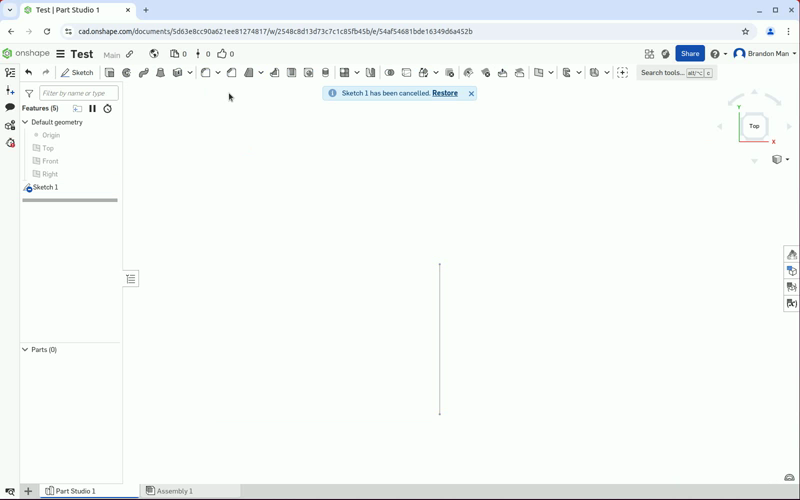
key(shift+s)
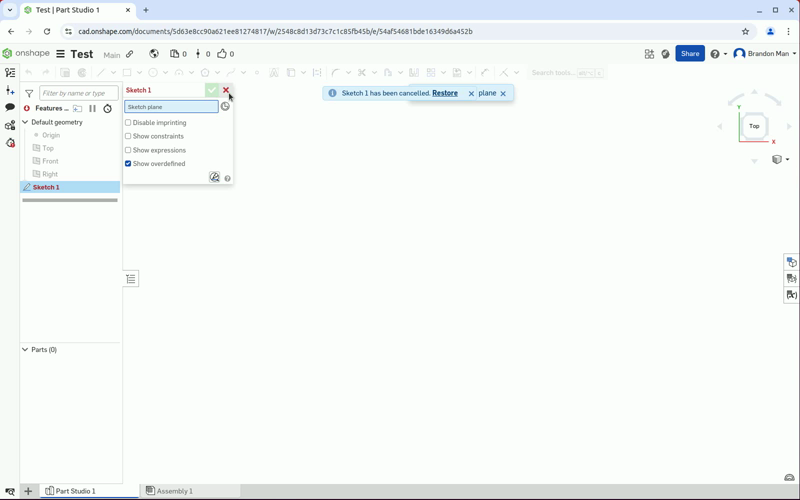
mouse_move(73, 150)
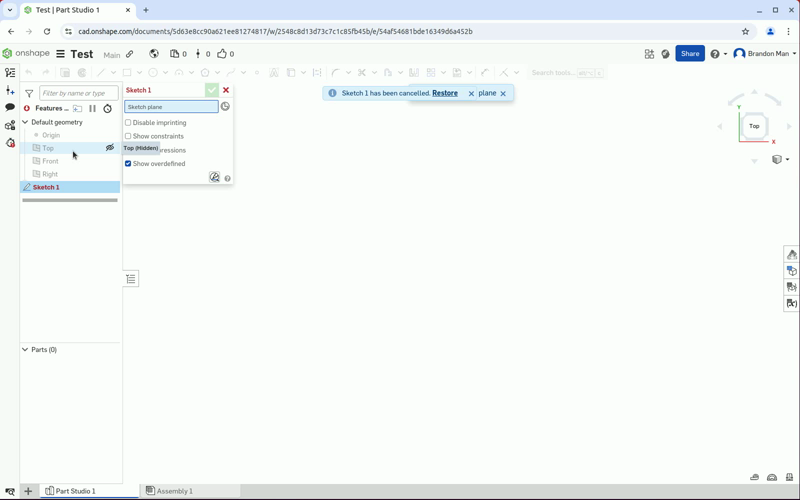
click(73, 150)
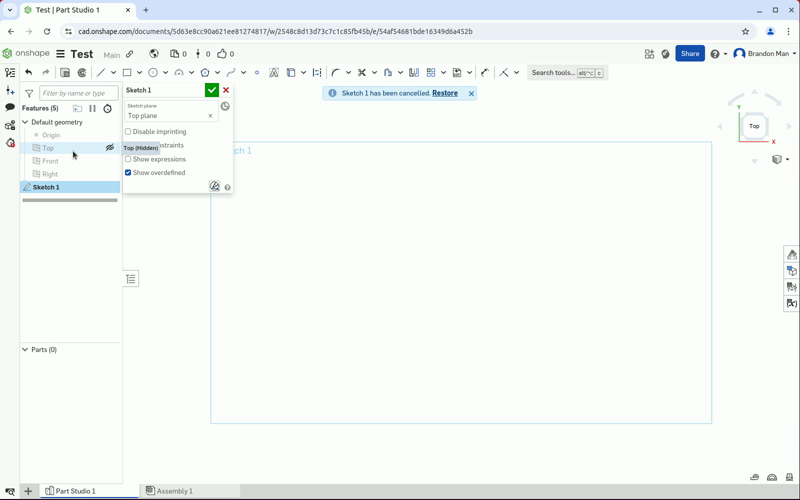
mouse_move(73, 352)
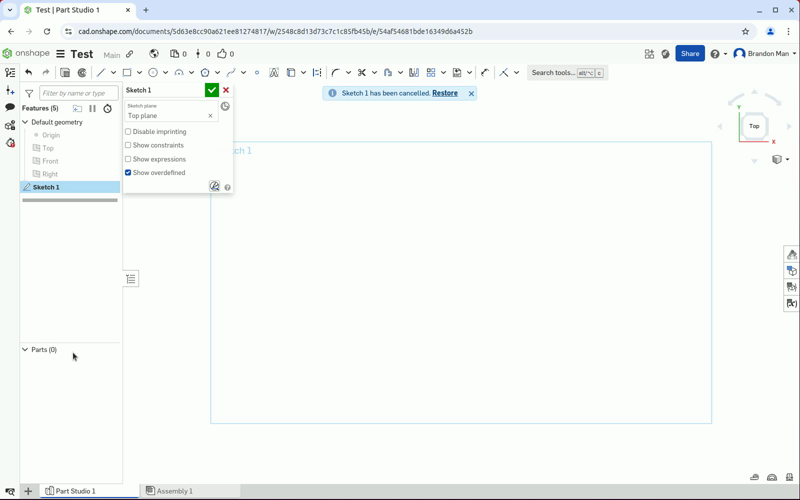
key(y)
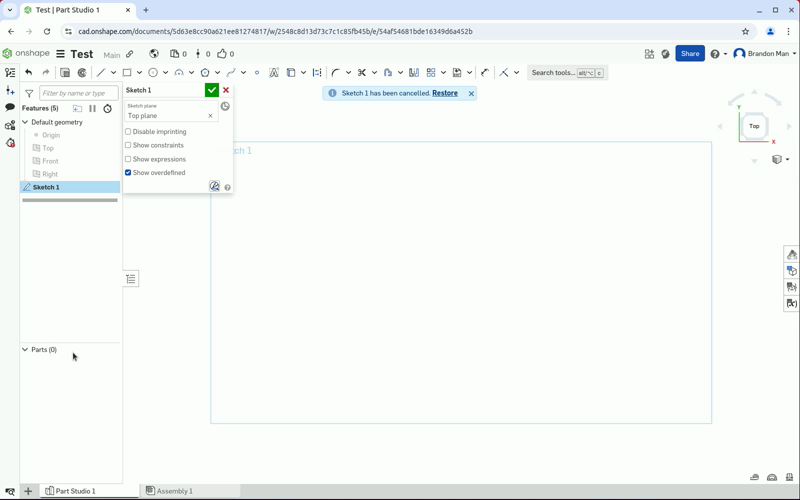
key(c)
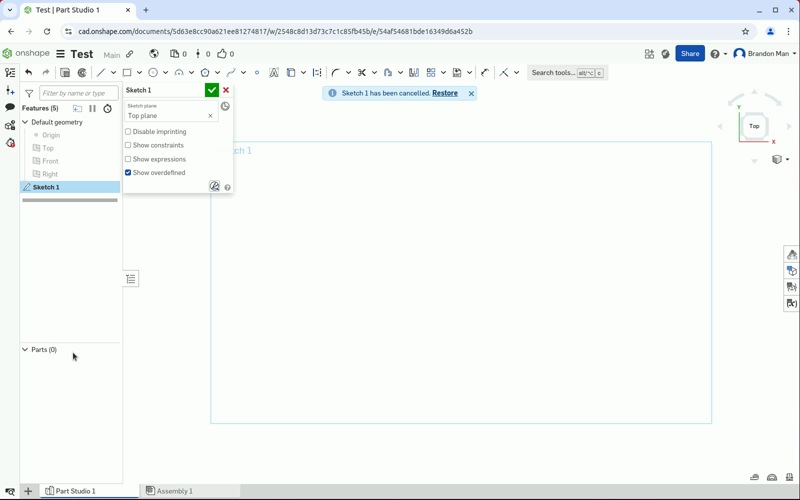
key_down(shift)
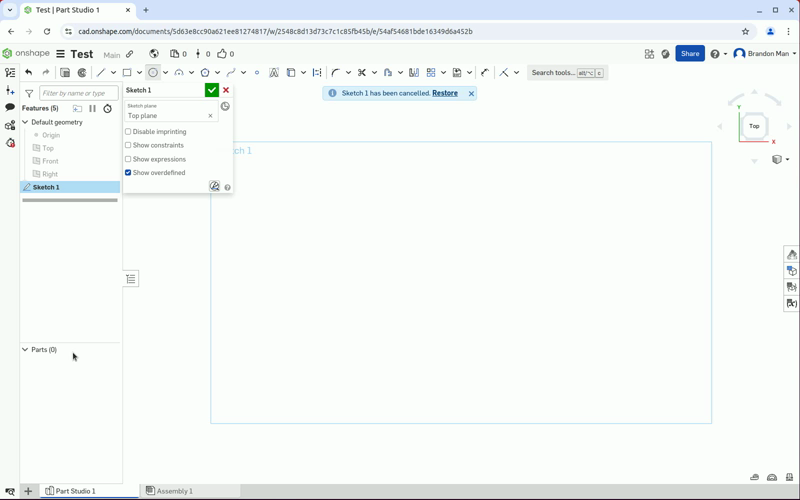
mouse_move(461, 261)
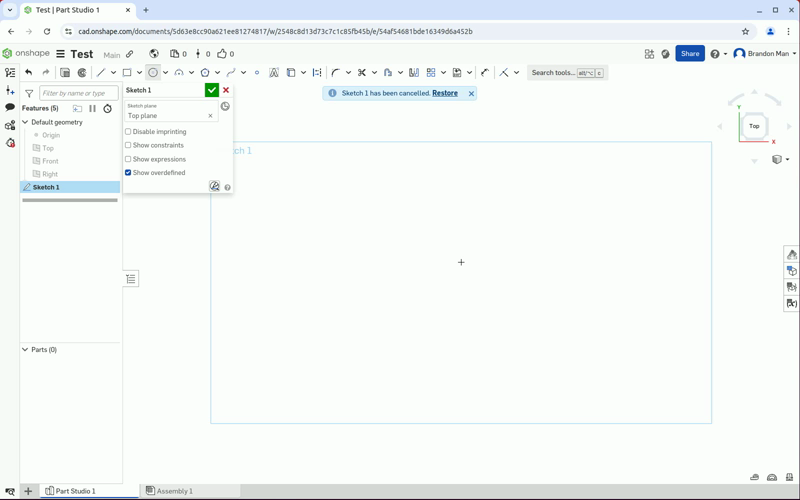
click(461, 261)
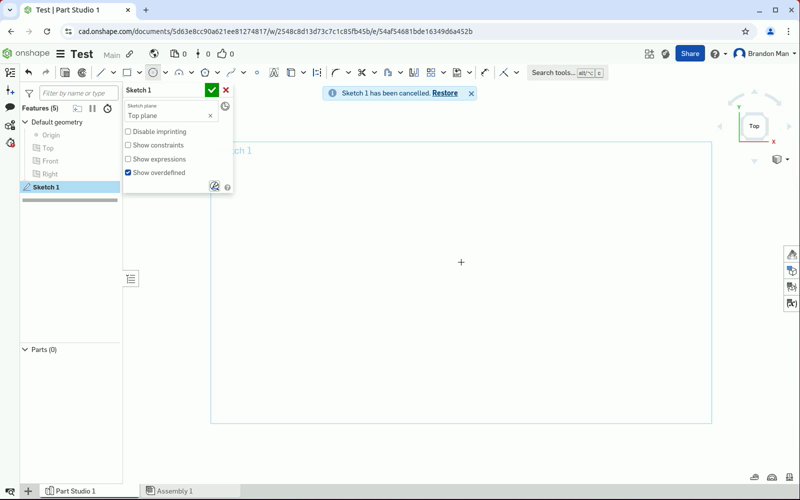
key_up(shift)
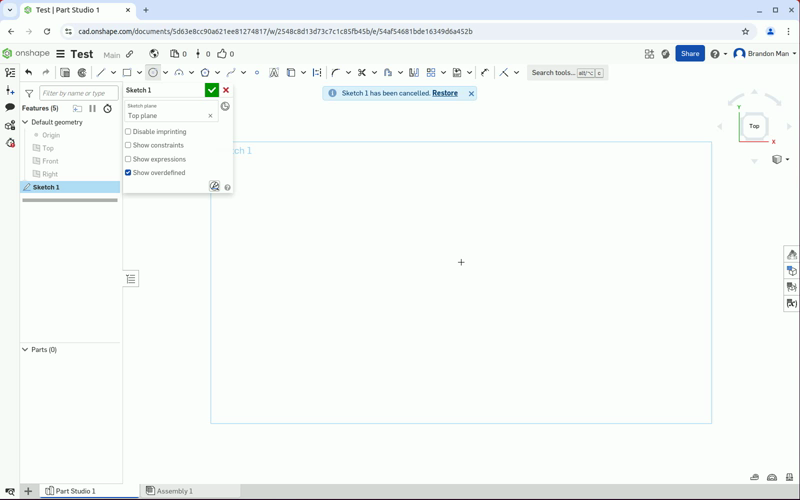
mouse_move(479, 261)
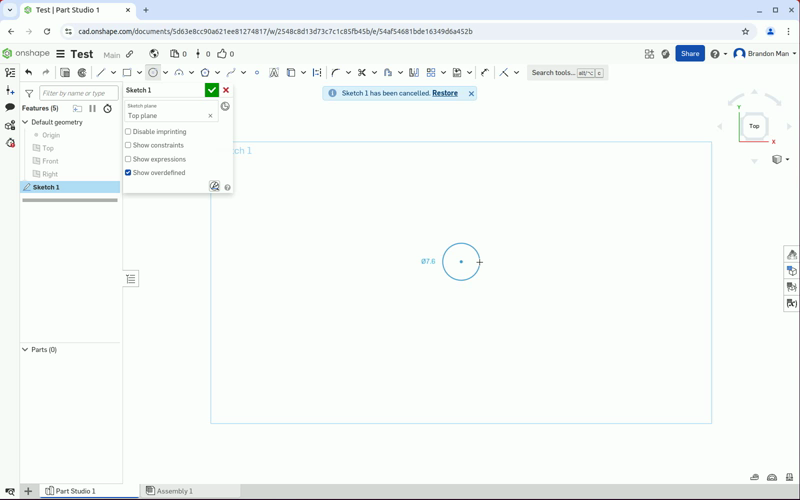
click(479, 261)
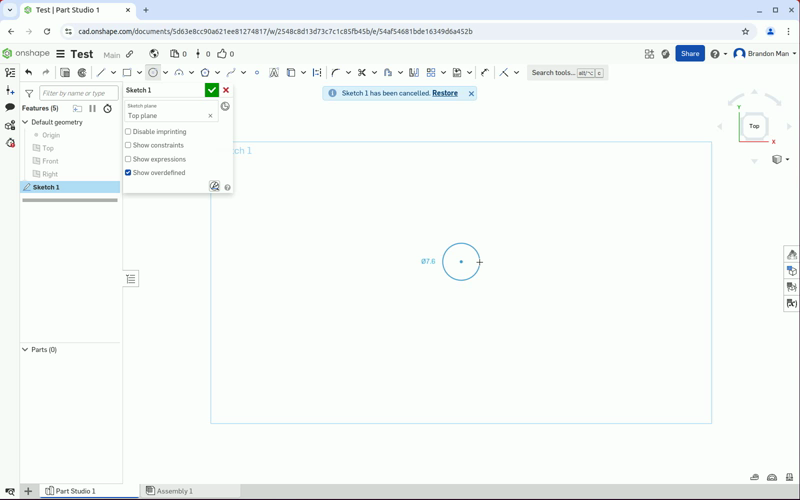
key(esc)
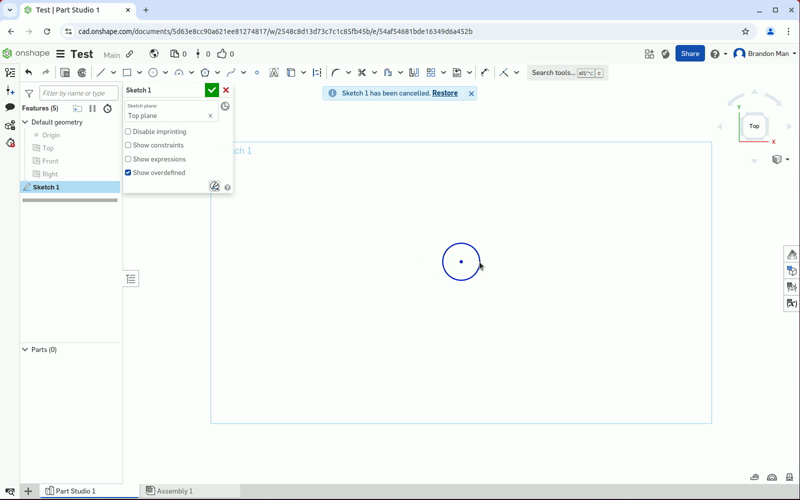
key(l)
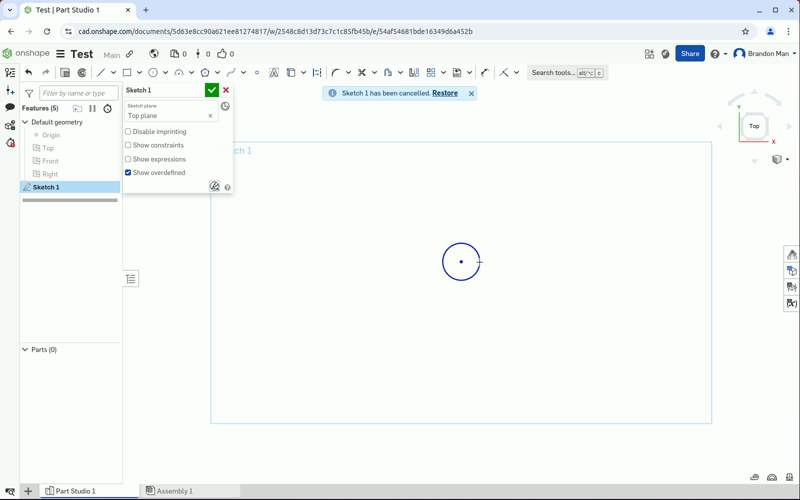
key_down(shift)
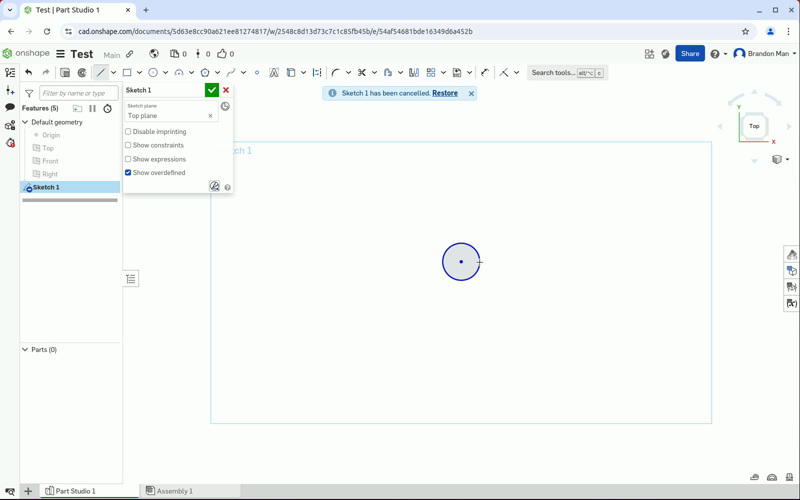
mouse_move(452, 257)
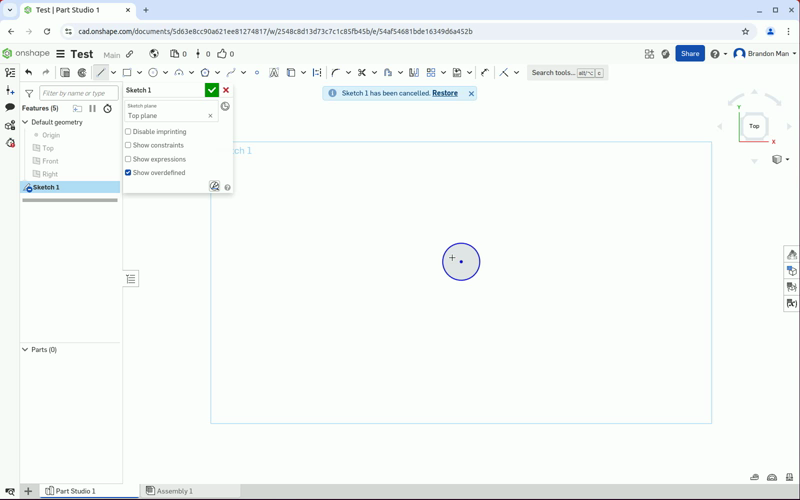
click(452, 257)
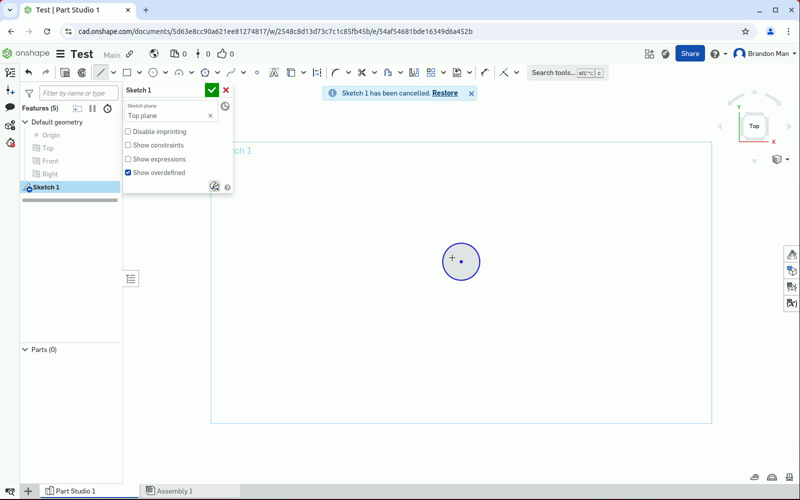
key_up(shift)
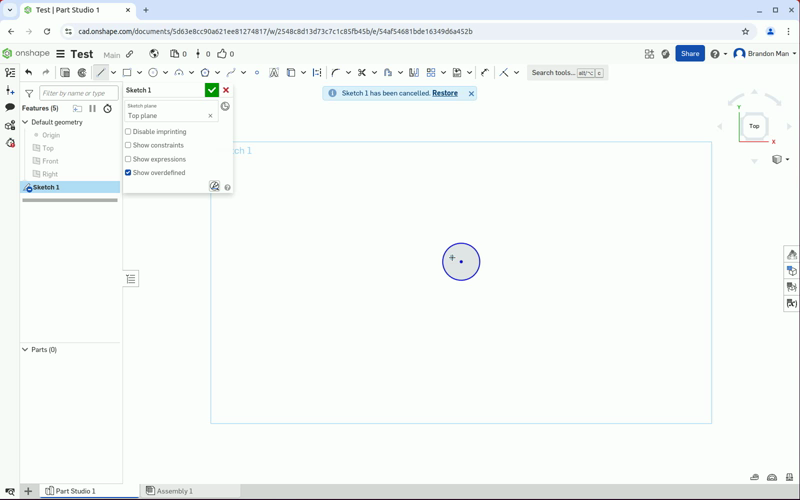
key_down(shift)
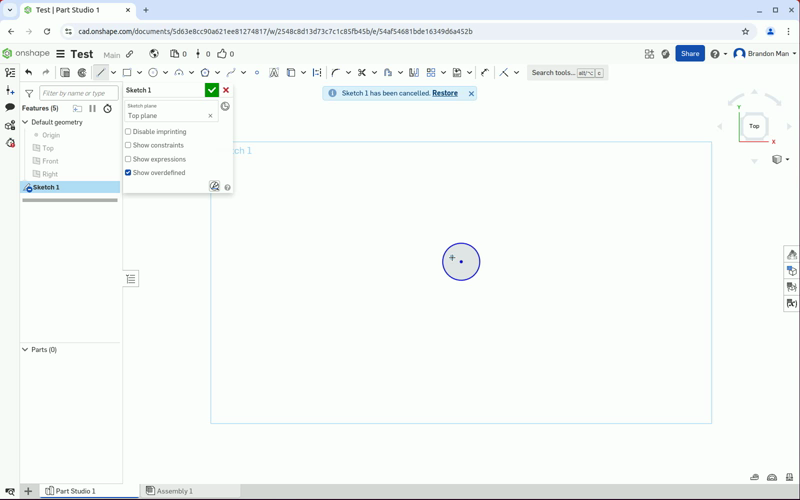
mouse_move(482, 257)
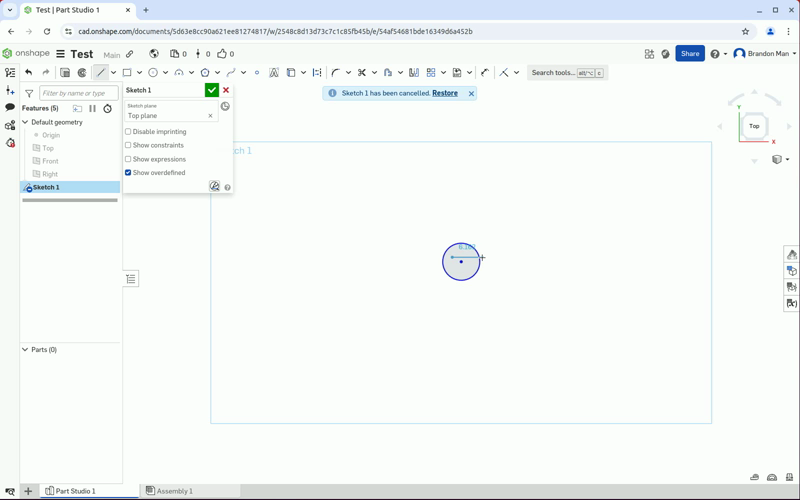
mouse_move(453, 257)
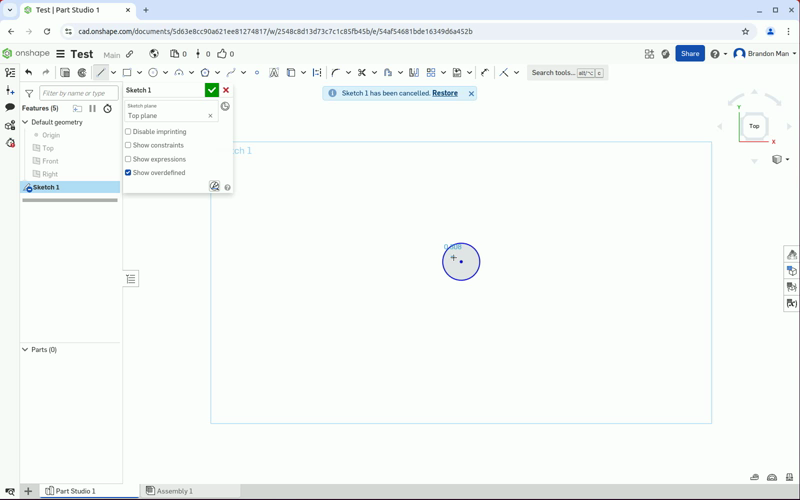
scroll(6)
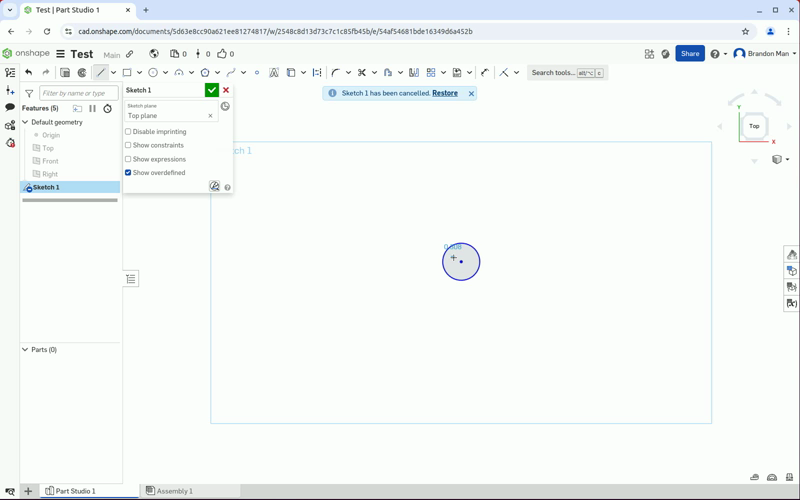
scroll(6)
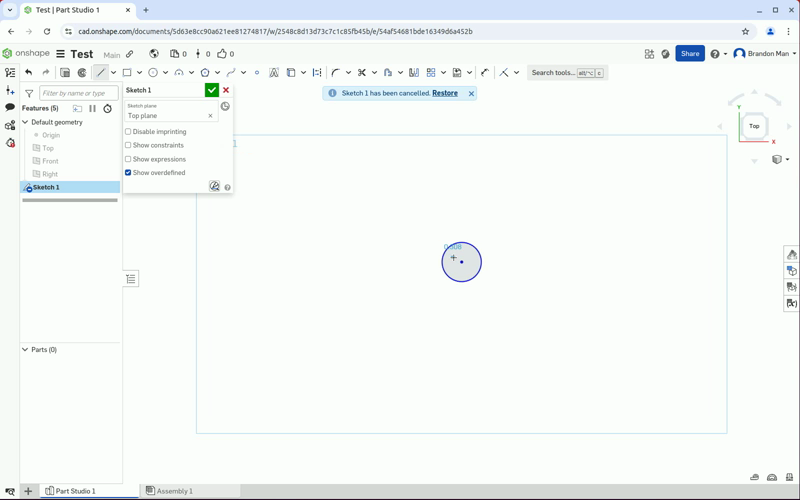
scroll(6)
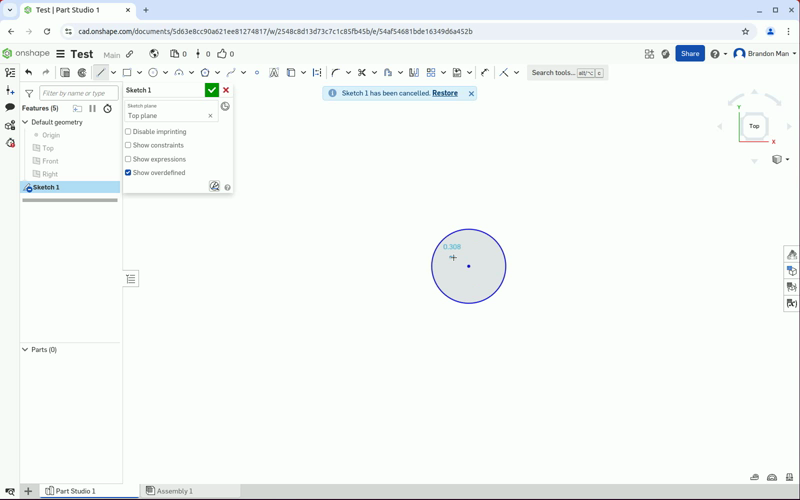
scroll(6)
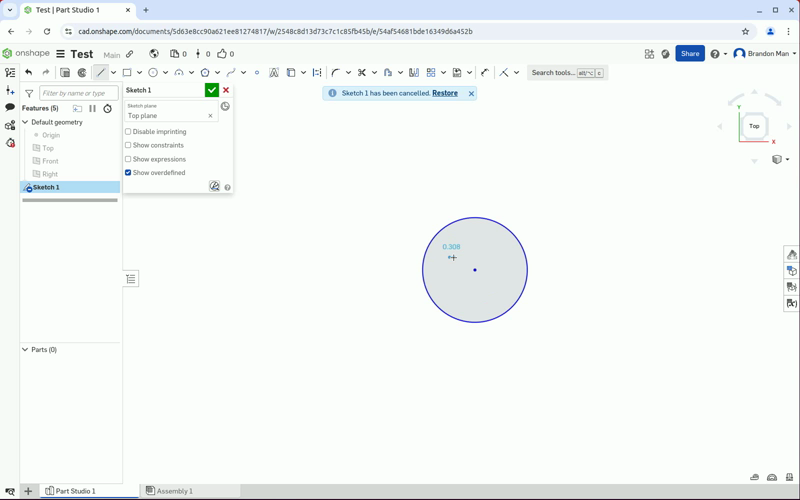
scroll(6)
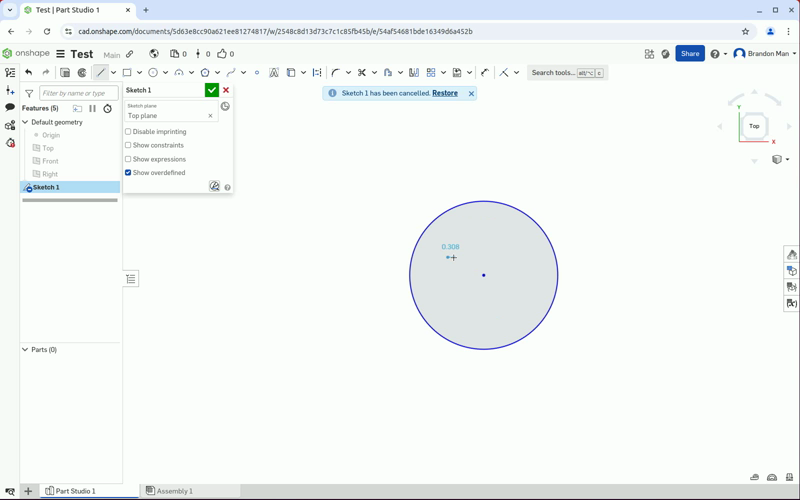
scroll(6)
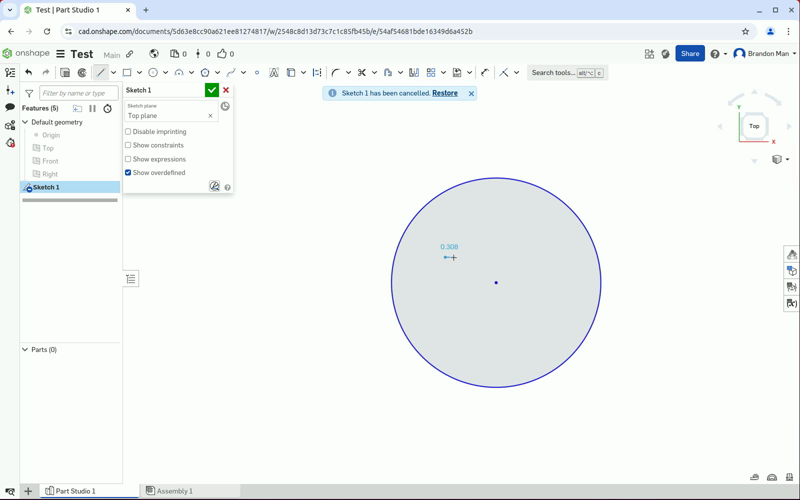
scroll(6)
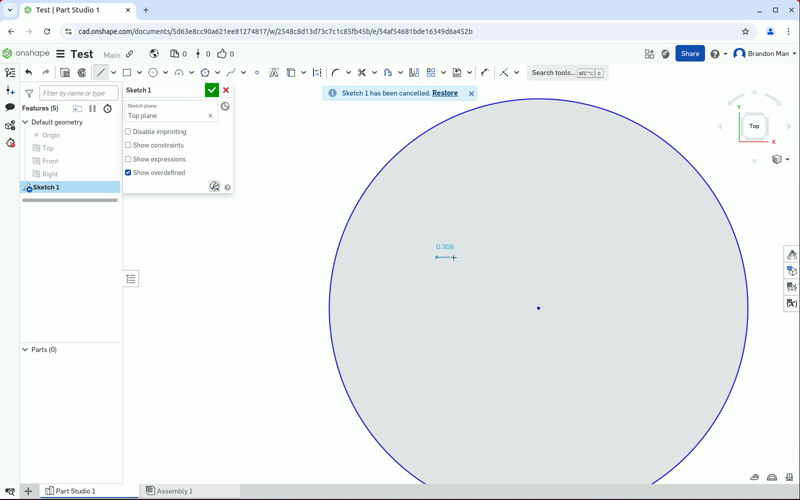
click(453, 257)
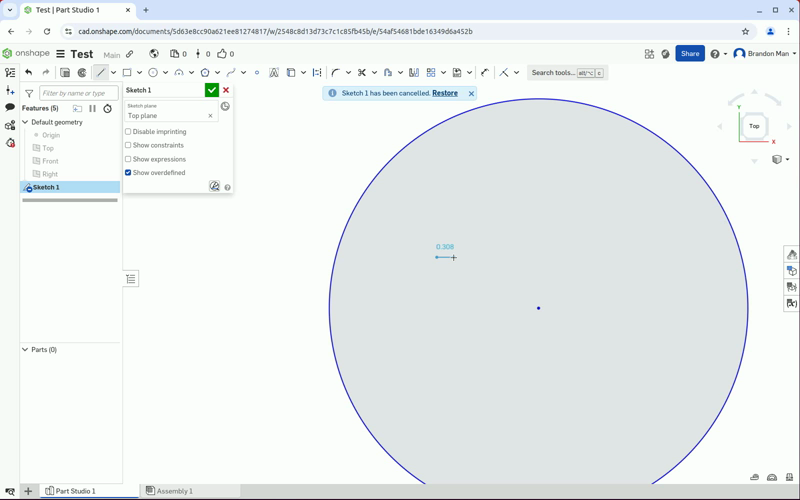
scroll(-6)
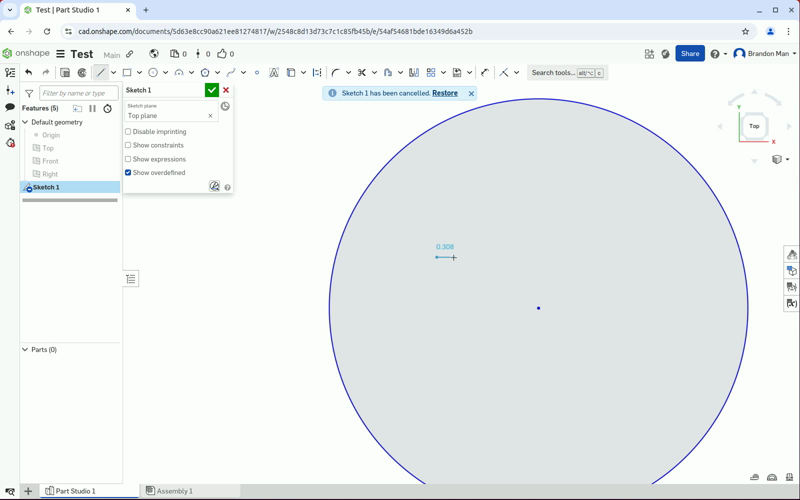
scroll(-6)
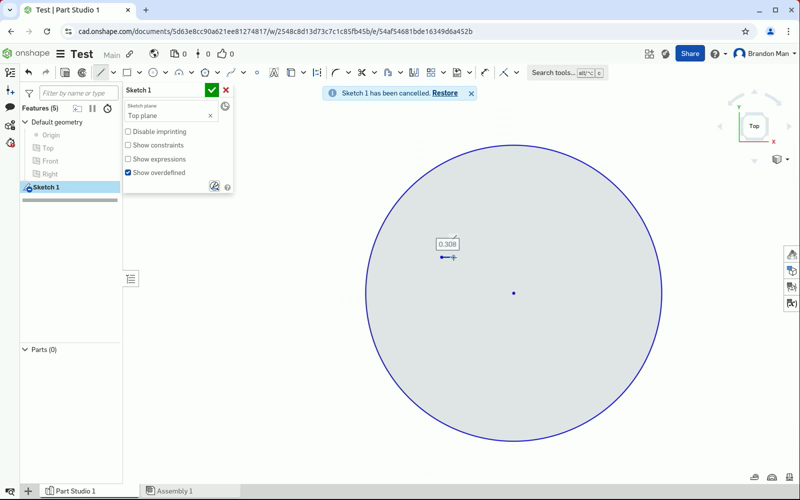
scroll(-6)
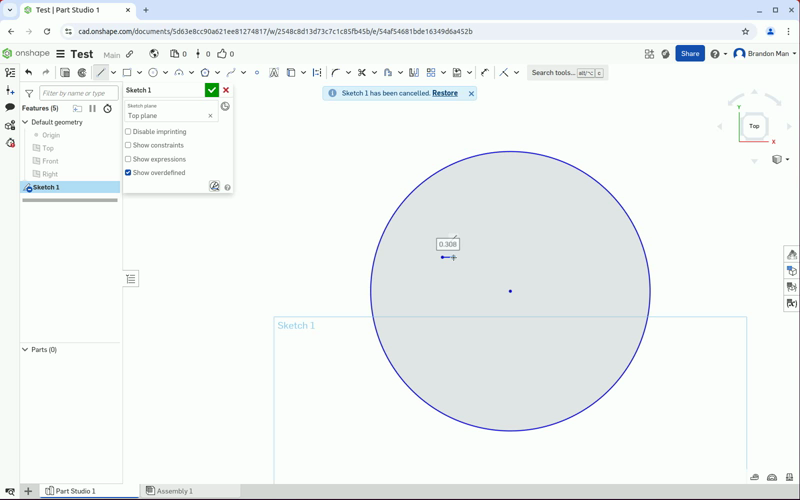
scroll(-6)
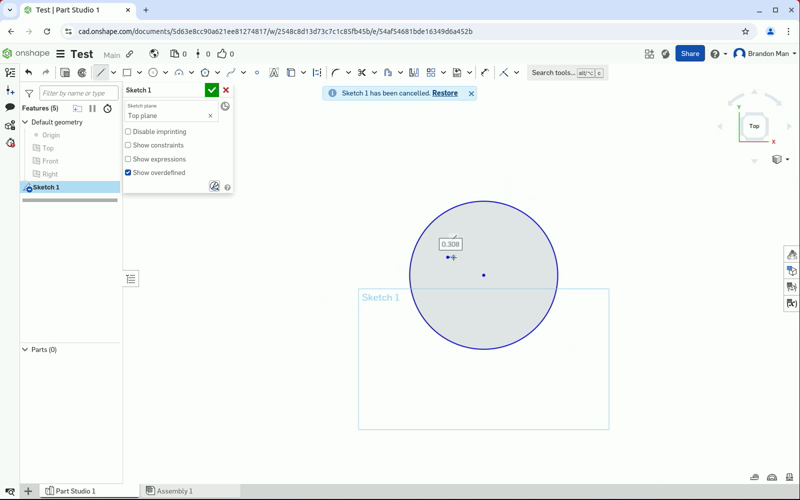
scroll(-6)
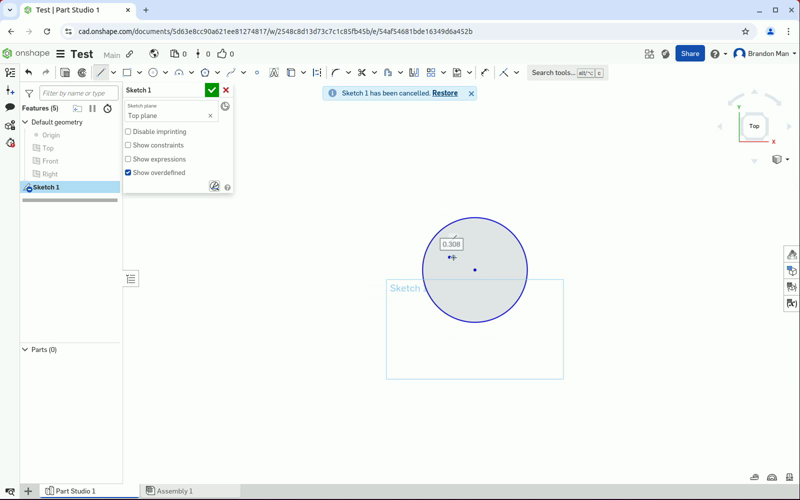
scroll(-6)
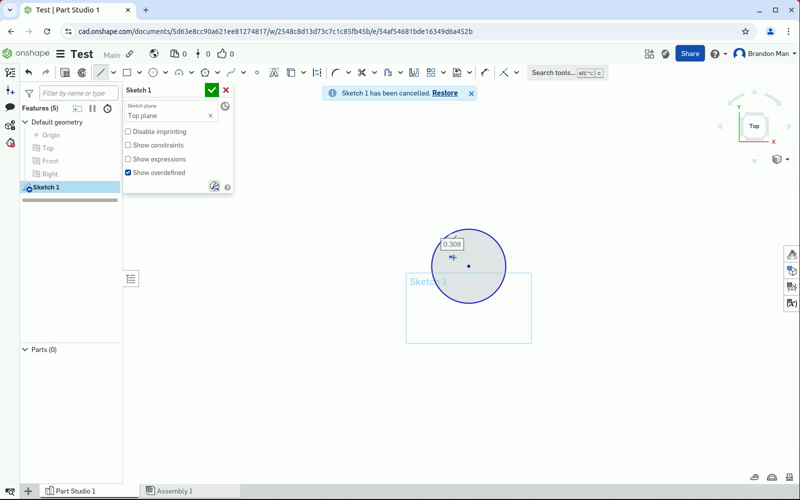
scroll(-6)
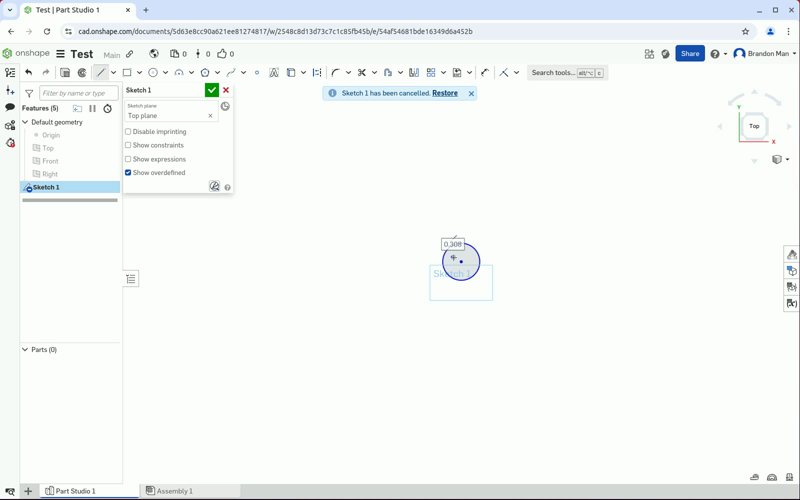
key_up(shift)
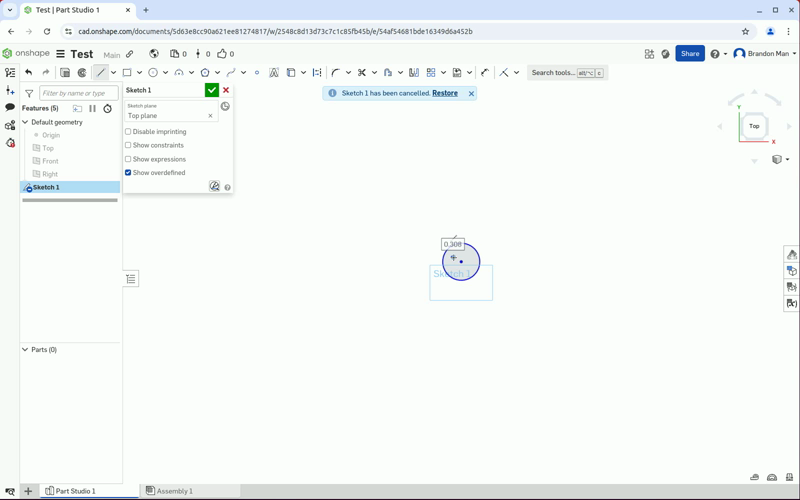
key_down(shift)
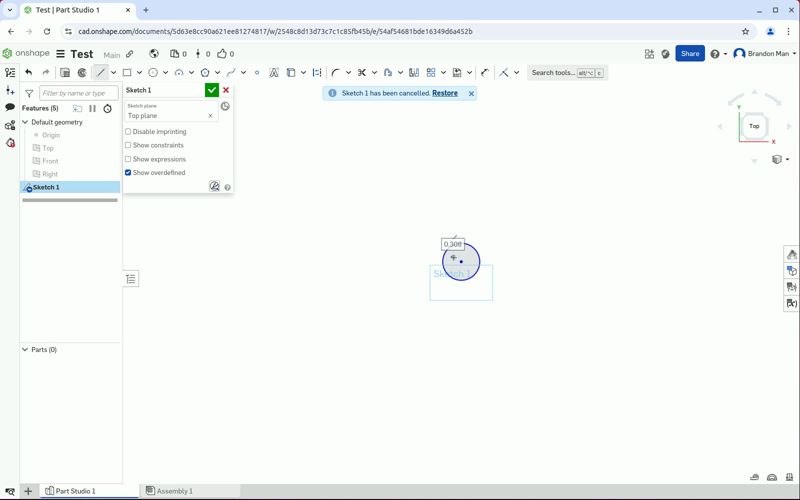
mouse_move(483, 257)
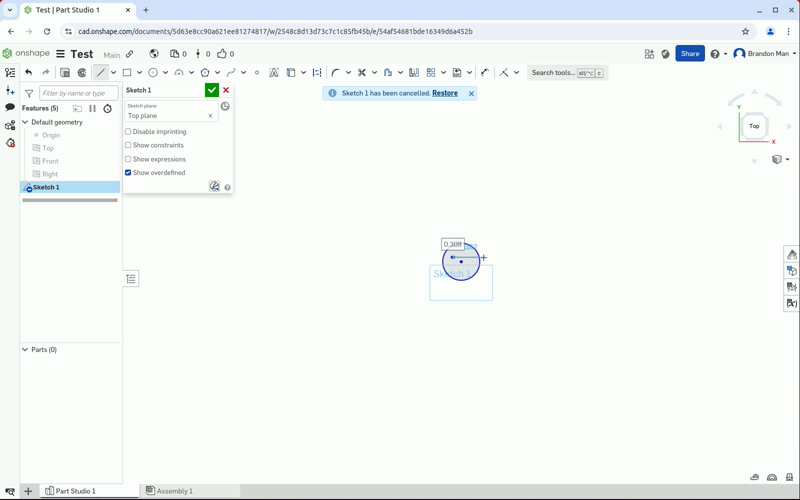
mouse_move(453, 250)
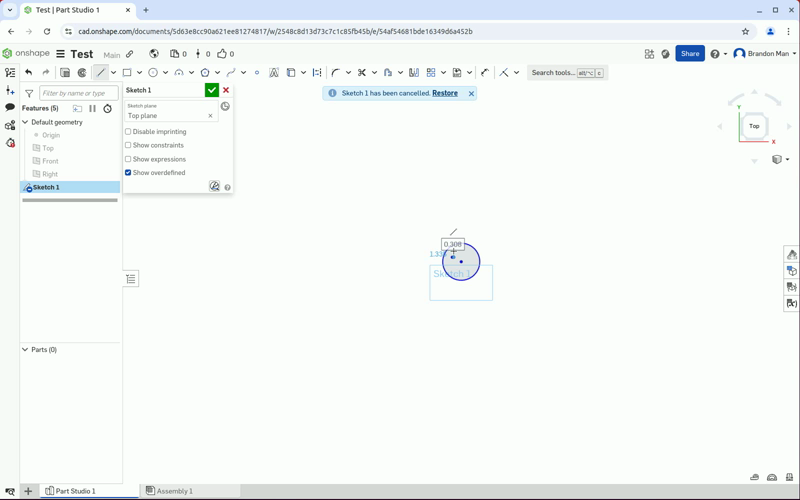
scroll(6)
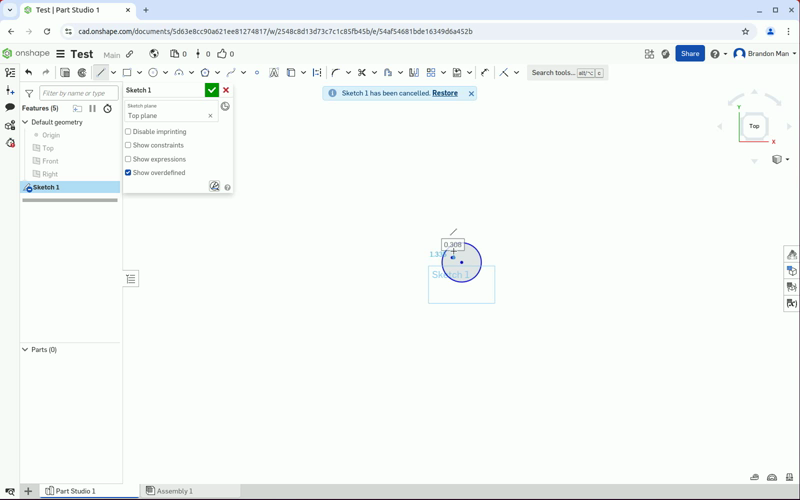
scroll(6)
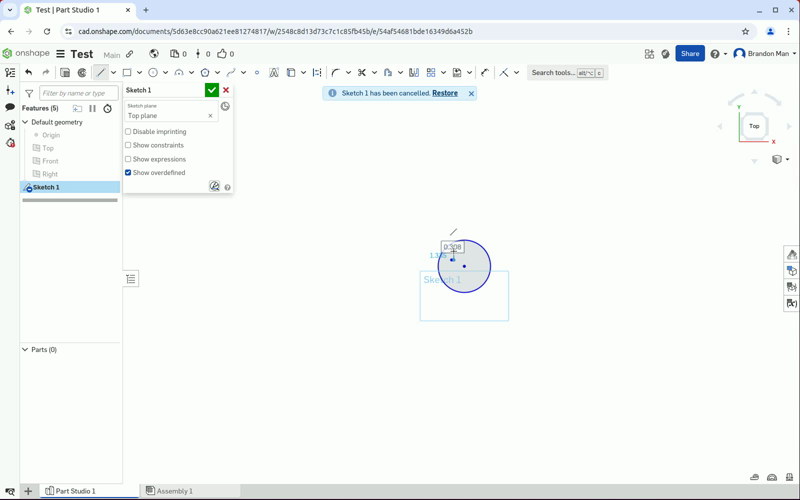
scroll(6)
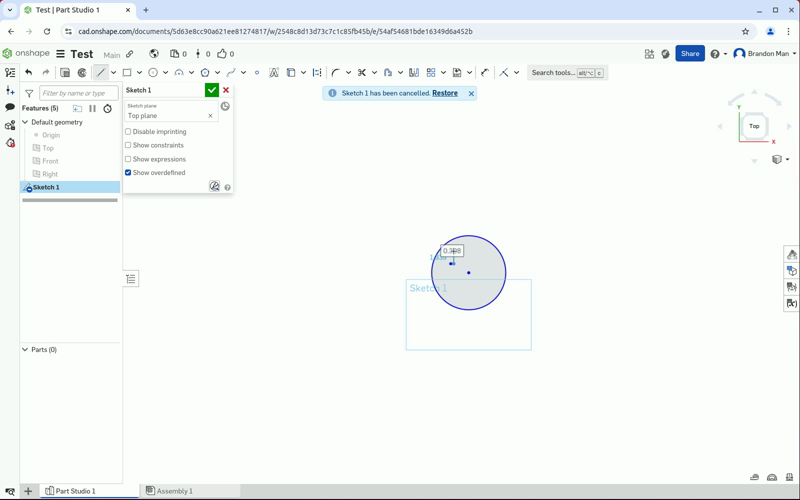
scroll(6)
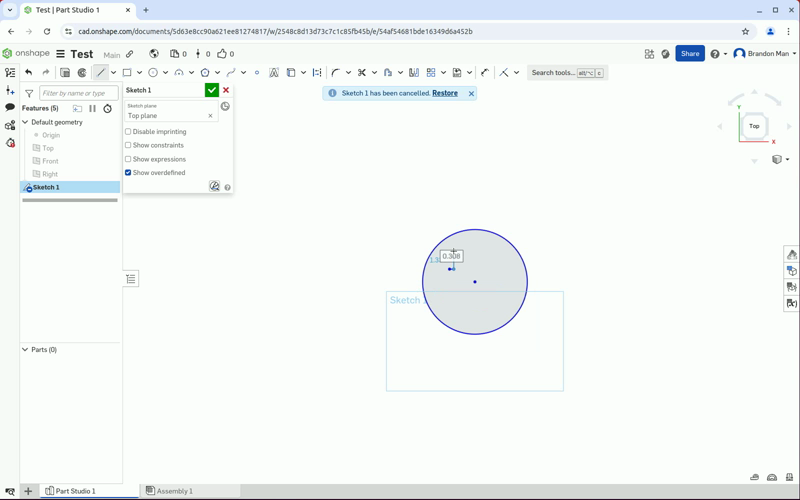
scroll(6)
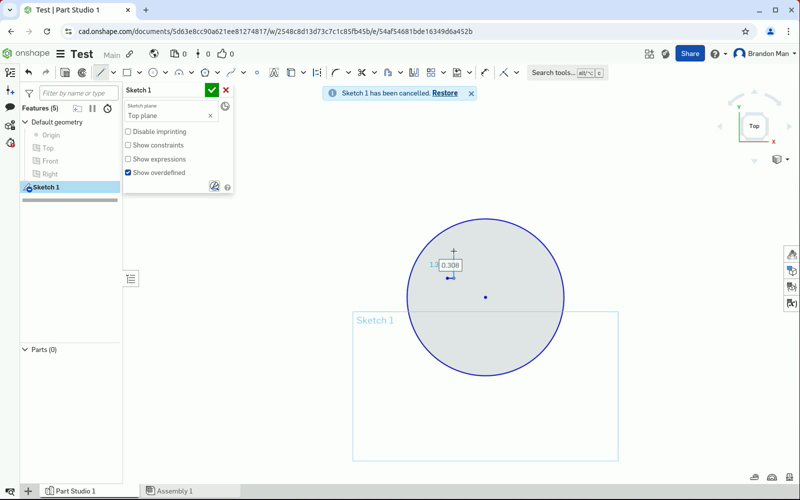
scroll(6)
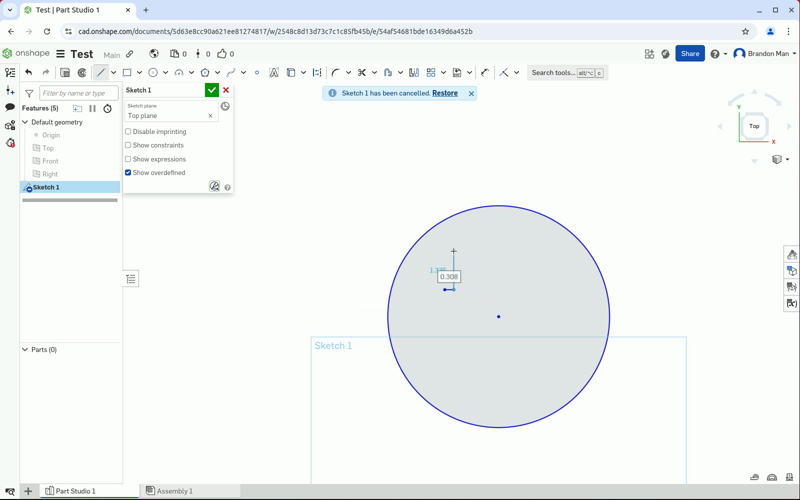
scroll(6)
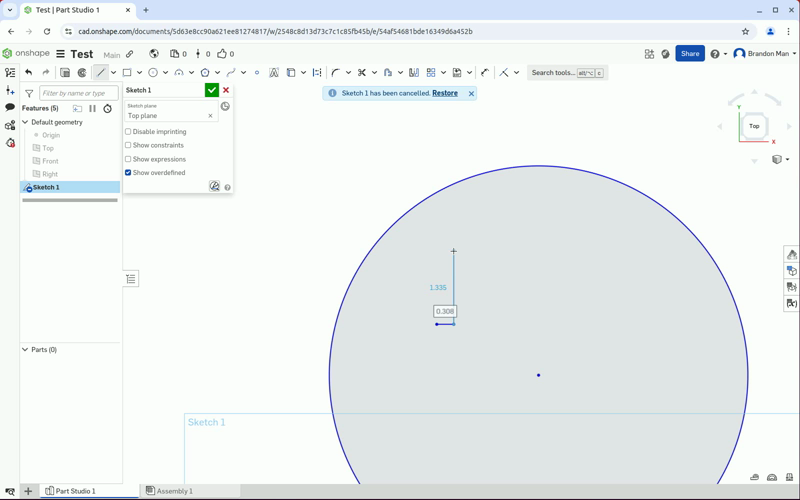
click(453, 250)
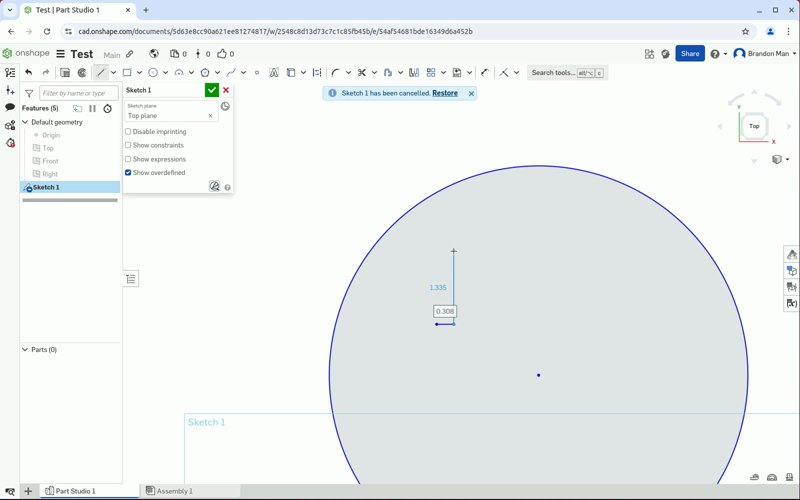
scroll(-6)
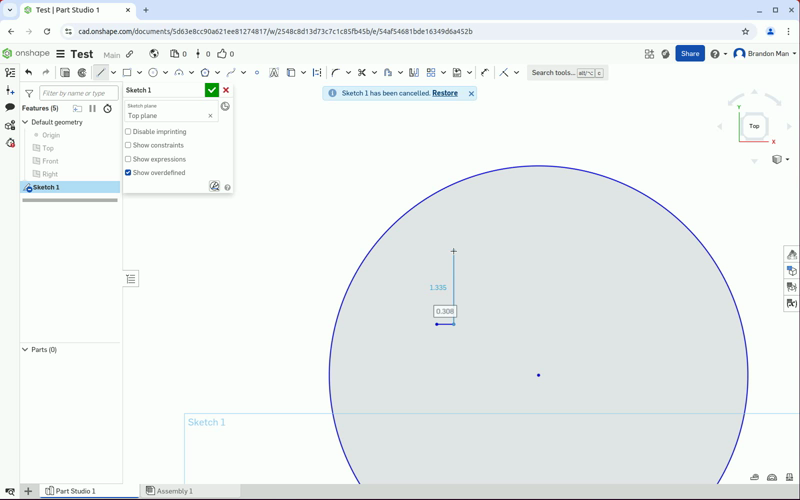
scroll(-6)
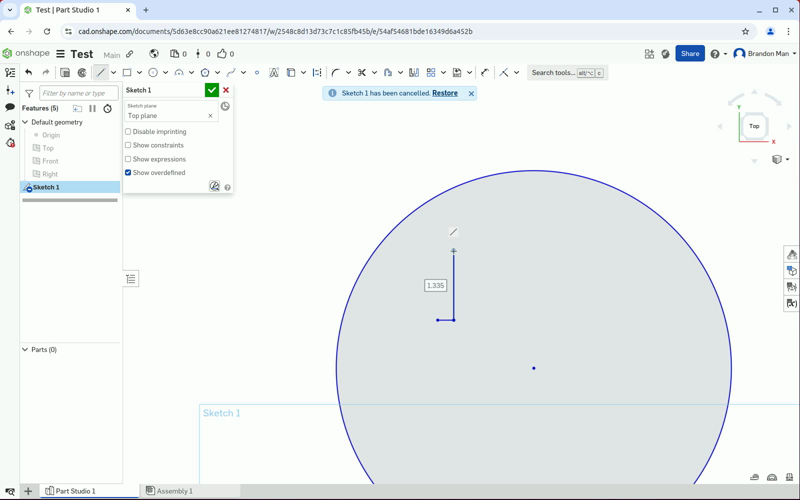
scroll(-6)
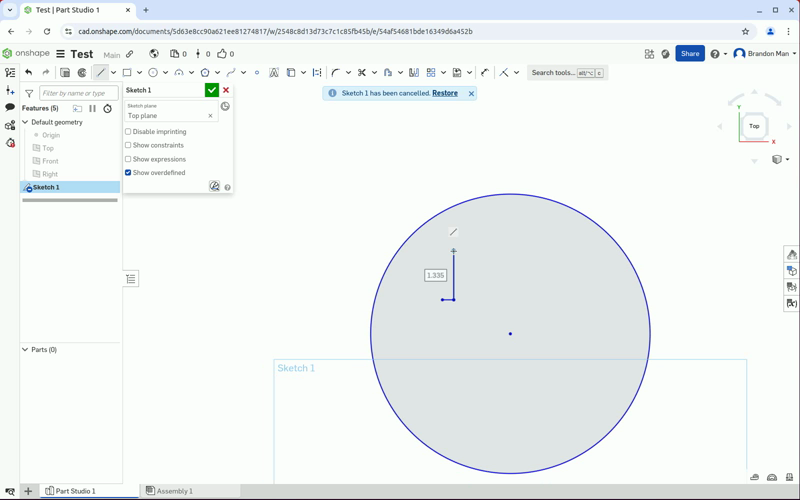
scroll(-6)
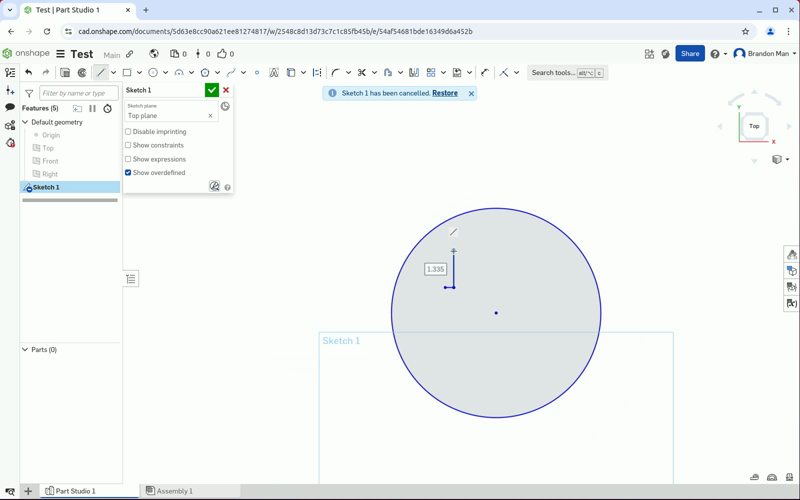
scroll(-6)
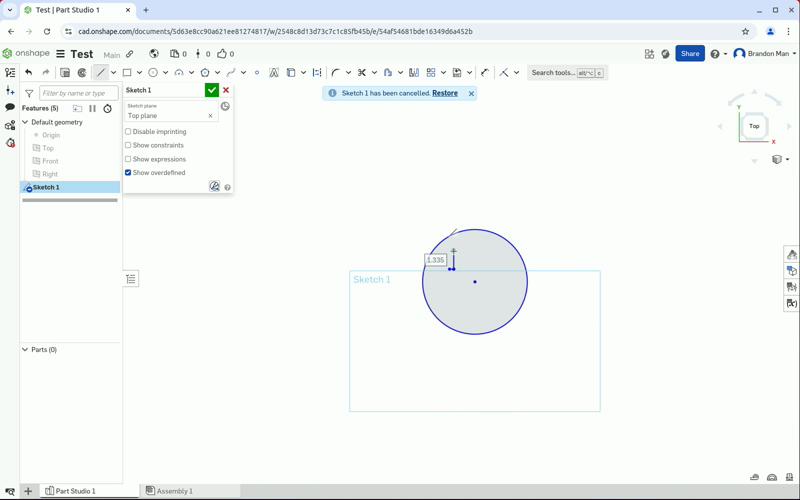
scroll(-6)
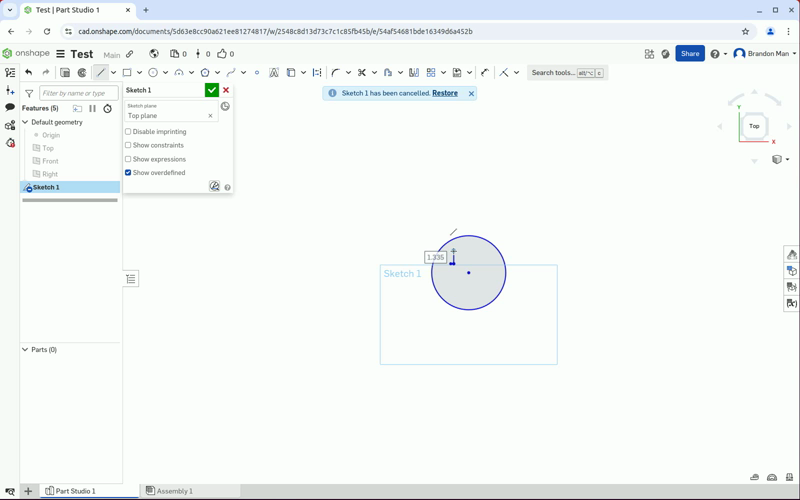
scroll(-6)
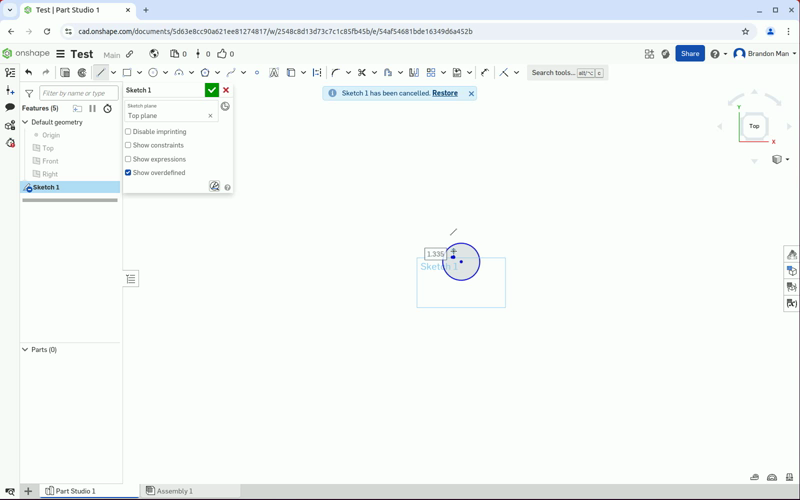
key_up(shift)
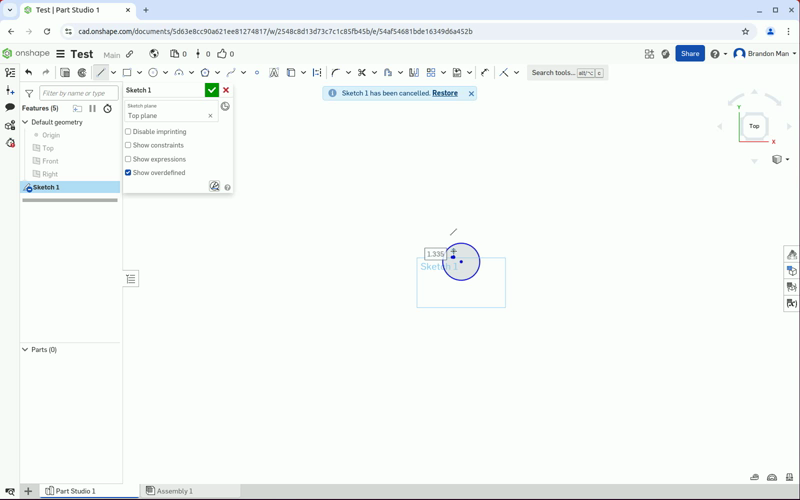
key_down(shift)
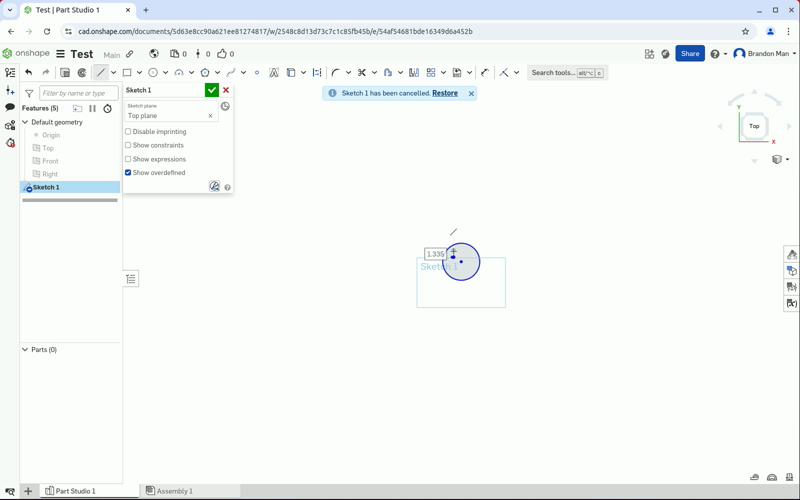
mouse_move(483, 250)
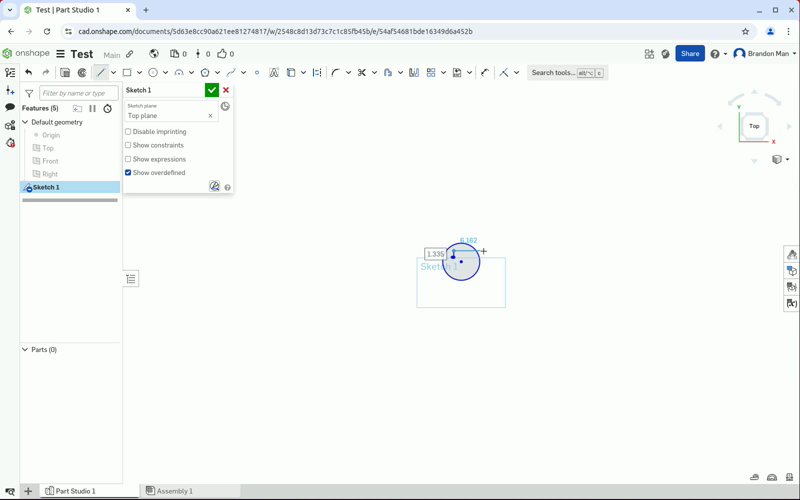
mouse_move(452, 250)
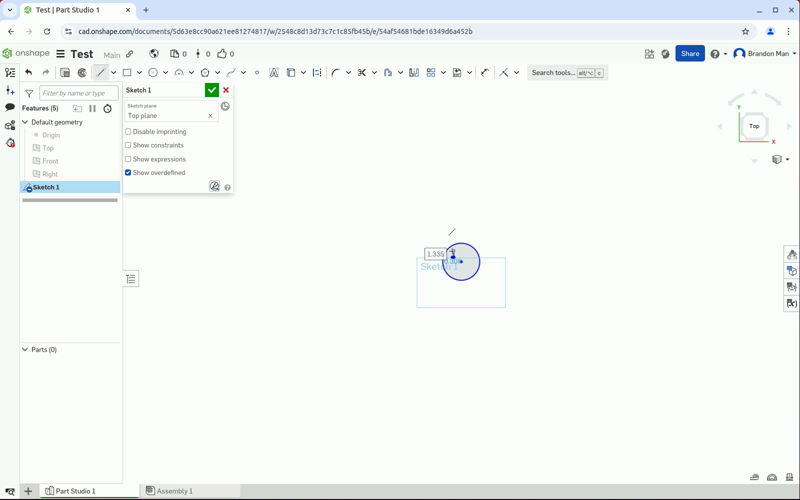
scroll(6)
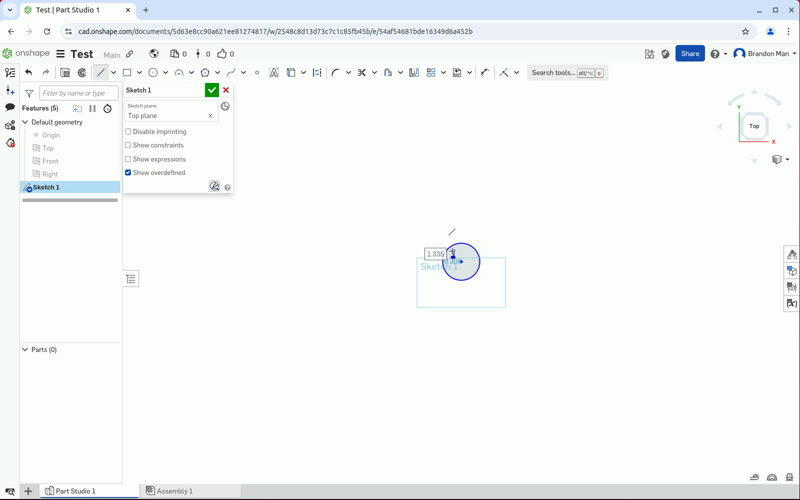
scroll(6)
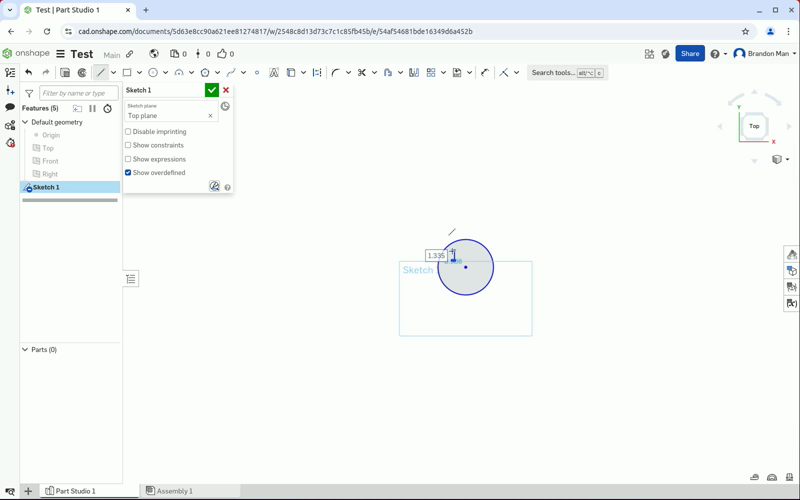
scroll(6)
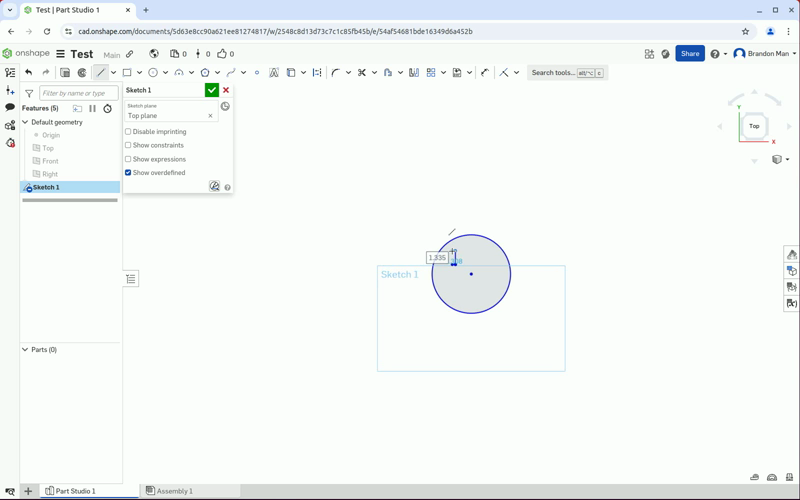
scroll(6)
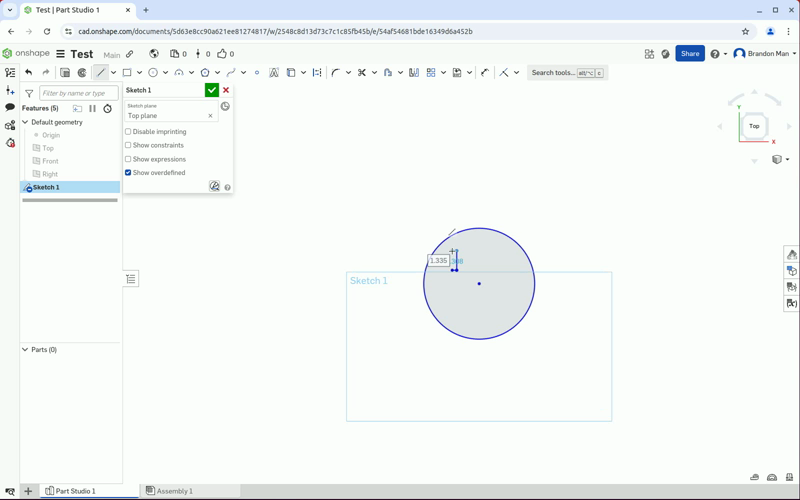
scroll(6)
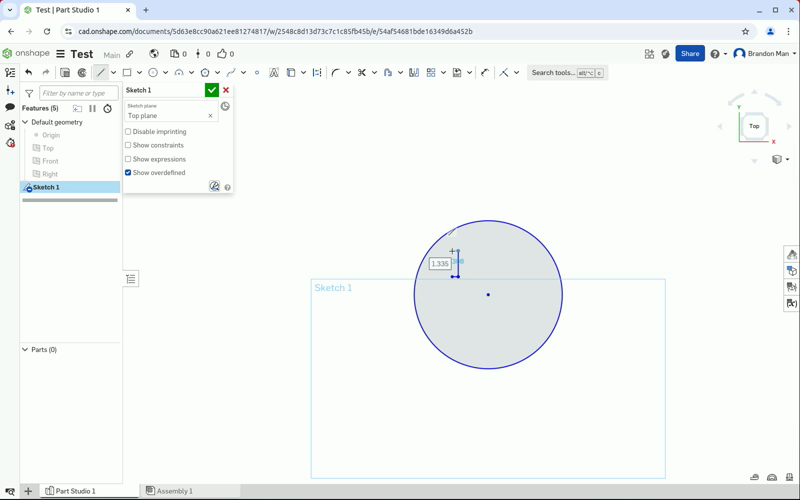
scroll(6)
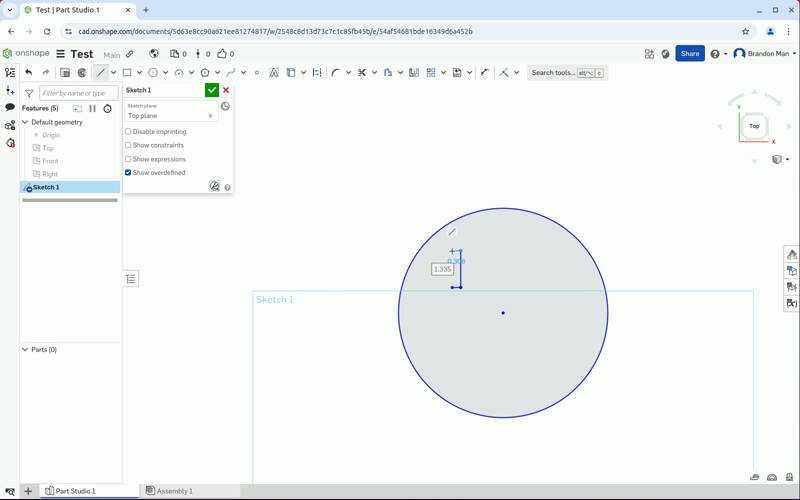
scroll(6)
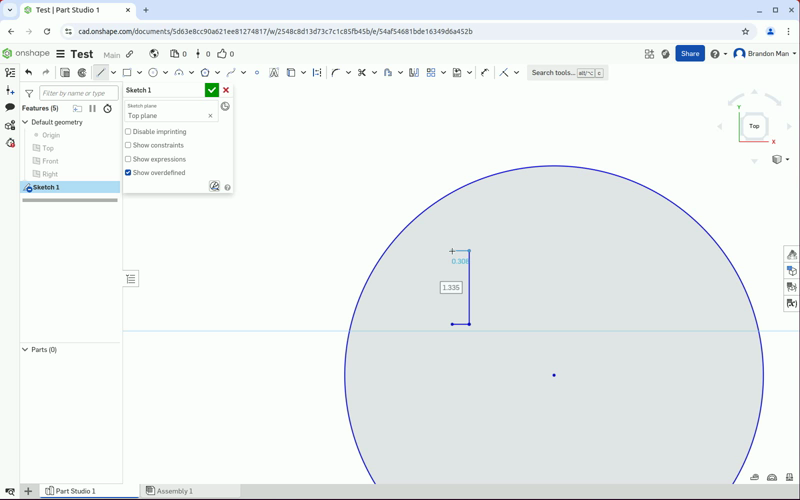
click(452, 250)
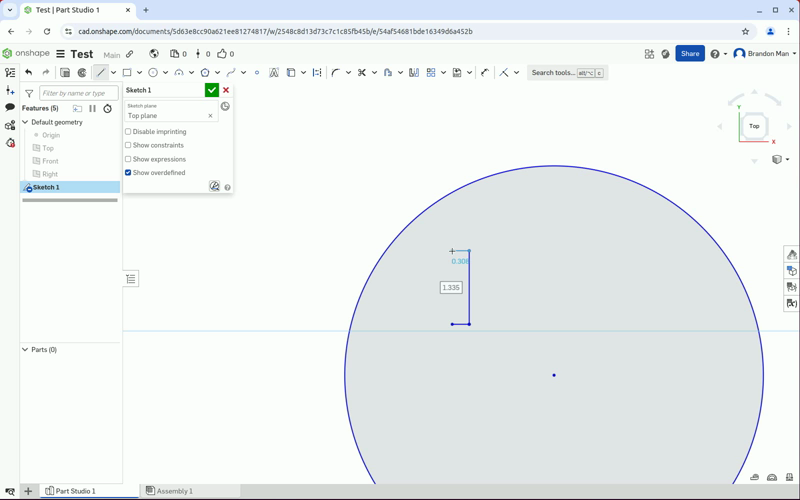
scroll(-6)
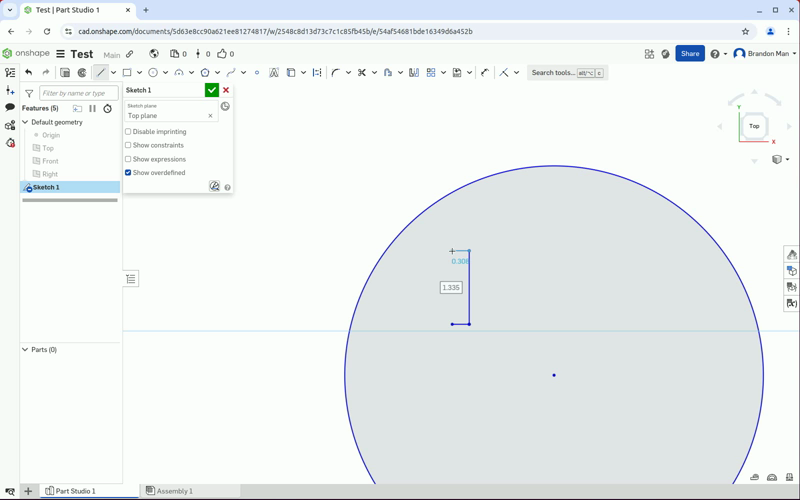
scroll(-6)
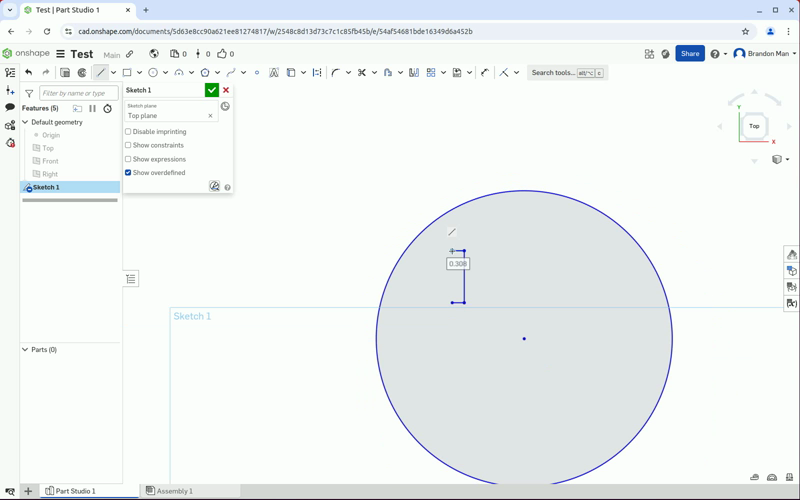
scroll(-6)
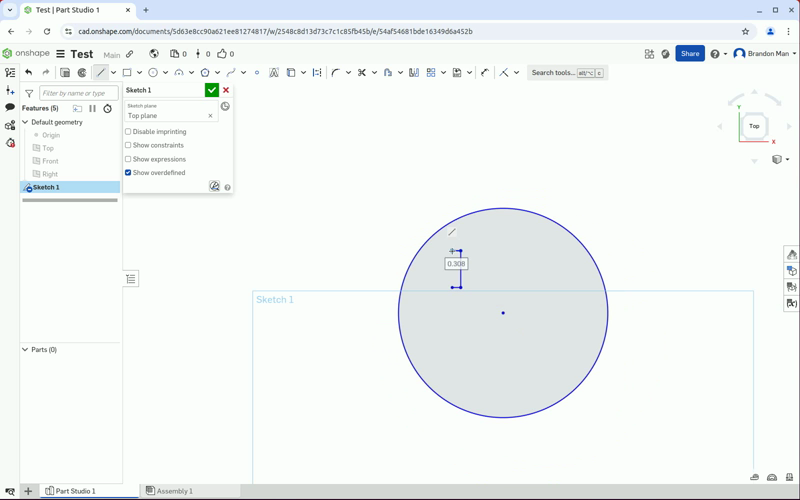
scroll(-6)
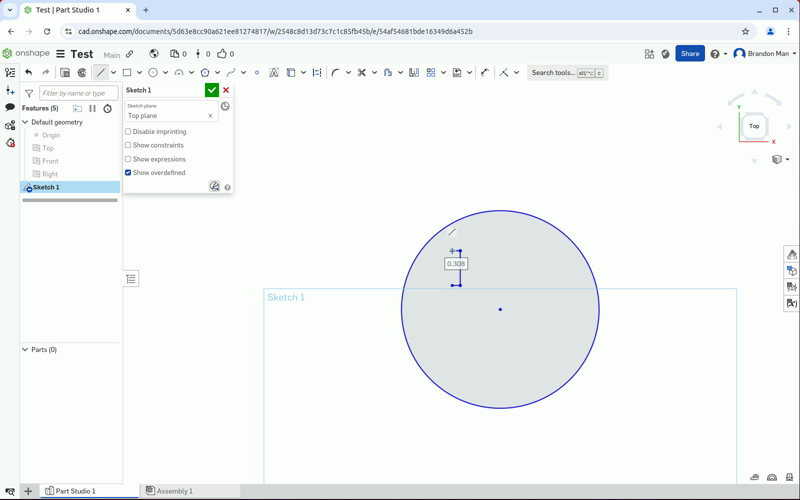
scroll(-6)
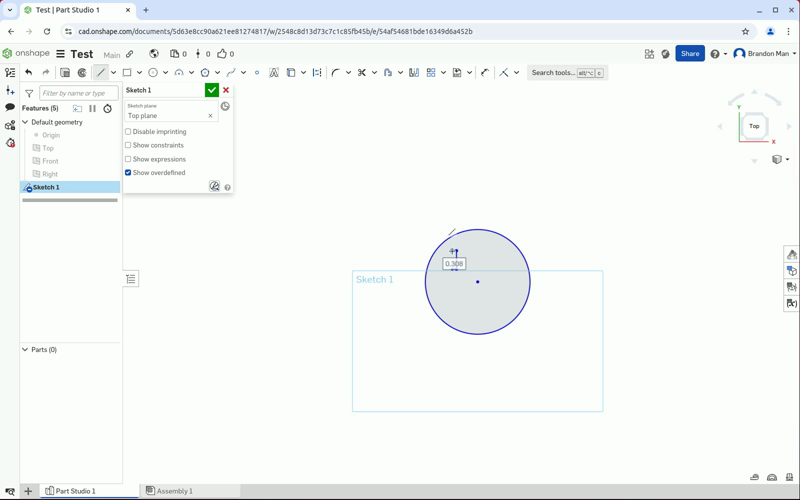
scroll(-6)
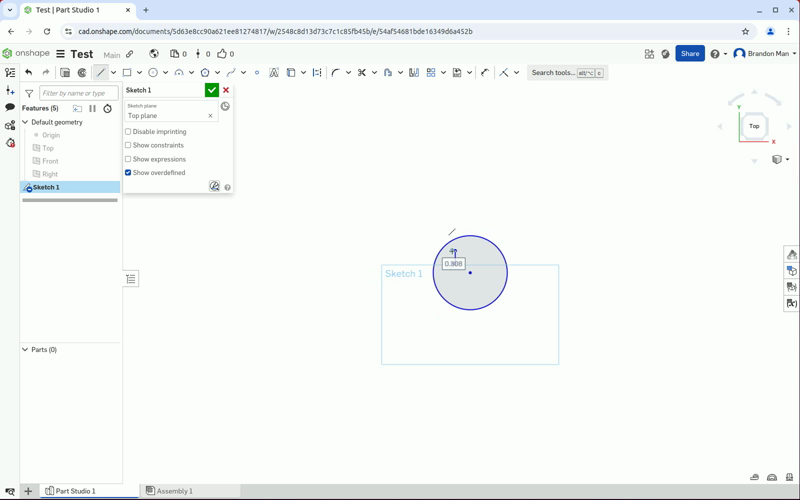
scroll(-6)
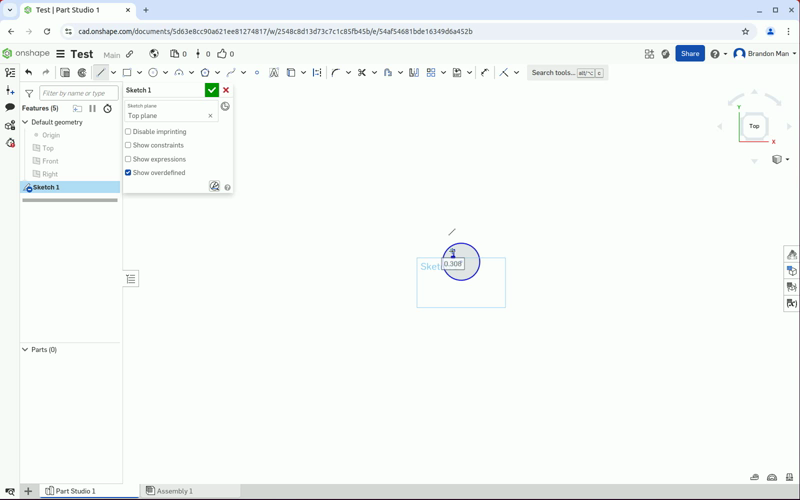
key_up(shift)
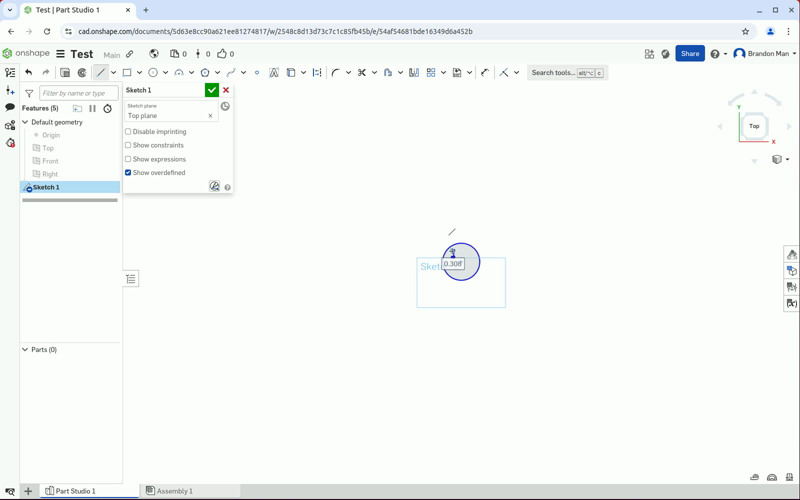
mouse_move(482, 250)
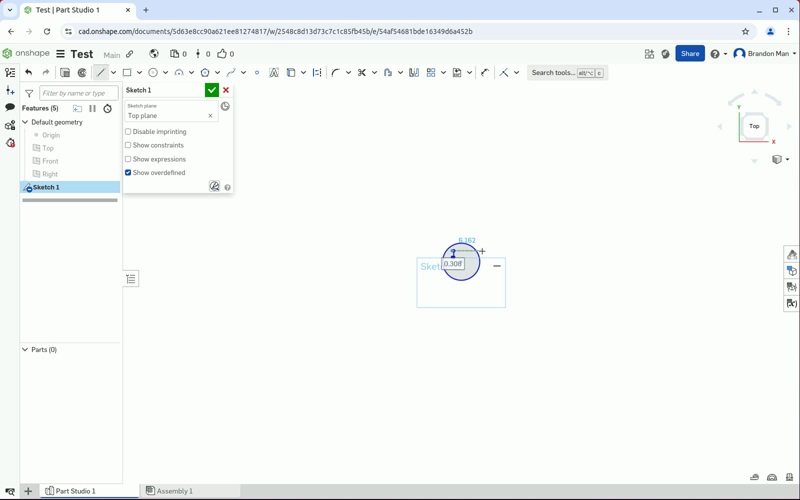
key_down(shift)
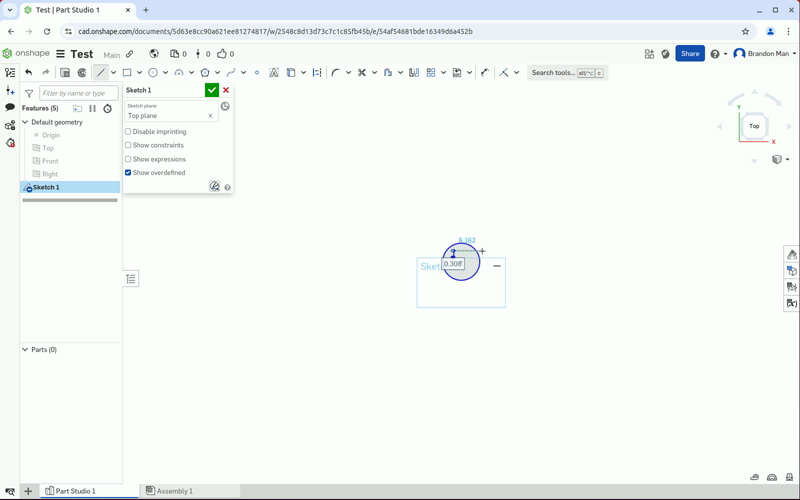
mouse_move(452, 257)
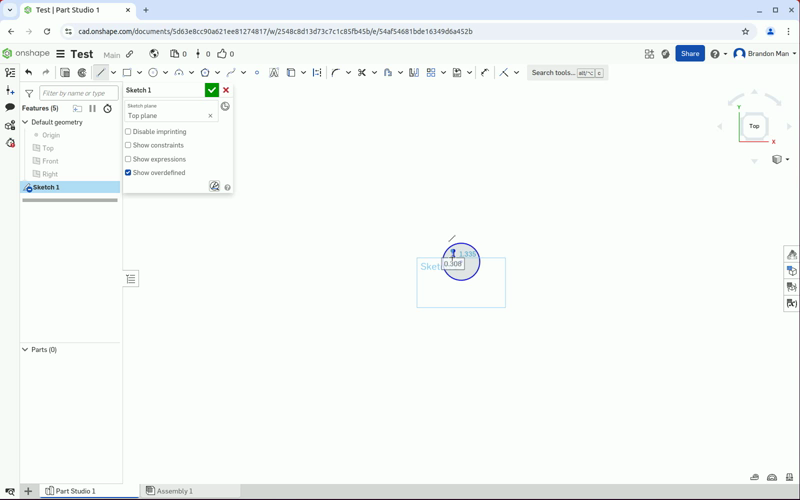
scroll(6)
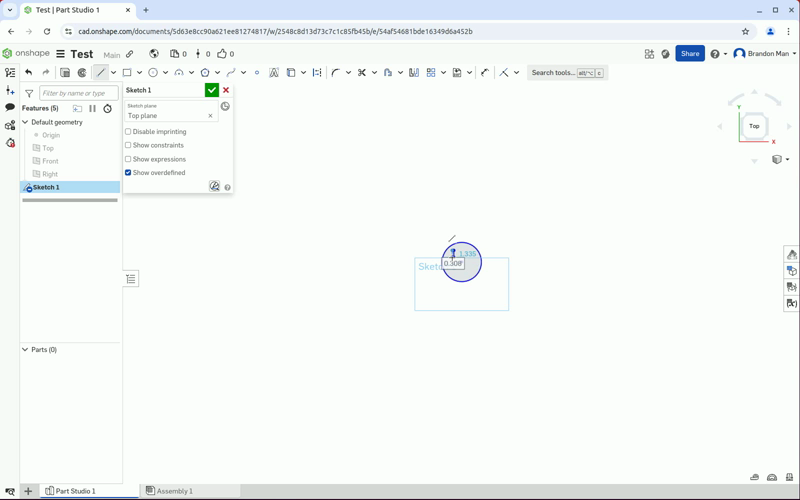
scroll(6)
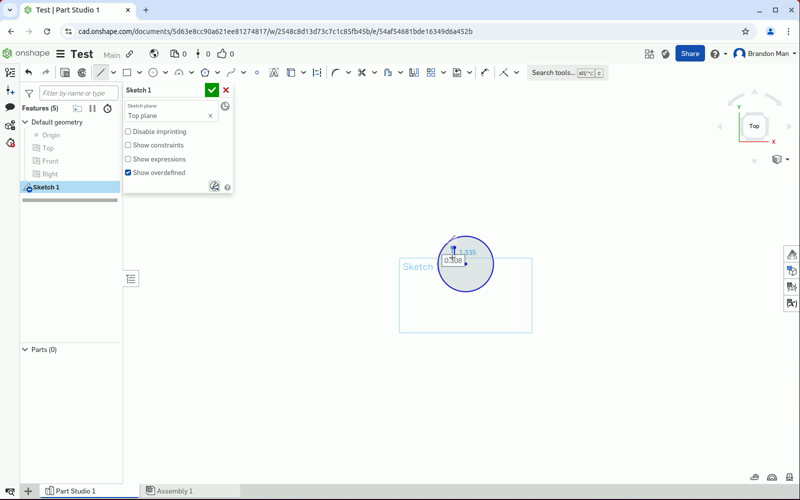
scroll(6)
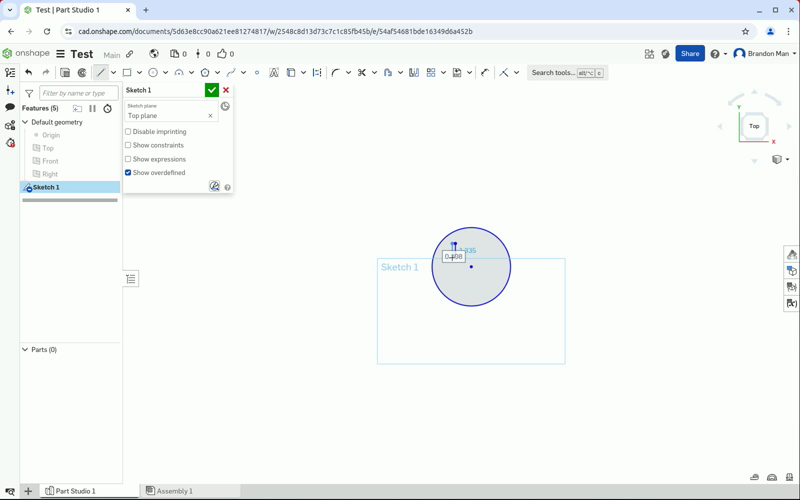
scroll(6)
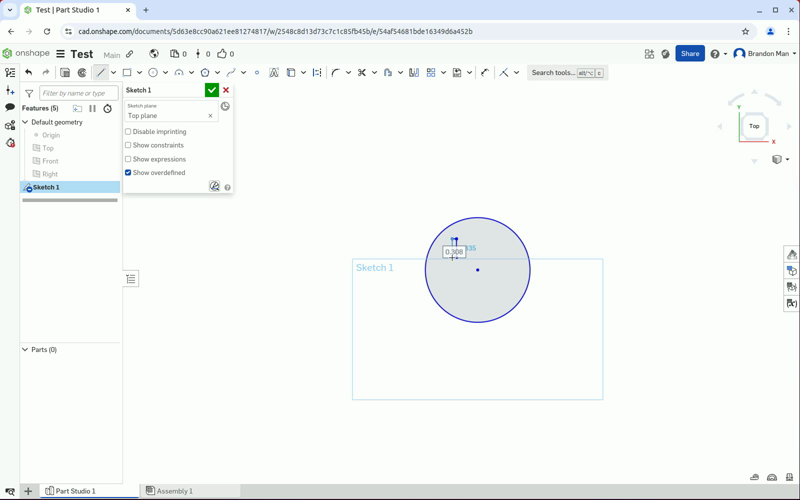
scroll(6)
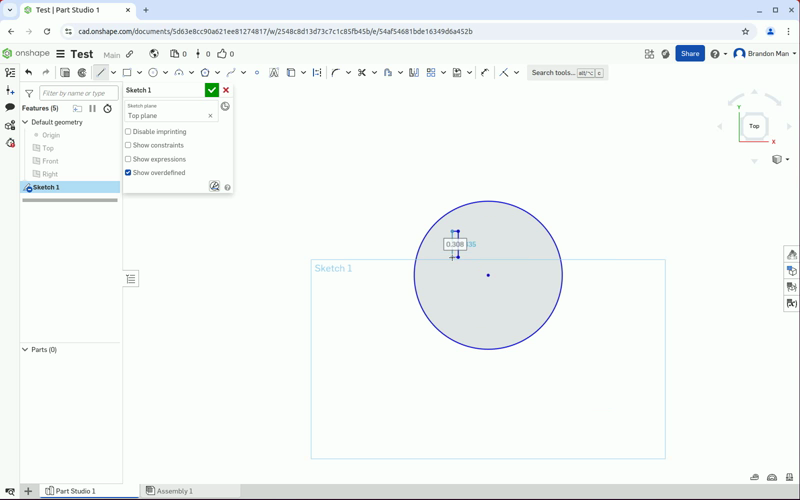
scroll(6)
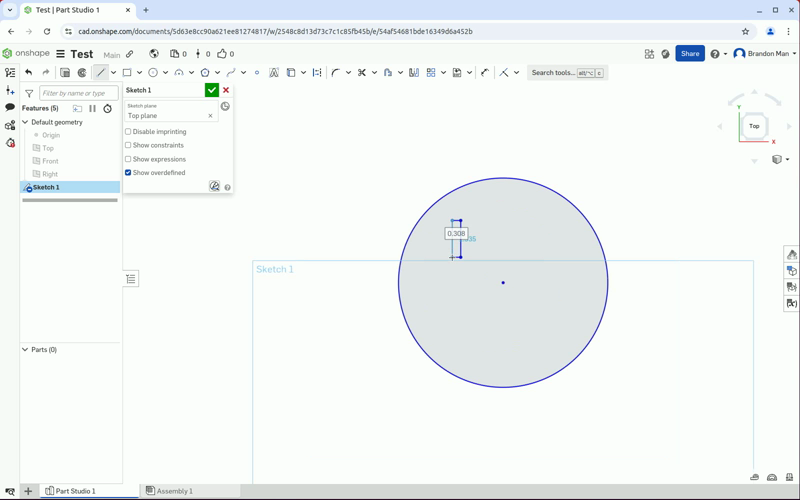
scroll(6)
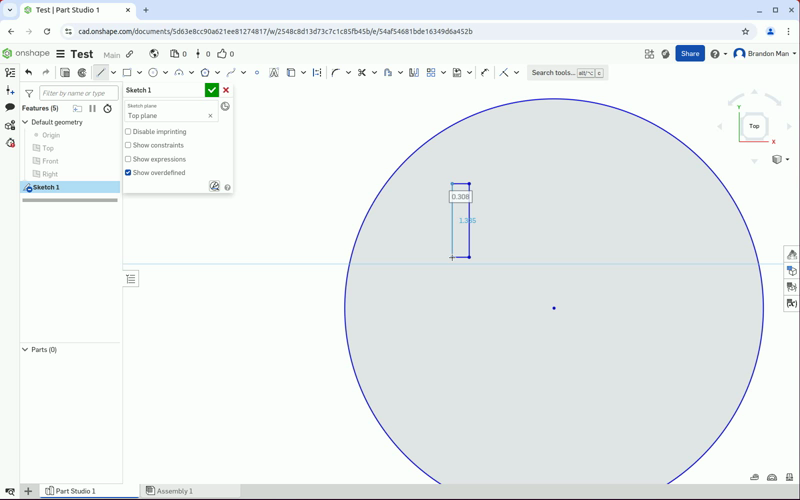
key_up(shift)
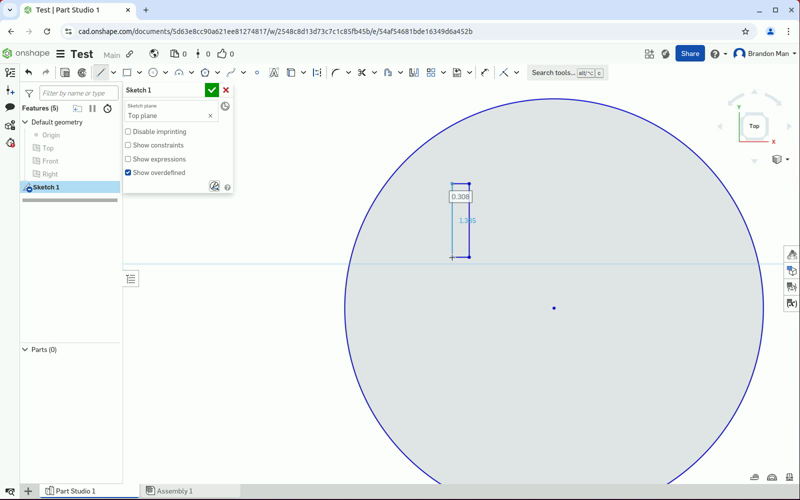
click(452, 257)
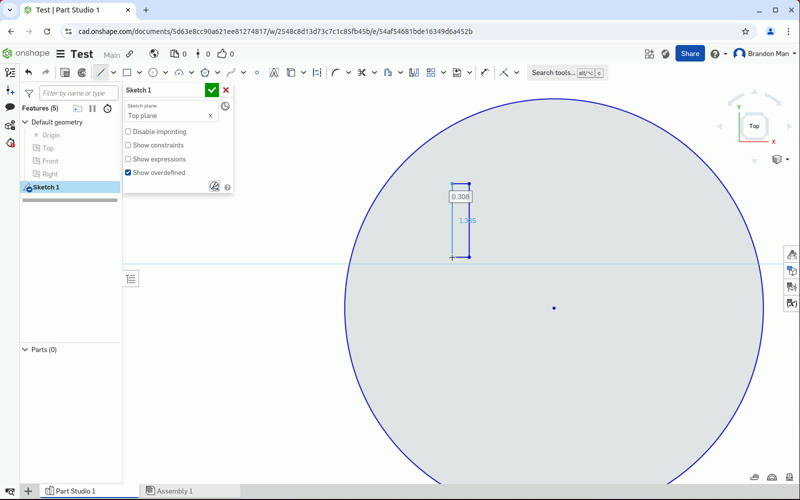
scroll(-6)
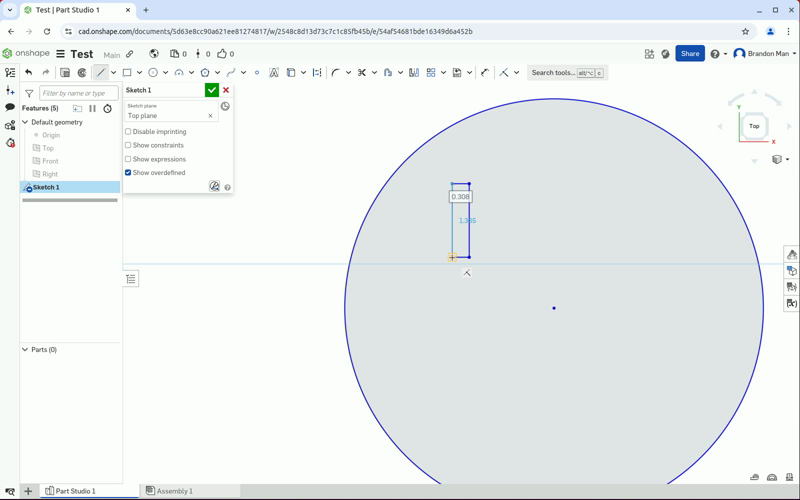
scroll(-6)
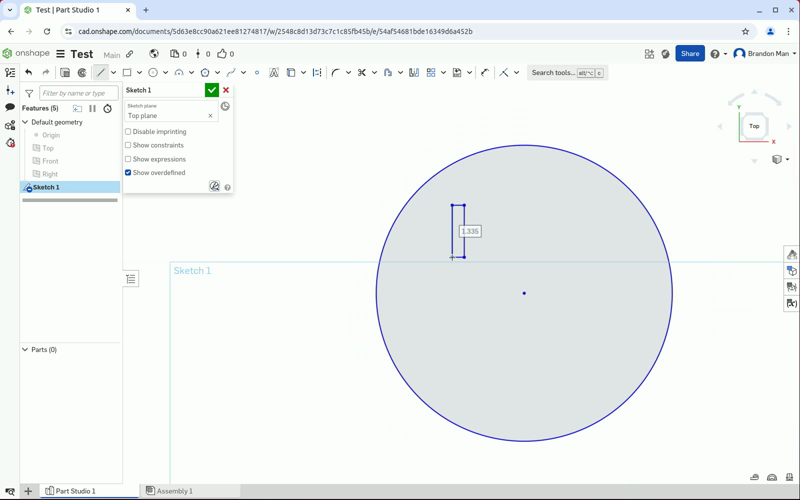
scroll(-6)
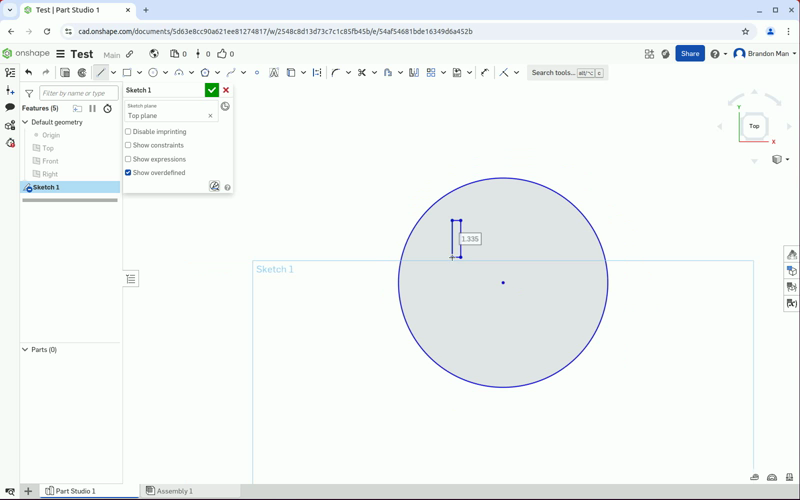
scroll(-6)
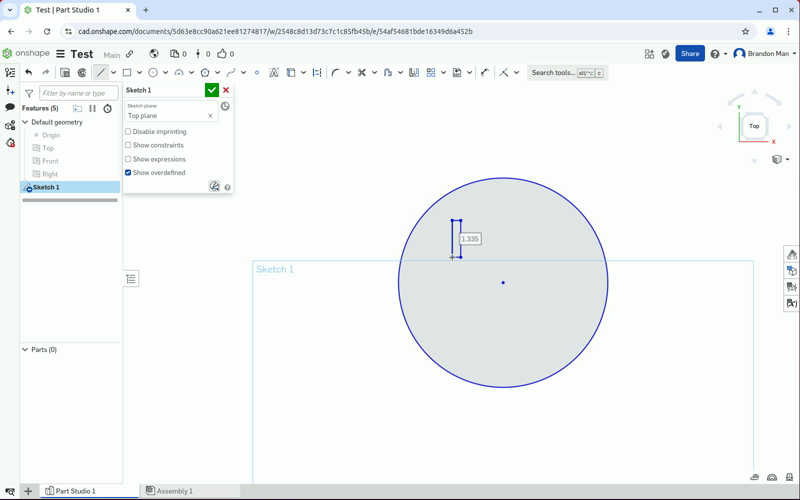
scroll(-6)
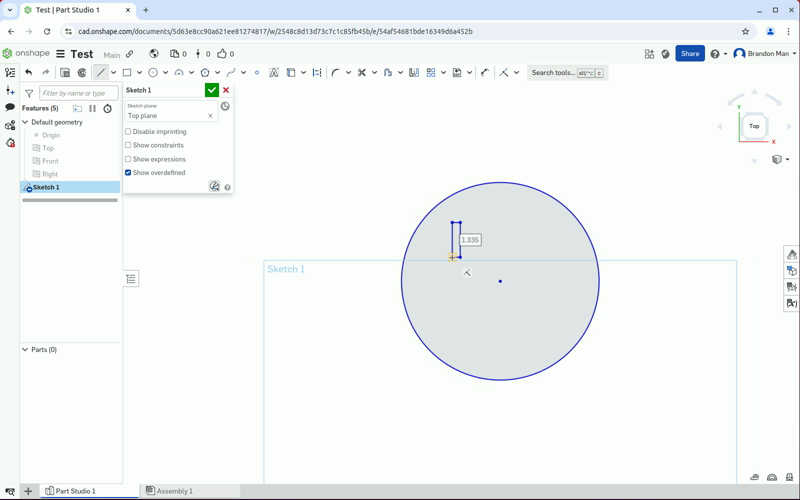
scroll(-6)
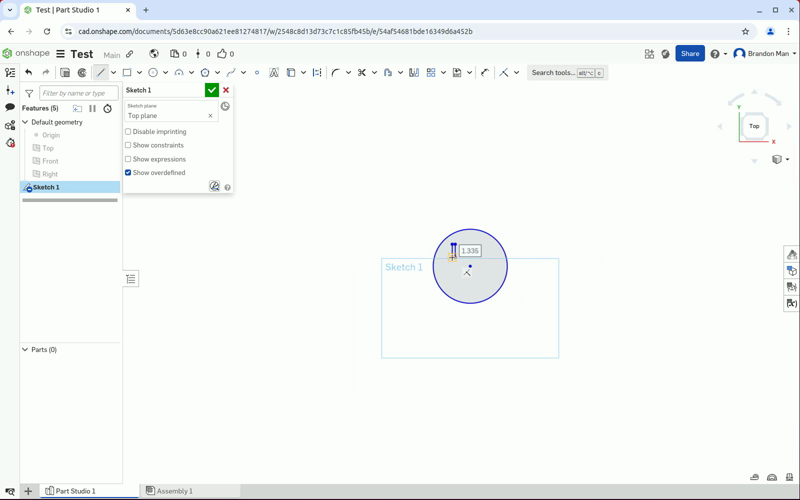
scroll(-6)
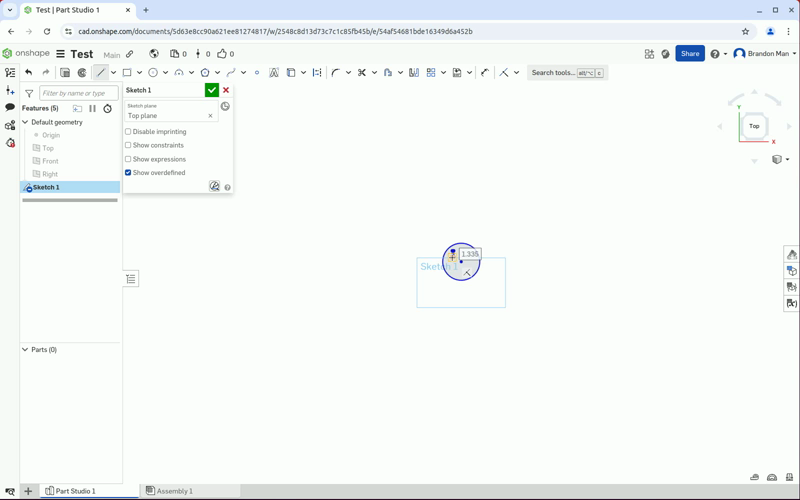
key(esc)
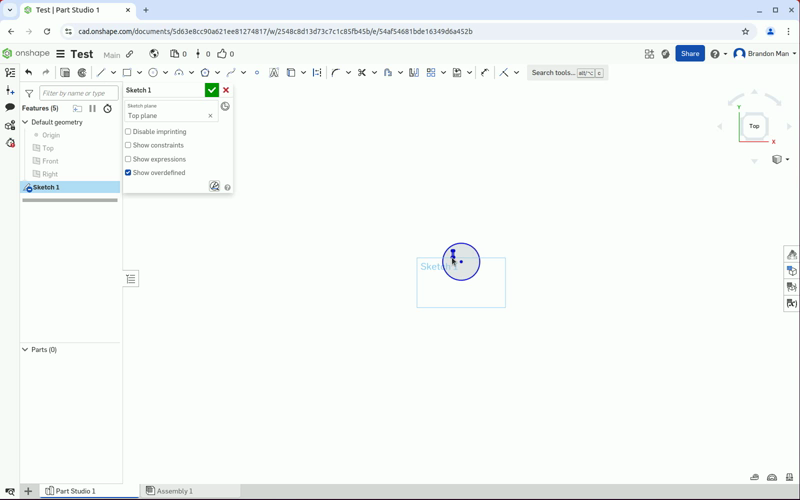
key(c)
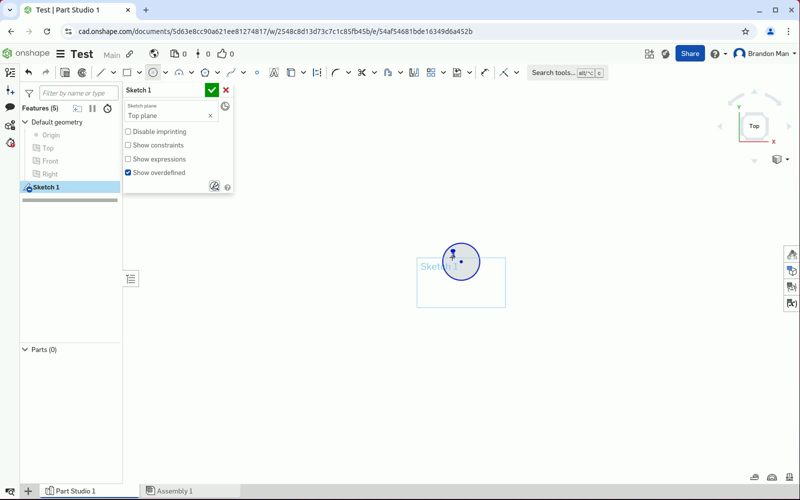
key_down(shift)
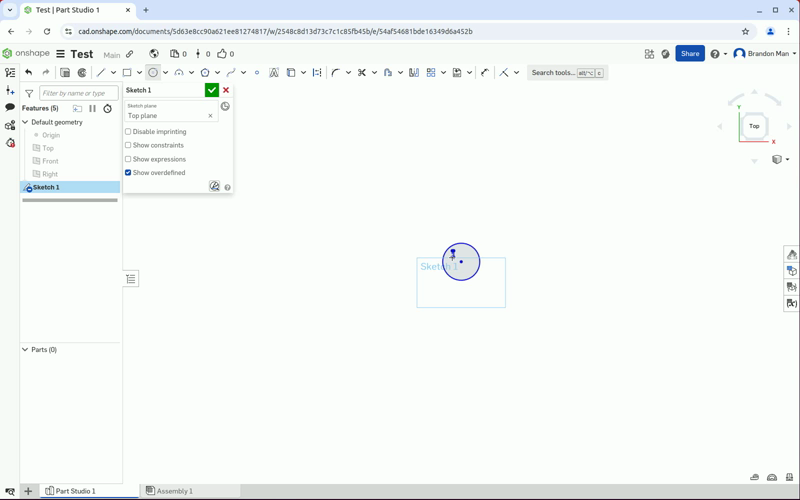
mouse_move(461, 261)
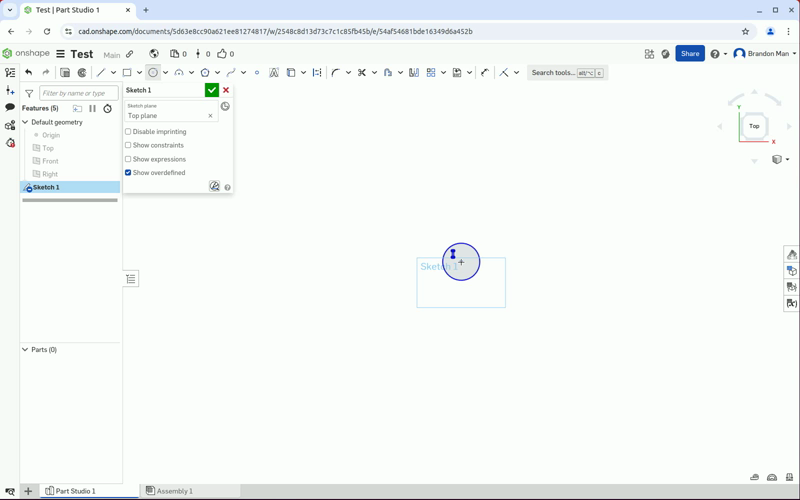
click(461, 261)
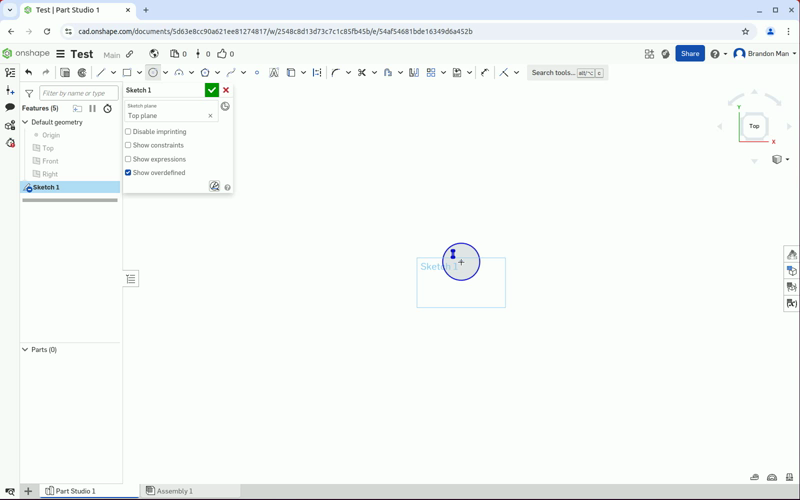
key_up(shift)
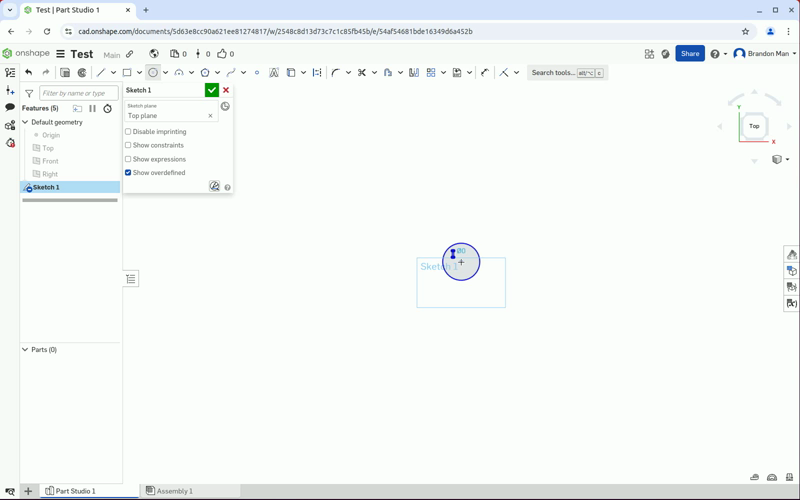
mouse_move(462, 261)
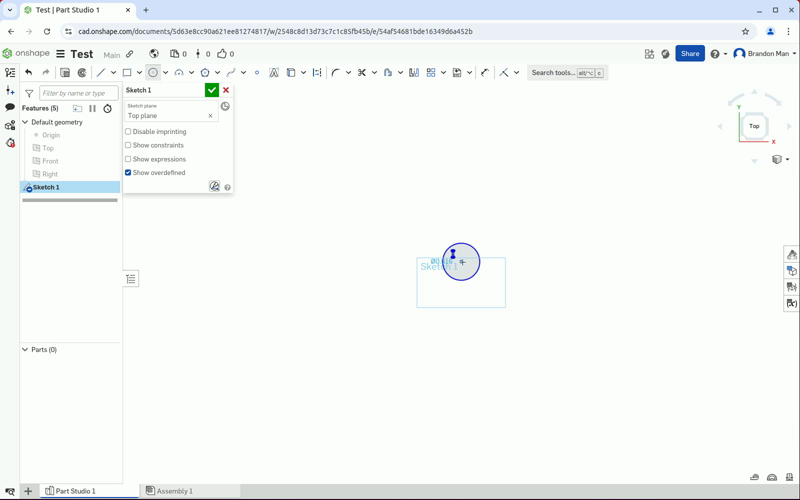
scroll(6)
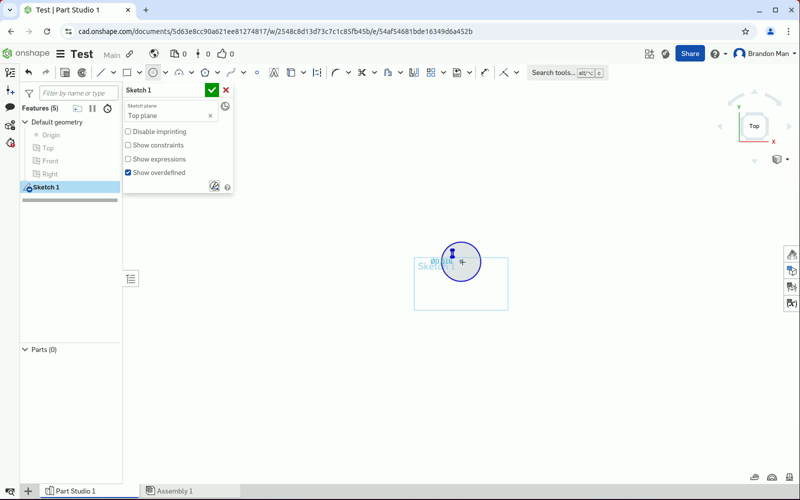
scroll(6)
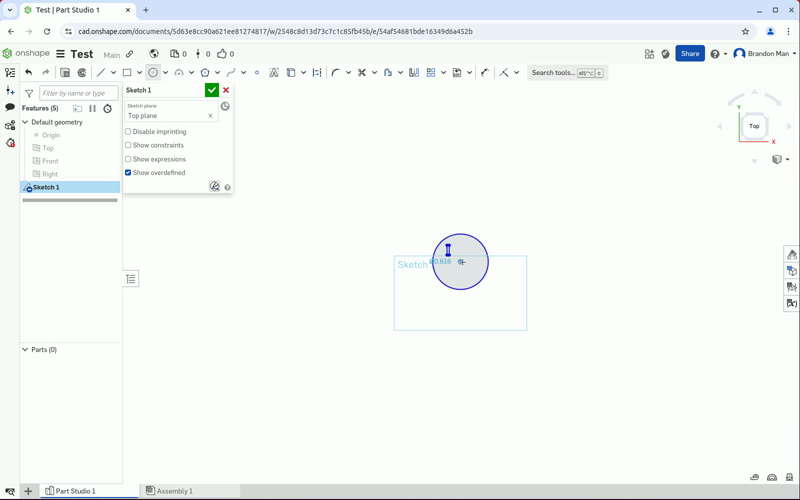
scroll(6)
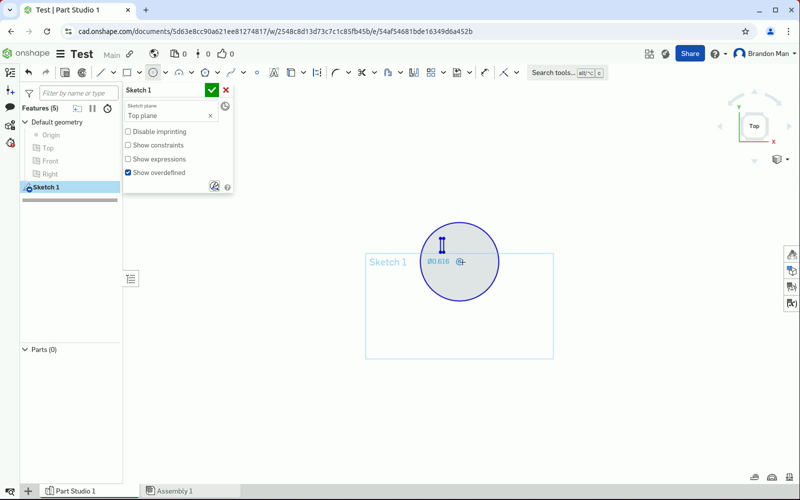
scroll(6)
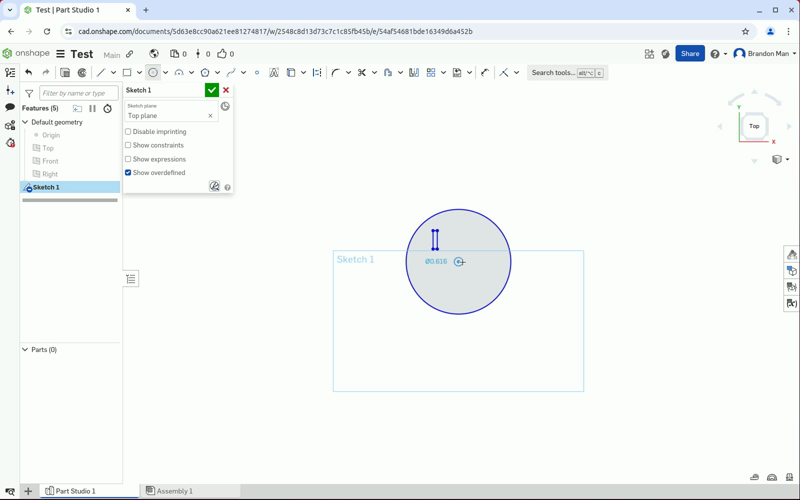
scroll(6)
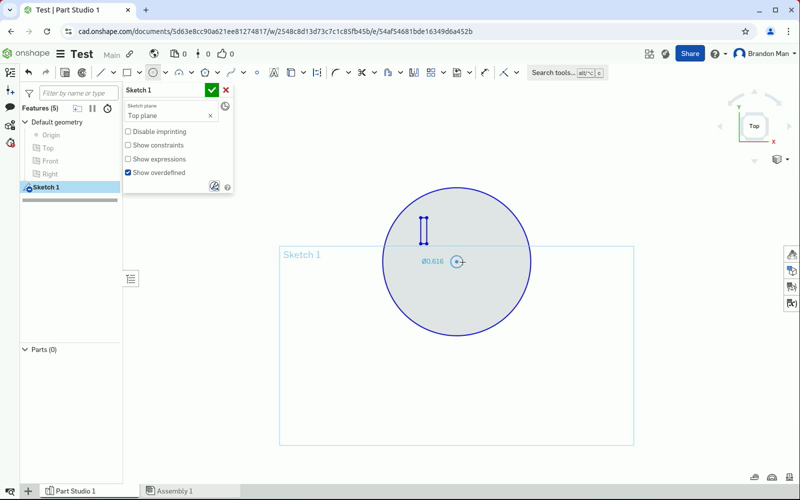
scroll(6)
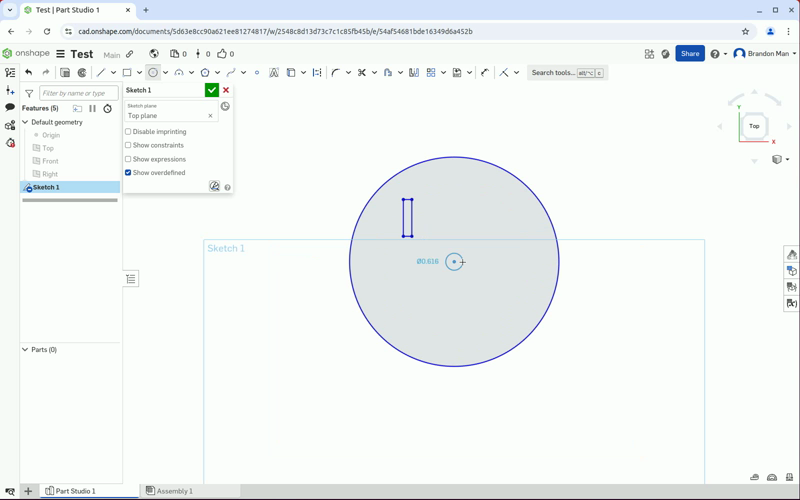
scroll(6)
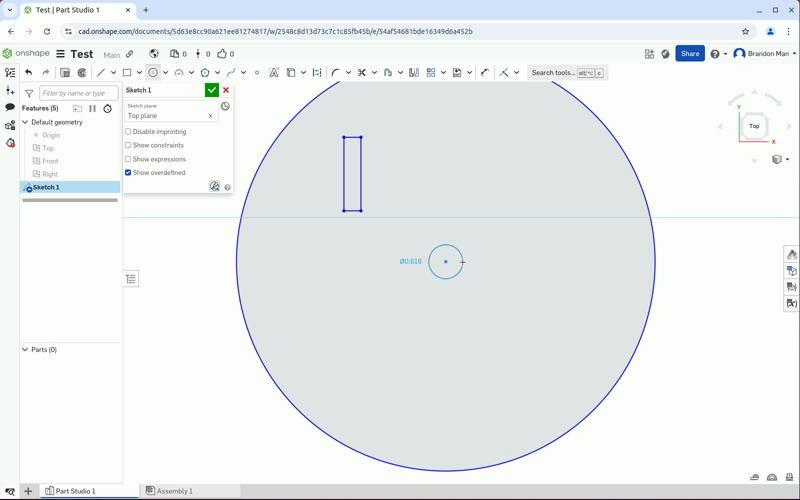
click(462, 261)
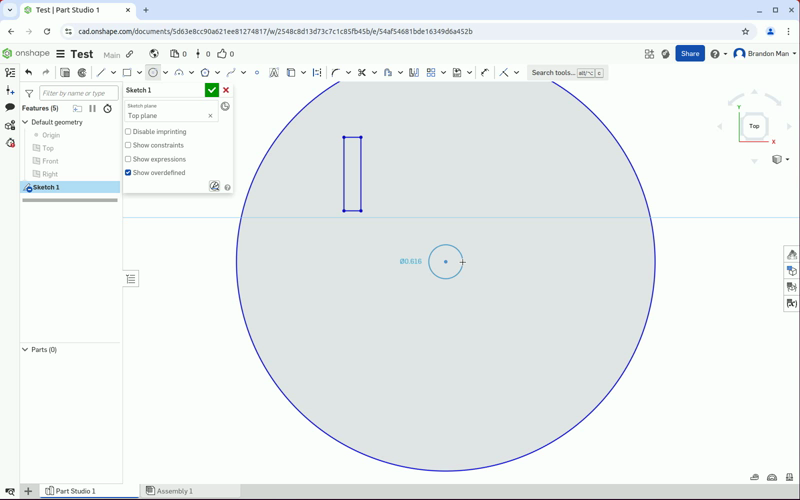
scroll(-6)
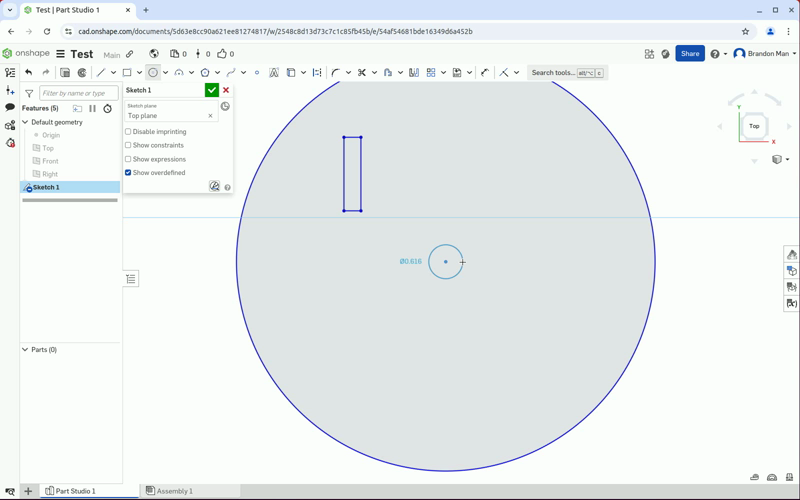
scroll(-6)
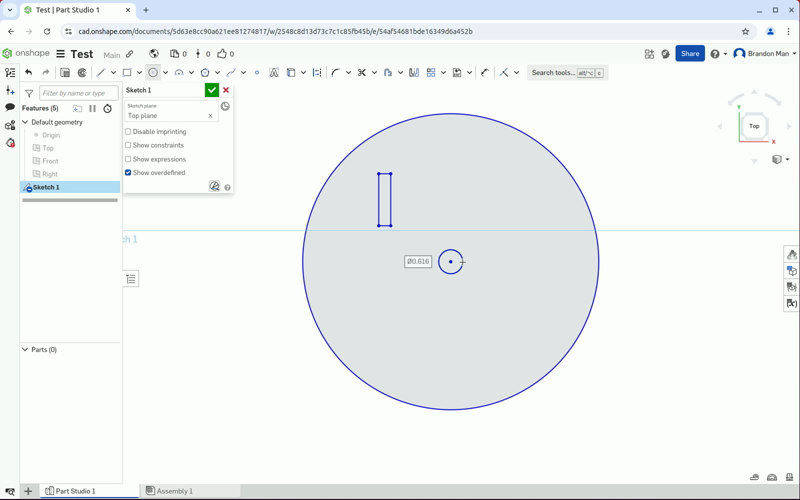
scroll(-6)
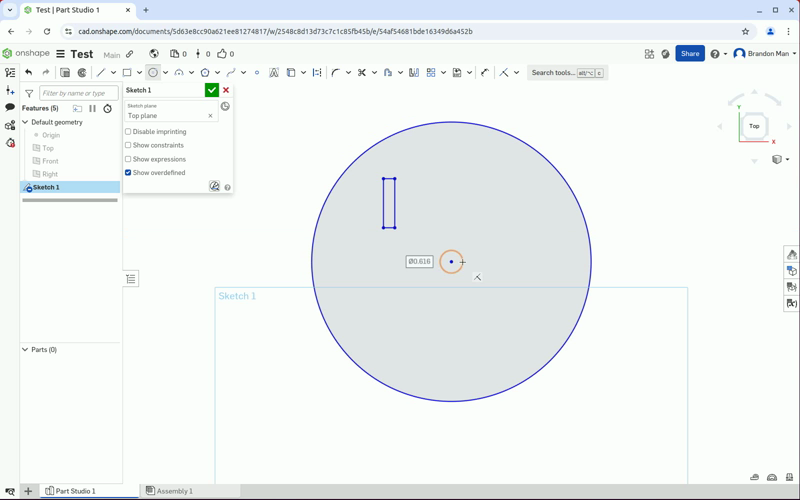
scroll(-6)
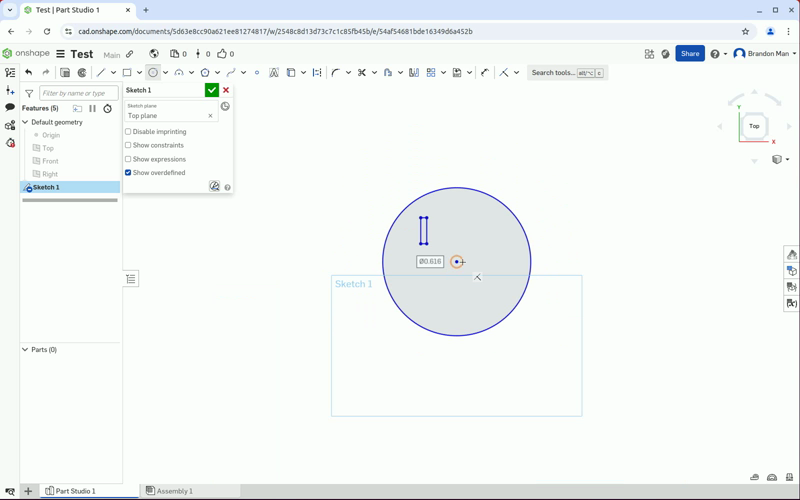
scroll(-6)
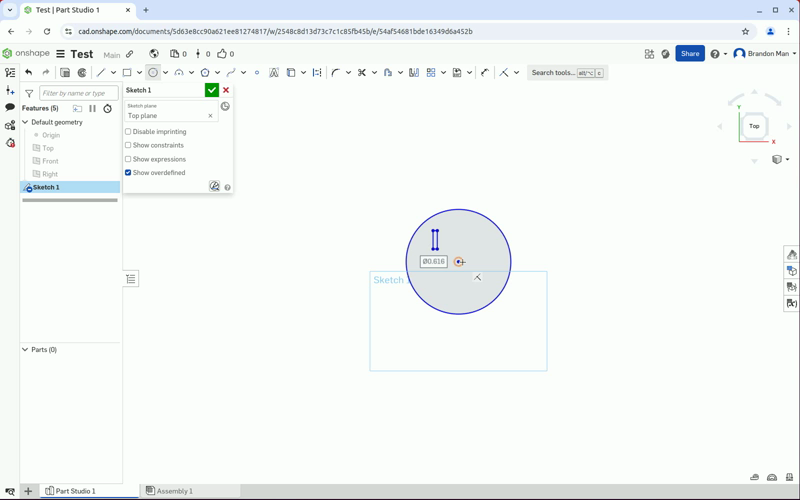
scroll(-6)
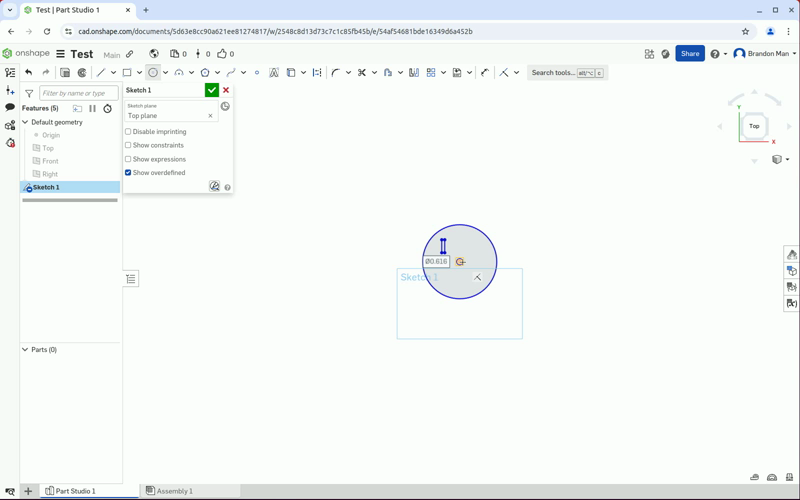
scroll(-6)
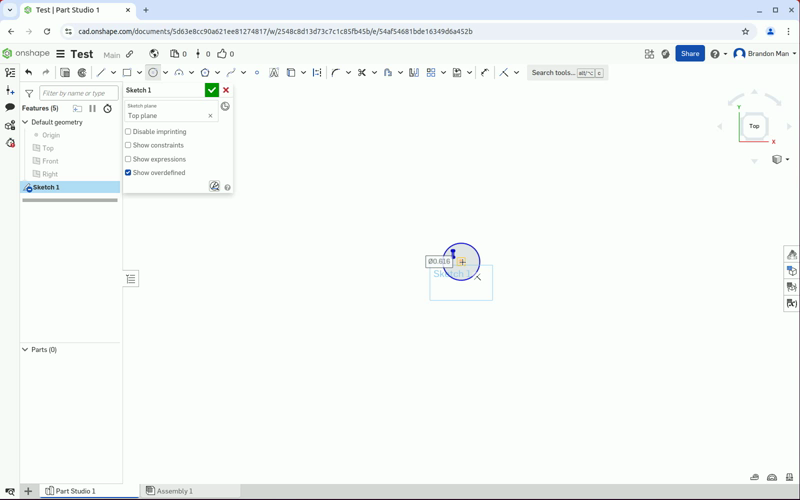
key(esc)
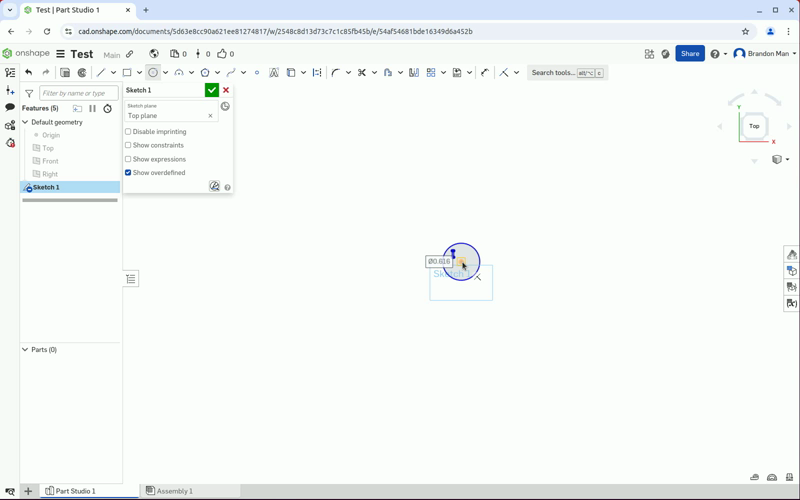
mouse_move(463, 273)
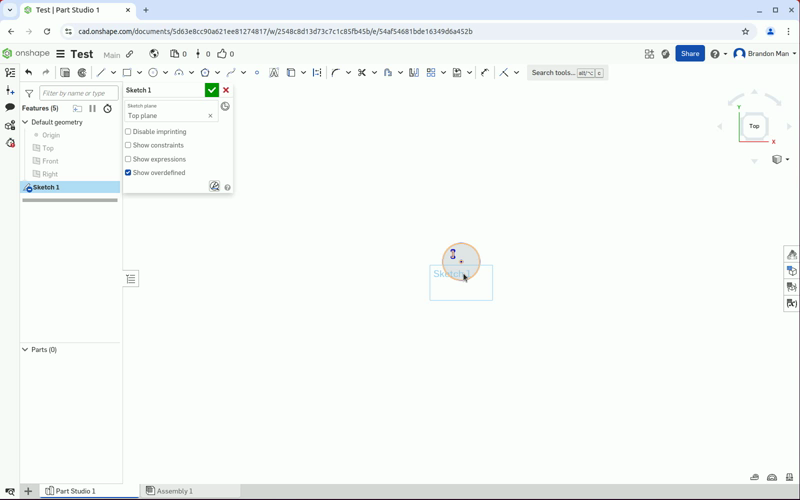
scroll(6)
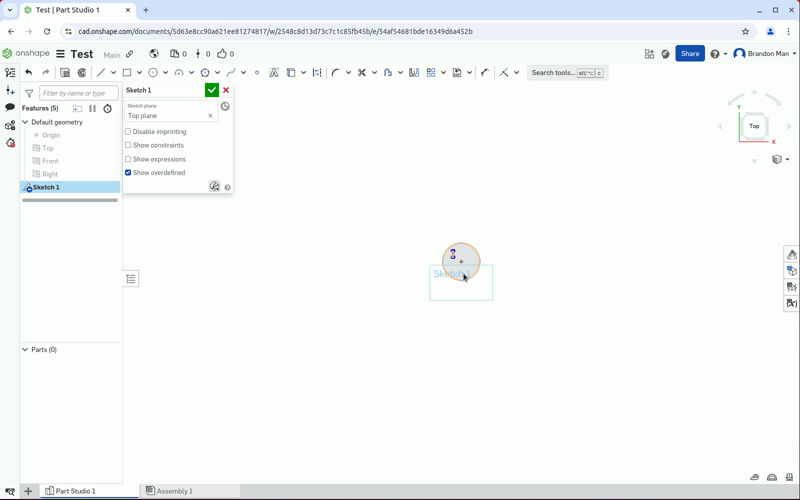
scroll(6)
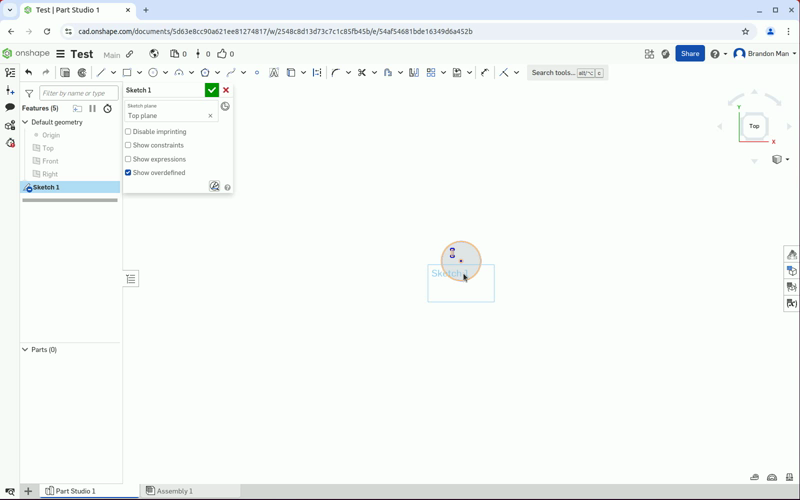
scroll(6)
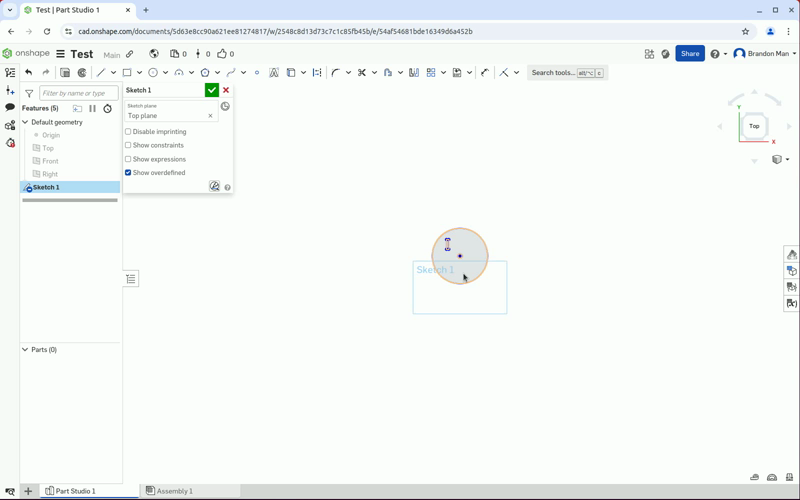
scroll(6)
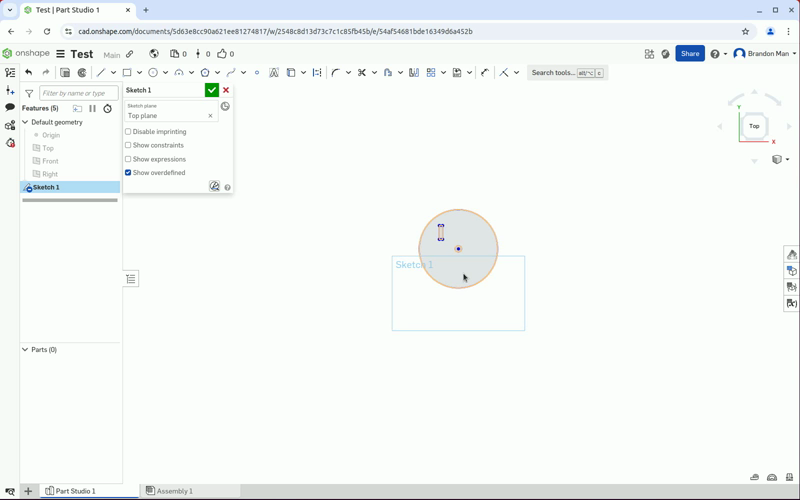
scroll(6)
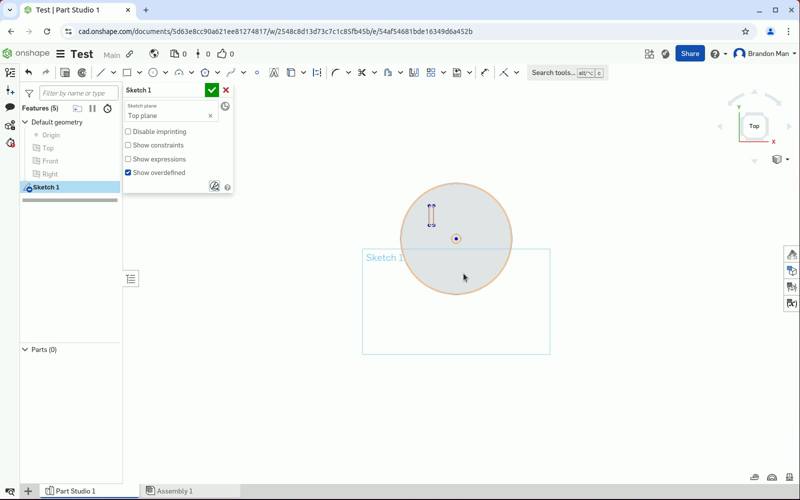
scroll(6)
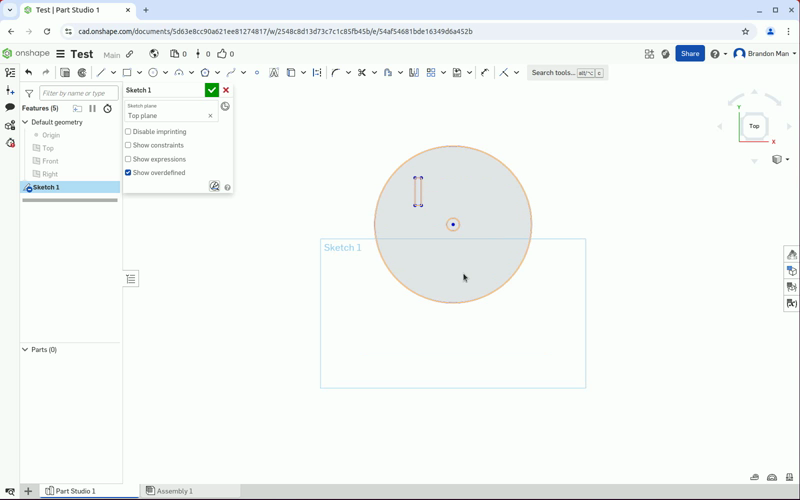
scroll(6)
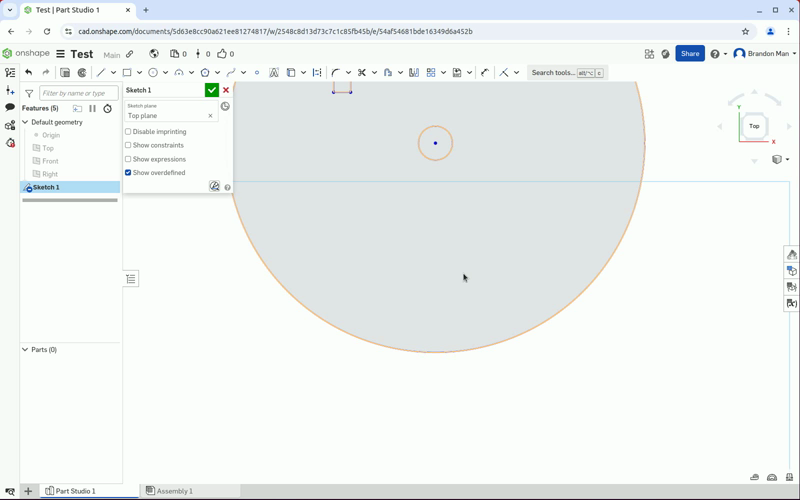
click(463, 273)
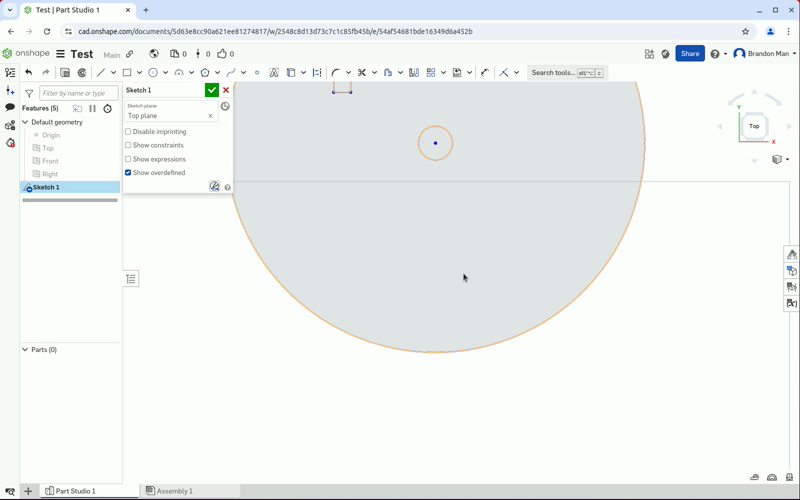
scroll(-6)
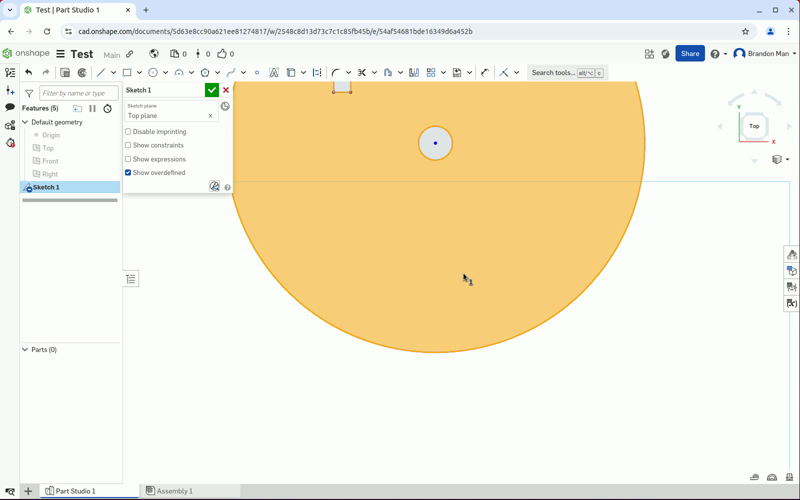
scroll(-6)
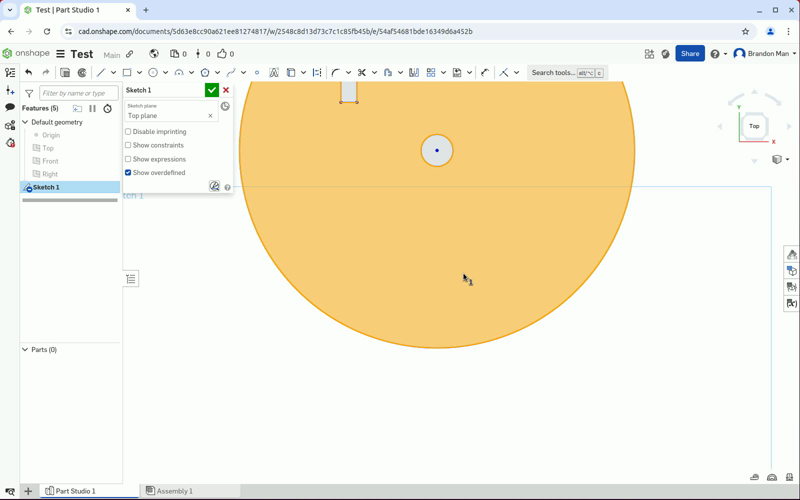
scroll(-6)
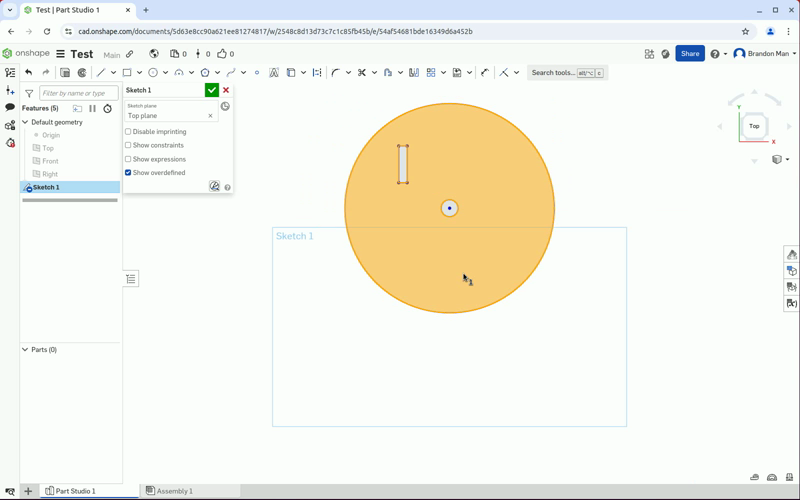
scroll(-6)
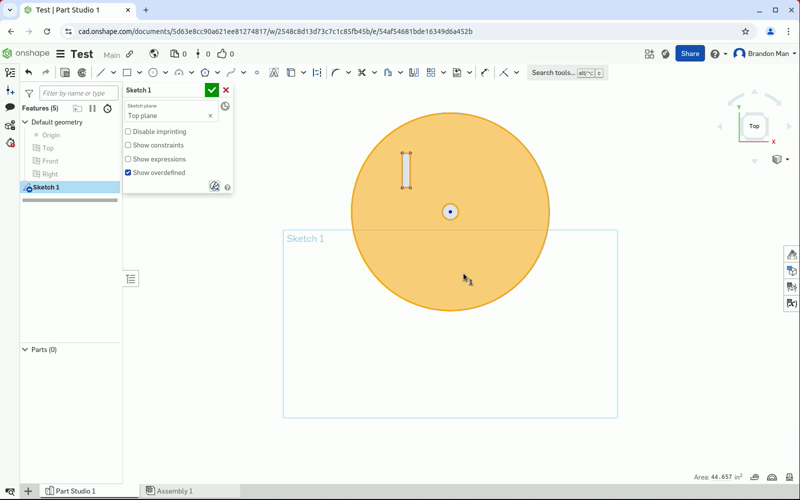
scroll(-6)
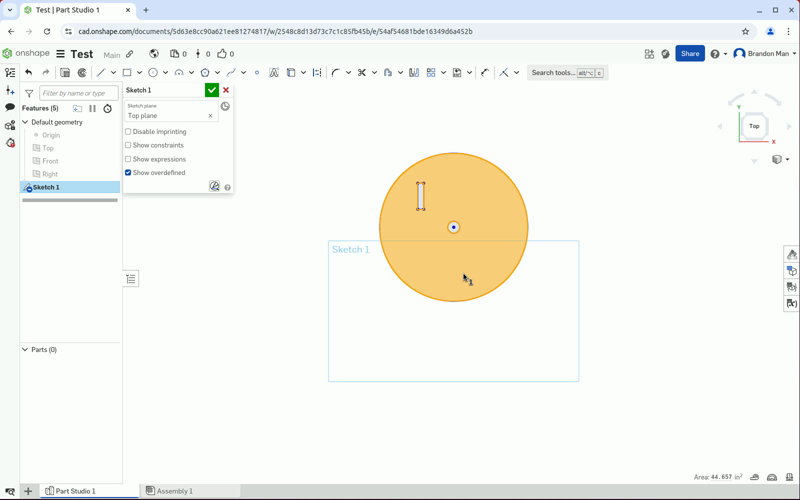
scroll(-6)
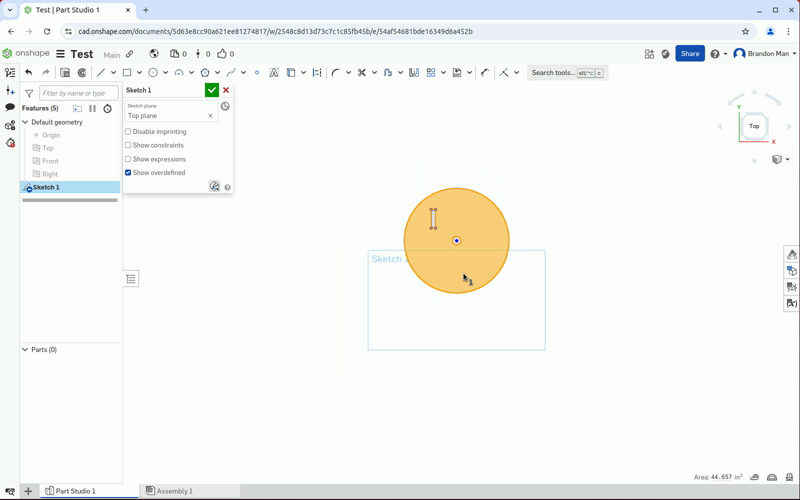
scroll(-6)
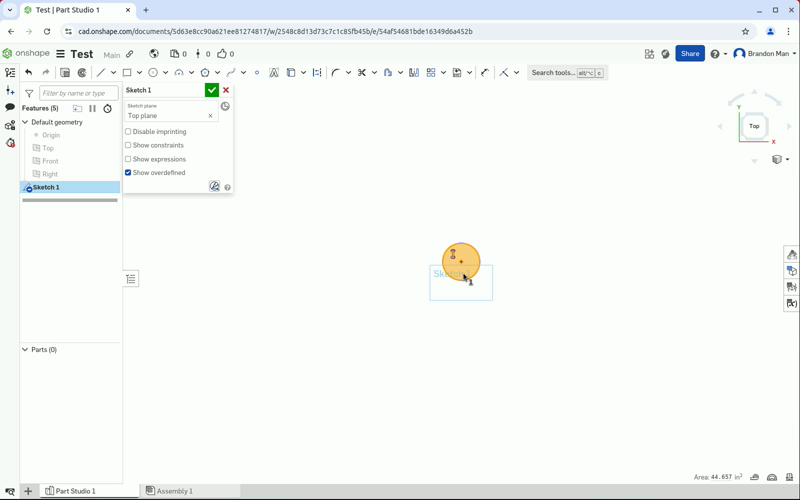
mouse_move(73, 352)
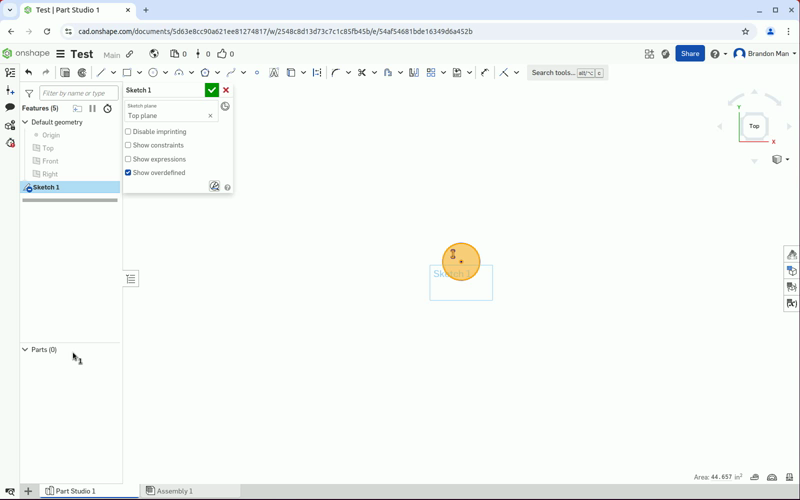
key(shift+y)
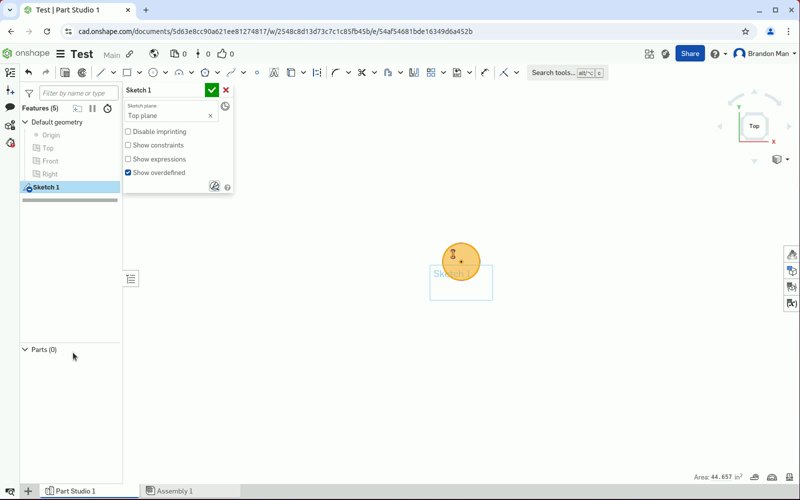
key(shift+e)
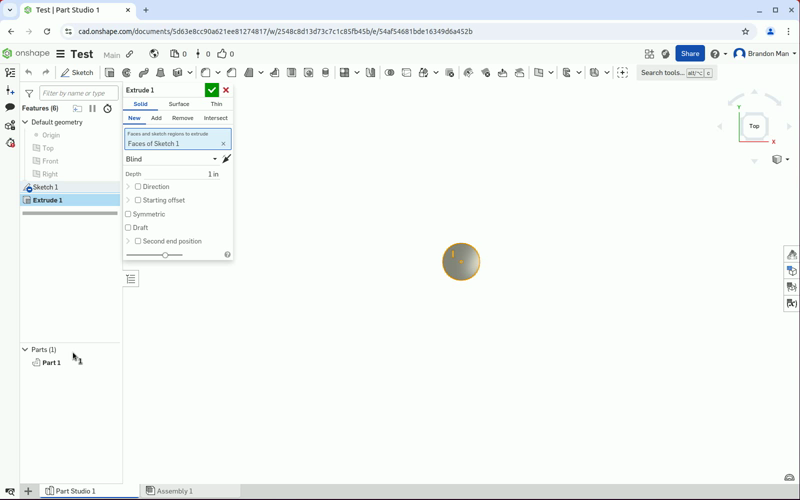
mouse_move(143, 106)
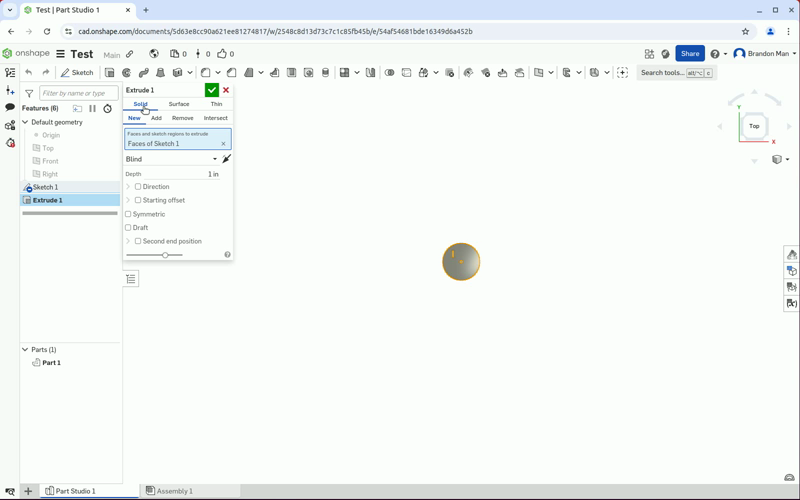
click(143, 106)
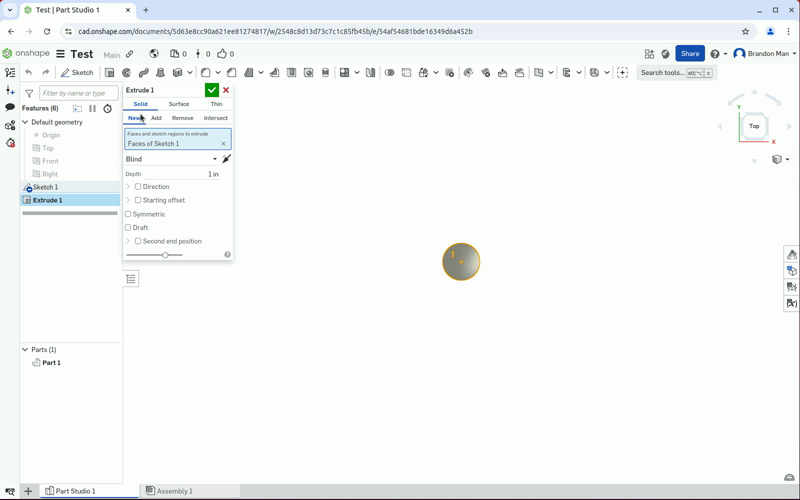
mouse_move(137, 120)
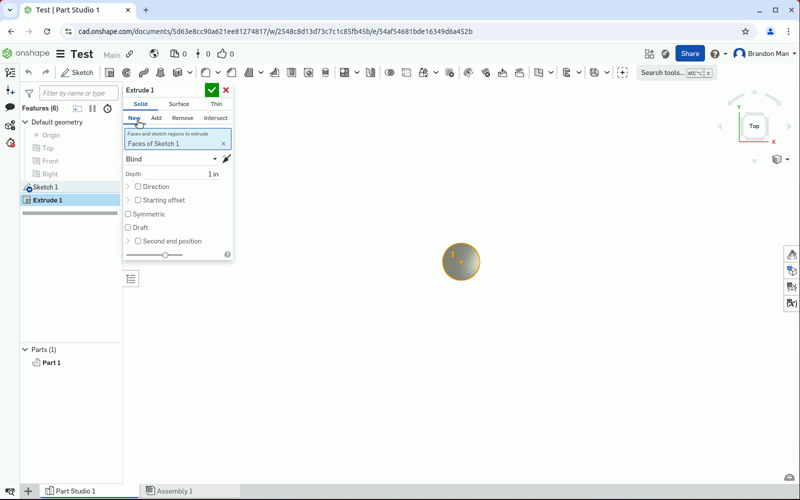
click(137, 120)
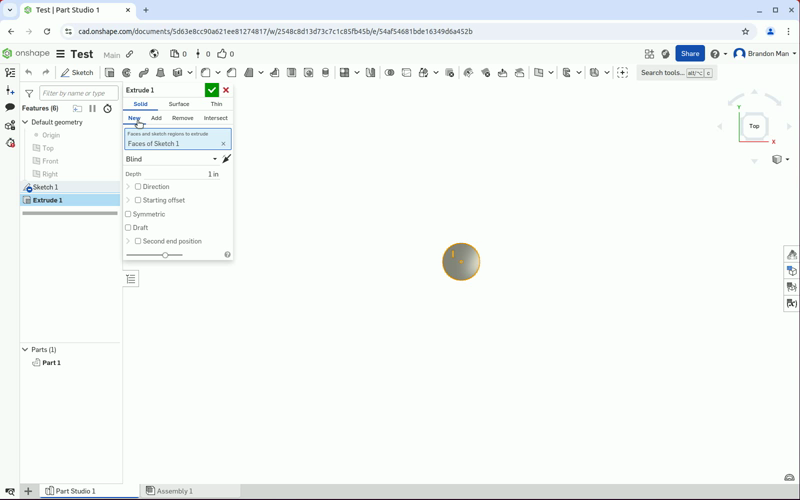
key(tab, 4)
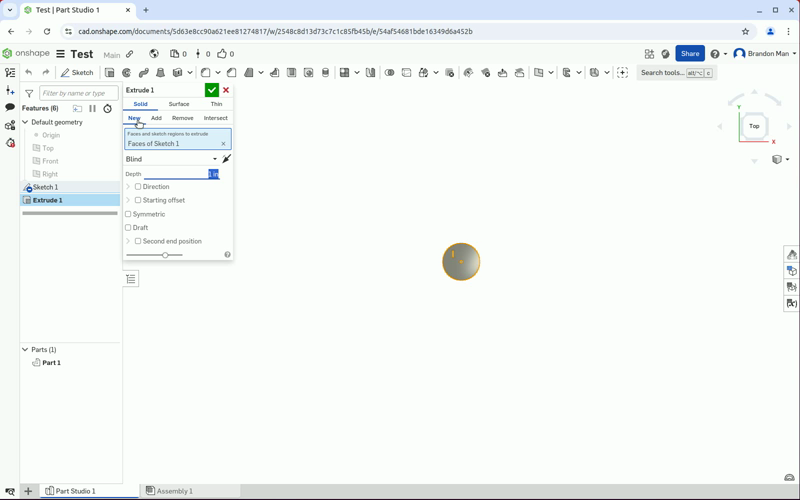
text(1.926)
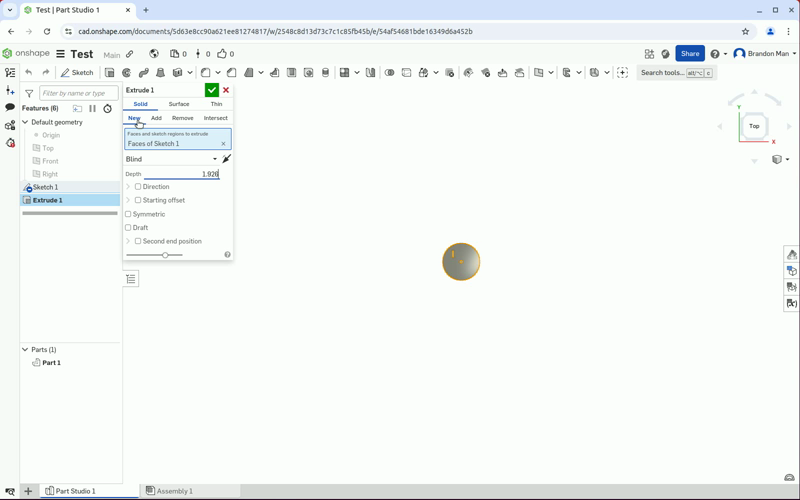
key(enter)
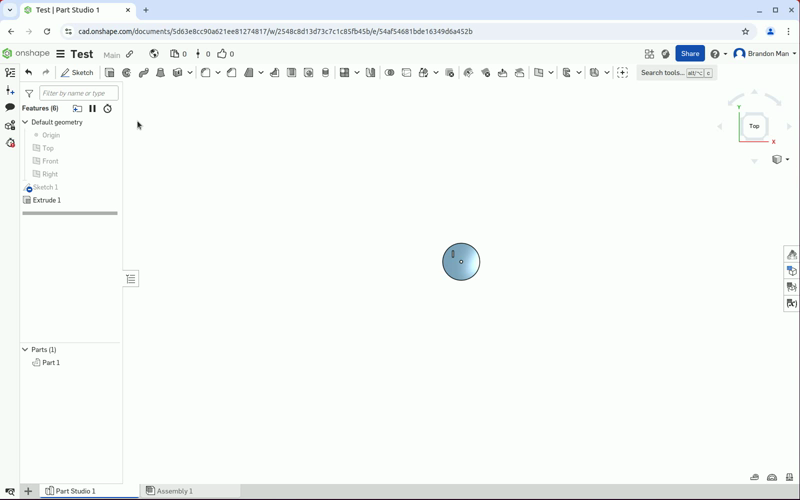
key(shift+h)
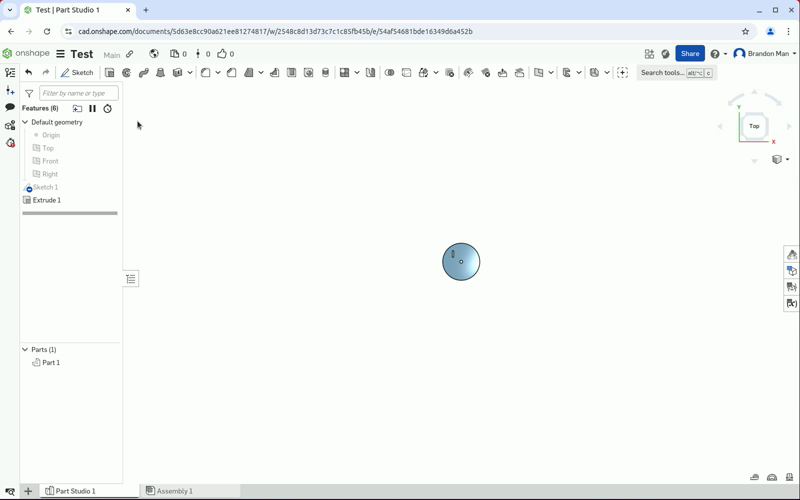
key(shift+h)
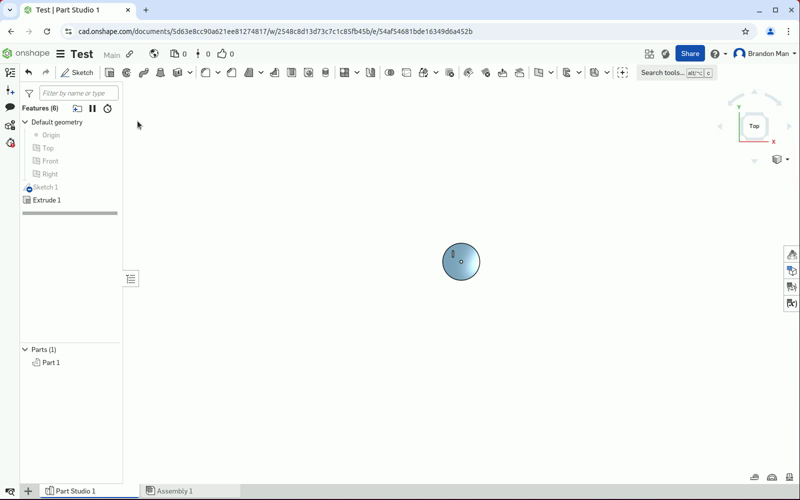
mouse_move(73, 189)
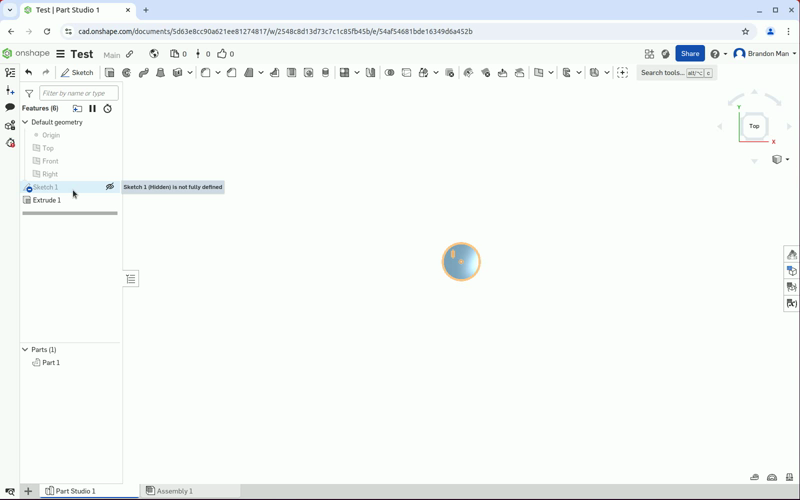
click(73, 189)
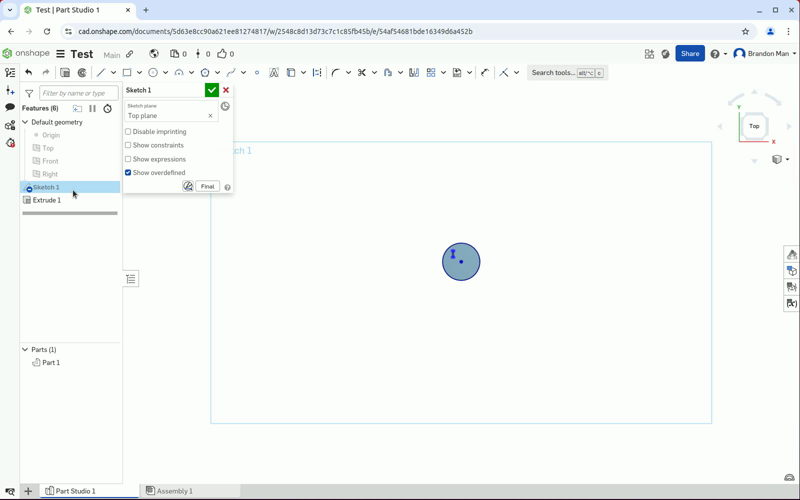
mouse_move(229, 92)
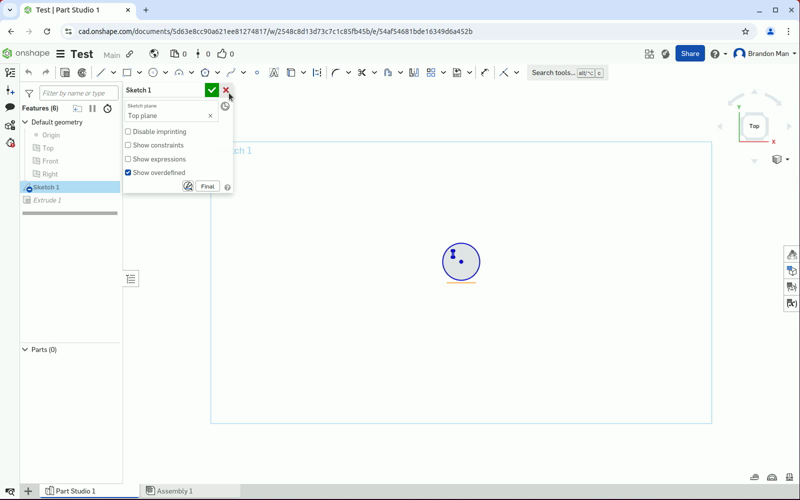
click(229, 92)
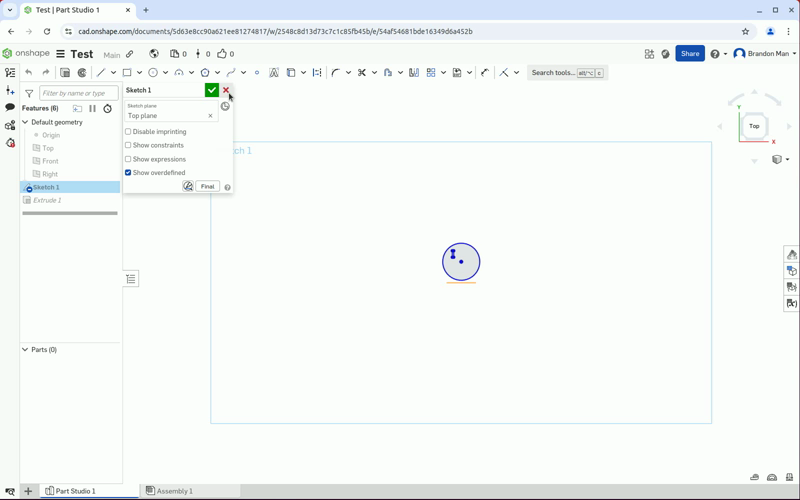
key(shift+s)
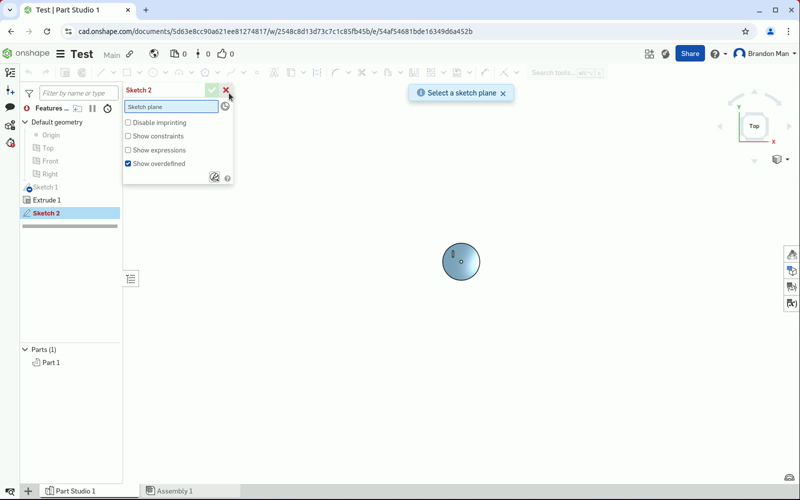
mouse_move(73, 150)
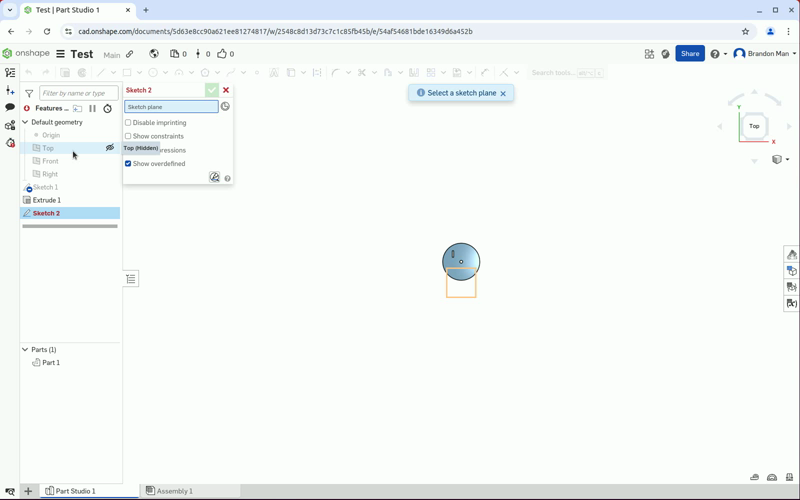
click(73, 150)
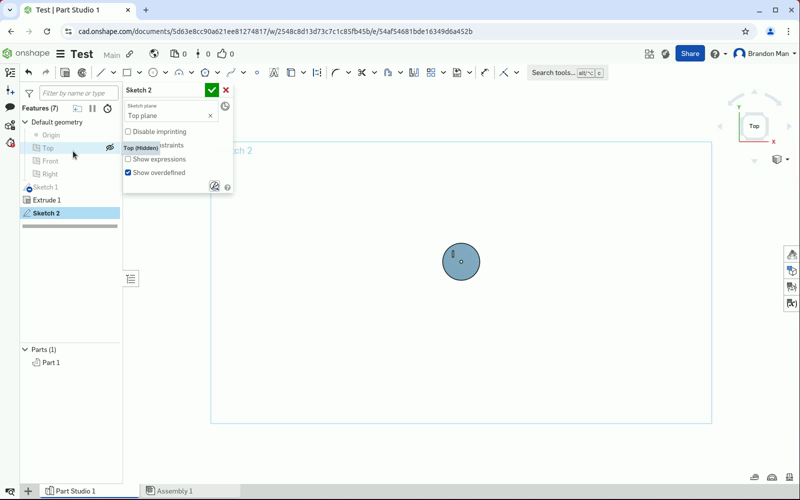
mouse_move(73, 352)
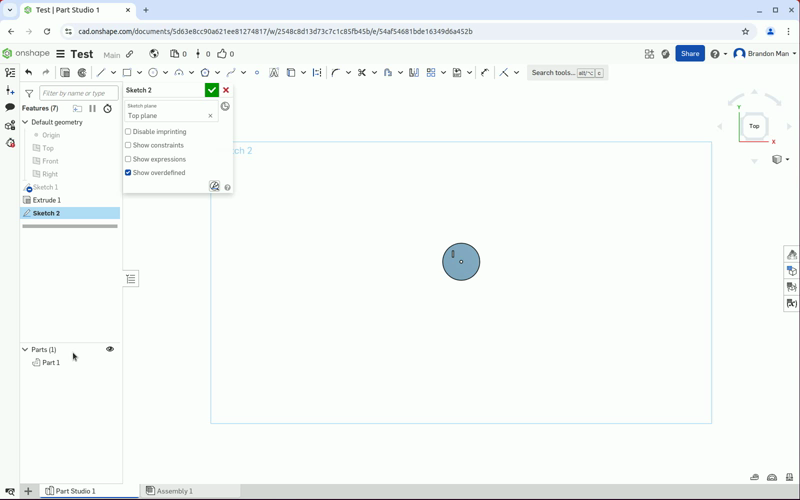
key(y)
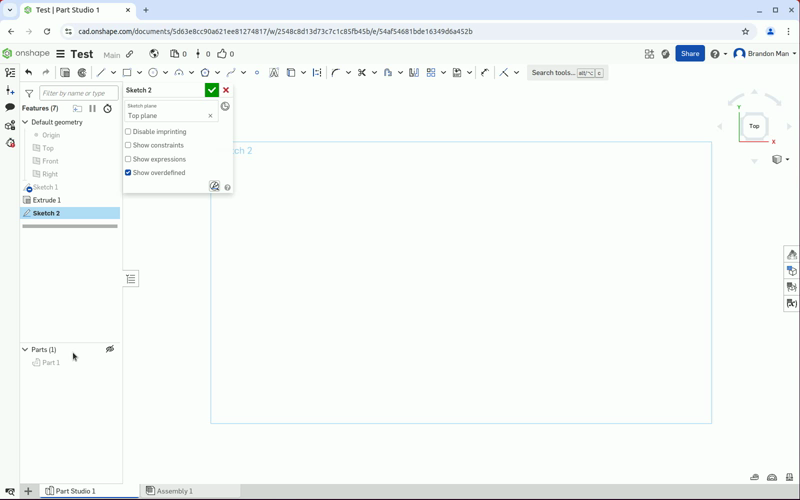
key(c)
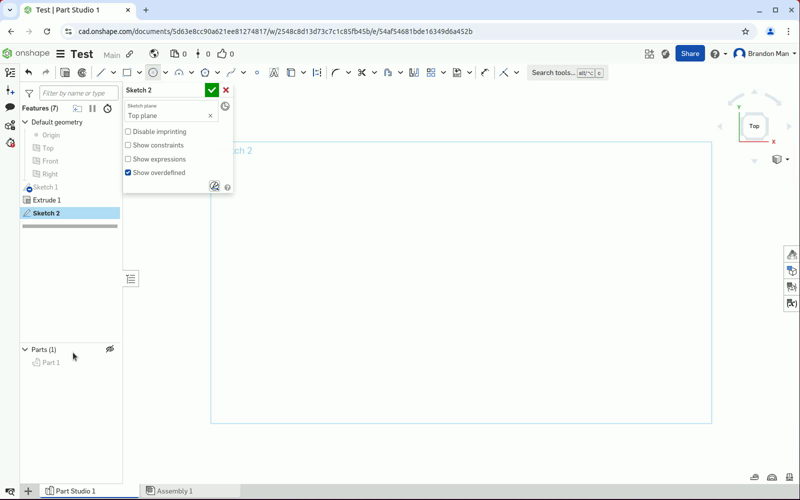
key_down(shift)
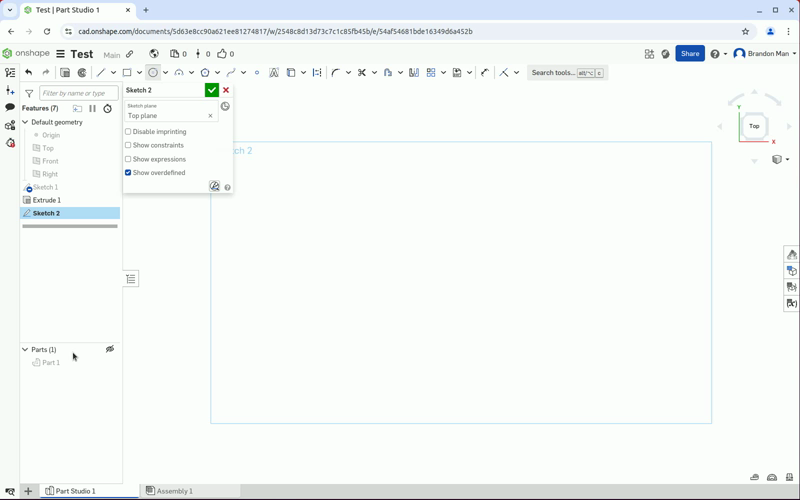
mouse_move(460, 288)
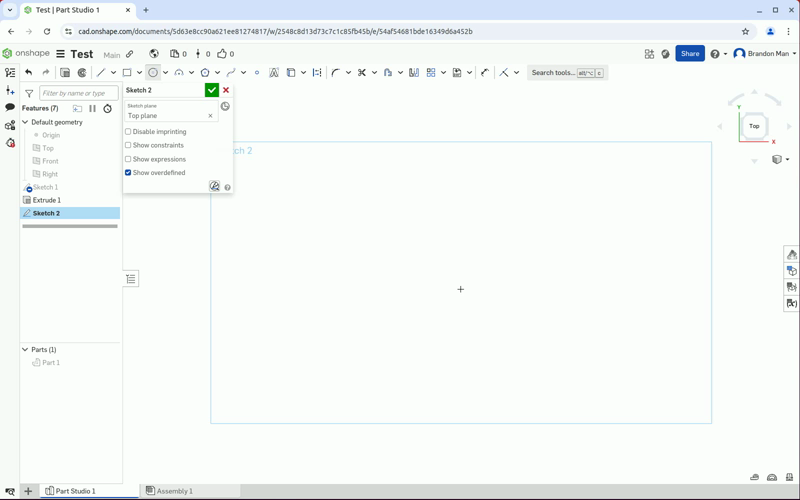
click(460, 288)
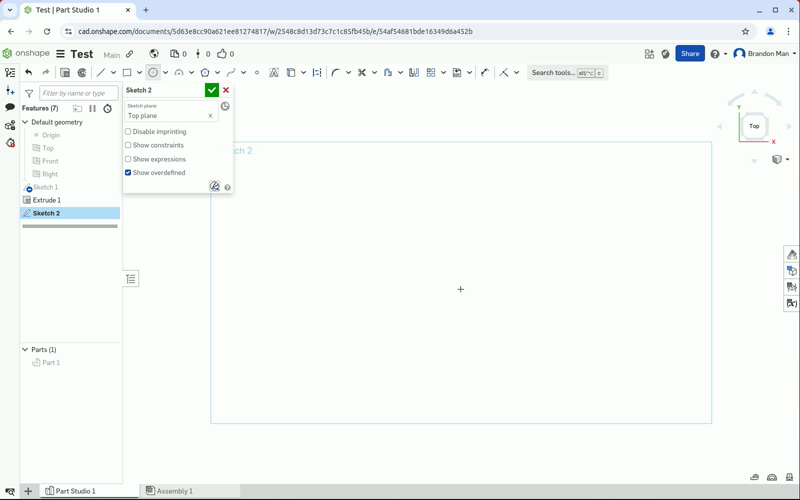
key_up(shift)
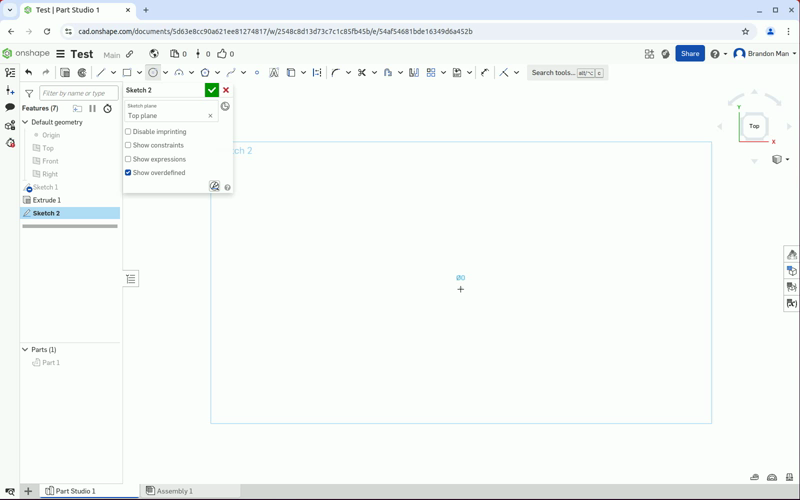
mouse_move(470, 288)
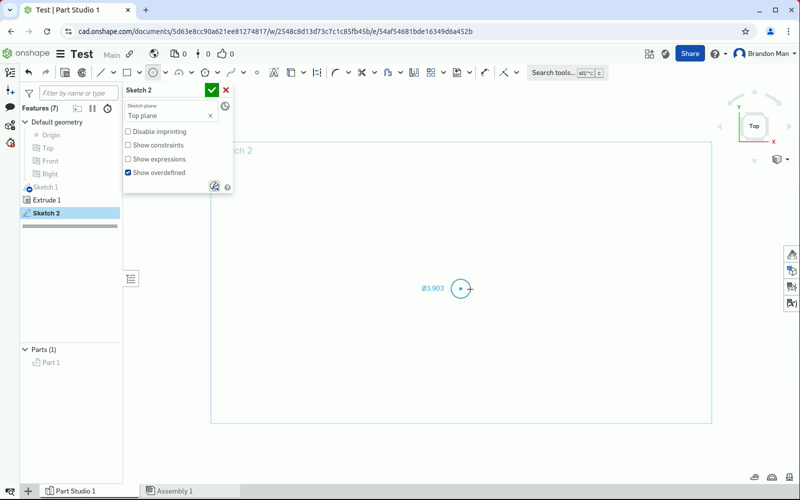
click(470, 288)
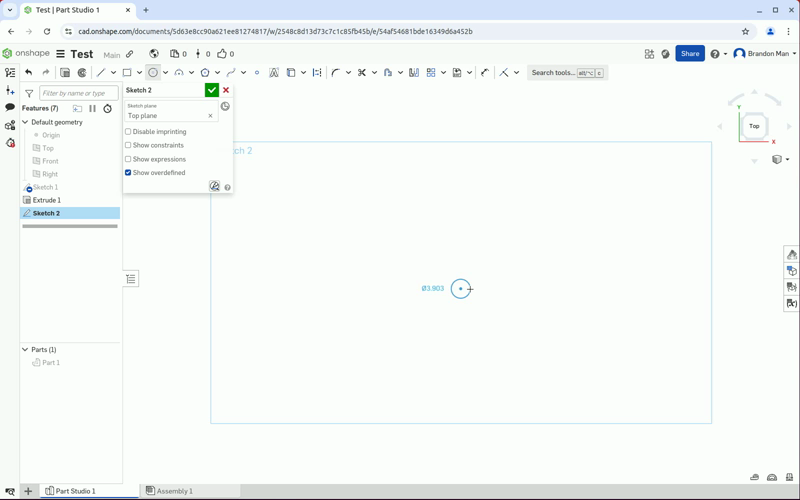
key(esc)
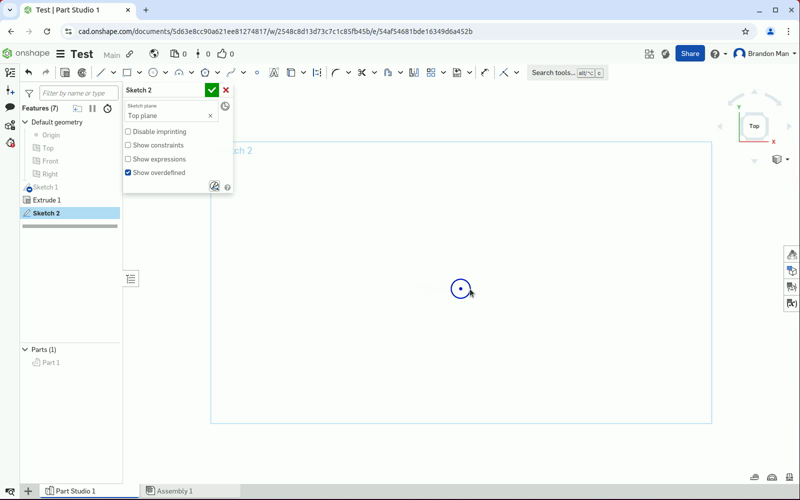
key(l)
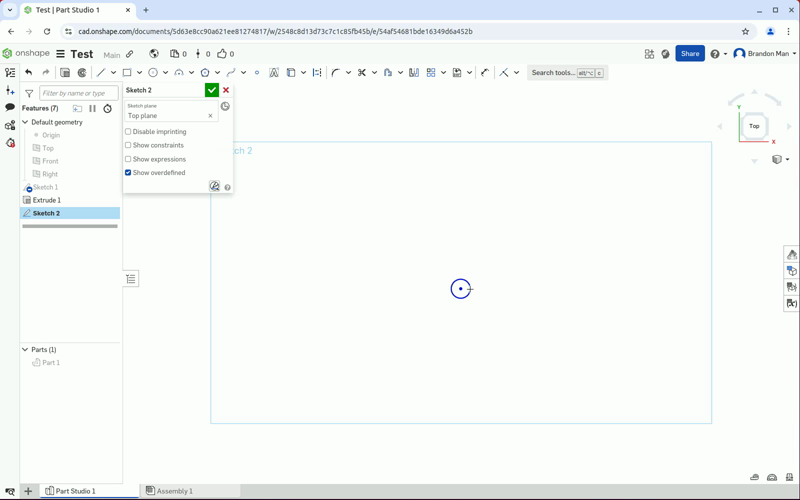
key_down(shift)
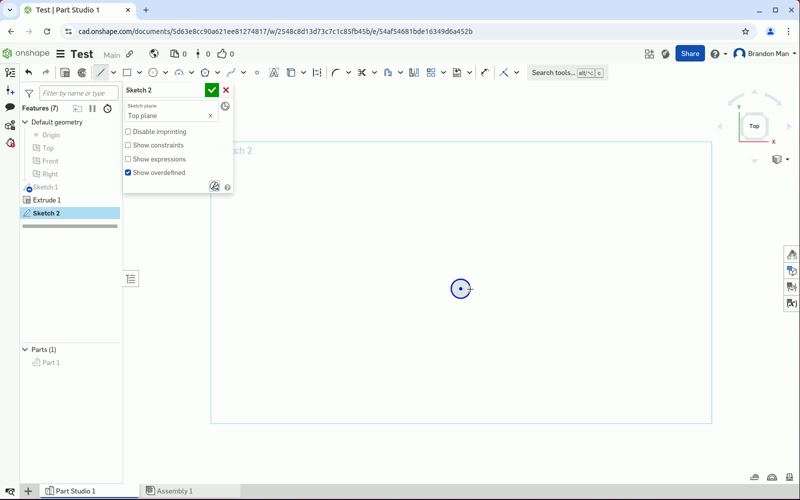
mouse_move(455, 288)
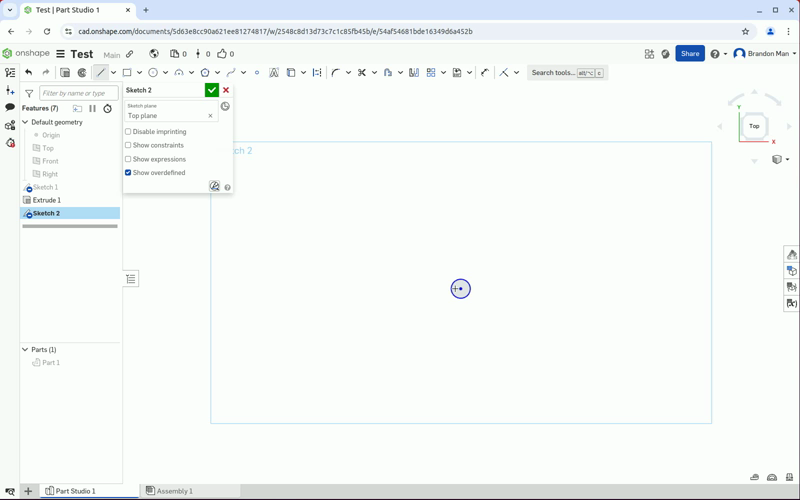
click(455, 288)
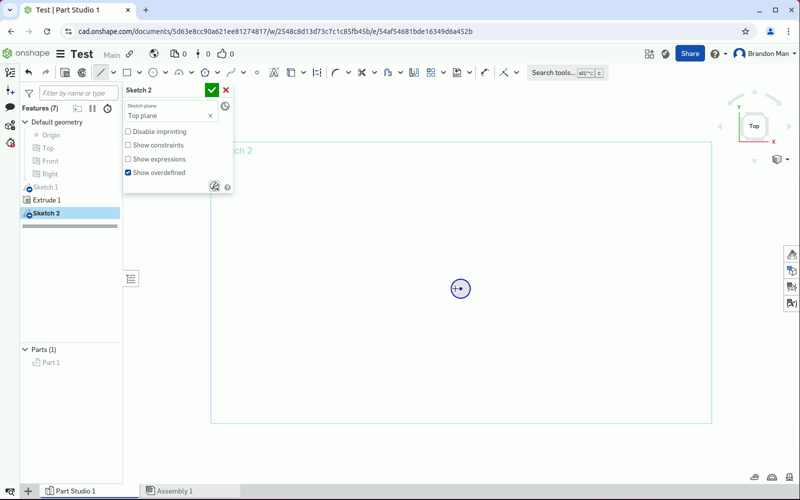
key_up(shift)
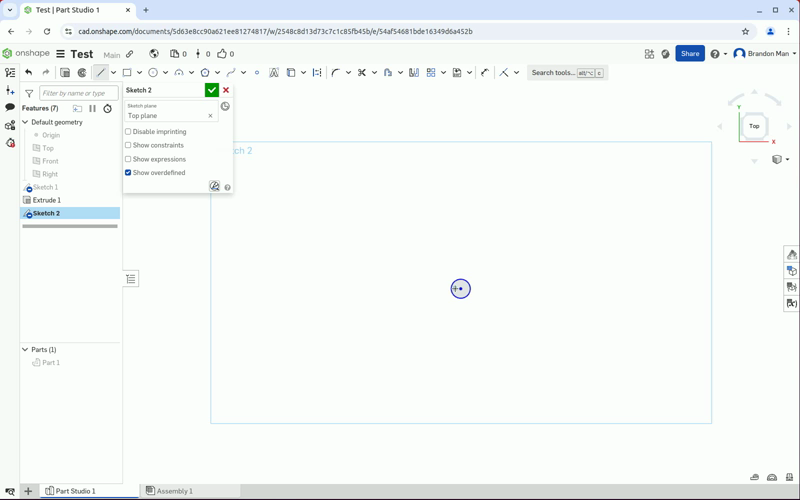
key_down(shift)
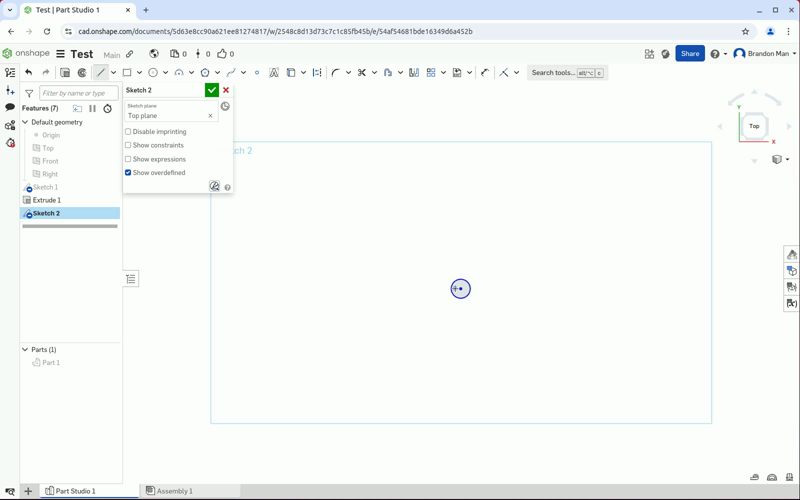
mouse_move(485, 288)
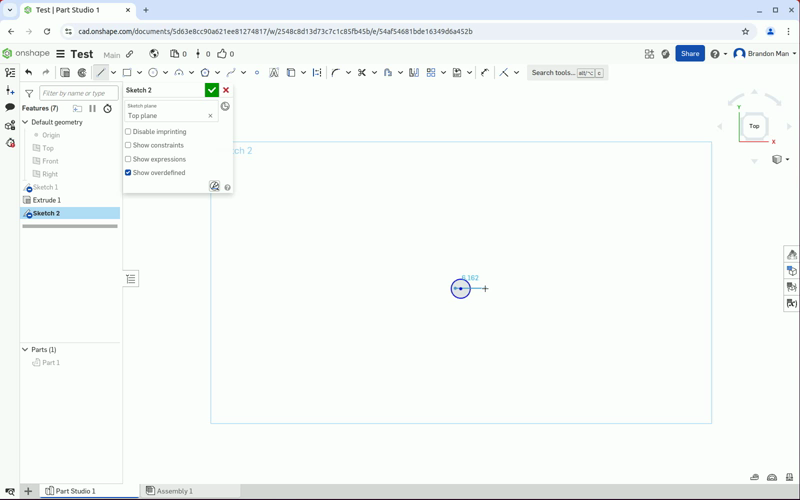
mouse_move(456, 288)
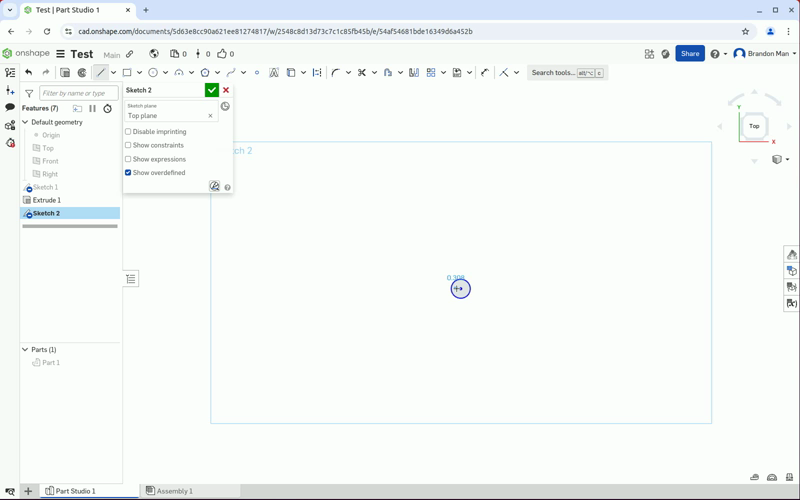
scroll(6)
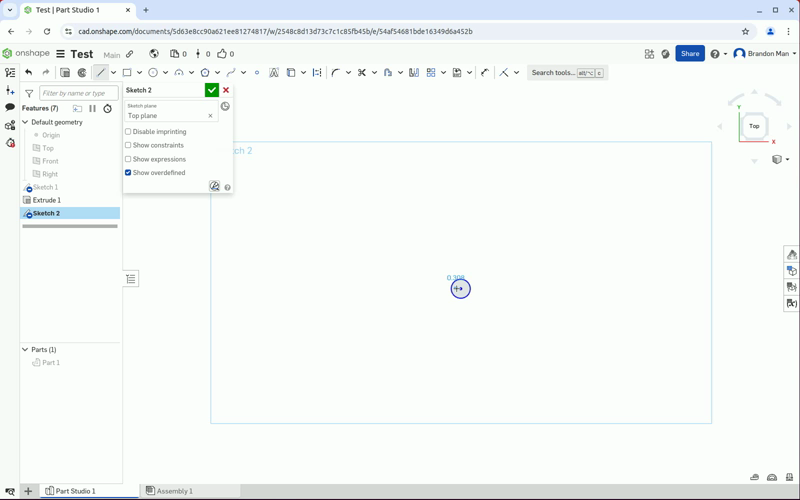
scroll(6)
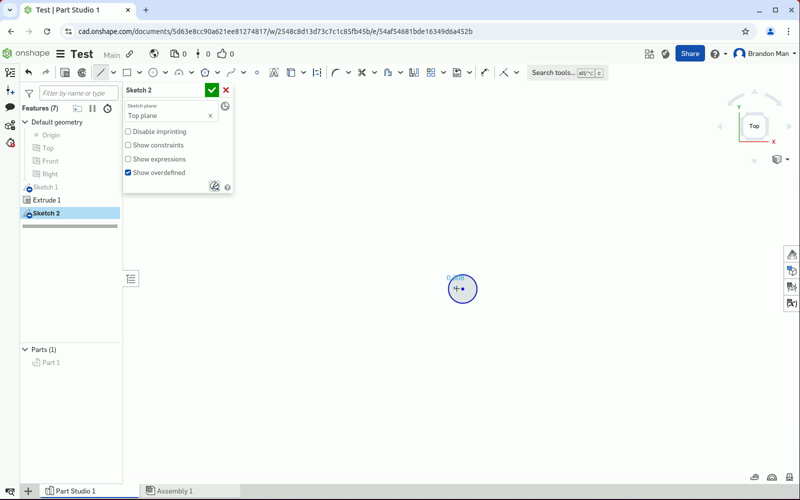
scroll(6)
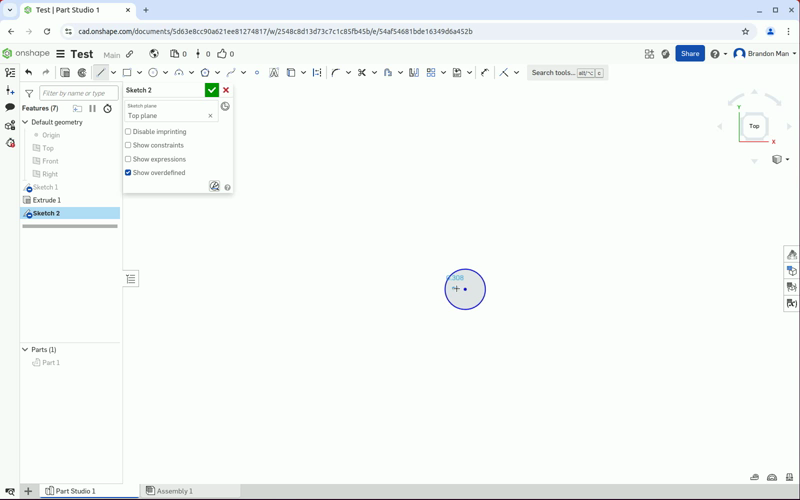
scroll(6)
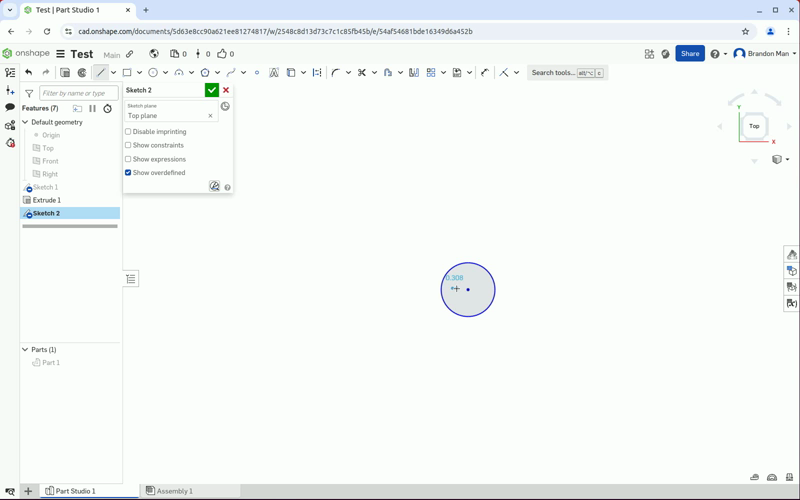
scroll(6)
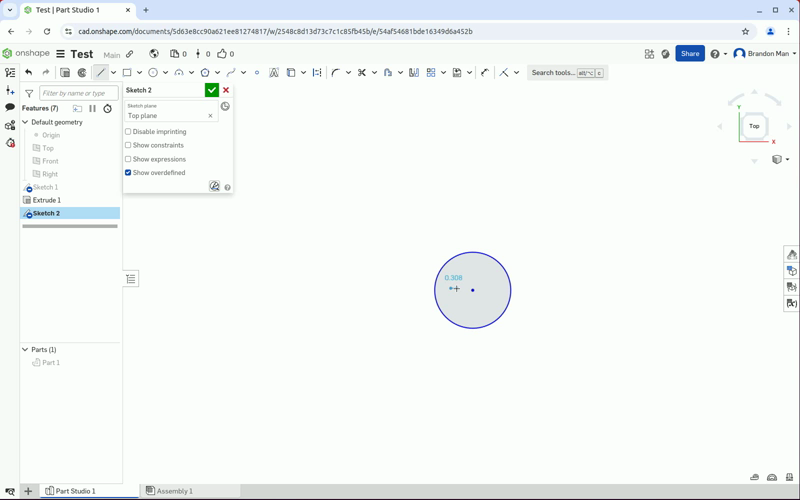
scroll(6)
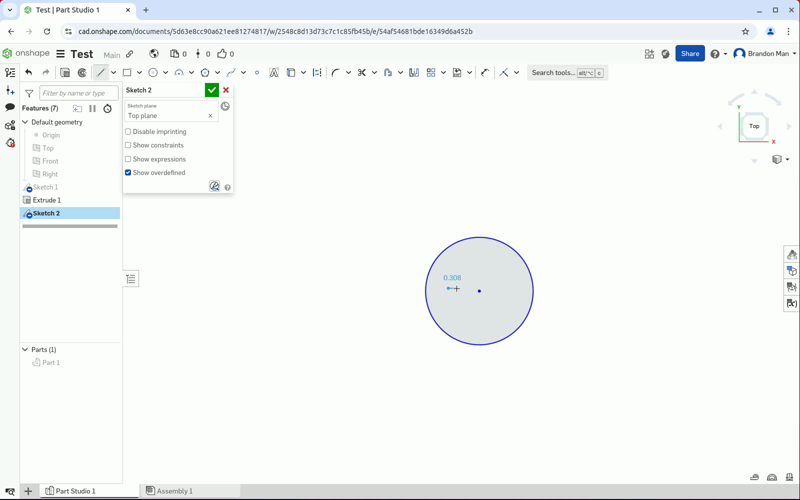
scroll(6)
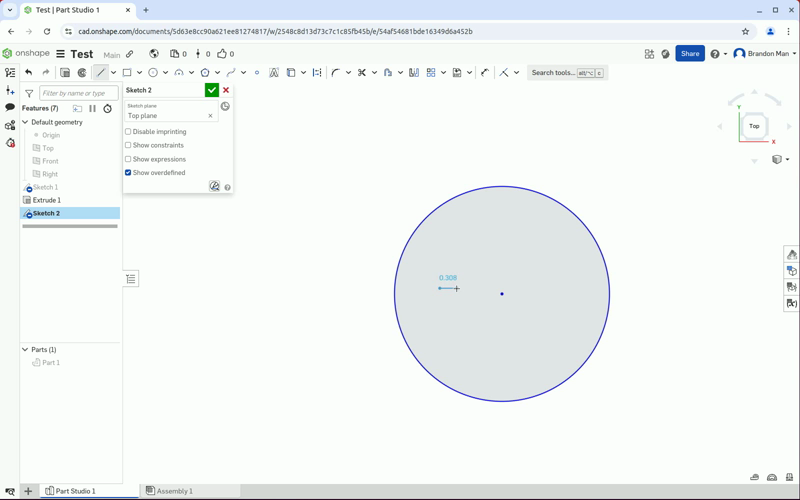
click(456, 288)
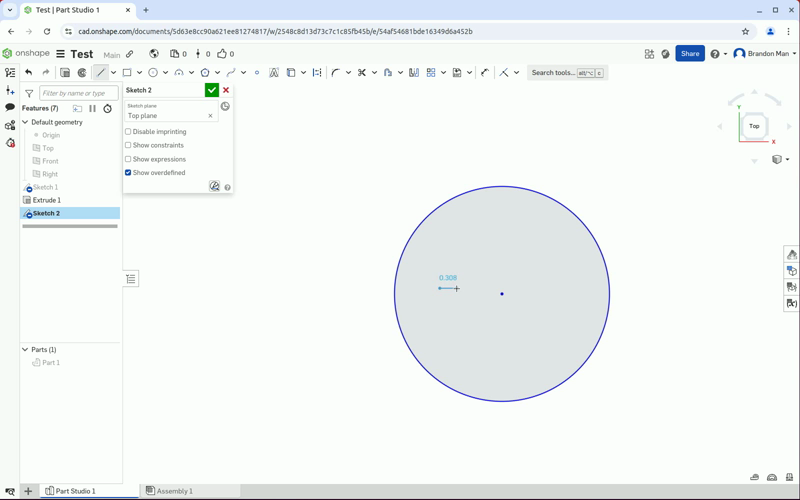
scroll(-6)
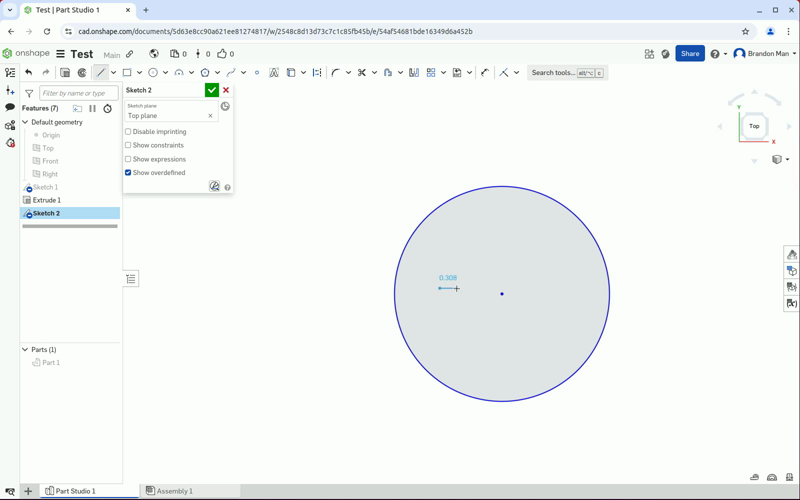
scroll(-6)
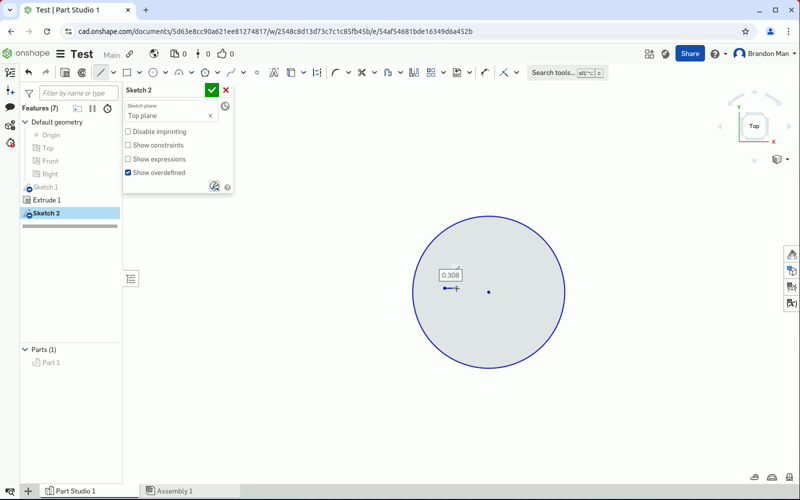
scroll(-6)
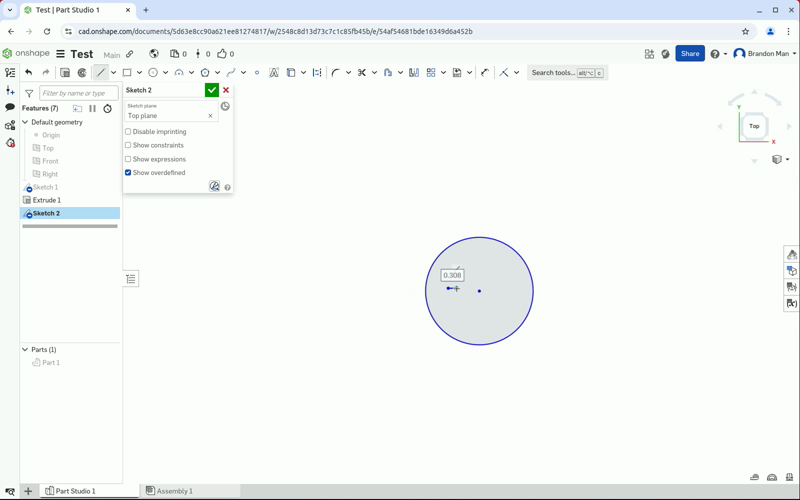
scroll(-6)
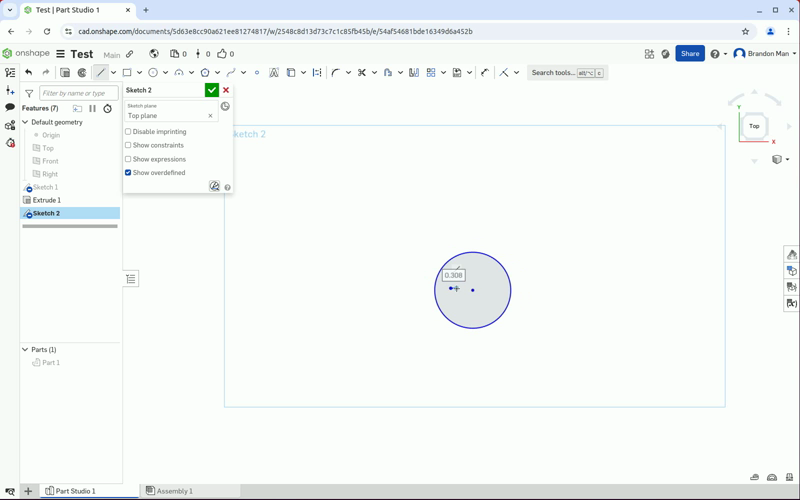
scroll(-6)
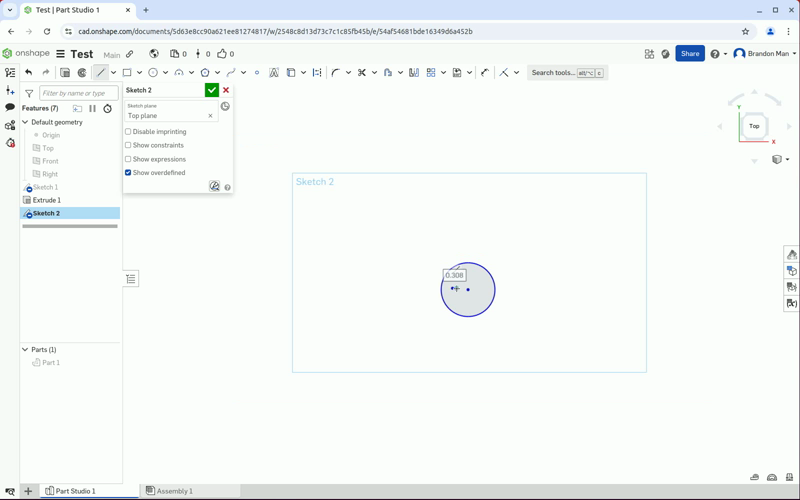
scroll(-6)
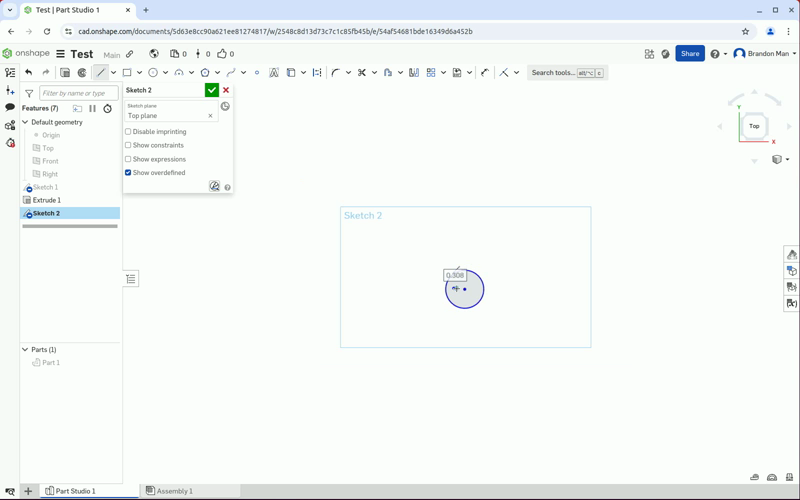
scroll(-6)
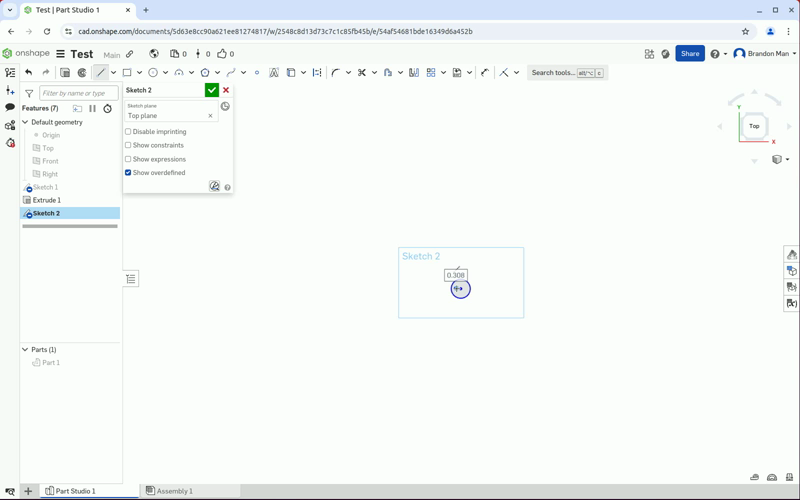
key_up(shift)
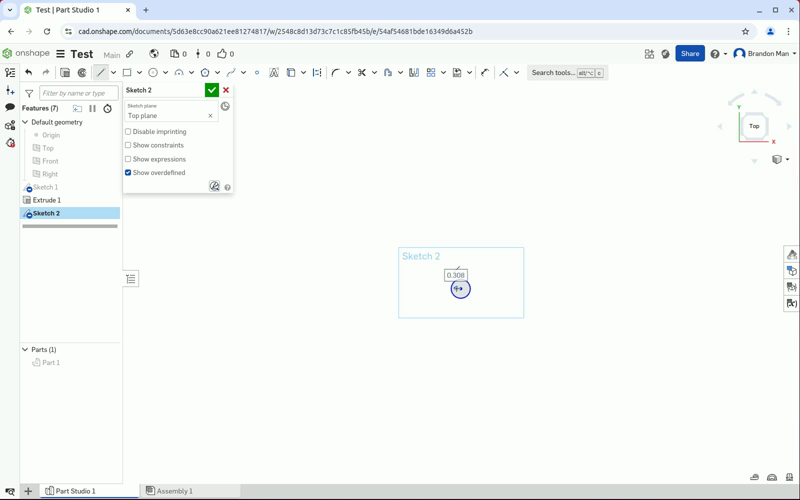
key_down(shift)
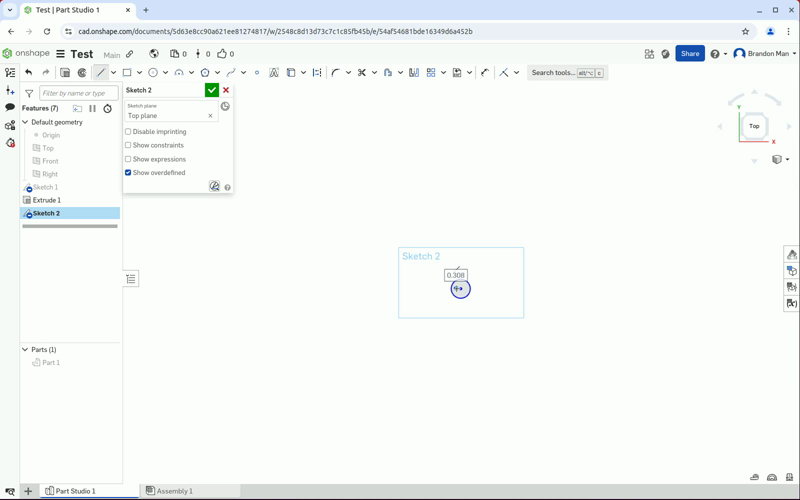
mouse_move(486, 288)
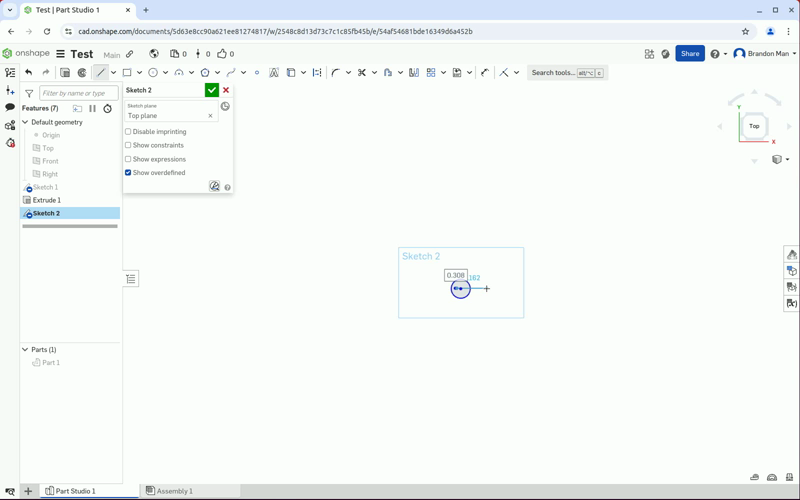
mouse_move(456, 283)
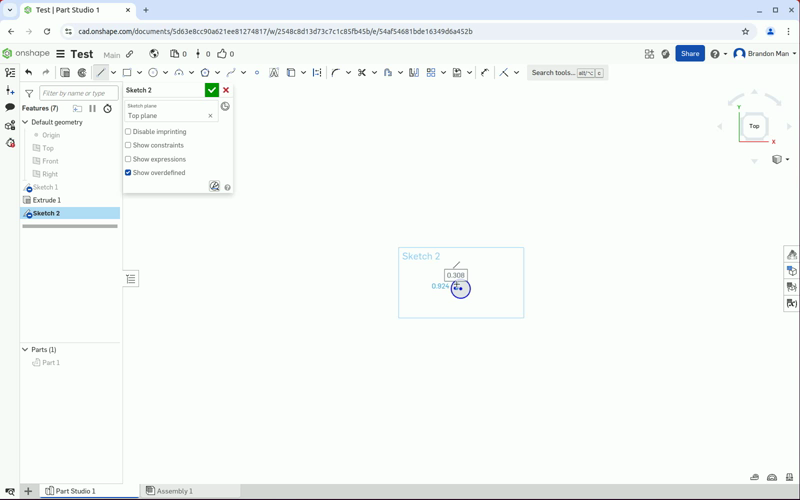
scroll(6)
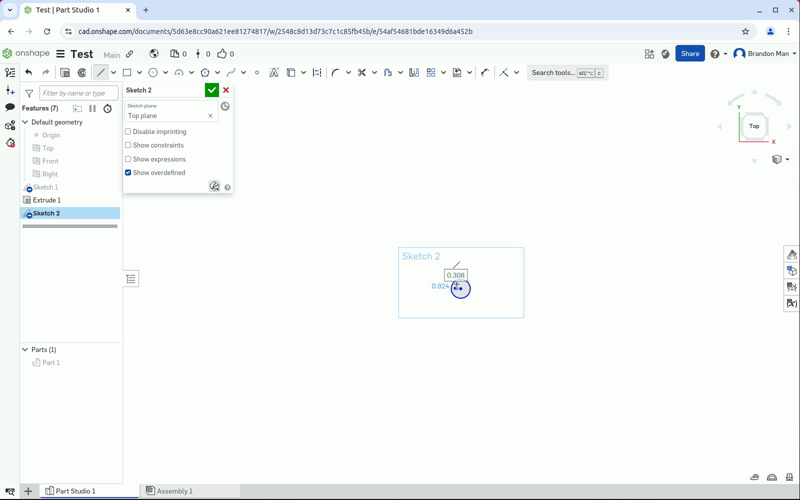
scroll(6)
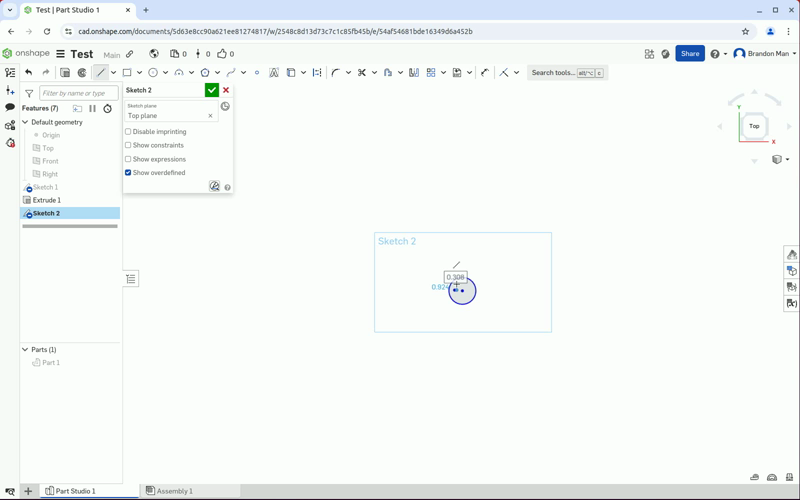
scroll(6)
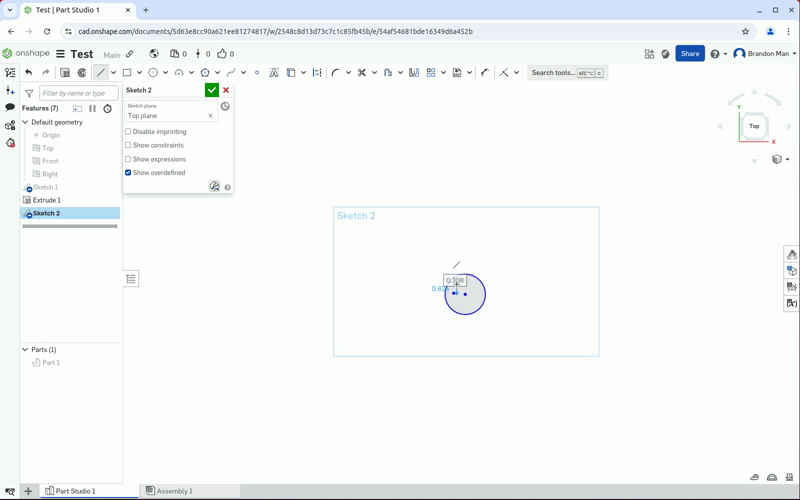
scroll(6)
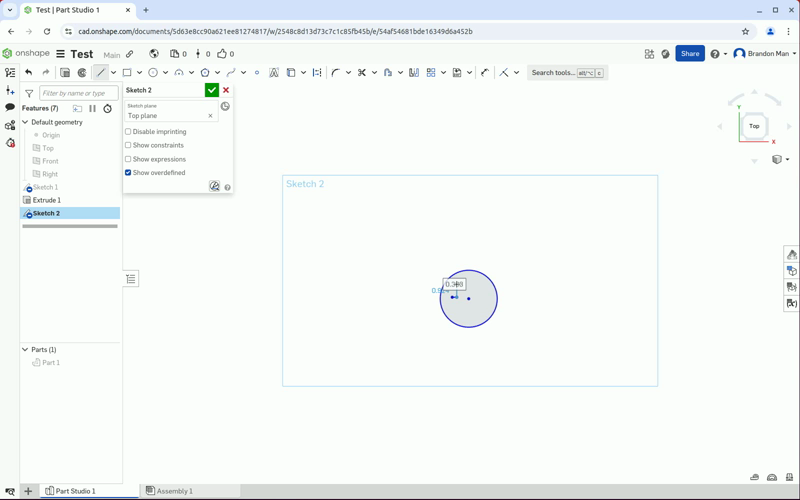
scroll(6)
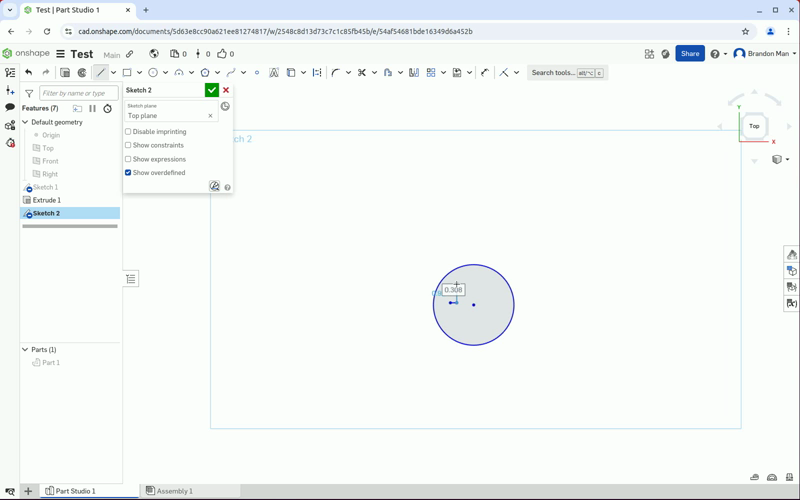
scroll(6)
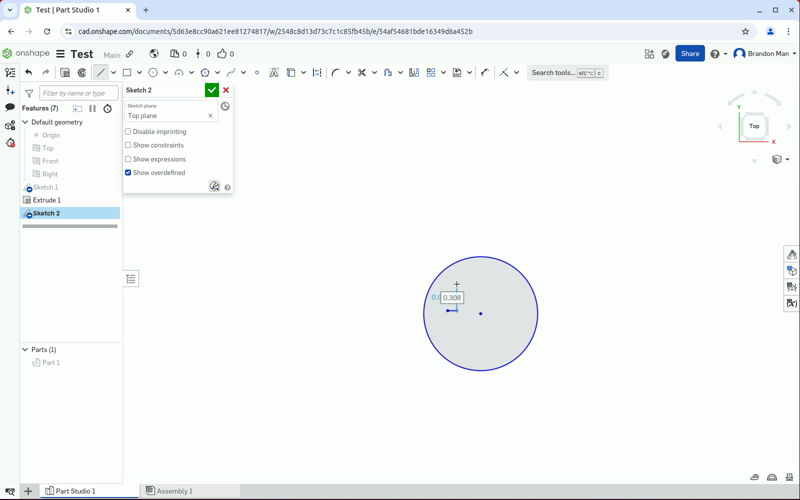
scroll(6)
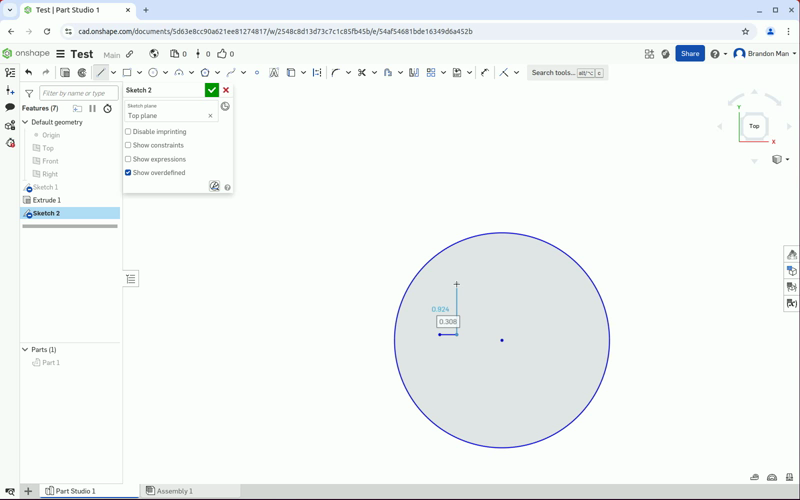
click(456, 283)
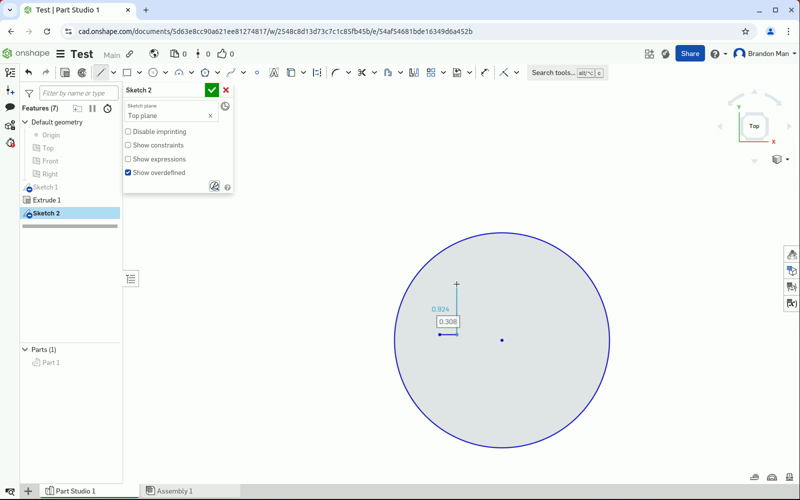
scroll(-6)
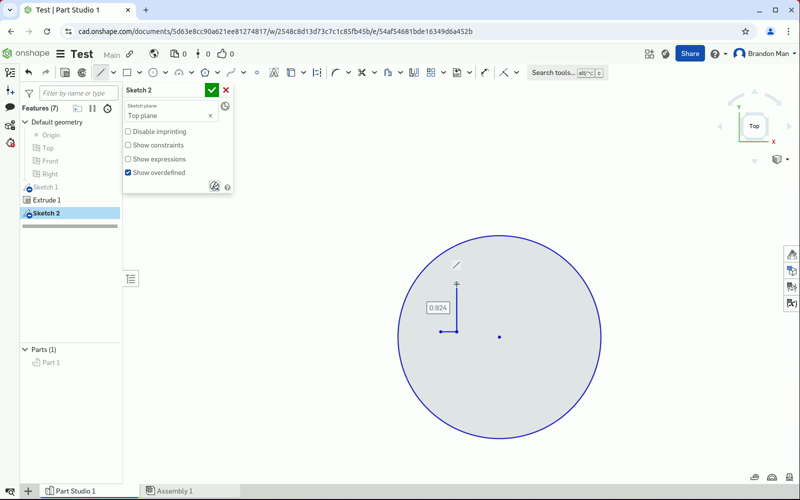
scroll(-6)
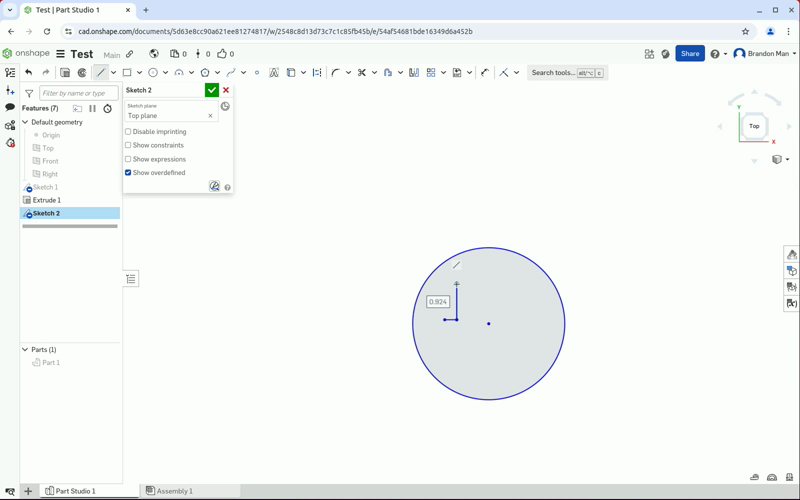
scroll(-6)
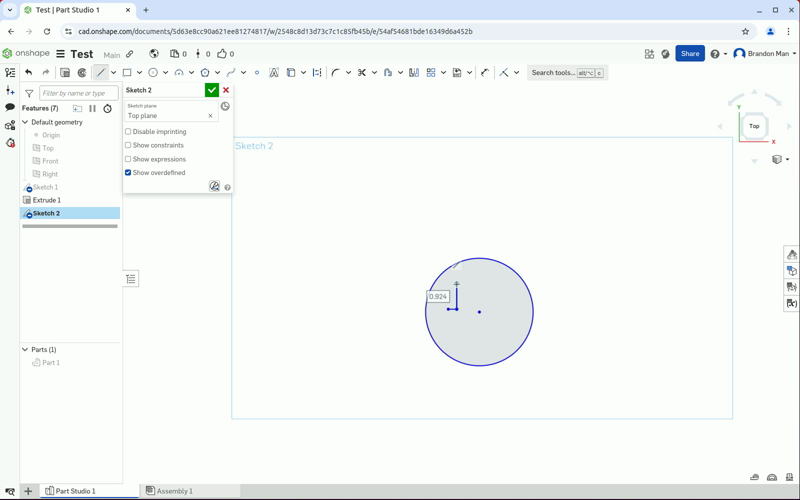
scroll(-6)
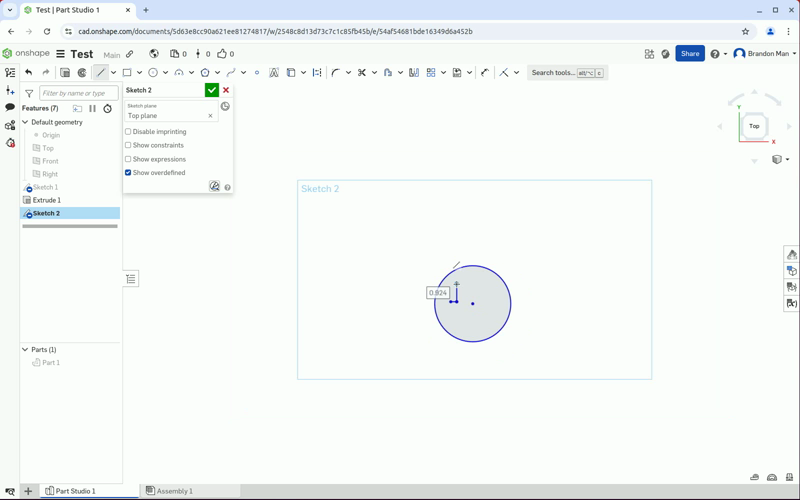
scroll(-6)
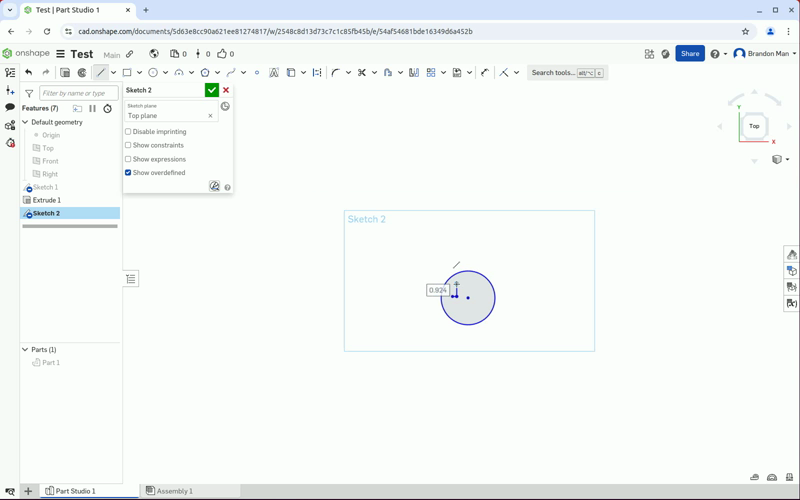
scroll(-6)
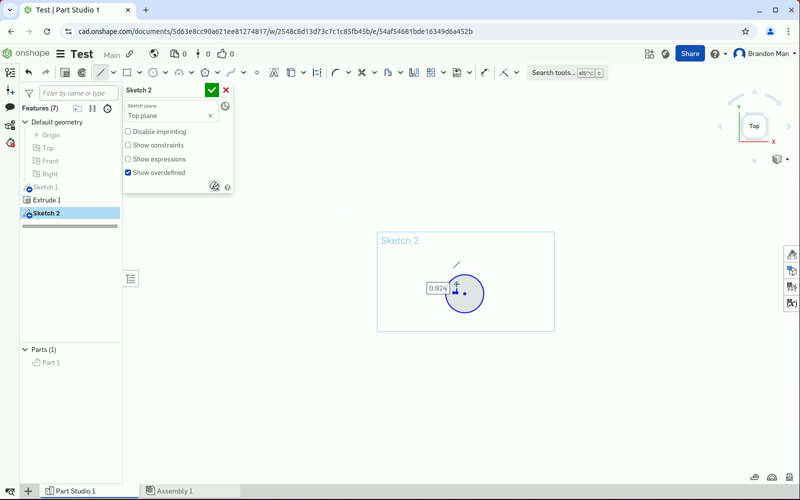
scroll(-6)
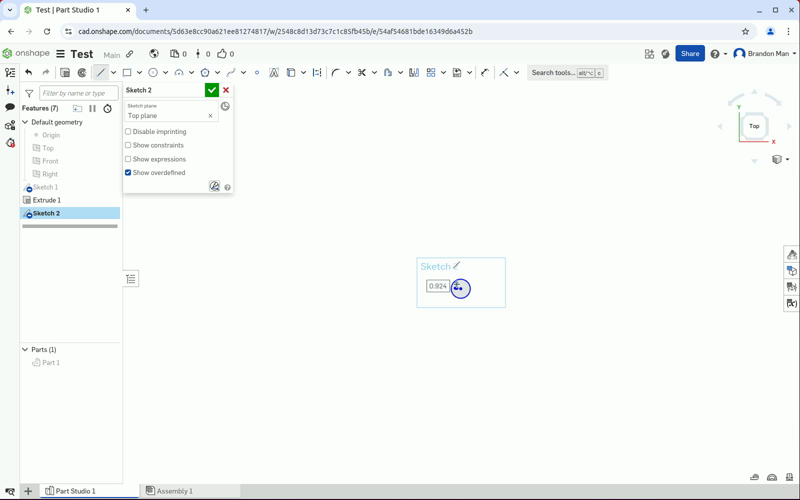
key_up(shift)
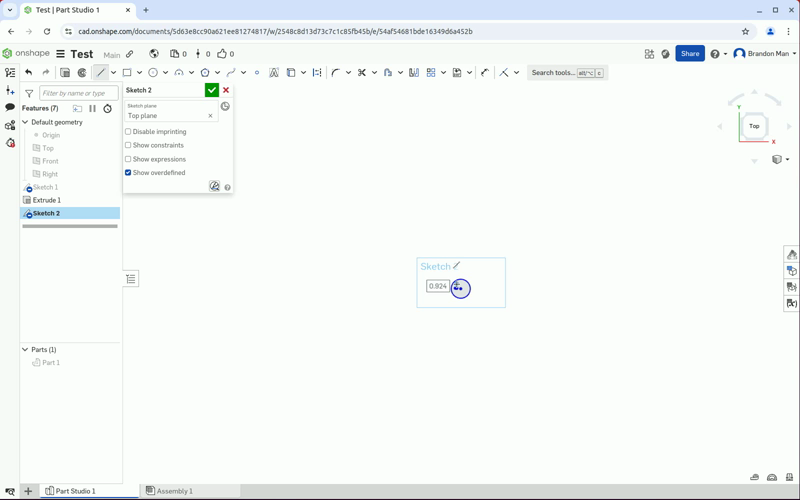
key_down(shift)
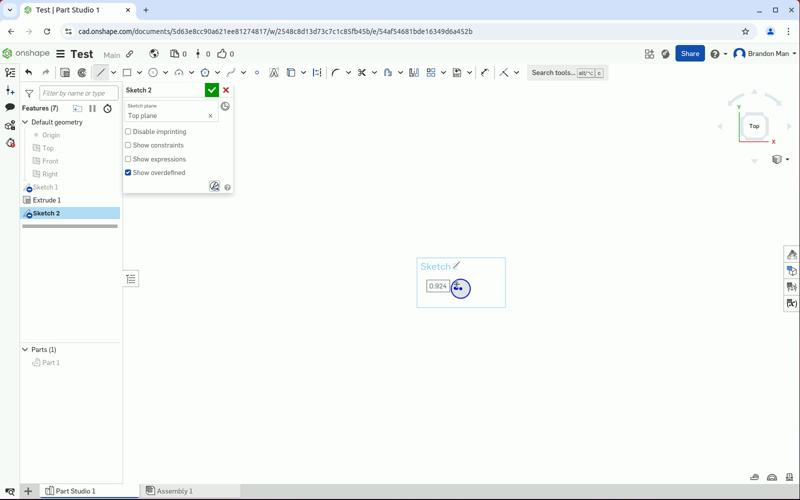
mouse_move(486, 283)
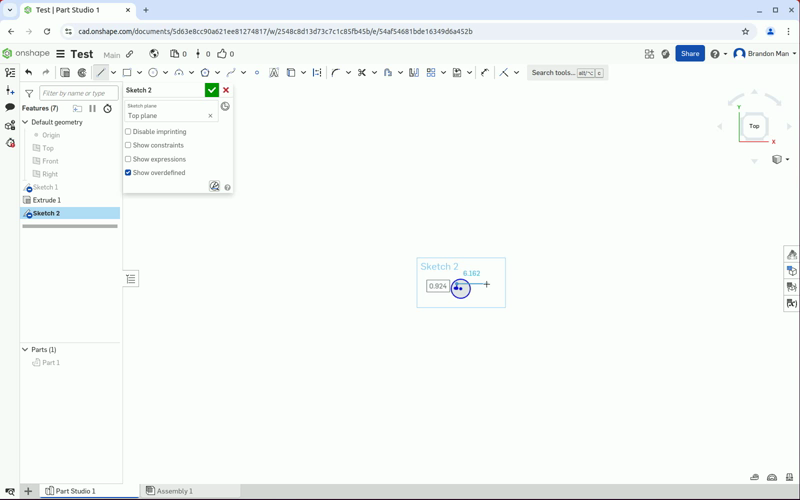
mouse_move(455, 283)
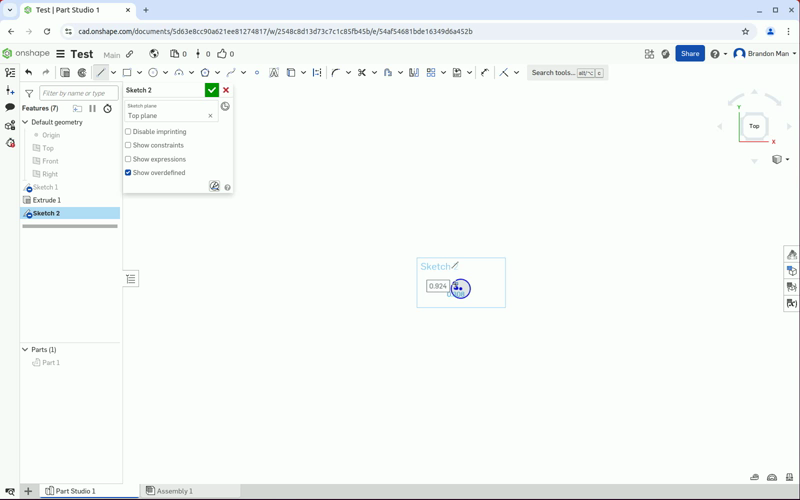
scroll(6)
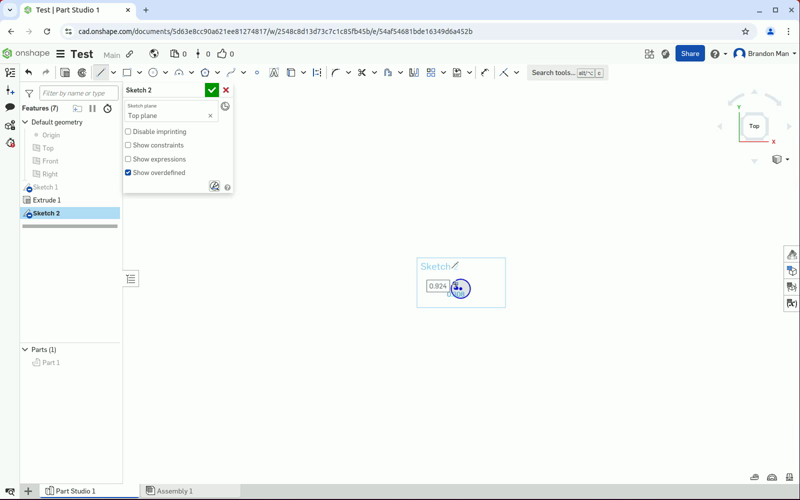
scroll(6)
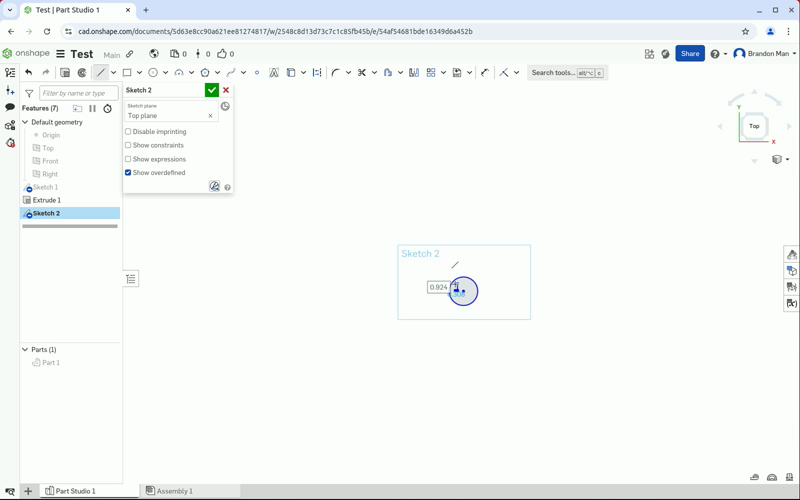
scroll(6)
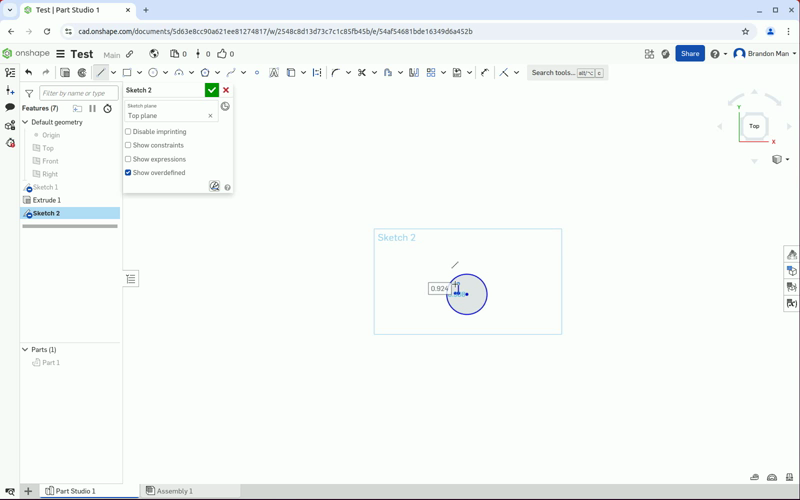
scroll(6)
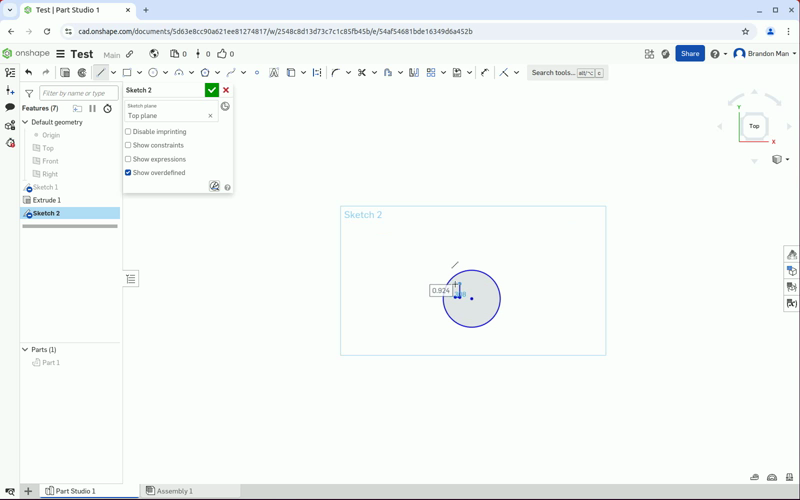
scroll(6)
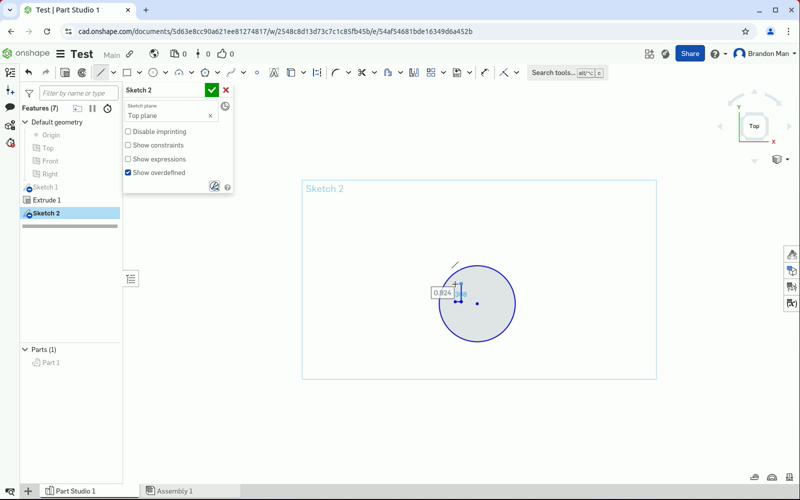
scroll(6)
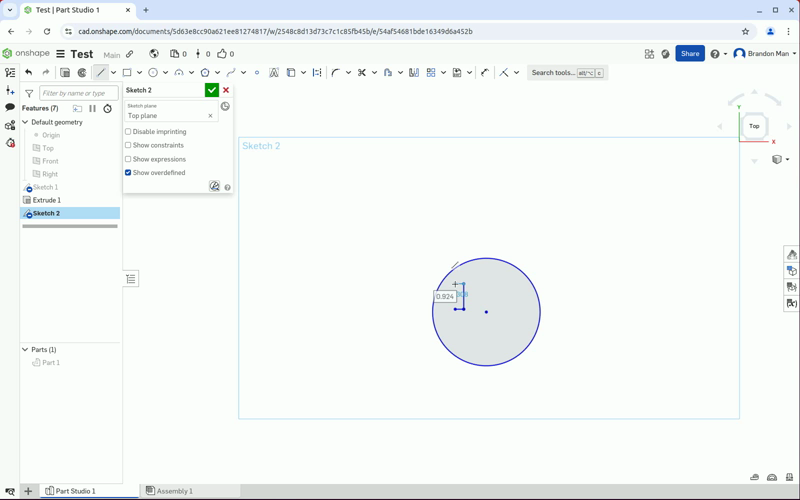
scroll(6)
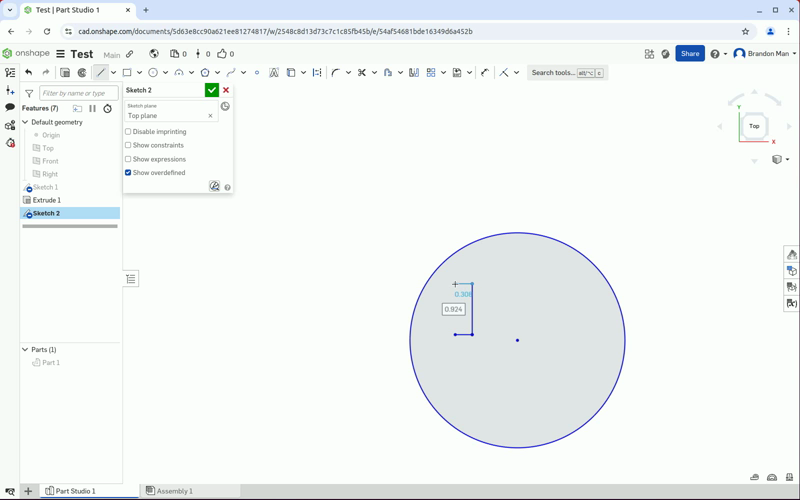
click(455, 283)
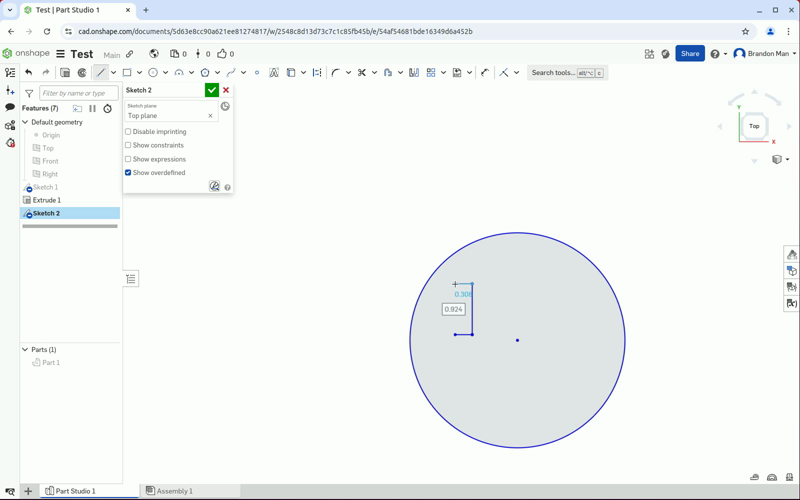
scroll(-6)
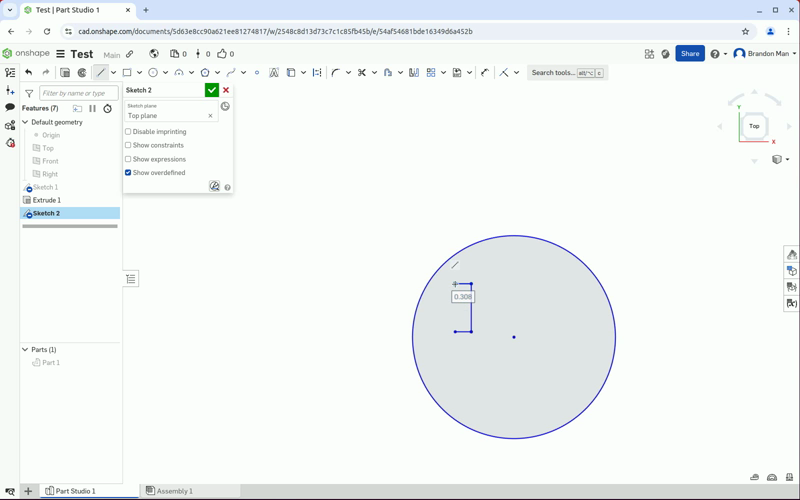
scroll(-6)
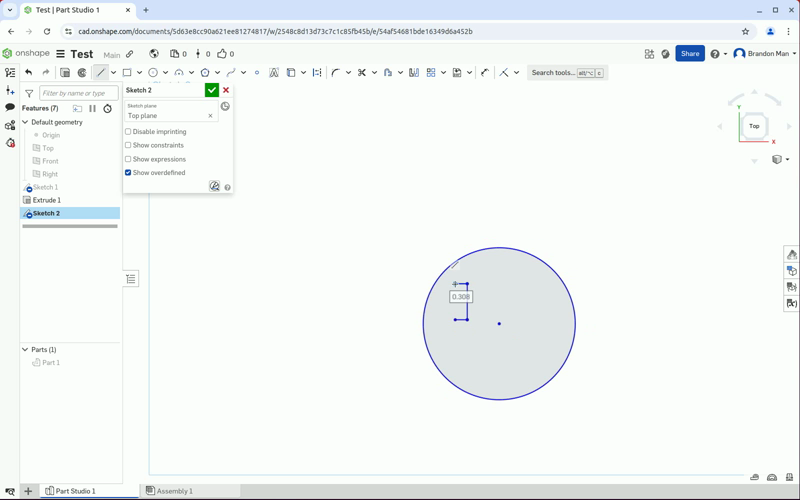
scroll(-6)
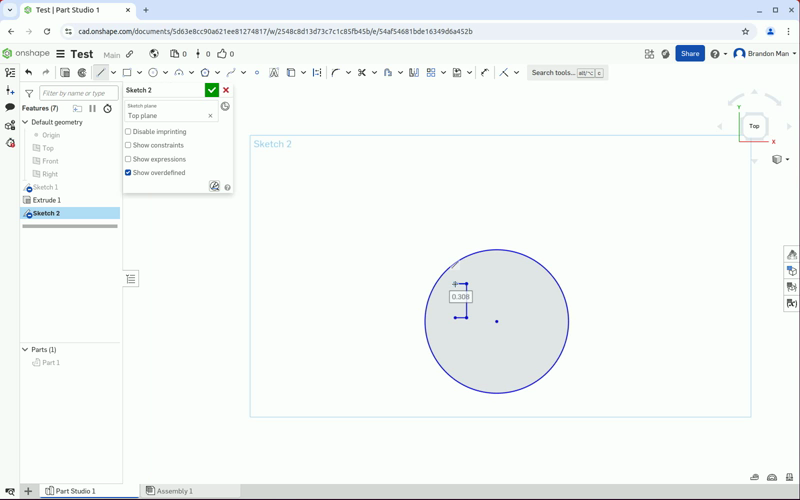
scroll(-6)
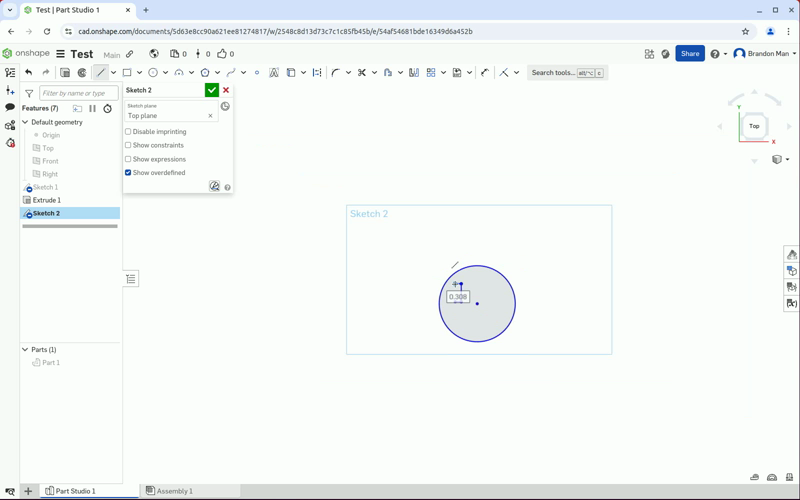
scroll(-6)
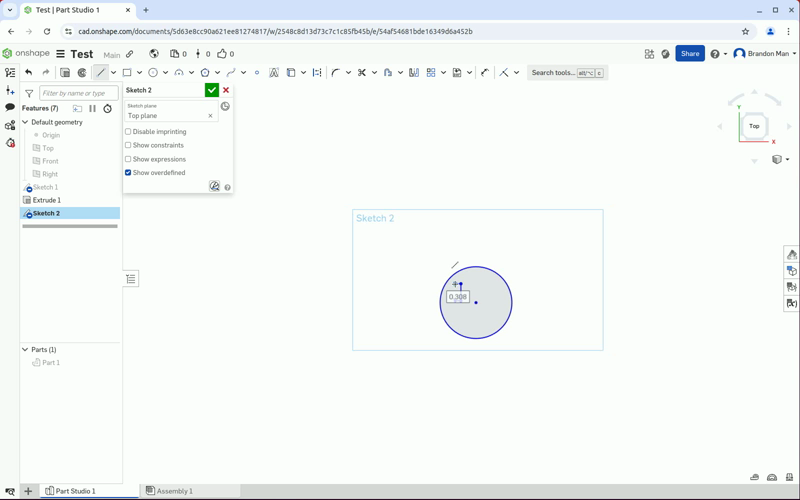
scroll(-6)
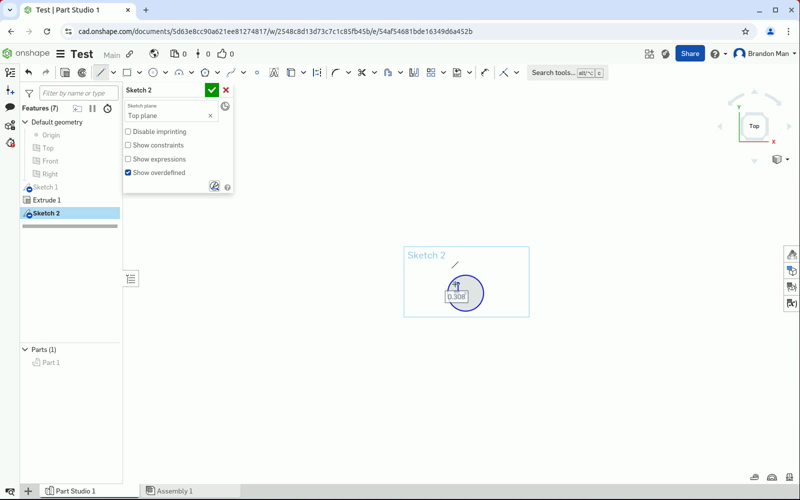
scroll(-6)
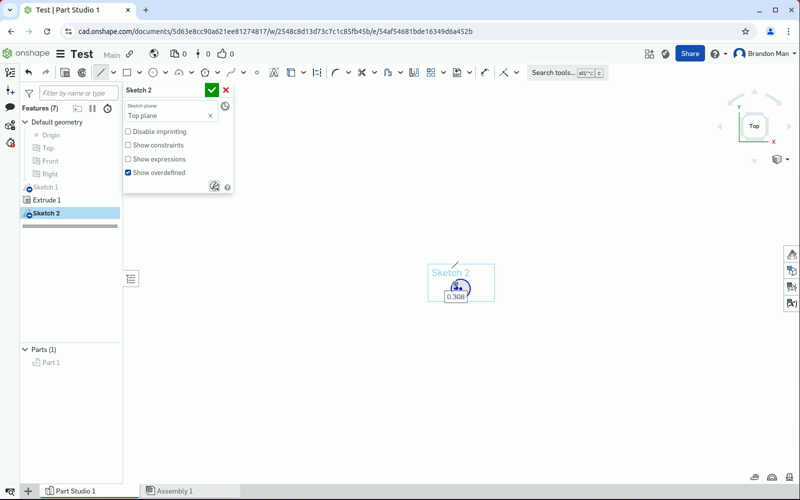
key_up(shift)
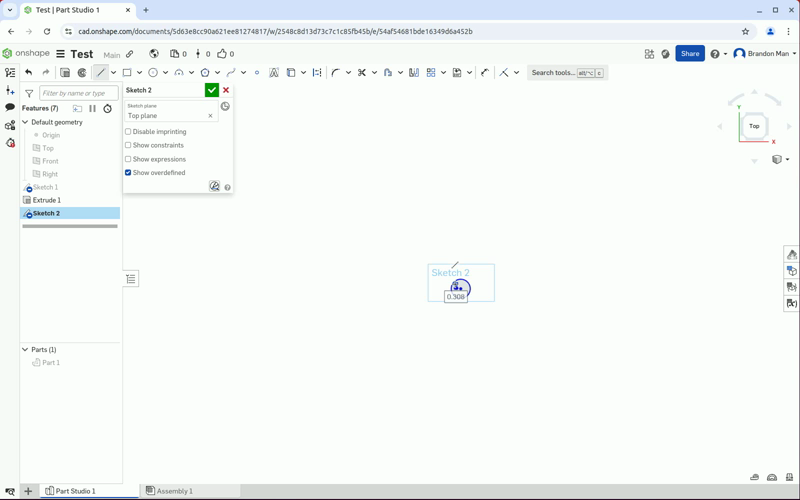
mouse_move(485, 283)
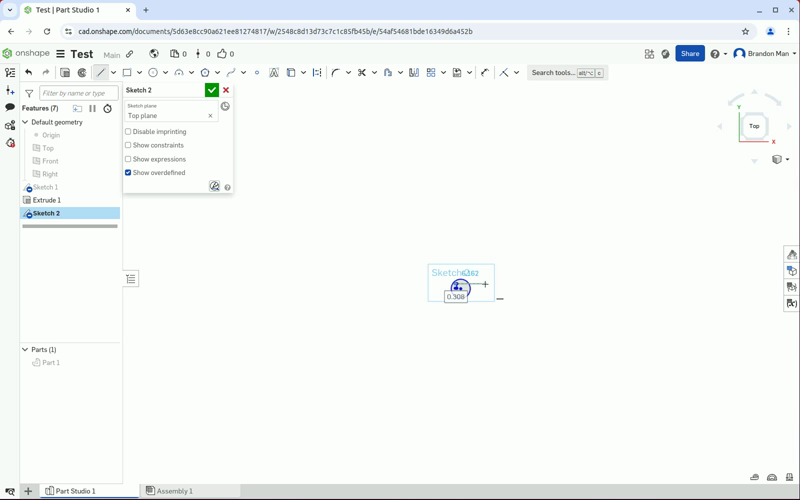
key_down(shift)
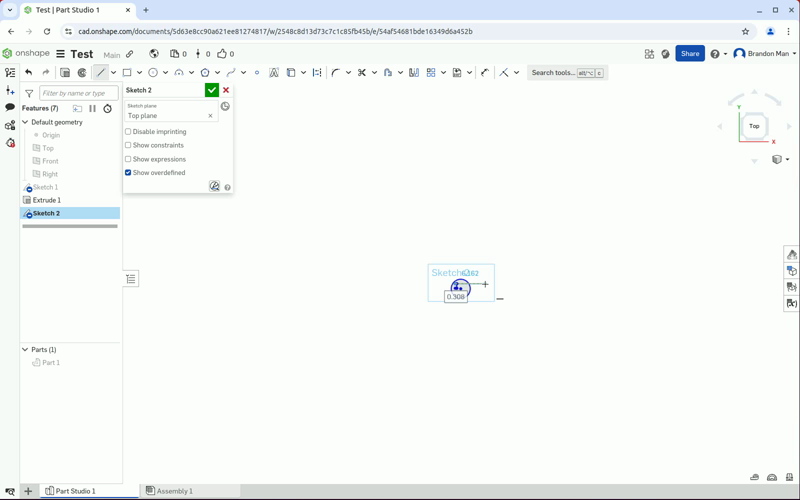
mouse_move(455, 288)
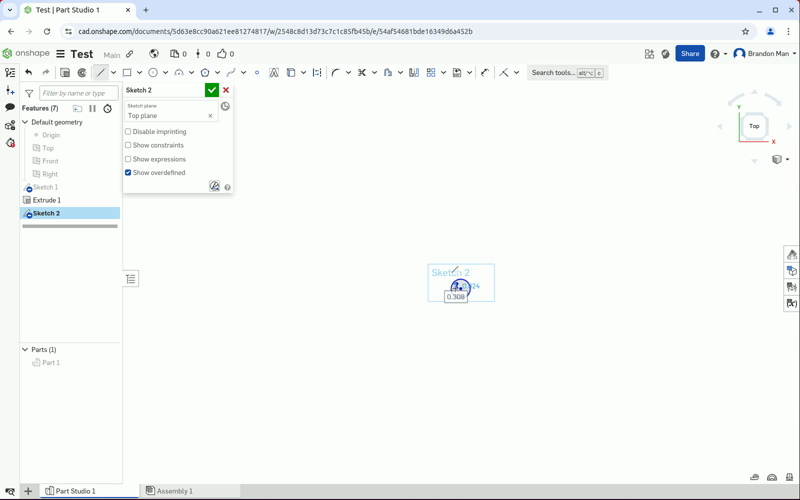
scroll(6)
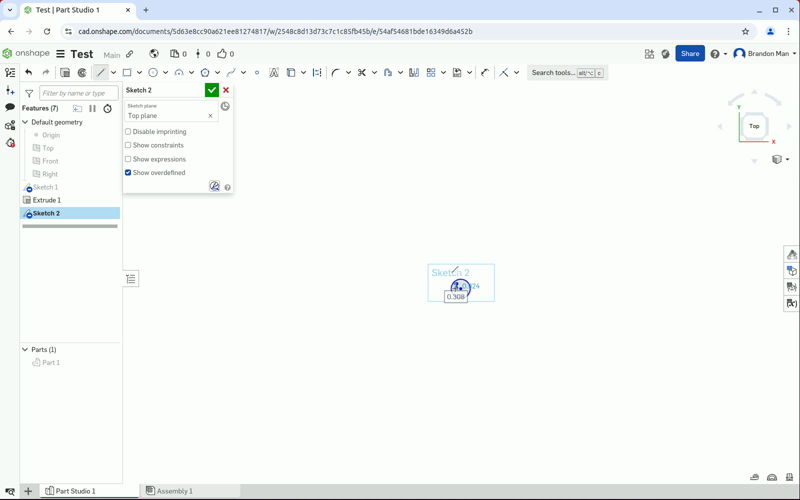
scroll(6)
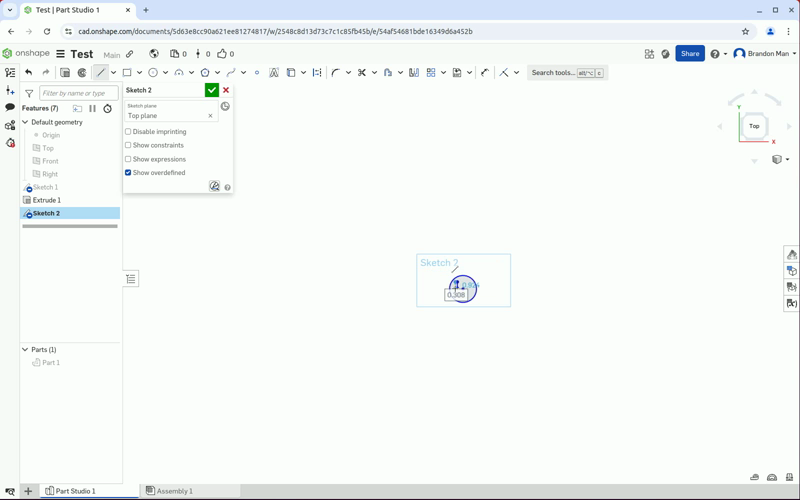
scroll(6)
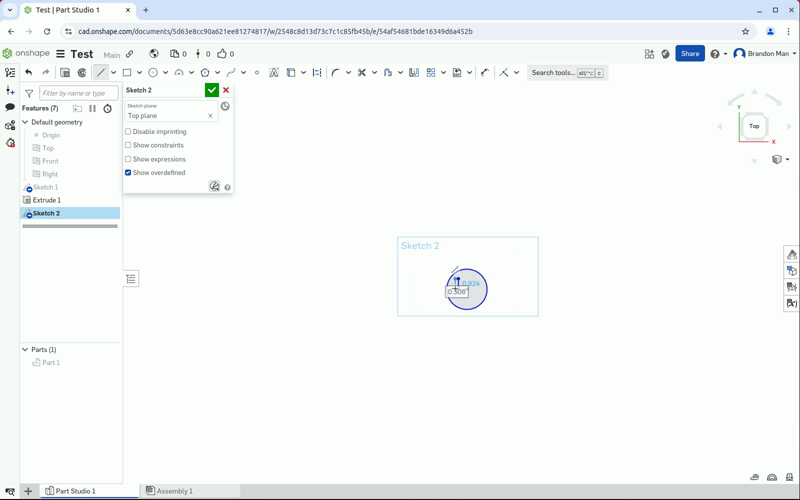
scroll(6)
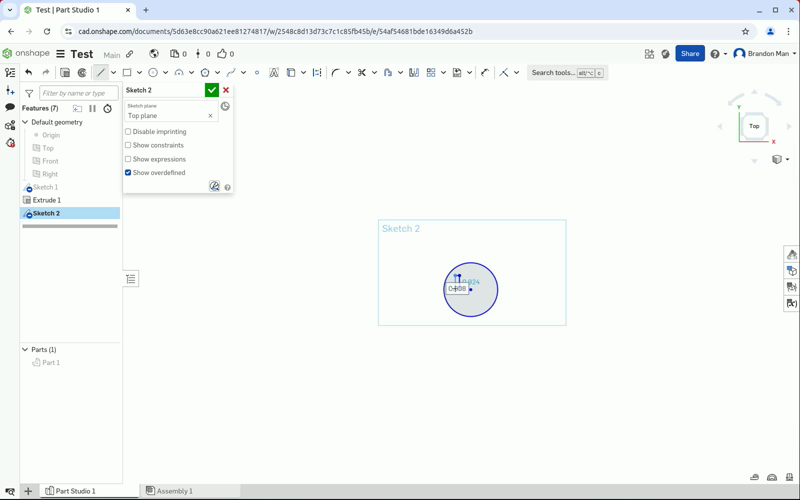
scroll(6)
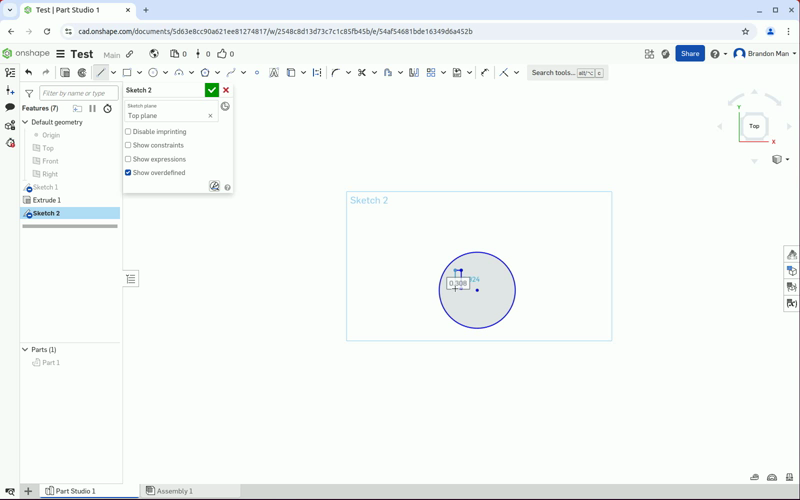
scroll(6)
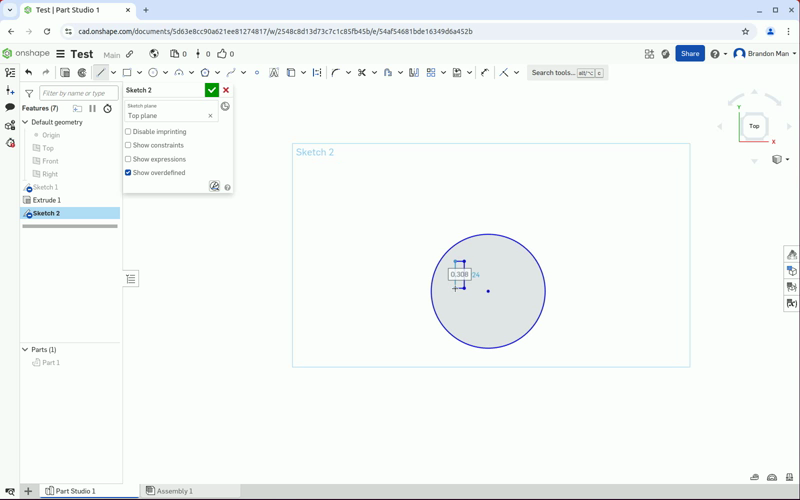
scroll(6)
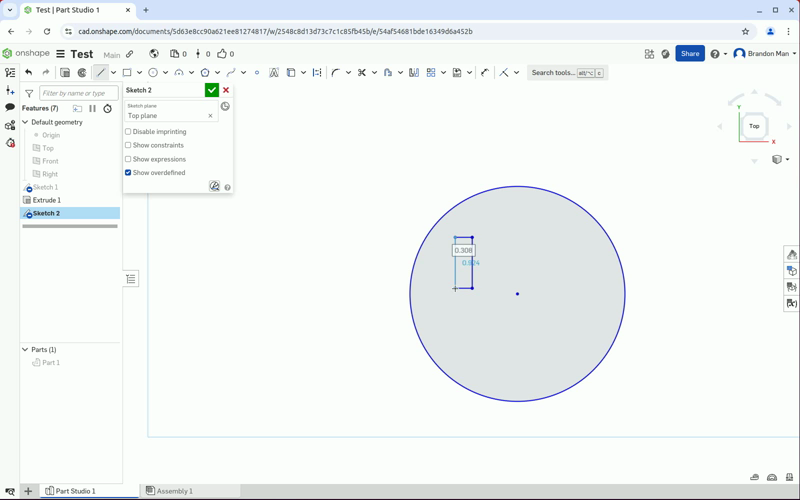
key_up(shift)
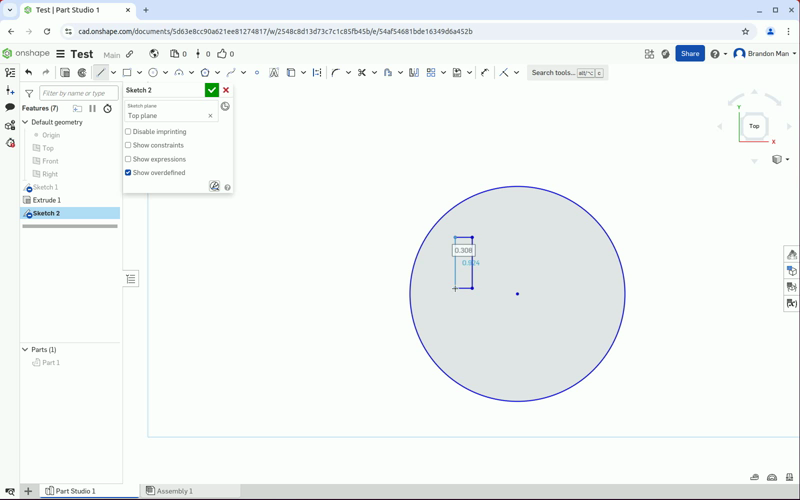
click(455, 288)
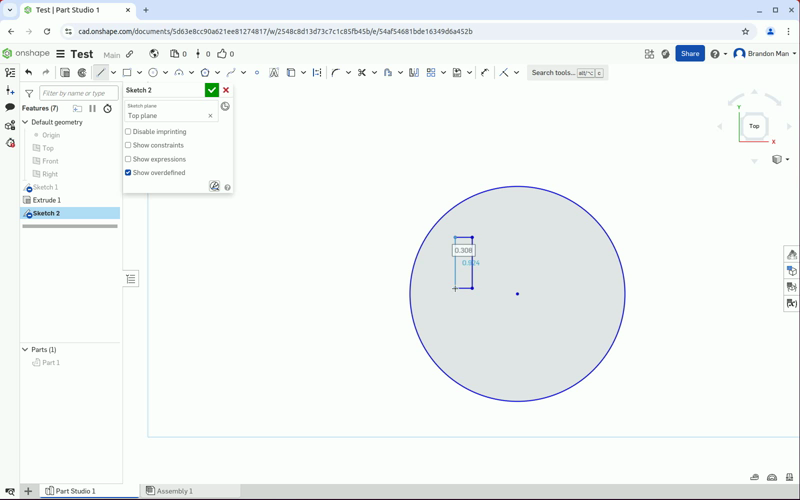
scroll(-6)
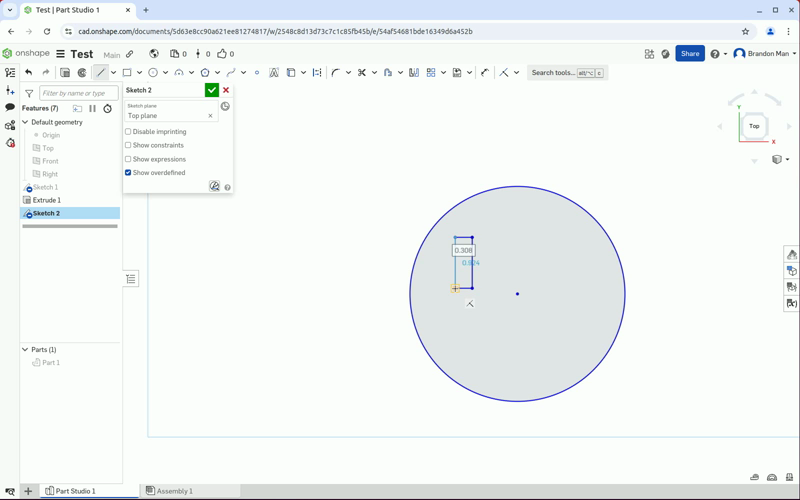
scroll(-6)
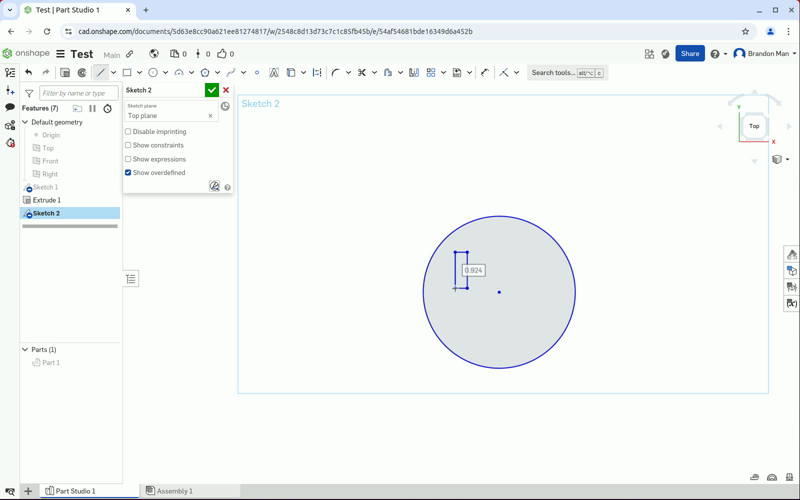
scroll(-6)
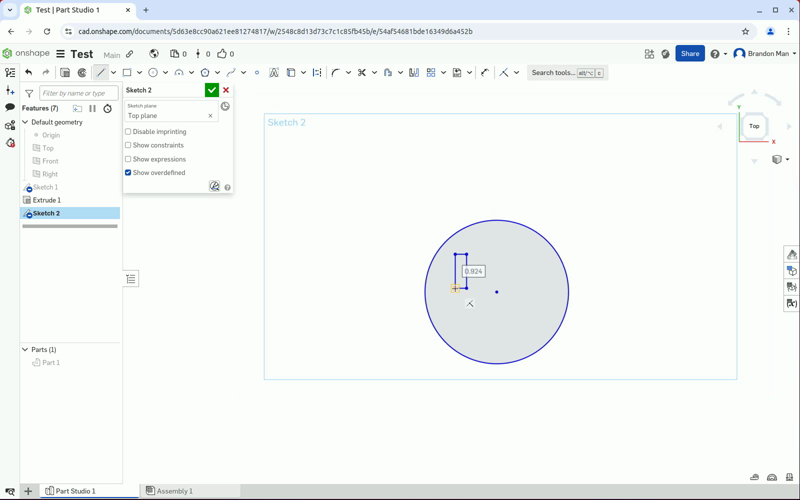
scroll(-6)
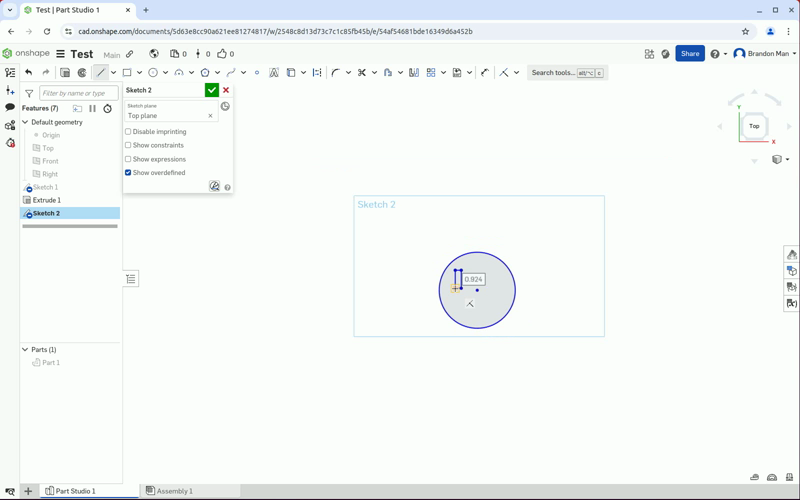
scroll(-6)
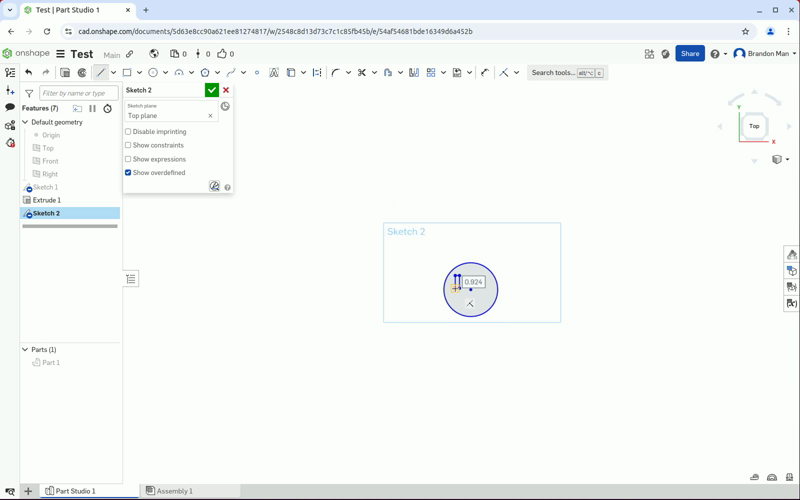
scroll(-6)
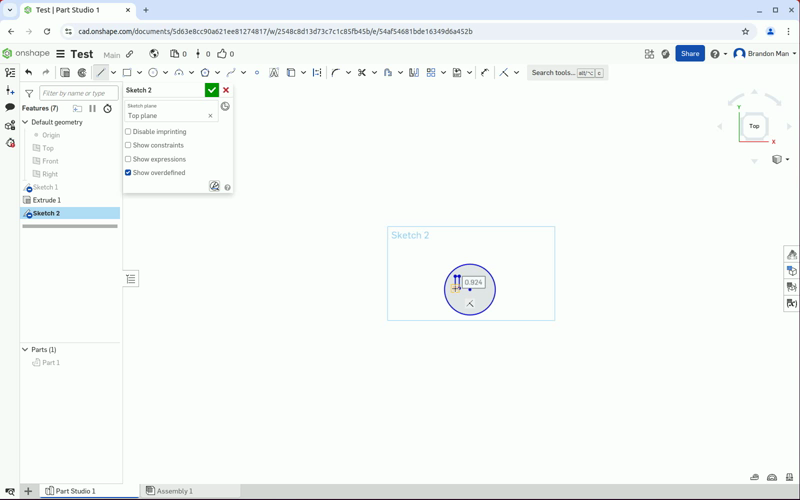
scroll(-6)
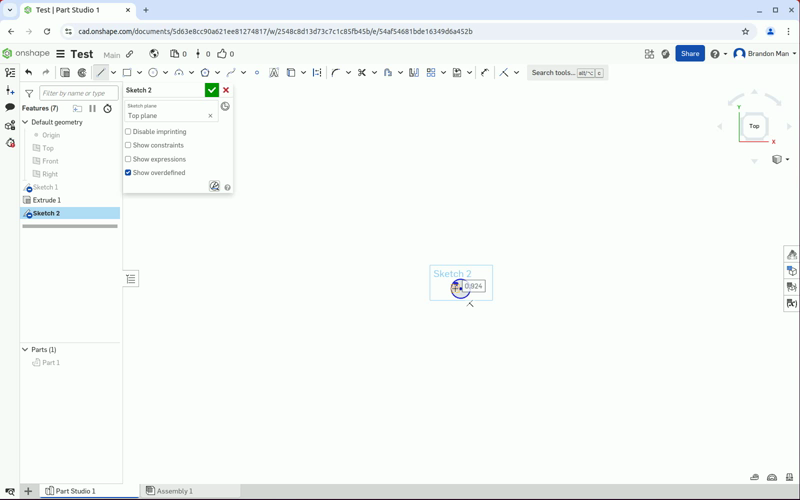
key(esc)
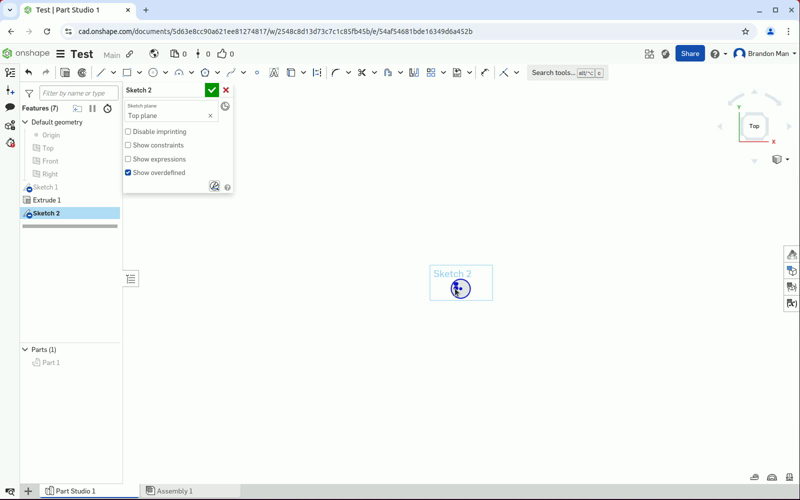
key(c)
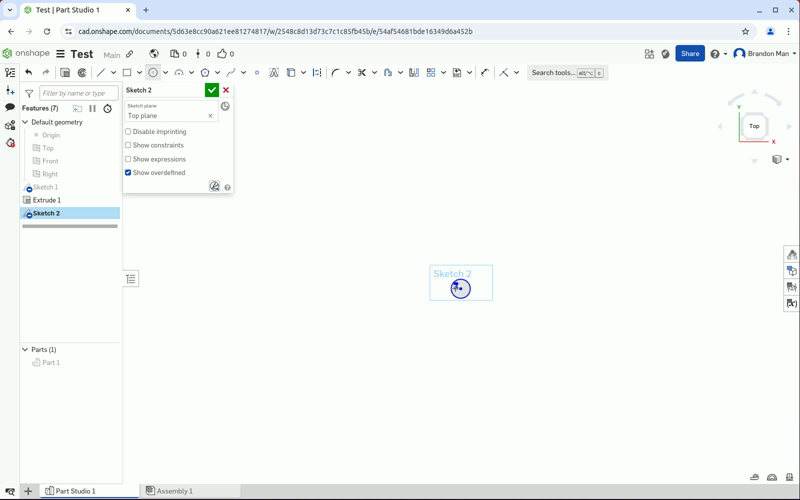
key_down(shift)
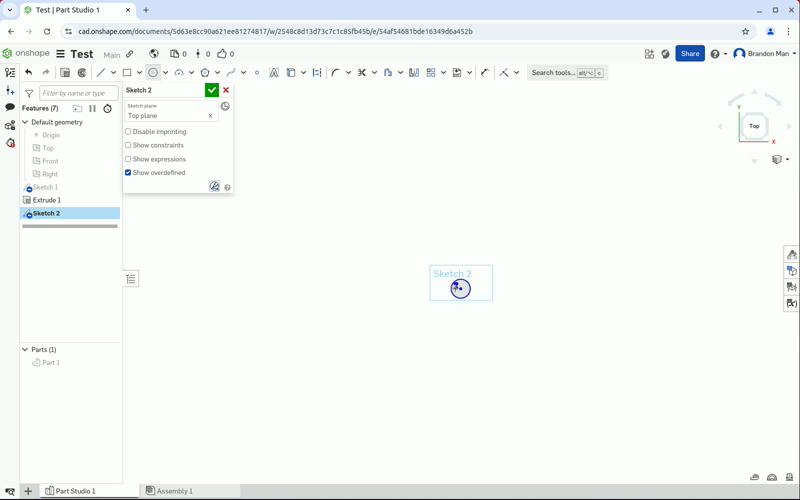
mouse_move(460, 288)
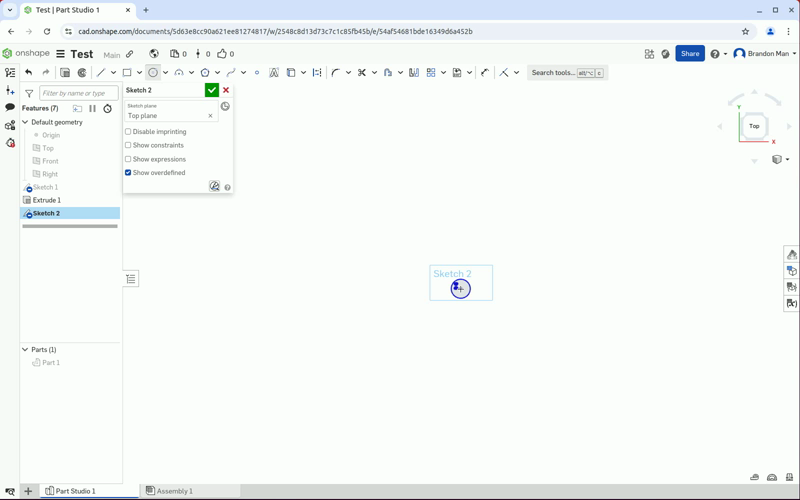
scroll(6)
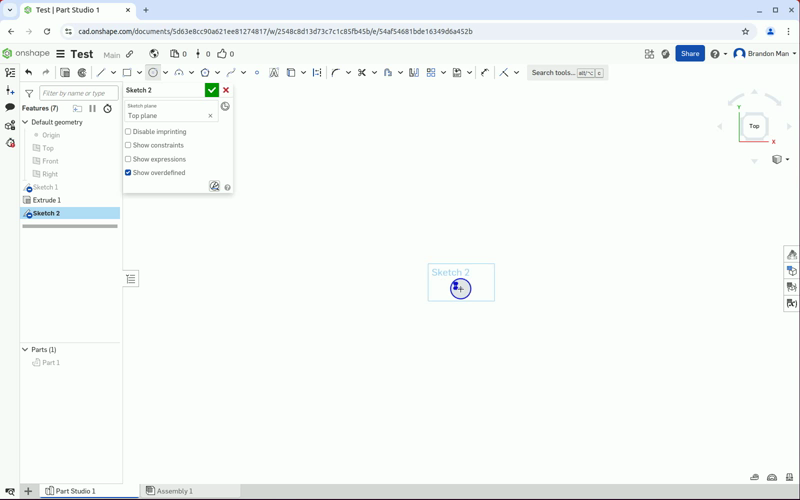
scroll(6)
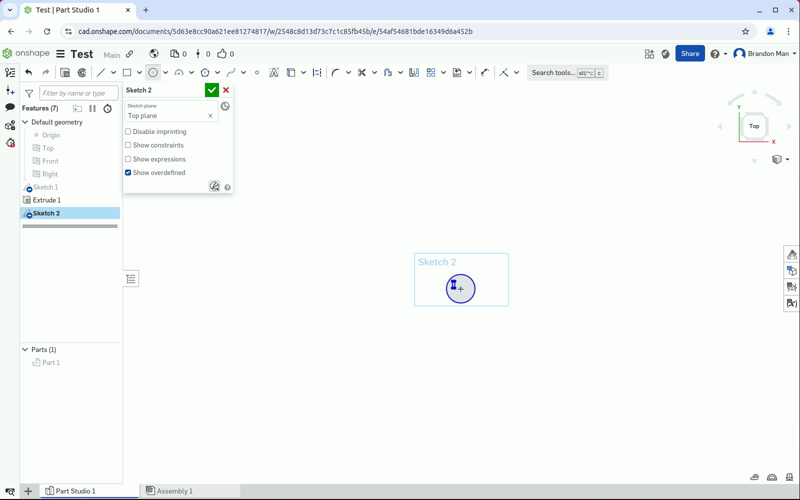
scroll(6)
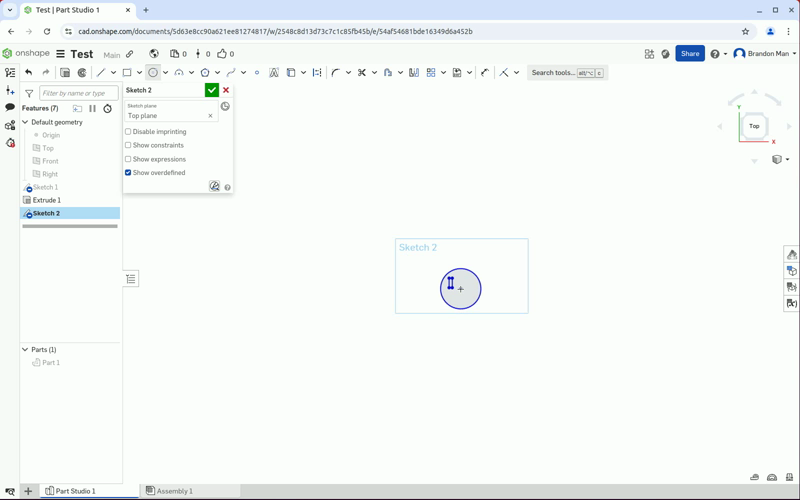
scroll(6)
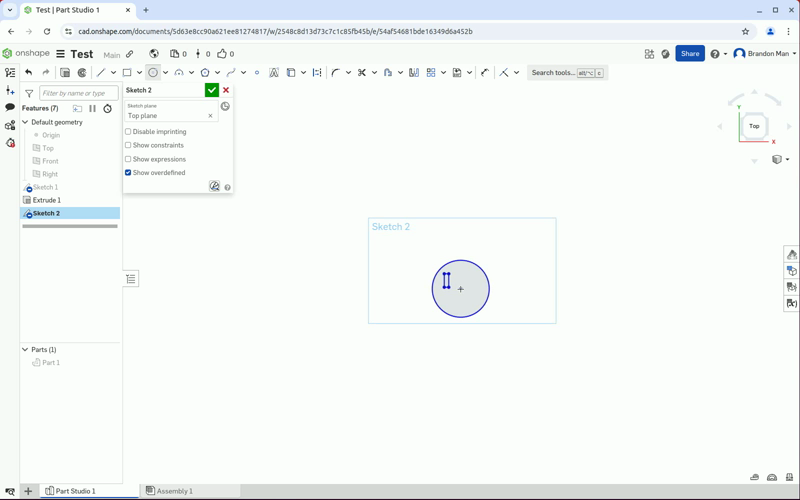
scroll(6)
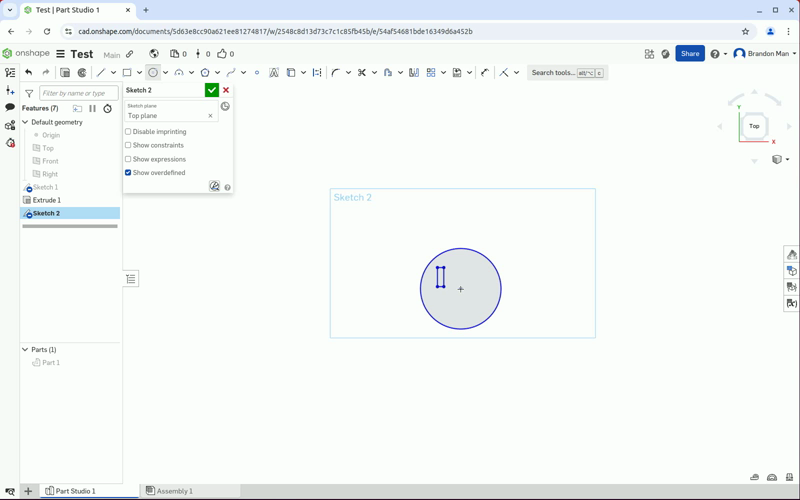
scroll(6)
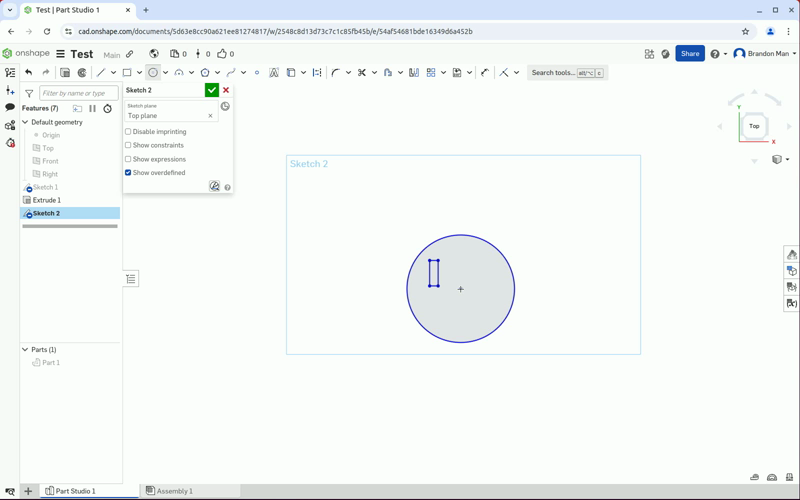
scroll(6)
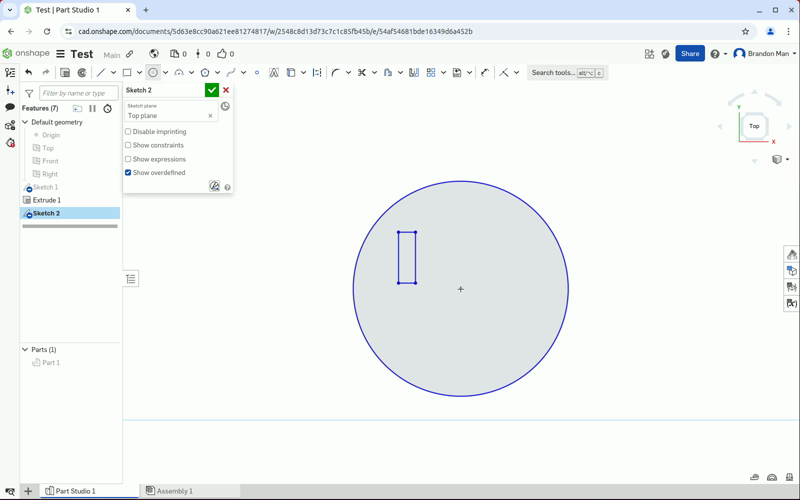
click(460, 288)
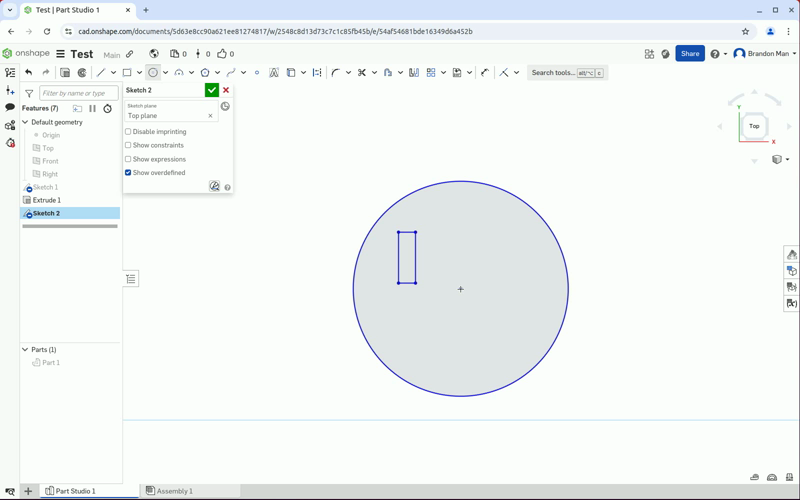
scroll(-6)
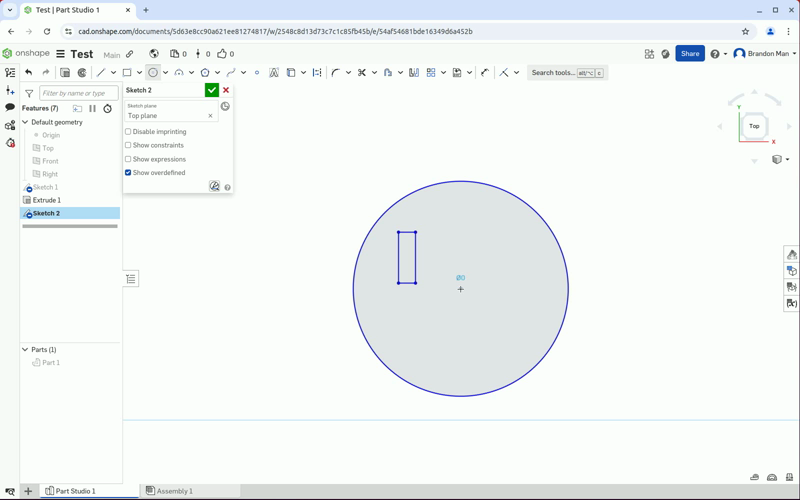
scroll(-6)
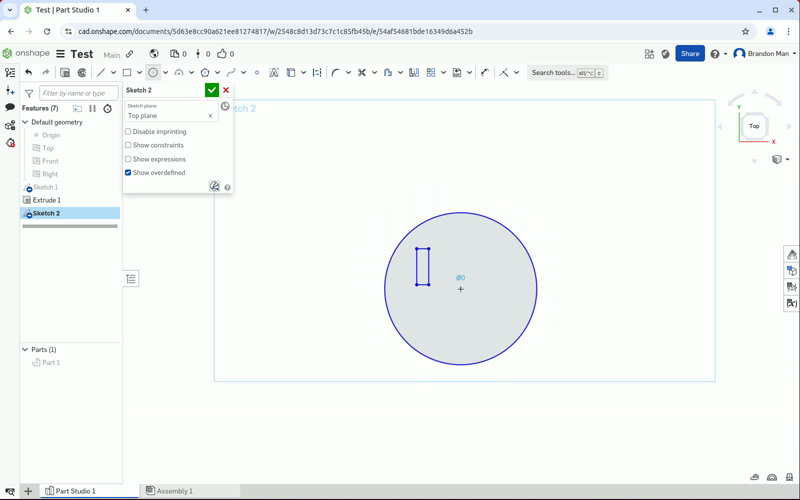
scroll(-6)
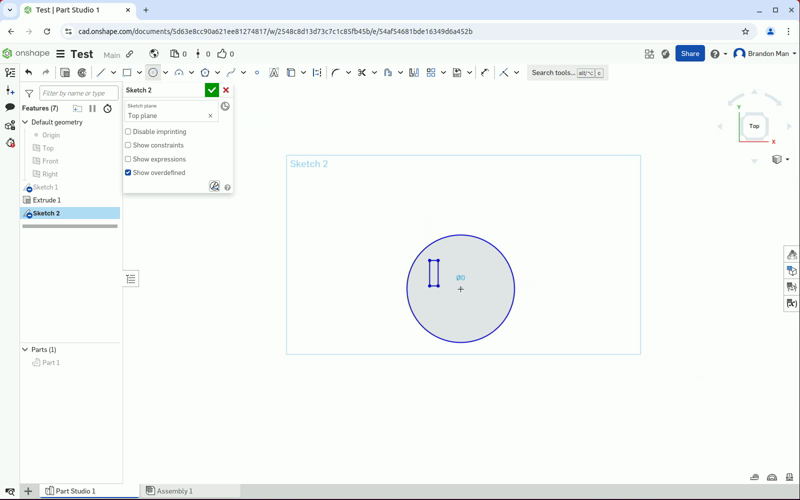
scroll(-6)
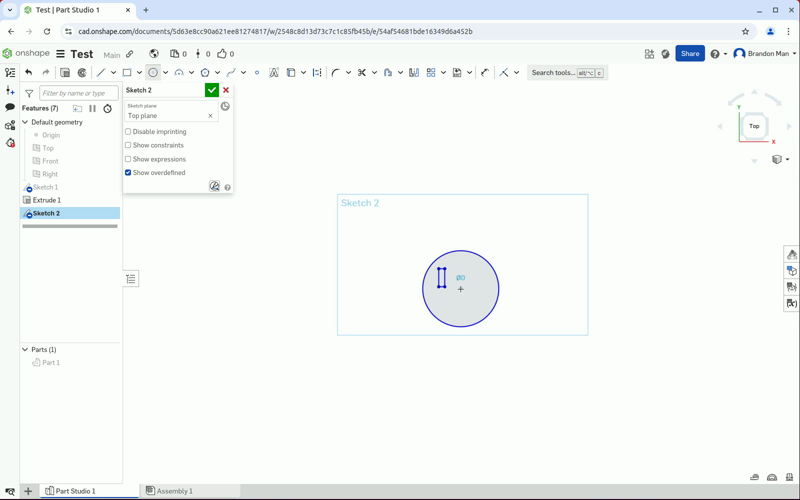
scroll(-6)
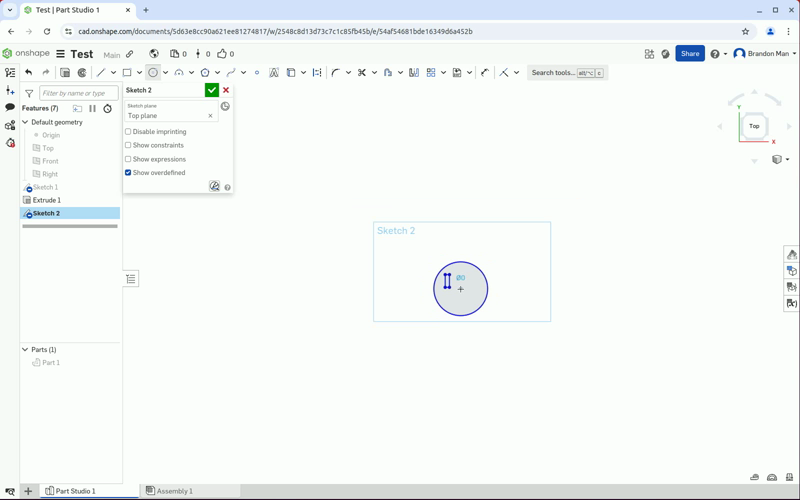
scroll(-6)
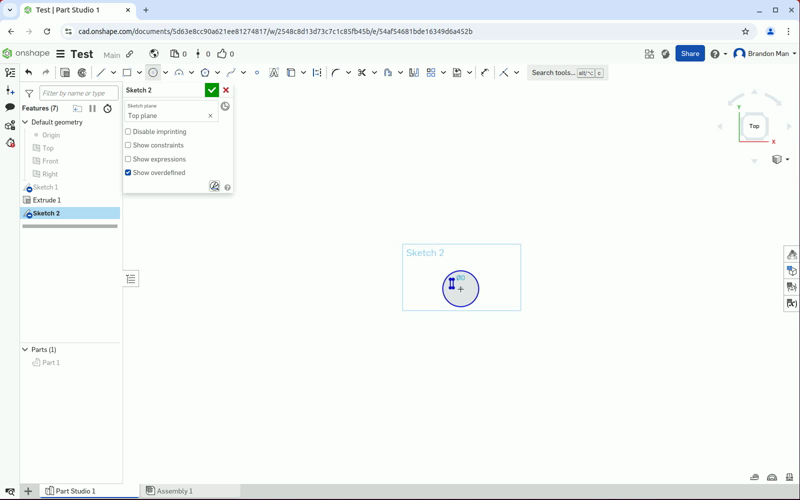
scroll(-6)
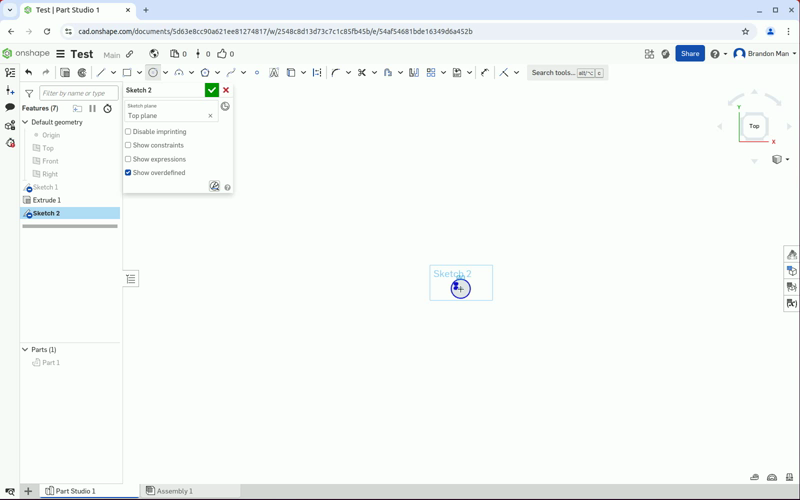
key_up(shift)
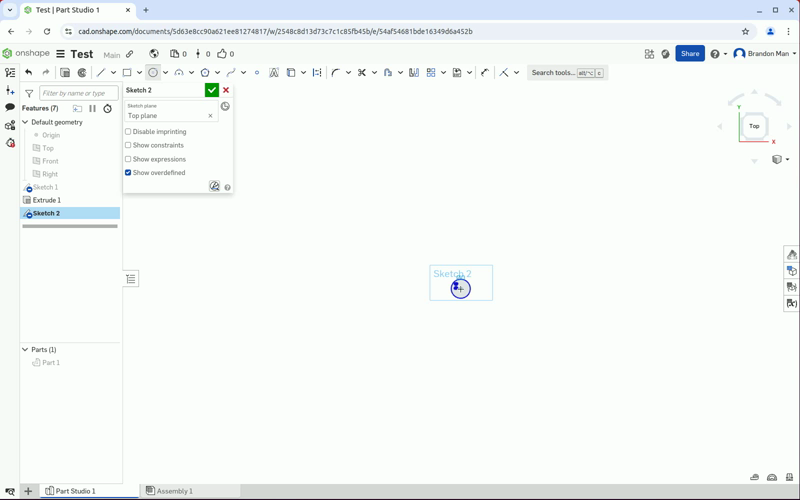
mouse_move(461, 288)
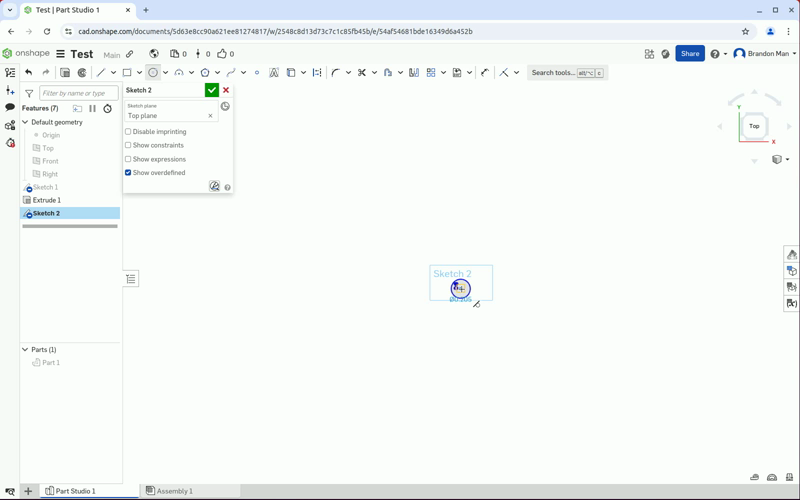
scroll(6)
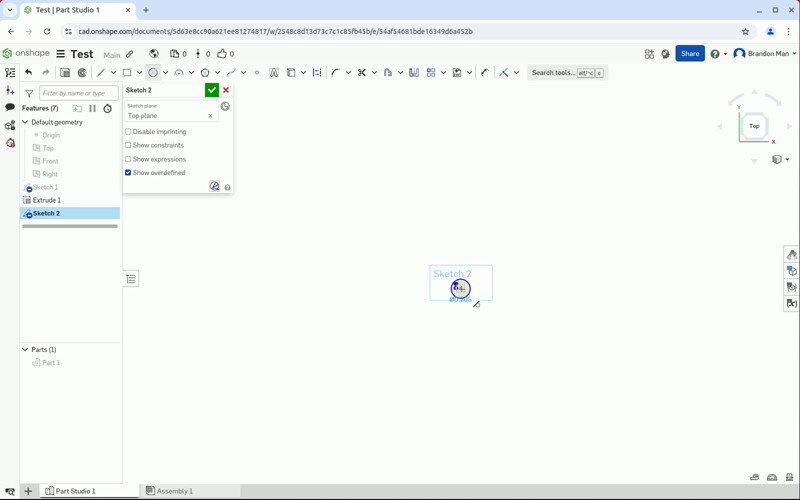
scroll(6)
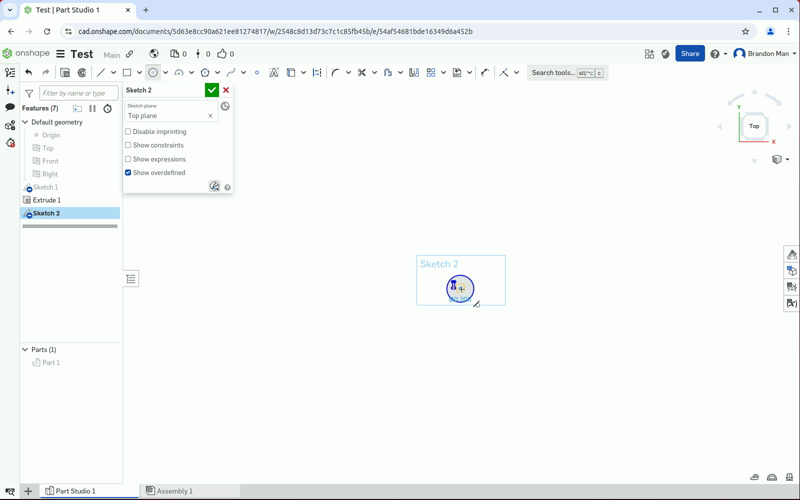
scroll(6)
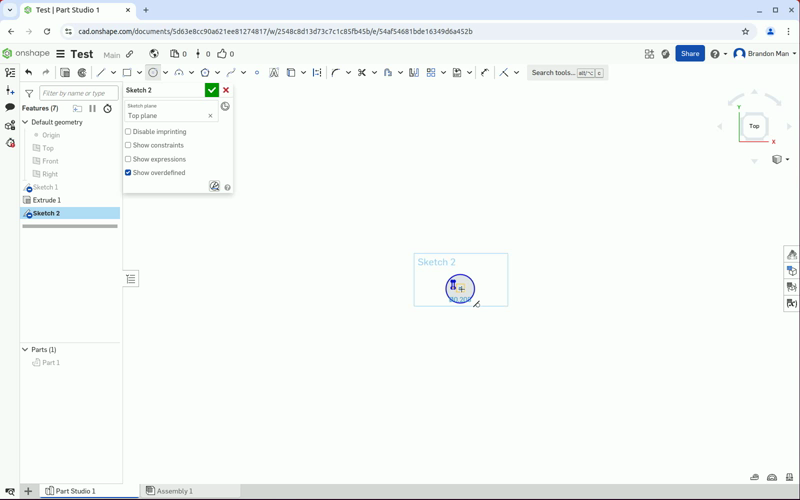
scroll(6)
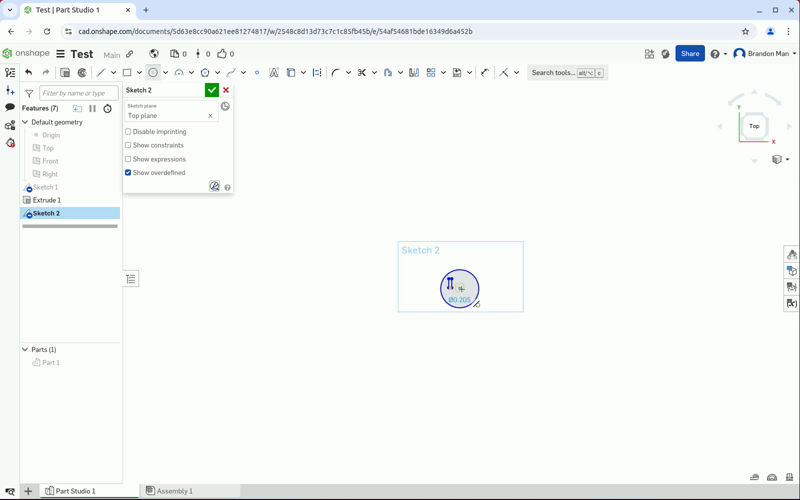
scroll(6)
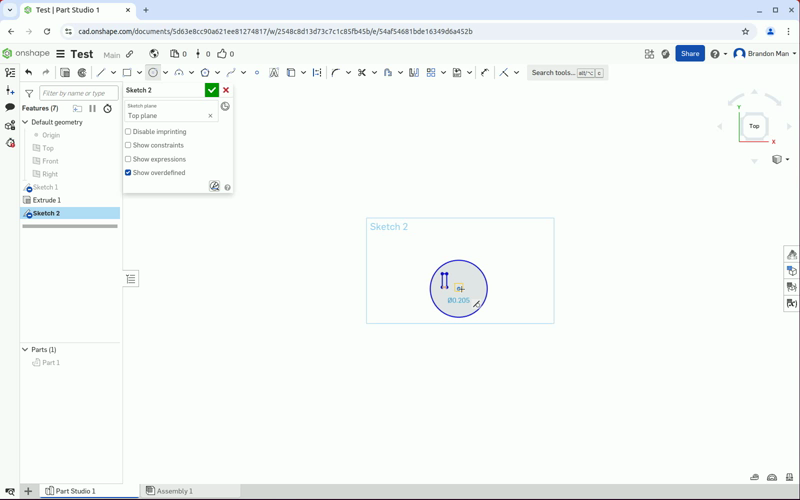
scroll(6)
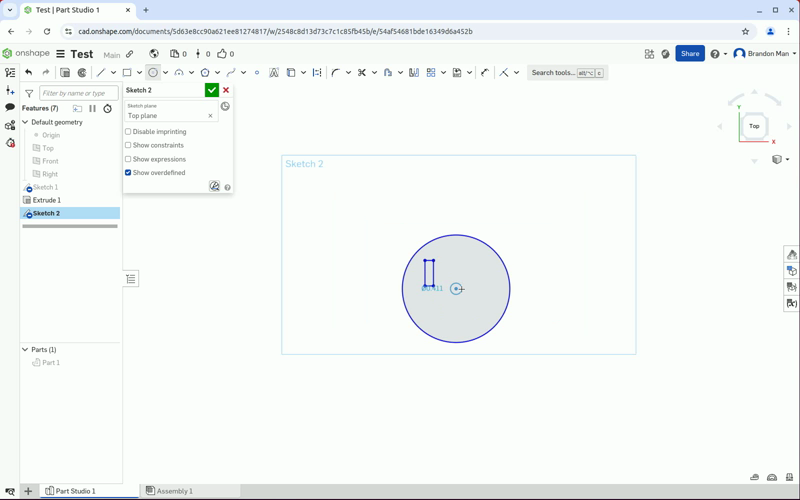
scroll(6)
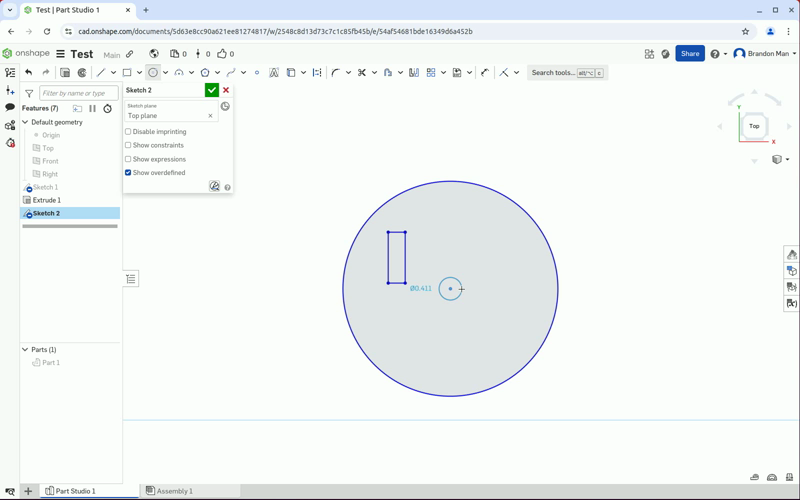
click(461, 288)
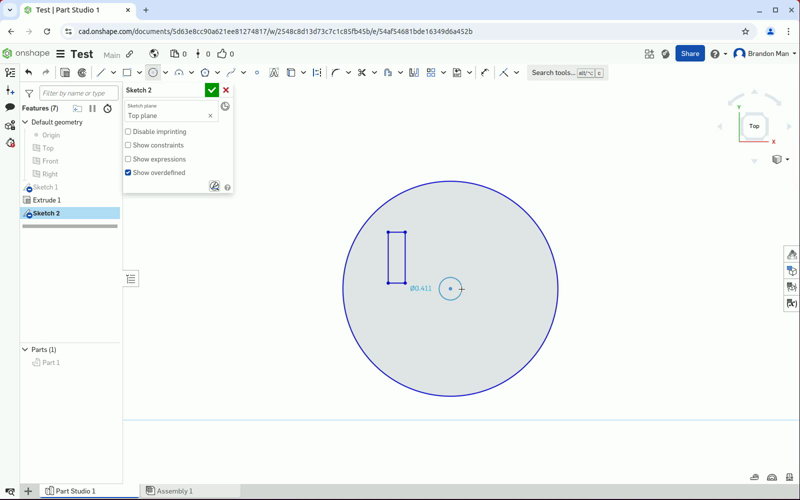
scroll(-6)
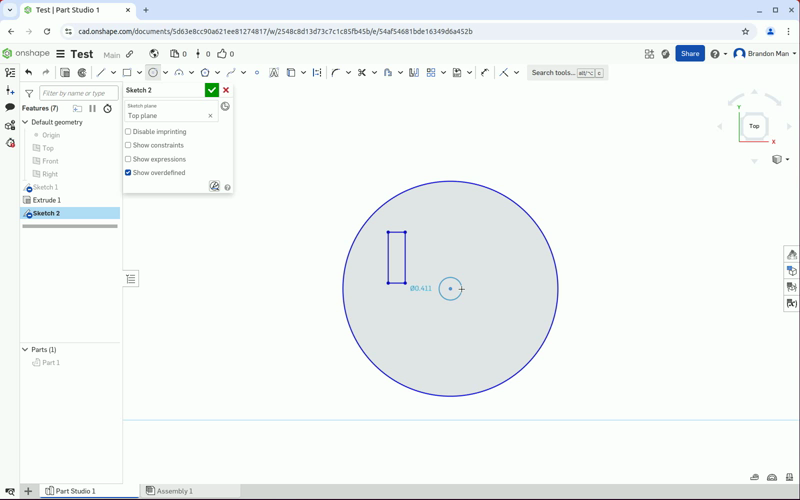
scroll(-6)
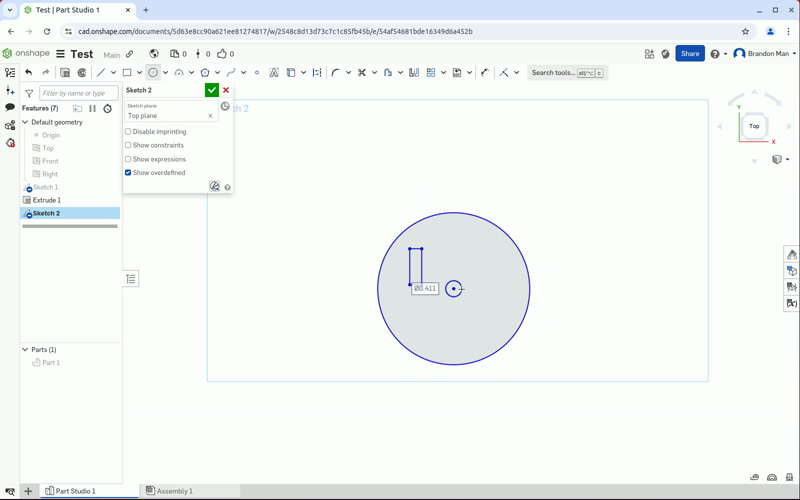
scroll(-6)
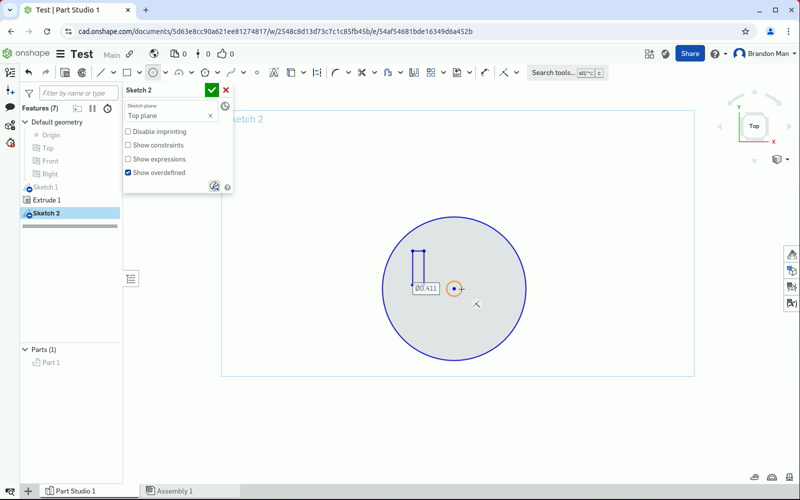
scroll(-6)
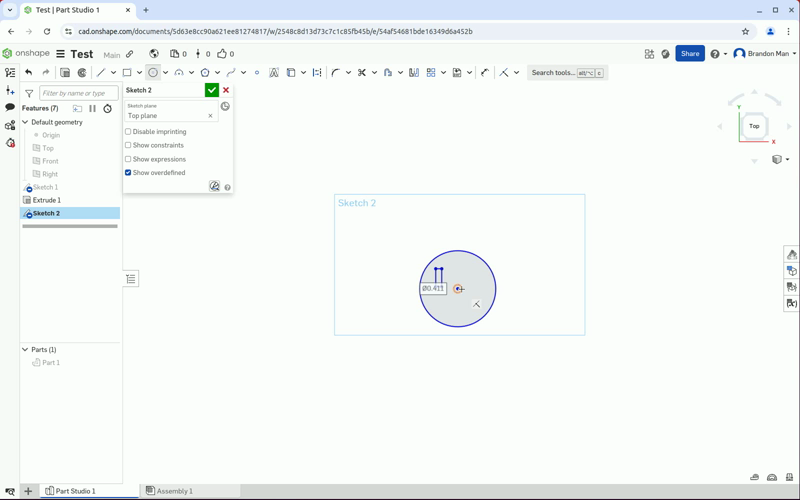
scroll(-6)
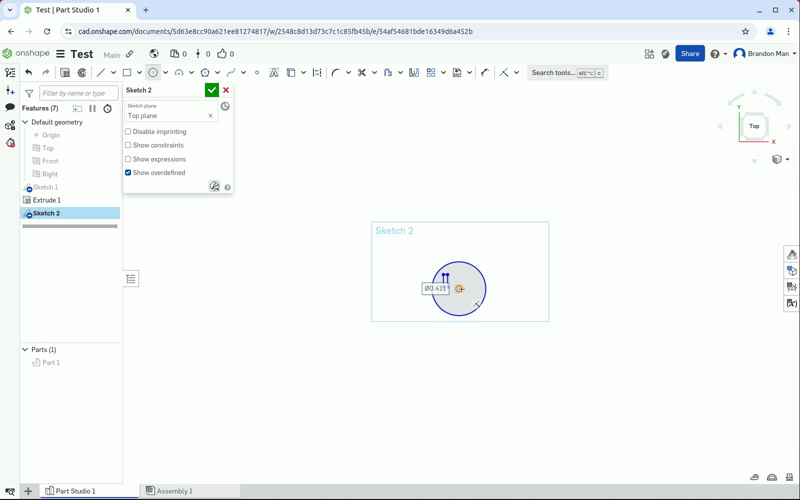
scroll(-6)
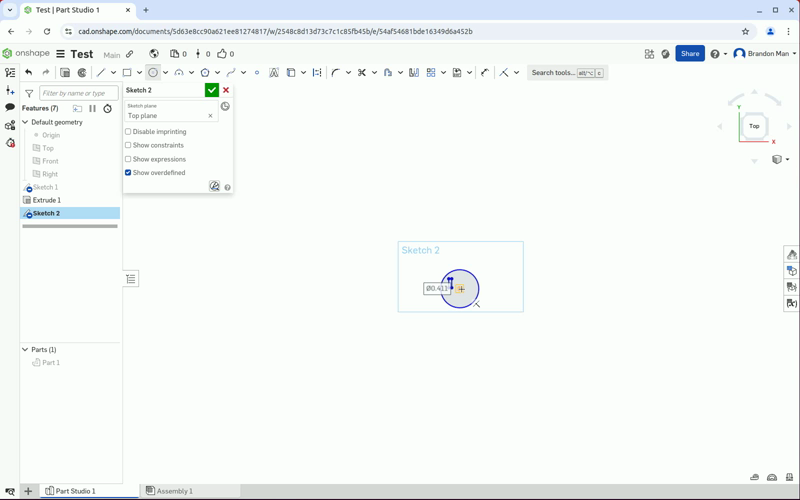
scroll(-6)
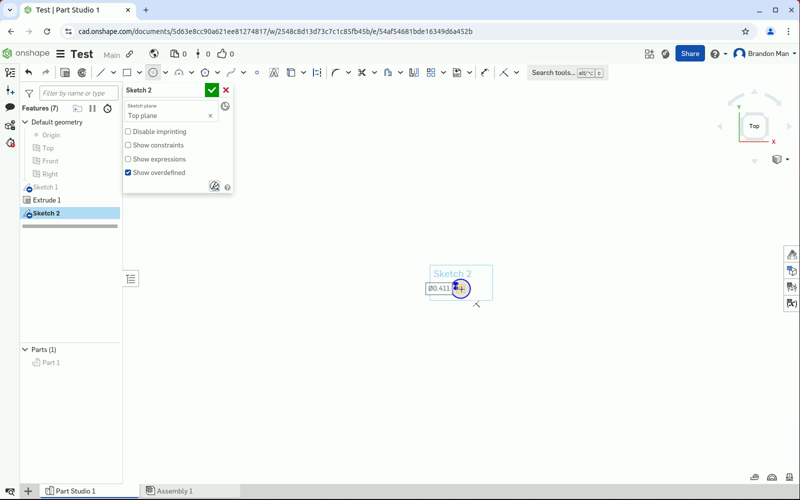
key(esc)
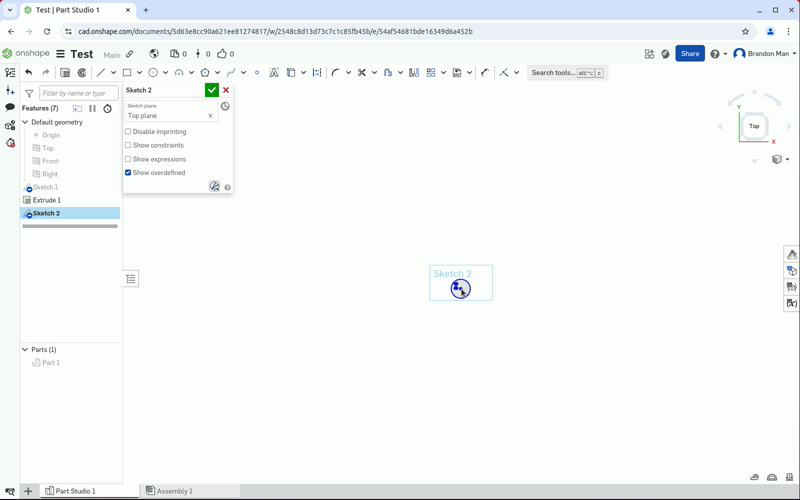
mouse_move(452, 291)
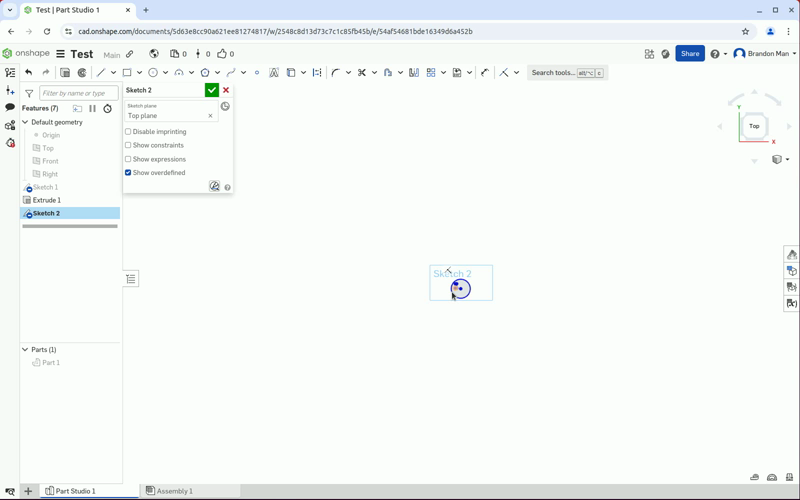
scroll(6)
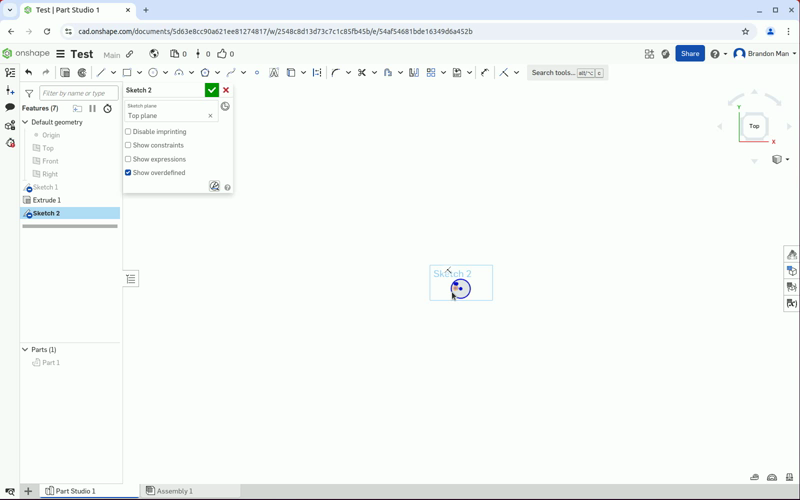
scroll(6)
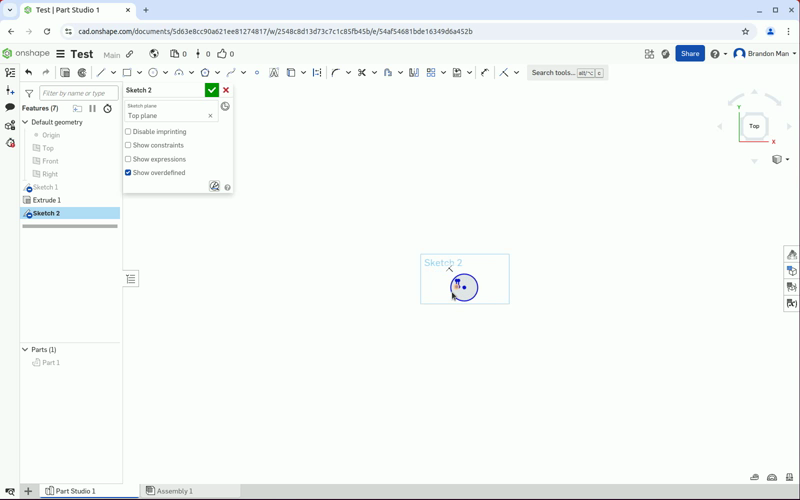
scroll(6)
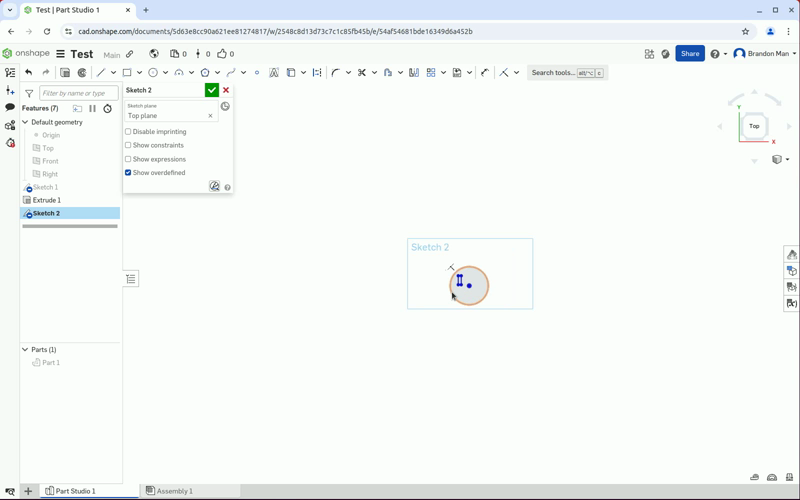
scroll(6)
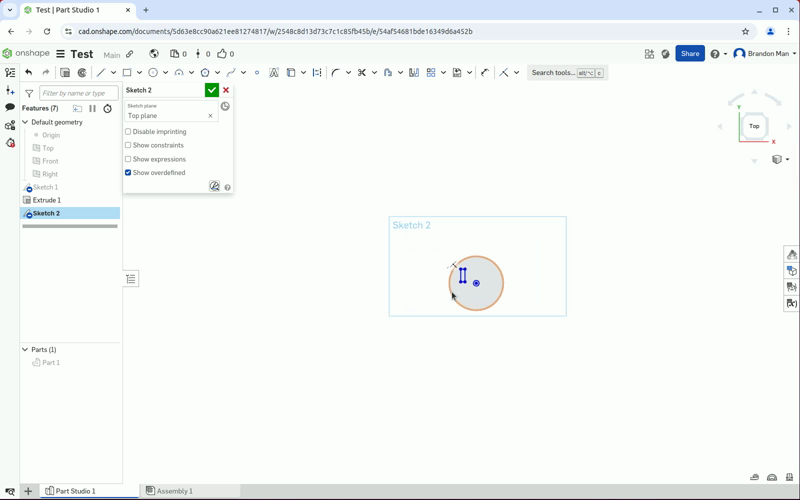
scroll(6)
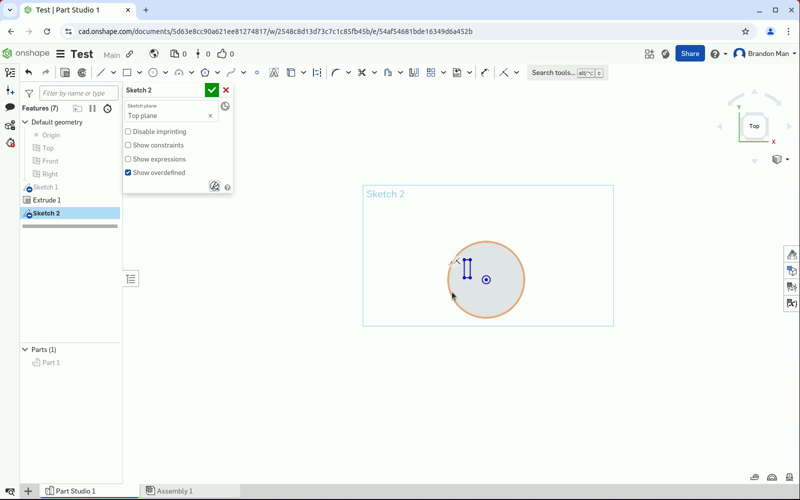
scroll(6)
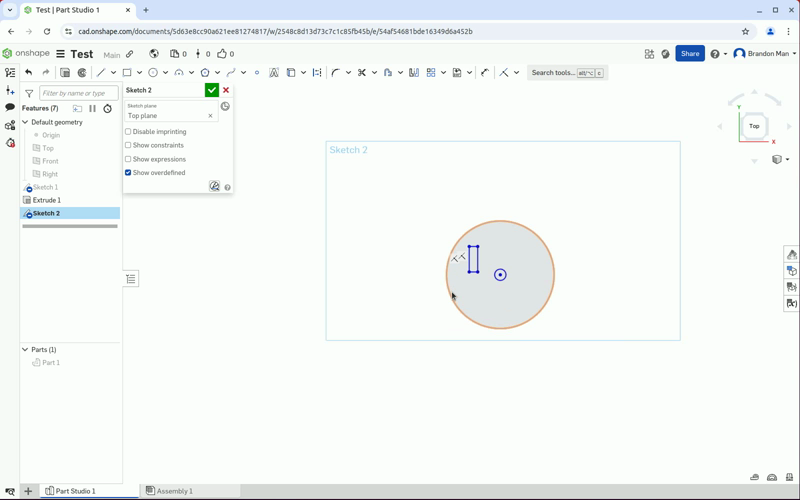
scroll(6)
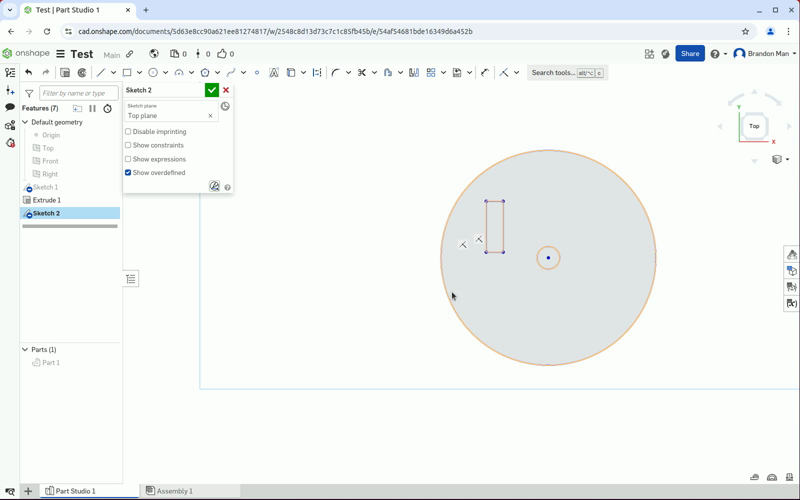
click(452, 291)
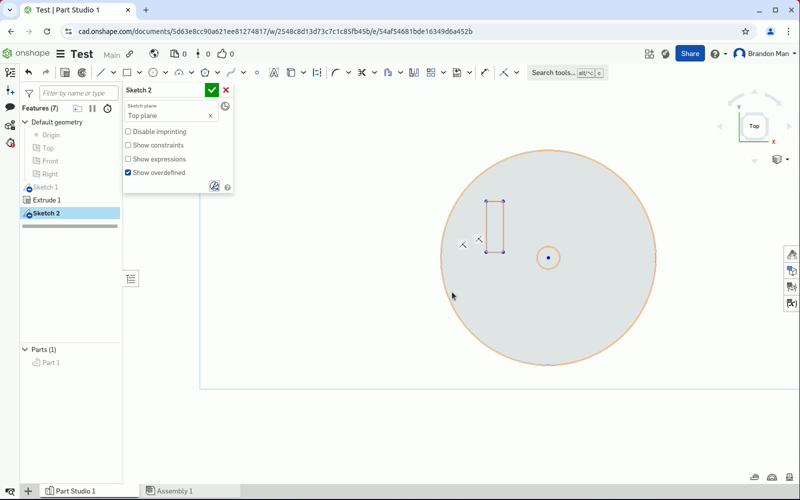
scroll(-6)
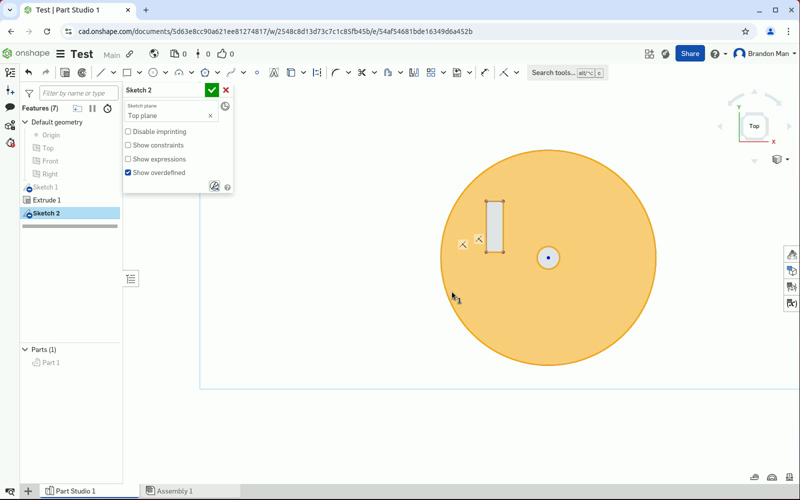
scroll(-6)
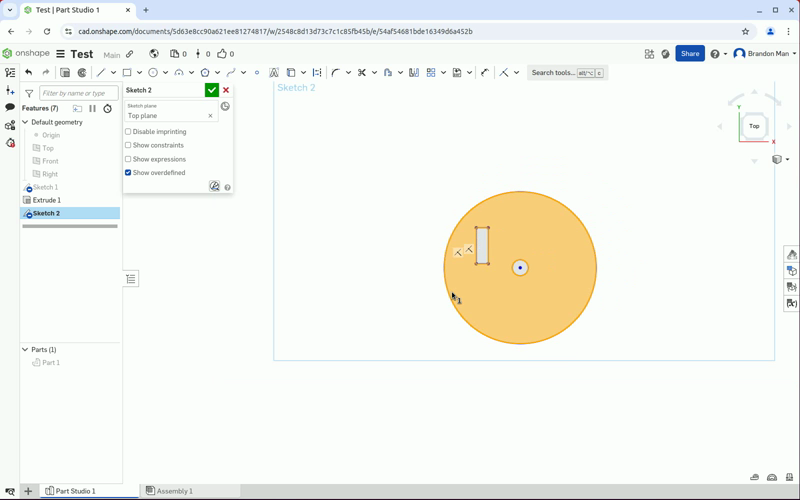
scroll(-6)
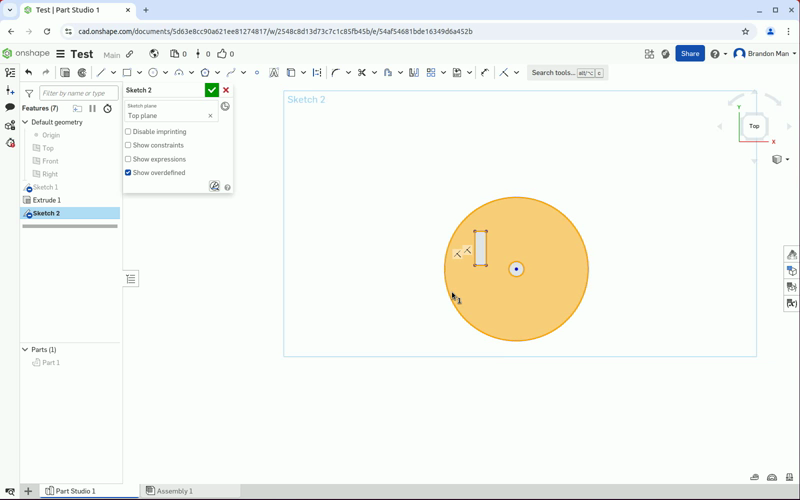
scroll(-6)
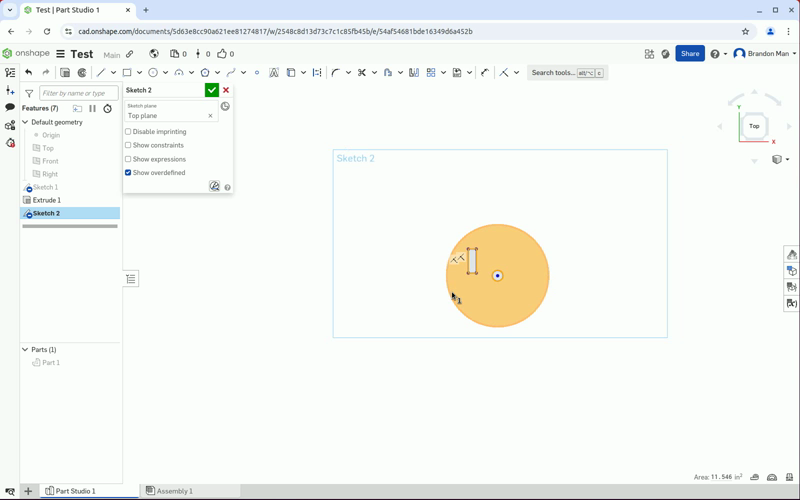
scroll(-6)
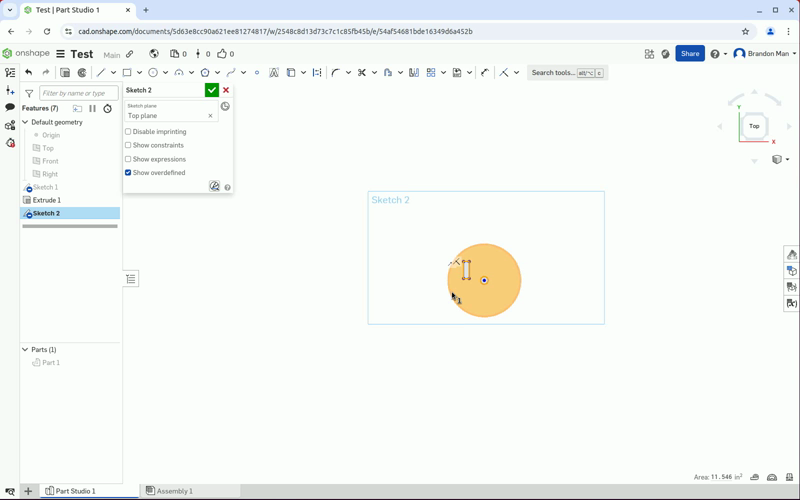
scroll(-6)
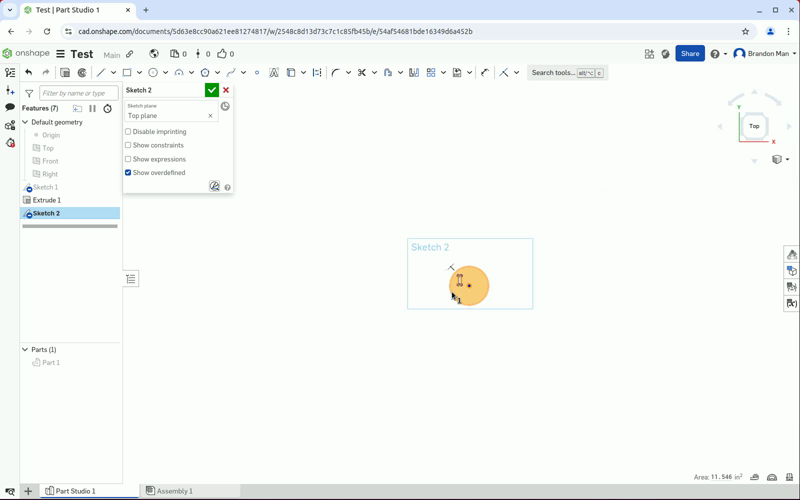
scroll(-6)
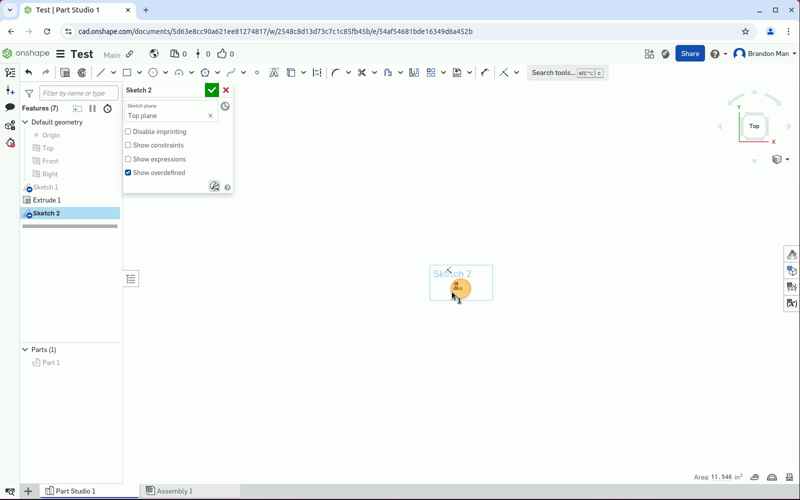
mouse_move(73, 352)
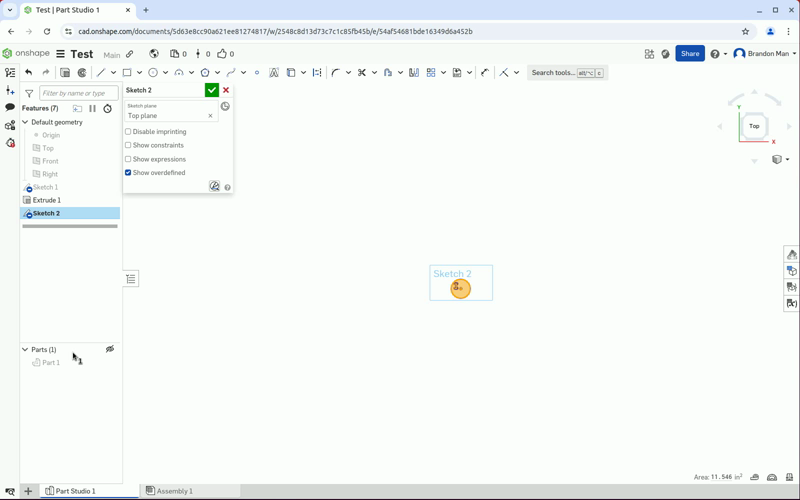
key(shift+y)
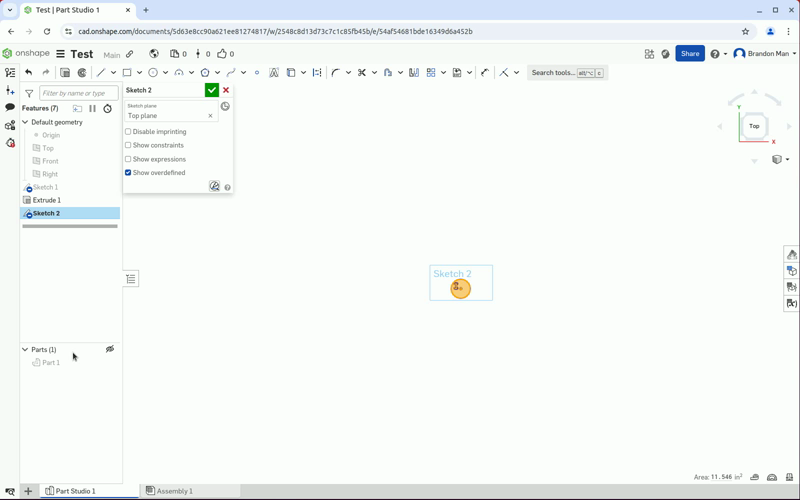
key(shift+e)
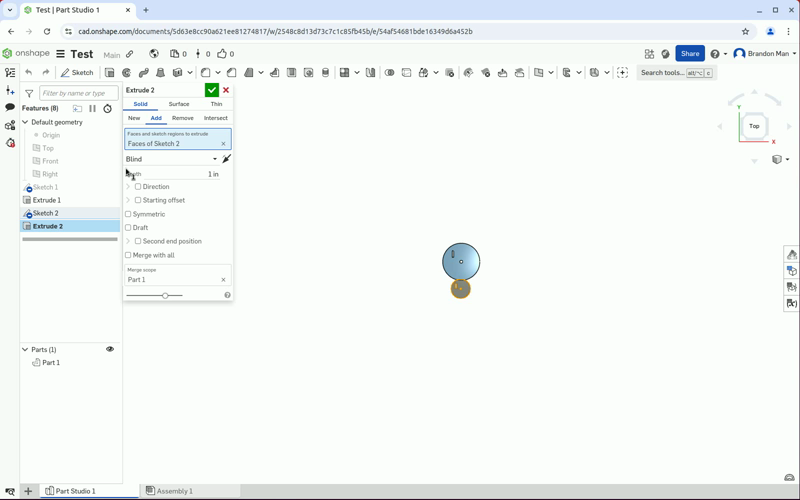
mouse_move(143, 106)
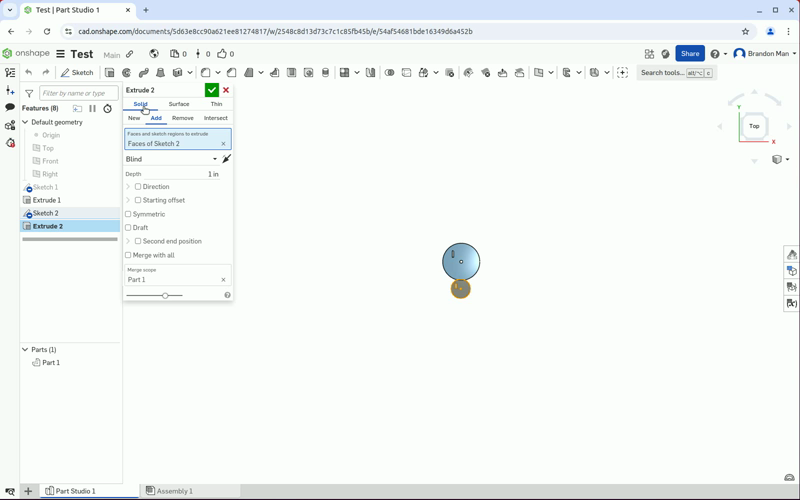
click(143, 106)
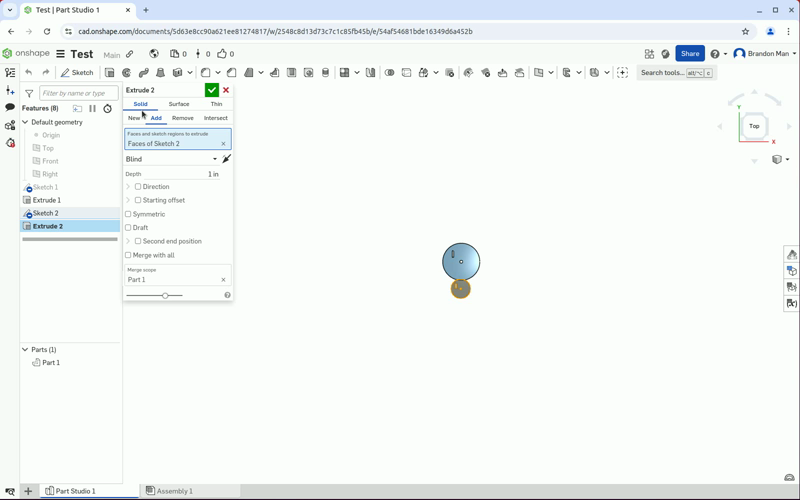
mouse_move(137, 120)
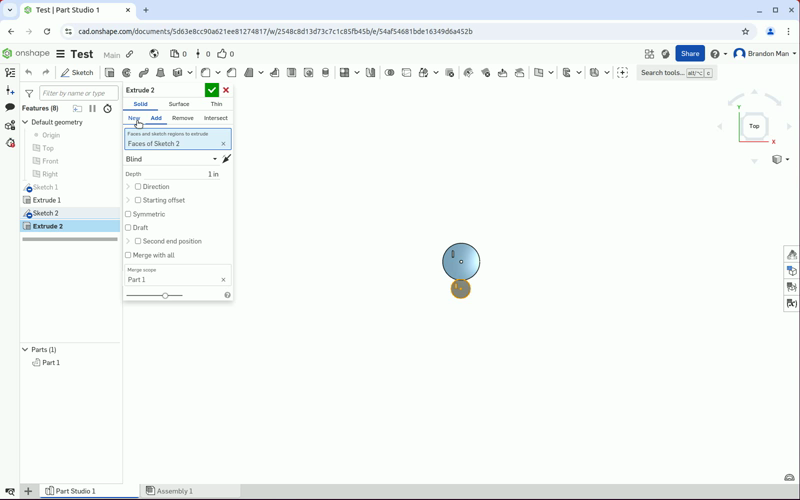
click(137, 120)
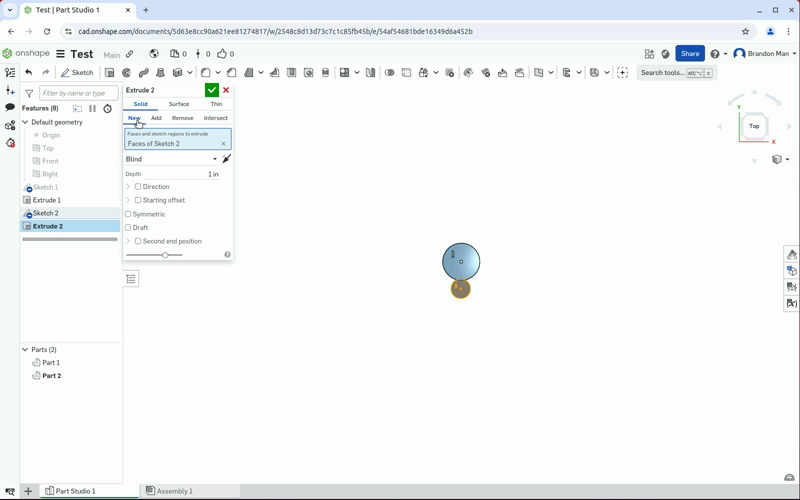
key(tab, 4)
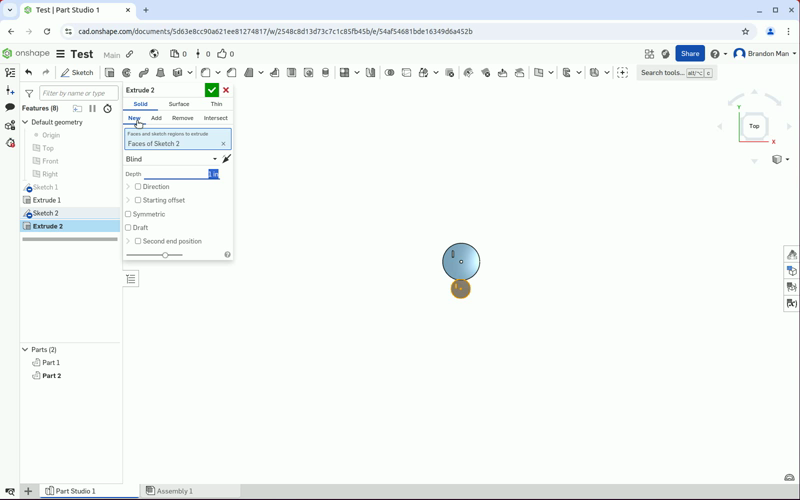
text(1.926)
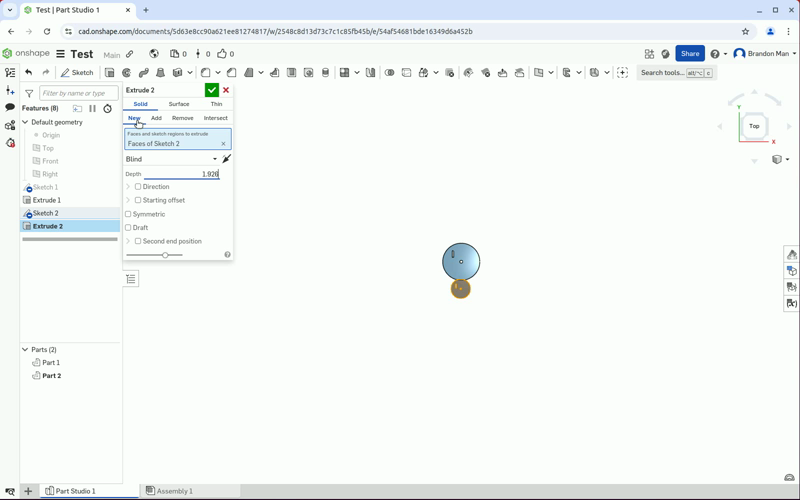
key(enter)
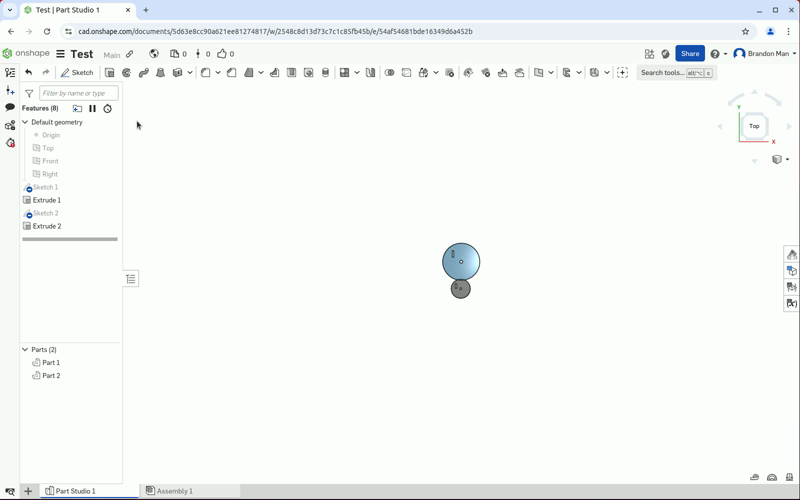
key(shift+h)
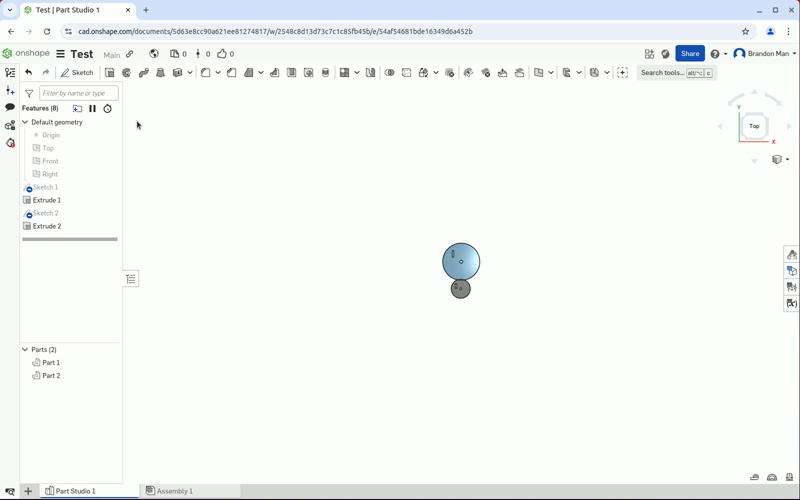
key(shift+h)
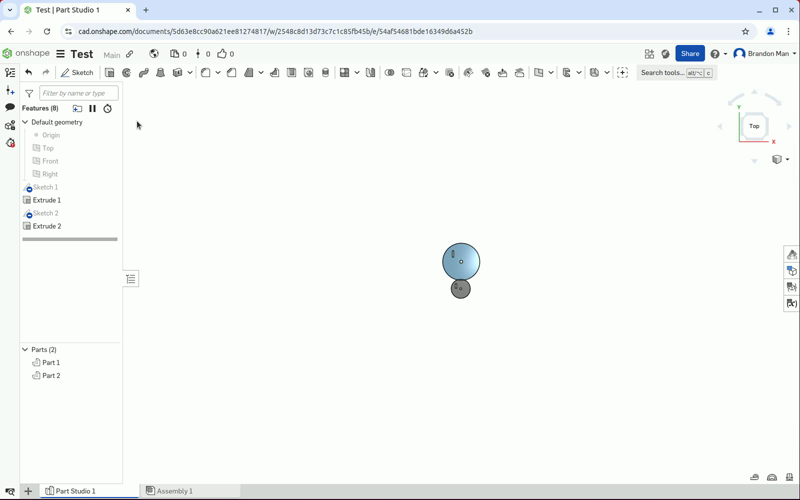
mouse_move(73, 189)
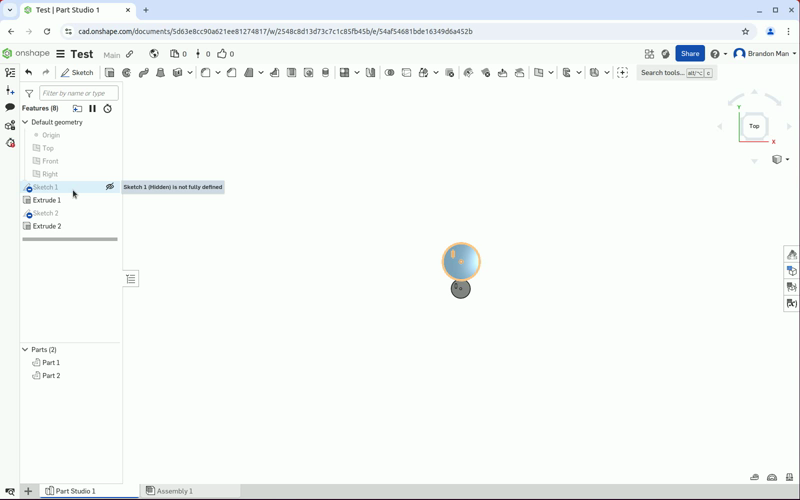
click(73, 189)
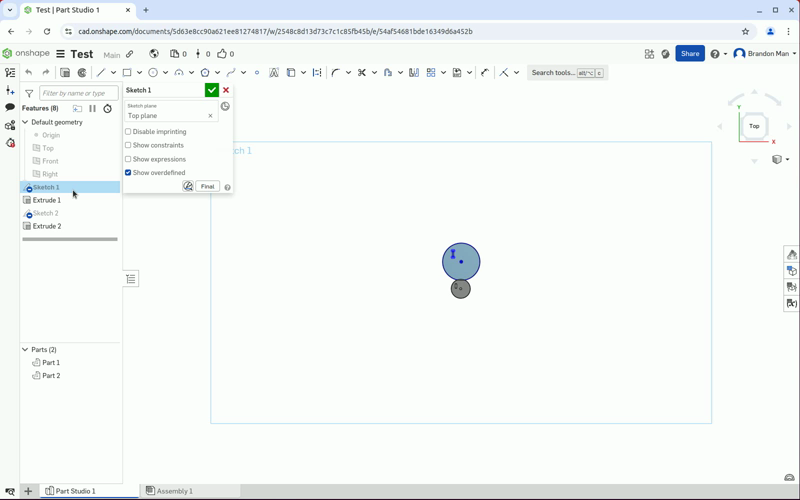
mouse_move(229, 92)
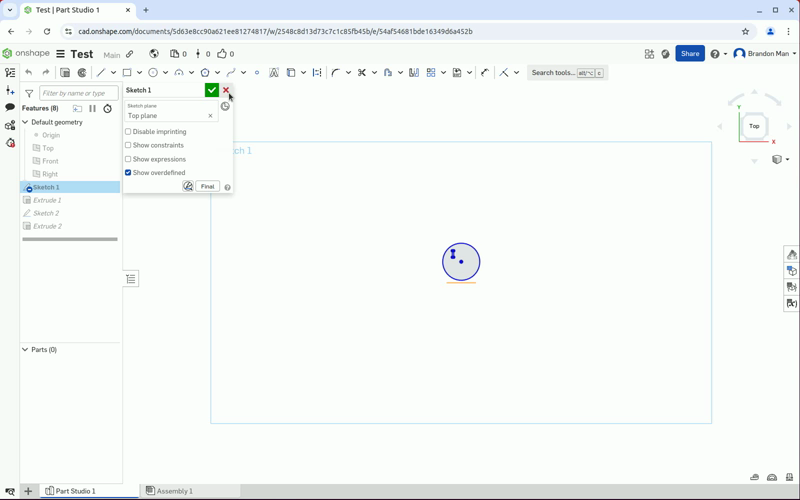
click(229, 92)
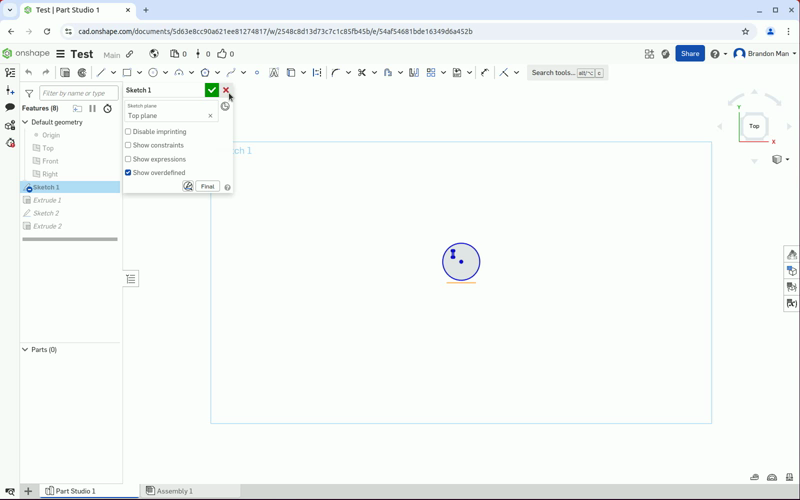
key(shift+s)
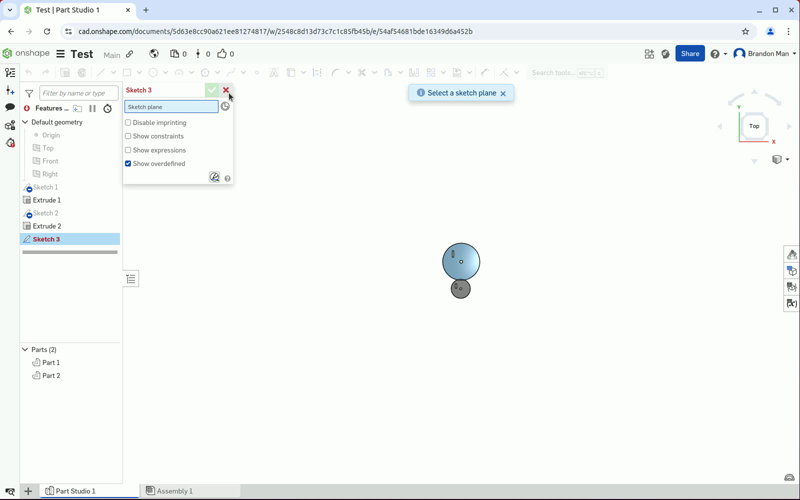
mouse_move(73, 150)
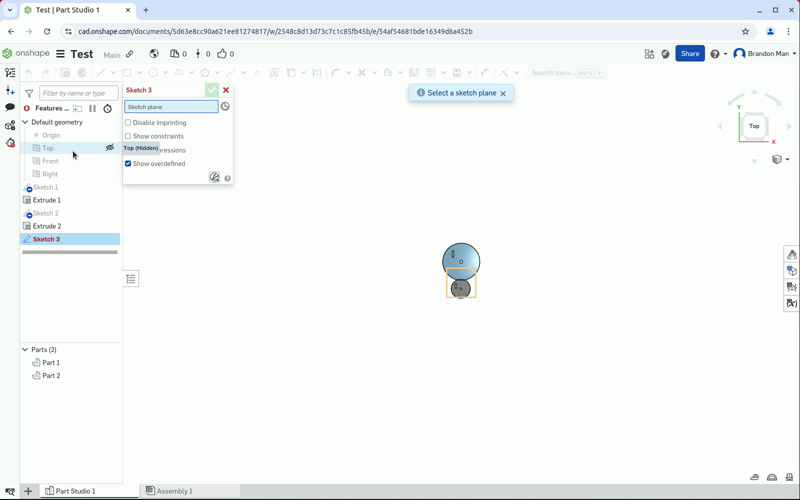
click(73, 150)
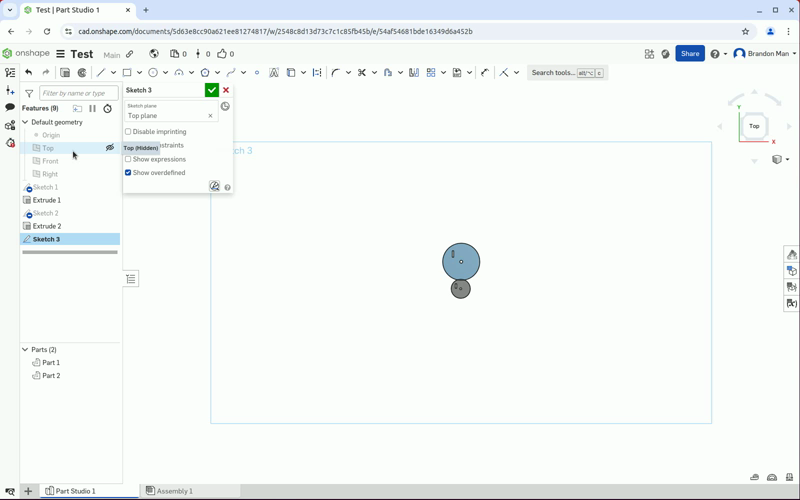
mouse_move(73, 352)
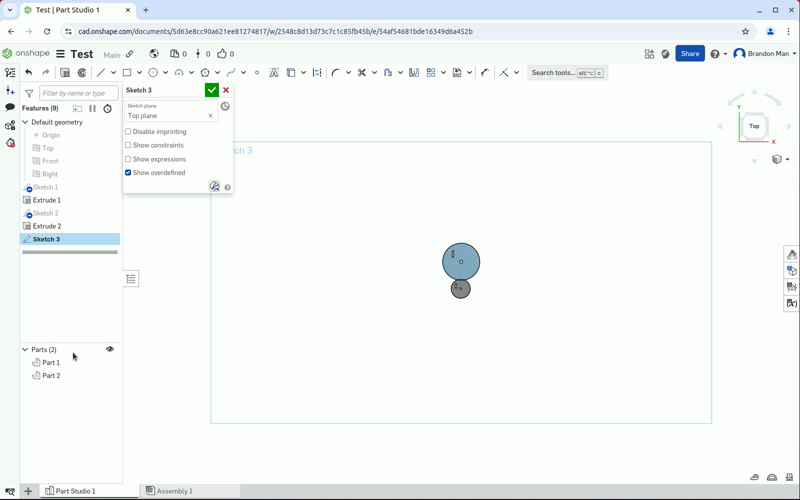
key(y)
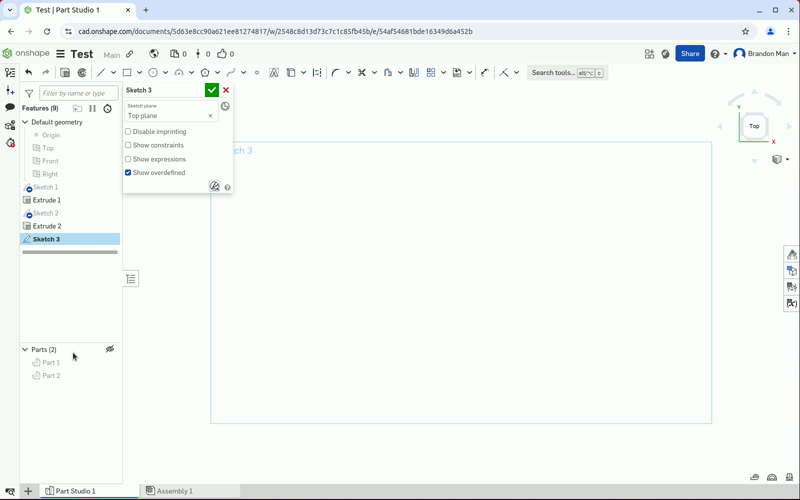
key(c)
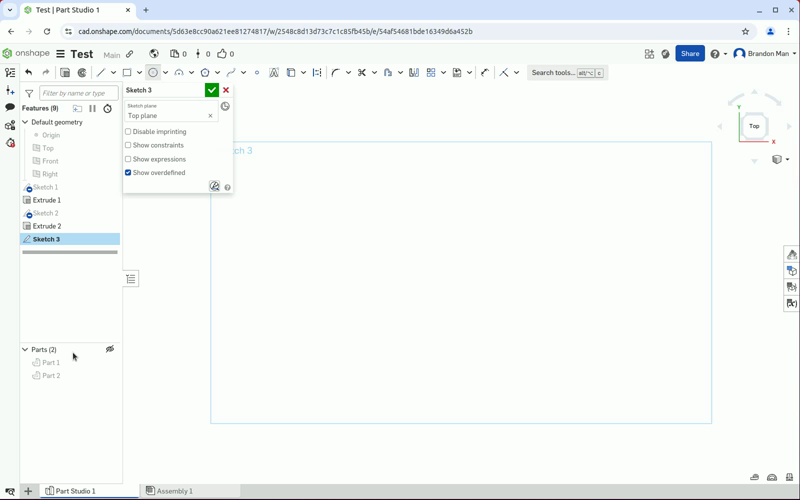
key_down(shift)
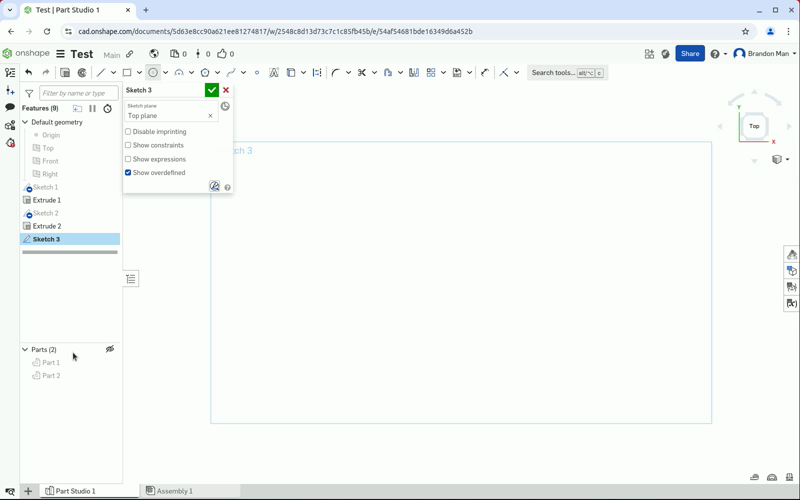
mouse_move(461, 303)
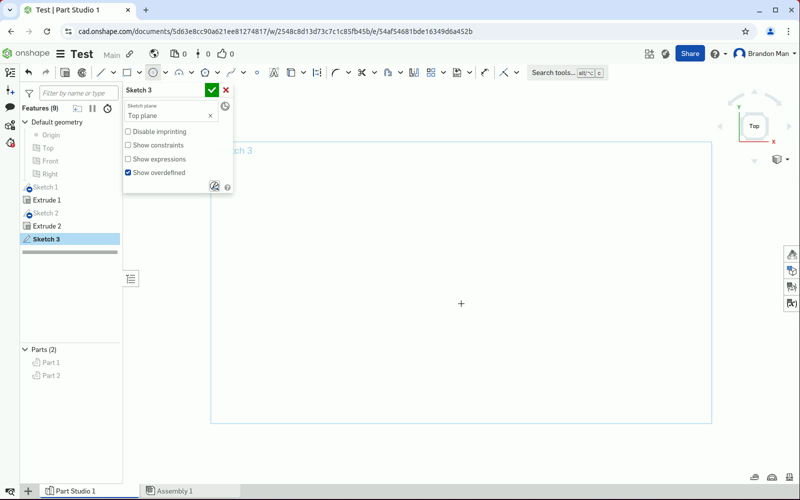
click(461, 303)
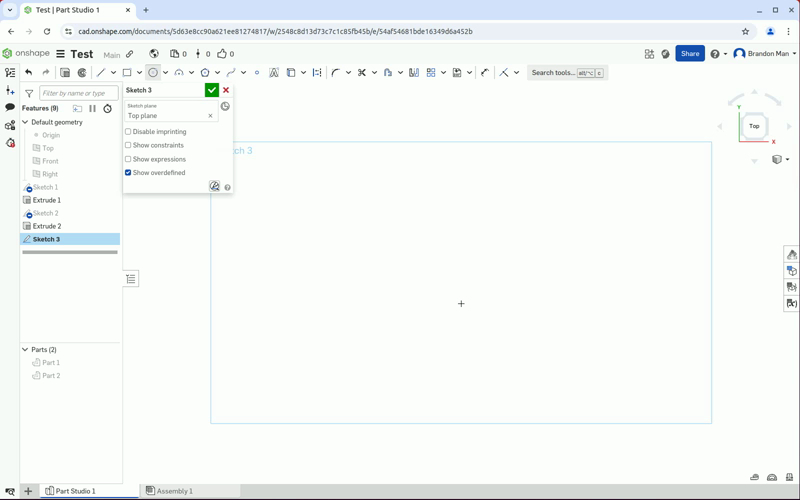
key_up(shift)
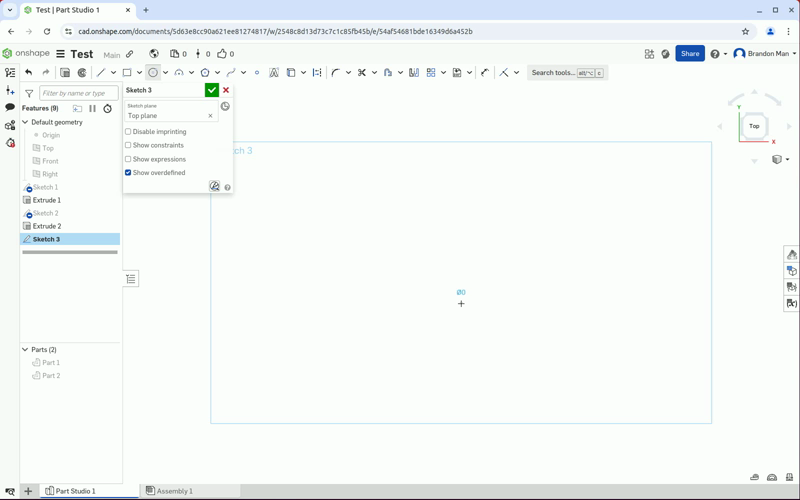
mouse_move(466, 303)
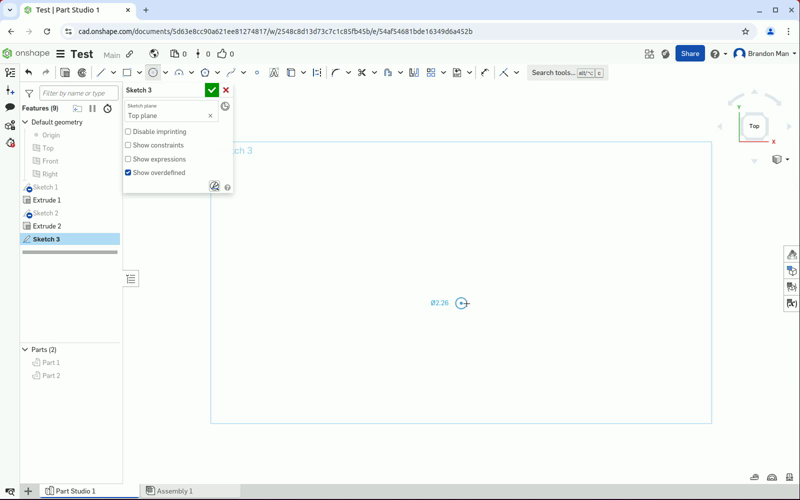
click(466, 303)
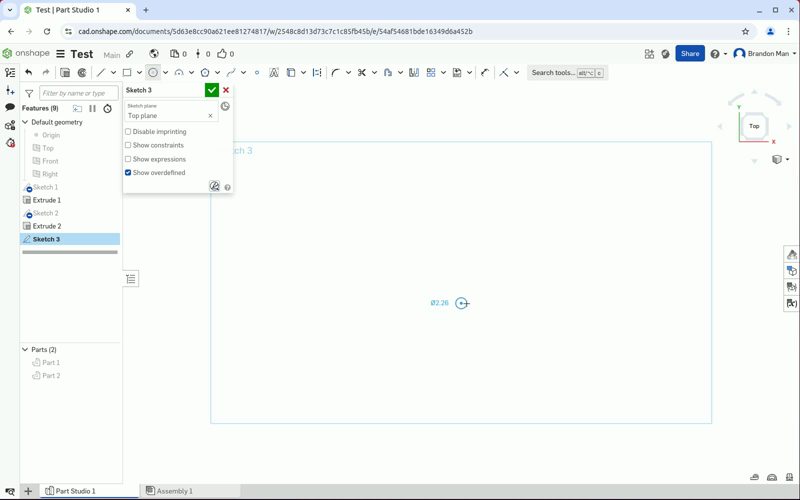
key(esc)
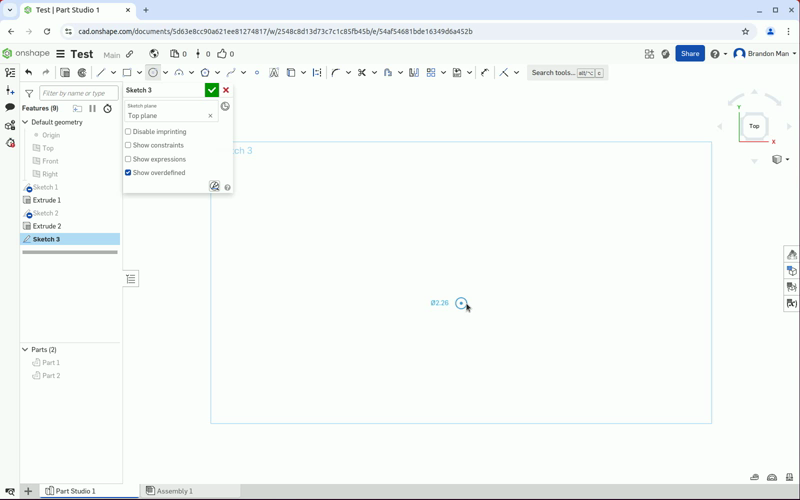
key(l)
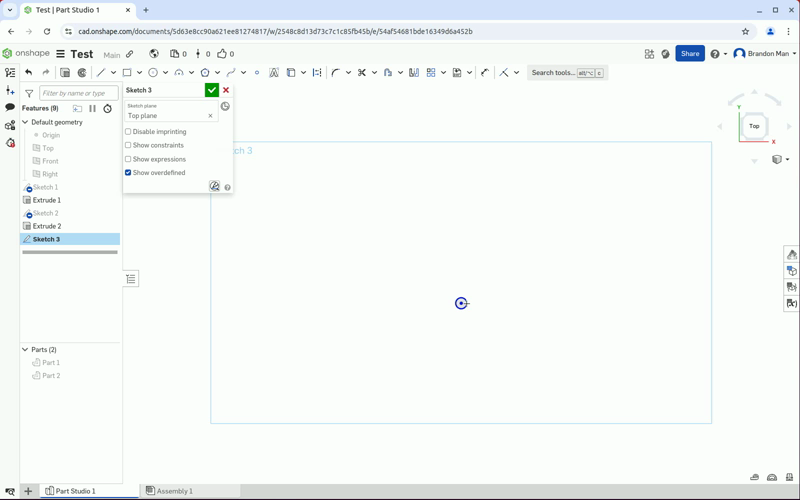
key_down(shift)
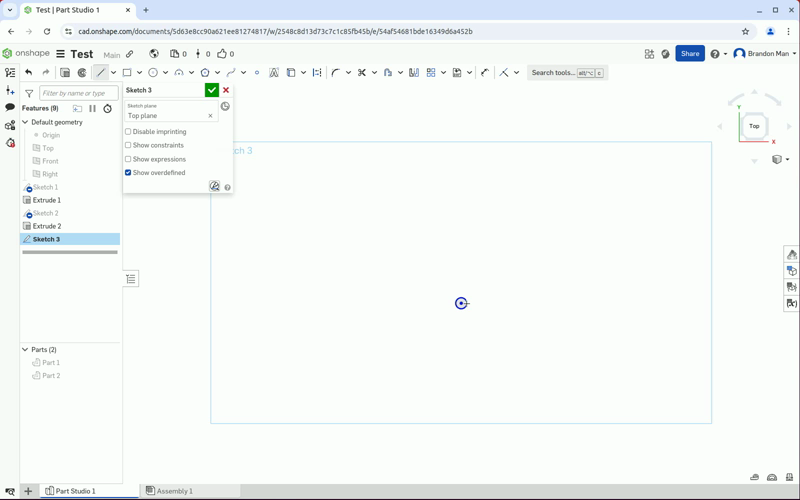
mouse_move(458, 305)
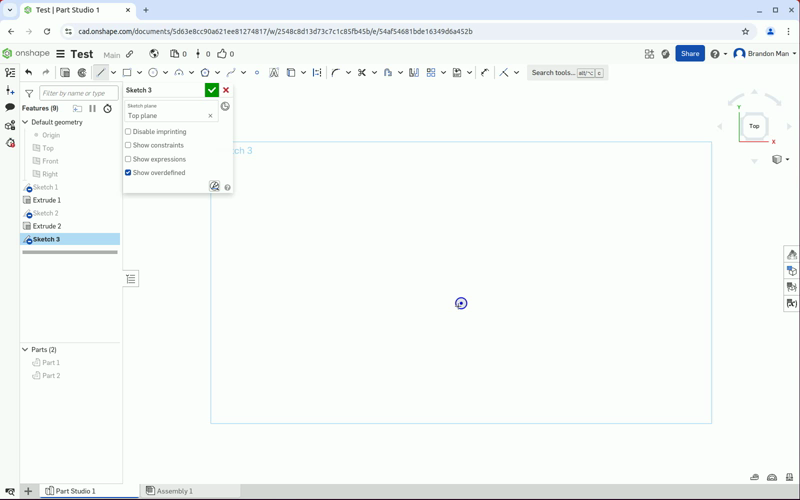
scroll(6)
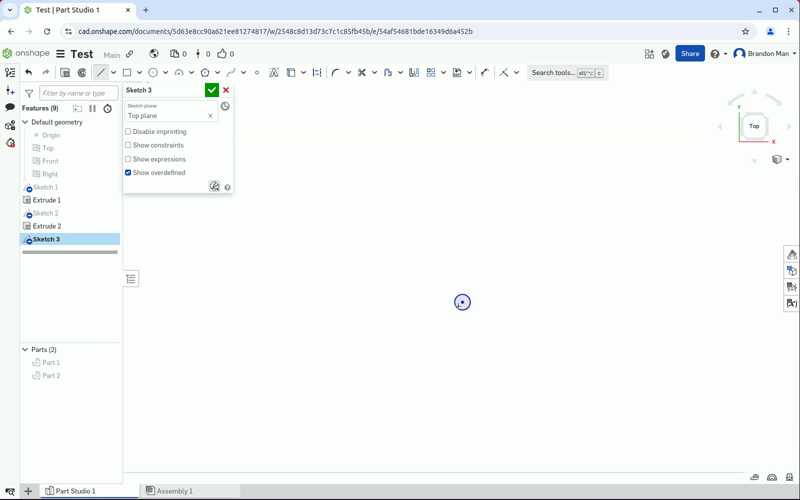
scroll(6)
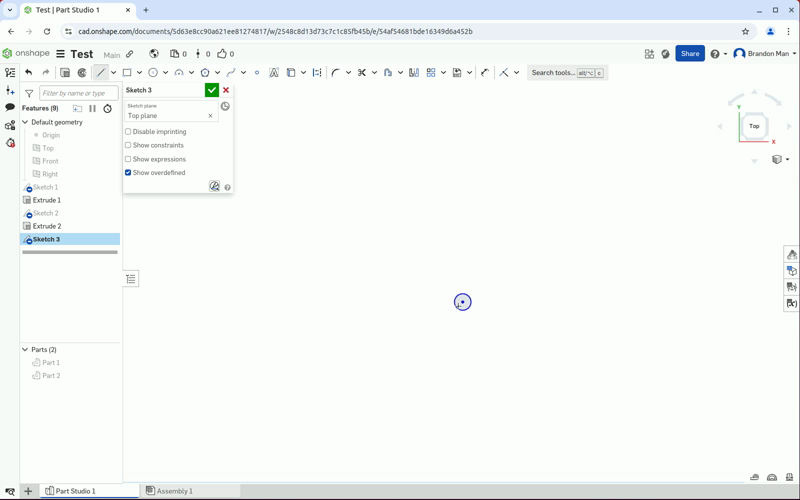
scroll(6)
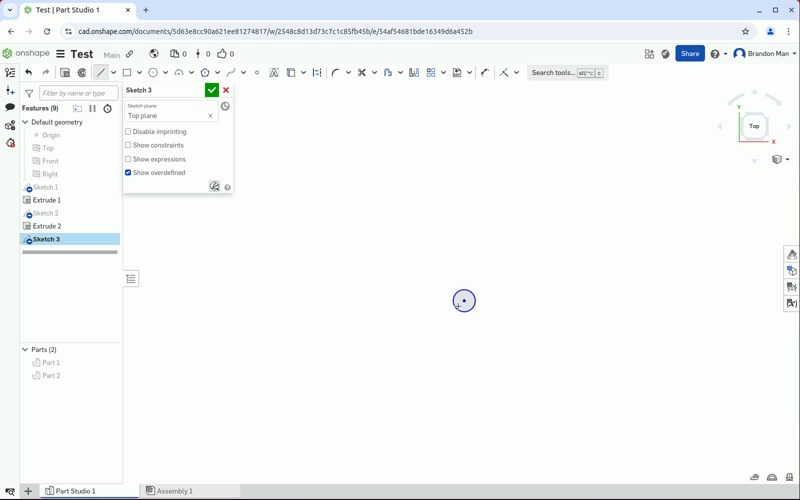
scroll(6)
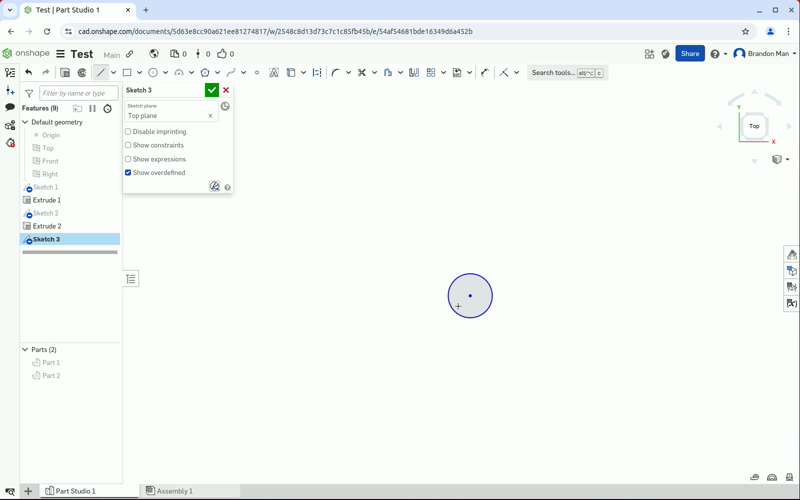
scroll(6)
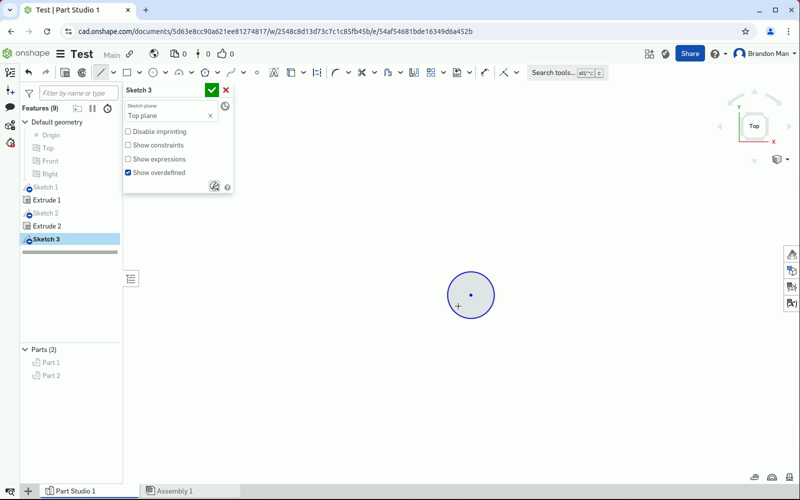
scroll(6)
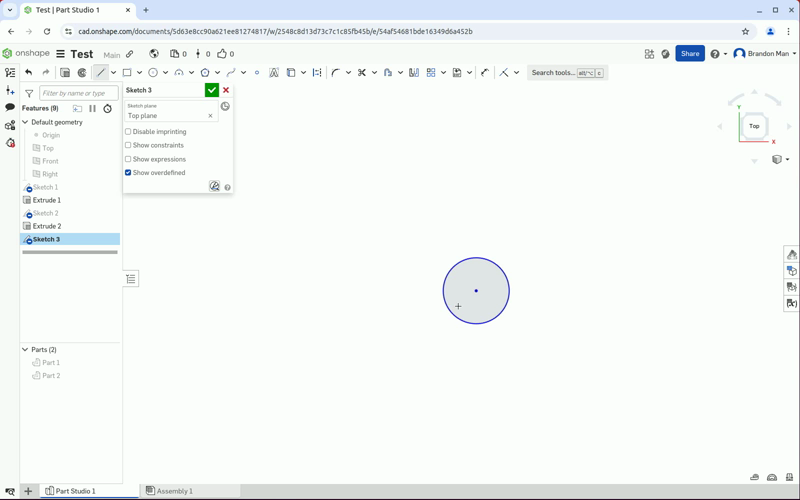
scroll(6)
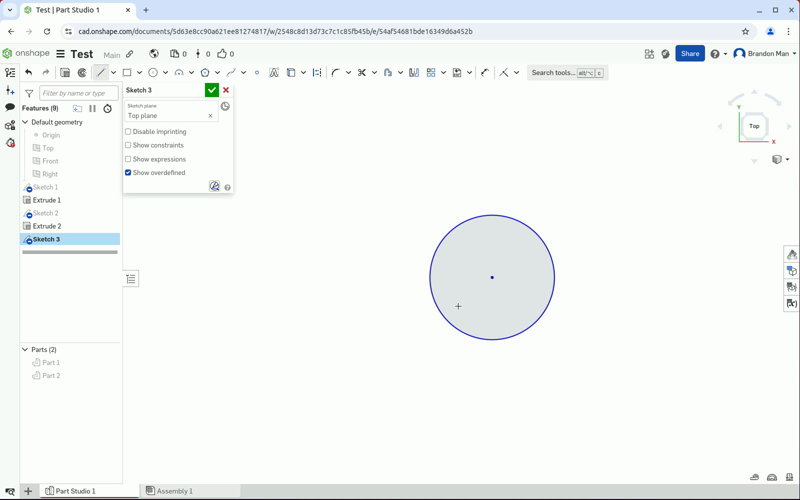
click(458, 305)
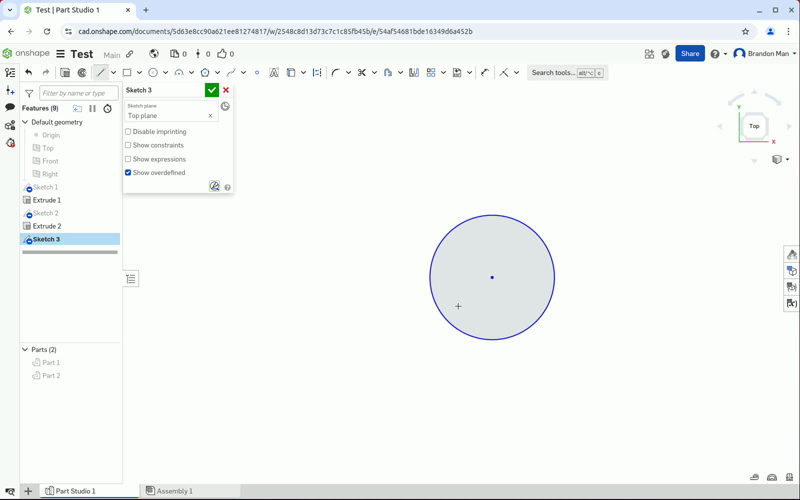
scroll(-6)
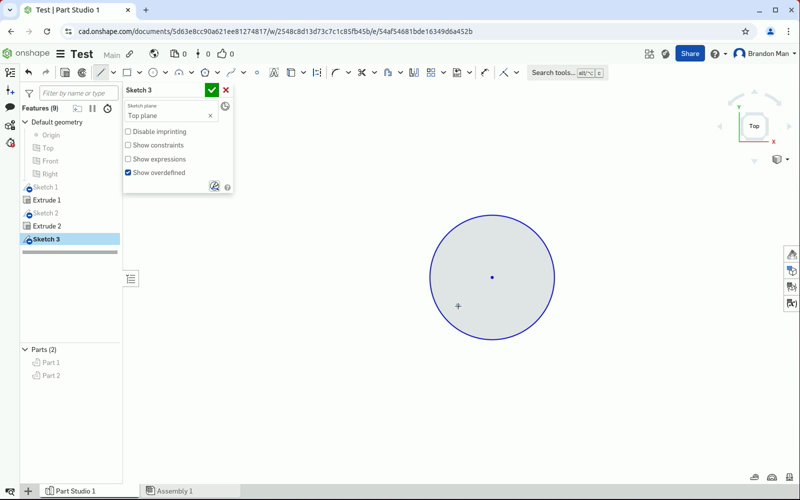
scroll(-6)
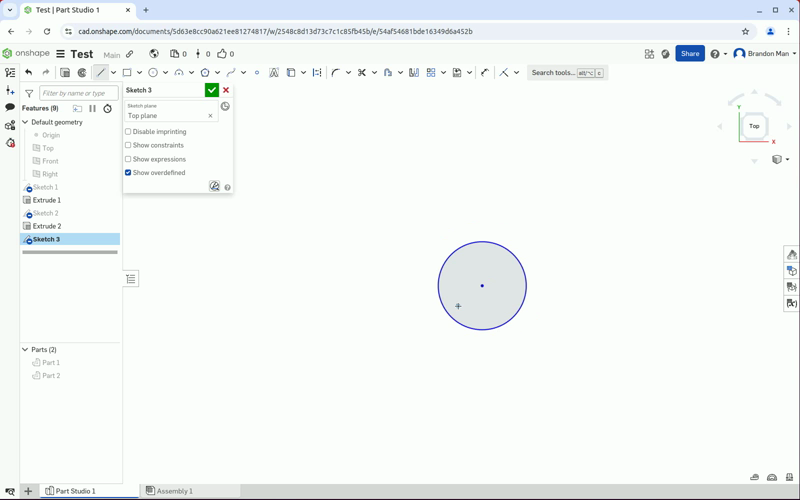
scroll(-6)
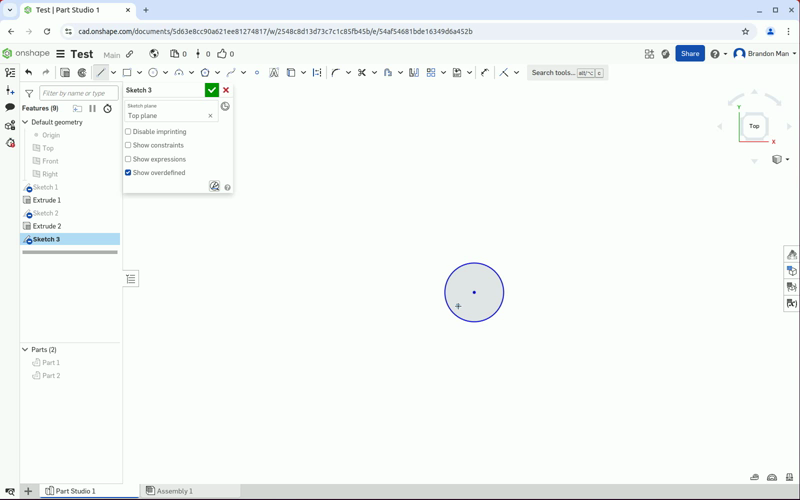
scroll(-6)
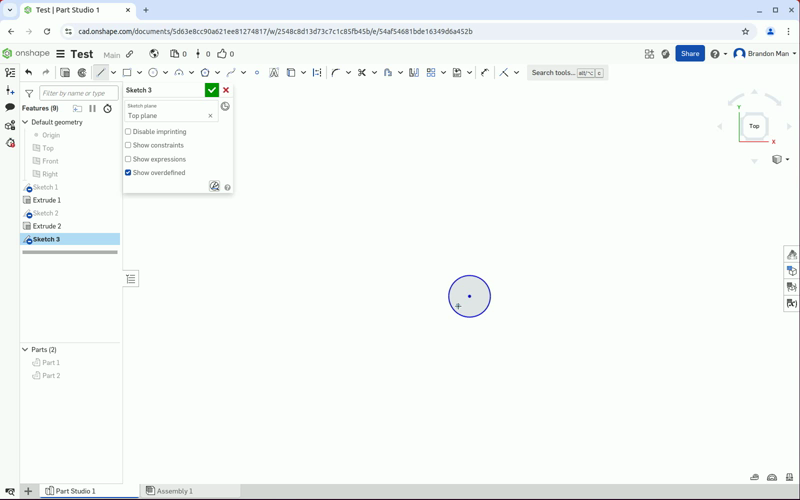
scroll(-6)
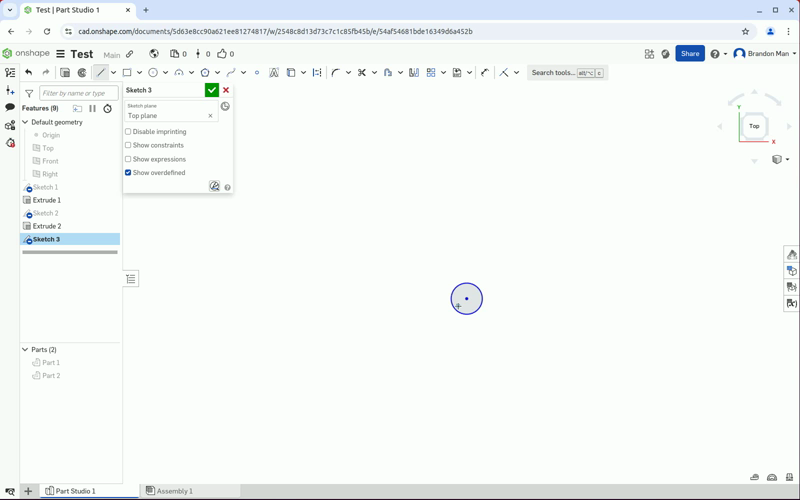
scroll(-6)
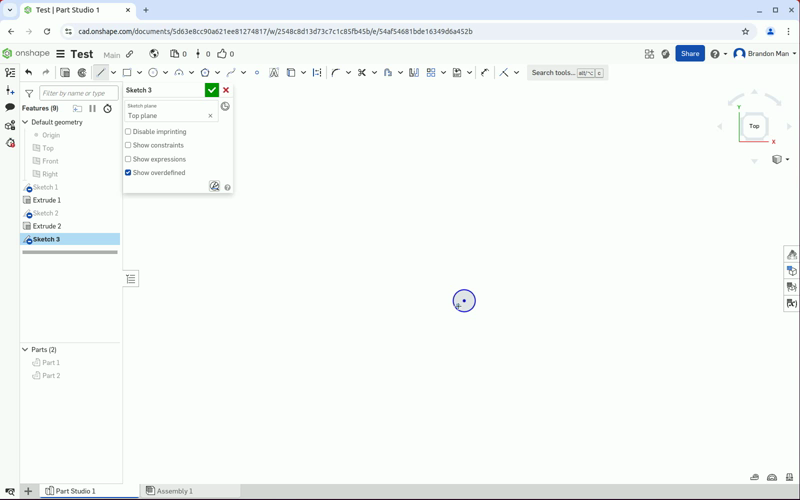
scroll(-6)
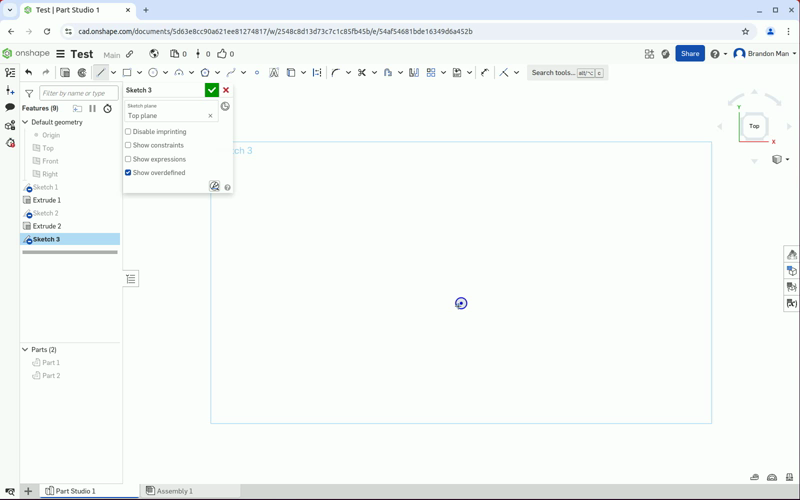
key_up(shift)
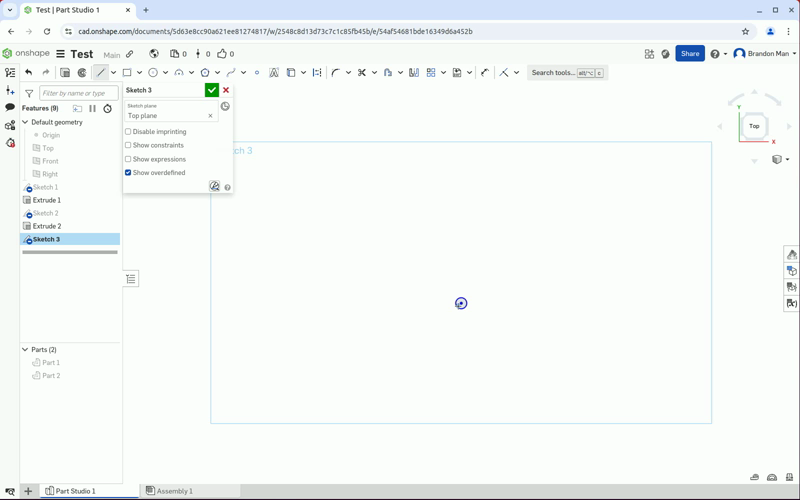
key_down(shift)
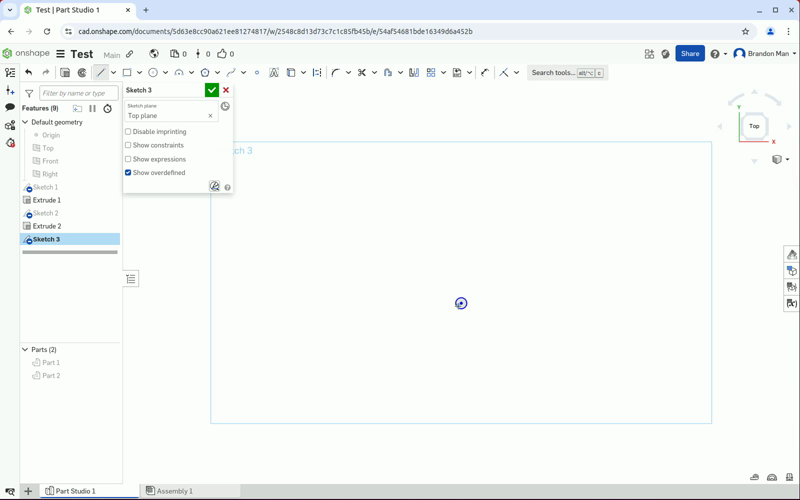
mouse_move(488, 305)
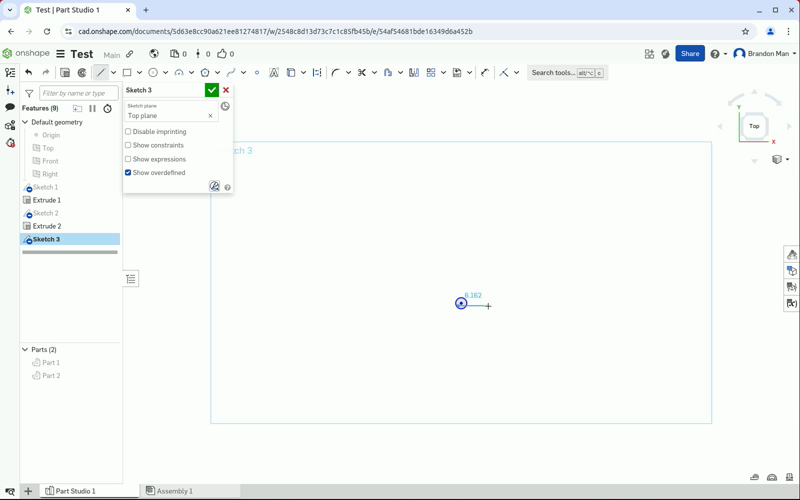
mouse_move(459, 305)
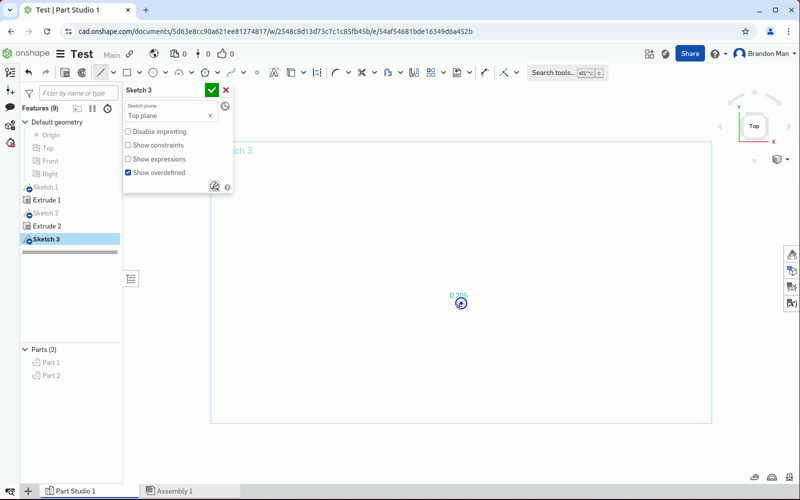
scroll(6)
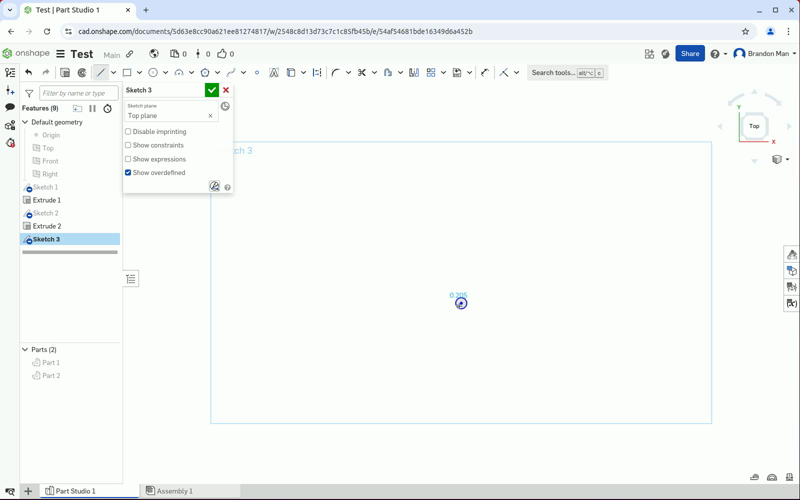
scroll(6)
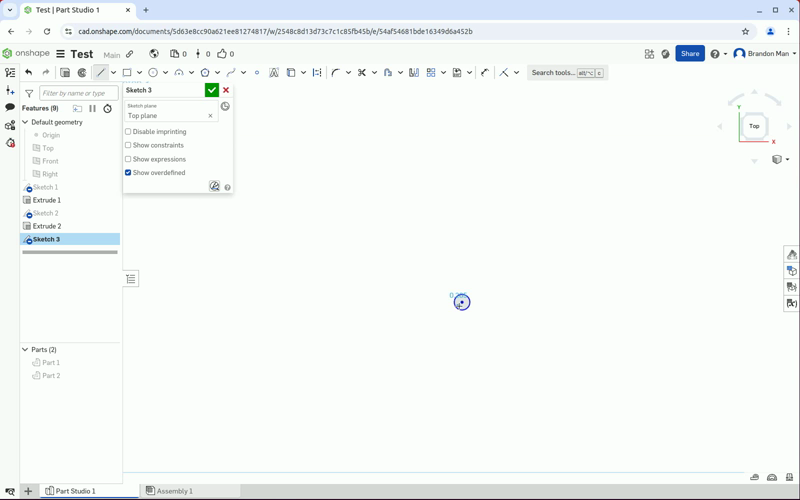
scroll(6)
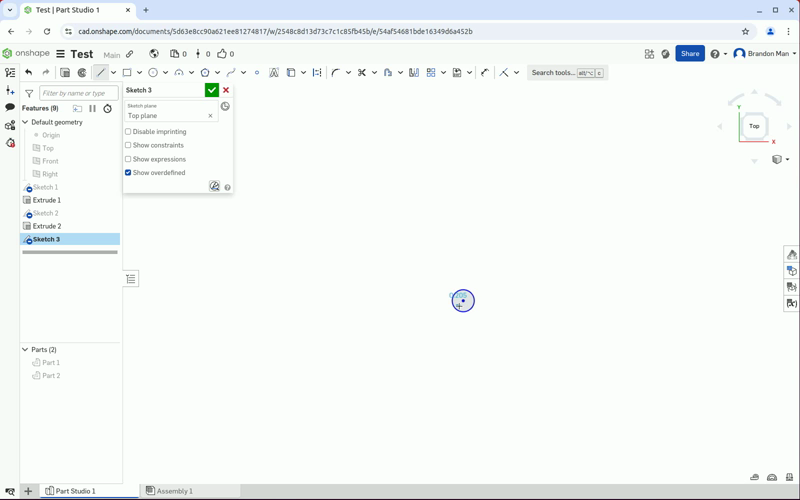
scroll(6)
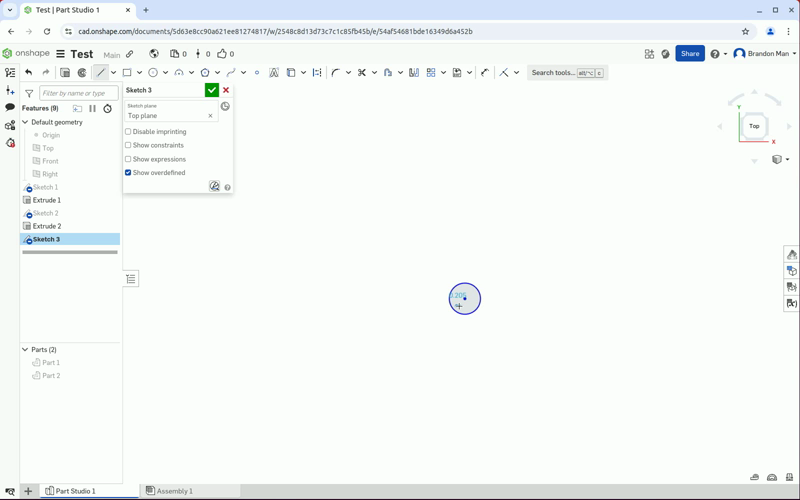
scroll(6)
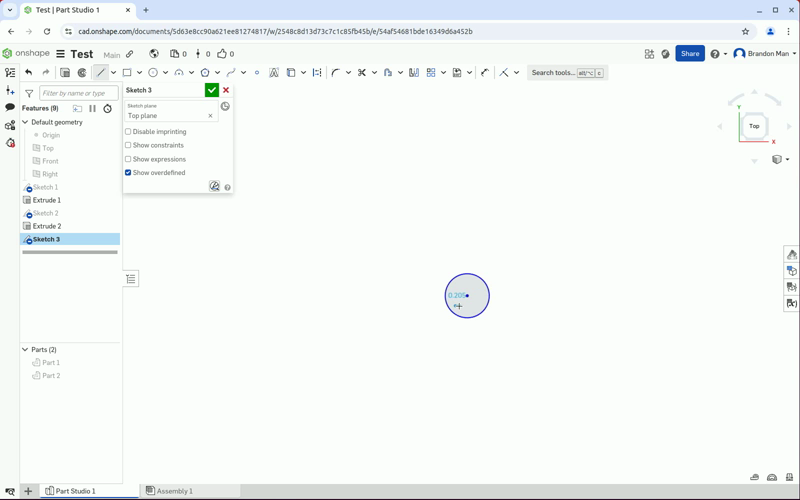
scroll(6)
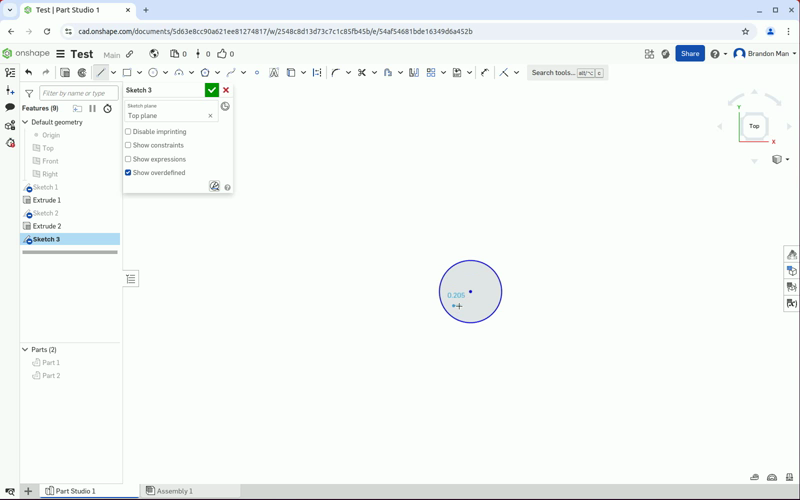
scroll(6)
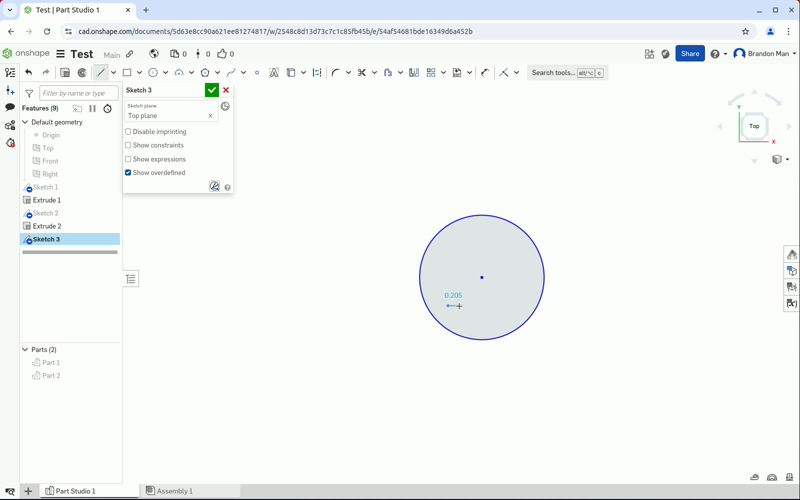
click(459, 305)
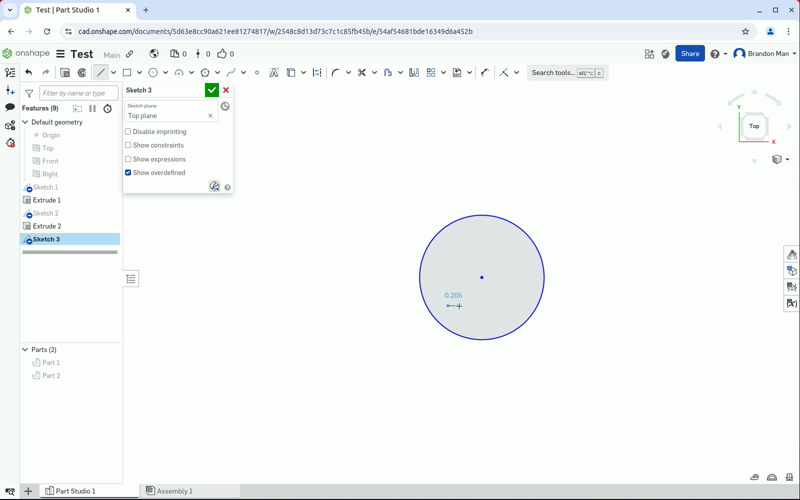
scroll(-6)
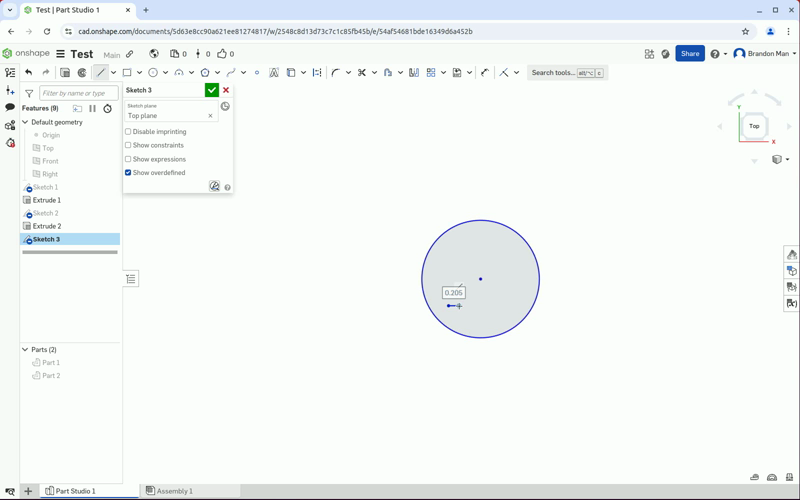
scroll(-6)
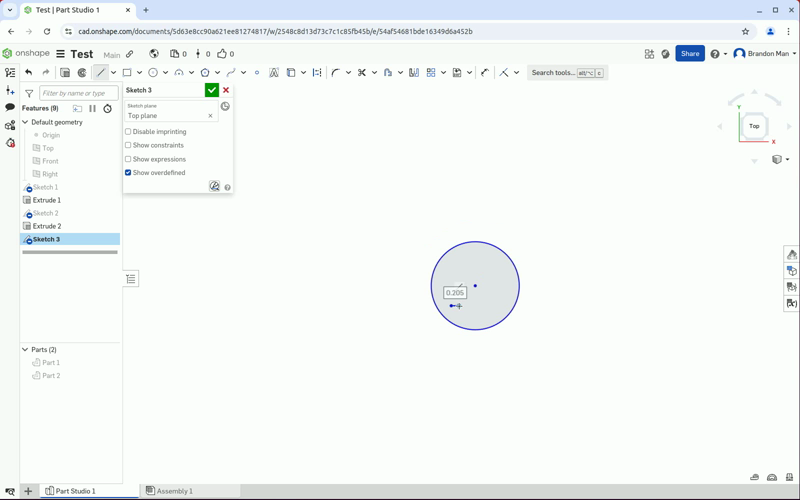
scroll(-6)
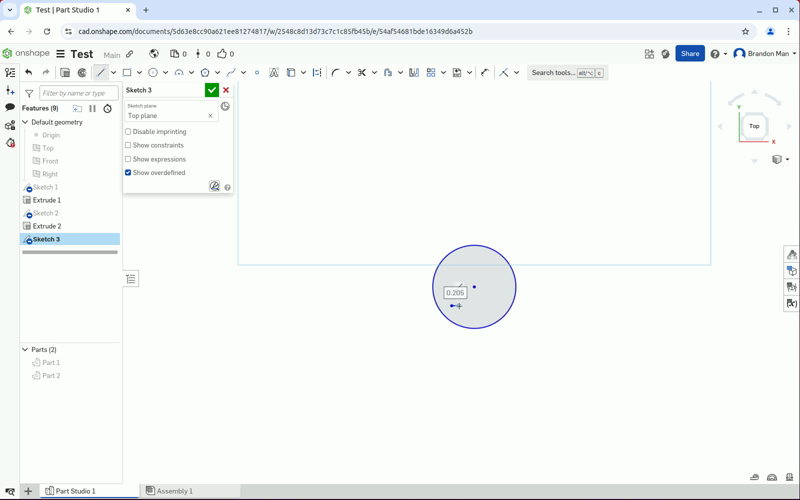
scroll(-6)
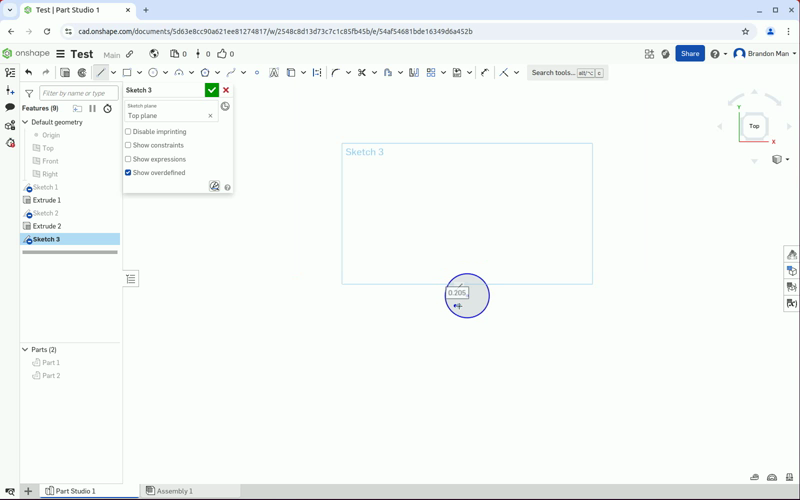
scroll(-6)
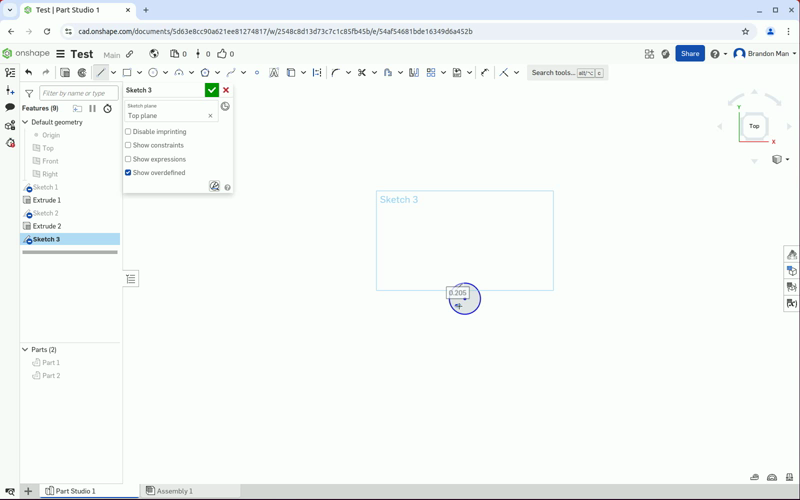
scroll(-6)
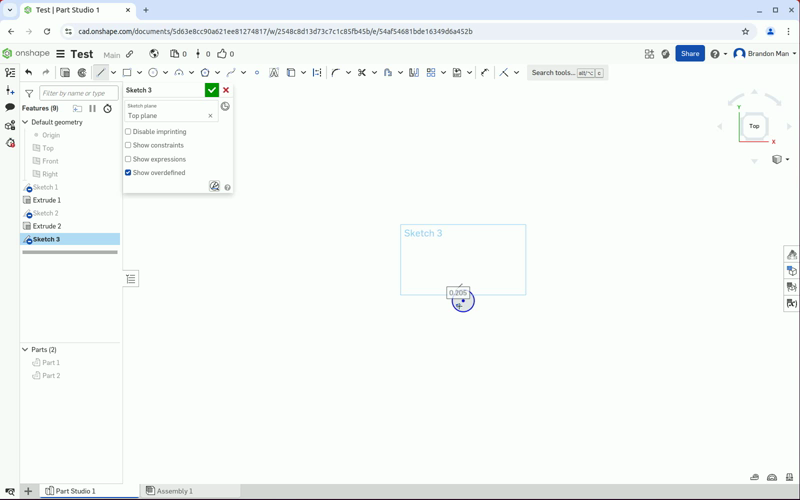
scroll(-6)
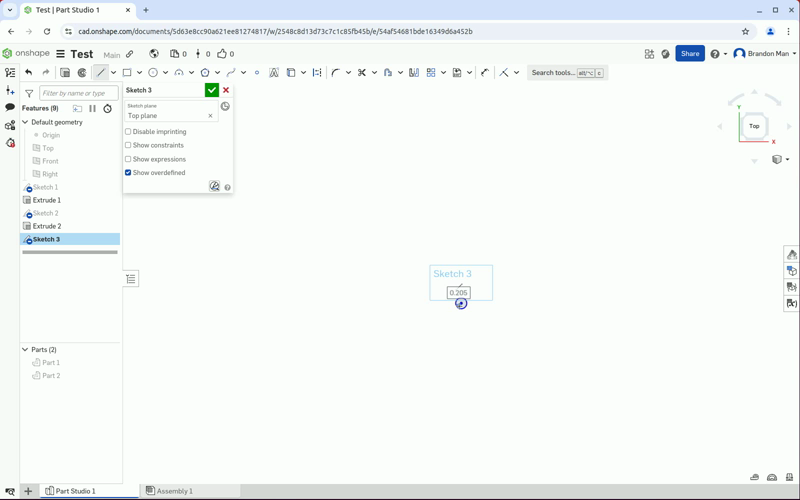
key_up(shift)
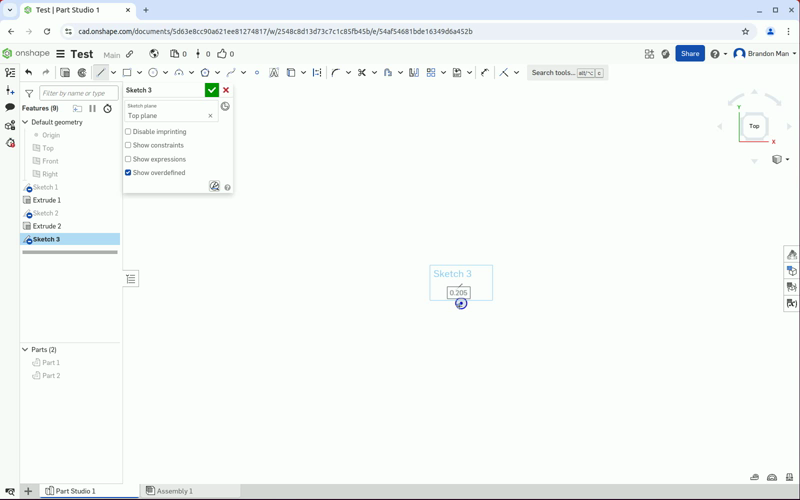
key_down(shift)
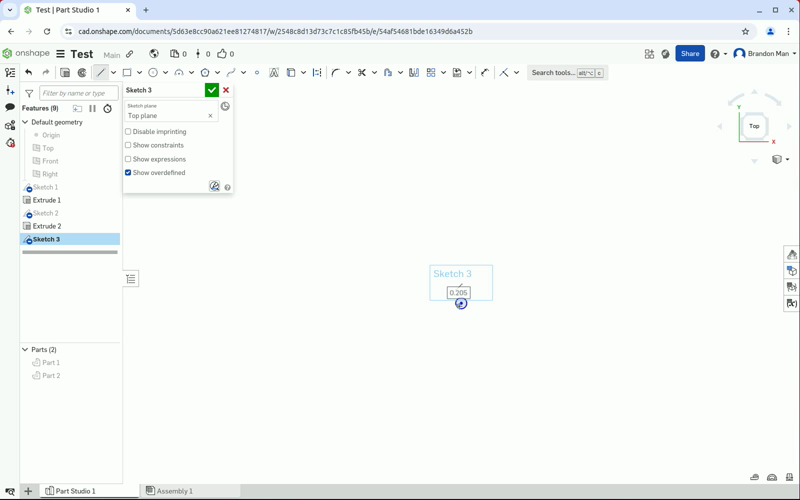
mouse_move(489, 305)
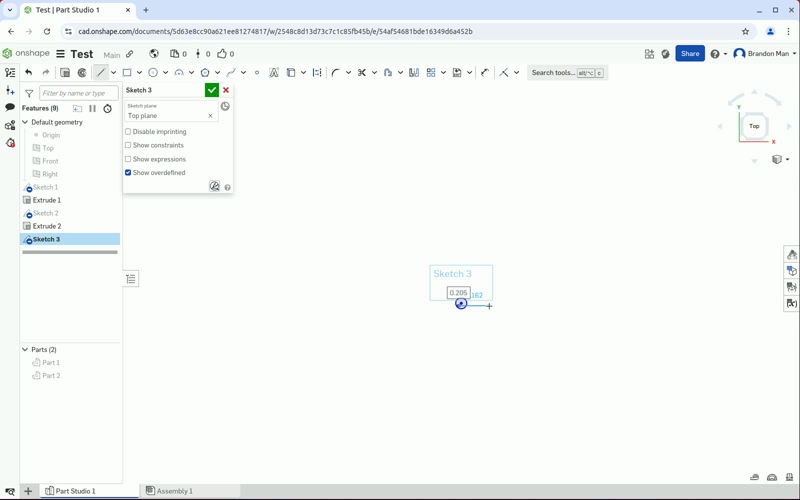
mouse_move(459, 304)
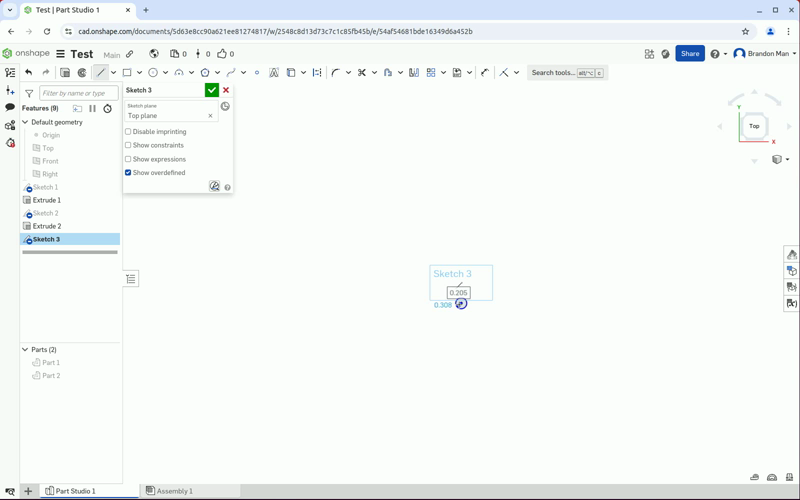
scroll(6)
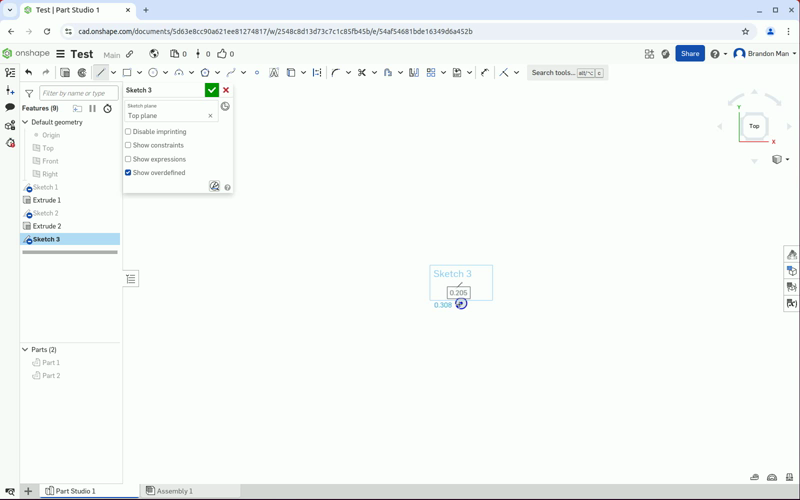
scroll(6)
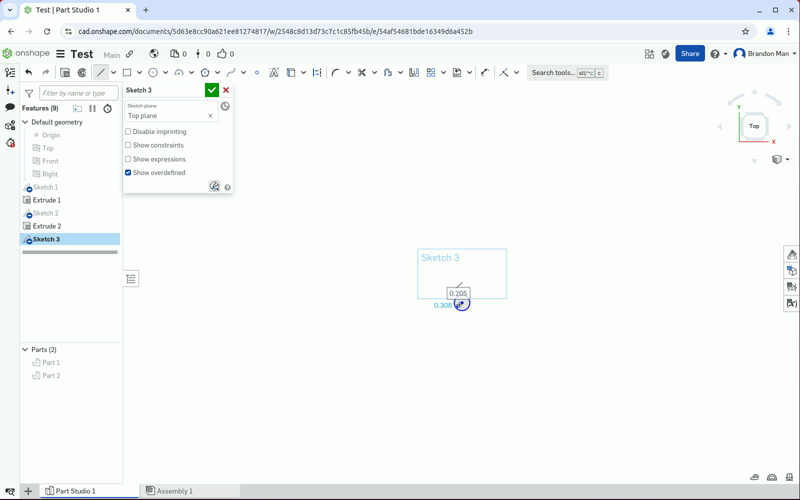
scroll(6)
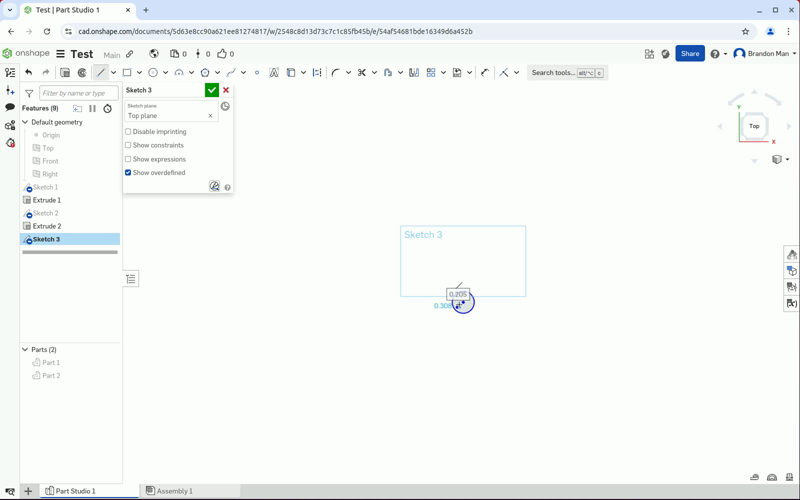
scroll(6)
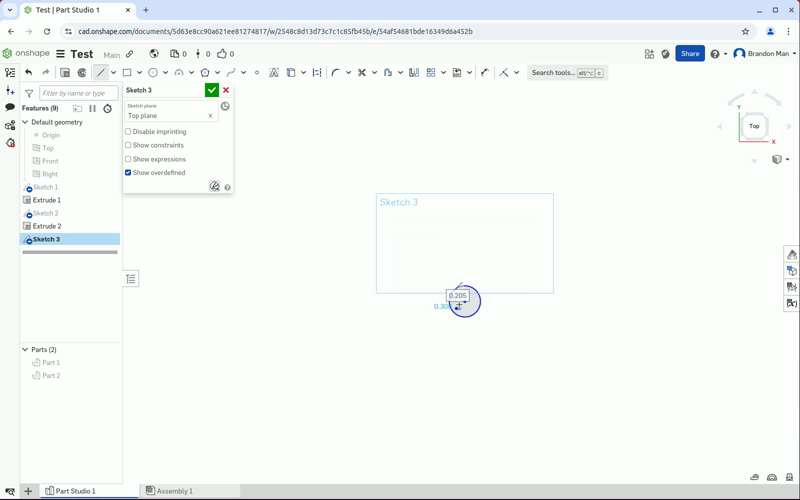
scroll(6)
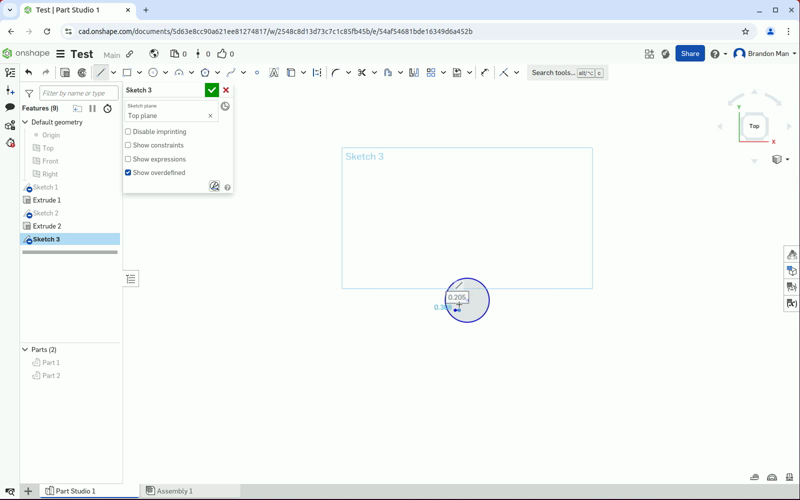
scroll(6)
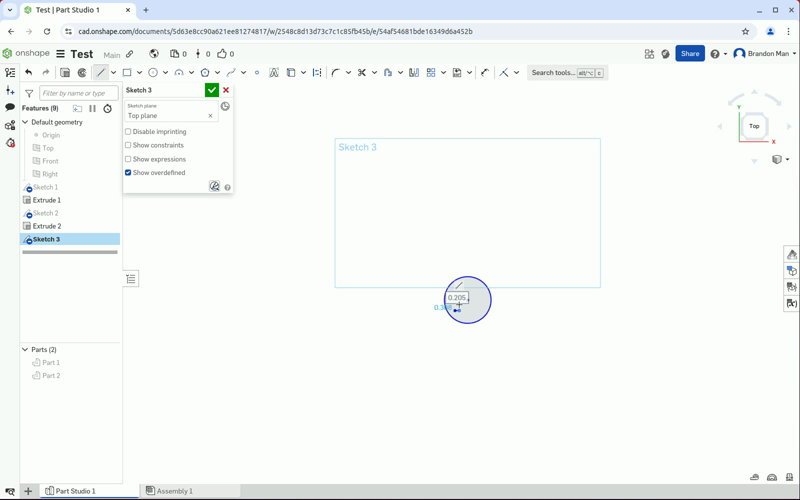
scroll(6)
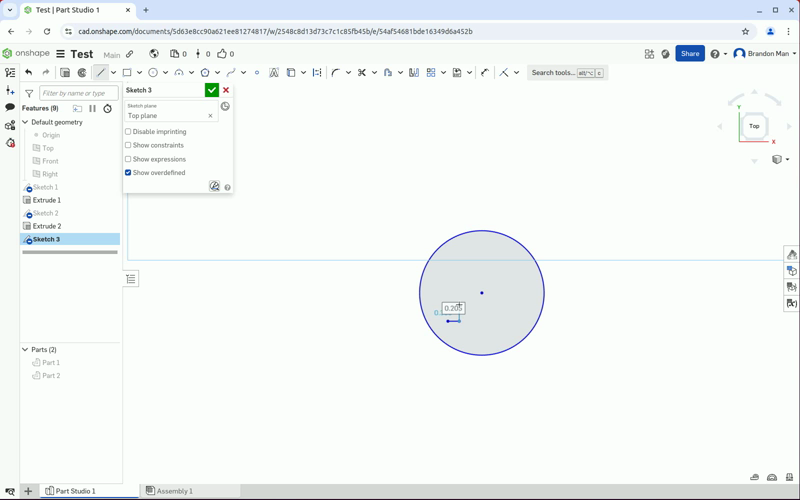
click(459, 304)
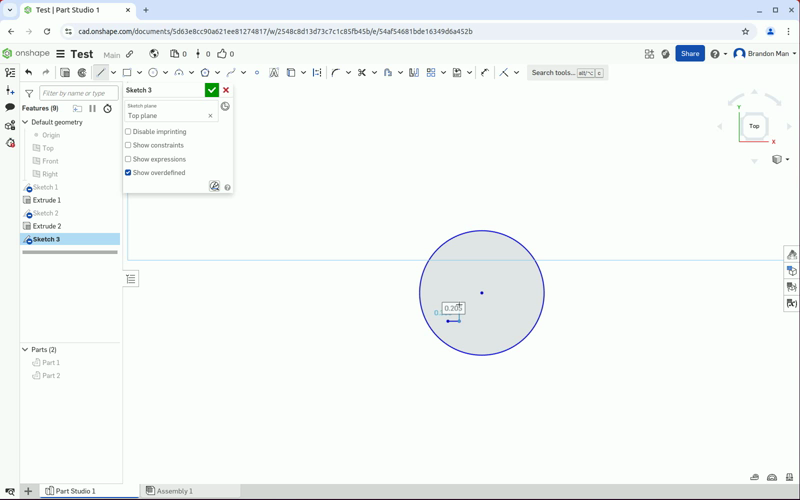
scroll(-6)
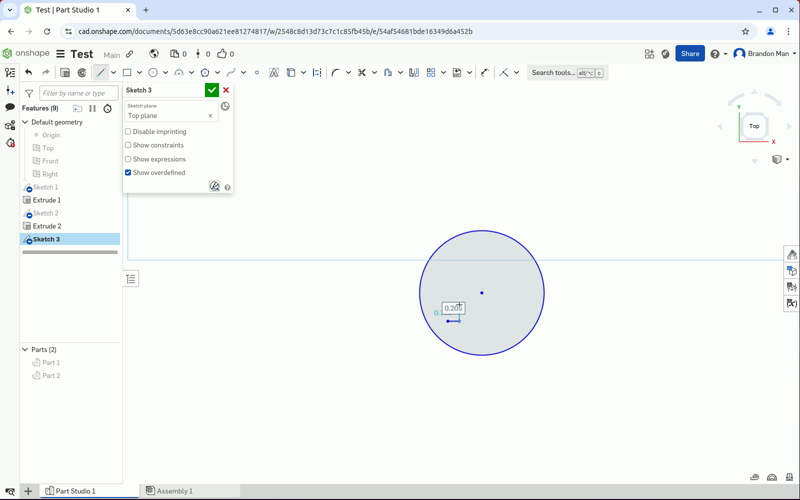
scroll(-6)
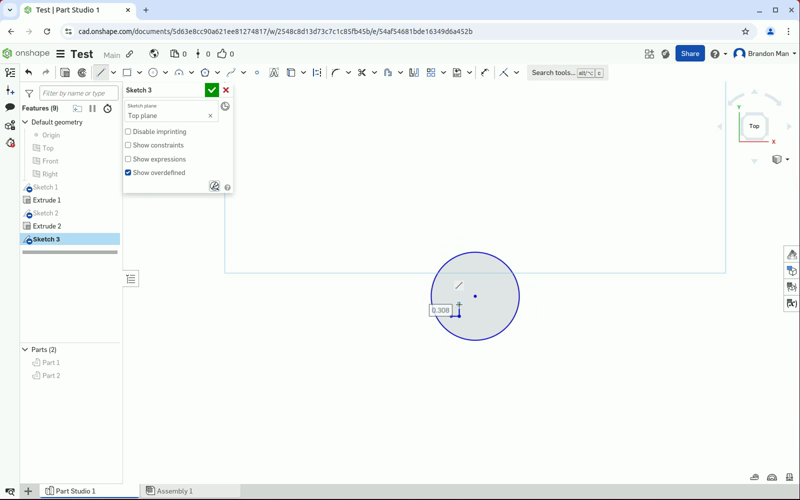
scroll(-6)
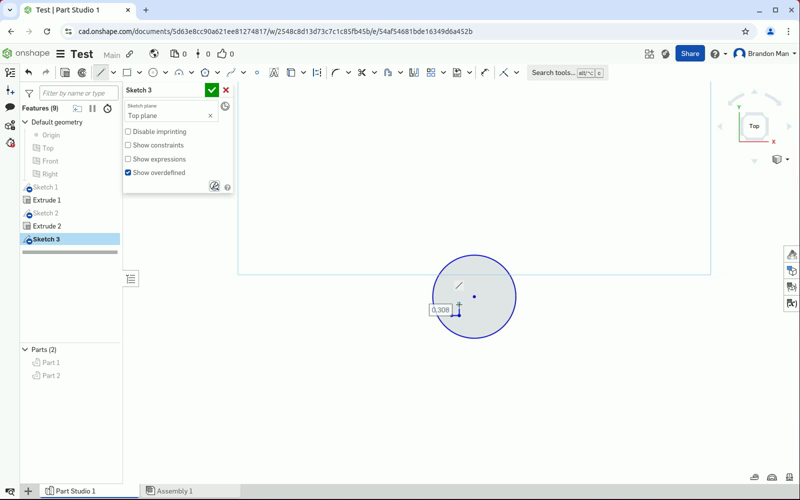
scroll(-6)
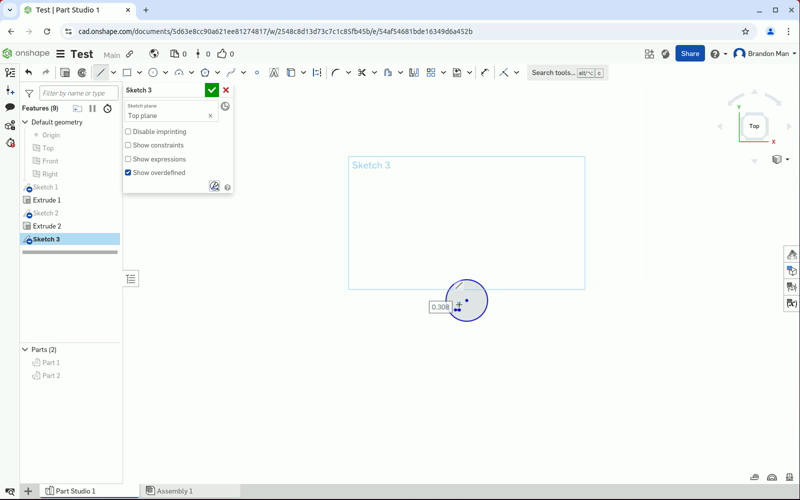
scroll(-6)
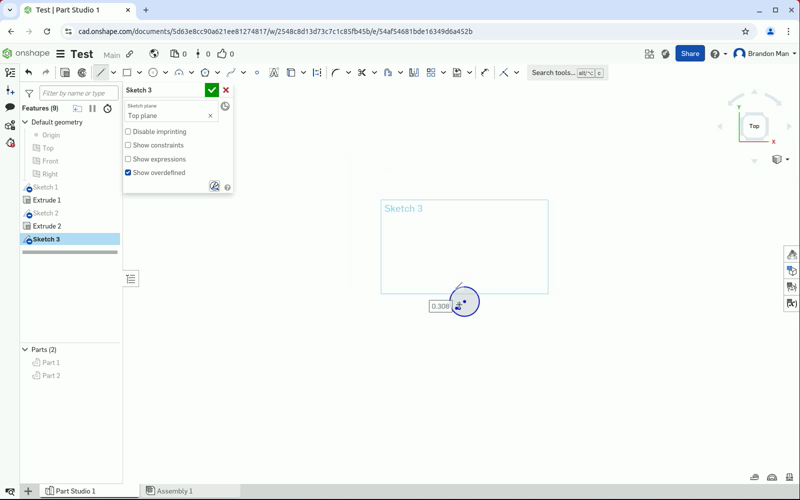
scroll(-6)
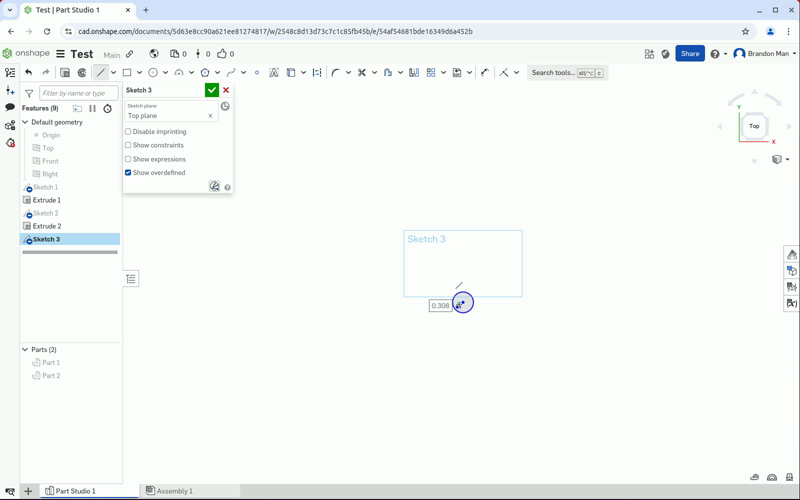
scroll(-6)
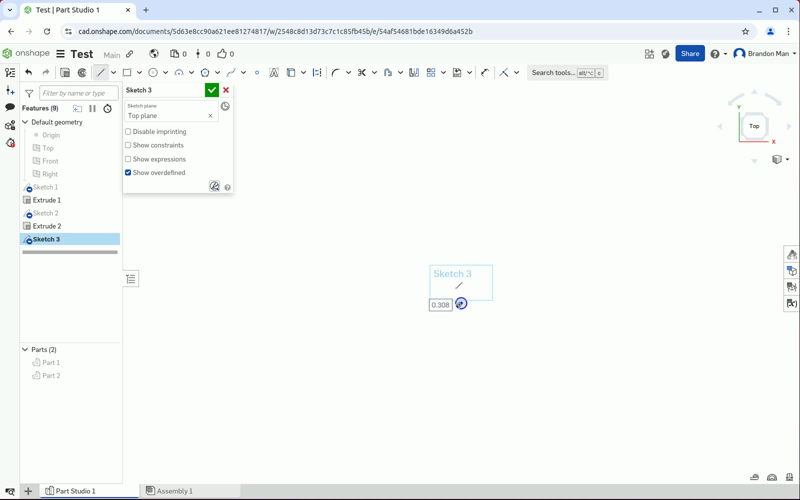
key_up(shift)
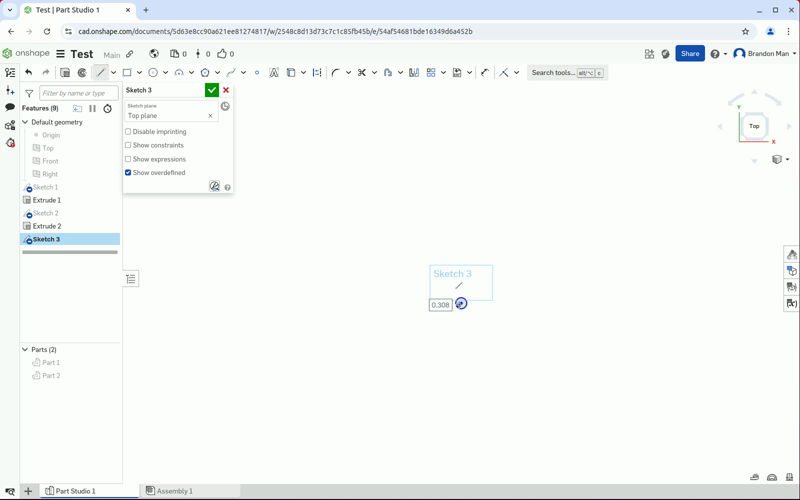
key_down(shift)
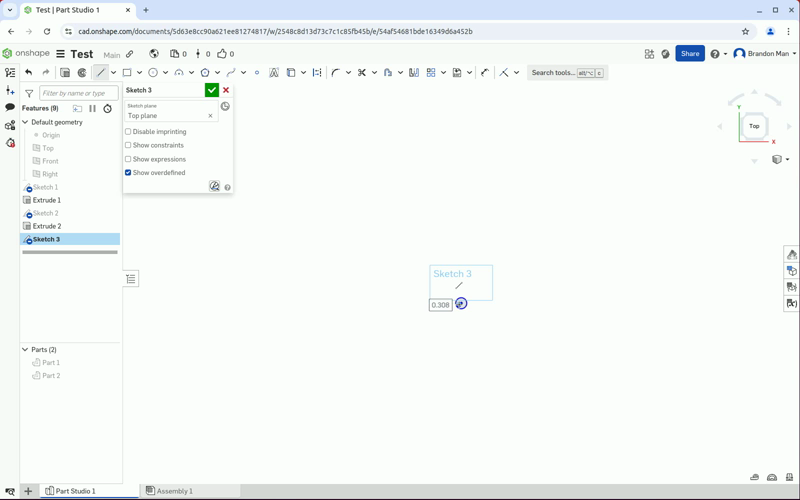
mouse_move(489, 304)
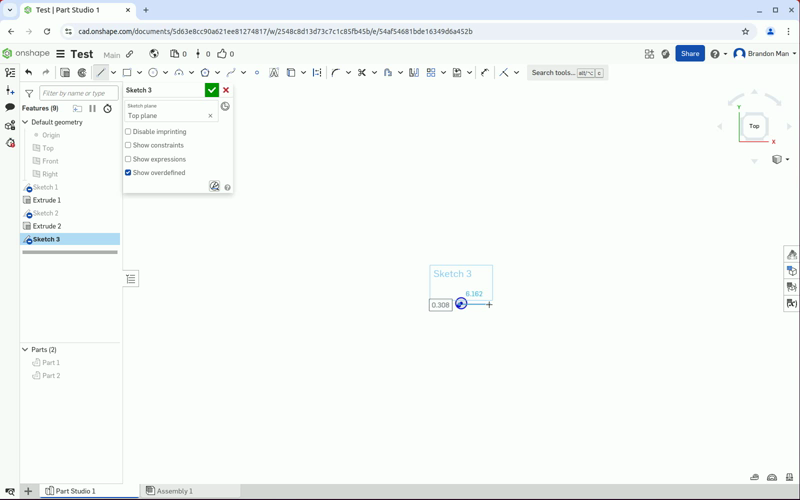
mouse_move(458, 304)
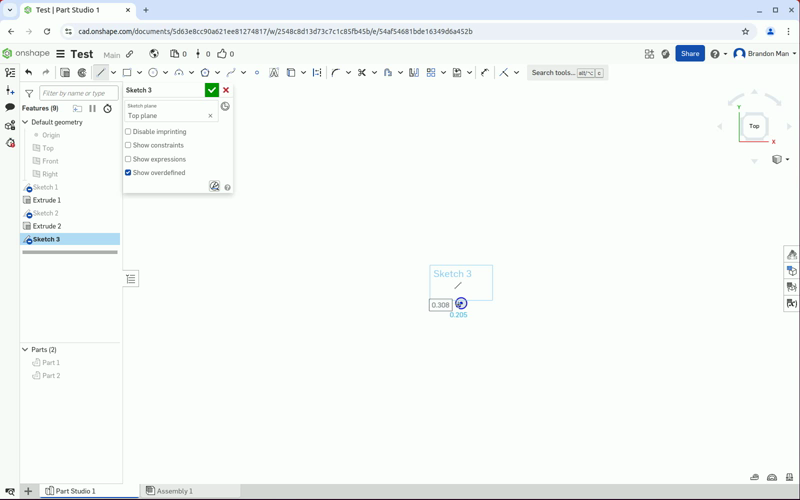
scroll(6)
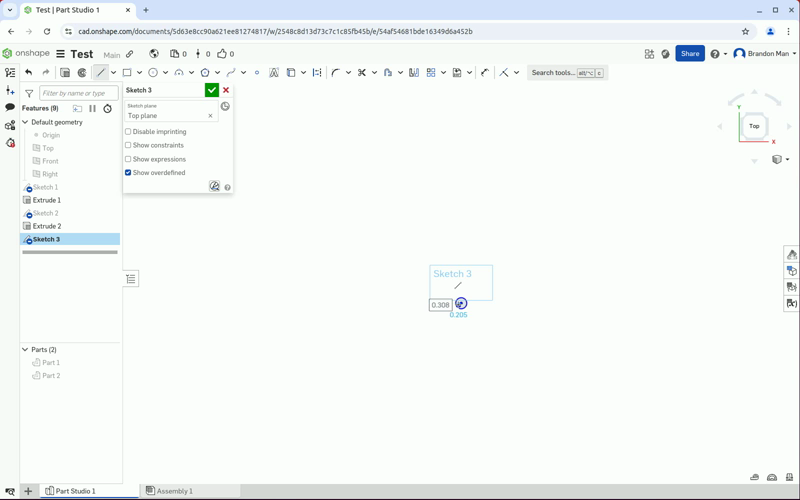
scroll(6)
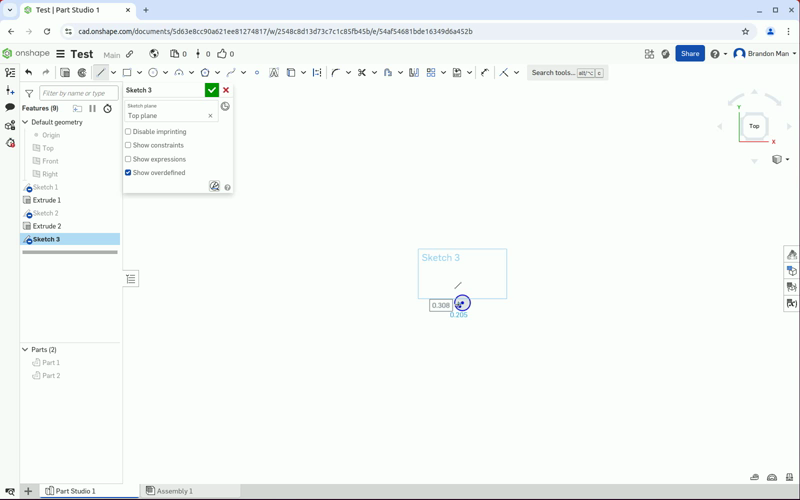
scroll(6)
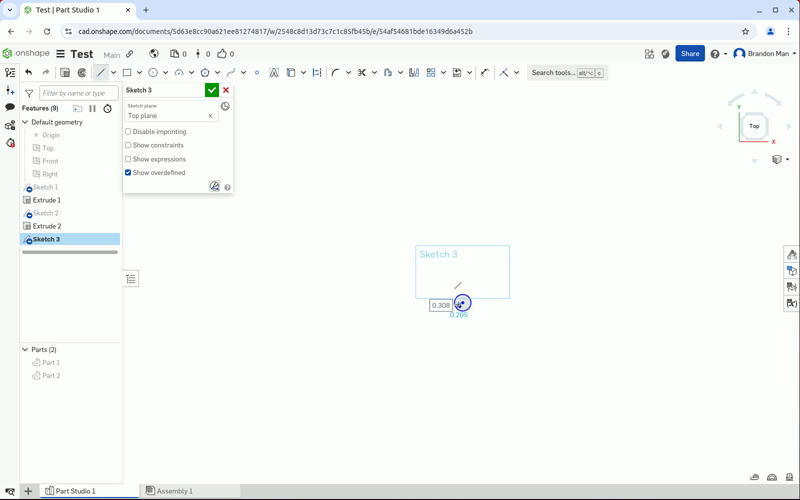
scroll(6)
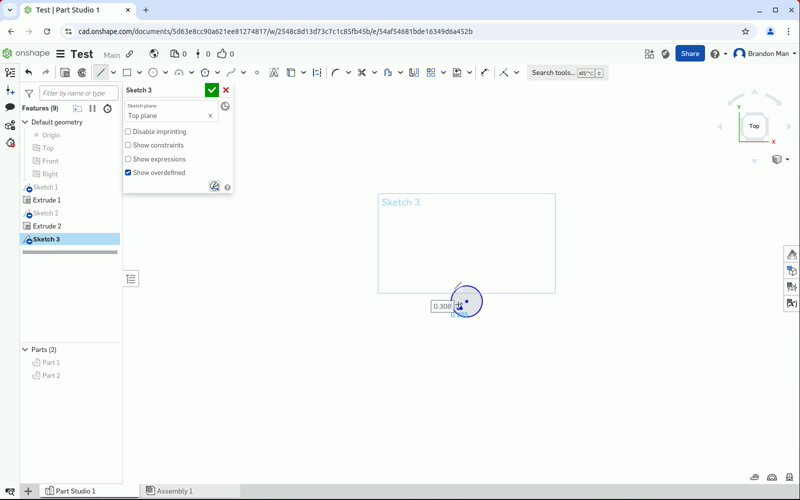
scroll(6)
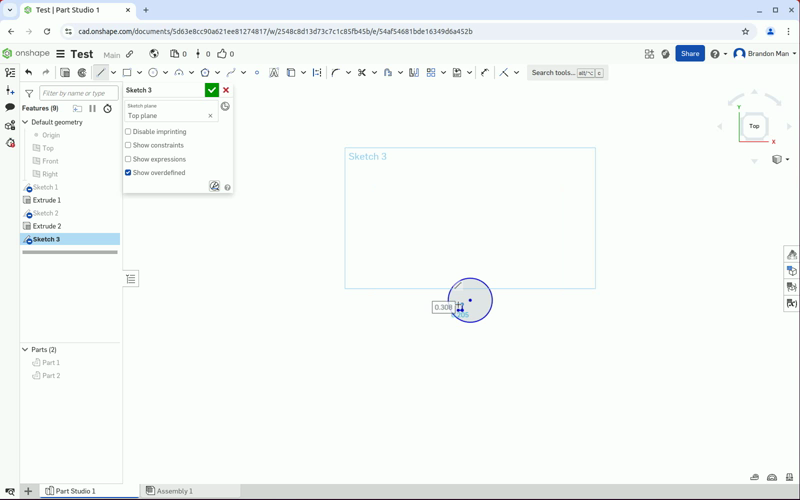
scroll(6)
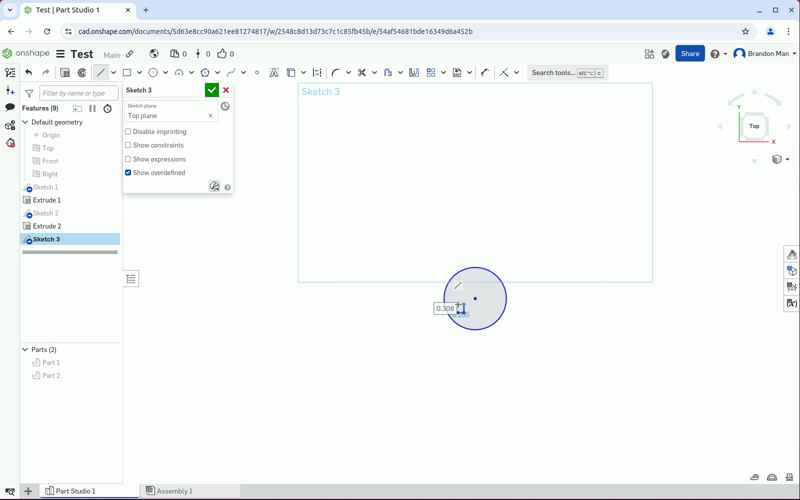
scroll(6)
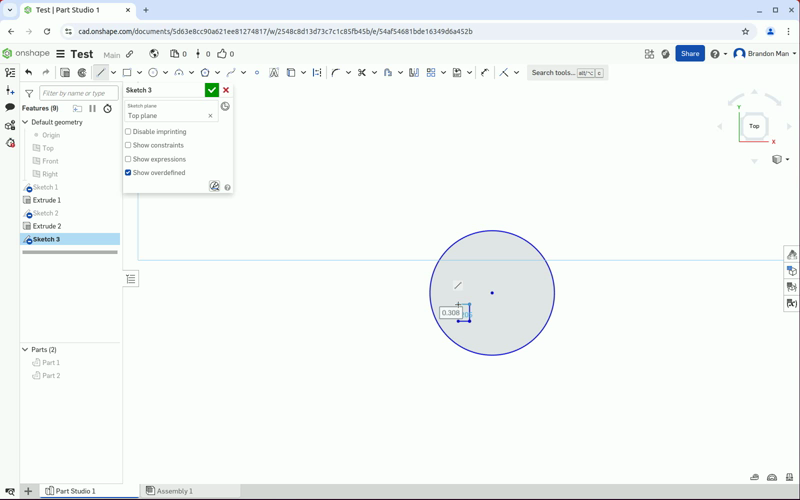
click(458, 304)
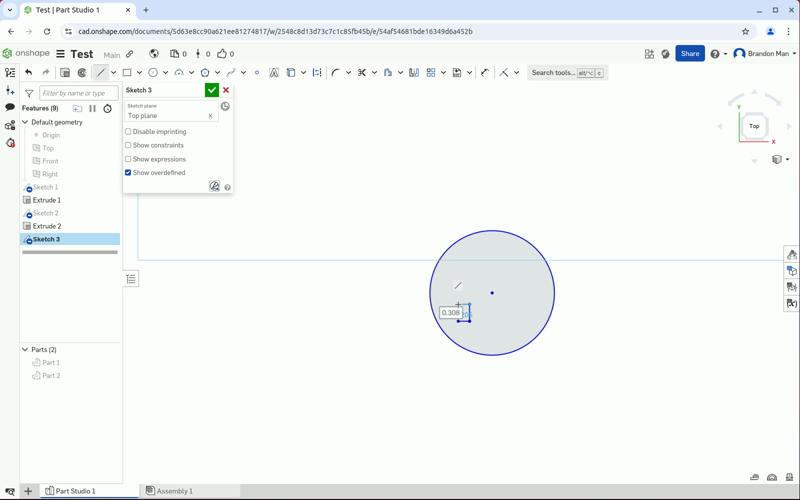
scroll(-6)
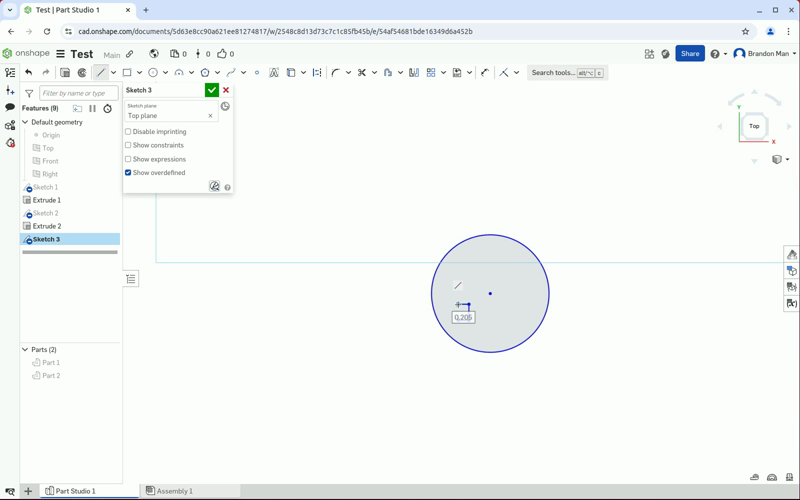
scroll(-6)
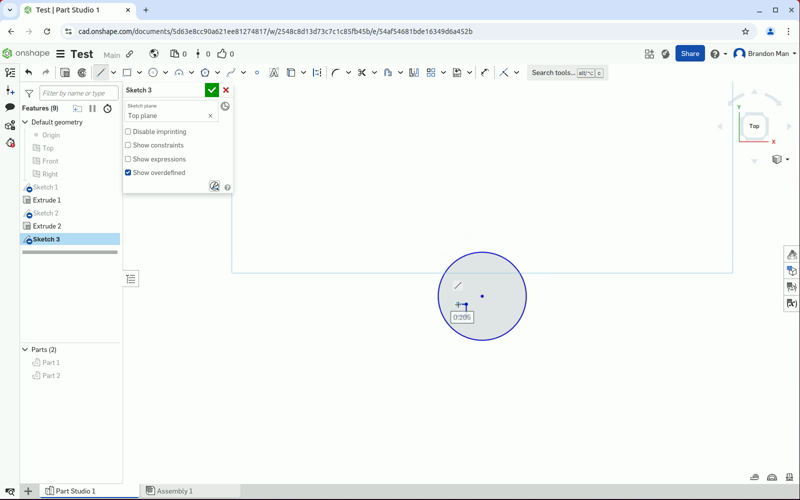
scroll(-6)
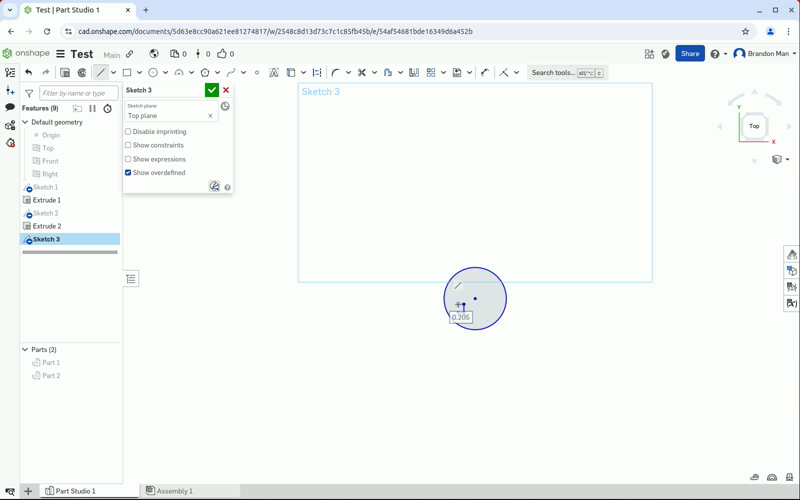
scroll(-6)
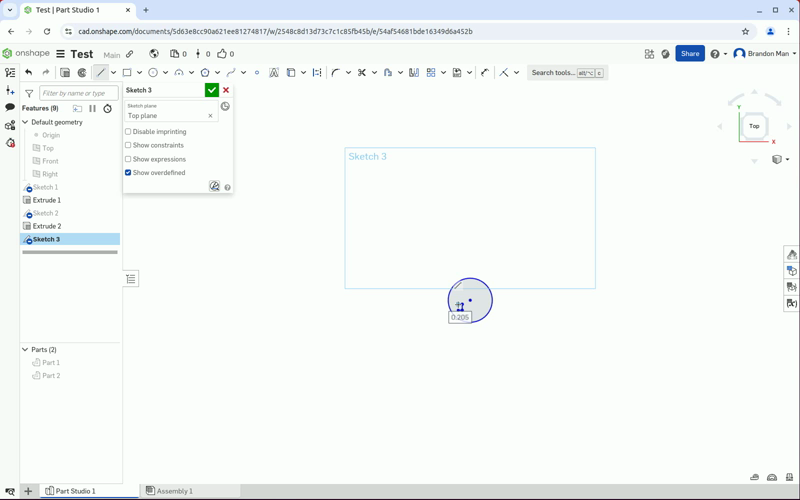
scroll(-6)
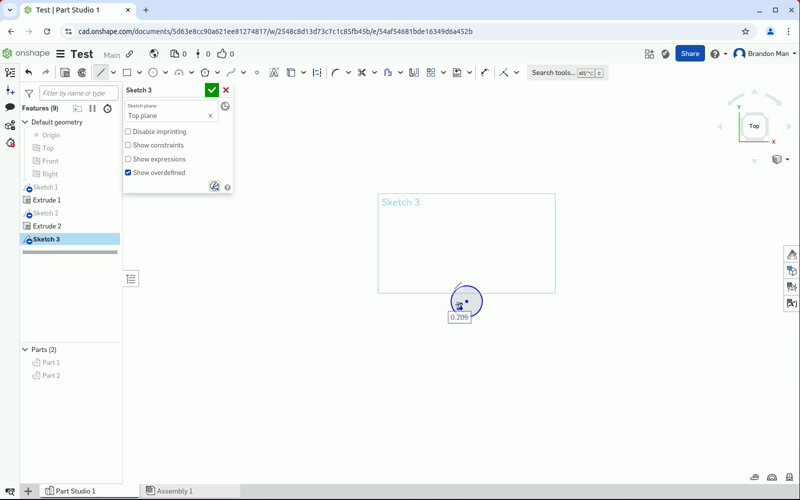
scroll(-6)
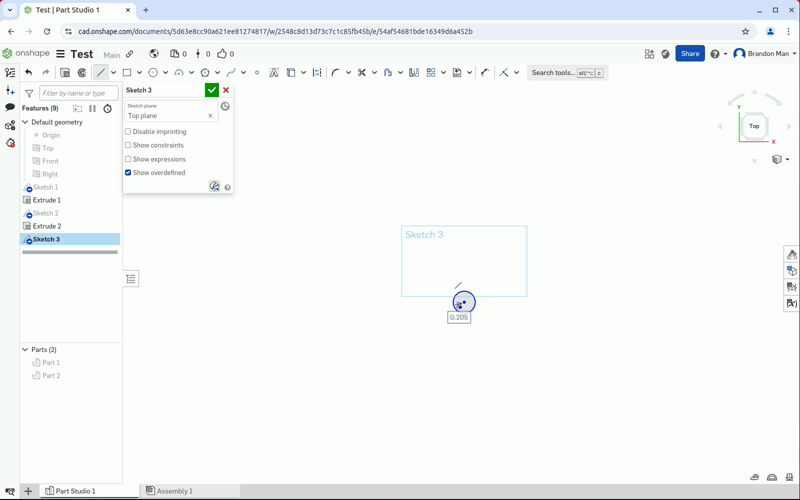
scroll(-6)
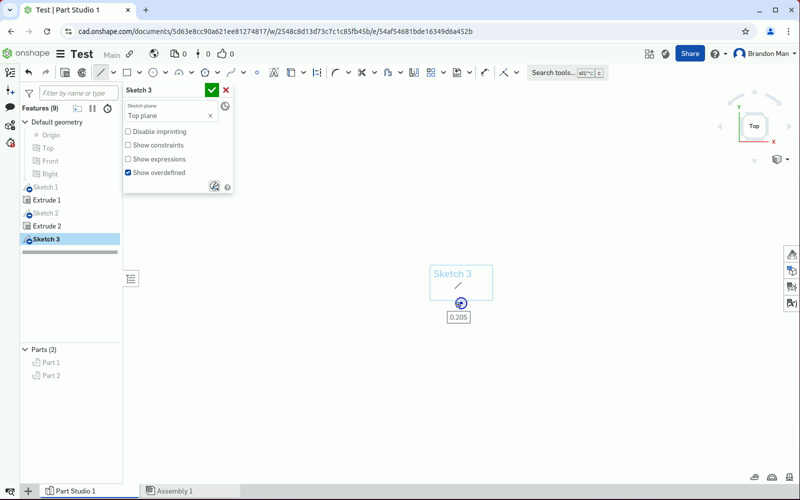
key_up(shift)
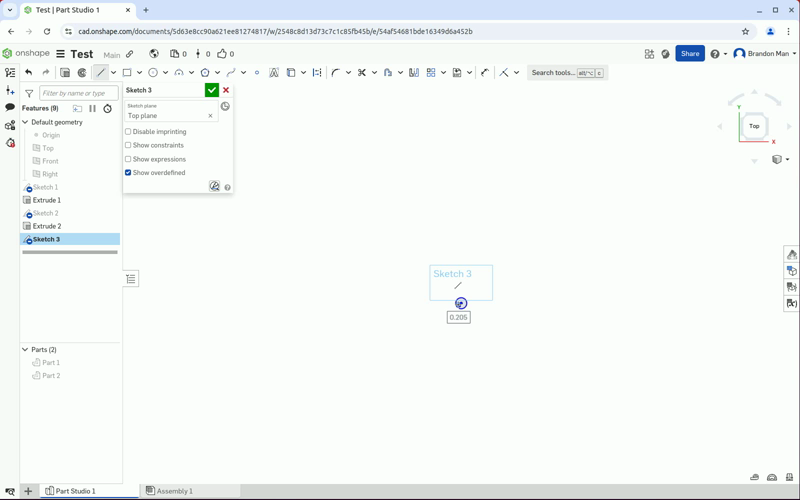
mouse_move(488, 304)
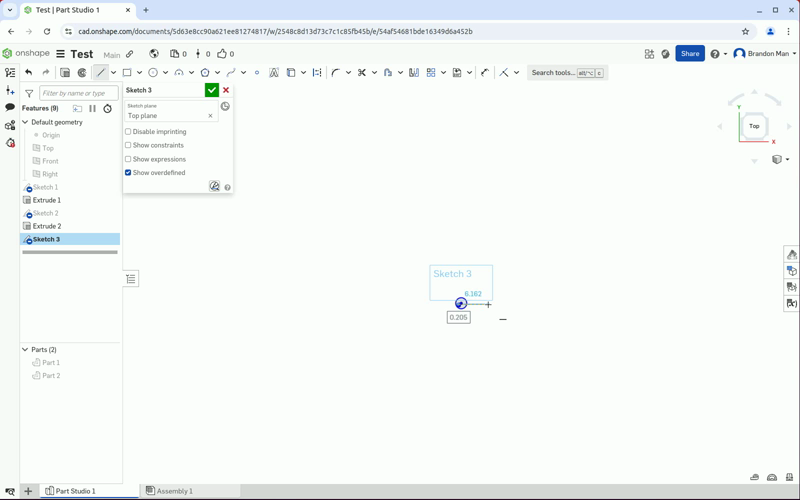
key_down(shift)
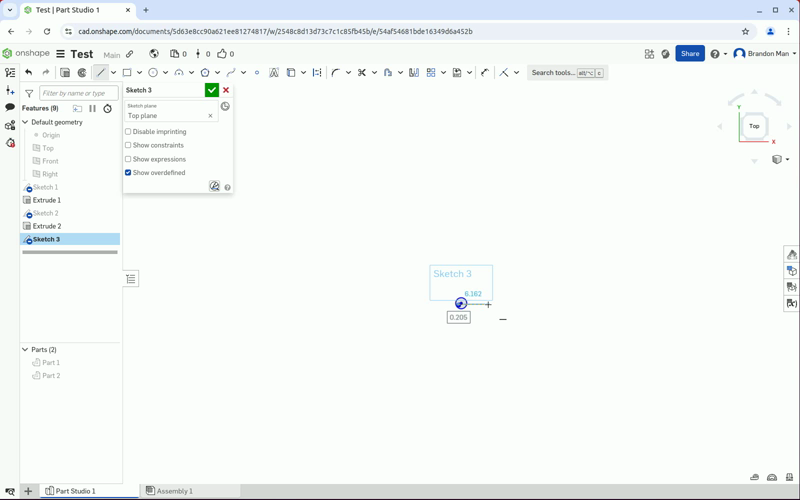
mouse_move(458, 305)
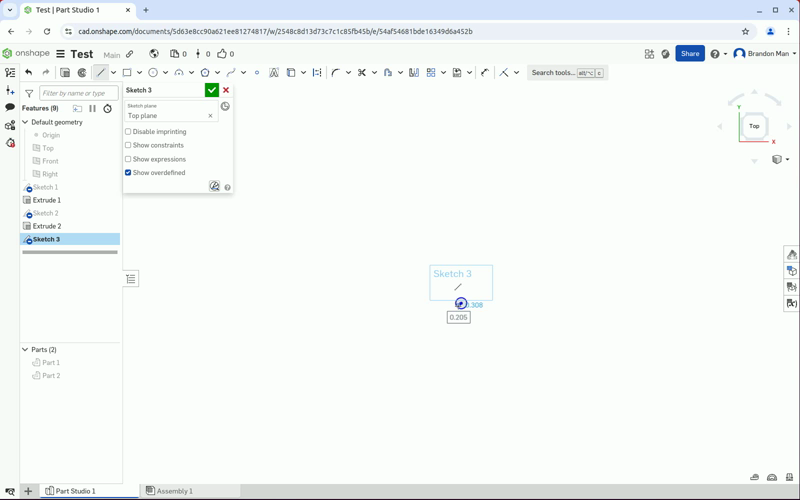
scroll(6)
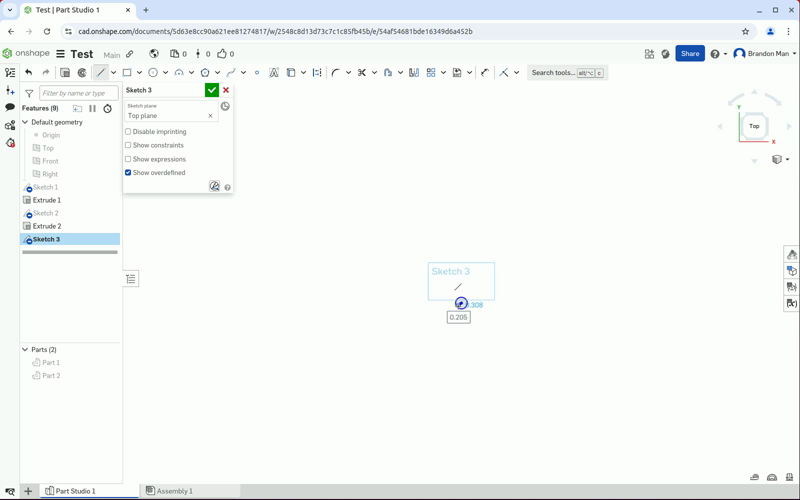
scroll(6)
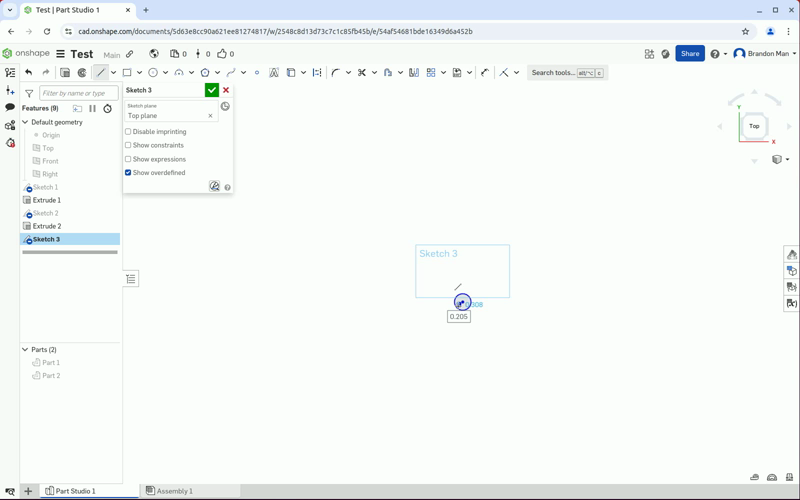
scroll(6)
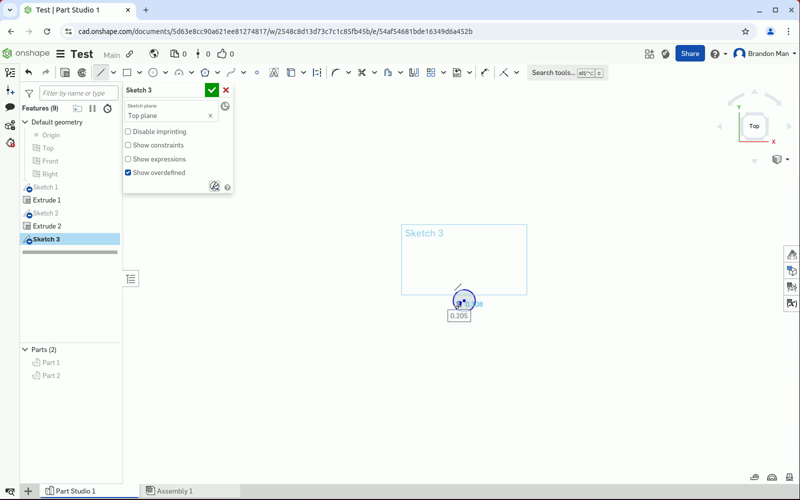
scroll(6)
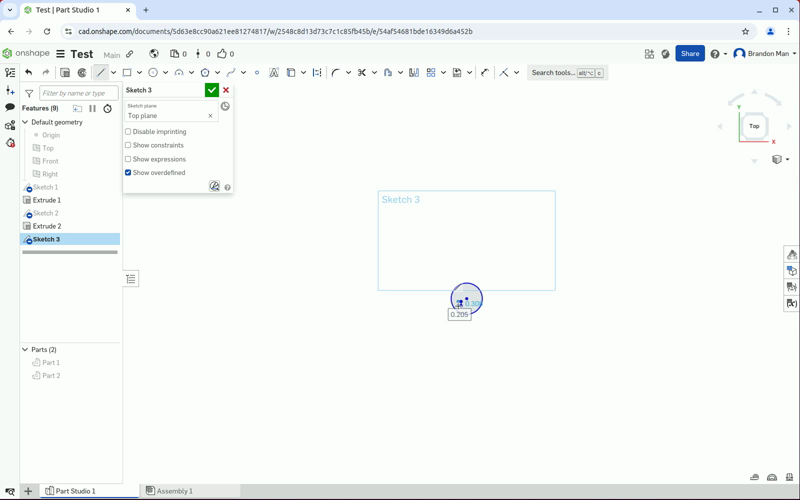
scroll(6)
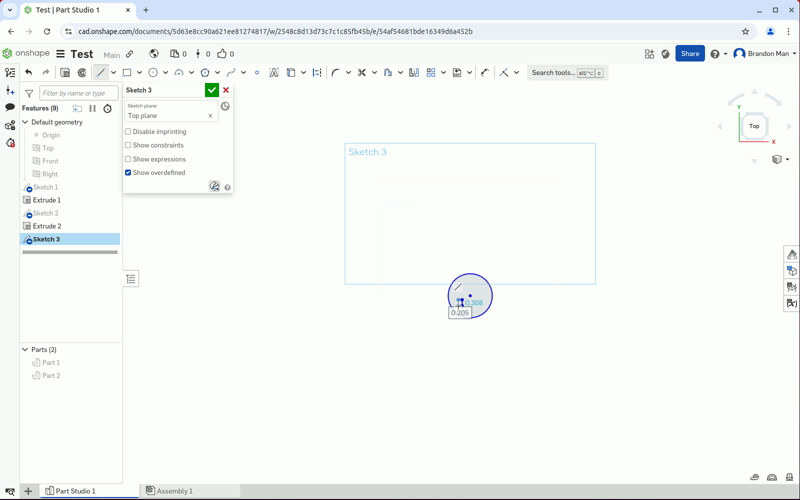
scroll(6)
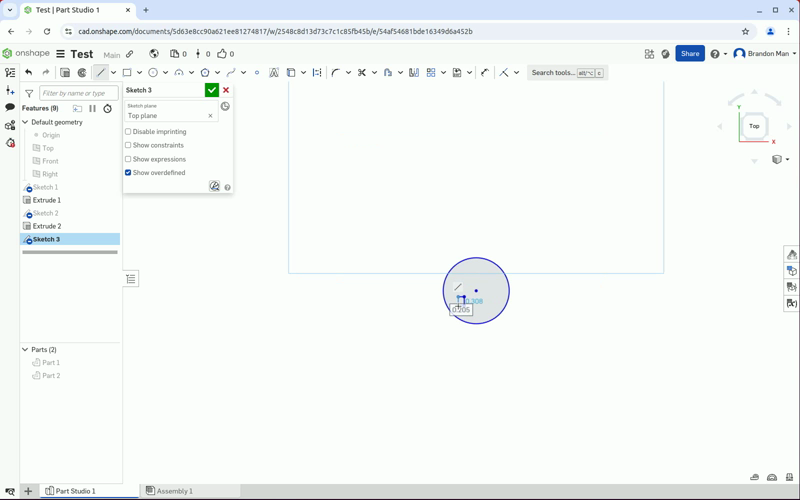
scroll(6)
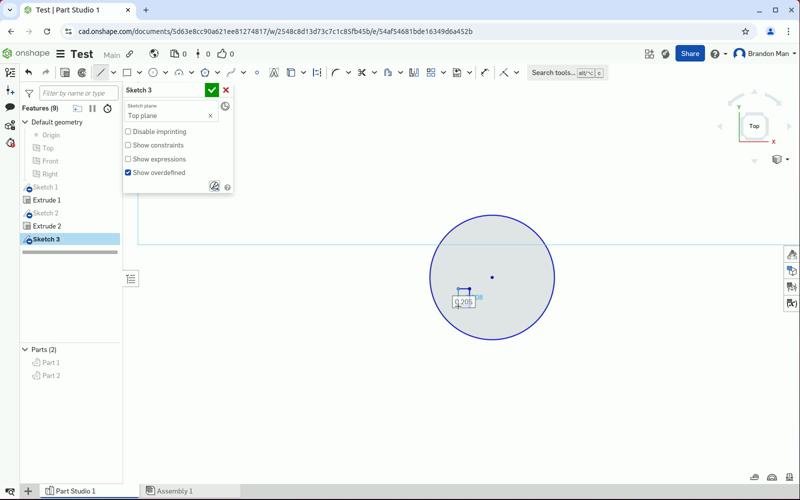
key_up(shift)
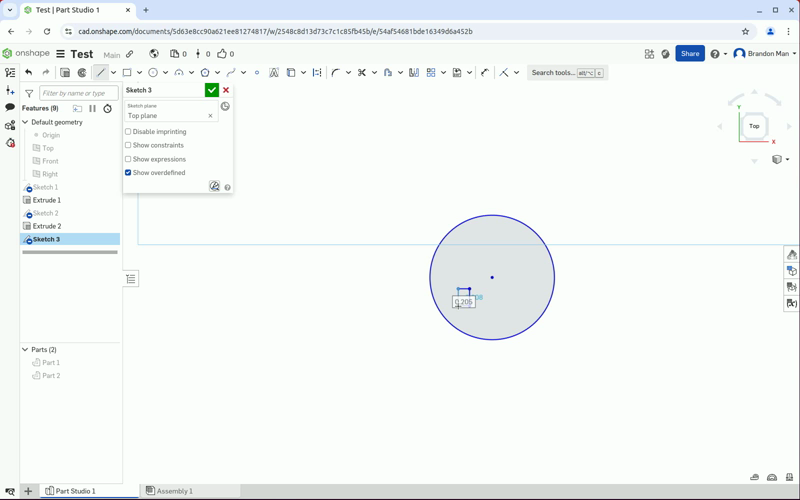
click(458, 305)
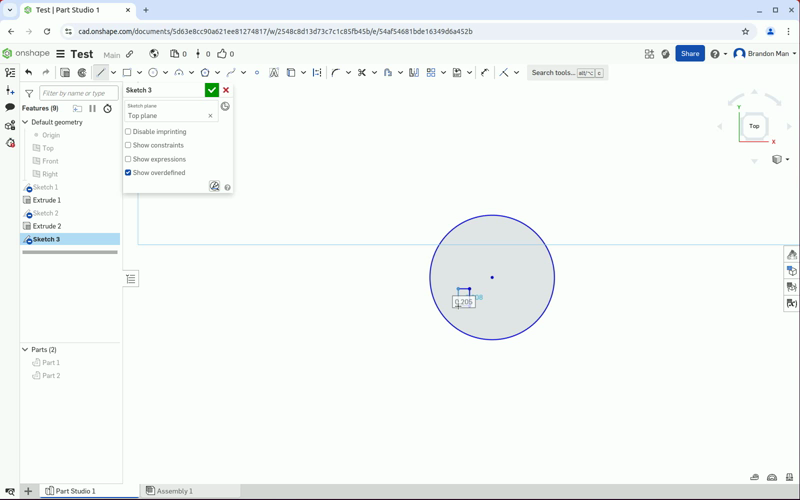
scroll(-6)
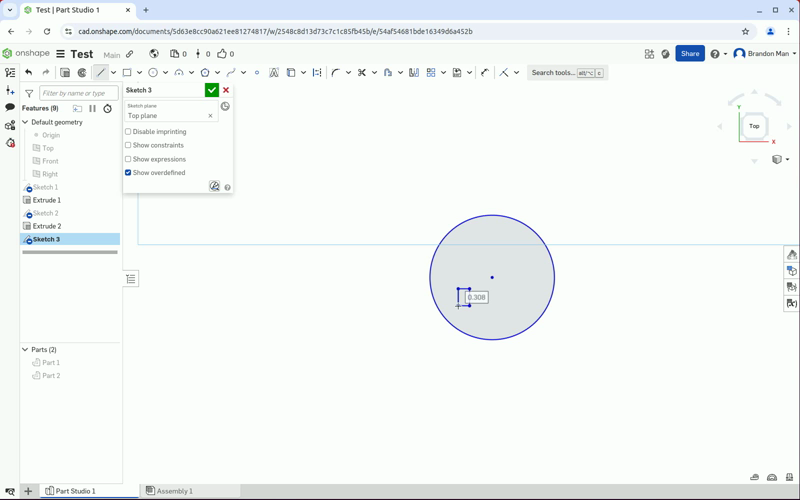
scroll(-6)
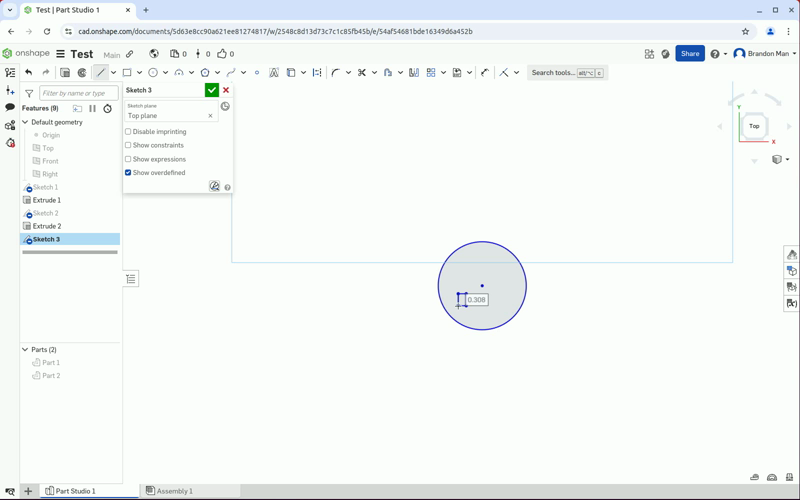
scroll(-6)
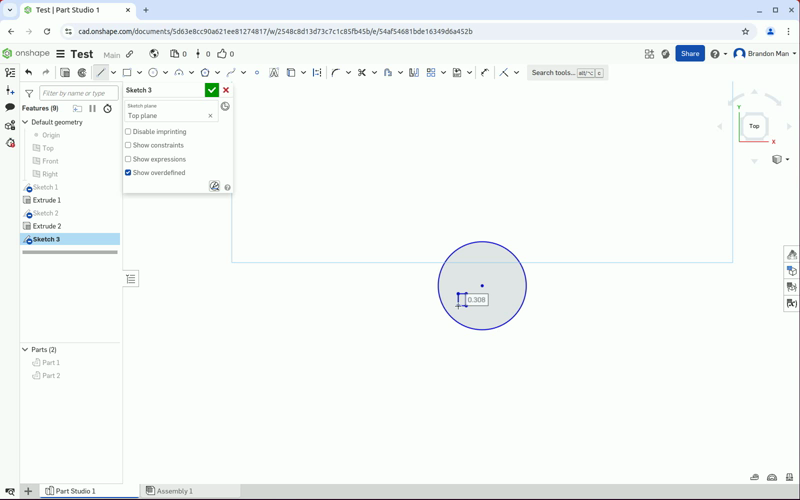
scroll(-6)
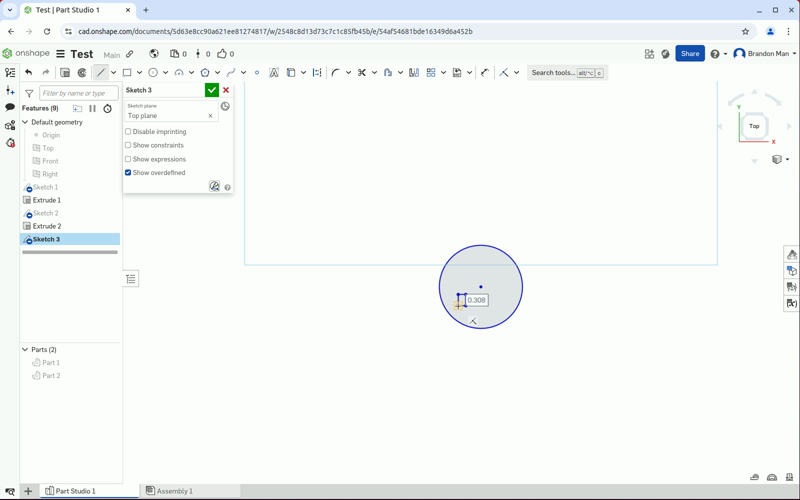
scroll(-6)
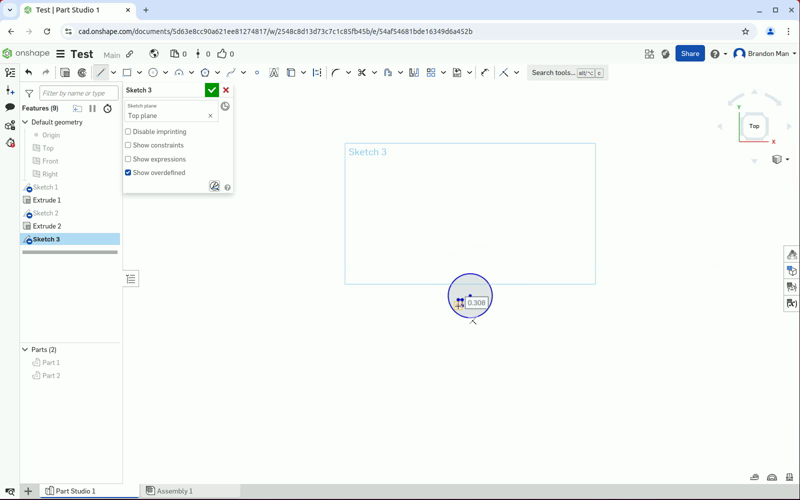
scroll(-6)
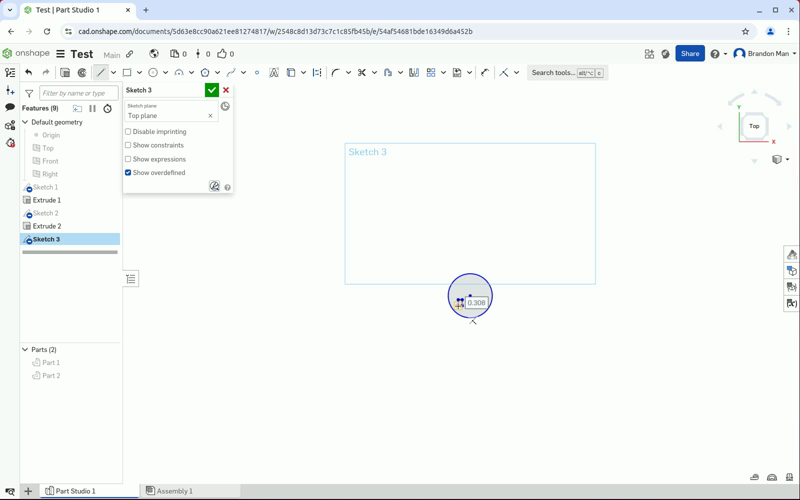
scroll(-6)
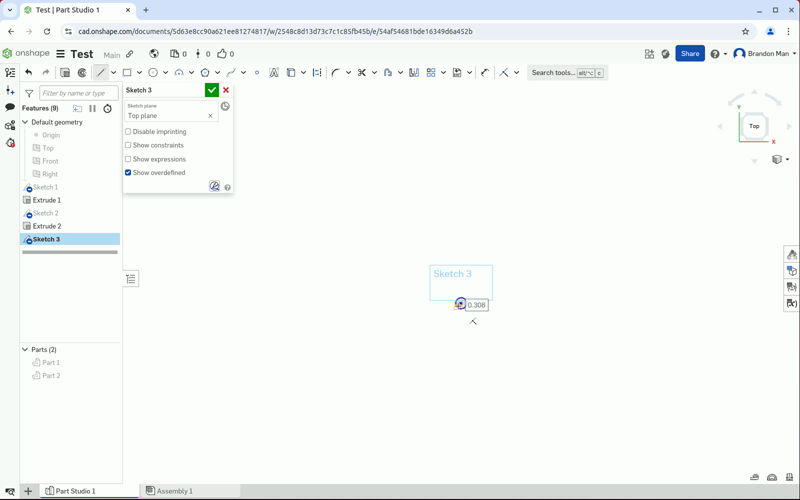
key(esc)
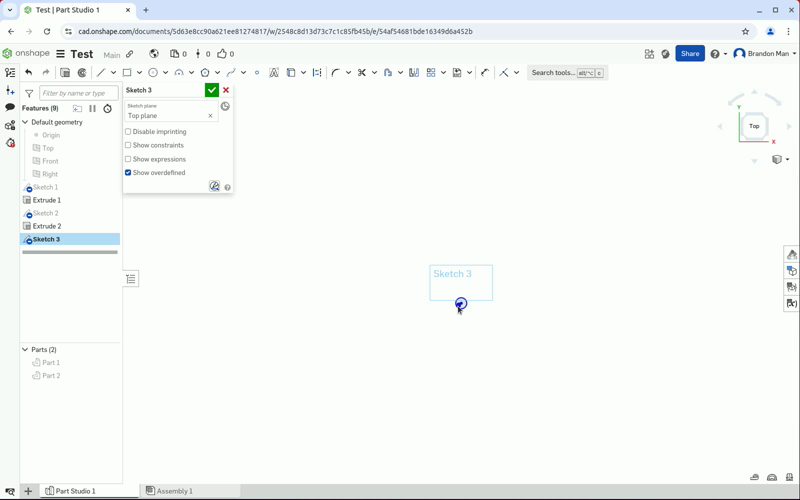
key(c)
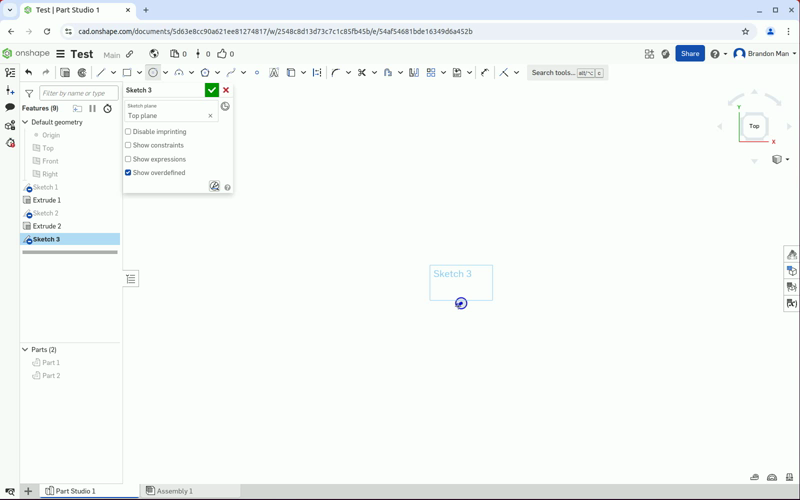
key_down(shift)
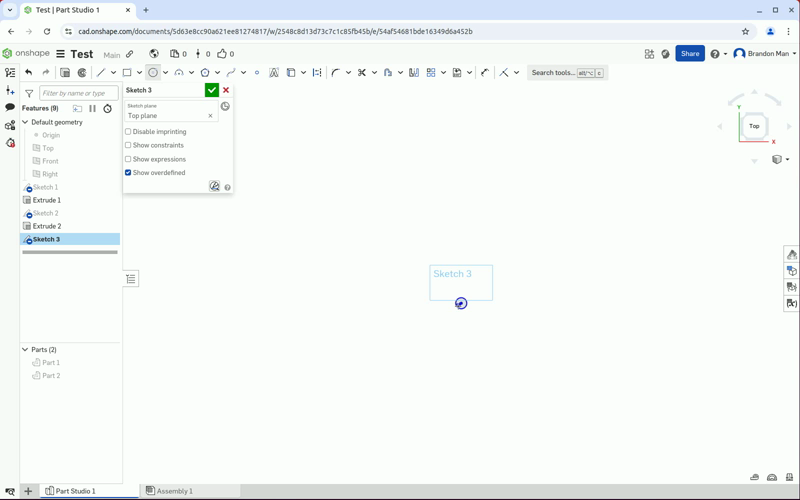
mouse_move(461, 303)
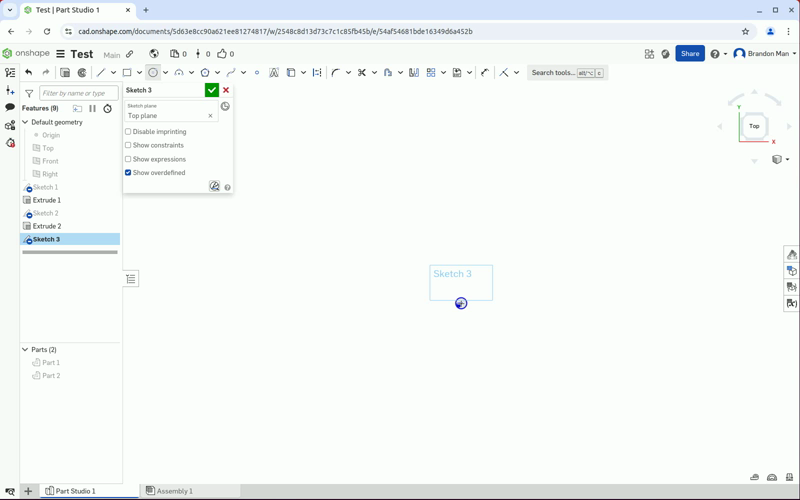
scroll(6)
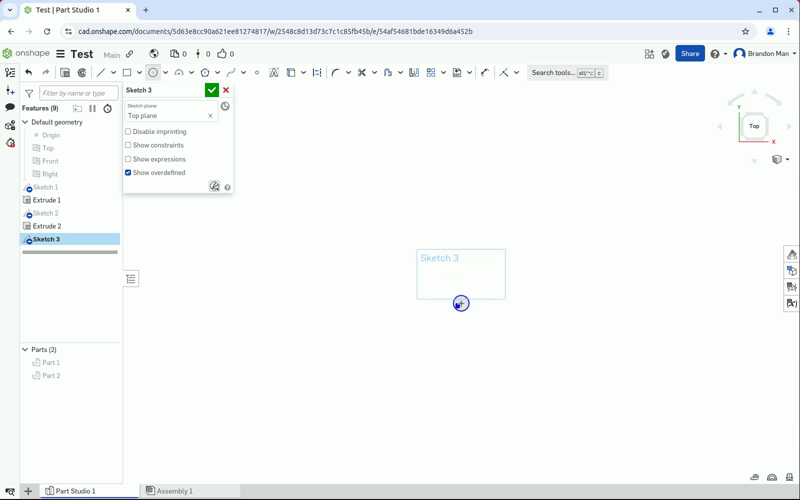
scroll(6)
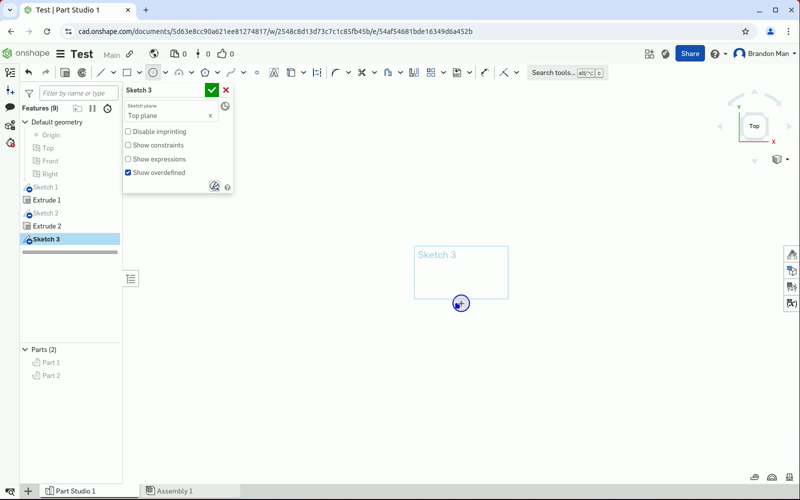
scroll(6)
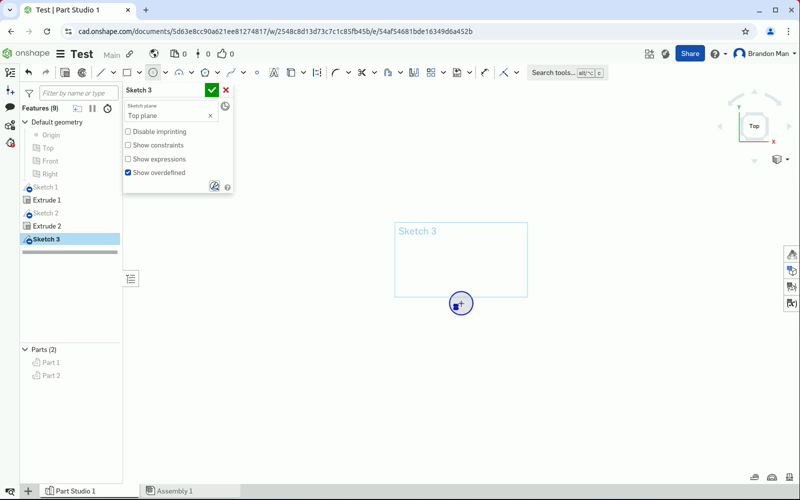
scroll(6)
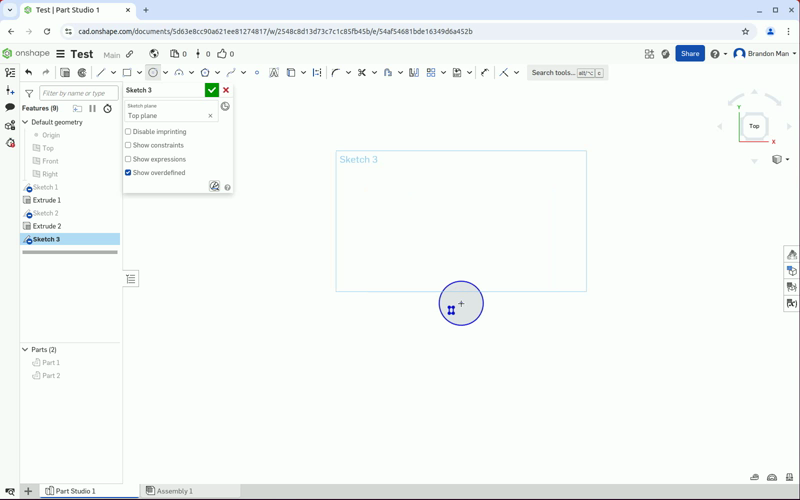
scroll(6)
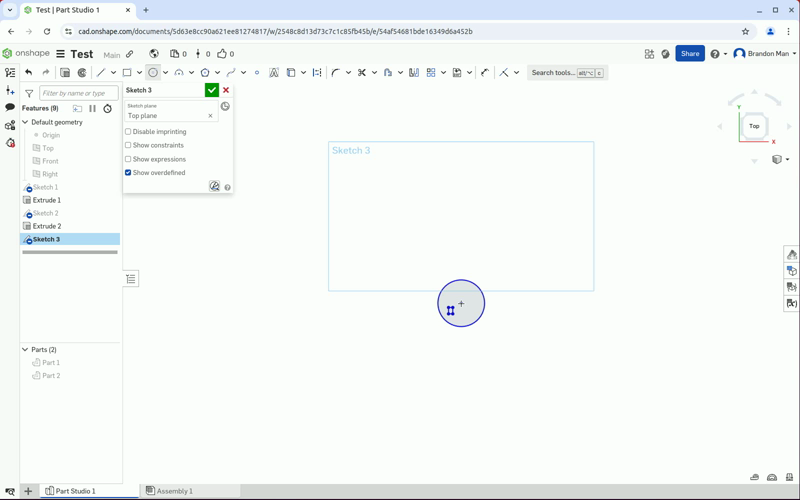
scroll(6)
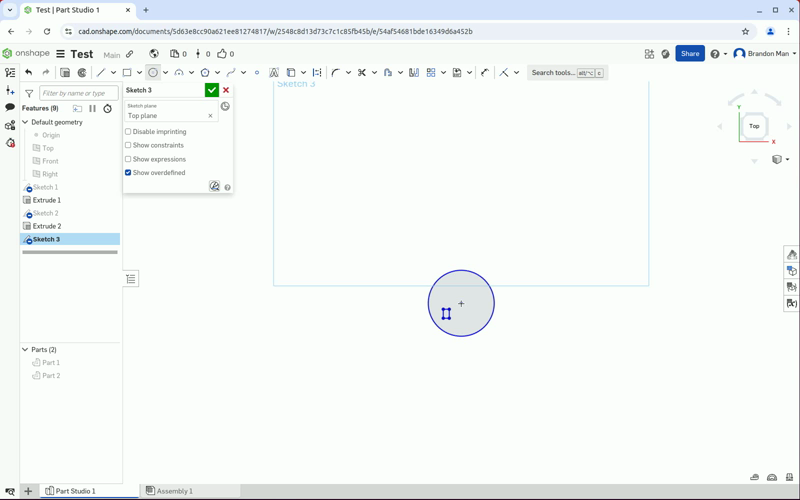
scroll(6)
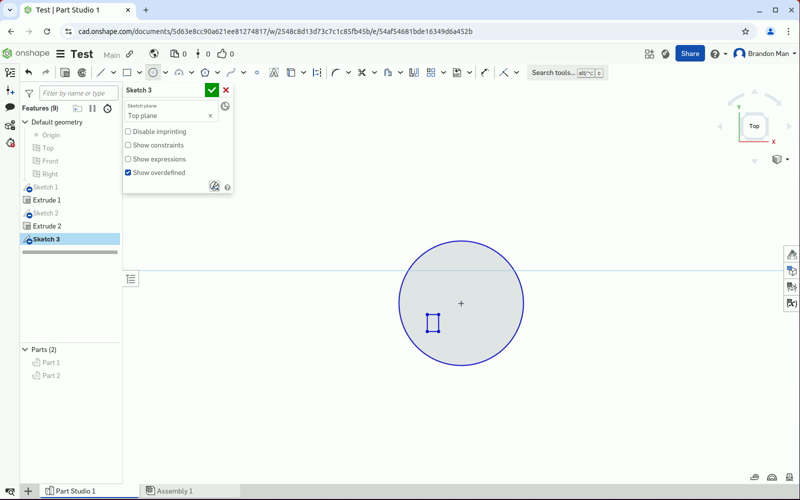
click(461, 303)
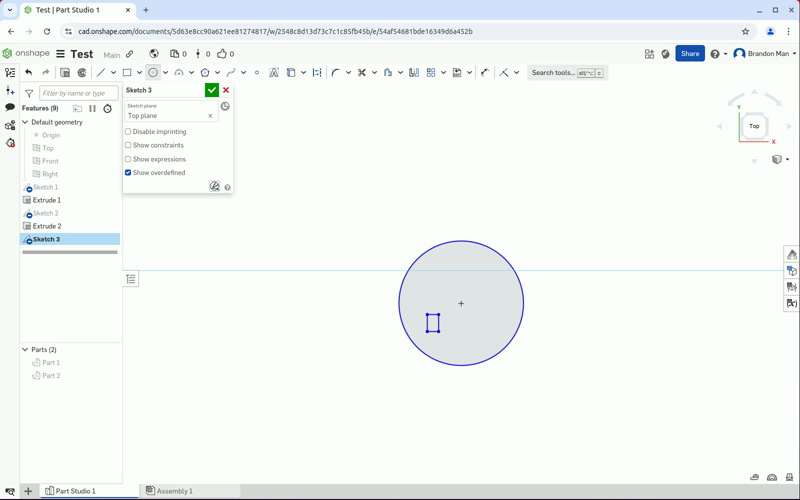
scroll(-6)
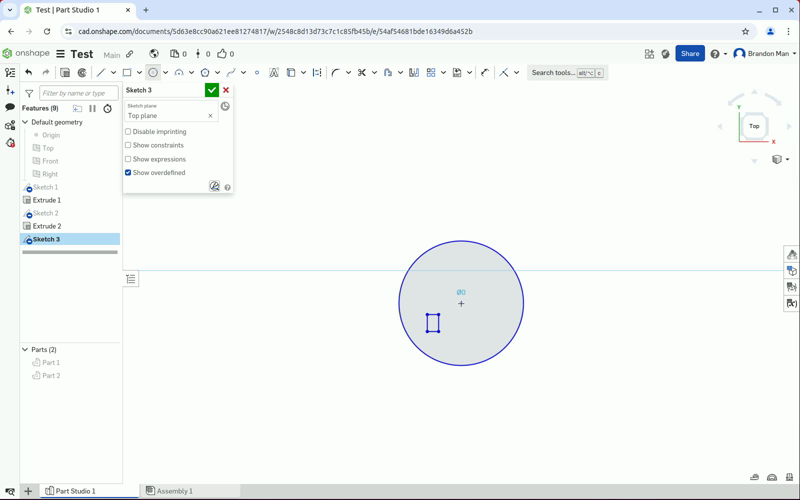
scroll(-6)
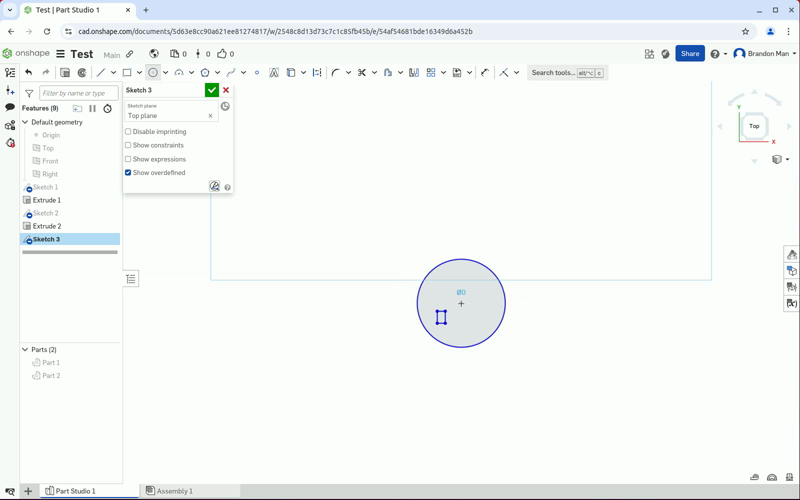
scroll(-6)
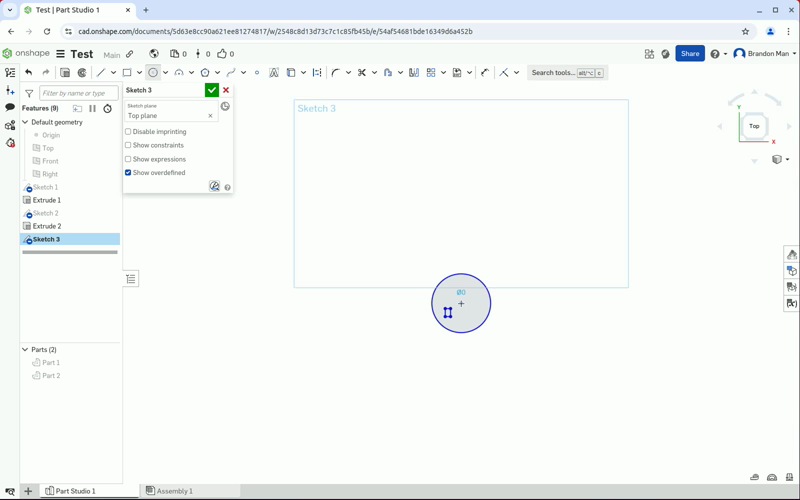
scroll(-6)
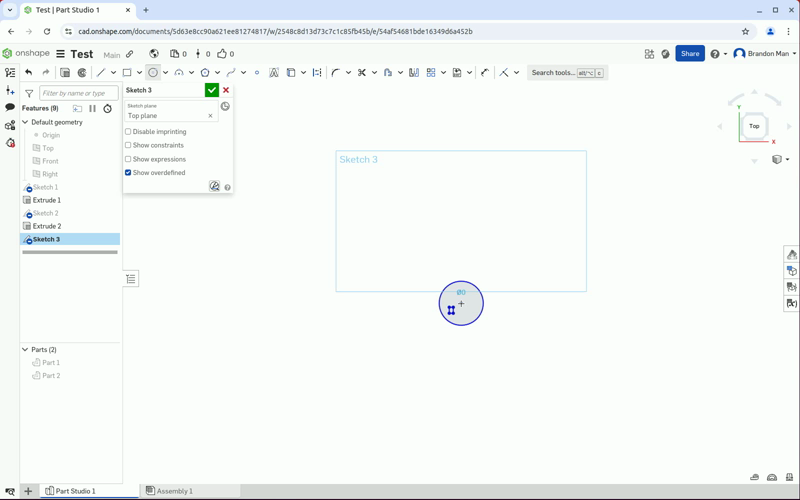
scroll(-6)
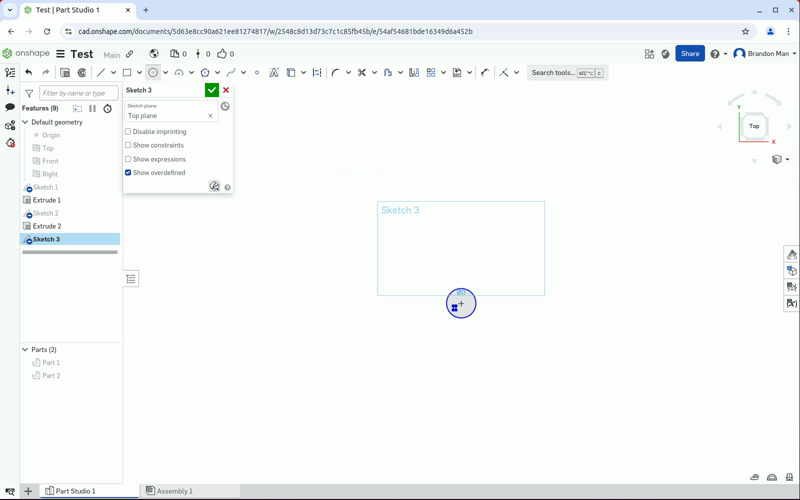
scroll(-6)
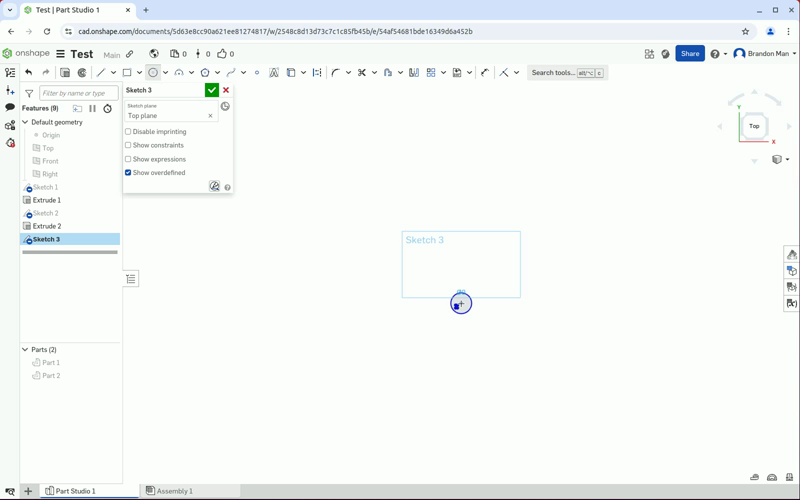
scroll(-6)
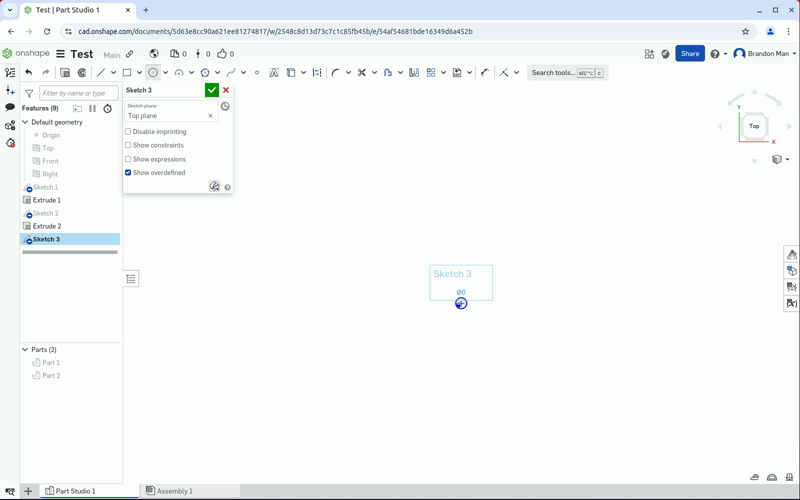
key_up(shift)
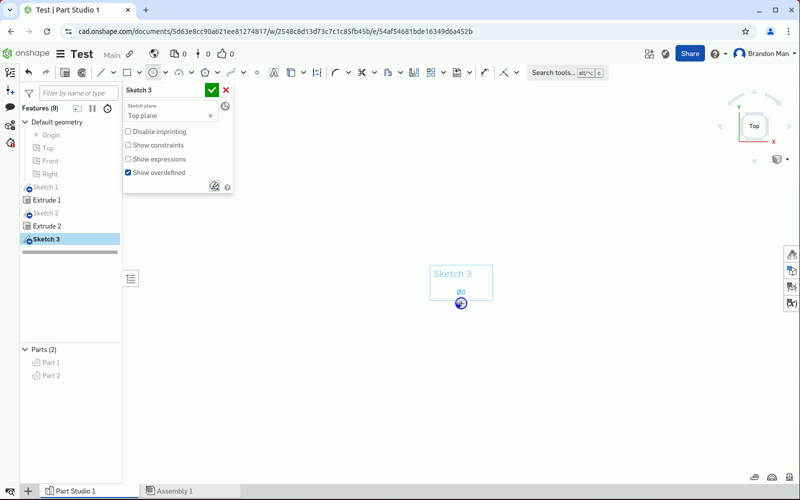
mouse_move(462, 303)
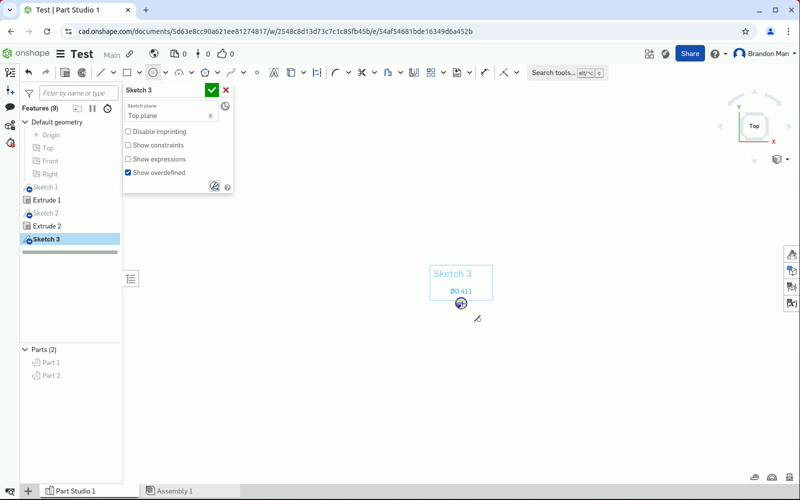
scroll(6)
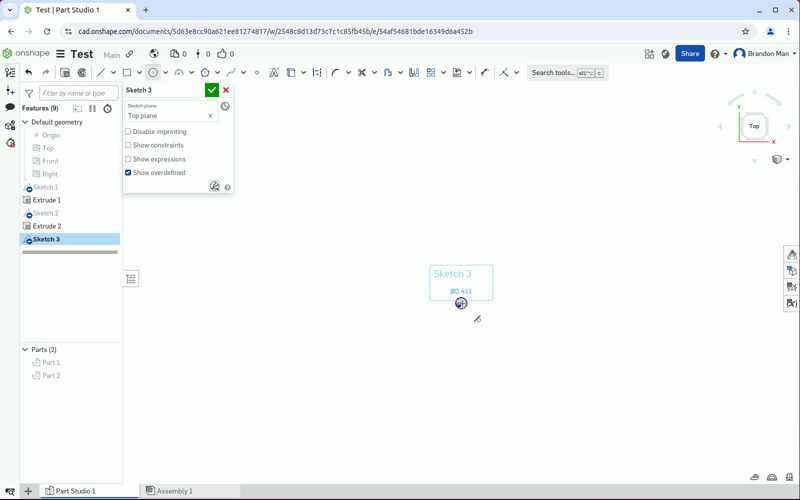
scroll(6)
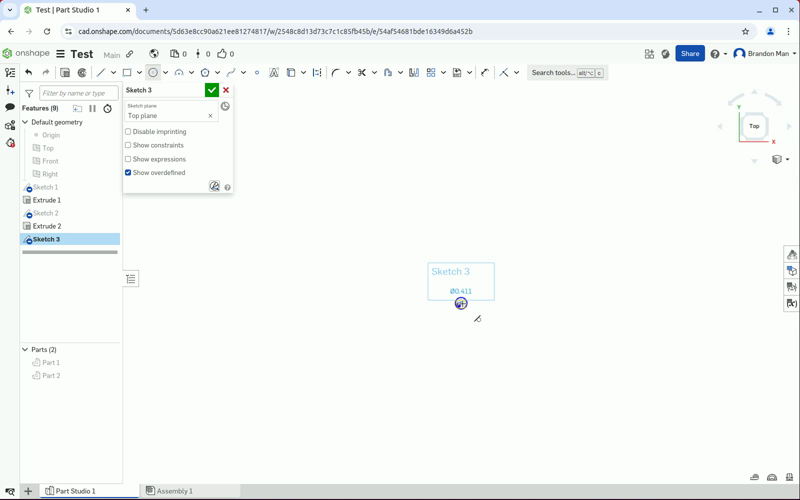
scroll(6)
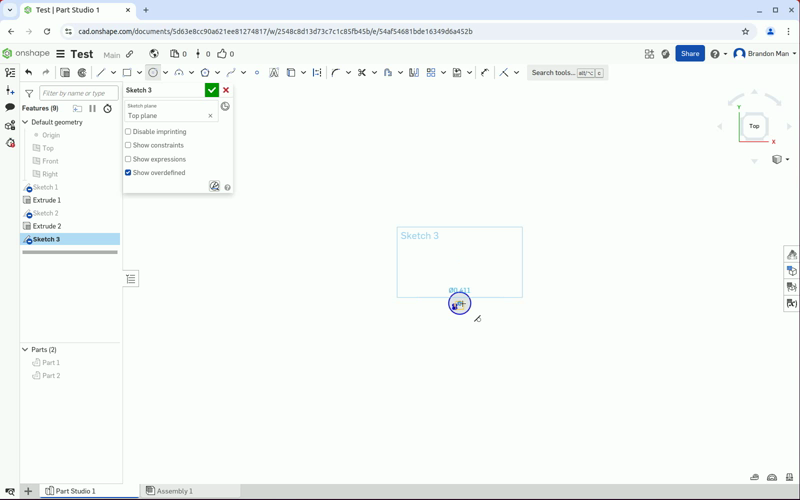
scroll(6)
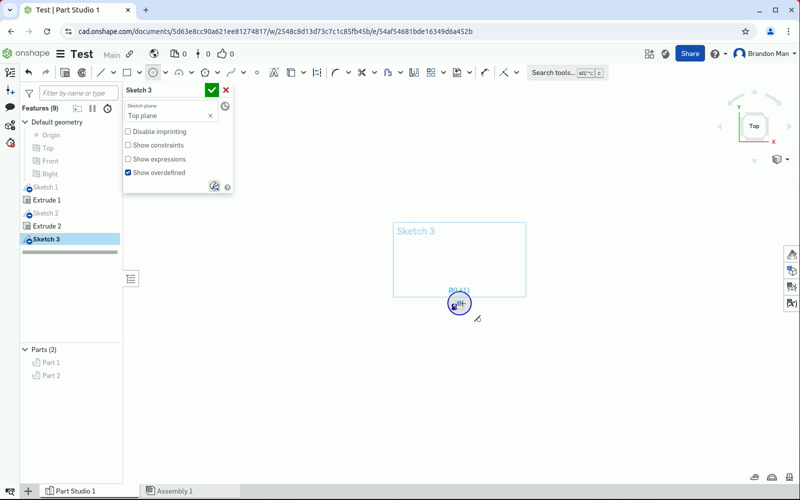
scroll(6)
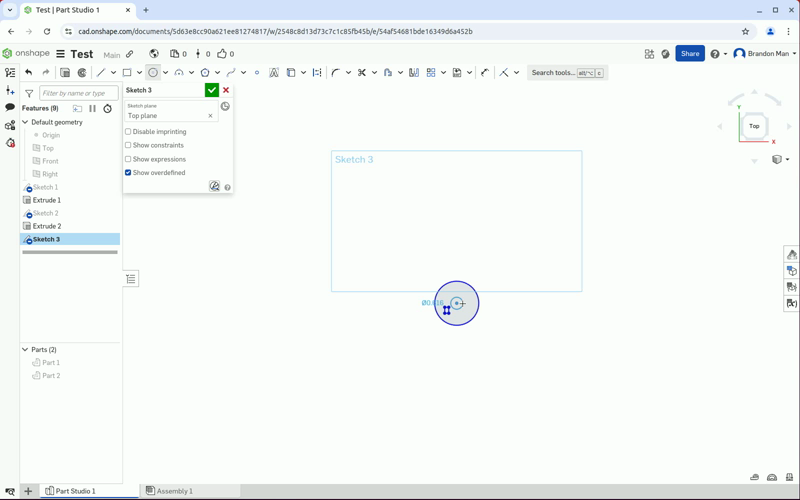
scroll(6)
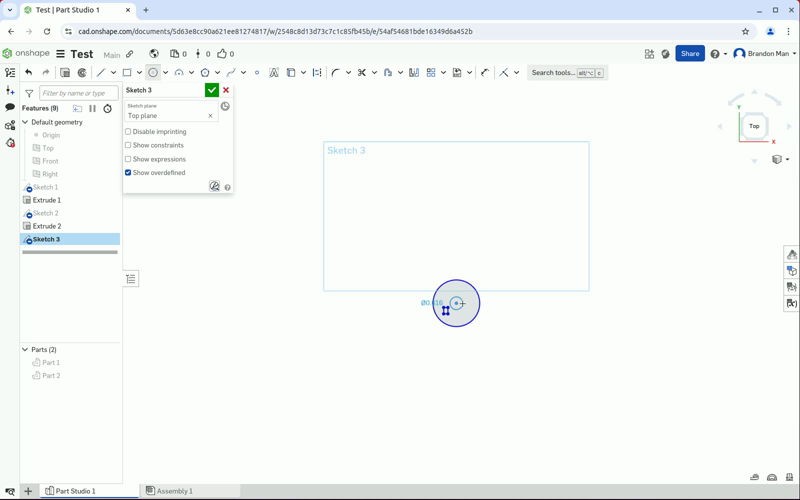
scroll(6)
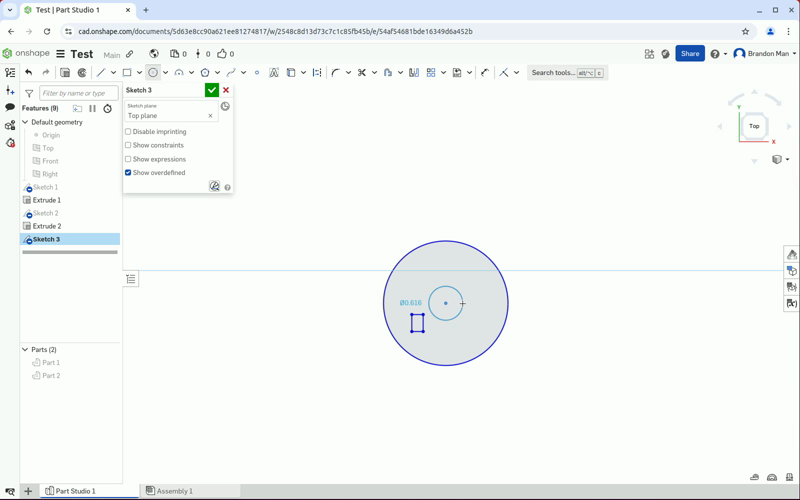
click(462, 303)
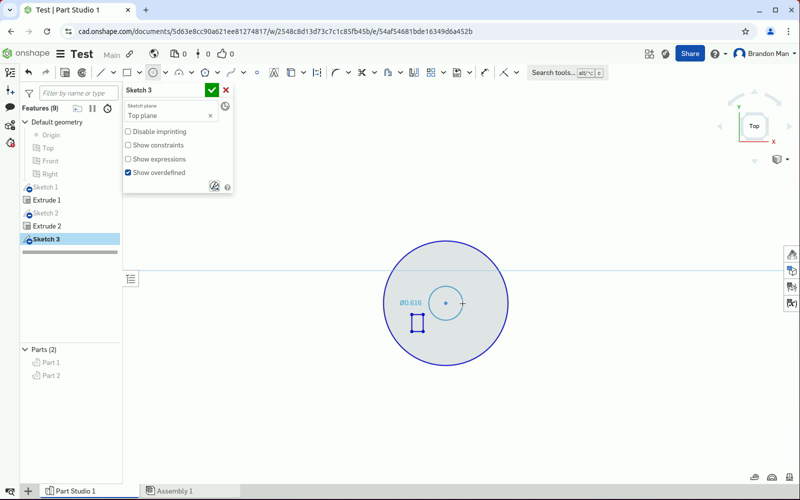
scroll(-6)
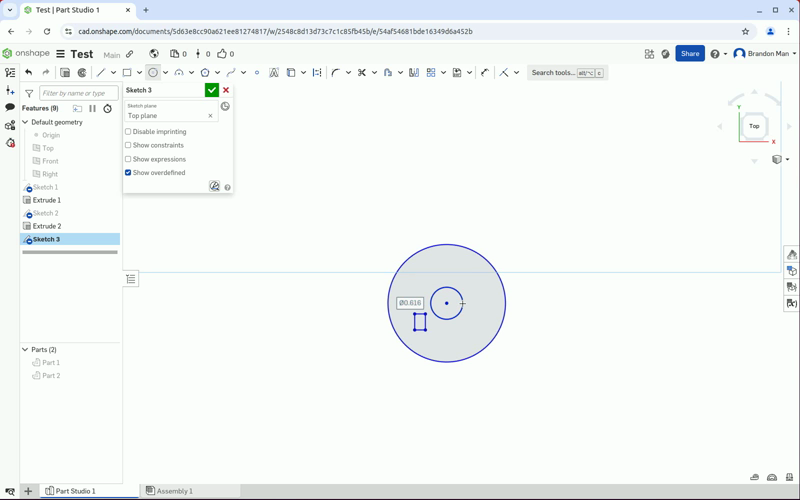
scroll(-6)
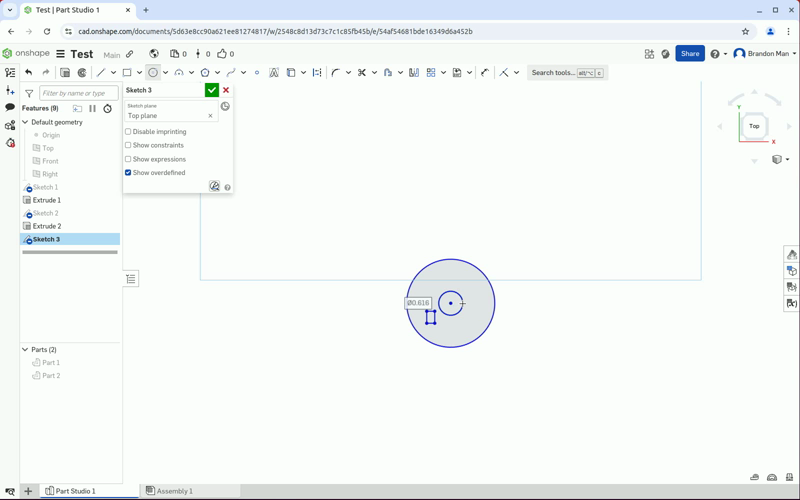
scroll(-6)
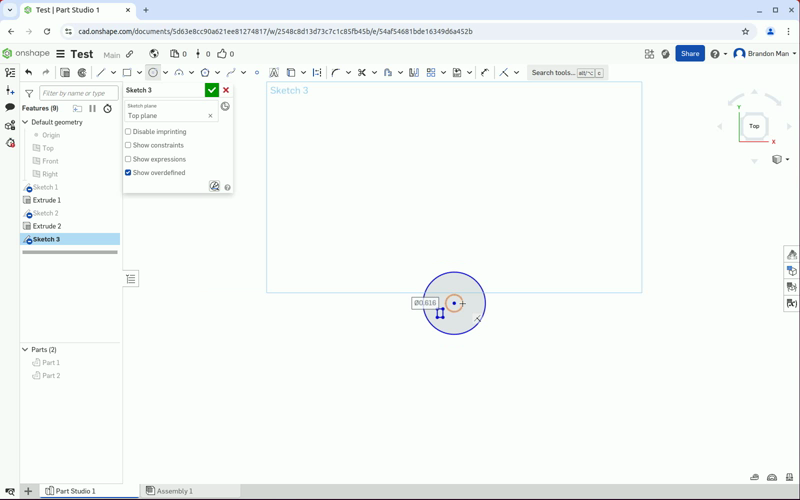
scroll(-6)
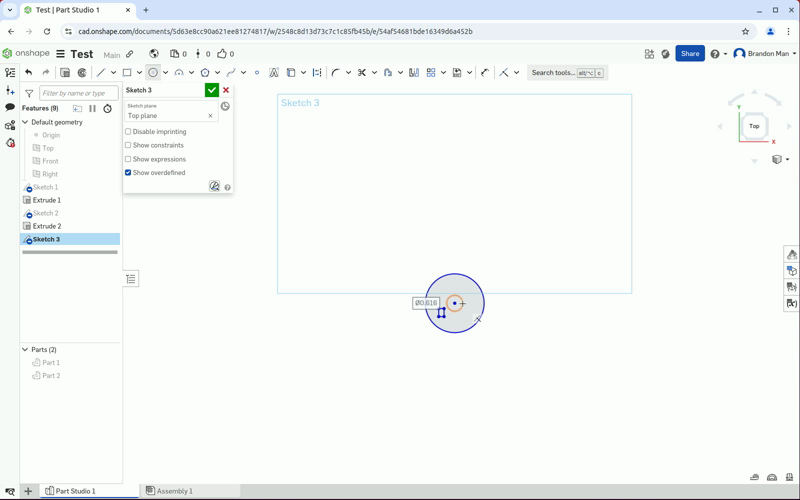
scroll(-6)
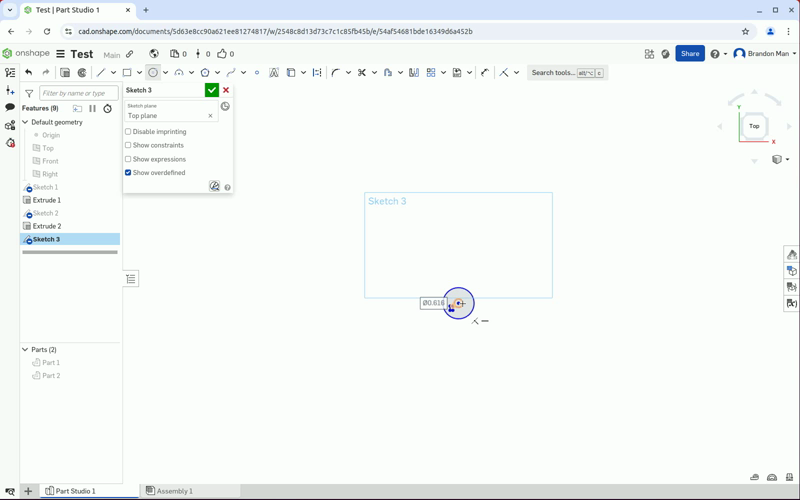
scroll(-6)
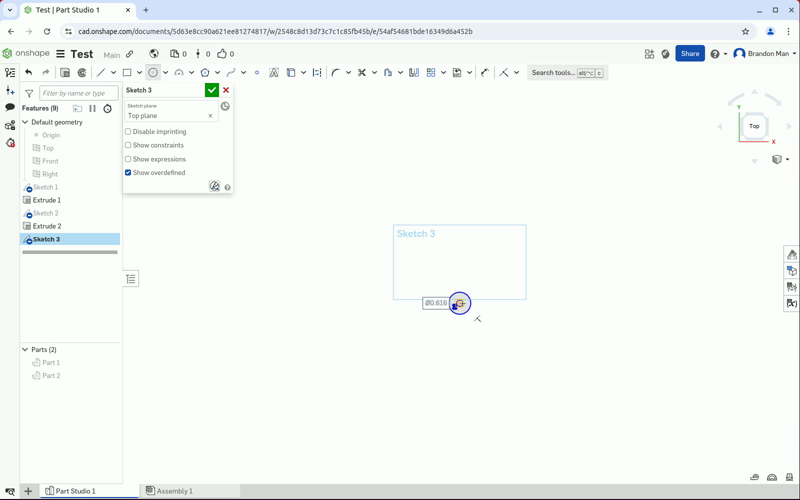
scroll(-6)
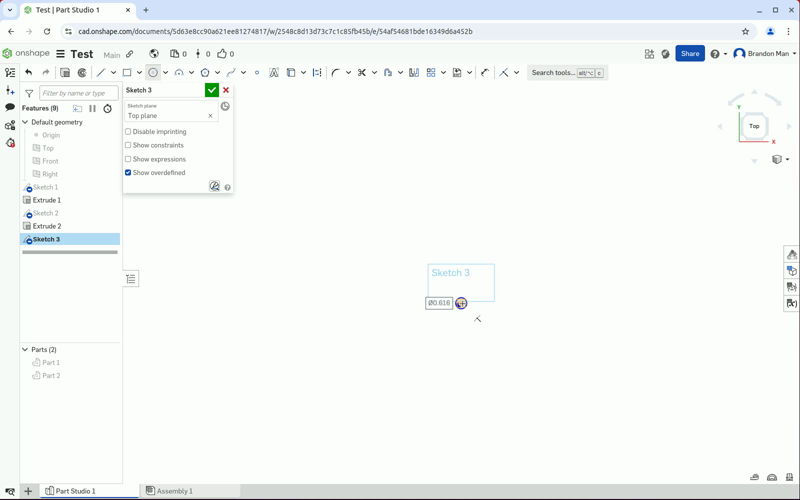
key(esc)
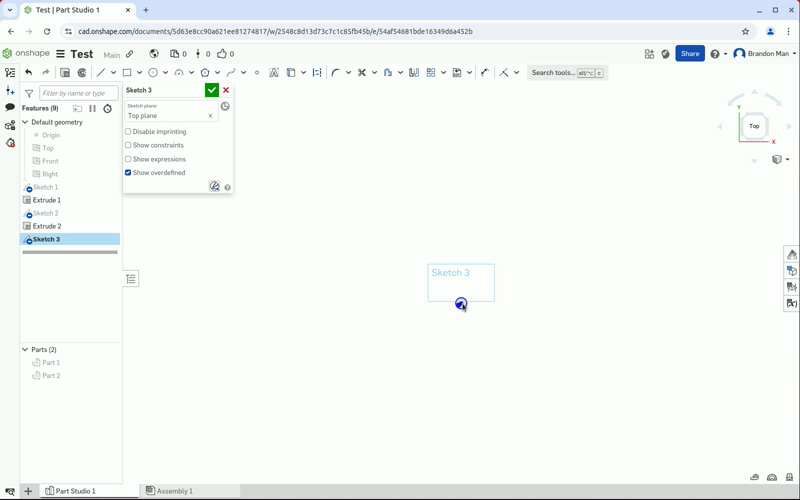
mouse_move(457, 303)
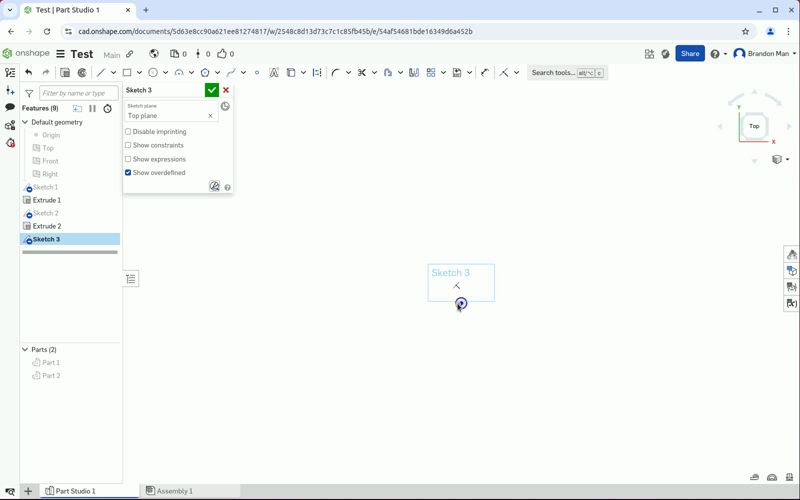
scroll(6)
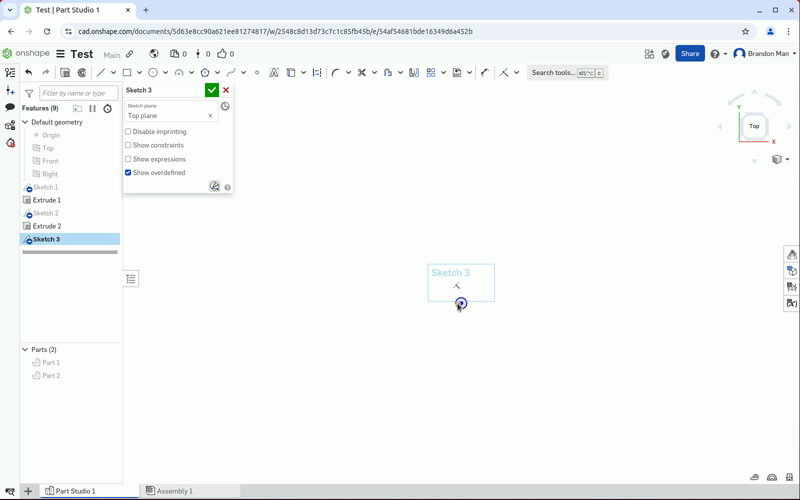
scroll(6)
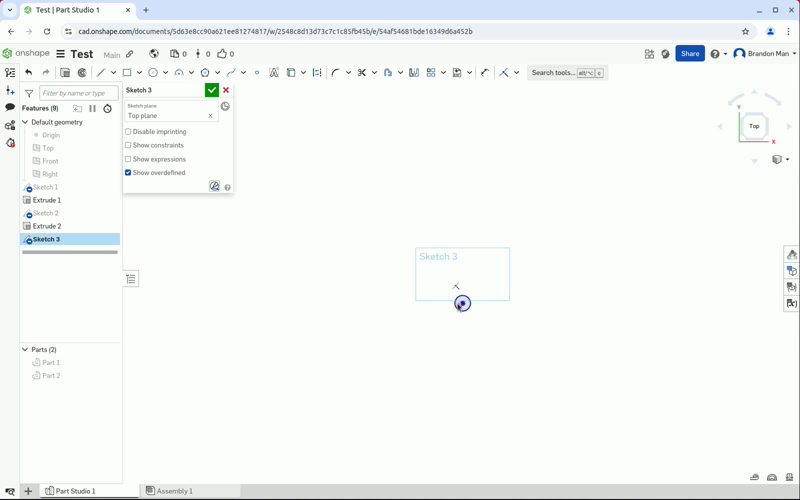
scroll(6)
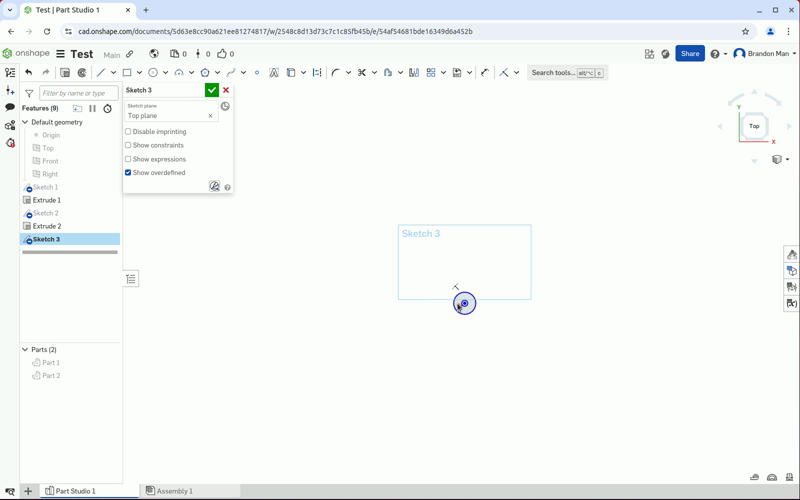
scroll(6)
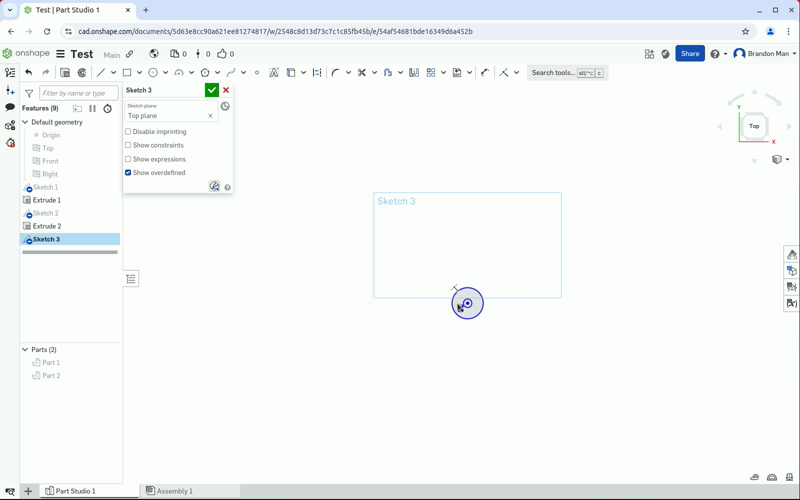
scroll(6)
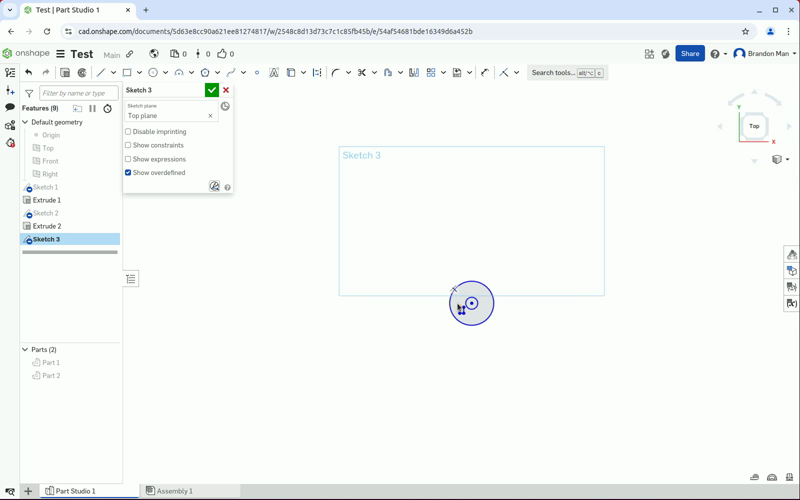
scroll(6)
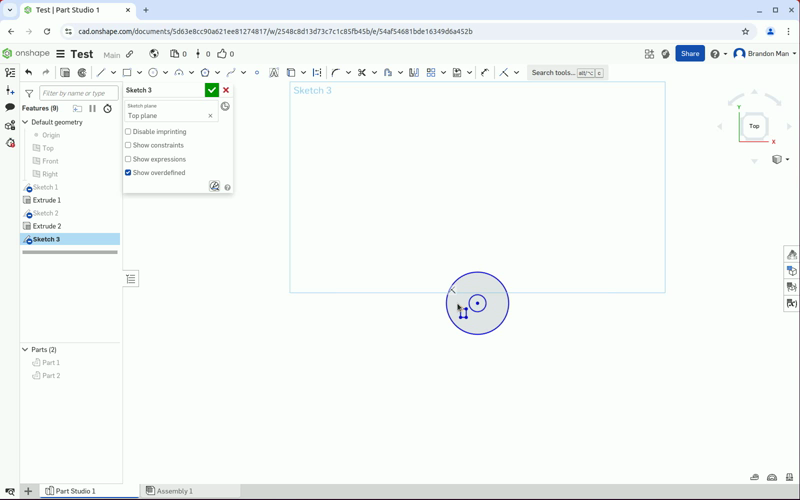
scroll(6)
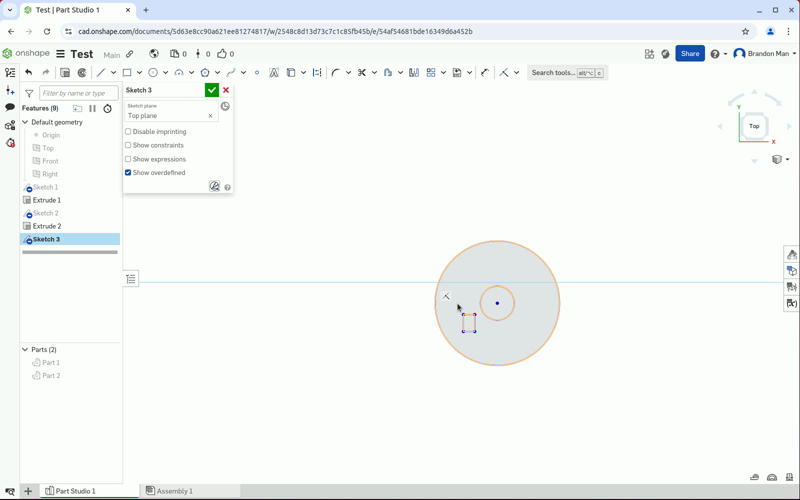
click(457, 303)
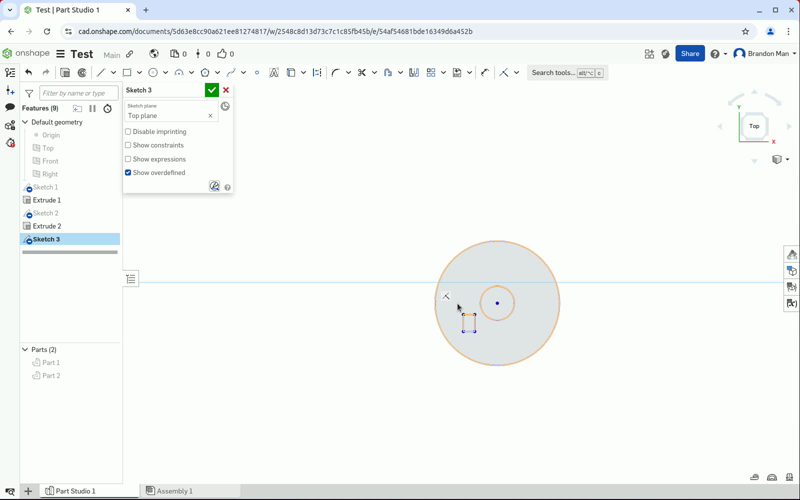
scroll(-6)
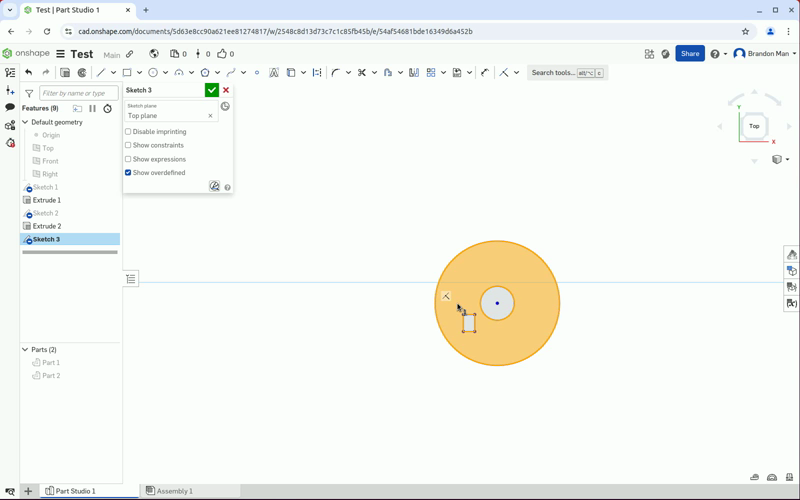
scroll(-6)
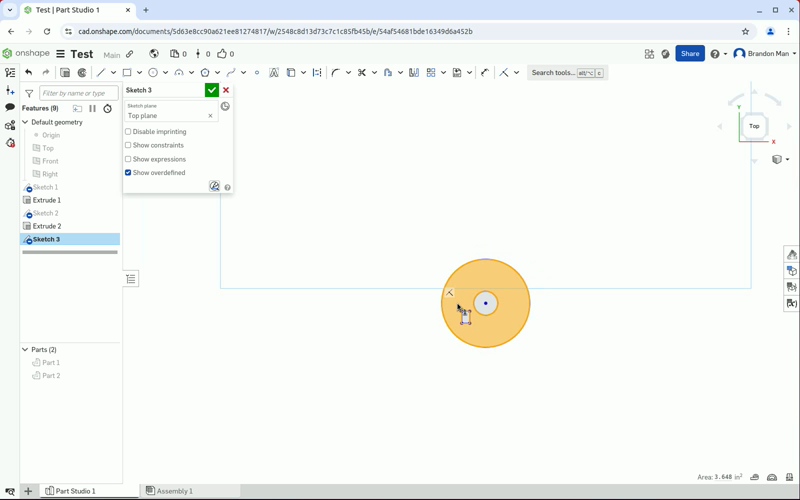
scroll(-6)
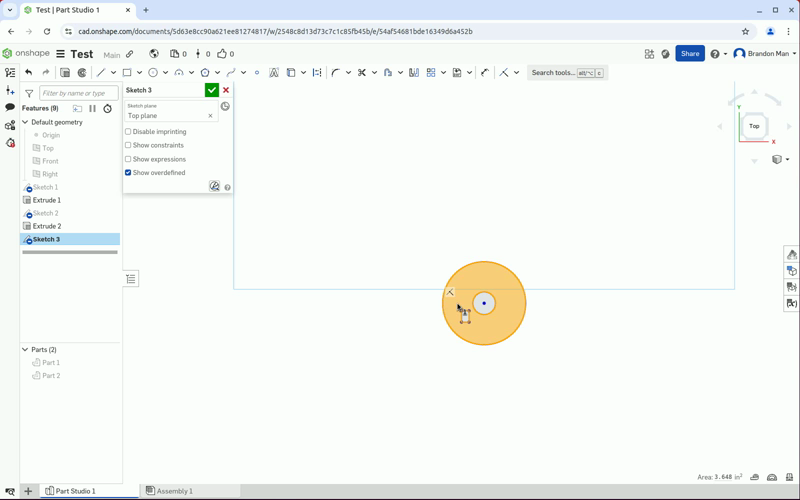
scroll(-6)
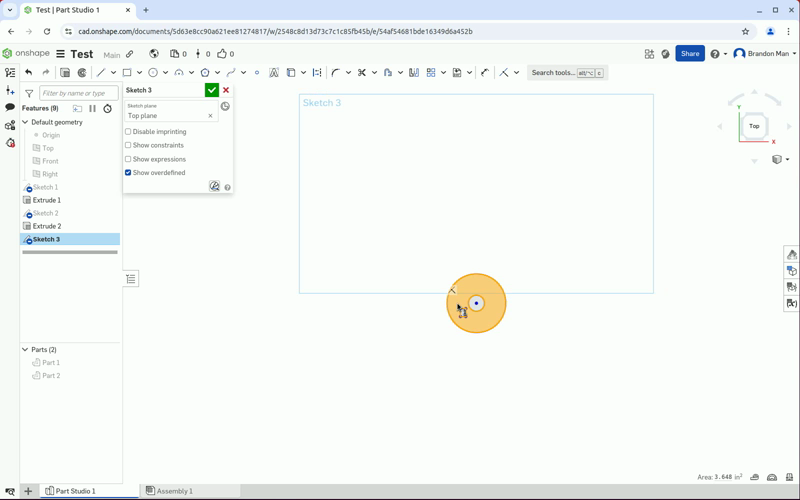
scroll(-6)
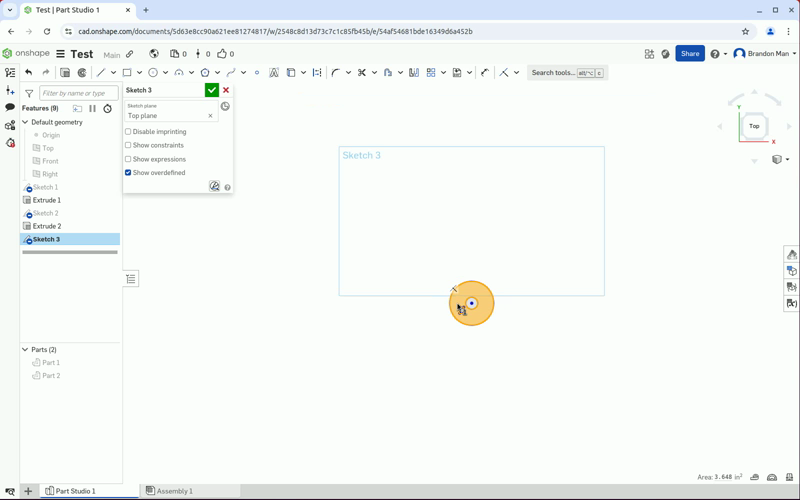
scroll(-6)
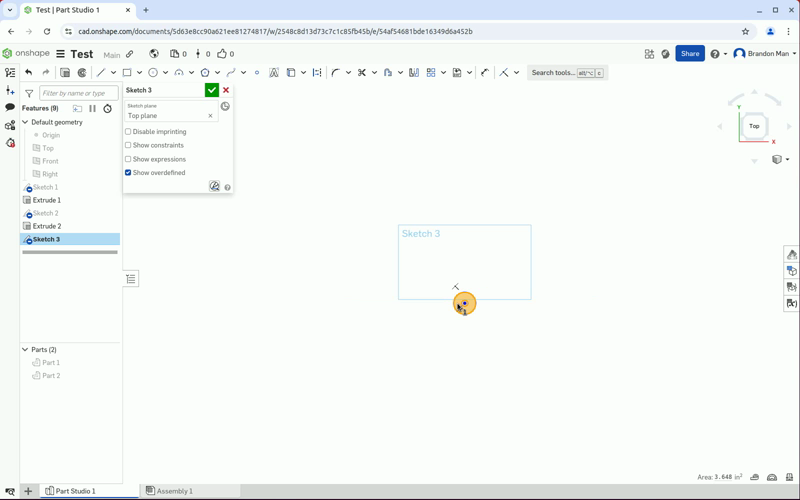
scroll(-6)
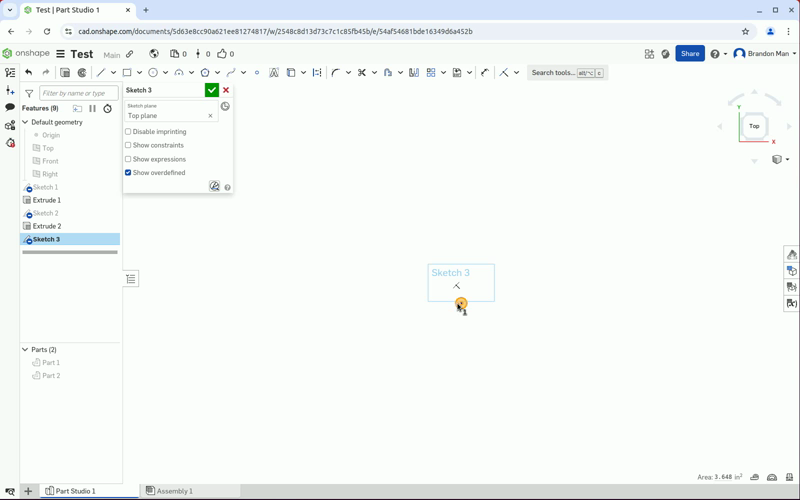
mouse_move(73, 352)
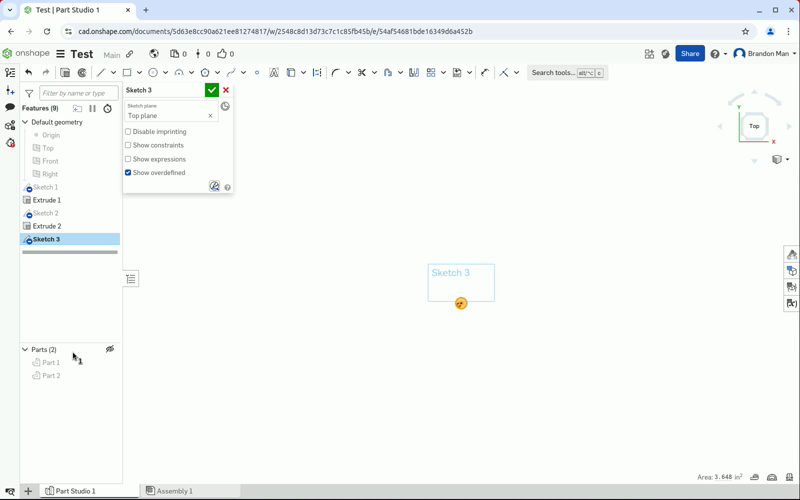
key(shift+y)
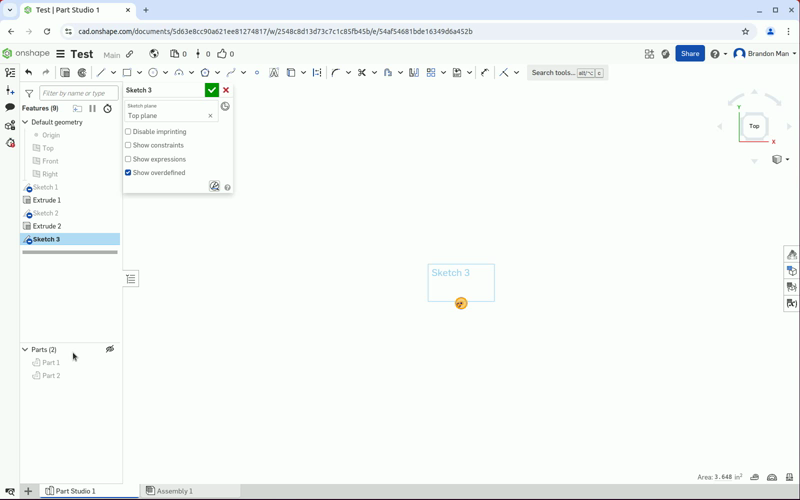
key(shift+e)
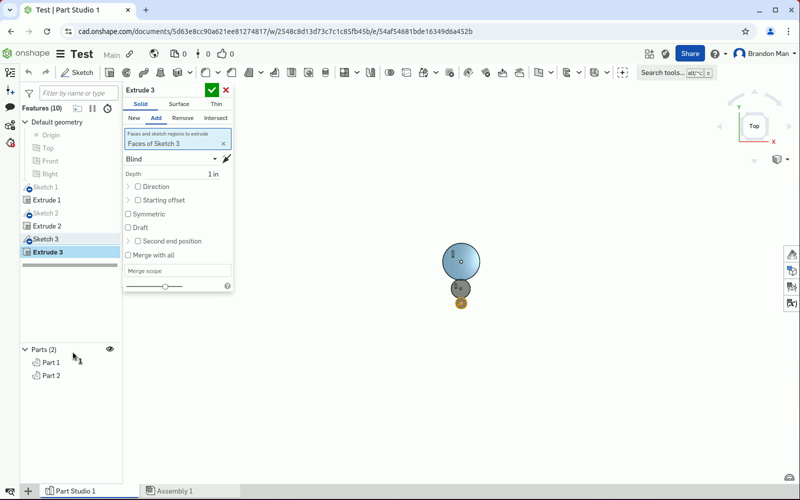
mouse_move(143, 106)
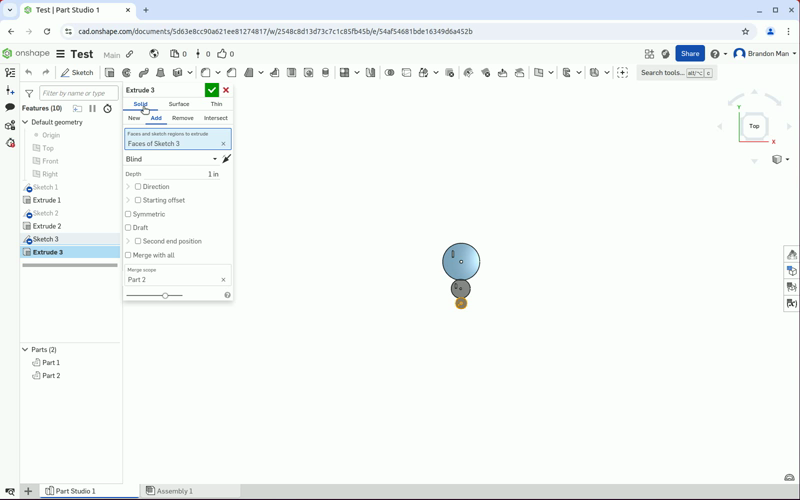
click(143, 106)
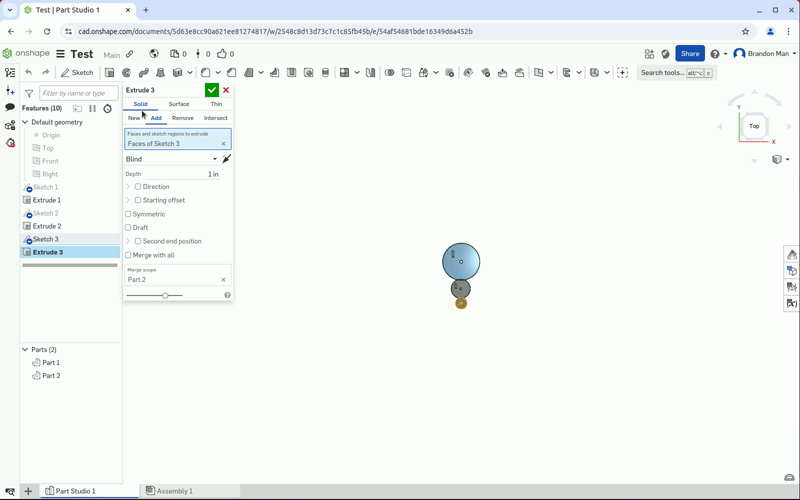
mouse_move(137, 120)
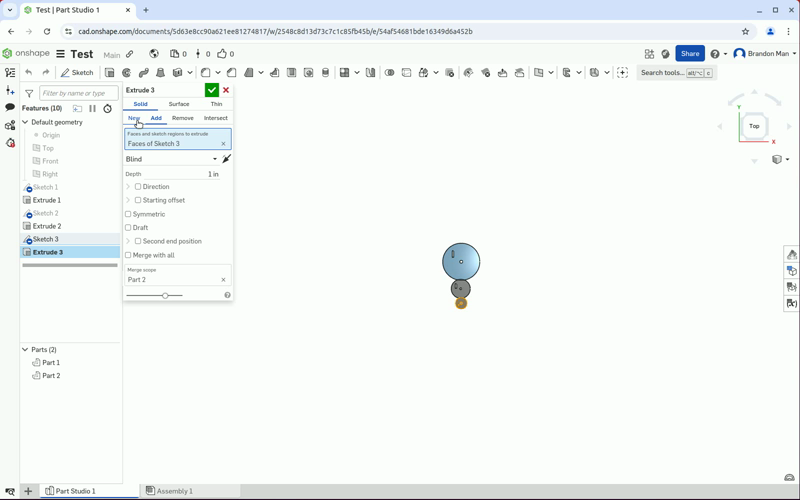
click(137, 120)
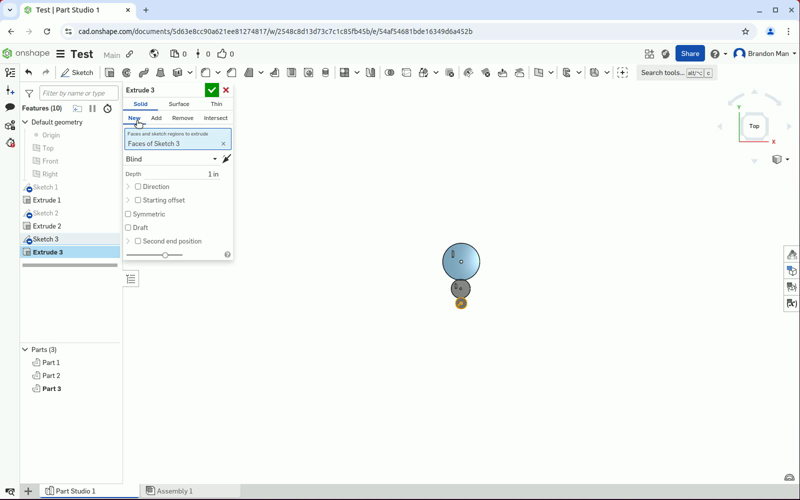
key(tab, 4)
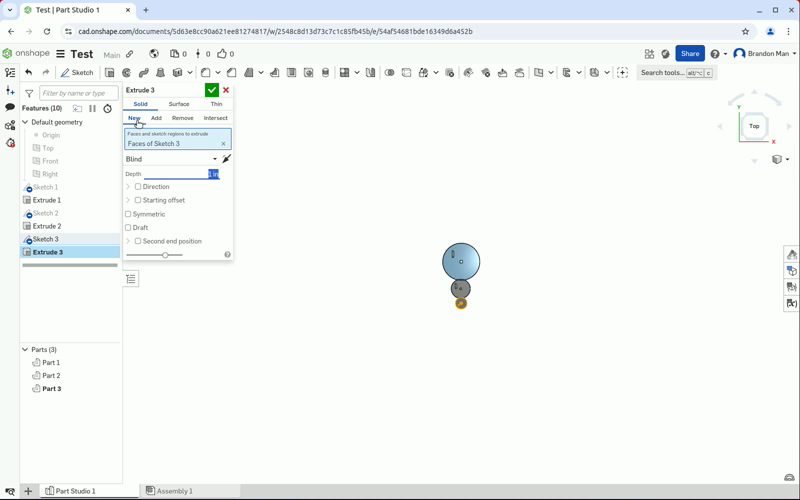
text(1.926)
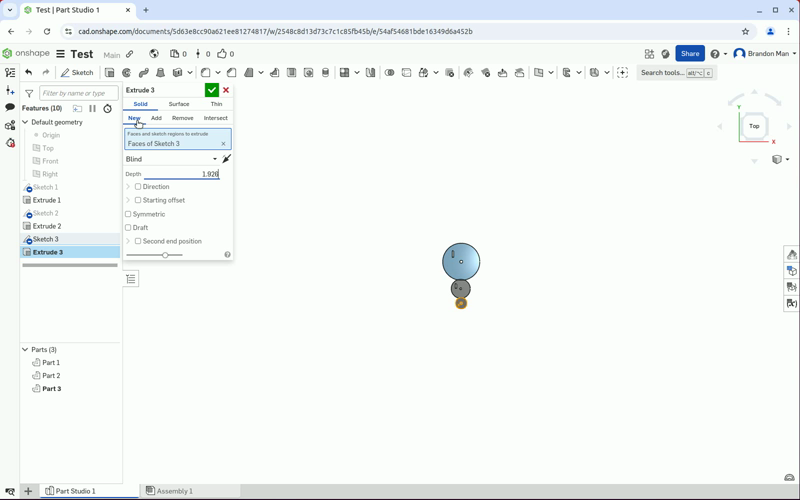
key(enter)
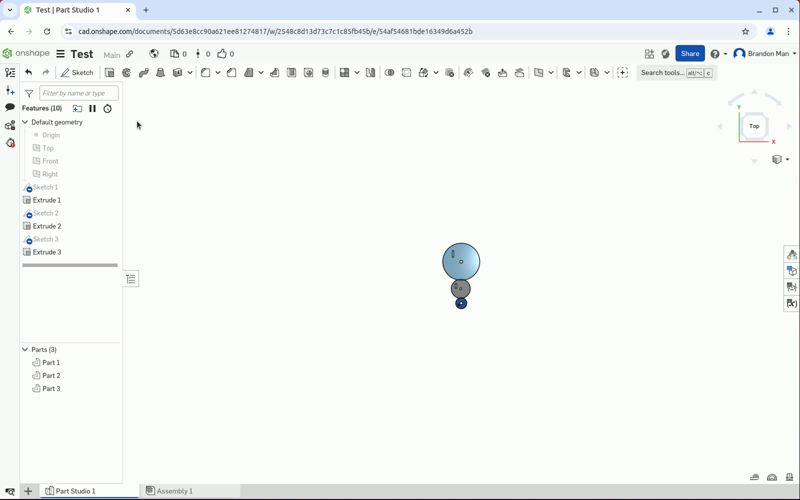
key(shift+h)
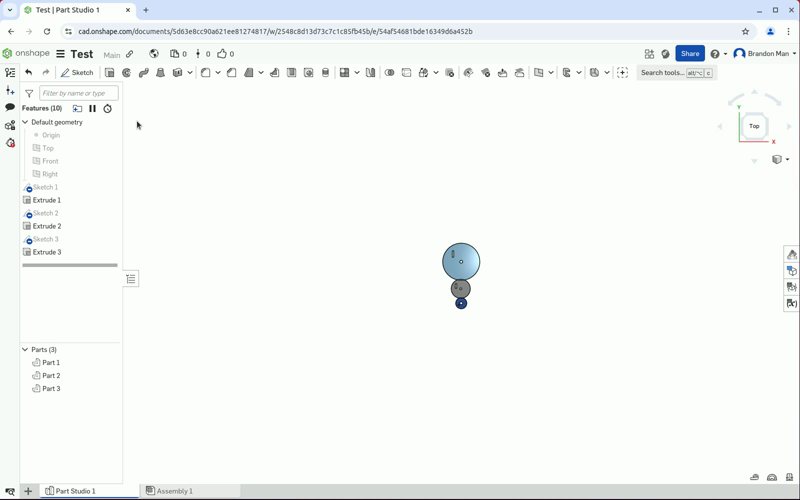
key(shift+h)
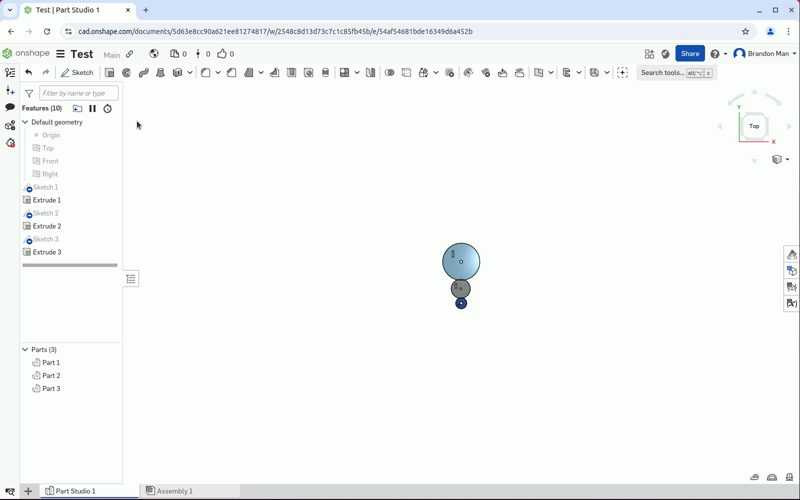
mouse_move(73, 189)
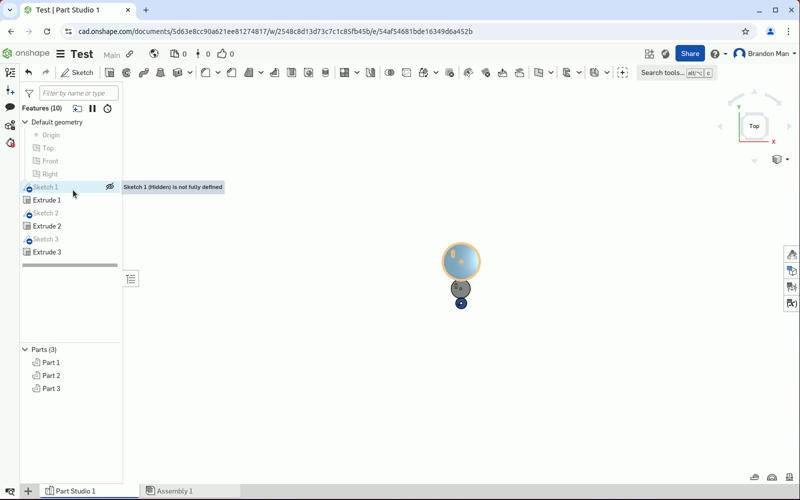
click(73, 189)
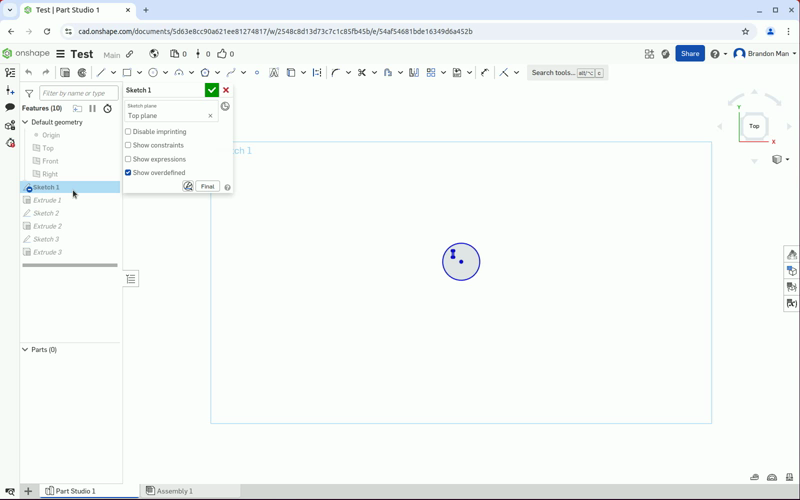
mouse_move(229, 92)
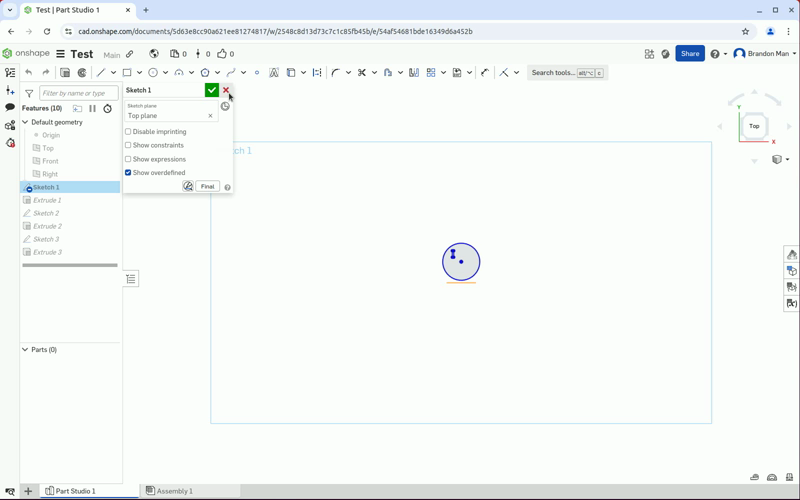
click(229, 92)
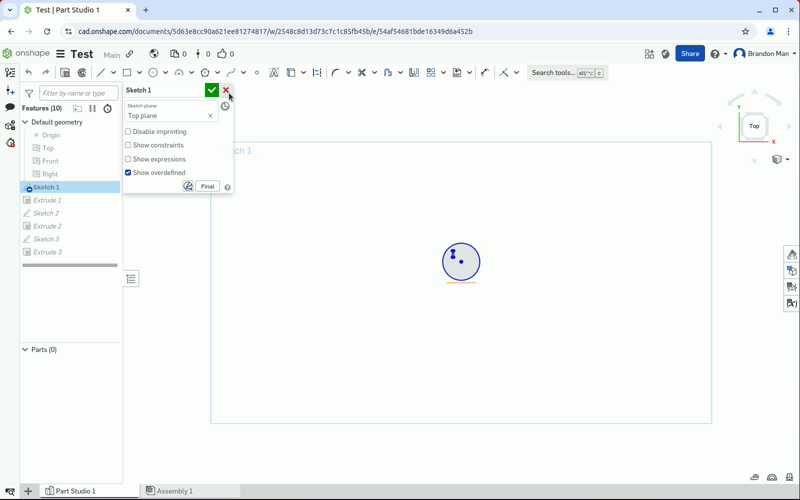
key(shift+s)
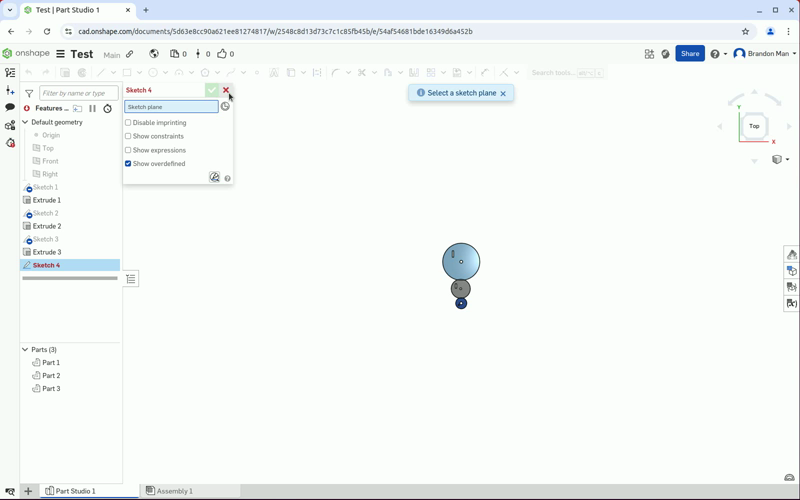
mouse_move(73, 150)
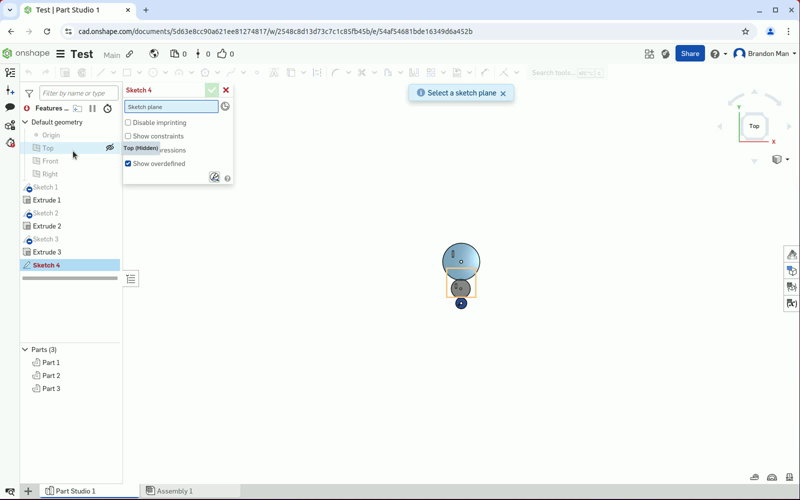
click(73, 150)
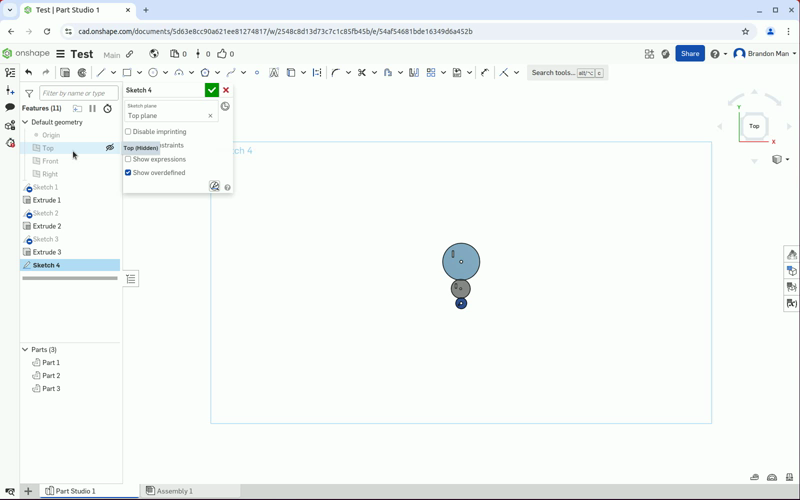
mouse_move(73, 352)
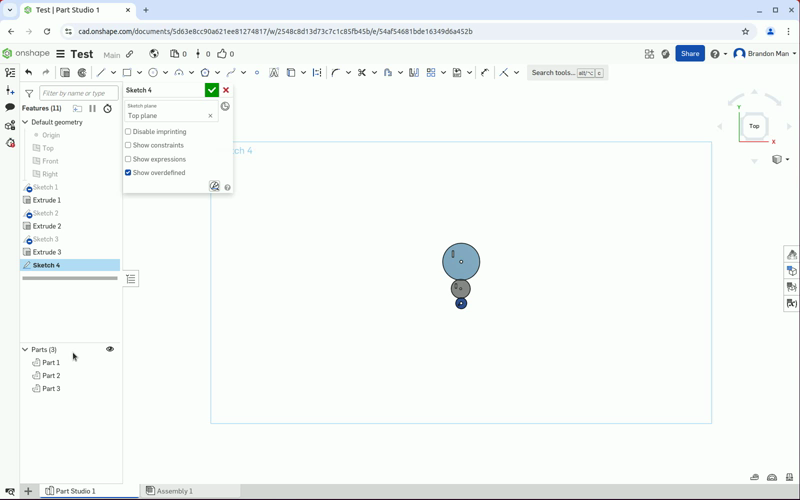
key(y)
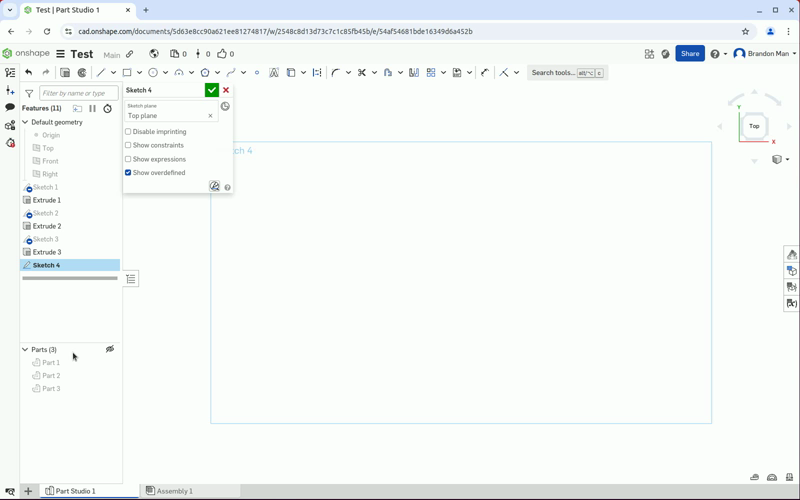
key(c)
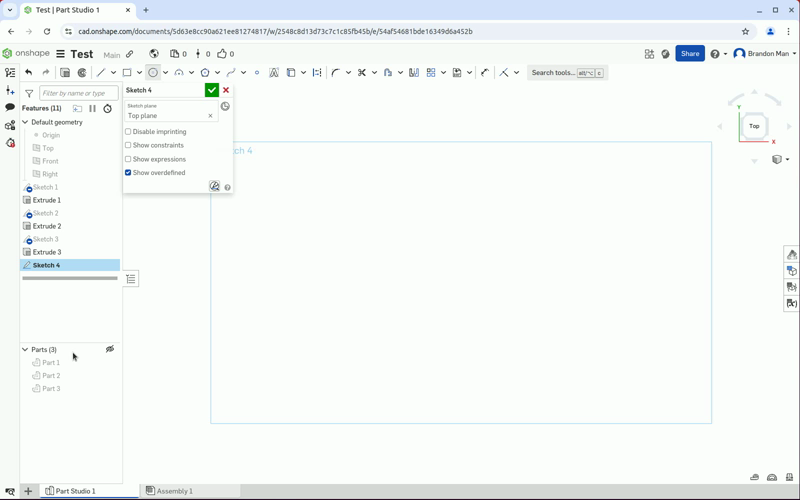
key_down(shift)
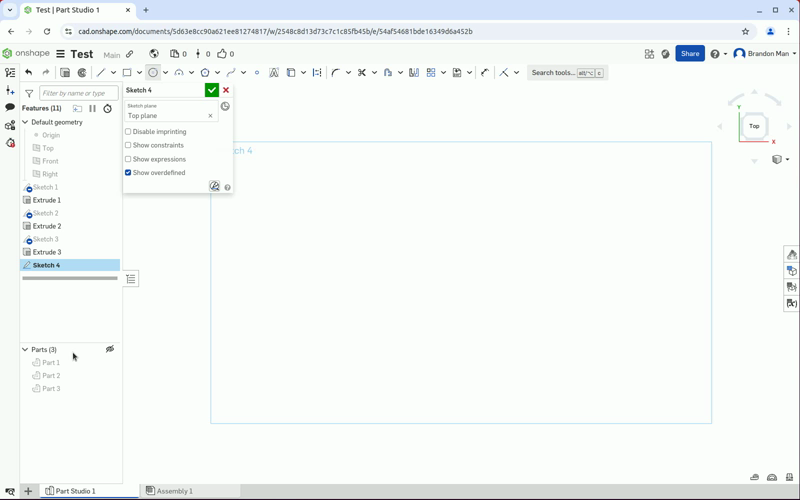
mouse_move(350, 285)
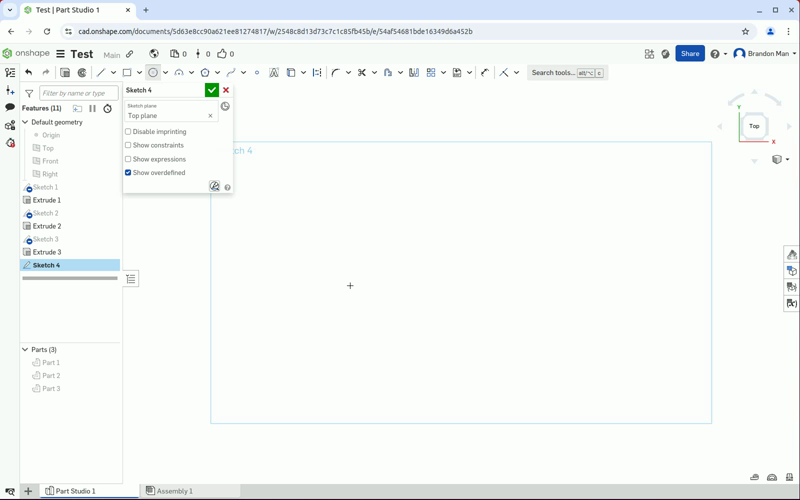
click(350, 285)
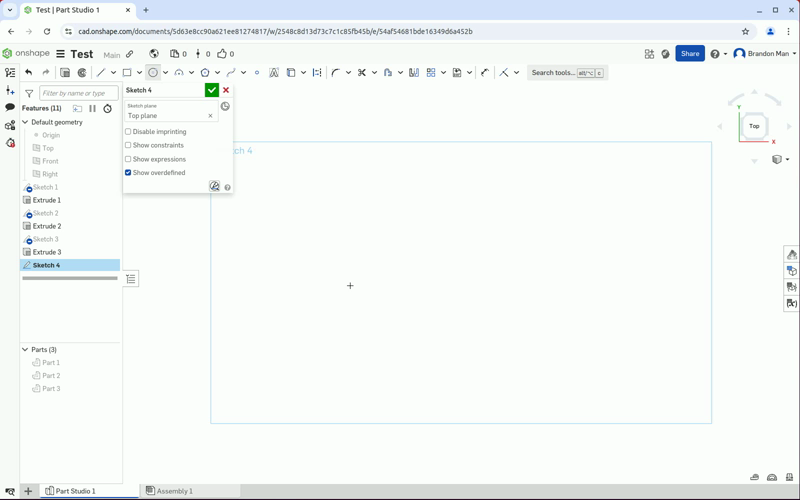
key_up(shift)
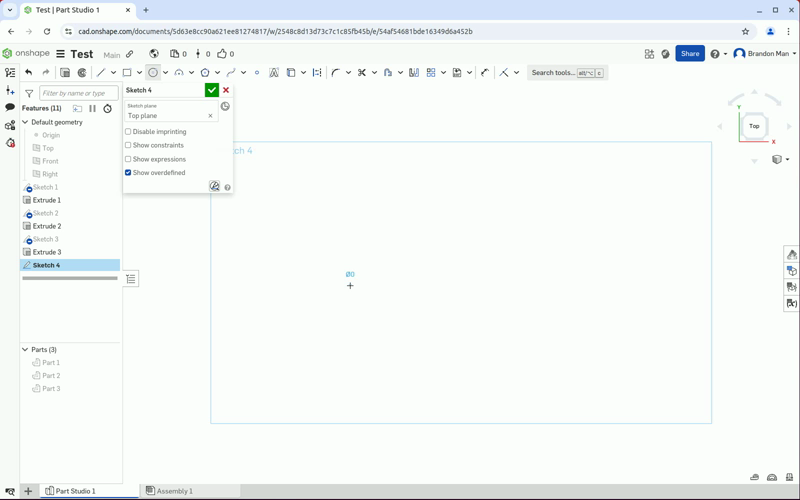
mouse_move(351, 285)
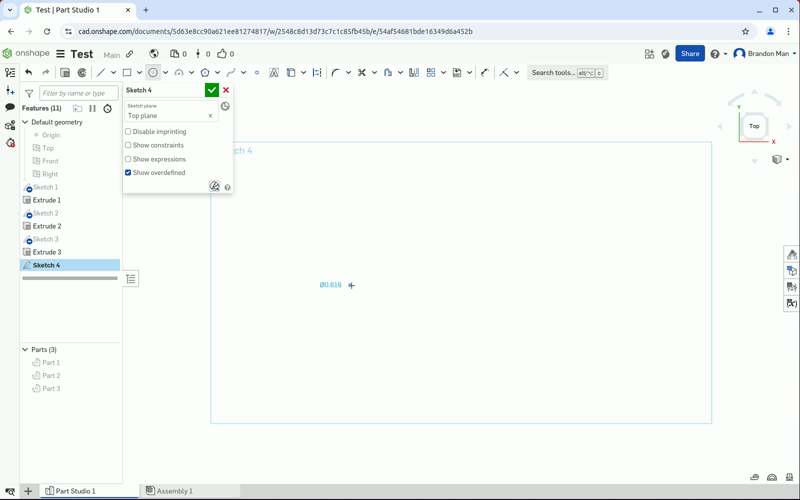
scroll(6)
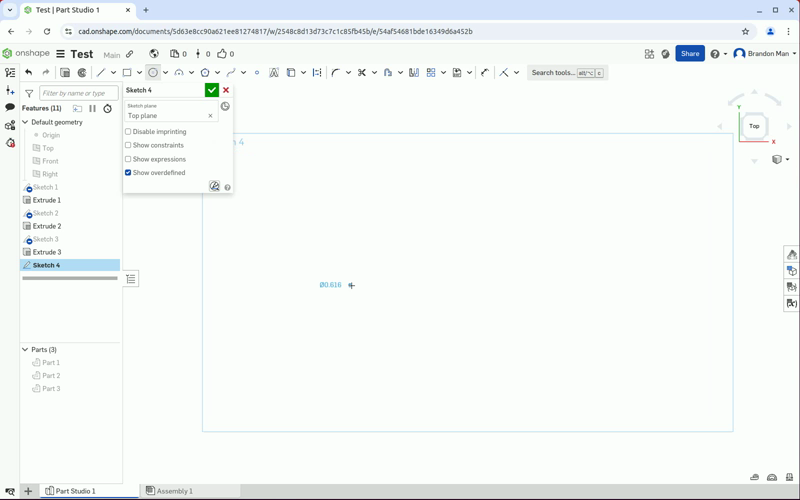
scroll(6)
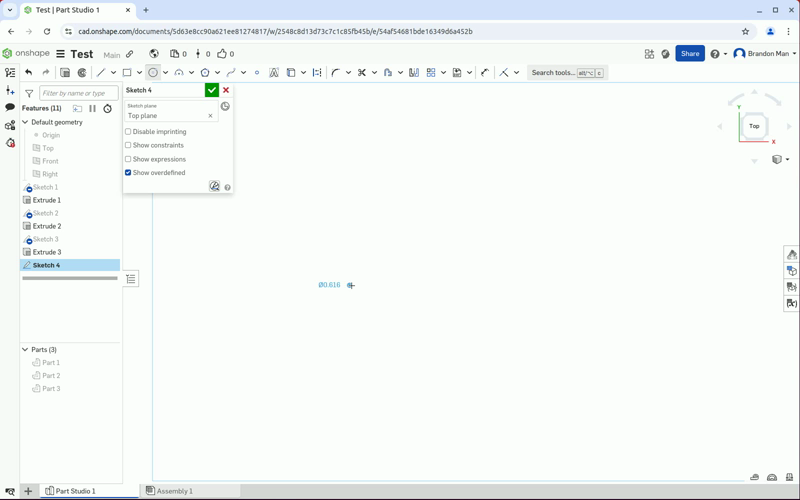
scroll(6)
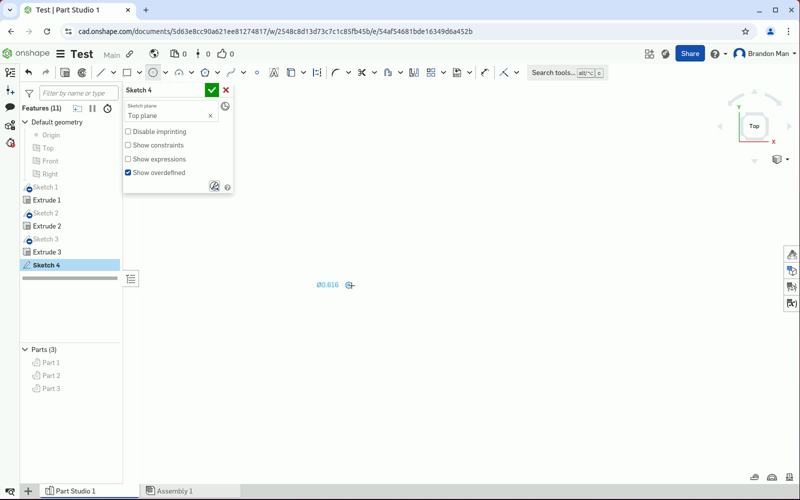
scroll(6)
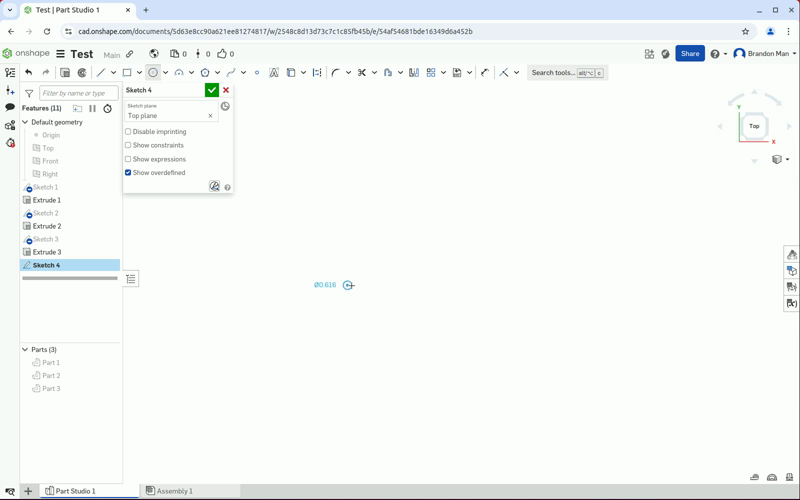
scroll(6)
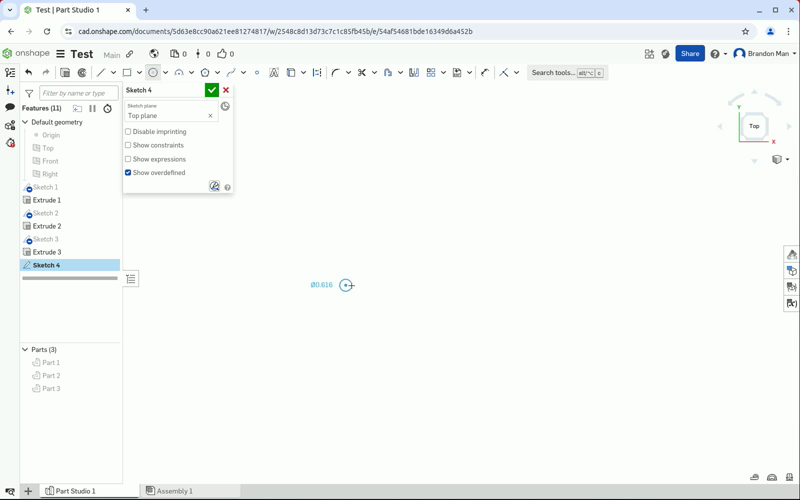
scroll(6)
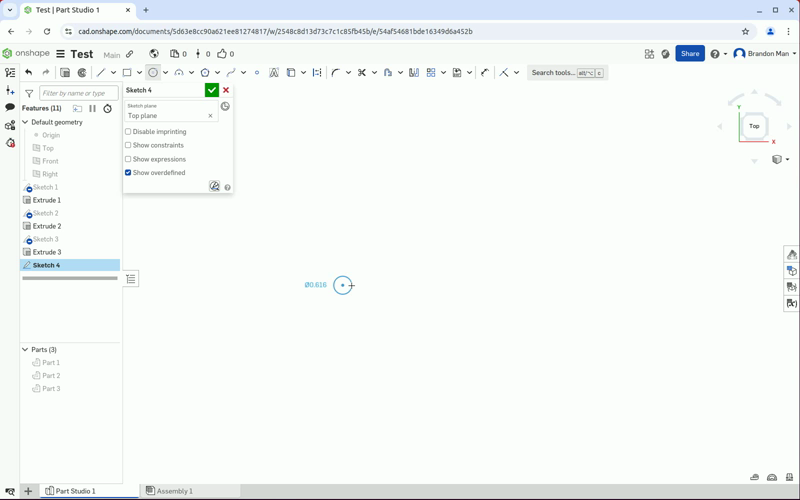
scroll(6)
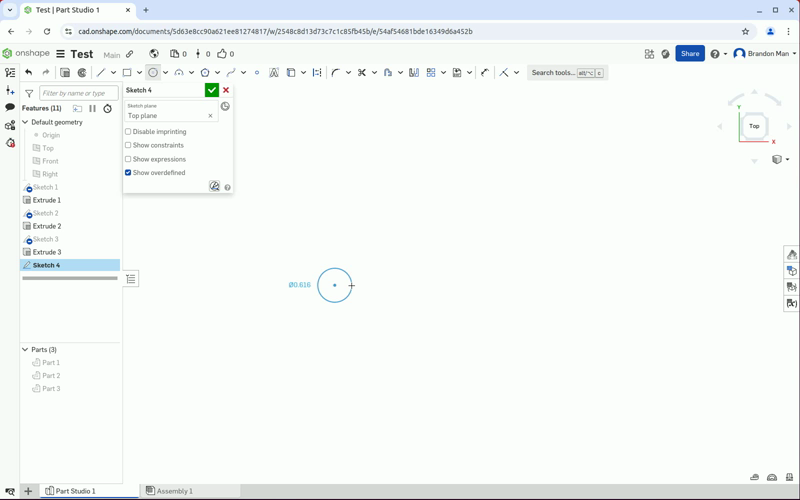
click(351, 285)
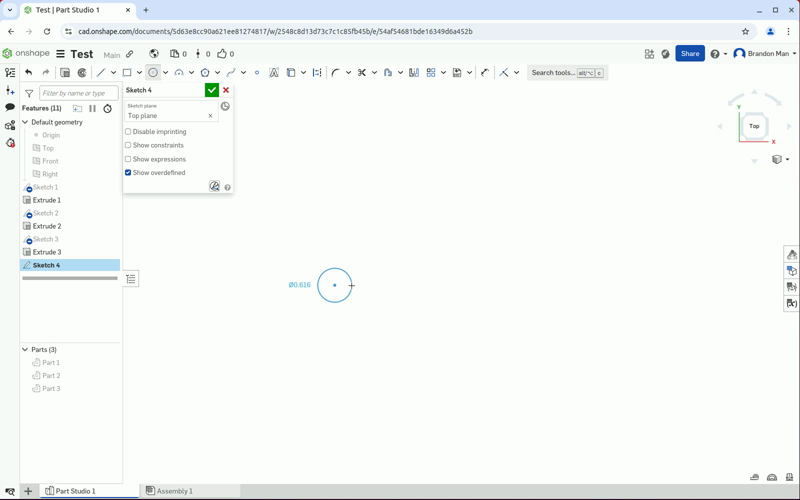
scroll(-6)
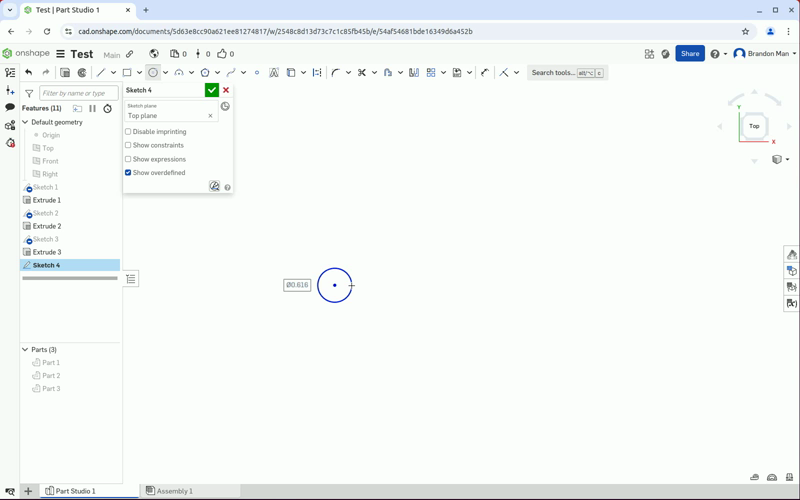
scroll(-6)
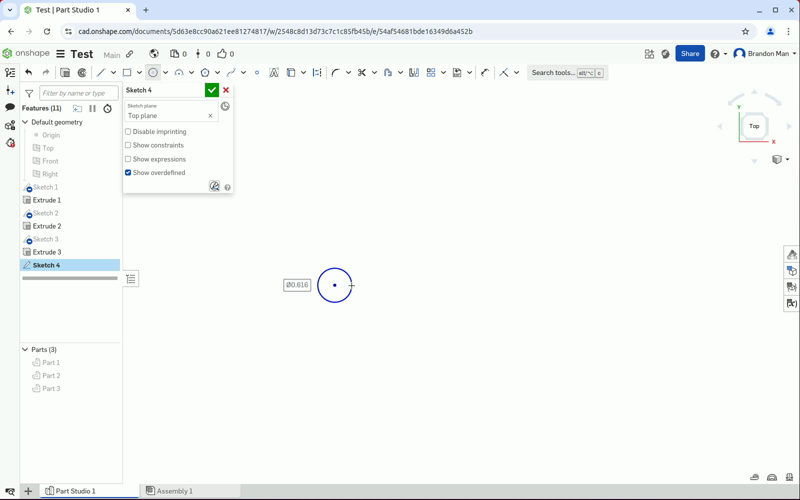
scroll(-6)
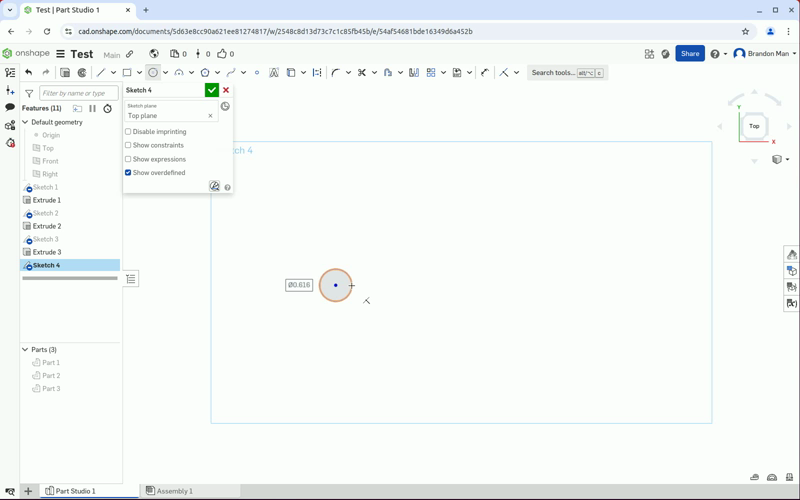
scroll(-6)
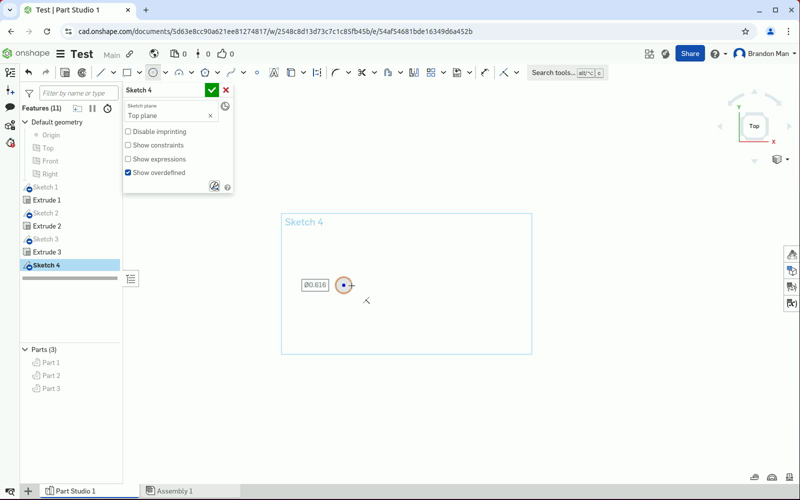
scroll(-6)
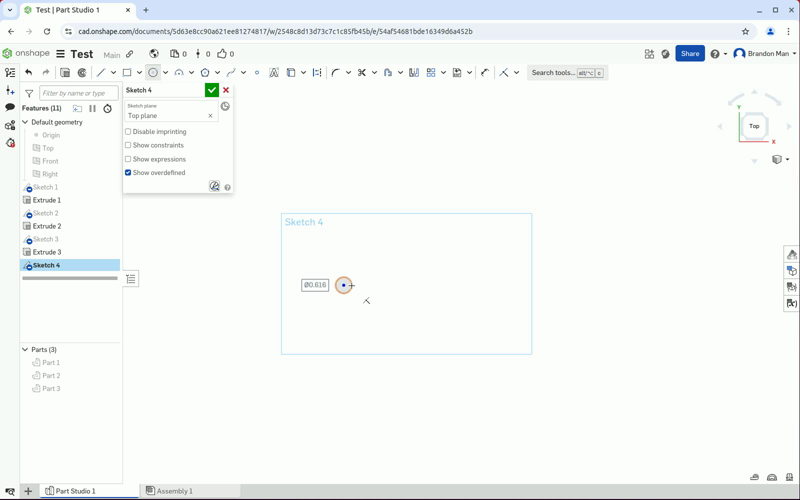
scroll(-6)
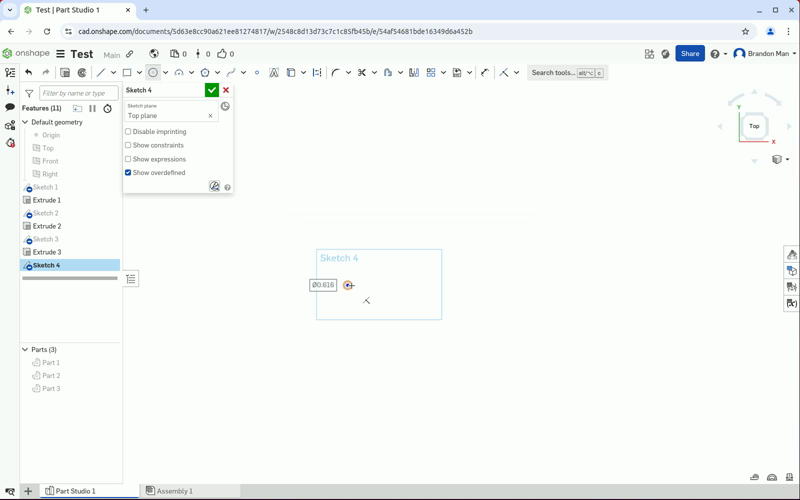
scroll(-6)
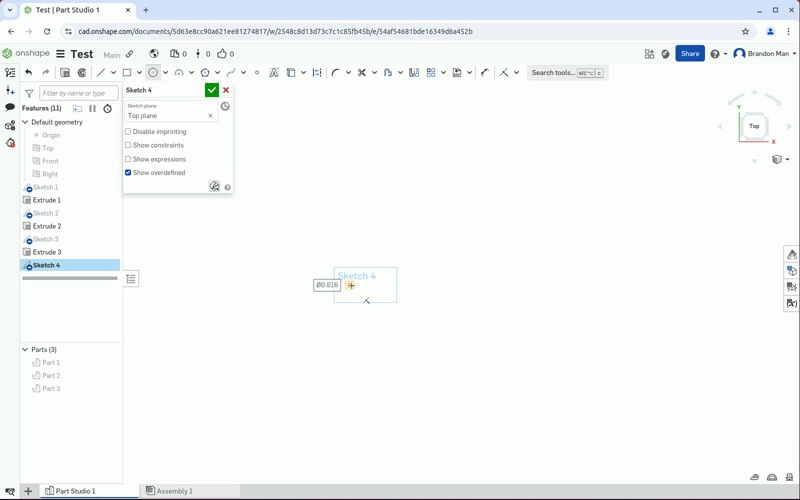
key(esc)
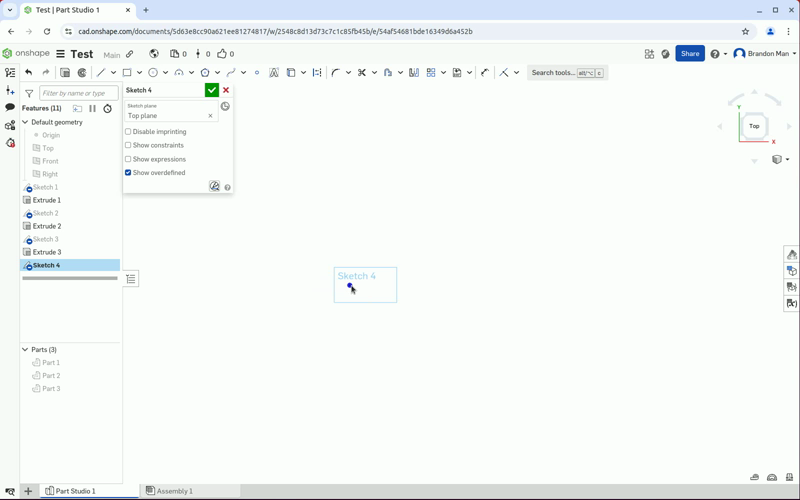
mouse_move(350, 286)
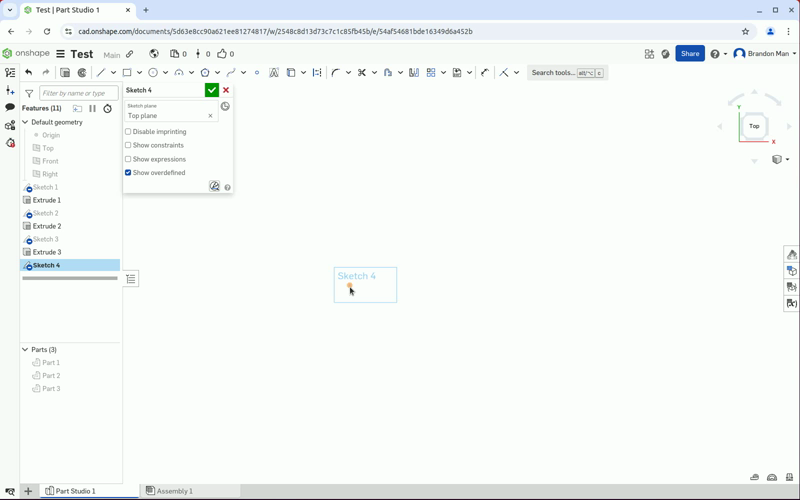
scroll(6)
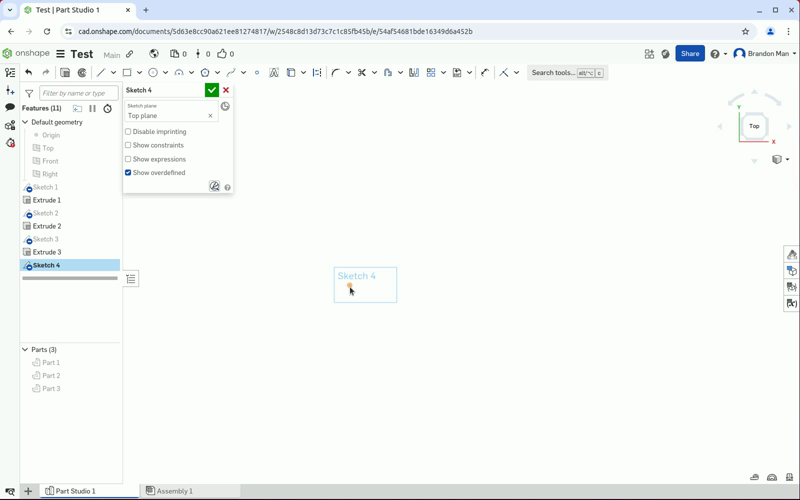
scroll(6)
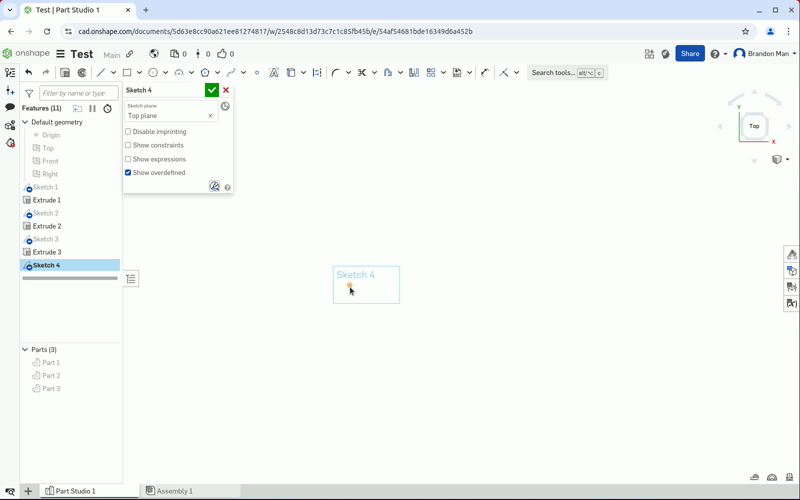
scroll(6)
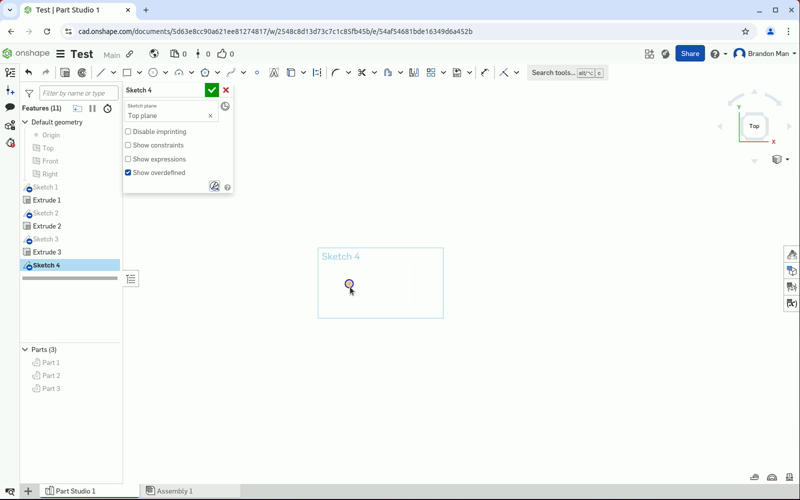
scroll(6)
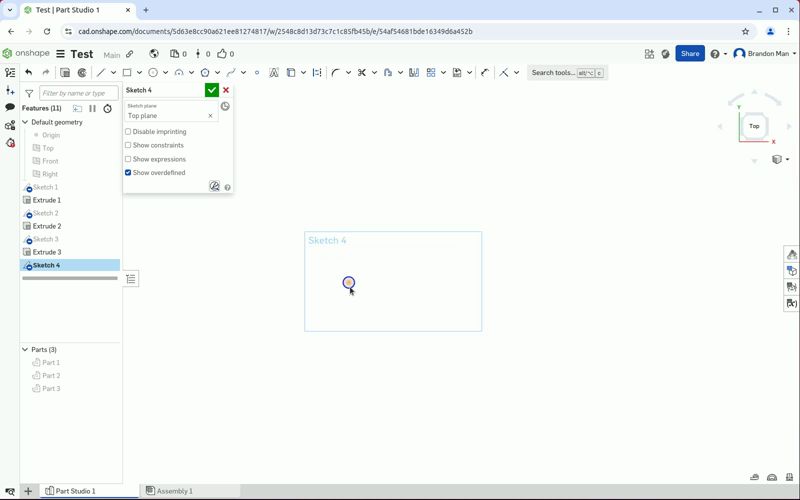
scroll(6)
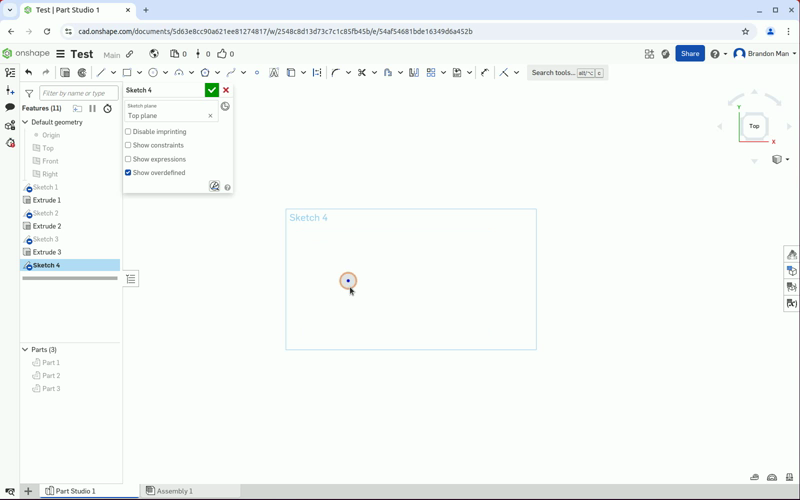
scroll(6)
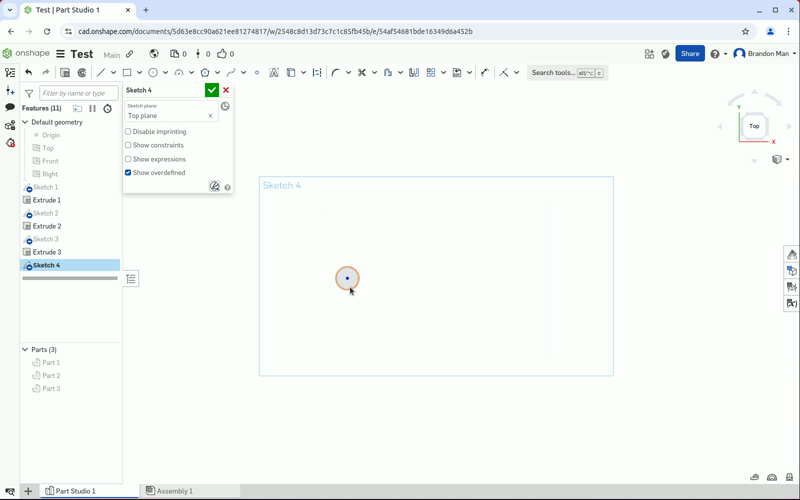
scroll(6)
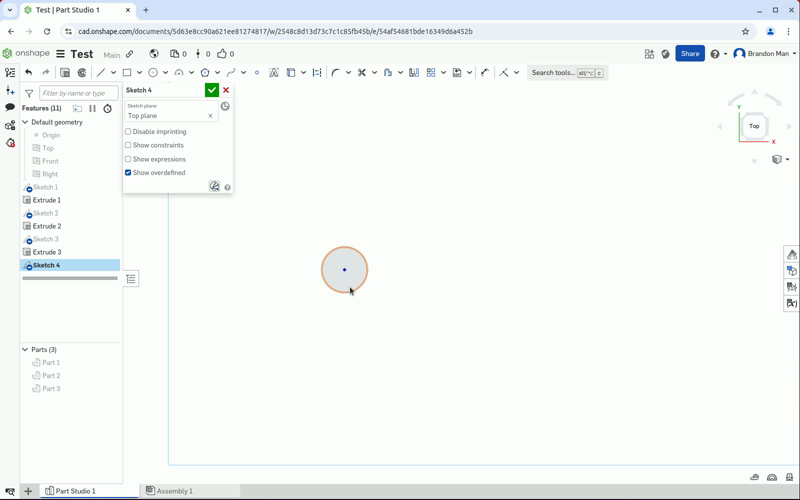
click(350, 286)
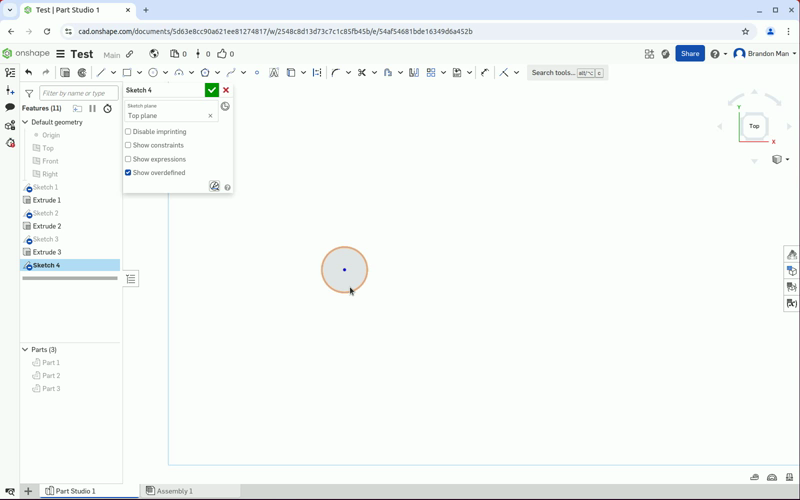
scroll(-6)
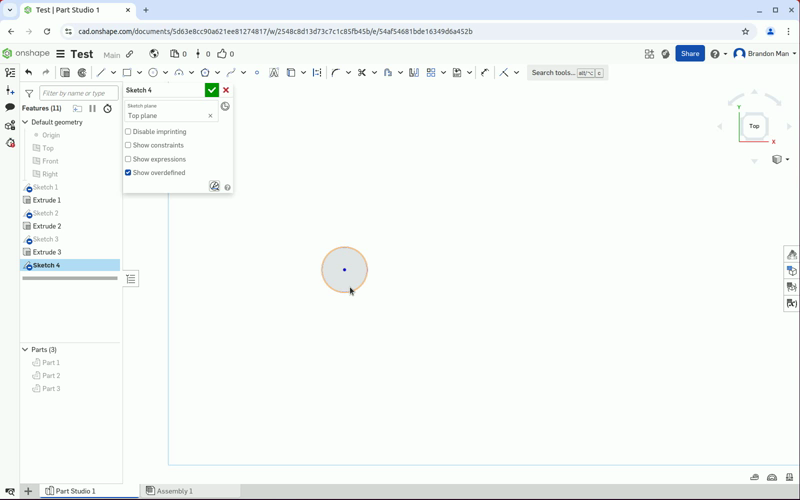
scroll(-6)
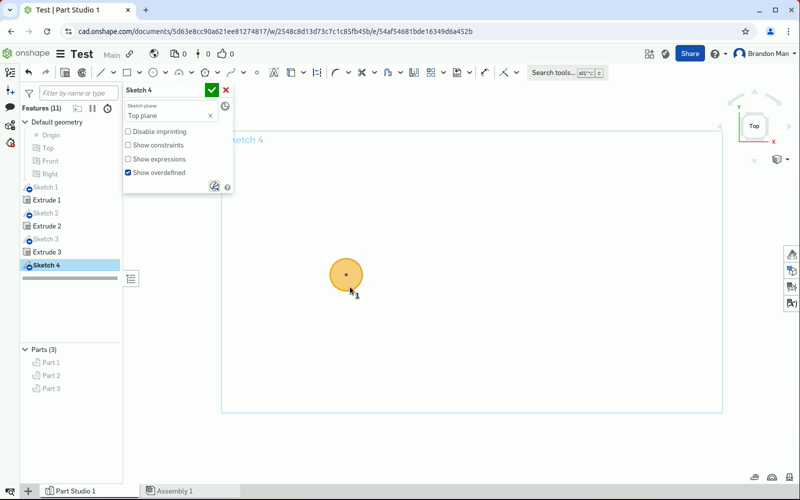
scroll(-6)
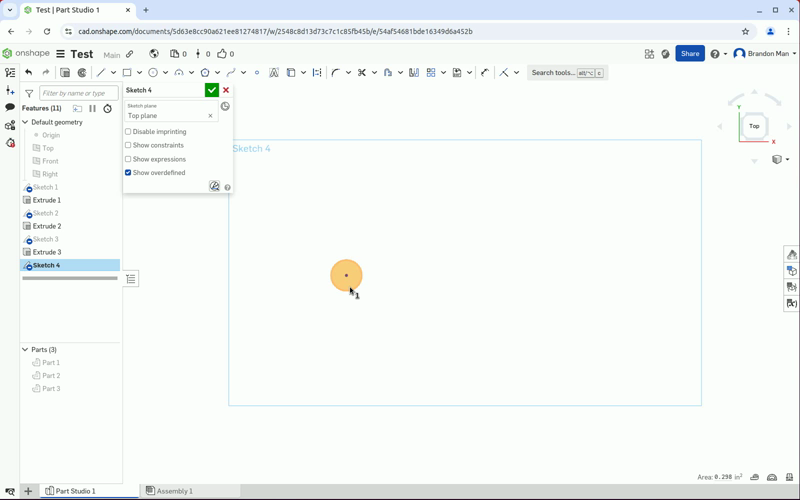
scroll(-6)
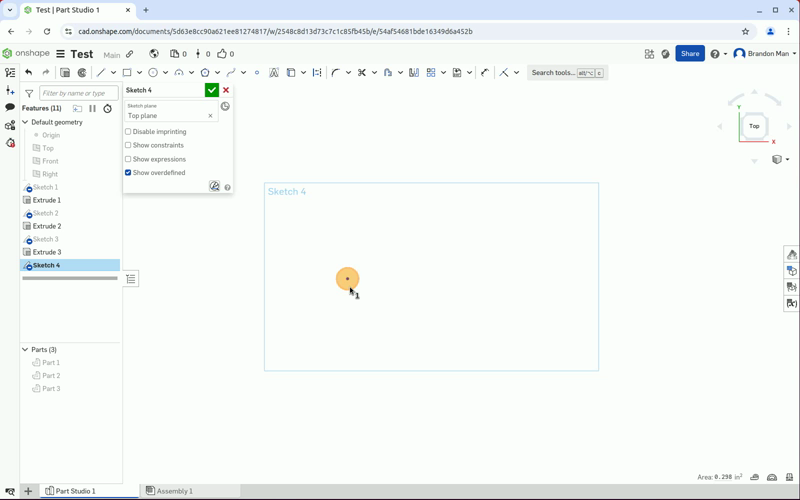
scroll(-6)
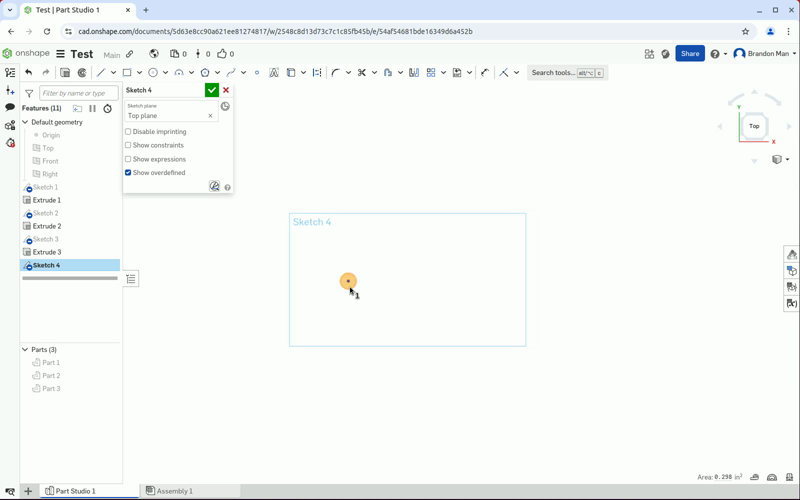
scroll(-6)
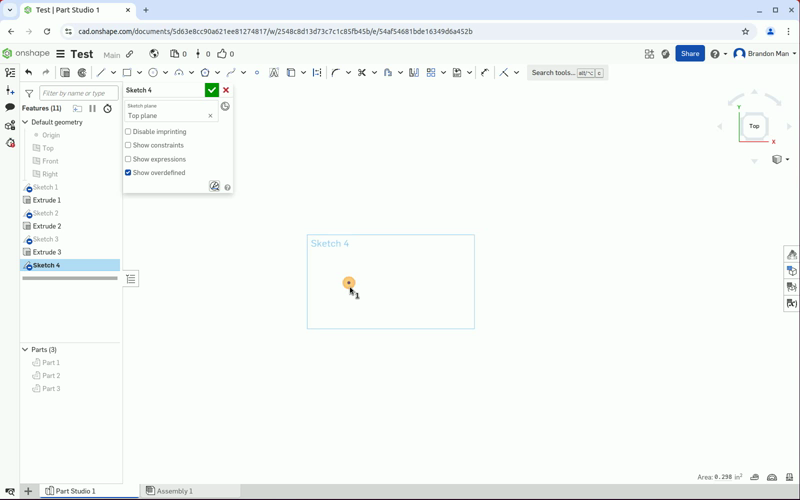
scroll(-6)
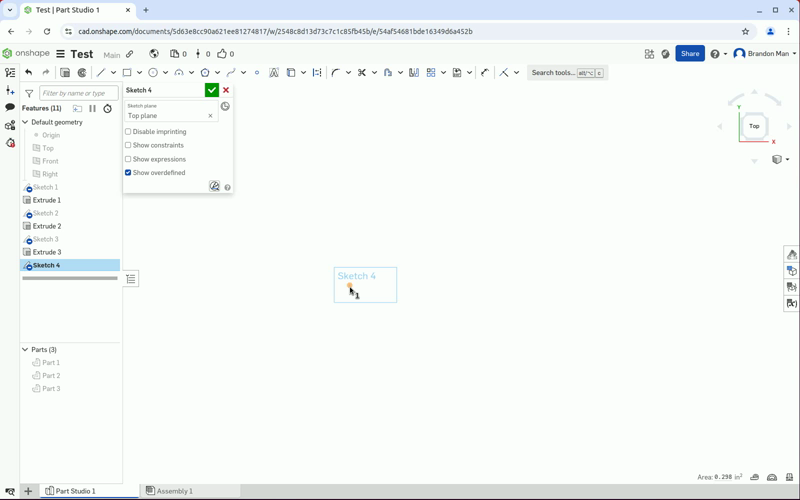
mouse_move(73, 352)
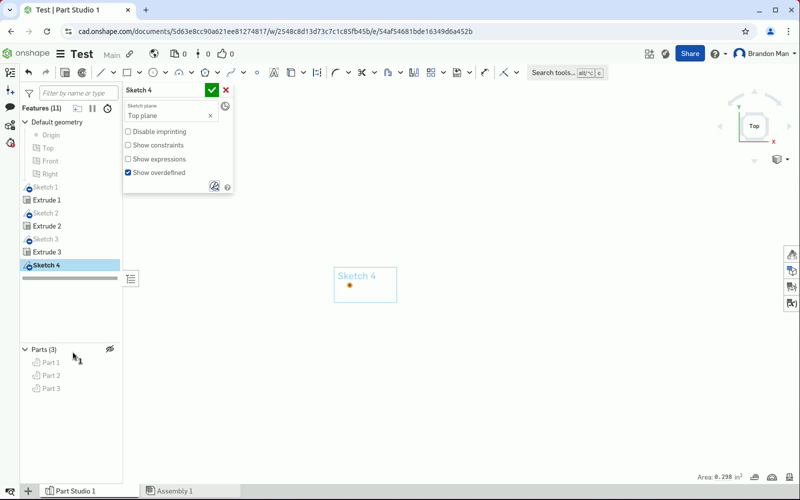
key(shift+y)
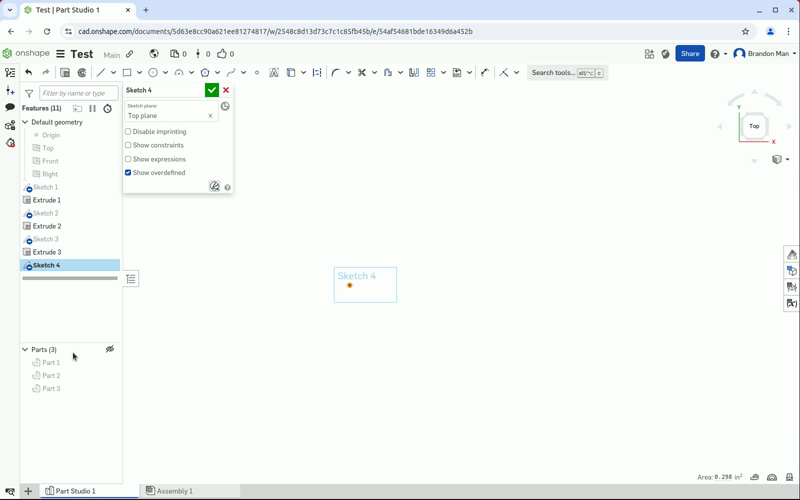
key(shift+e)
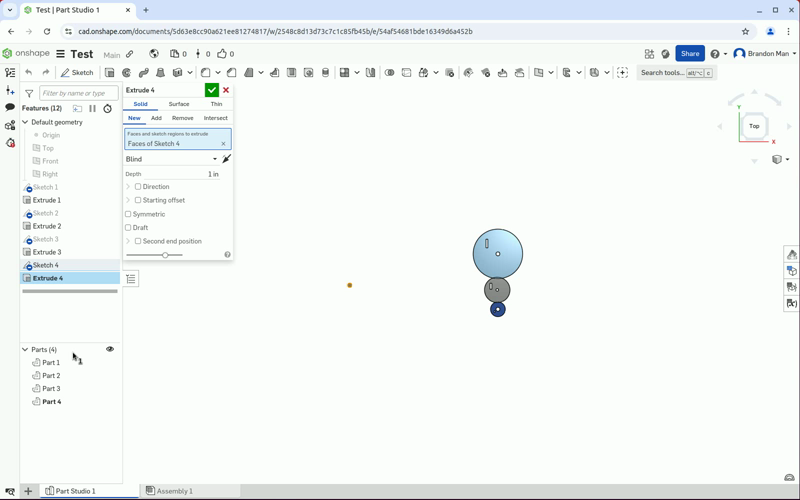
mouse_move(143, 106)
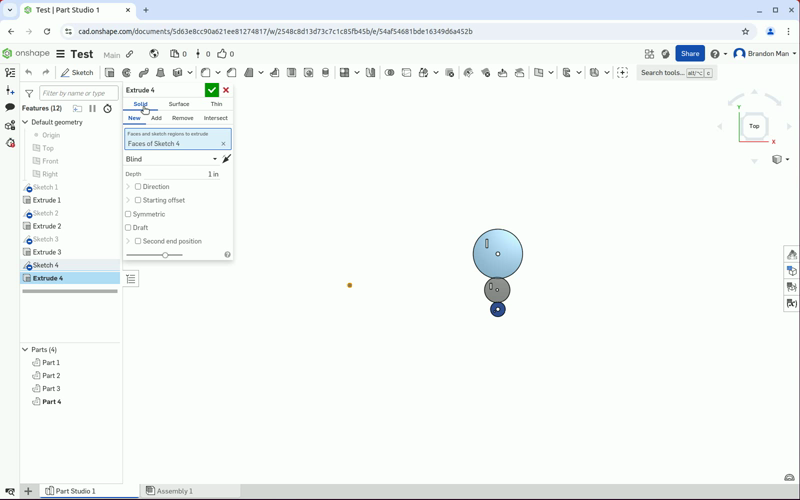
click(143, 106)
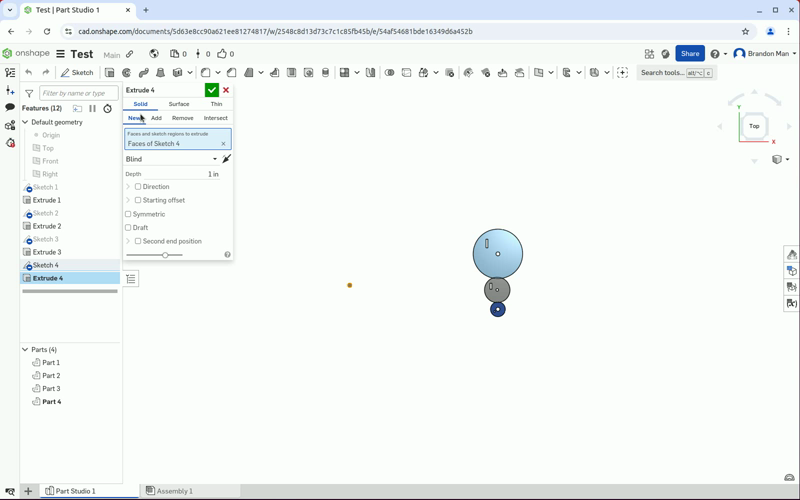
mouse_move(137, 120)
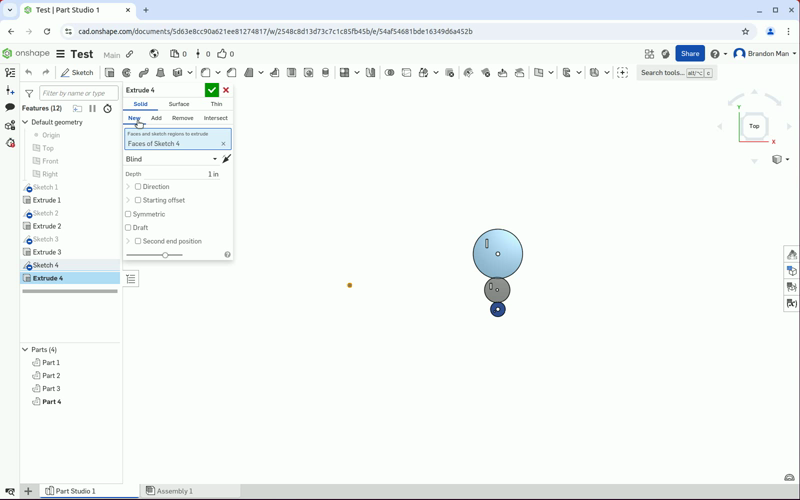
click(137, 120)
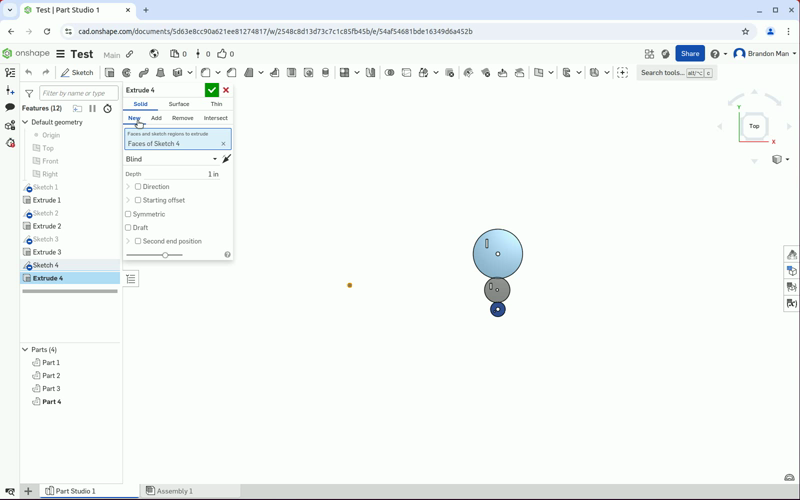
key(tab, 4)
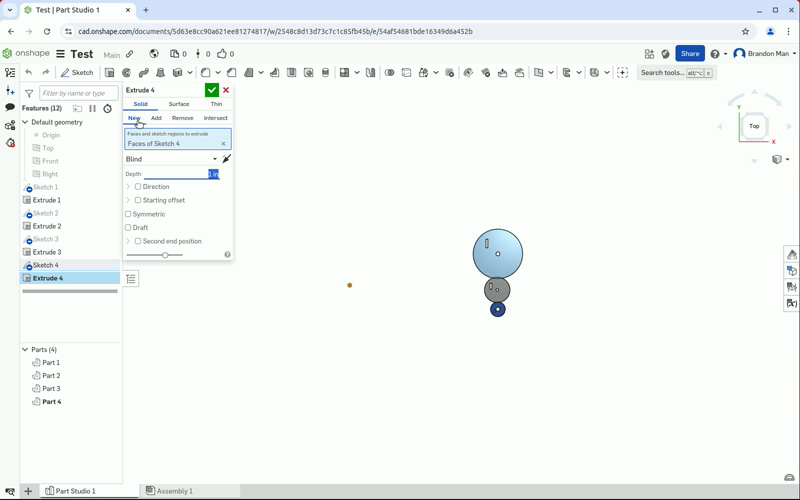
text(18.294)
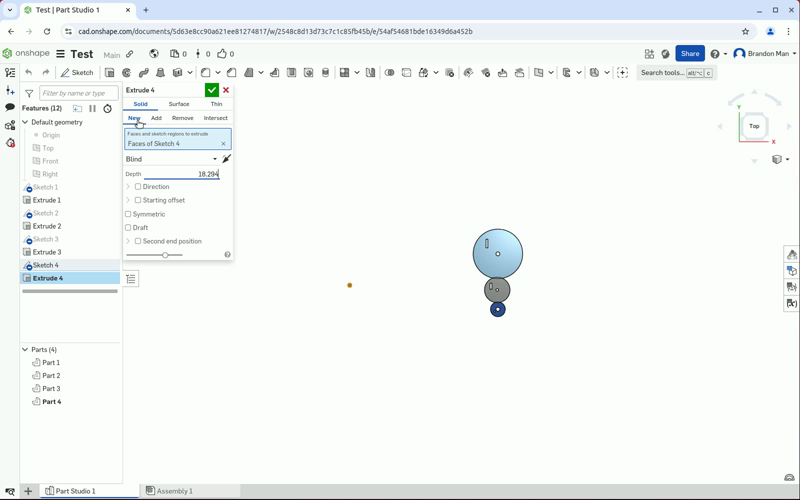
key(enter)
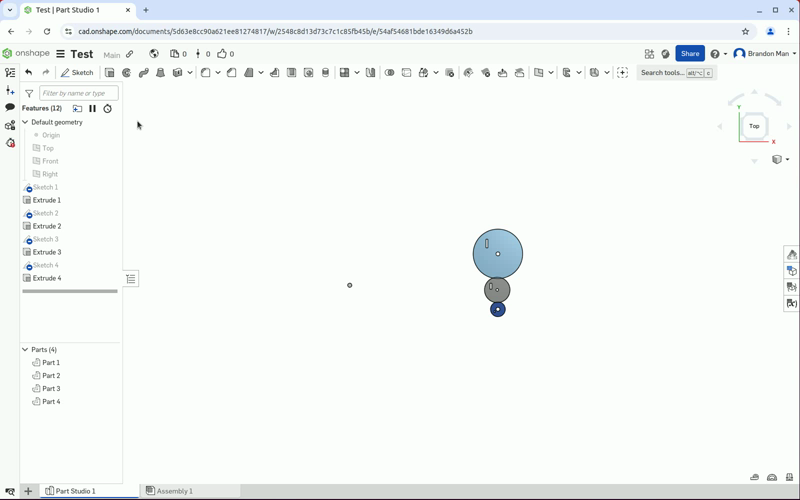
key(shift+h)
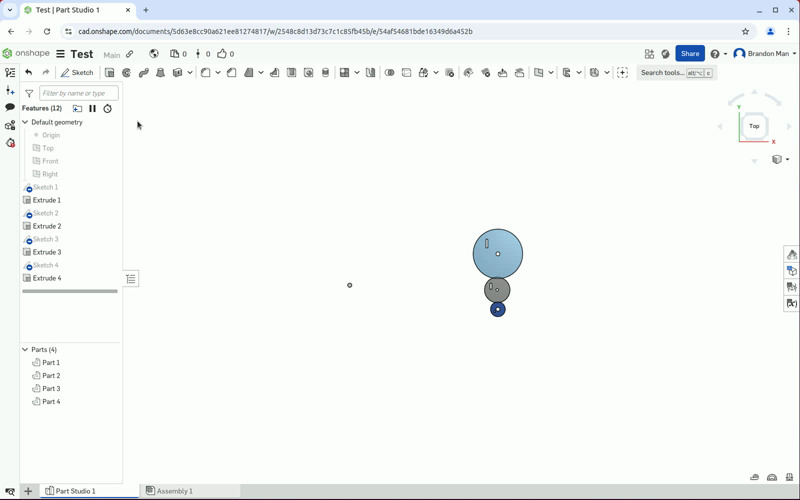
key(shift+h)
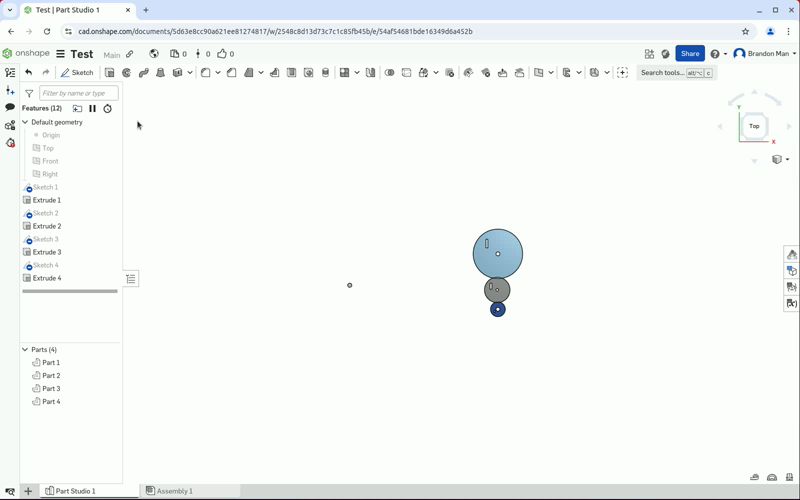
mouse_move(73, 189)
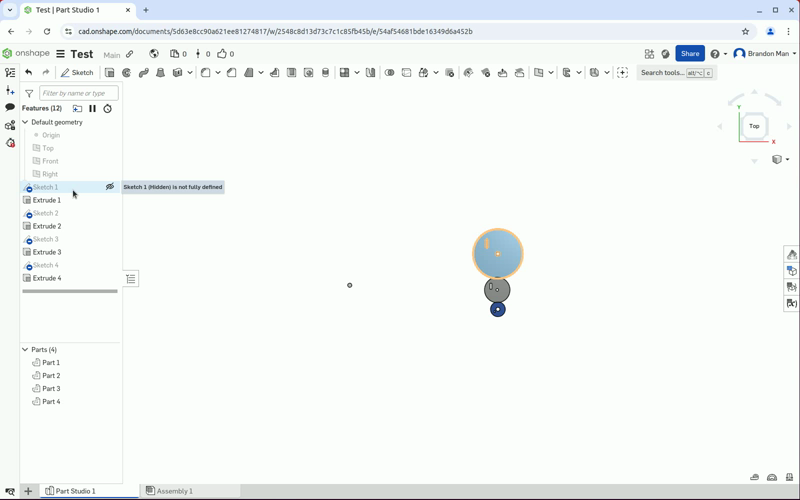
click(73, 189)
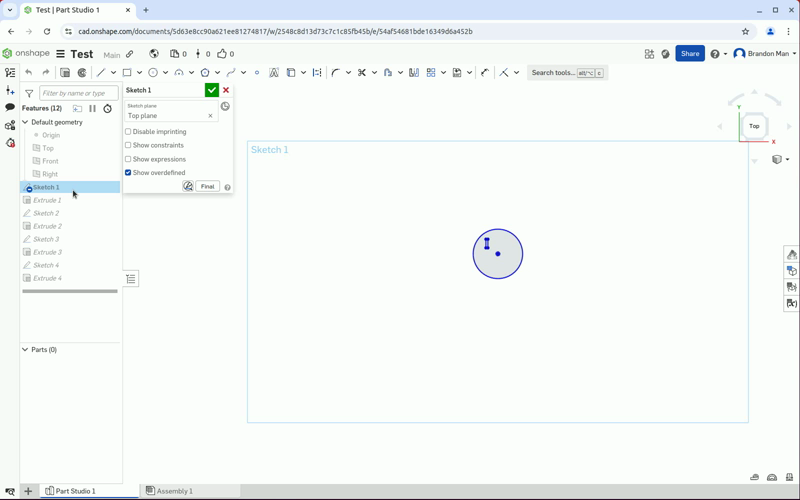
mouse_move(229, 92)
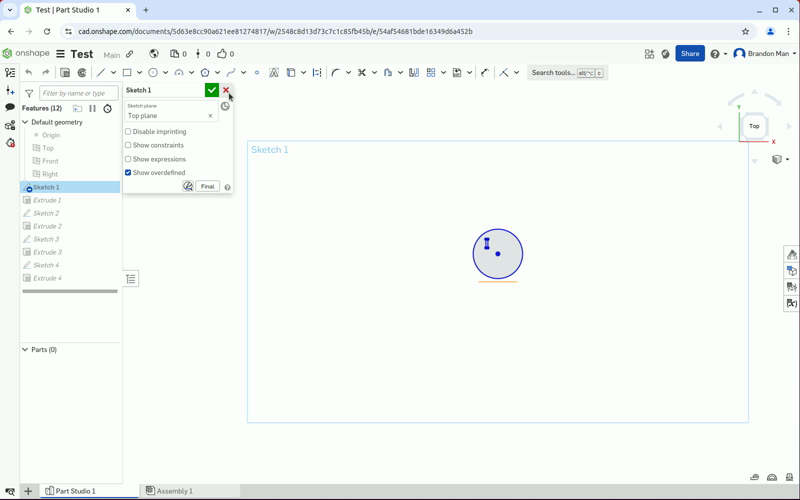
click(229, 92)
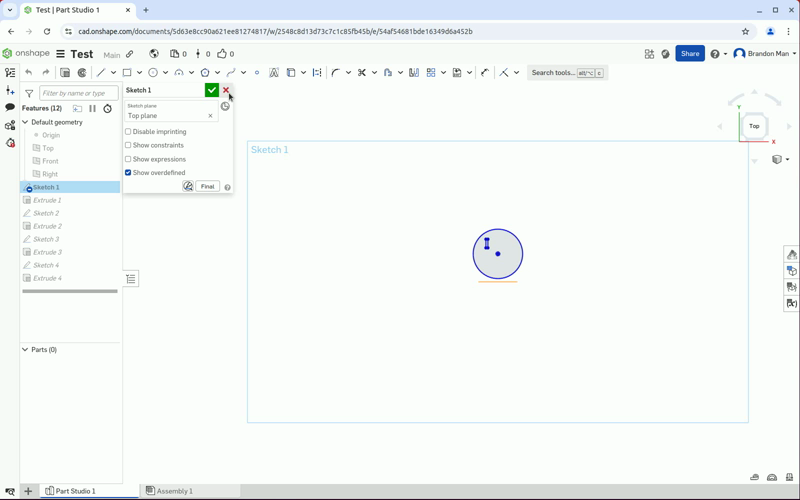
key(shift+s)
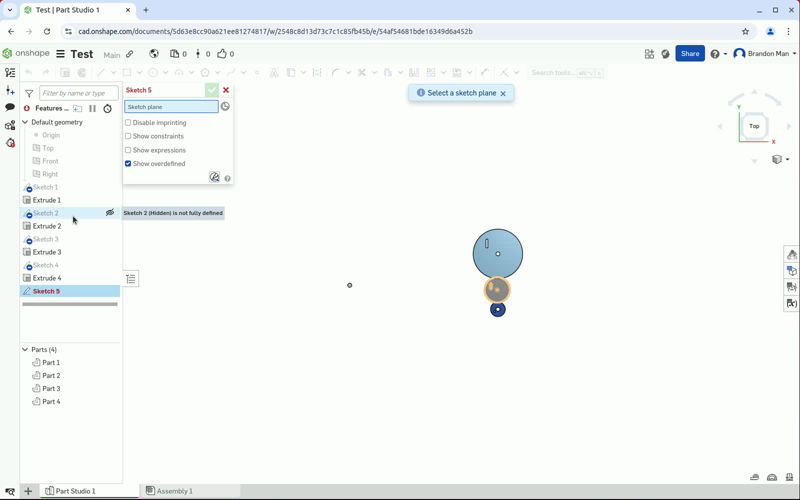
scroll(3)
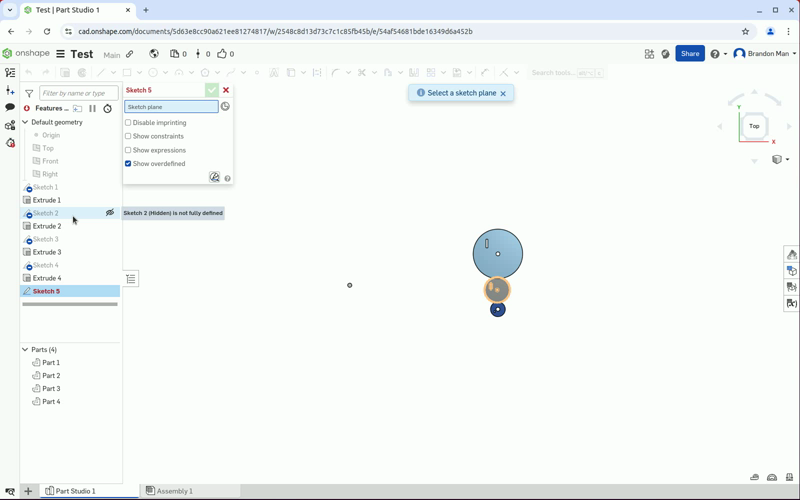
mouse_move(73, 150)
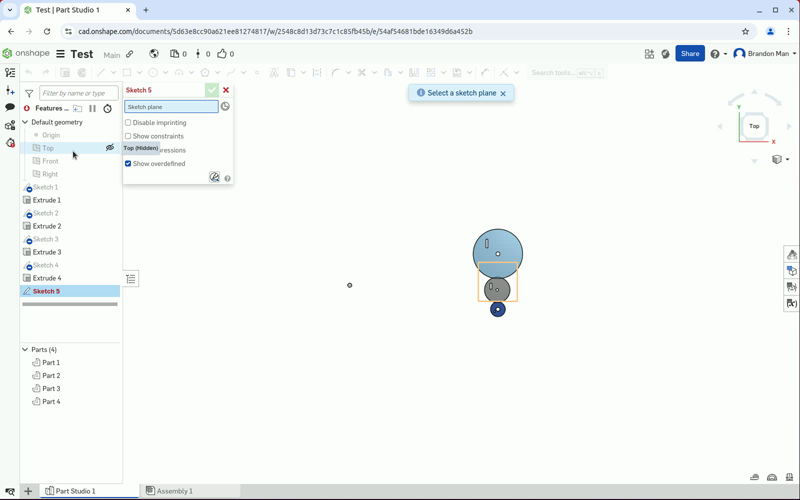
click(73, 150)
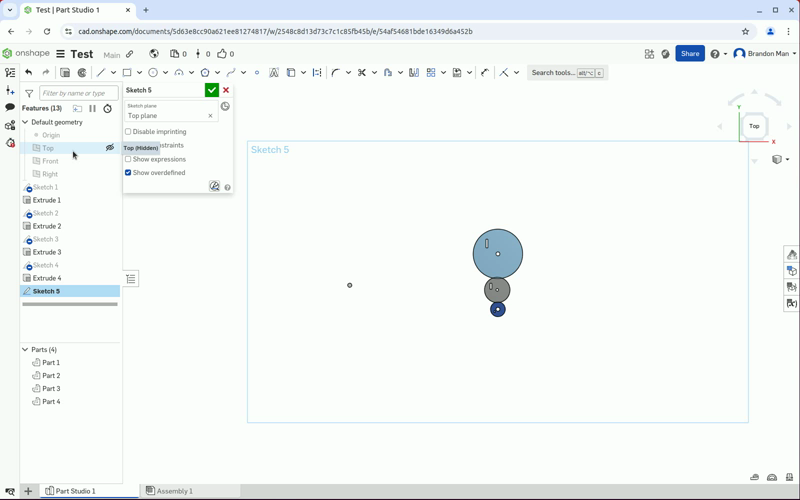
mouse_move(73, 352)
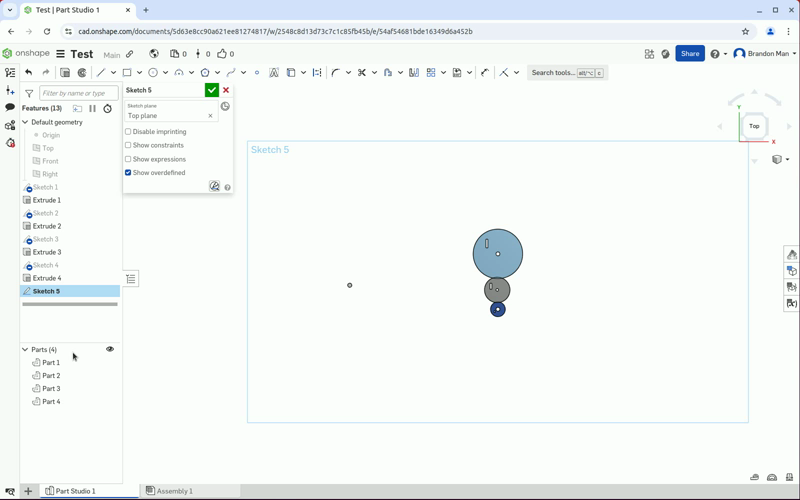
key(y)
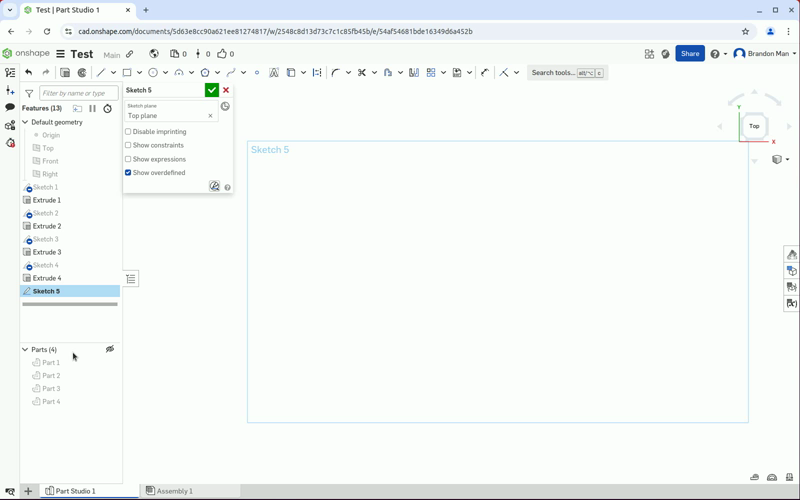
key(c)
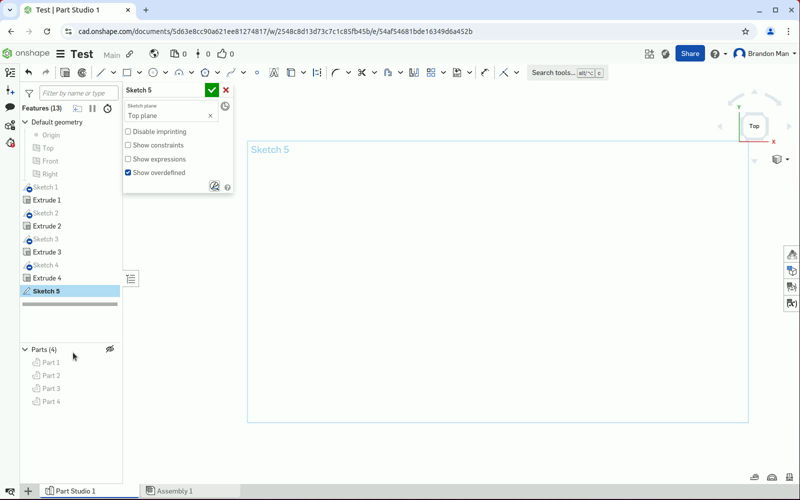
key_down(shift)
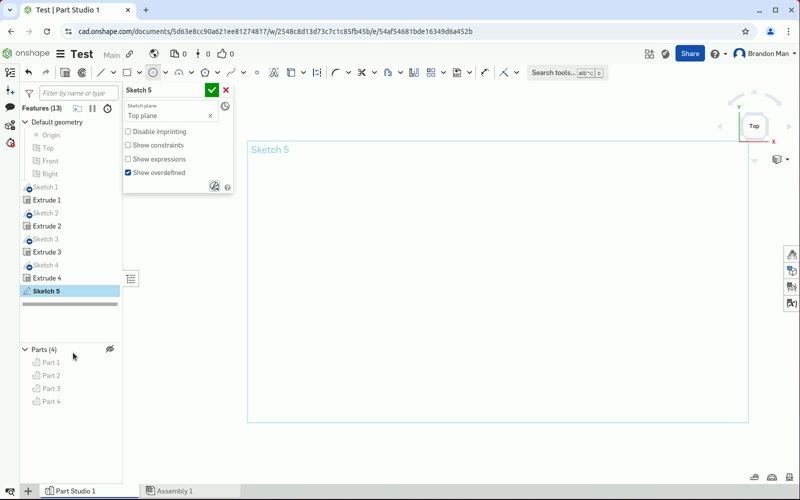
mouse_move(352, 267)
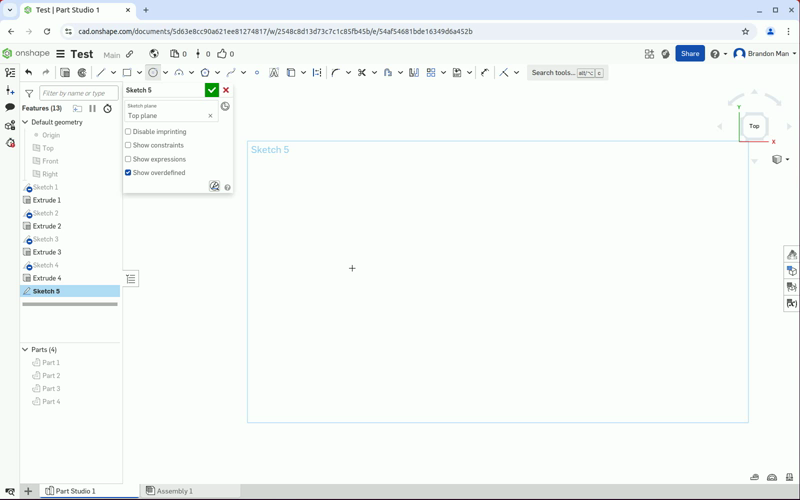
click(352, 267)
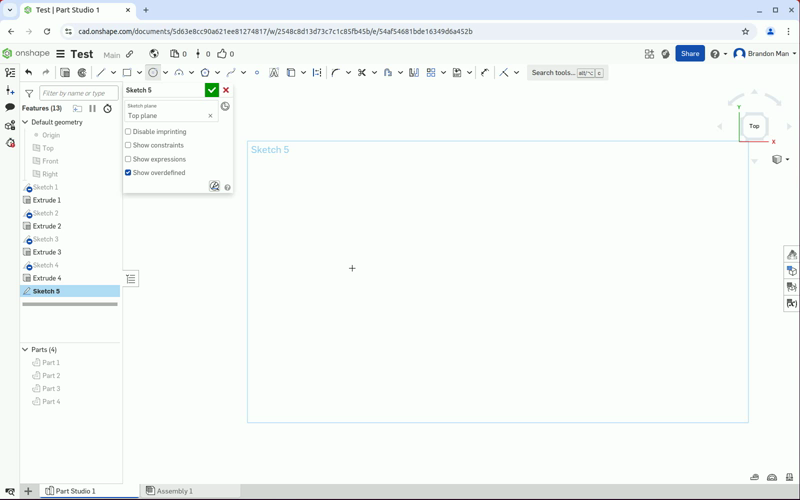
key_up(shift)
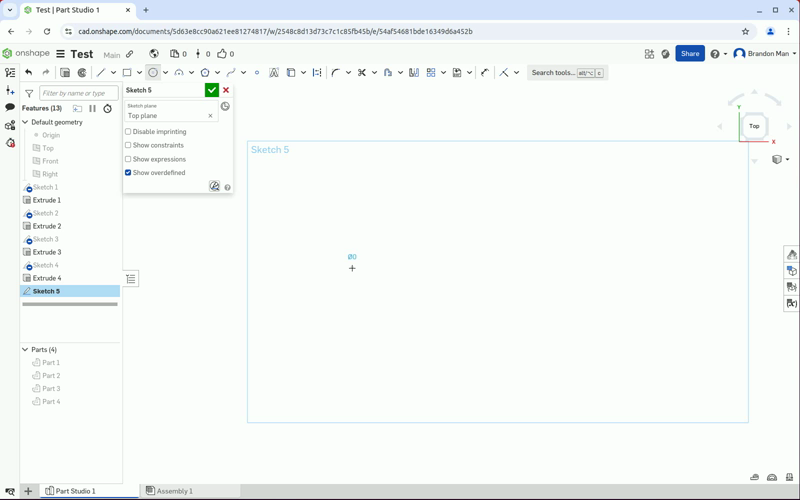
mouse_move(354, 267)
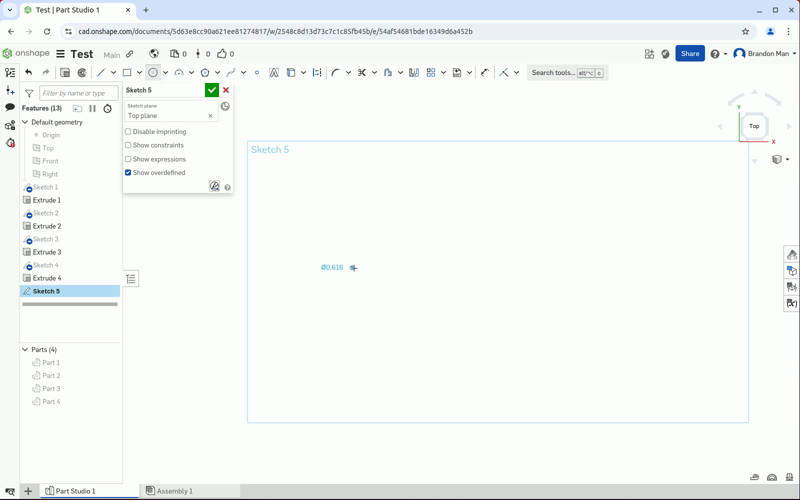
scroll(6)
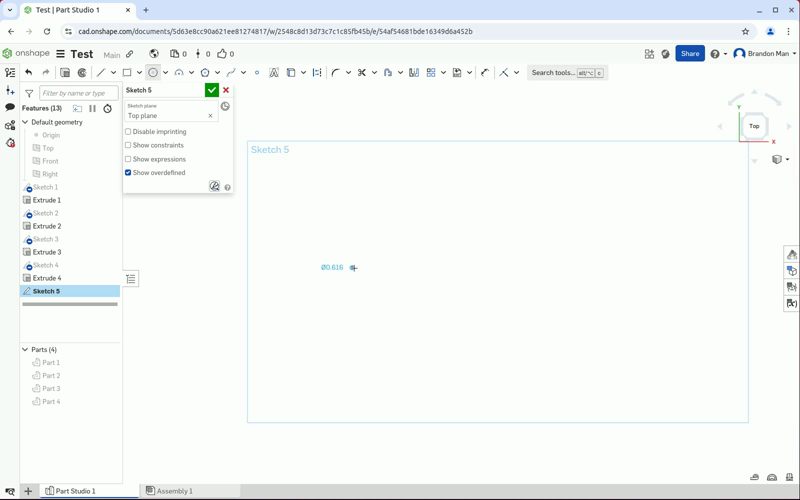
scroll(6)
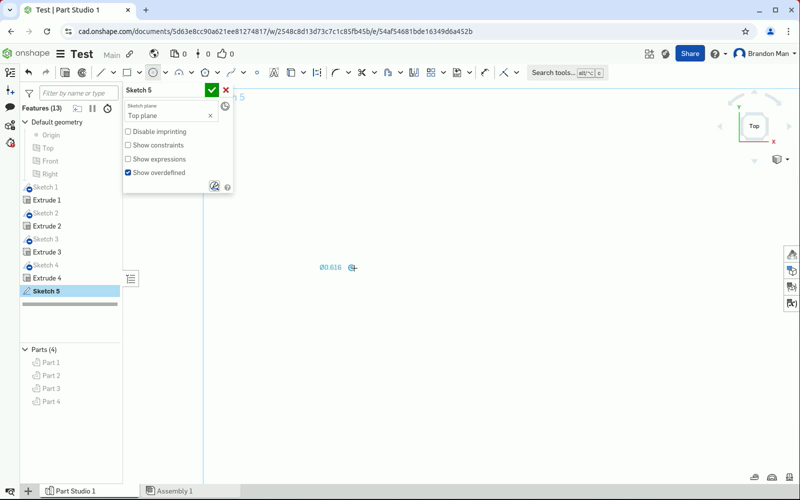
scroll(6)
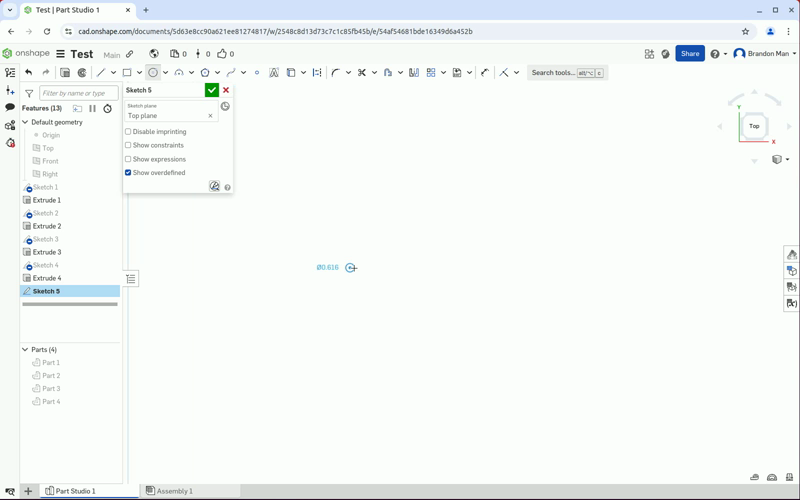
scroll(6)
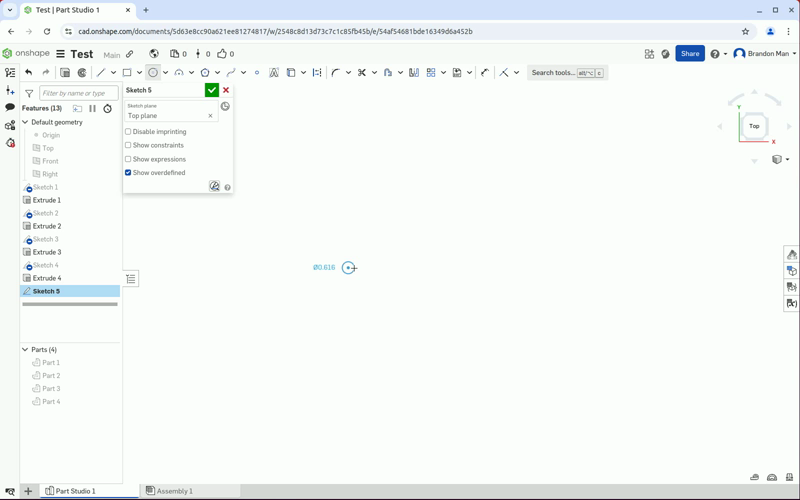
scroll(6)
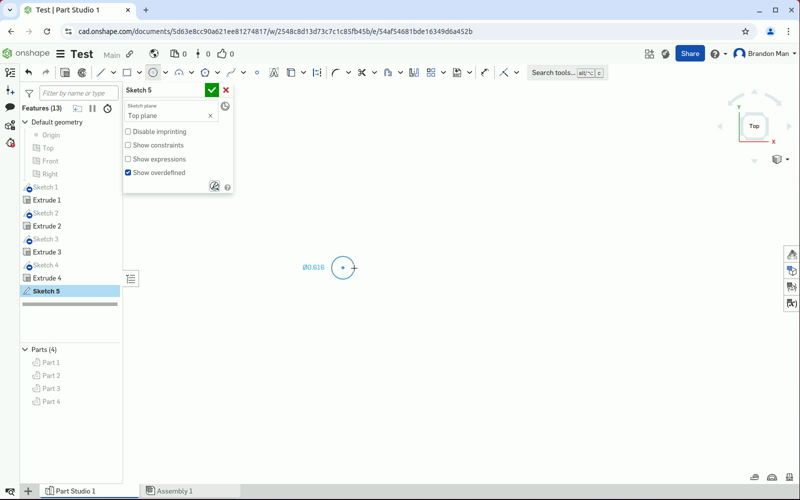
scroll(6)
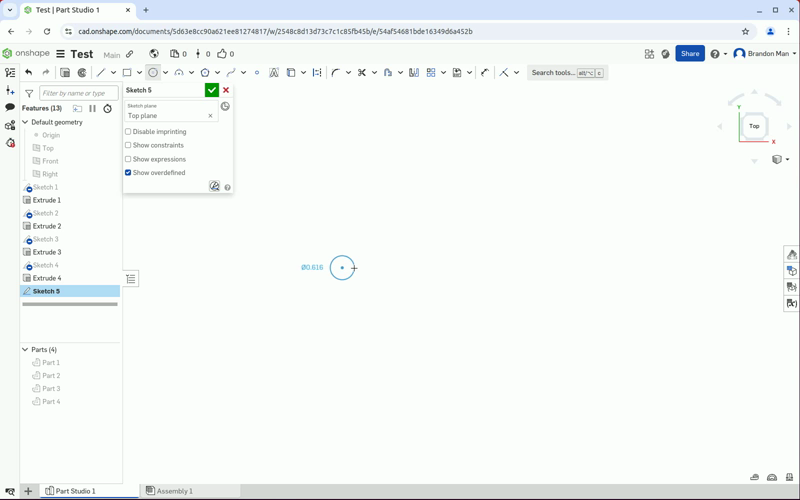
scroll(6)
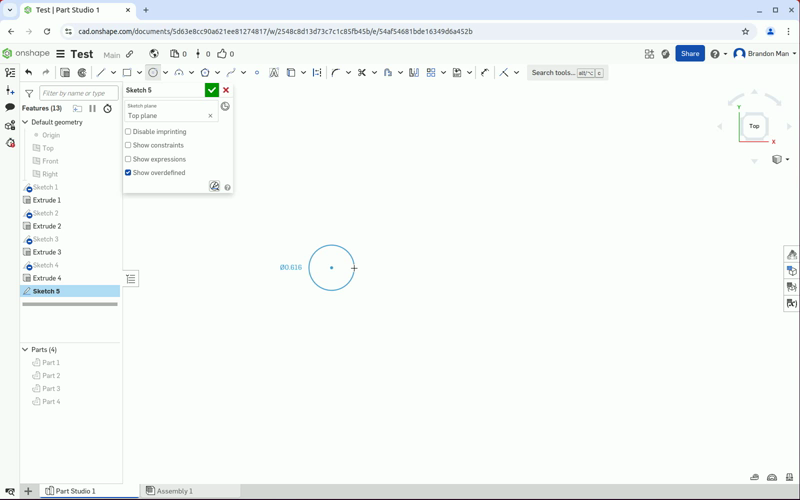
click(354, 267)
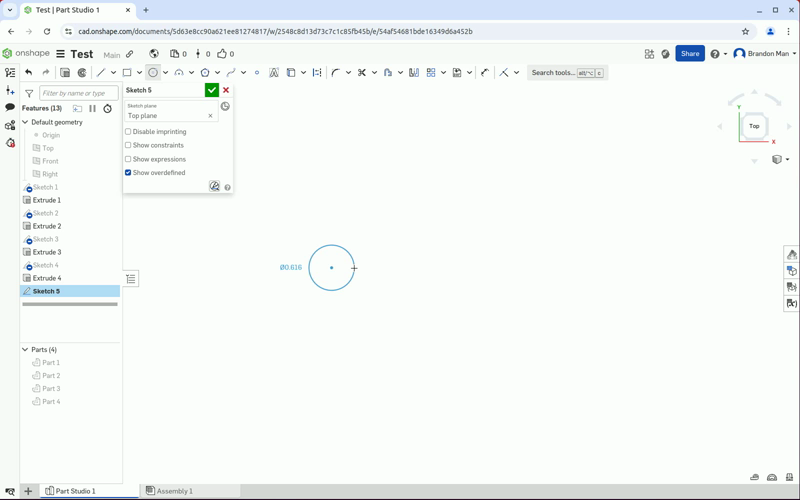
scroll(-6)
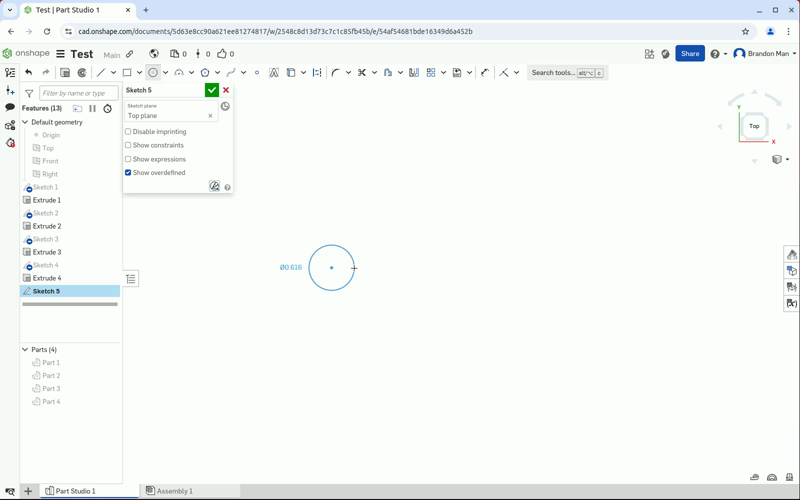
scroll(-6)
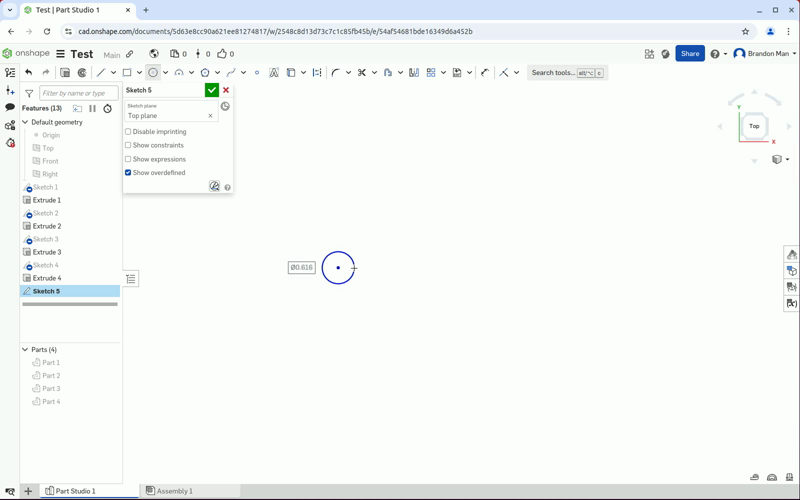
scroll(-6)
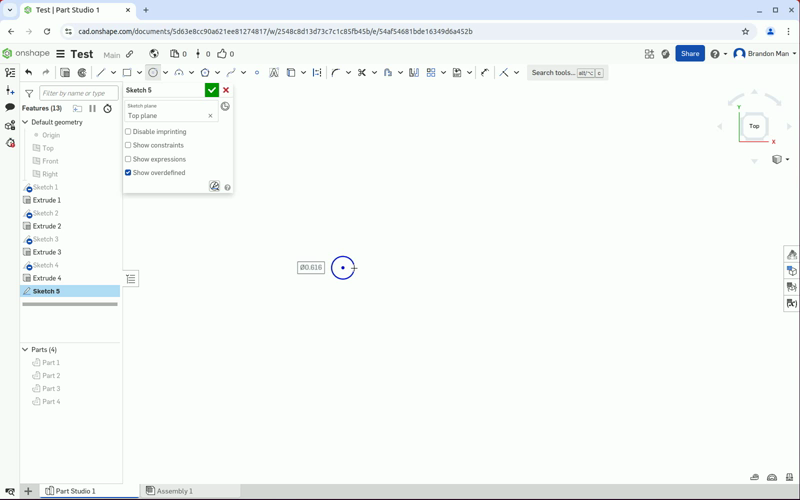
scroll(-6)
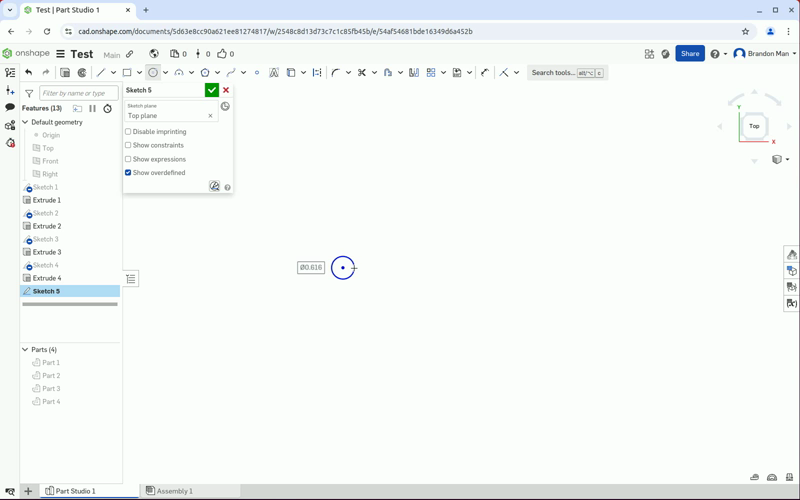
scroll(-6)
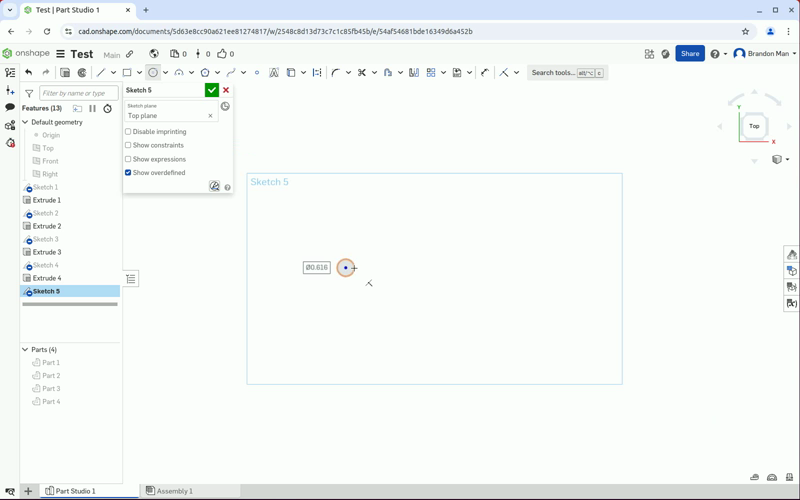
scroll(-6)
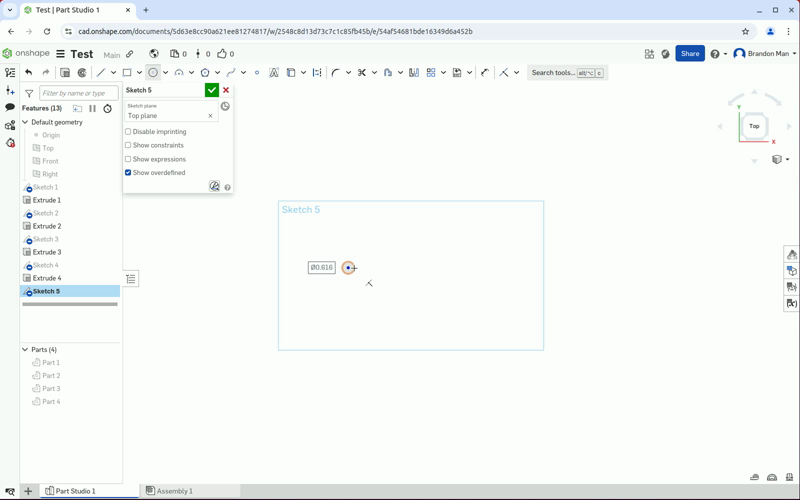
scroll(-6)
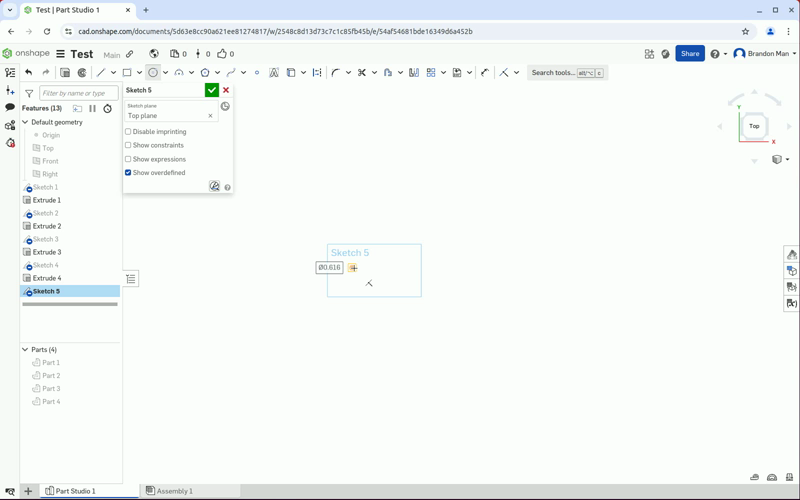
key(esc)
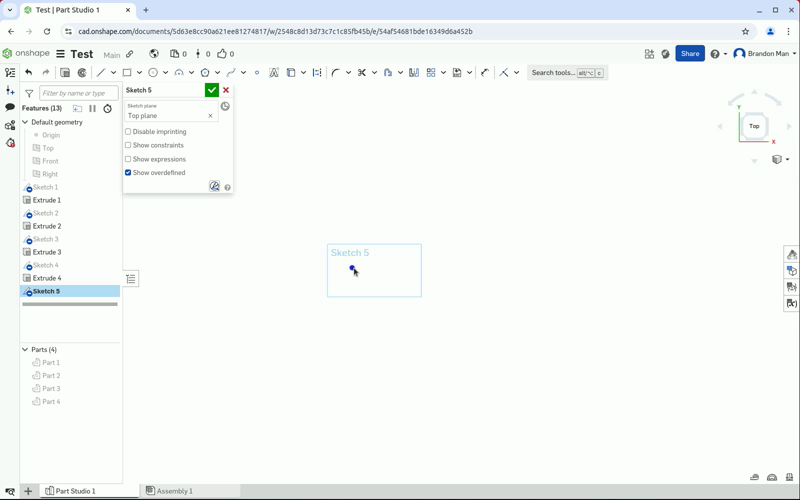
mouse_move(351, 268)
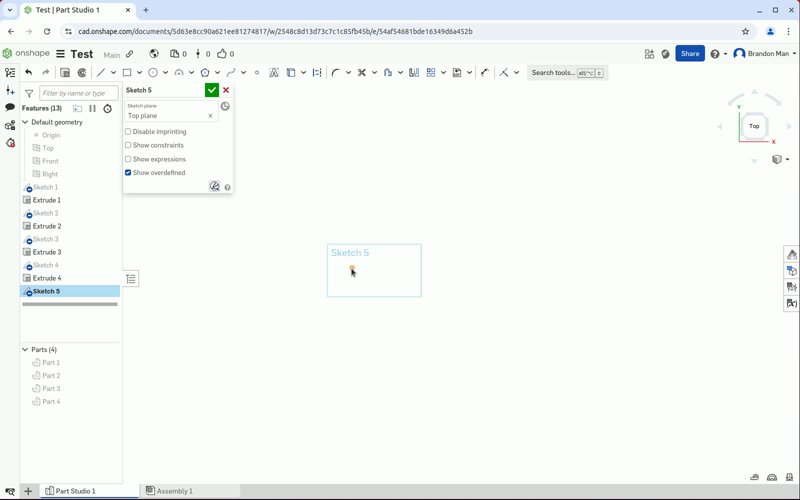
scroll(6)
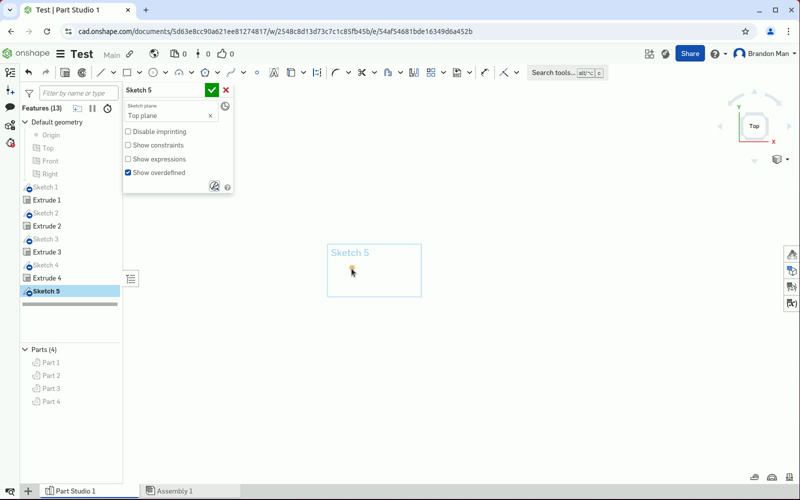
scroll(6)
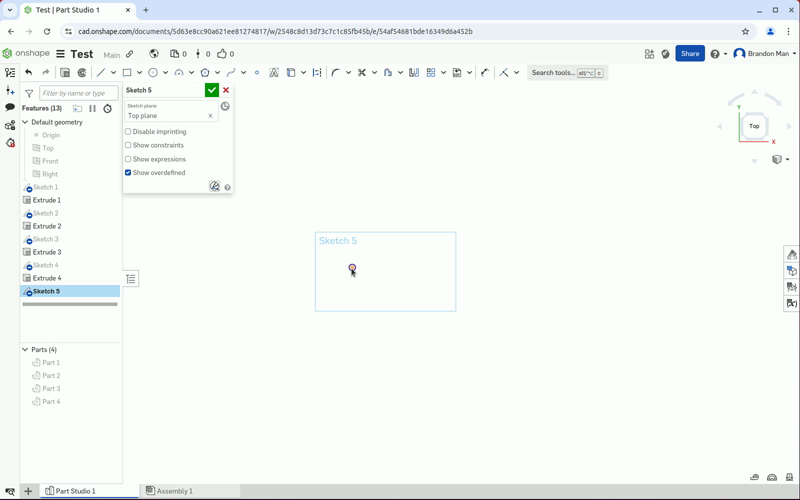
scroll(6)
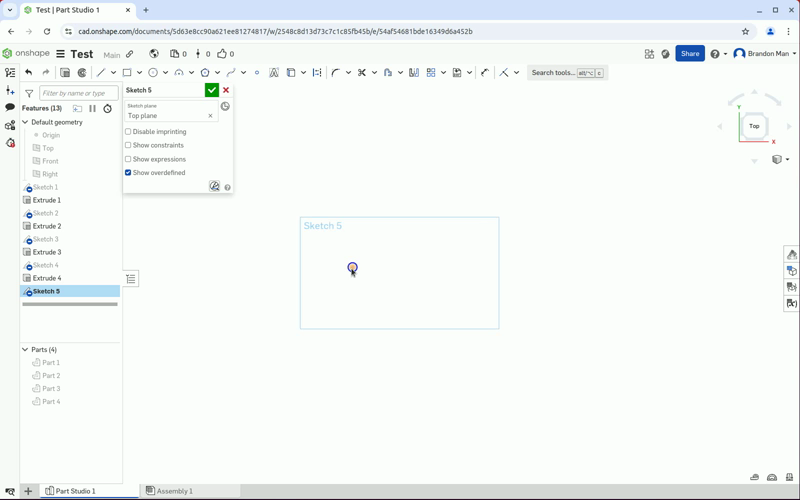
scroll(6)
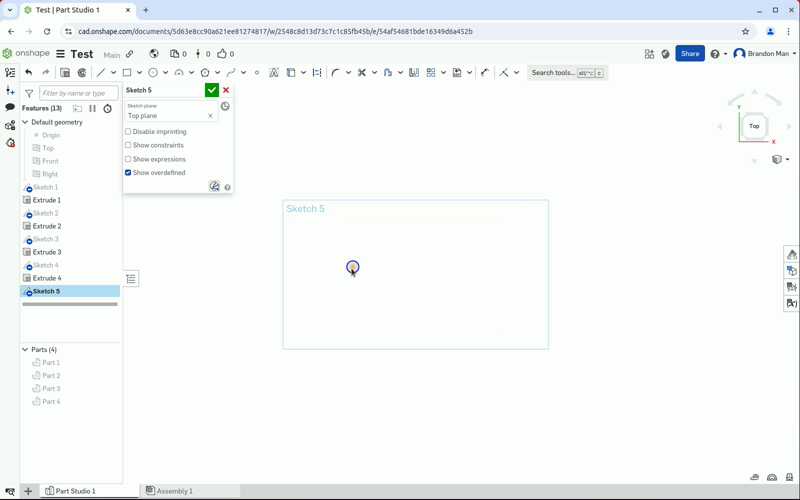
scroll(6)
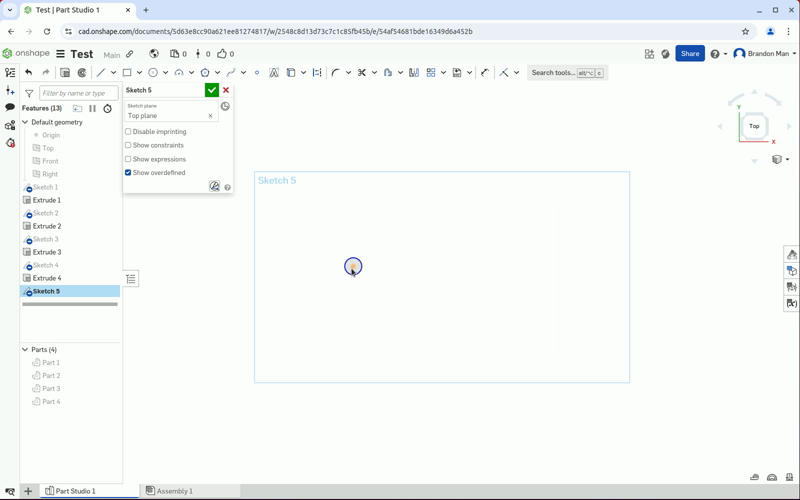
scroll(6)
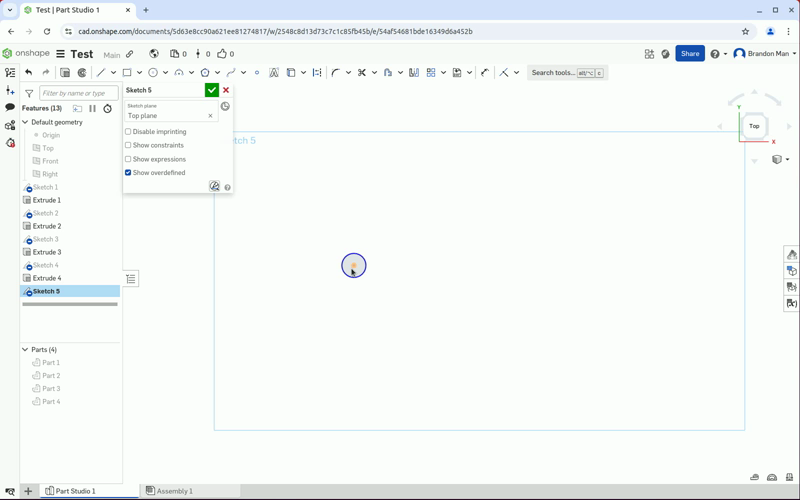
scroll(6)
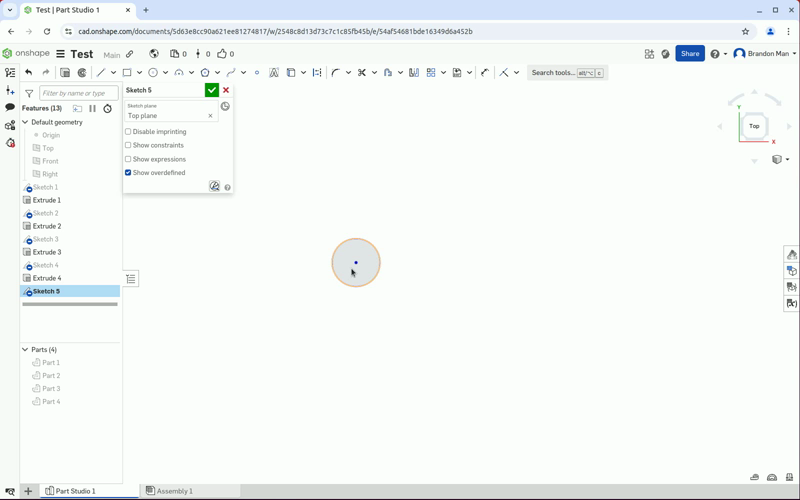
click(351, 268)
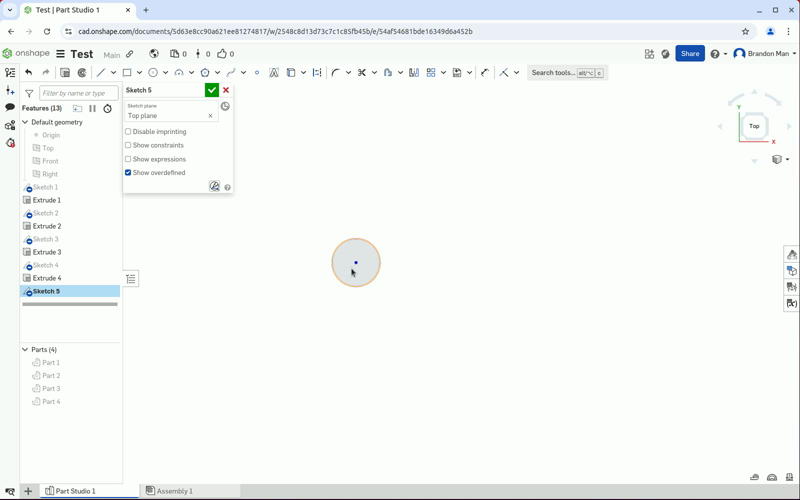
scroll(-6)
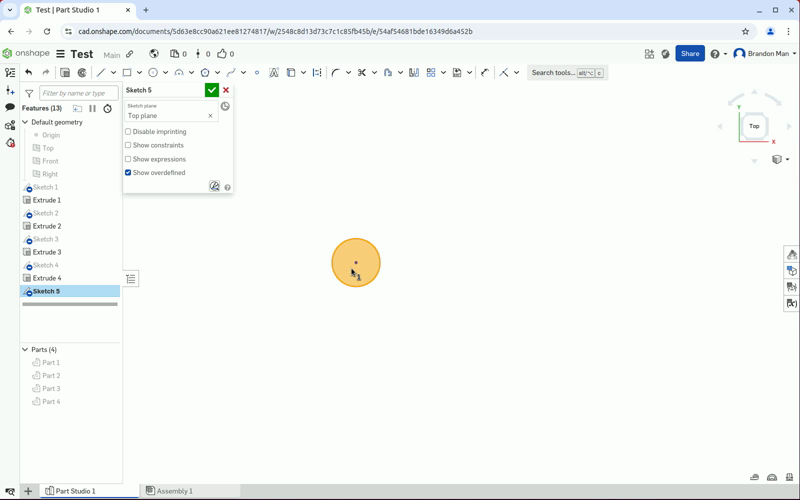
scroll(-6)
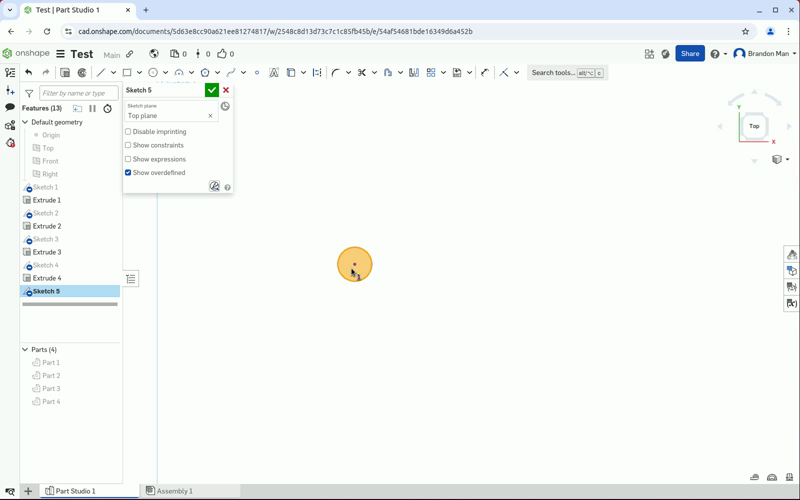
scroll(-6)
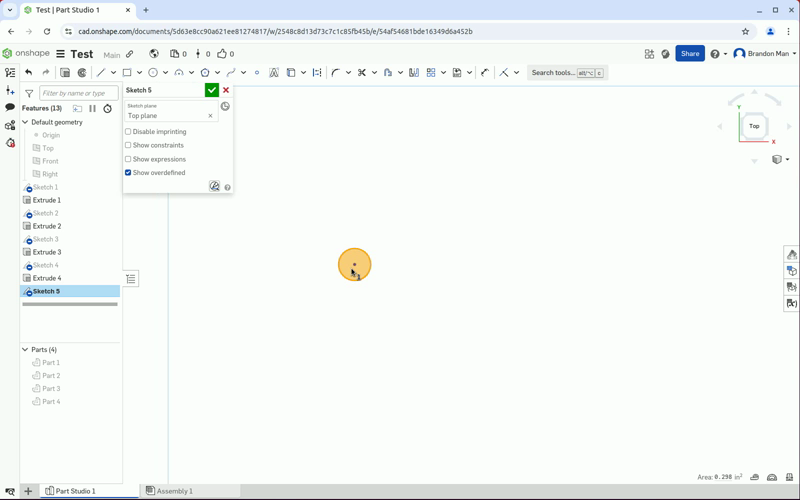
scroll(-6)
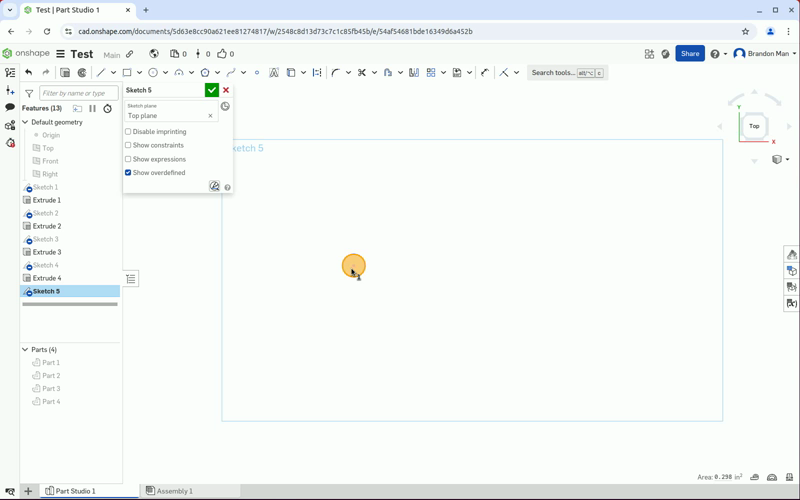
scroll(-6)
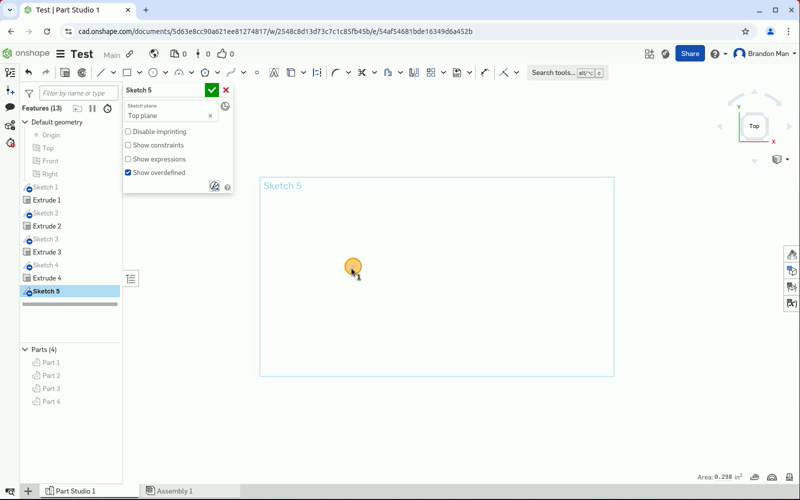
scroll(-6)
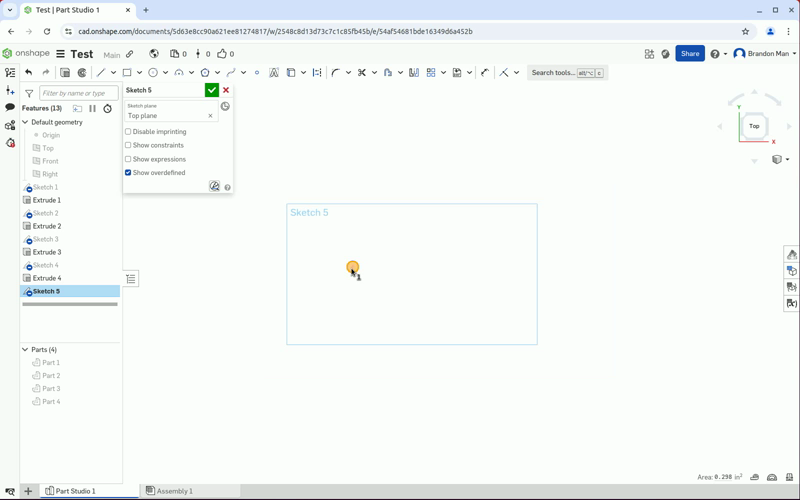
scroll(-6)
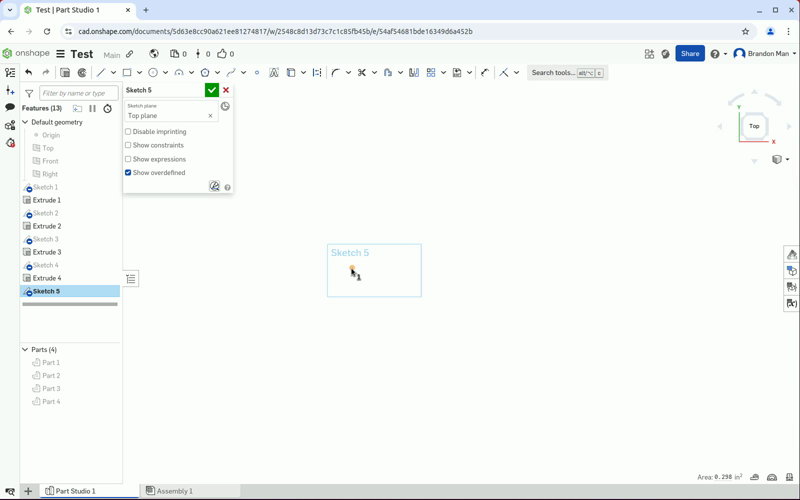
mouse_move(73, 352)
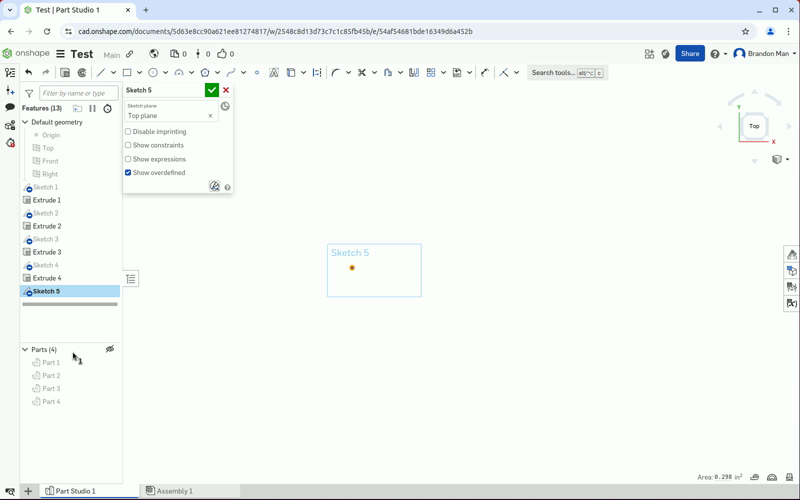
key(shift+y)
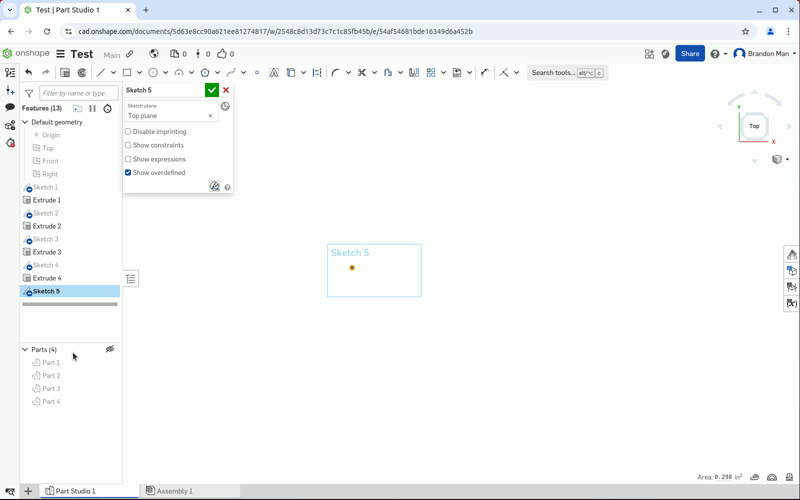
key(shift+e)
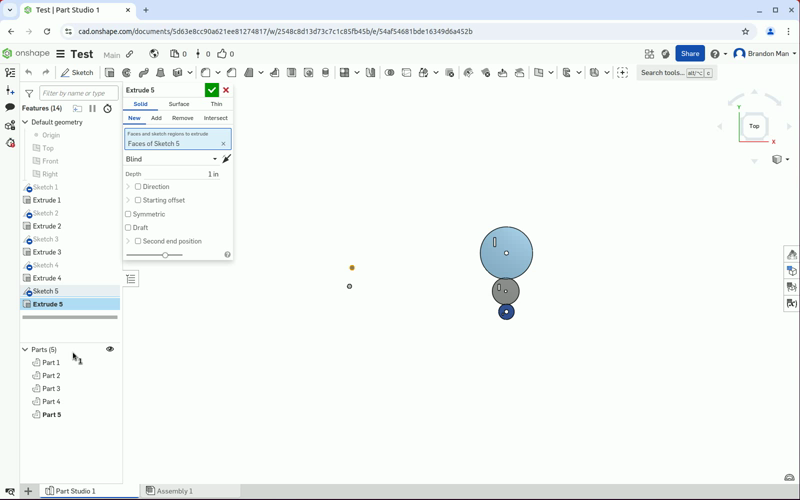
mouse_move(143, 106)
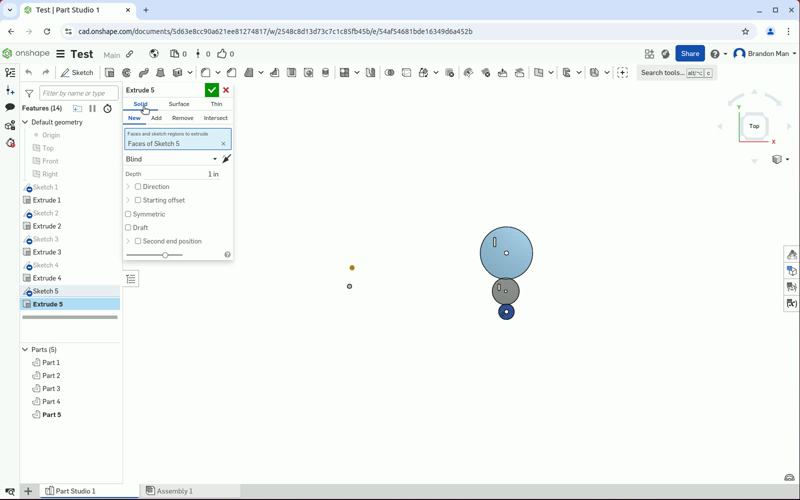
click(143, 106)
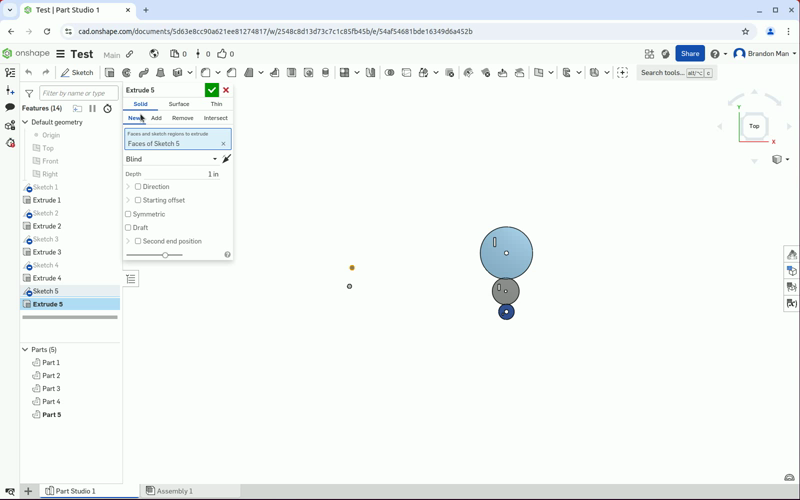
mouse_move(137, 120)
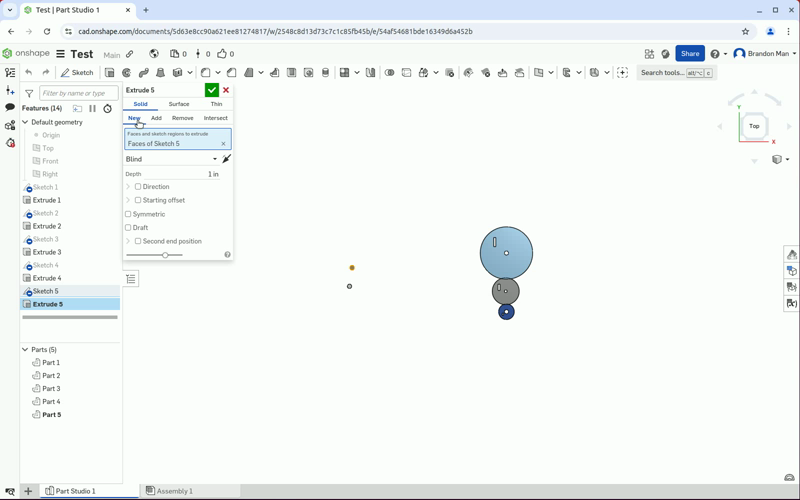
click(137, 120)
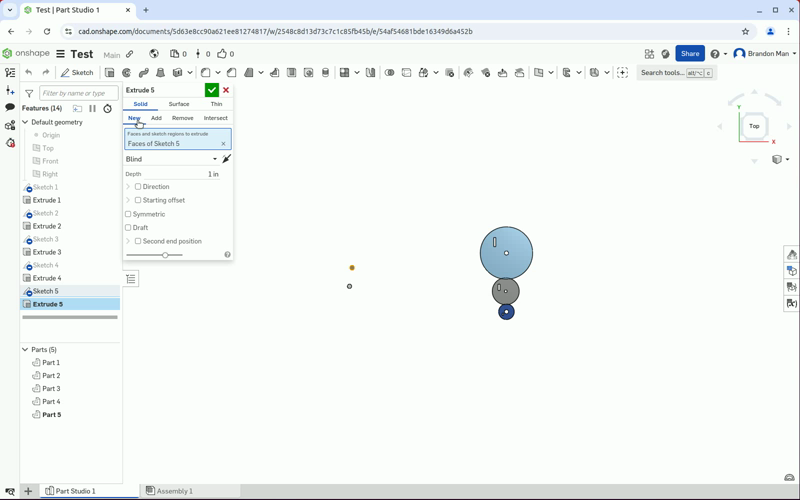
key(tab, 4)
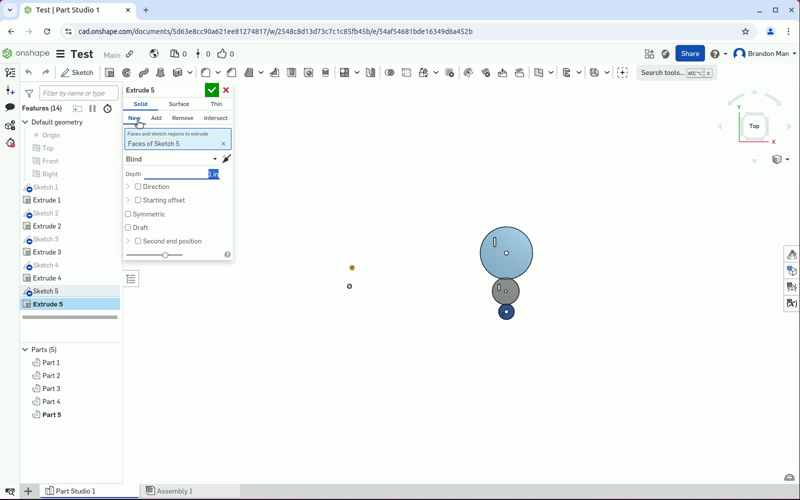
text(18.294)
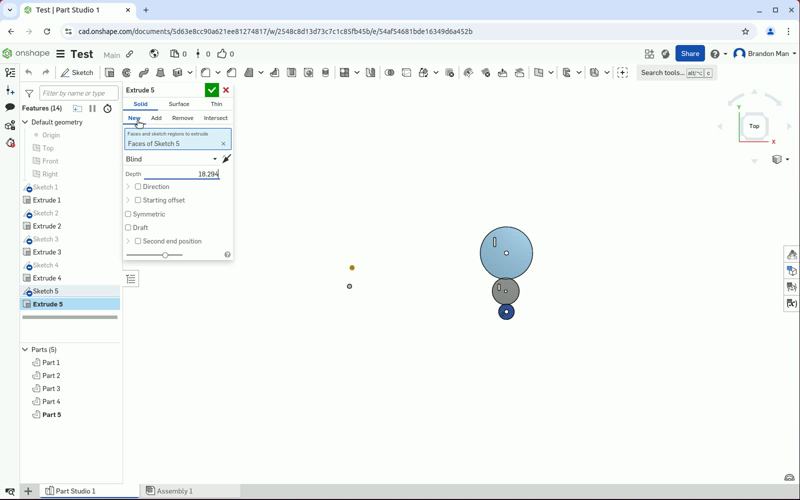
key(enter)
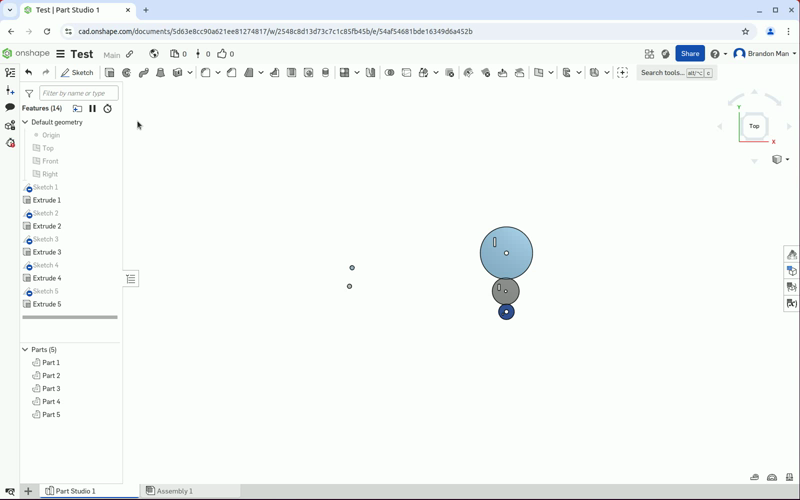
key(shift+h)
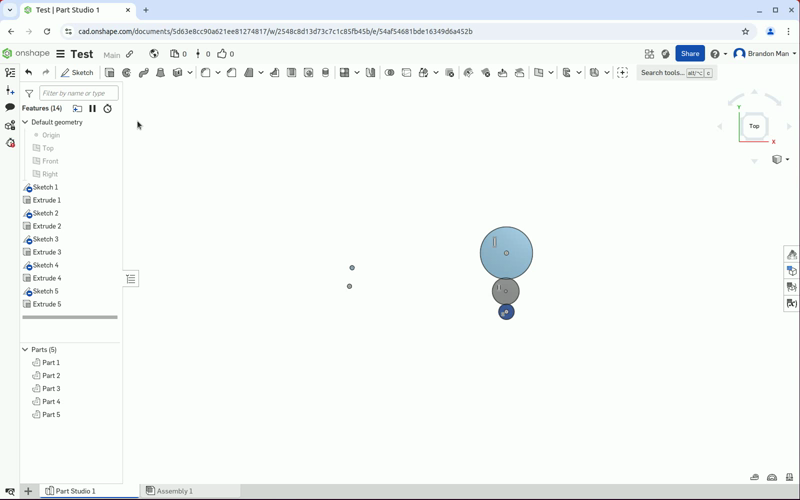
key(shift+h)
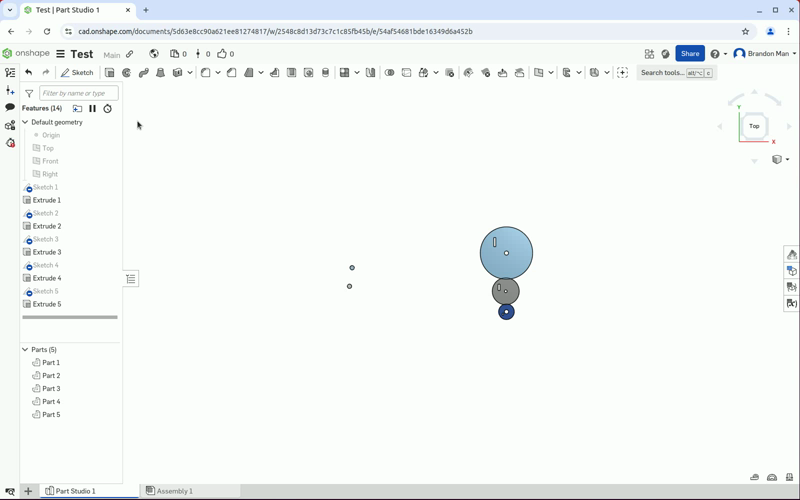
mouse_move(73, 189)
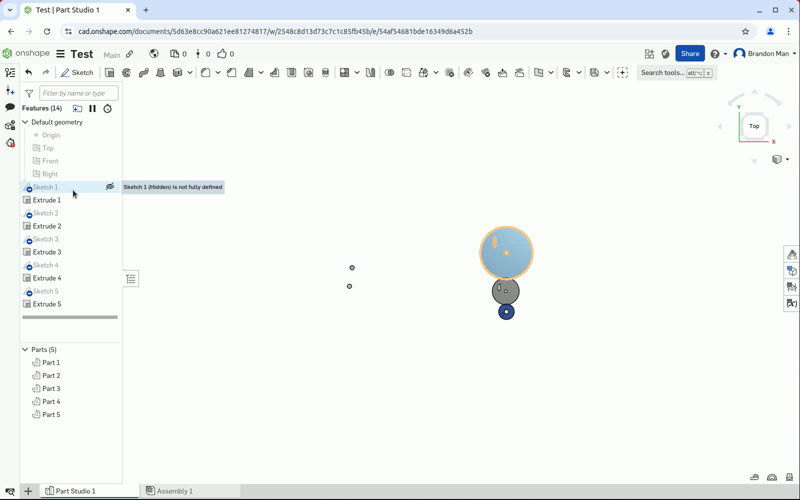
click(73, 189)
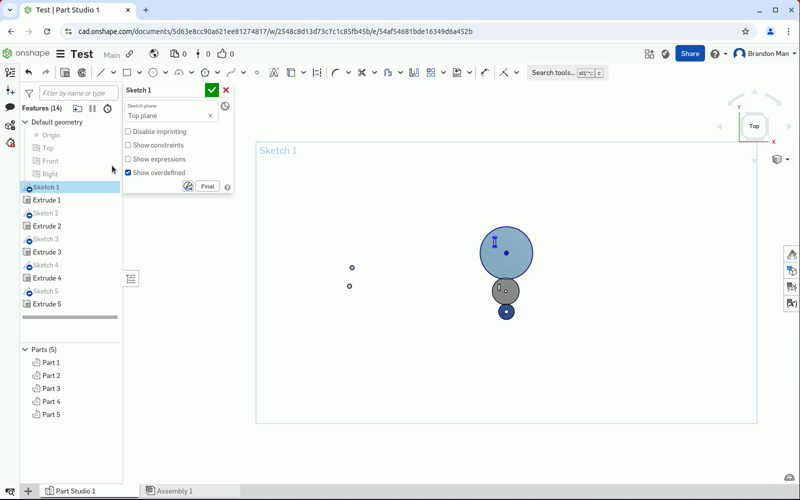
mouse_move(229, 92)
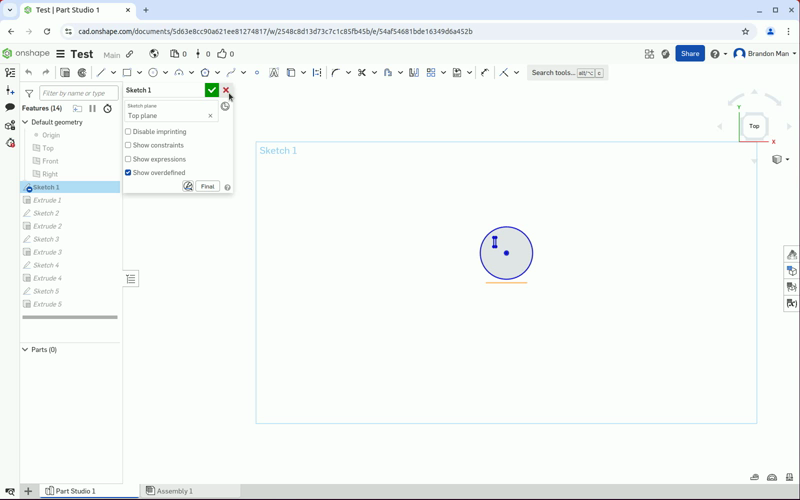
click(229, 92)
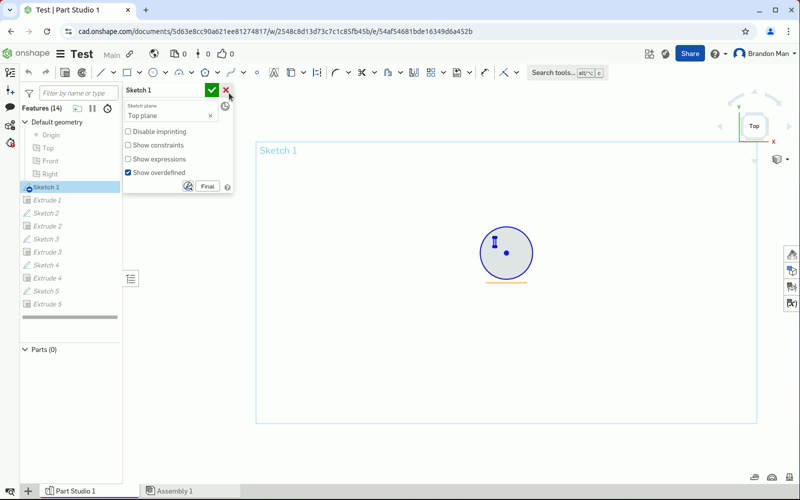
key(shift+s)
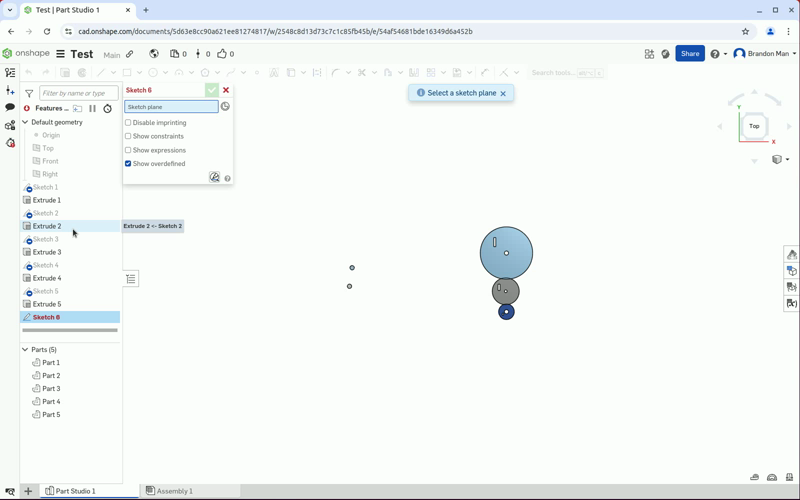
scroll(3)
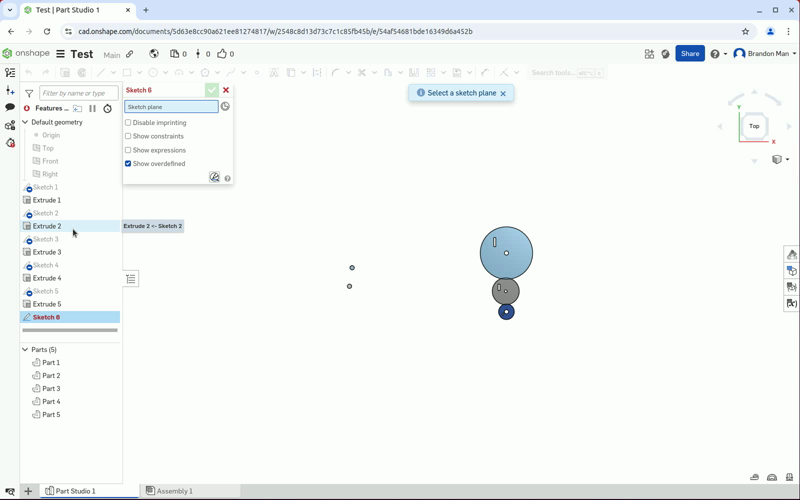
mouse_move(73, 150)
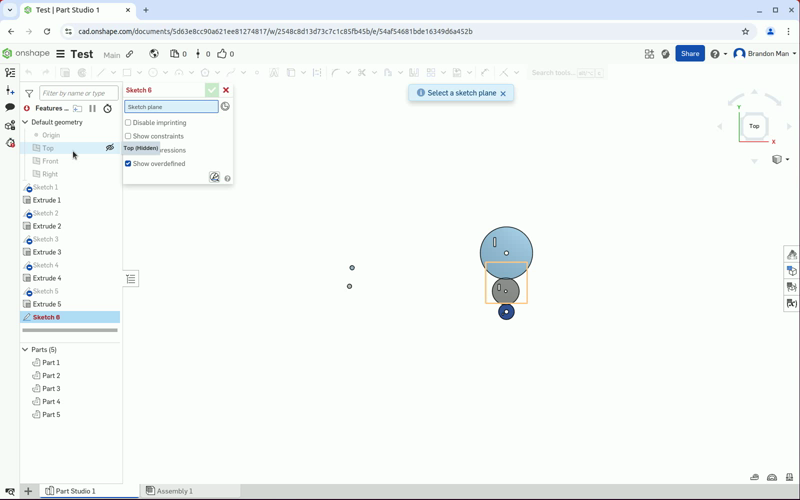
click(73, 150)
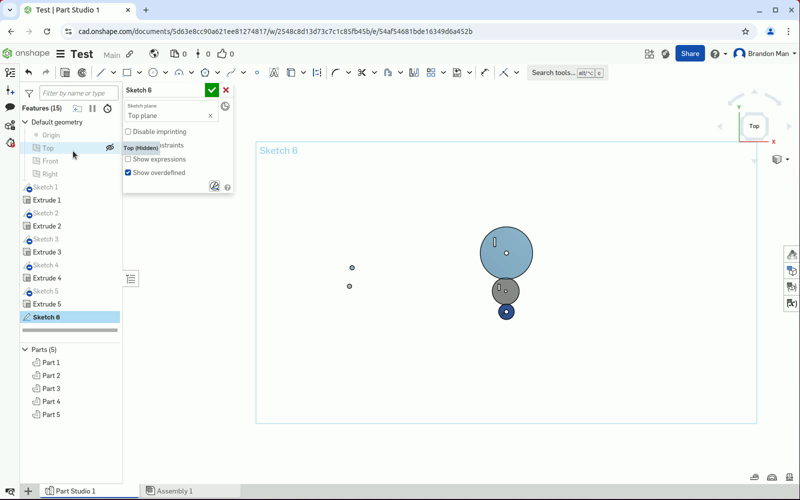
mouse_move(73, 352)
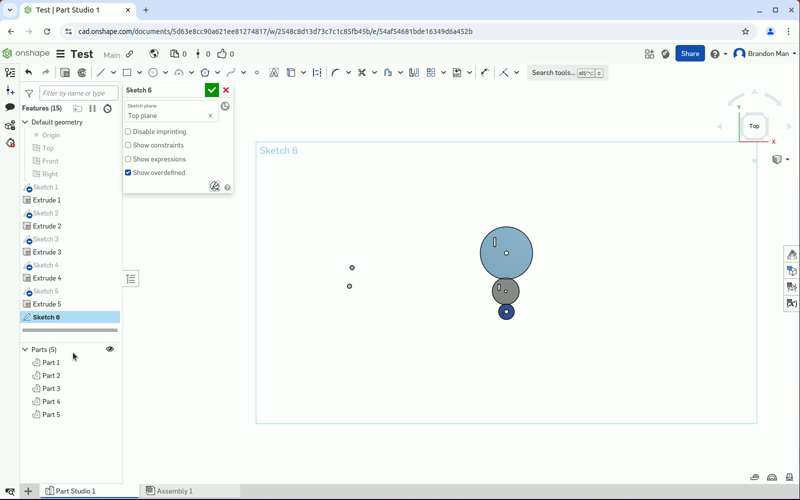
key(y)
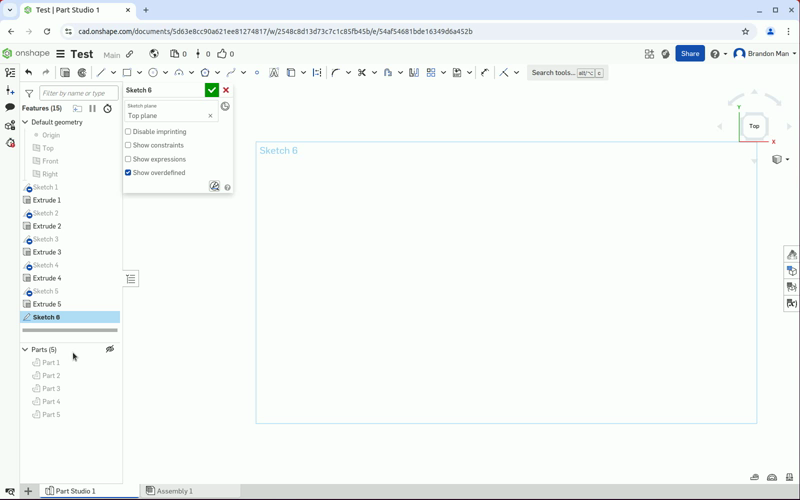
key(c)
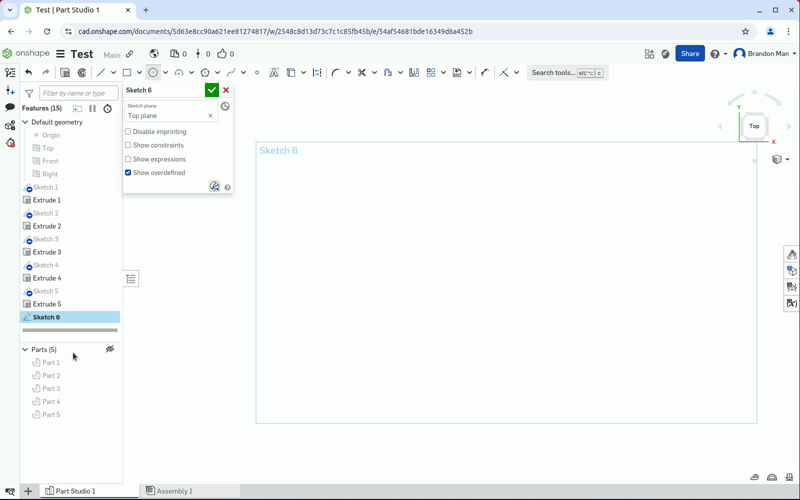
key_down(shift)
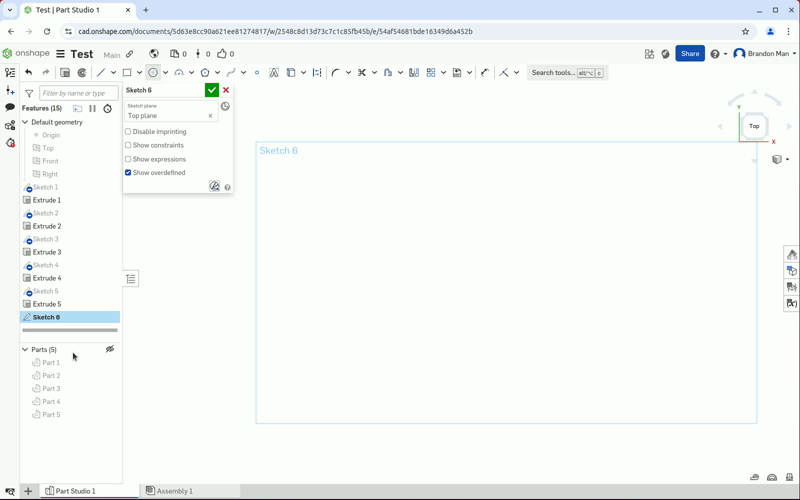
mouse_move(352, 246)
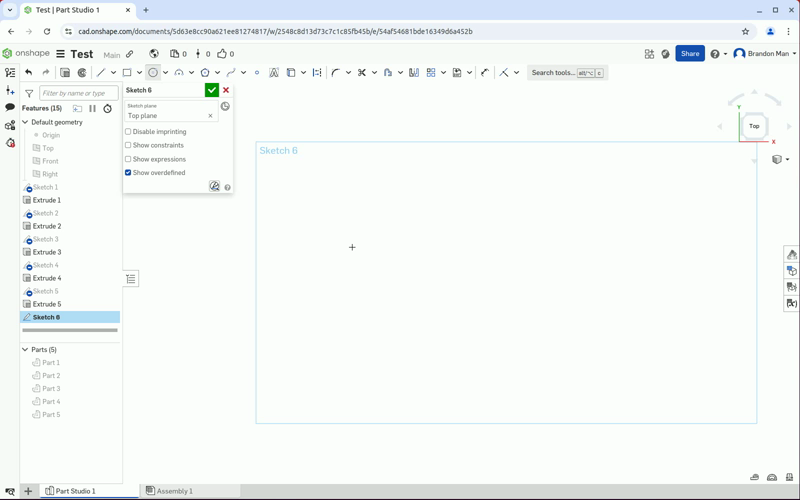
click(352, 246)
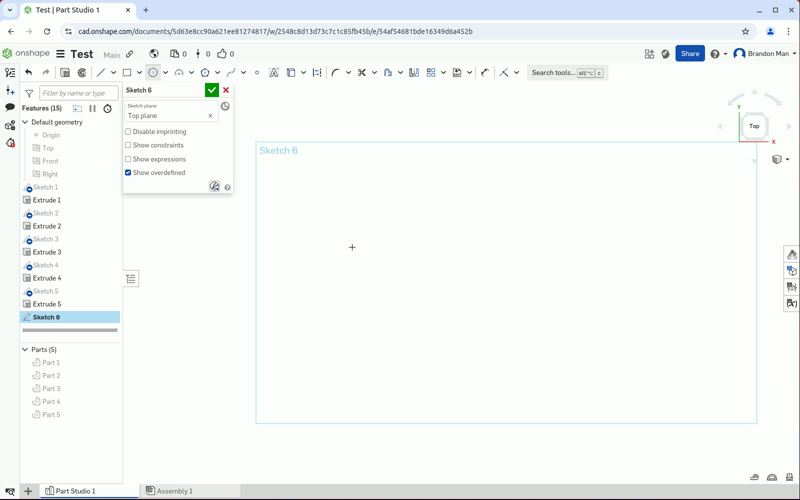
key_up(shift)
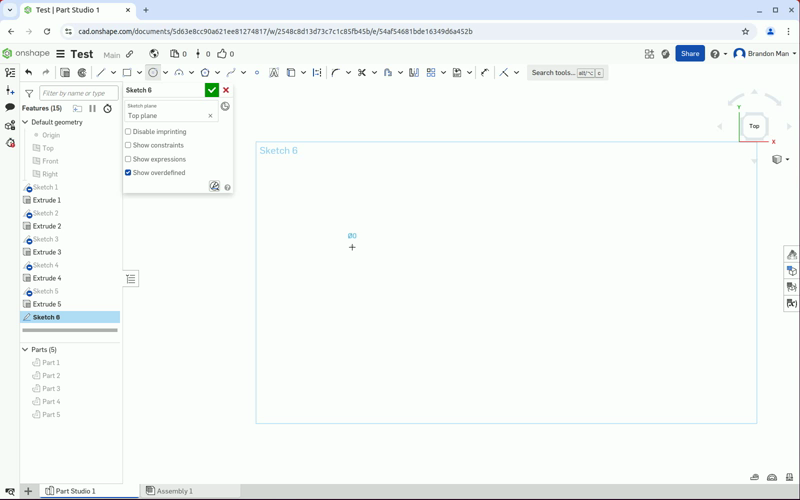
mouse_move(354, 246)
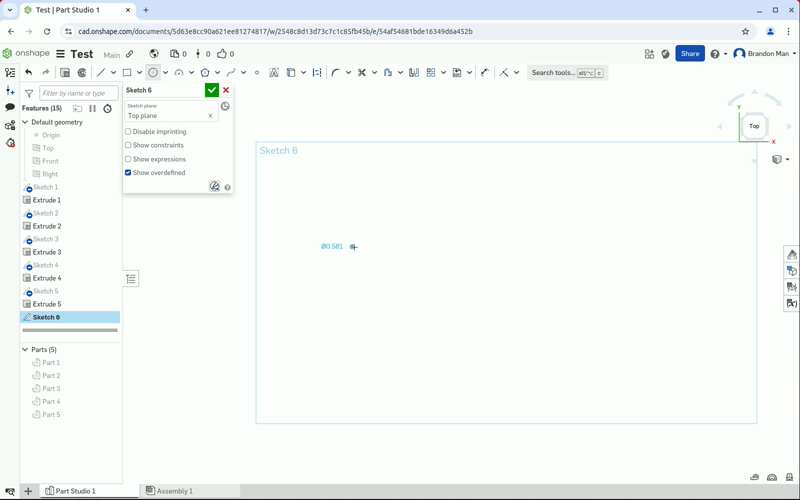
scroll(6)
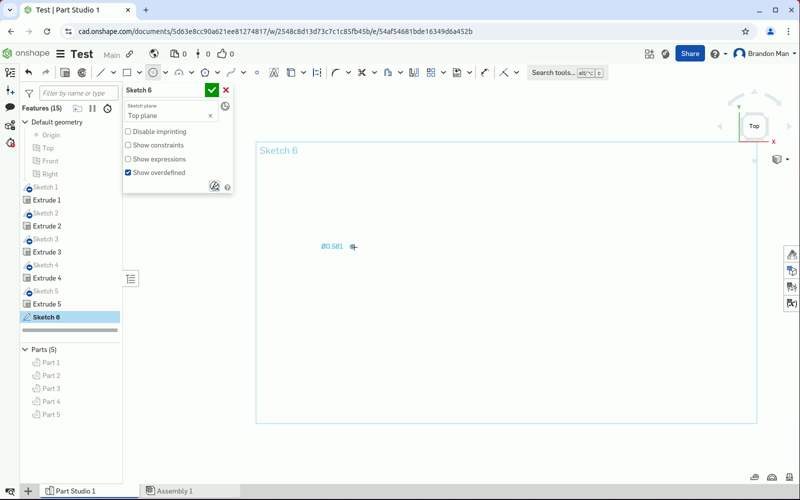
scroll(6)
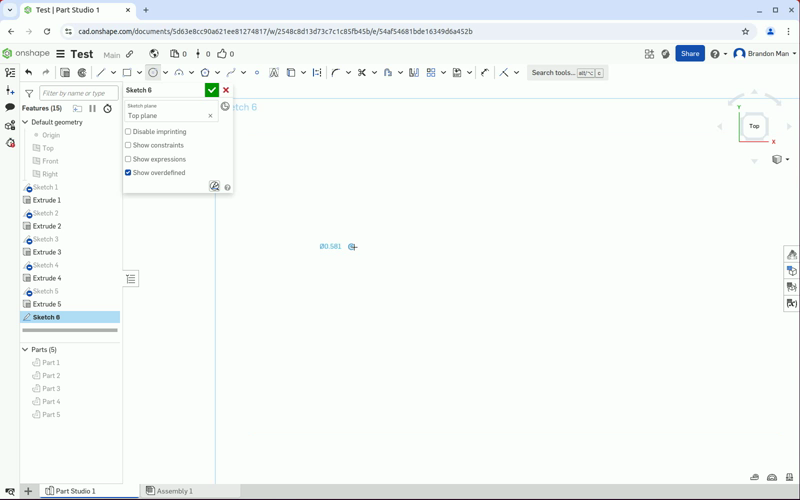
scroll(6)
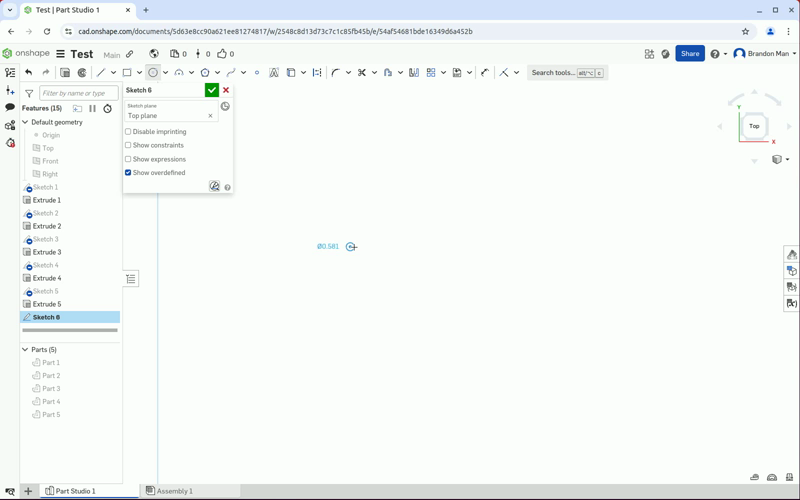
scroll(6)
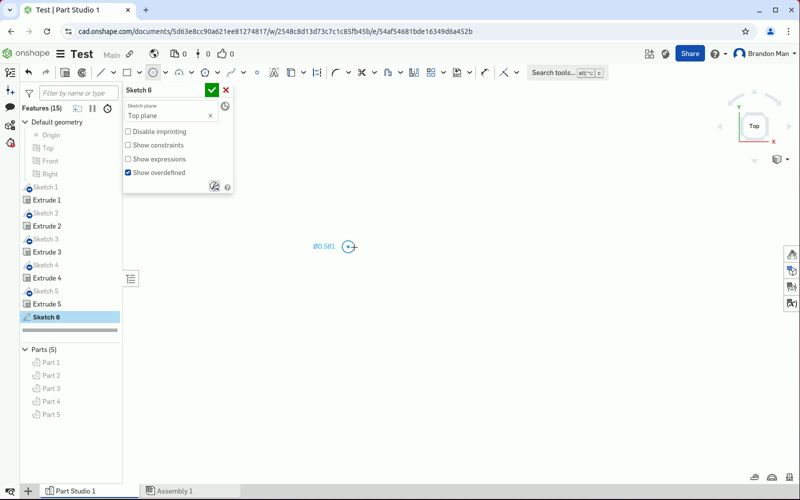
scroll(6)
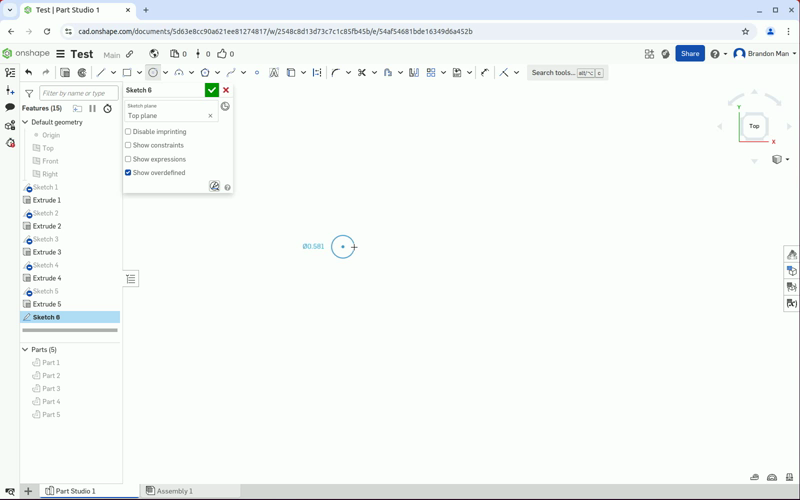
scroll(6)
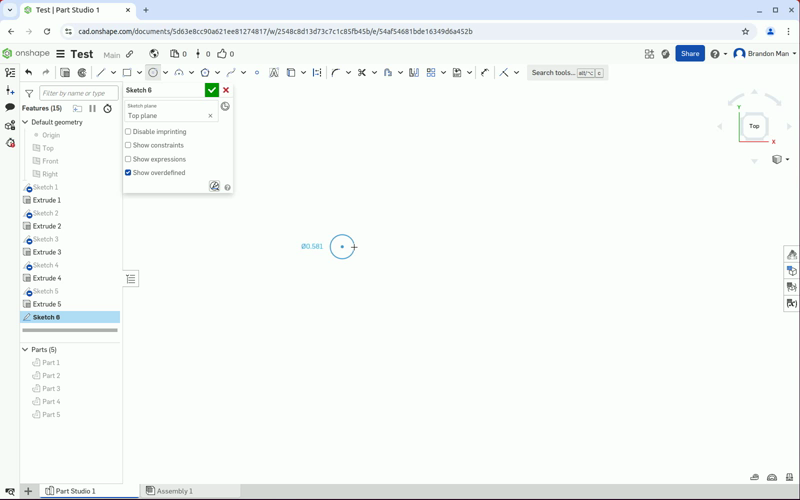
scroll(6)
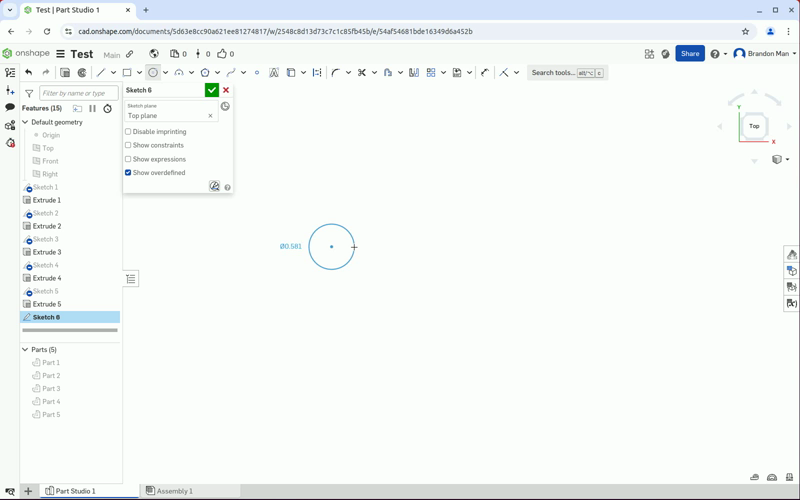
click(354, 246)
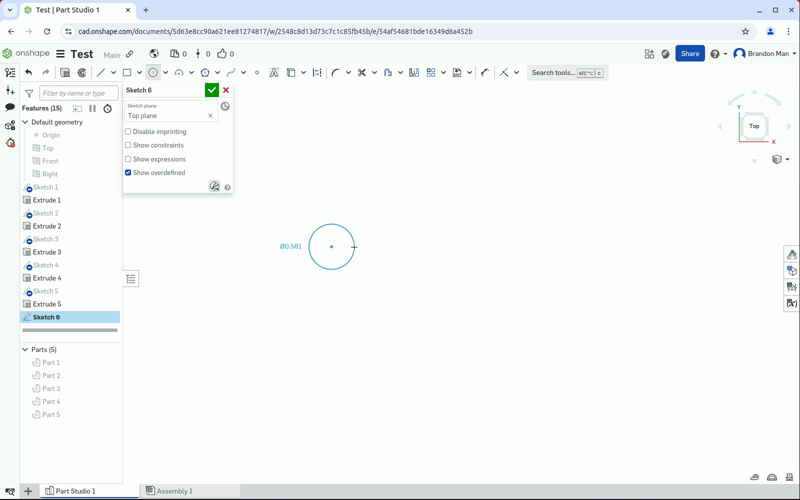
scroll(-6)
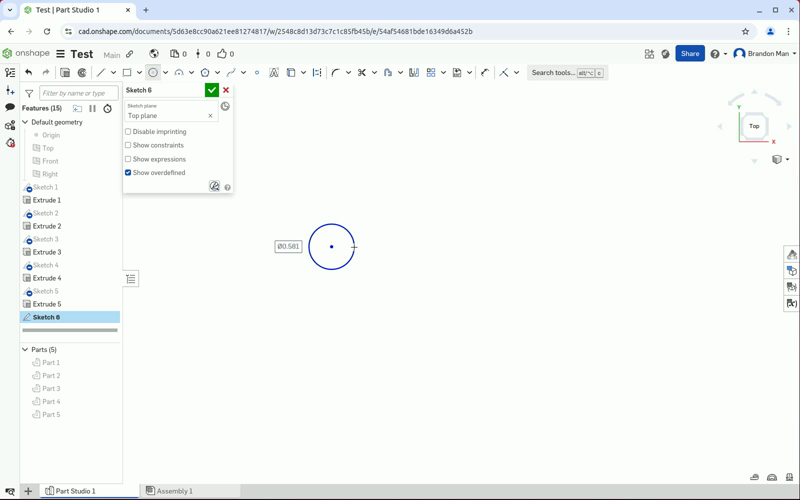
scroll(-6)
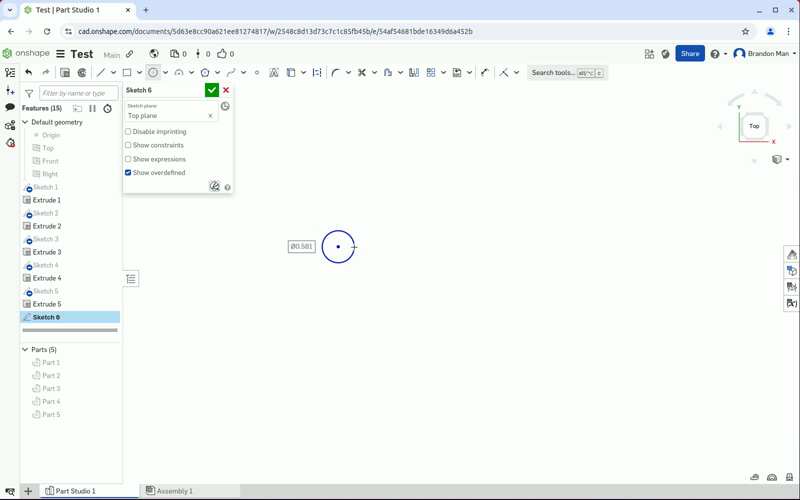
scroll(-6)
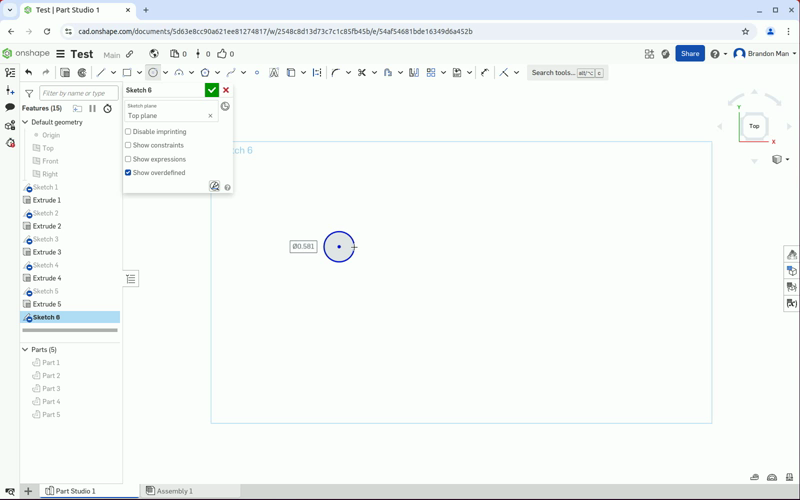
scroll(-6)
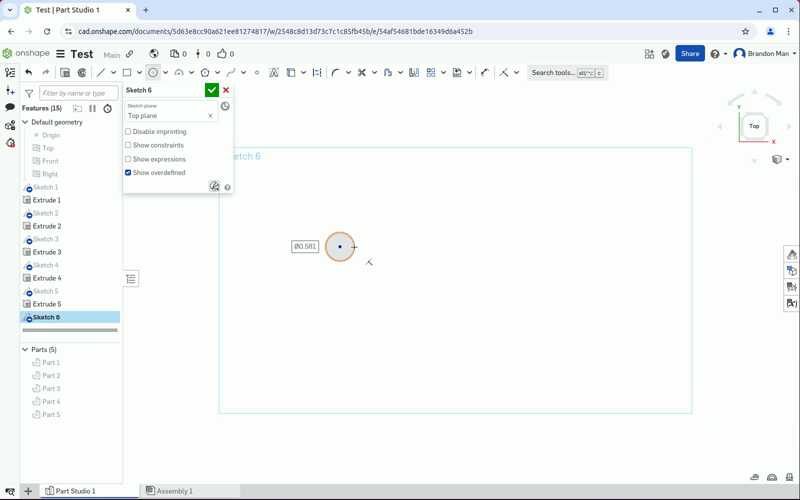
scroll(-6)
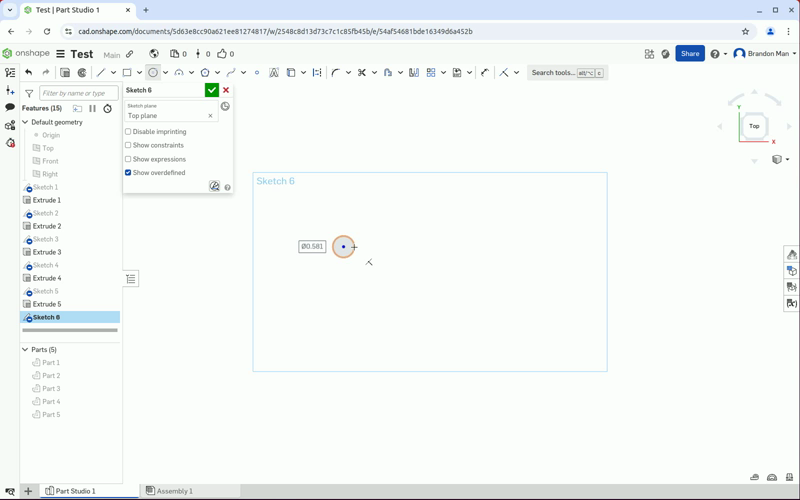
scroll(-6)
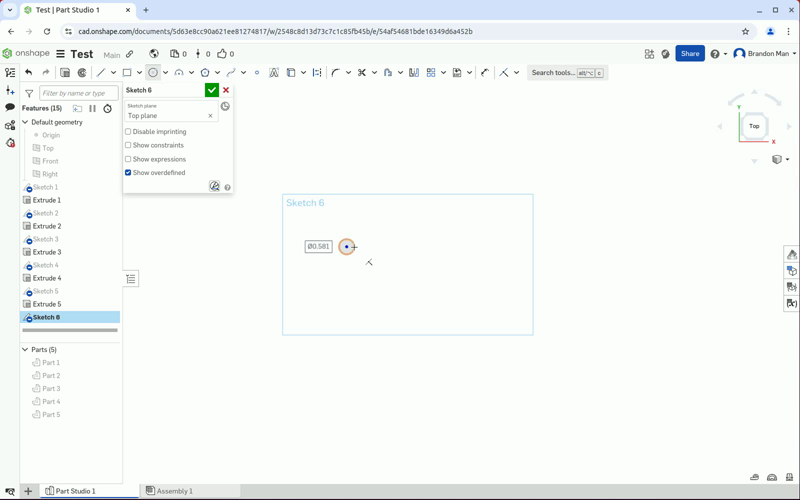
scroll(-6)
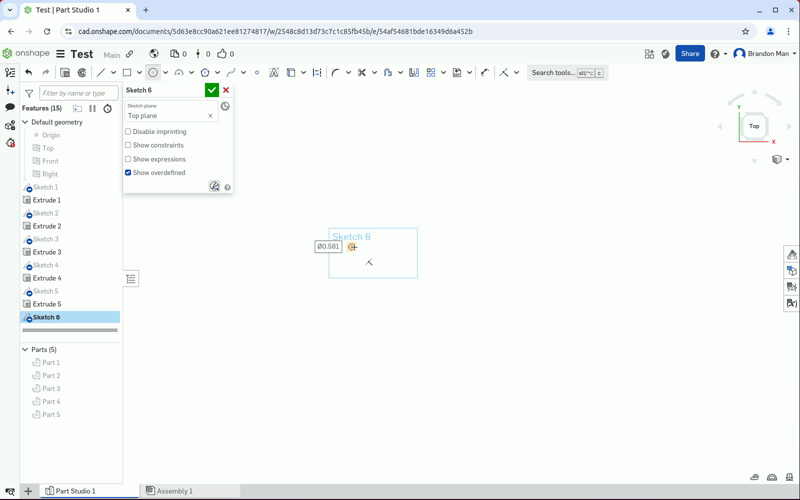
key(esc)
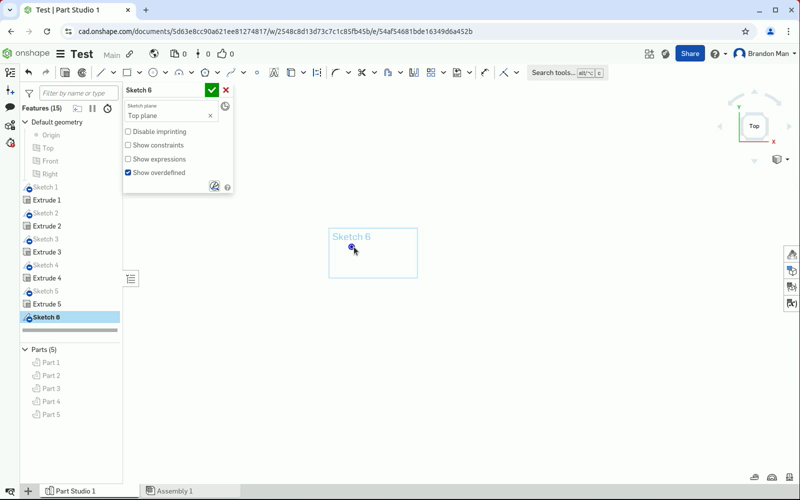
mouse_move(351, 247)
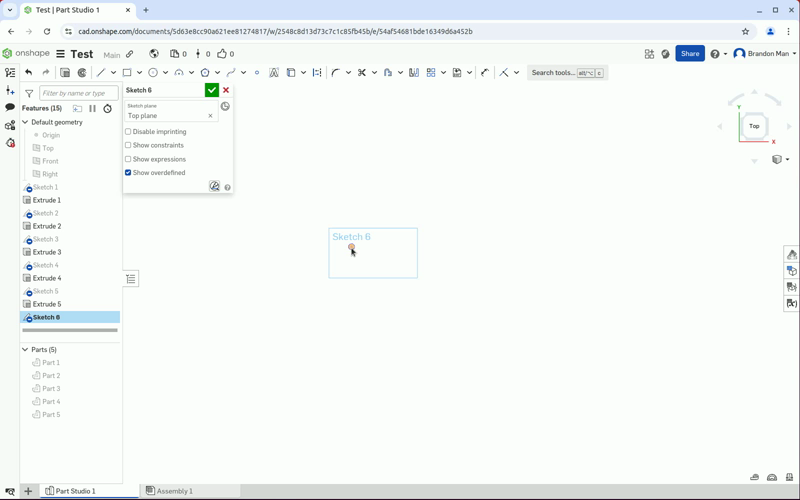
scroll(6)
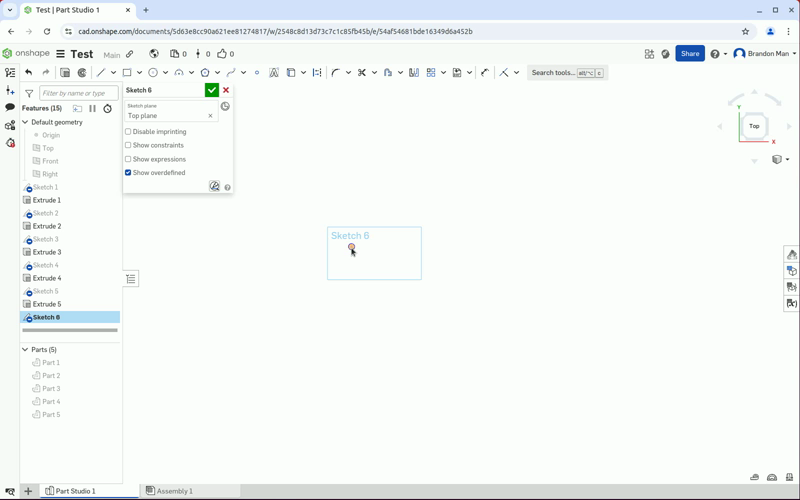
scroll(6)
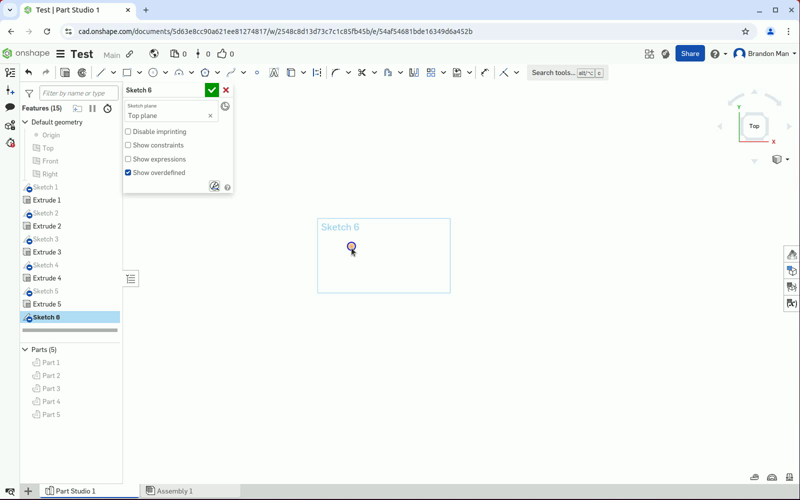
scroll(6)
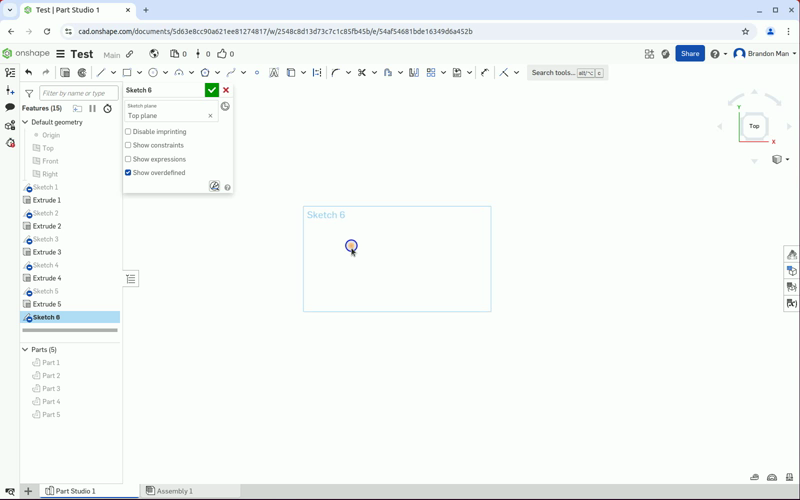
scroll(6)
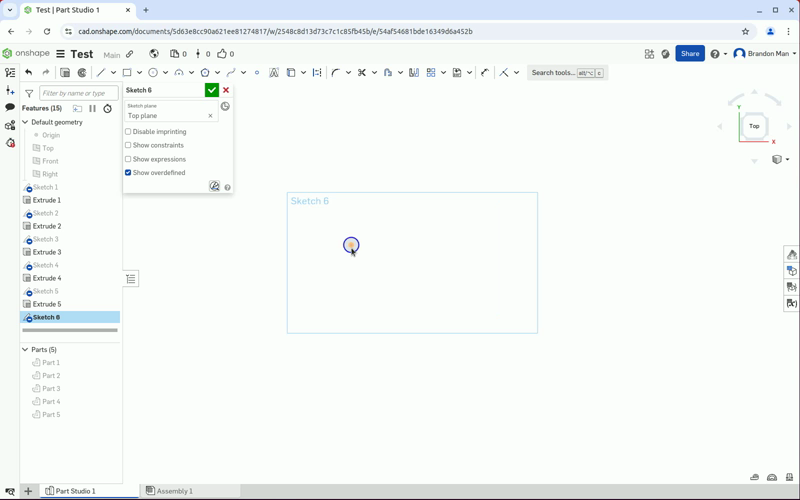
scroll(6)
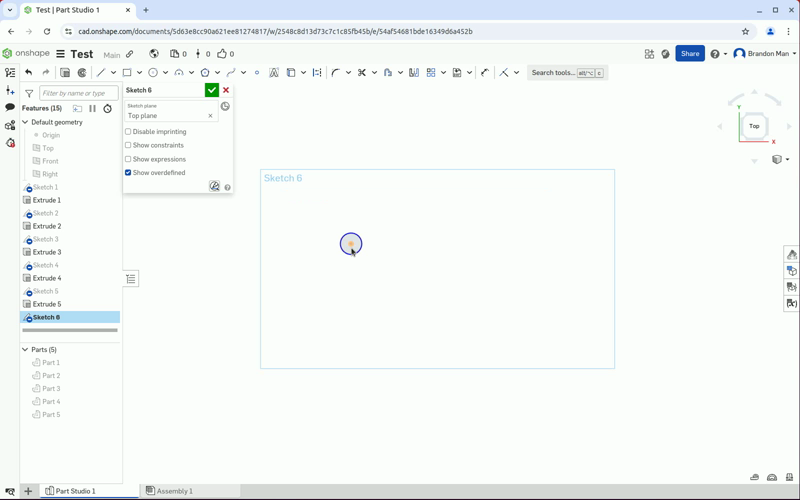
scroll(6)
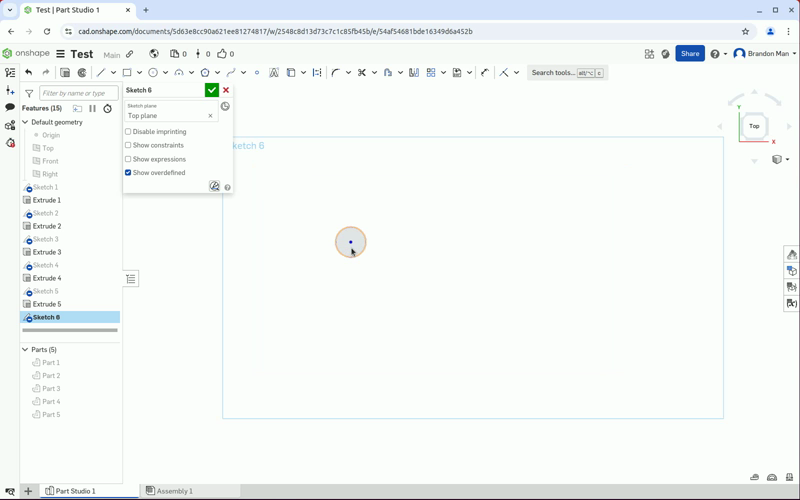
scroll(6)
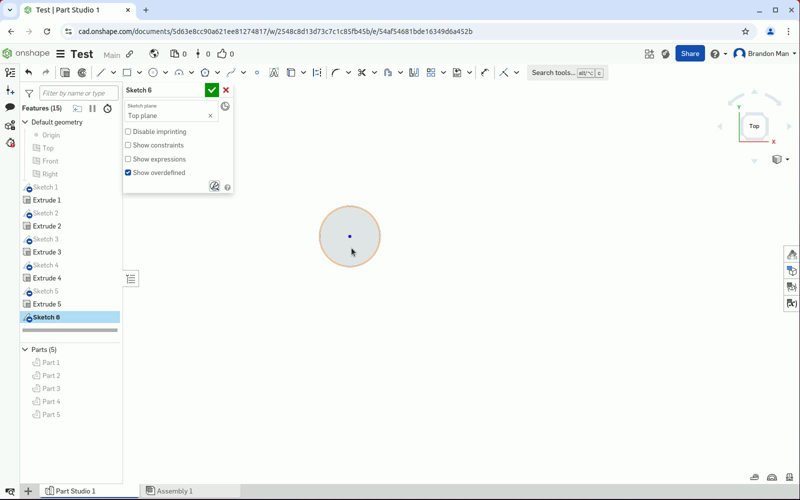
click(351, 247)
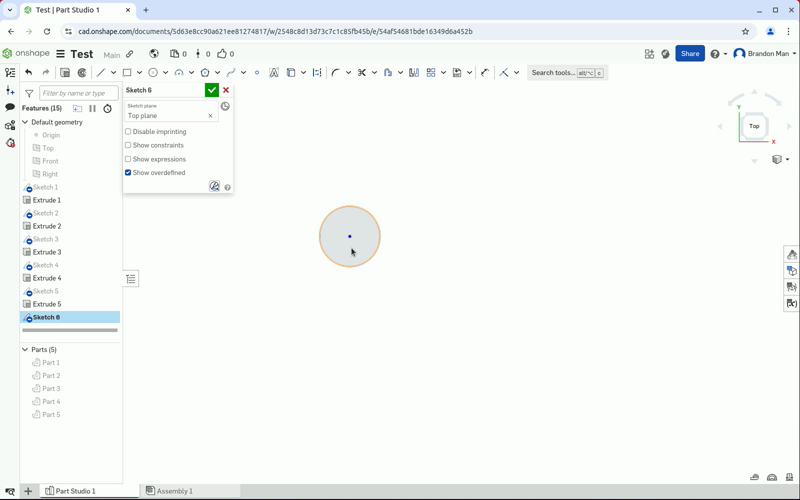
scroll(-6)
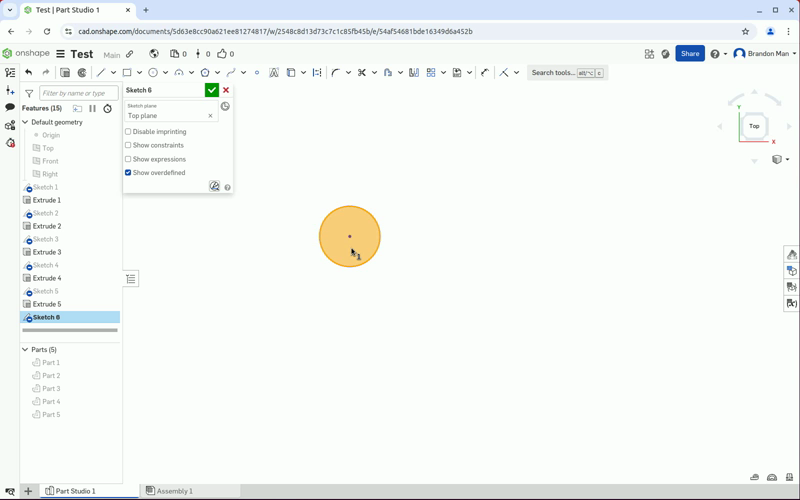
scroll(-6)
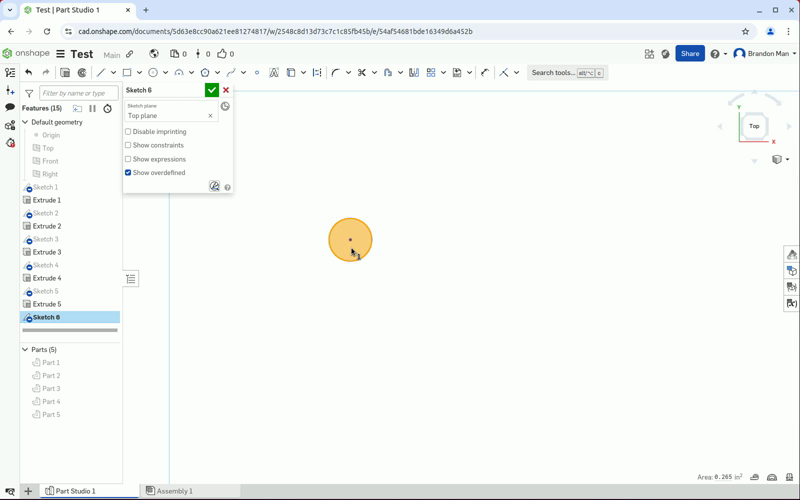
scroll(-6)
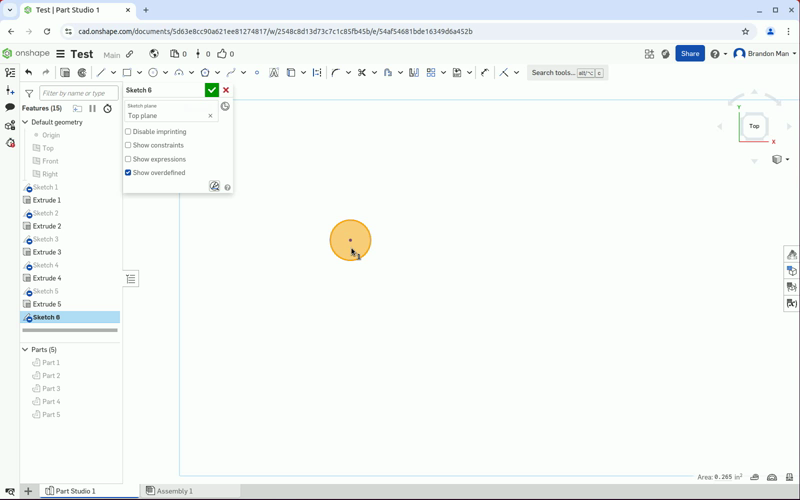
scroll(-6)
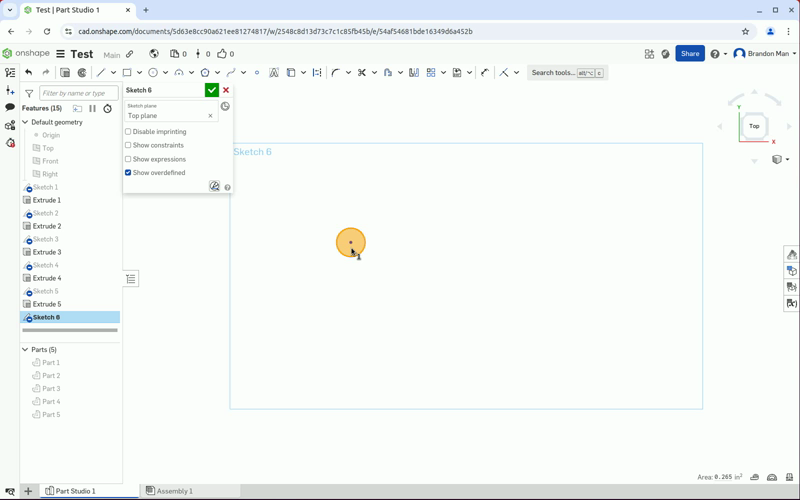
scroll(-6)
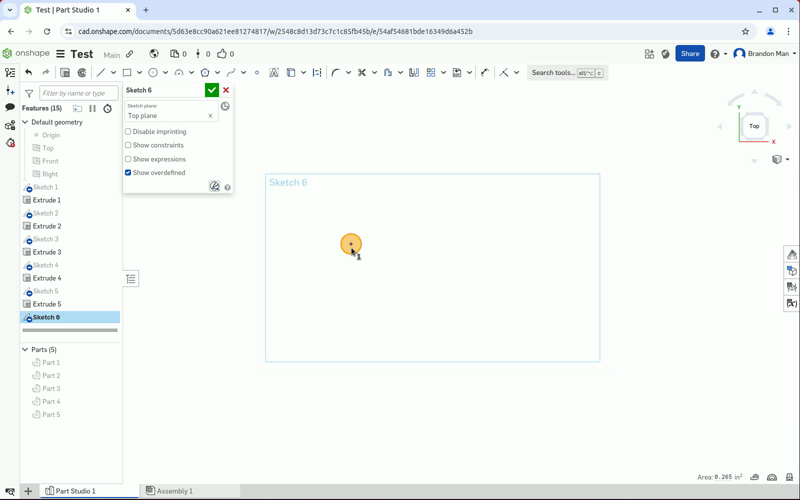
scroll(-6)
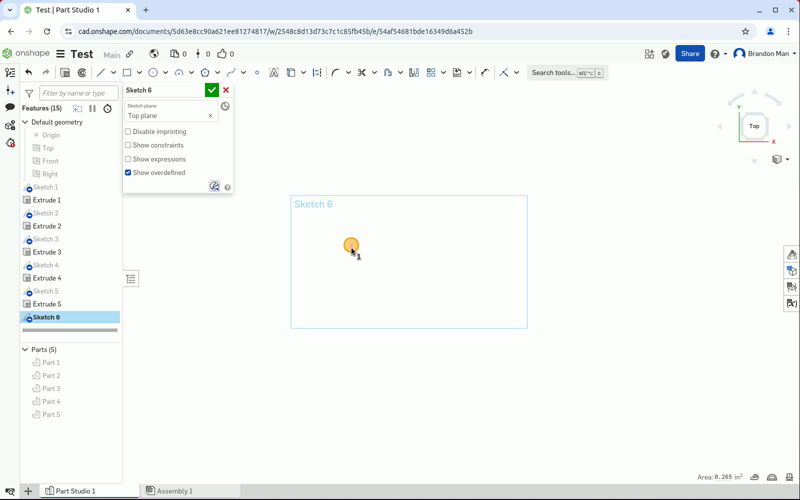
scroll(-6)
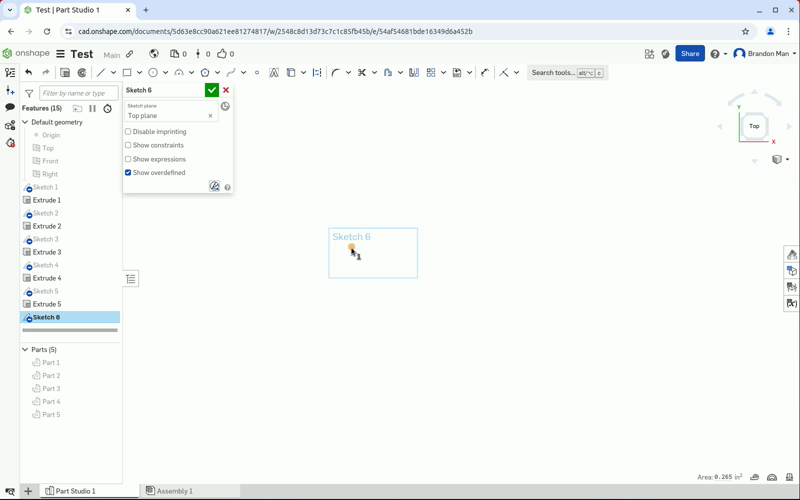
mouse_move(73, 352)
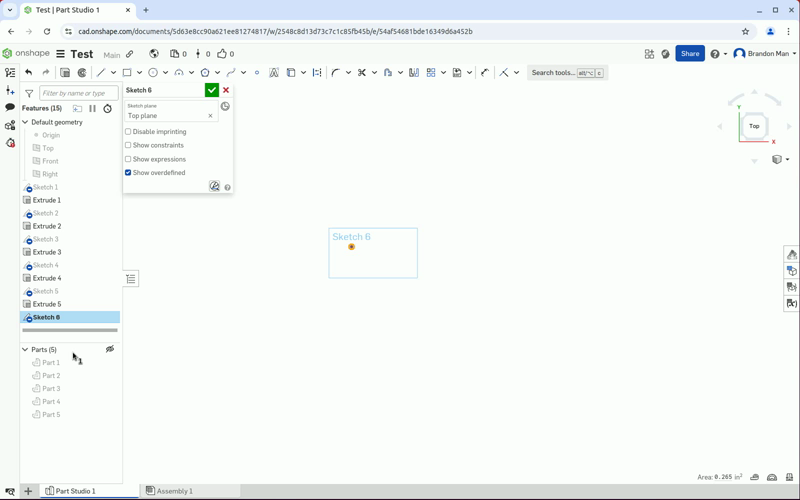
key(shift+y)
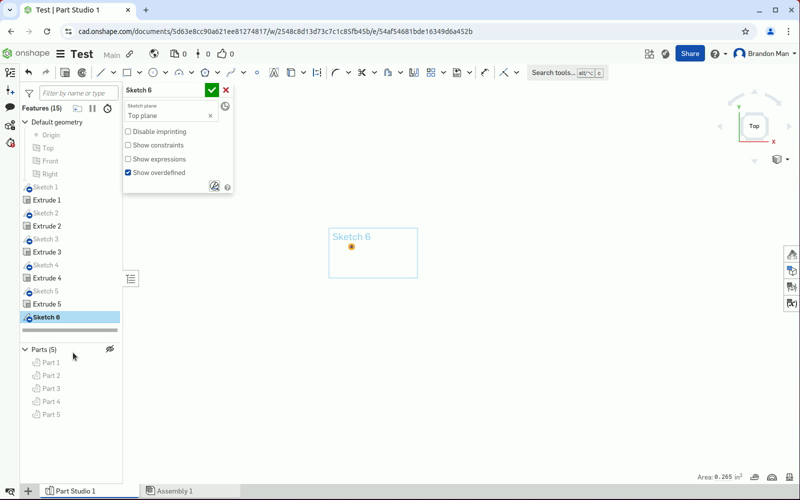
key(shift+e)
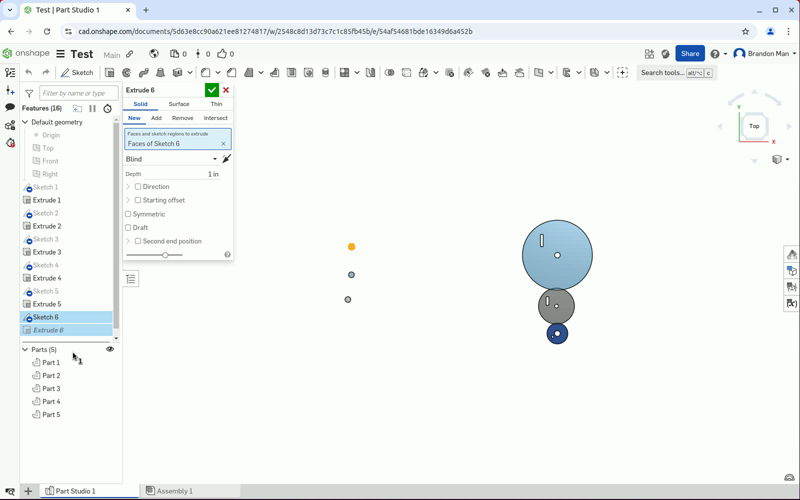
mouse_move(143, 106)
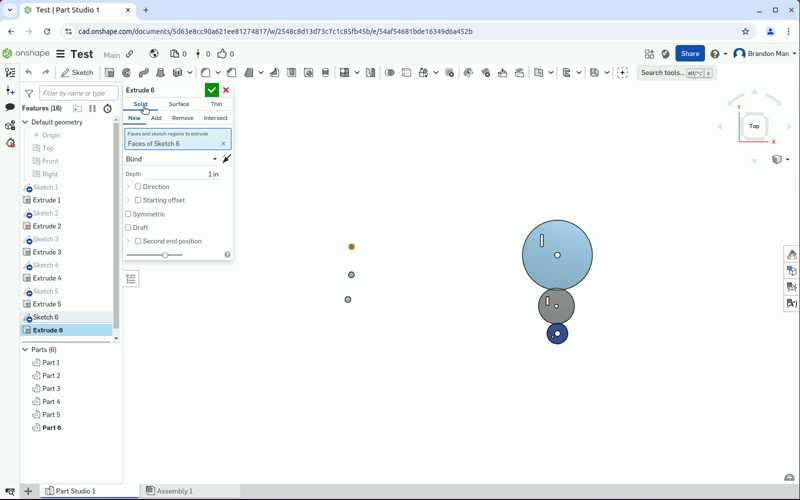
click(143, 106)
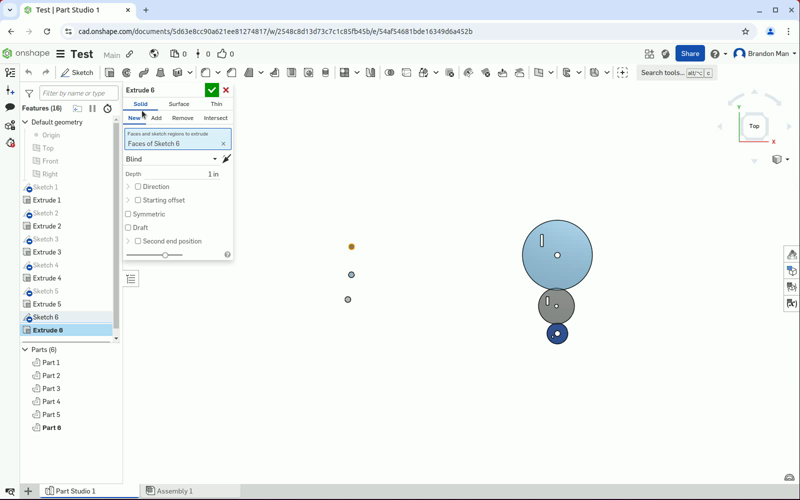
mouse_move(137, 120)
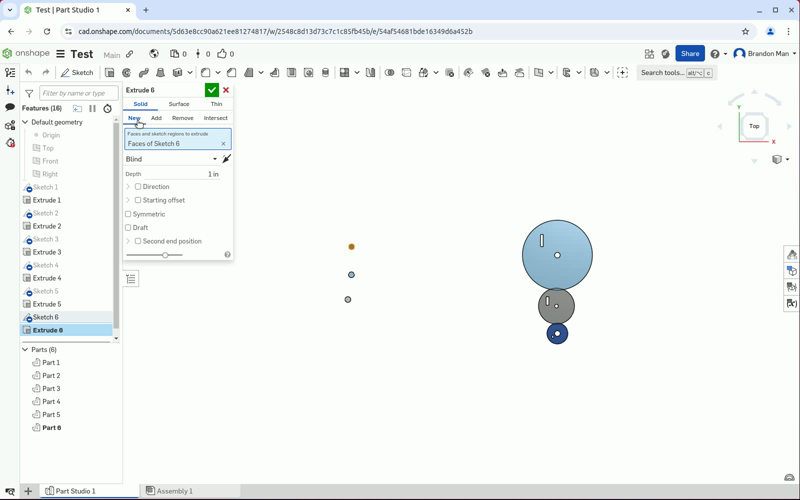
click(137, 120)
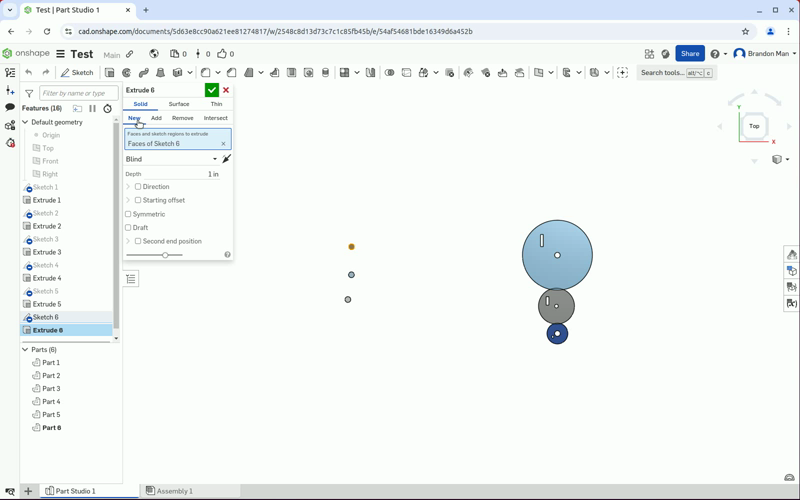
key(tab, 4)
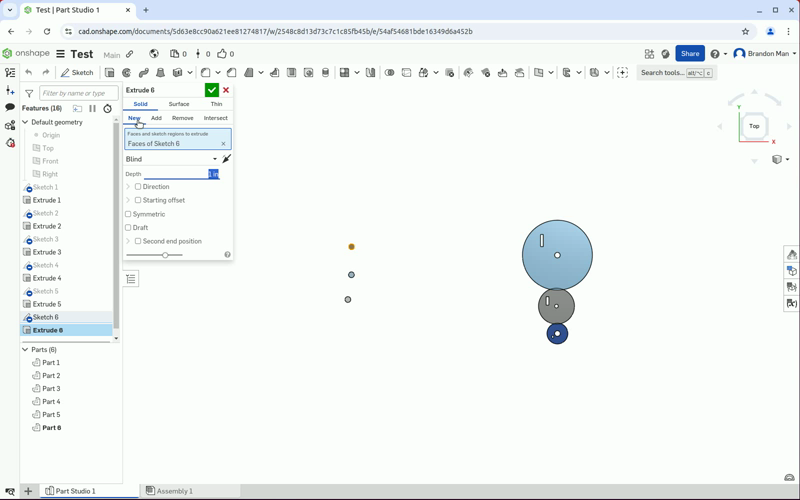
text(18.294)
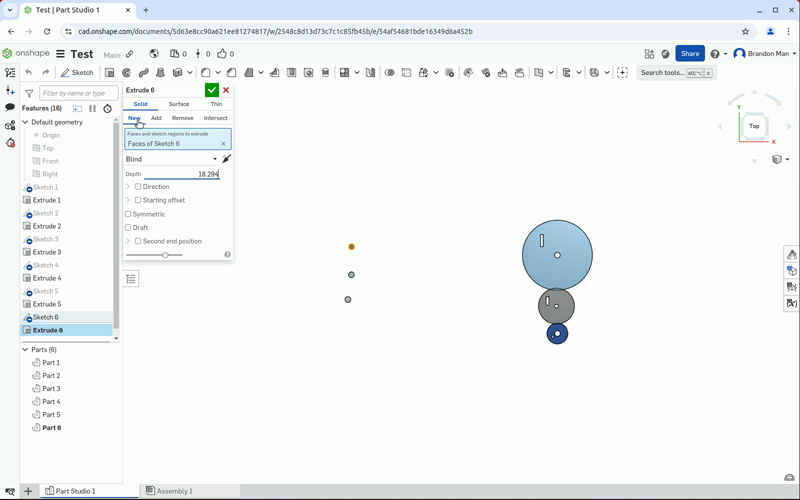
key(enter)
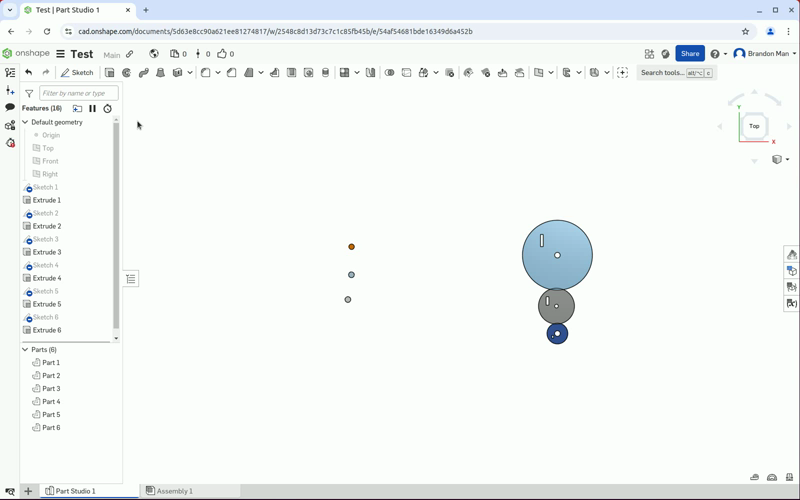
key(shift+h)
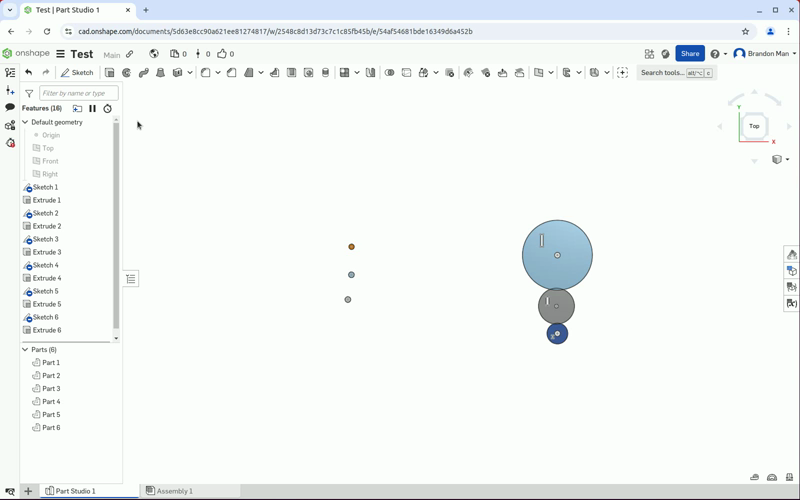
key(shift+h)
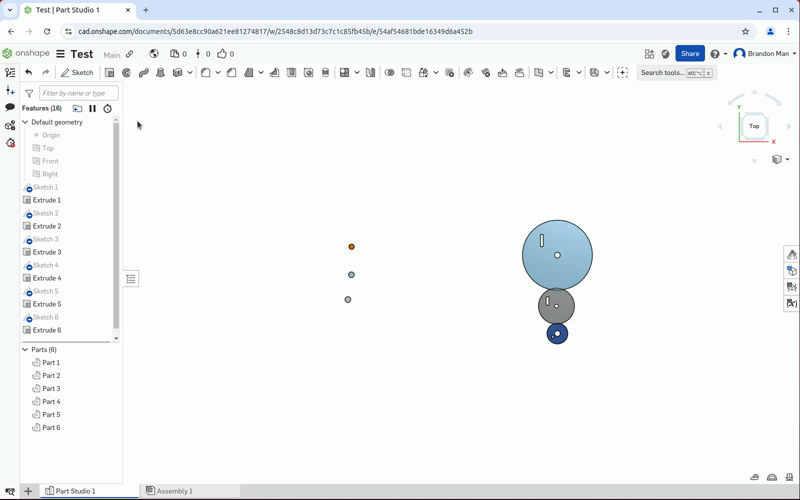
mouse_move(69, 189)
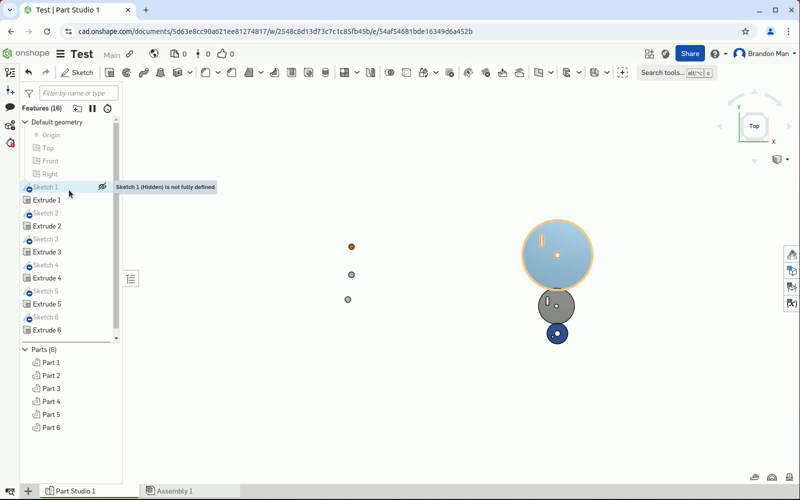
click(69, 189)
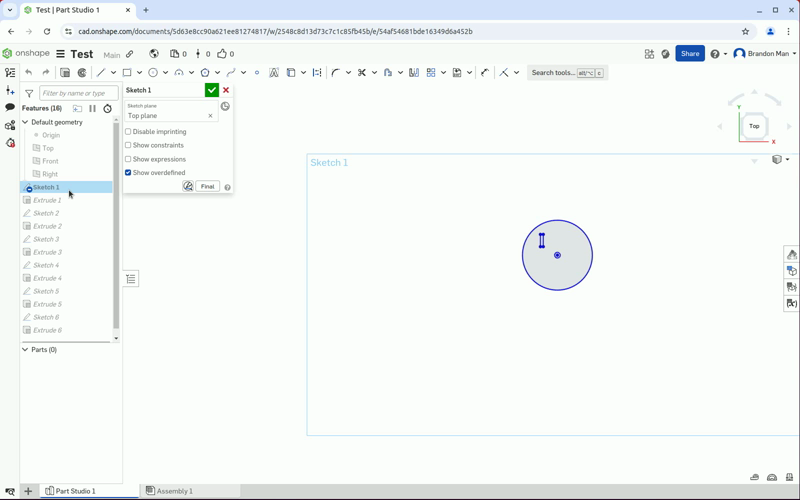
mouse_move(229, 92)
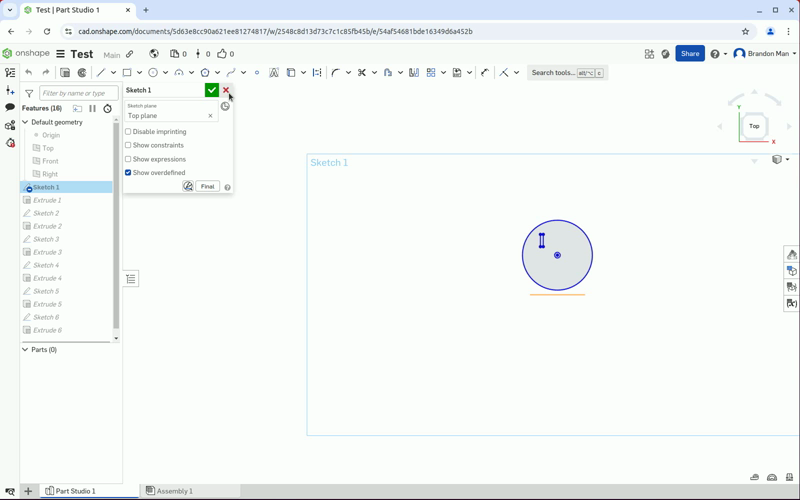
click(229, 92)
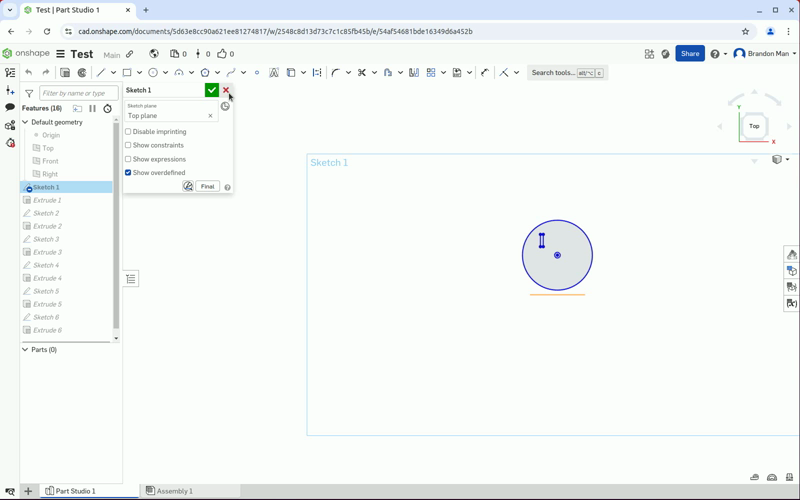
key(shift+s)
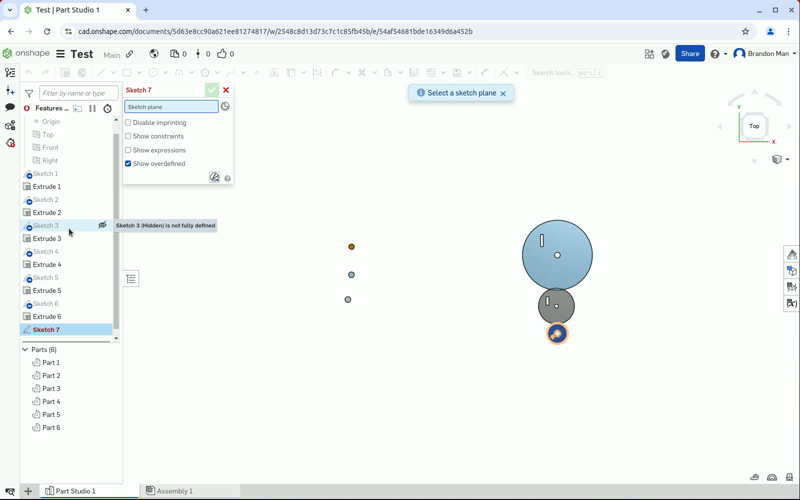
scroll(3)
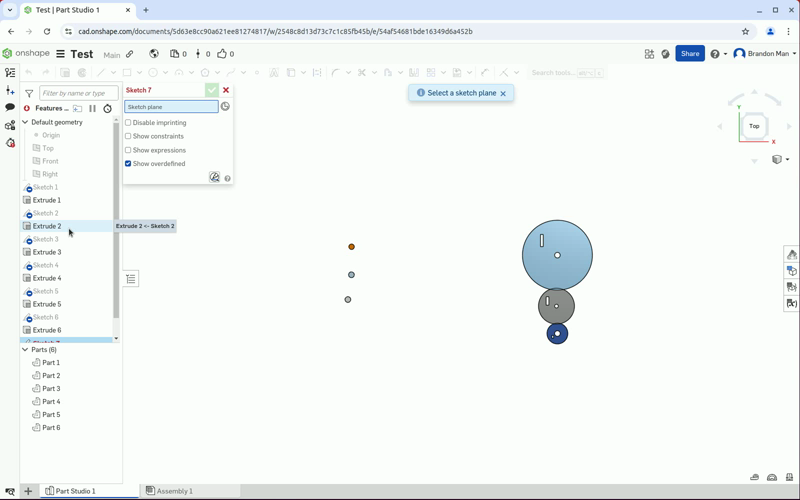
mouse_move(69, 150)
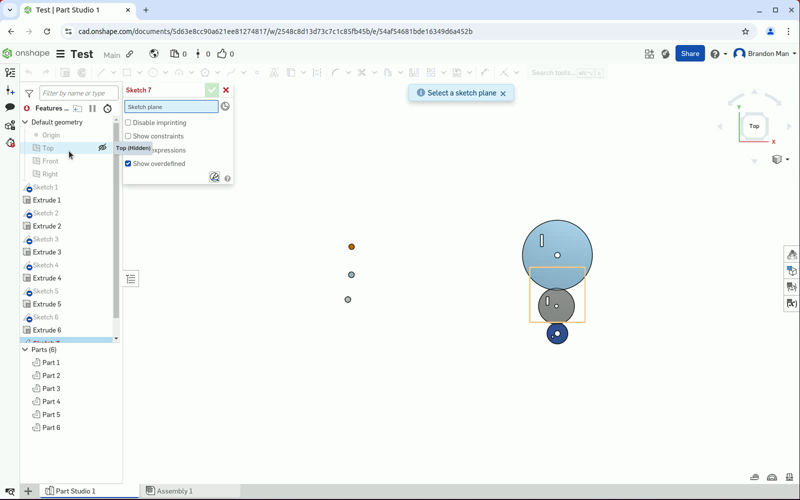
click(69, 150)
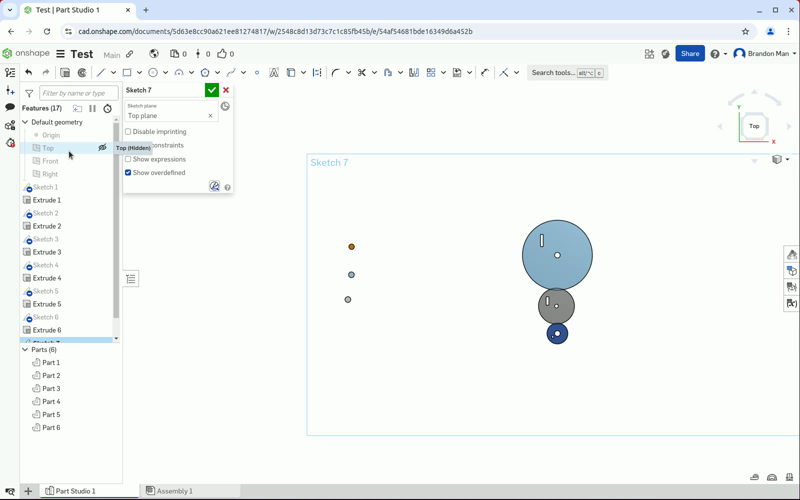
mouse_move(73, 352)
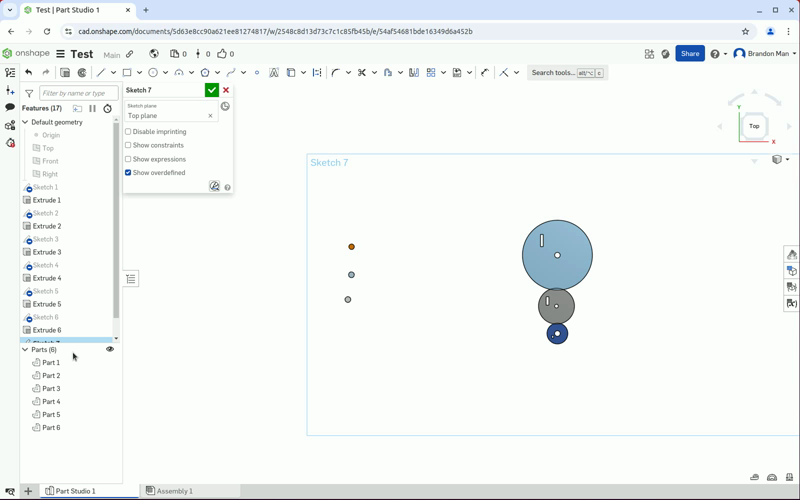
key(y)
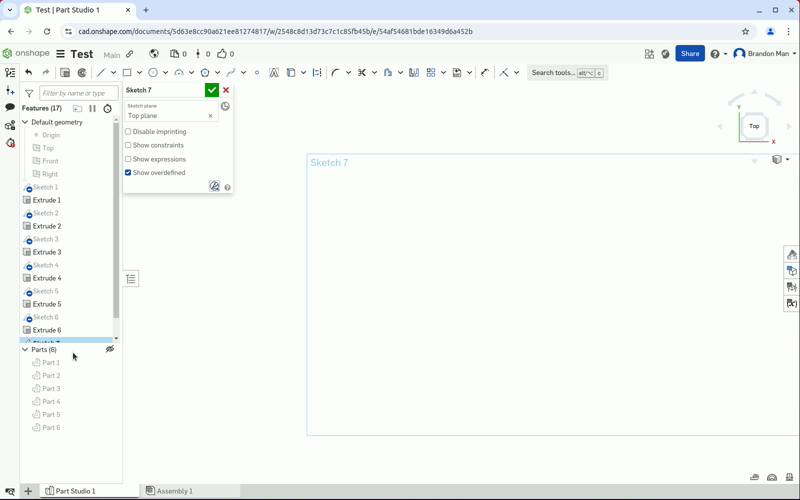
key(l)
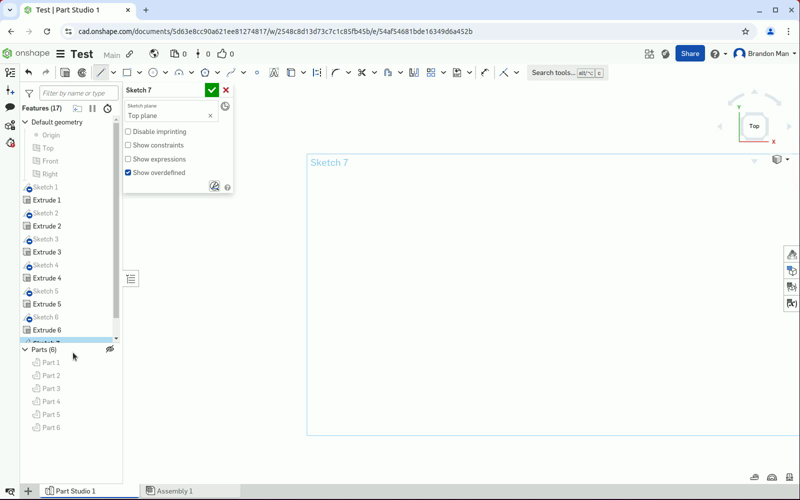
key_down(shift)
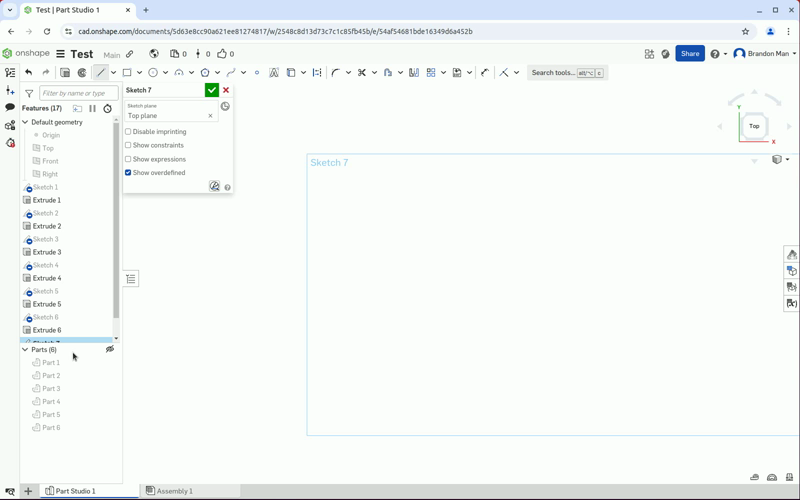
mouse_move(431, 283)
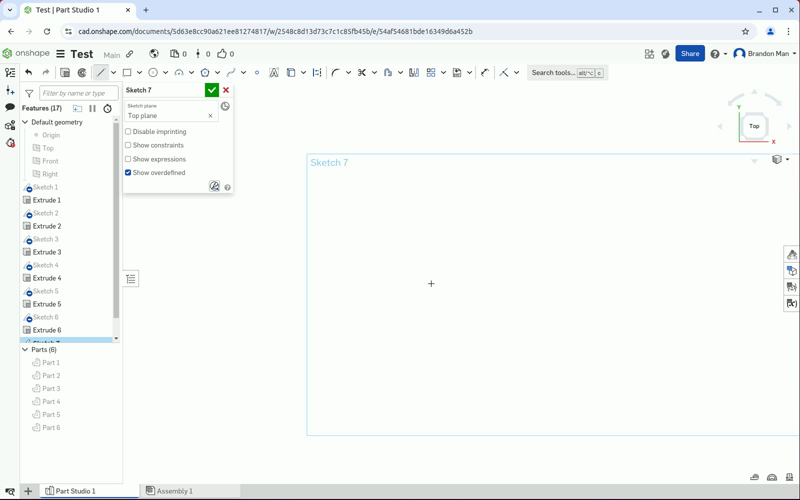
click(431, 283)
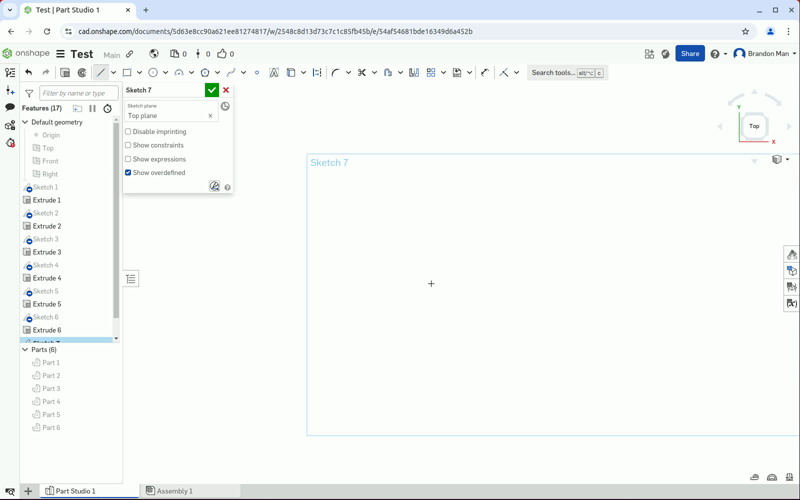
key_up(shift)
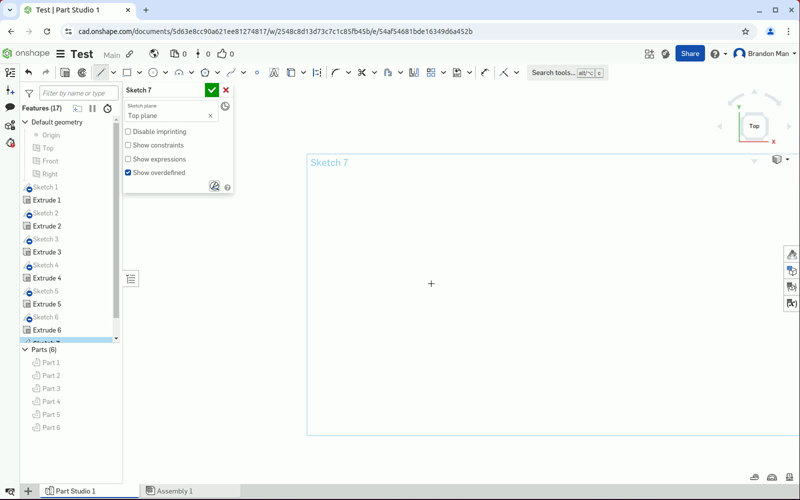
key_down(shift)
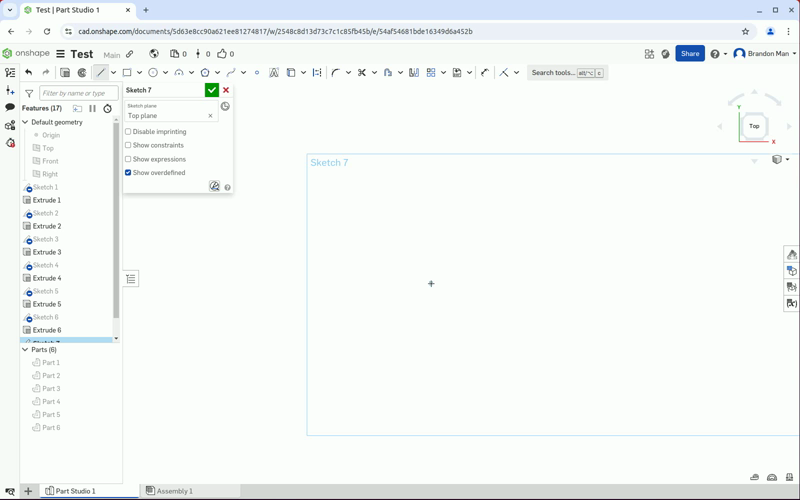
mouse_move(461, 283)
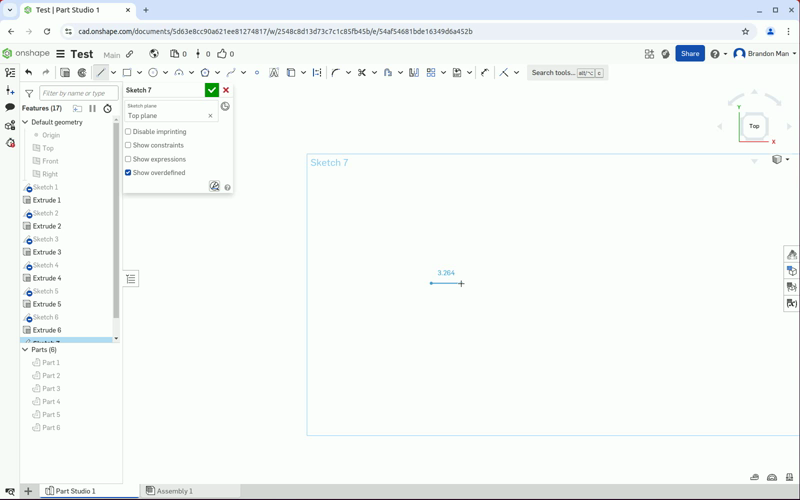
mouse_move(460, 323)
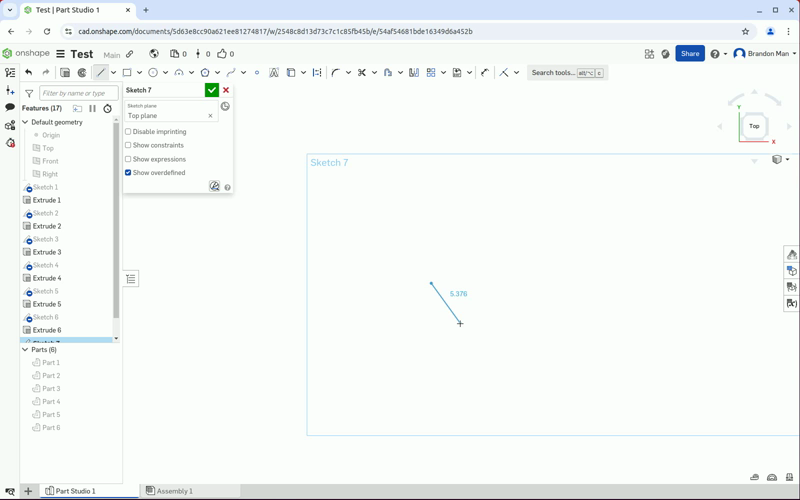
click(460, 323)
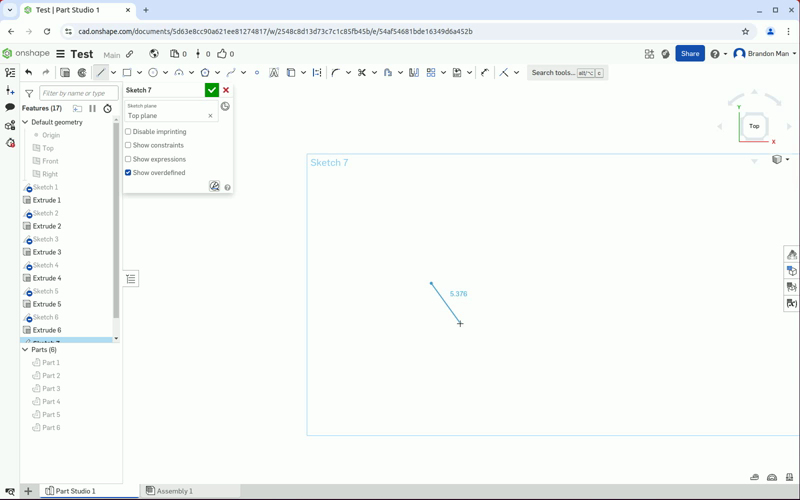
key_up(shift)
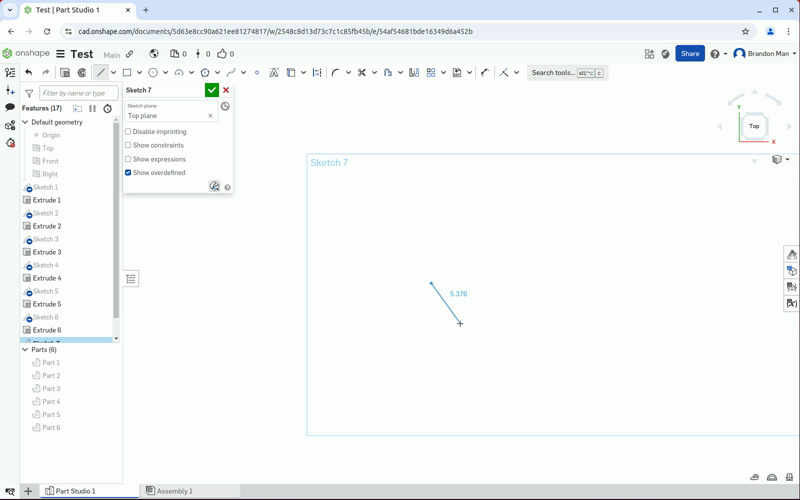
key_down(shift)
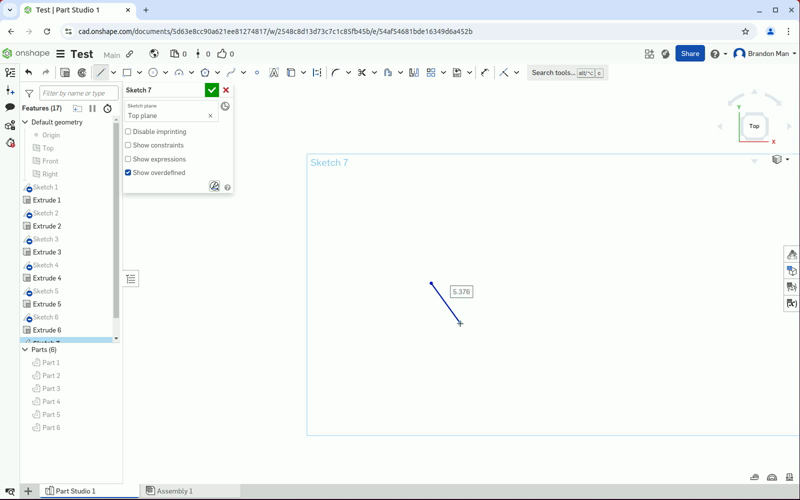
mouse_move(490, 323)
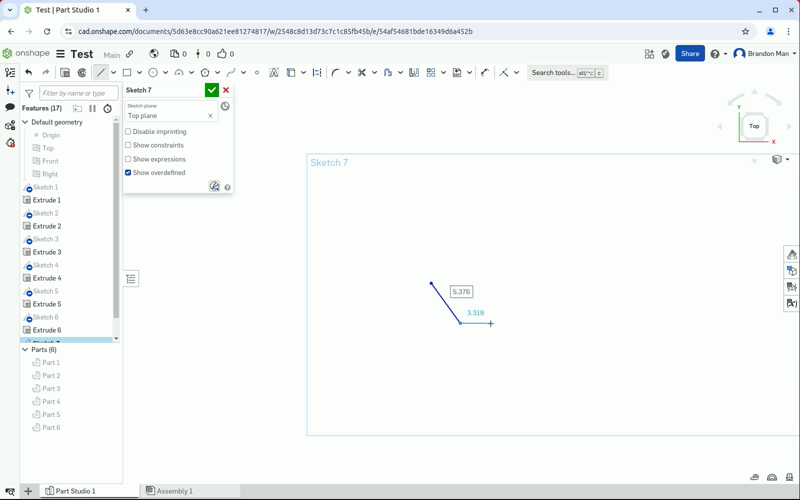
mouse_move(489, 283)
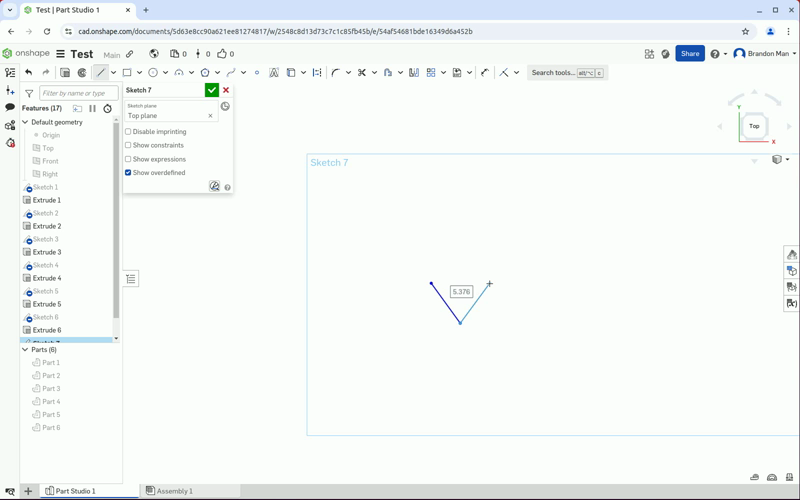
click(489, 283)
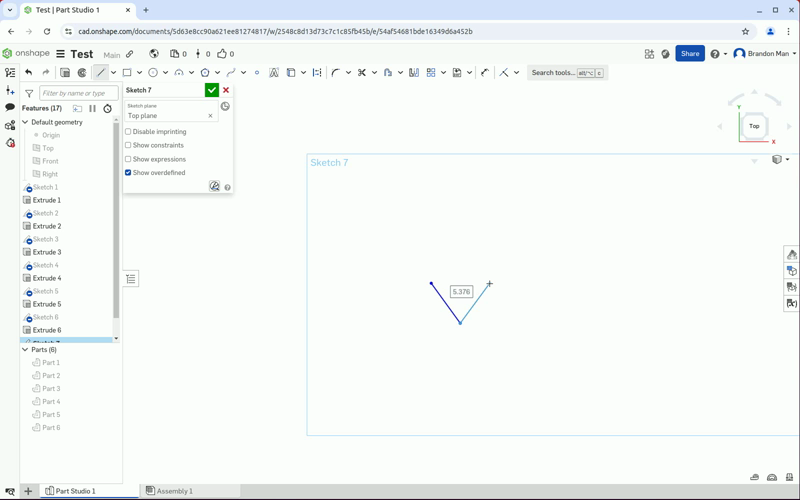
key_up(shift)
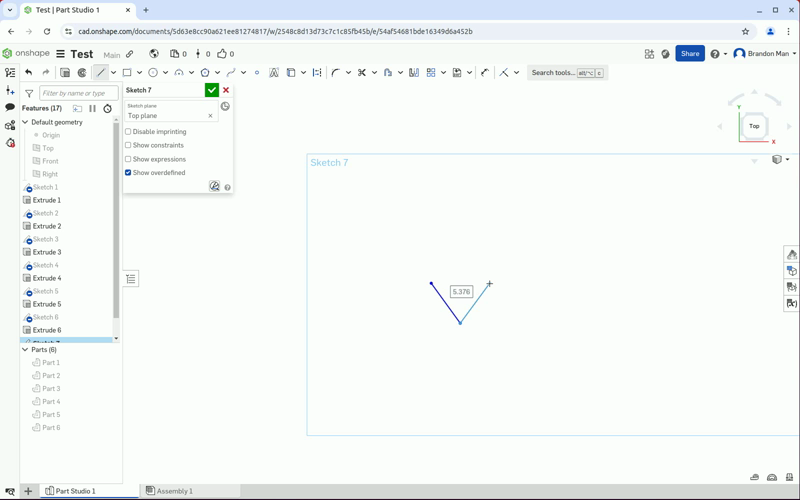
key_down(shift)
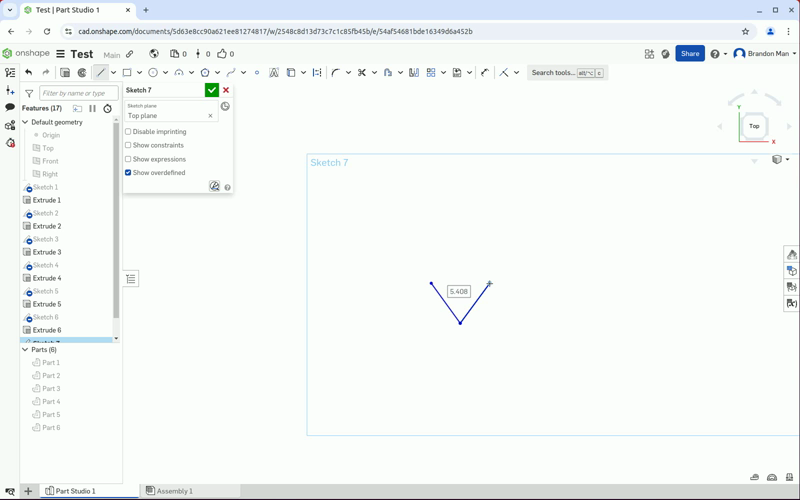
mouse_move(519, 283)
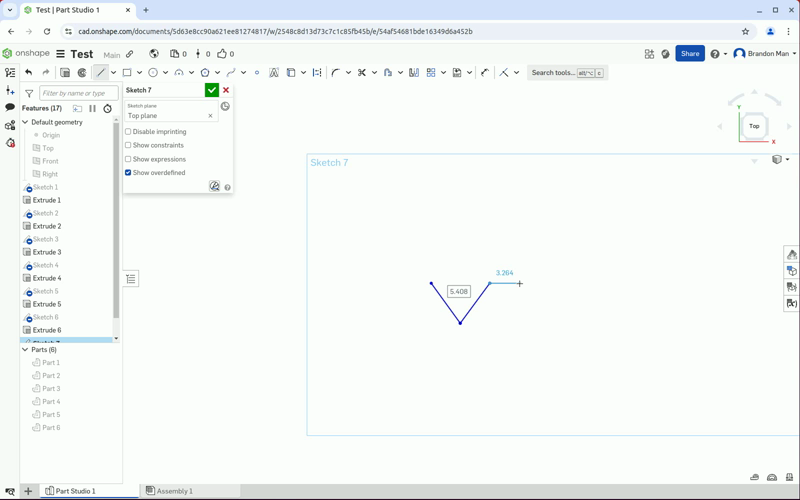
mouse_move(489, 244)
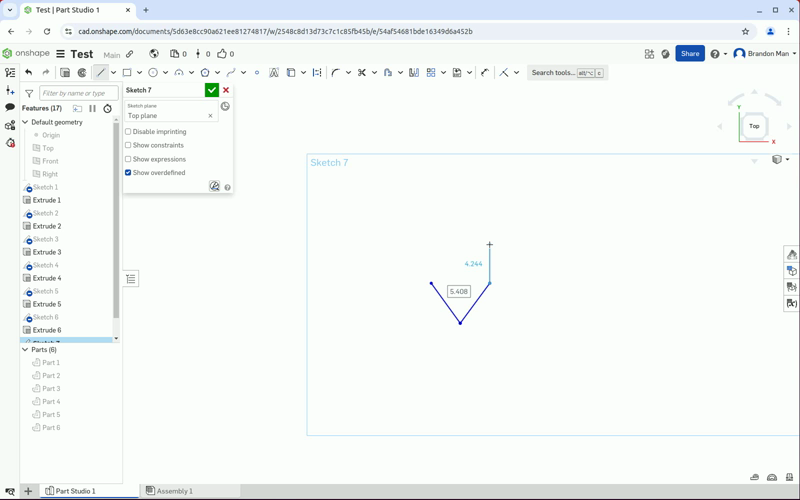
click(489, 244)
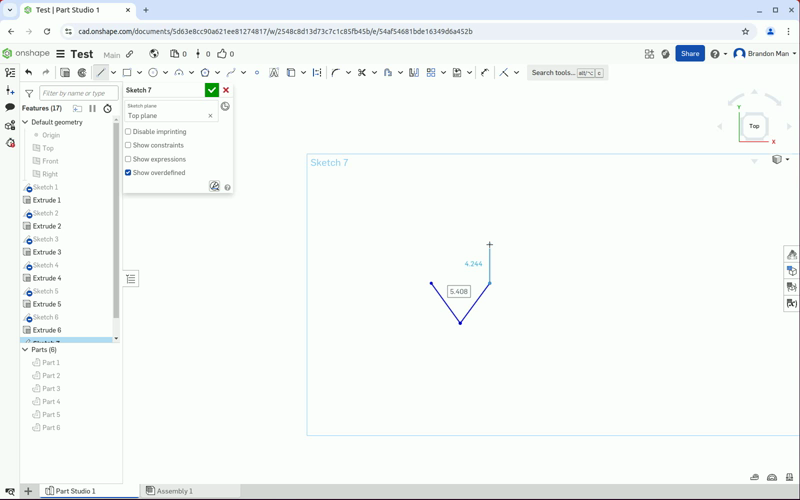
key_up(shift)
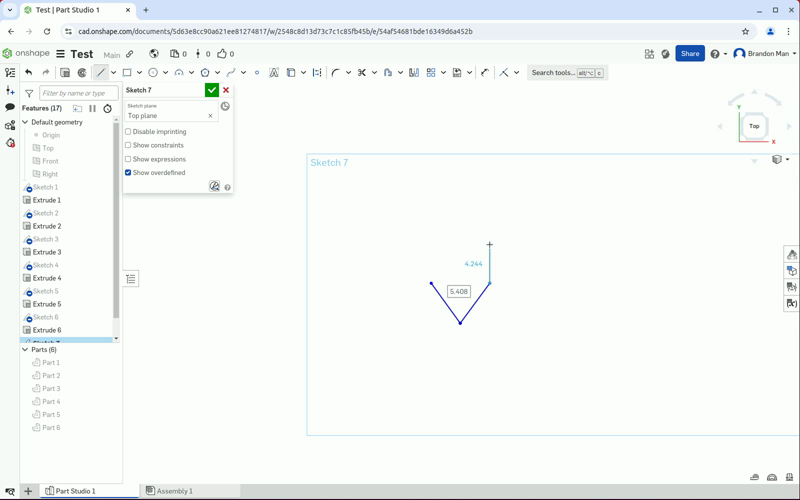
key_down(shift)
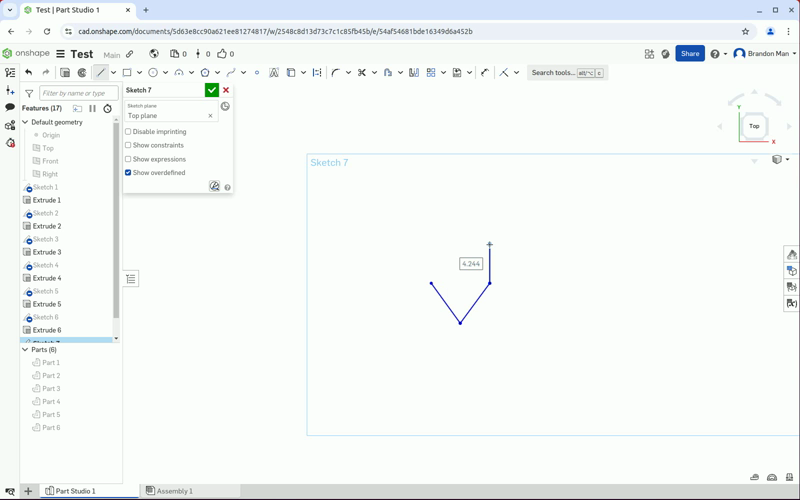
mouse_move(519, 244)
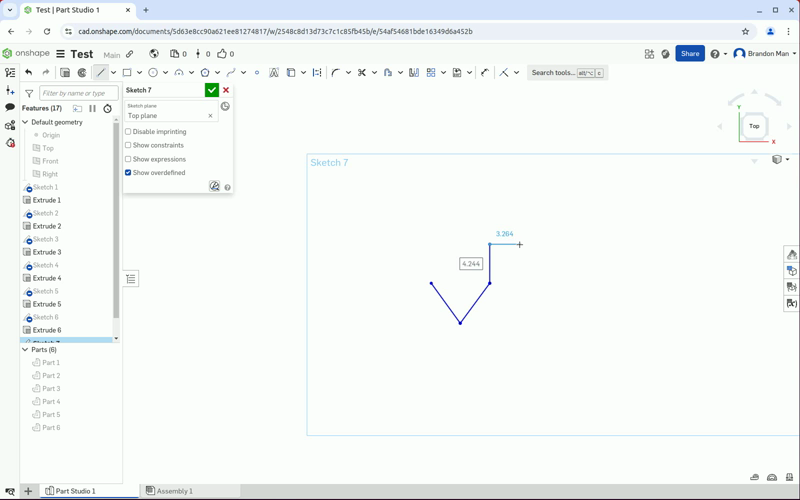
mouse_move(460, 231)
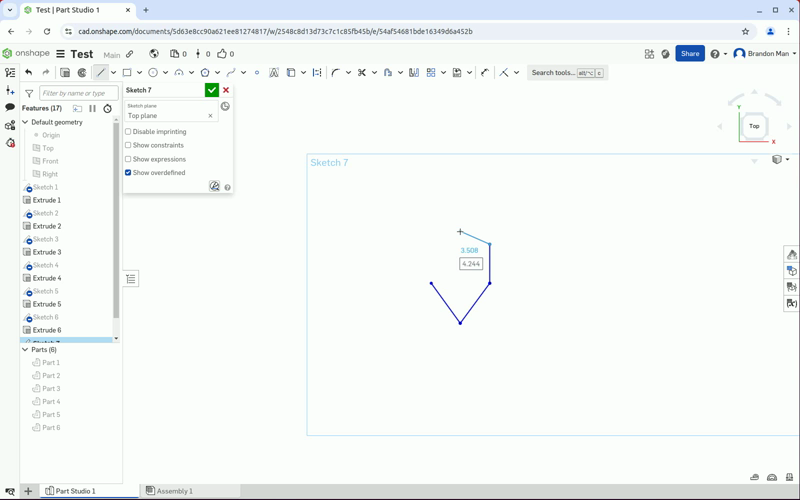
click(460, 231)
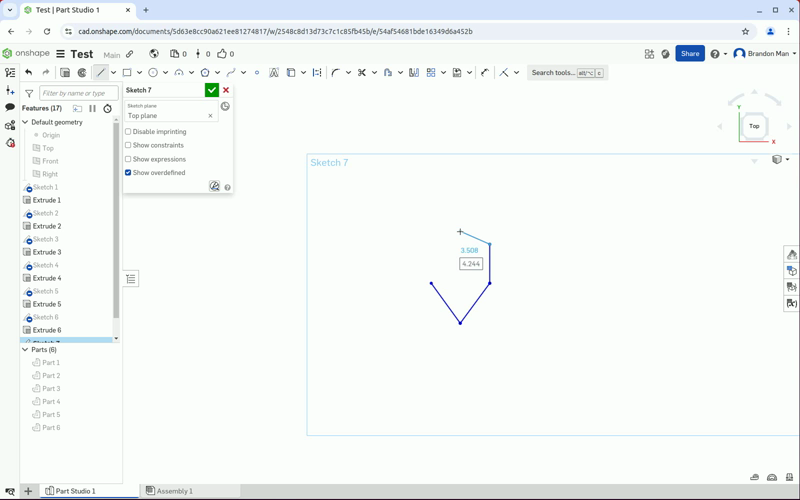
key_up(shift)
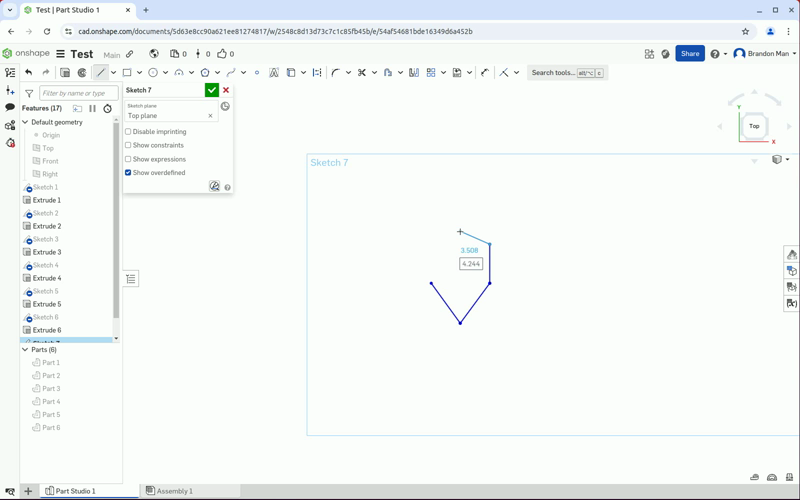
key_down(shift)
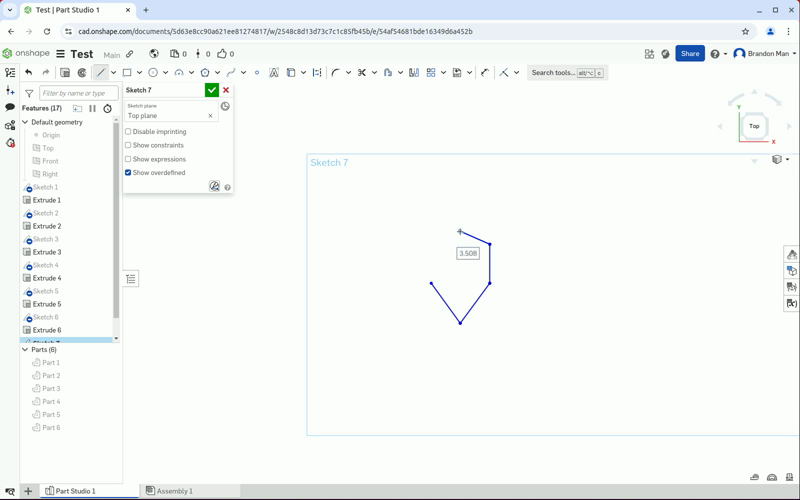
mouse_move(490, 231)
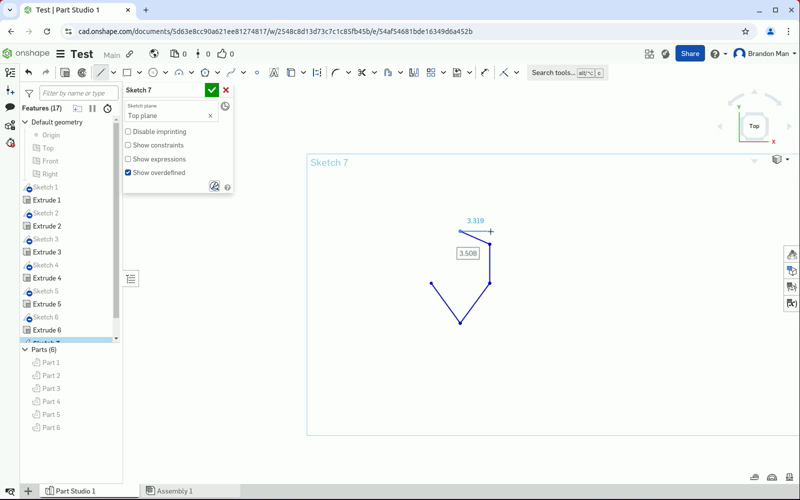
mouse_move(431, 244)
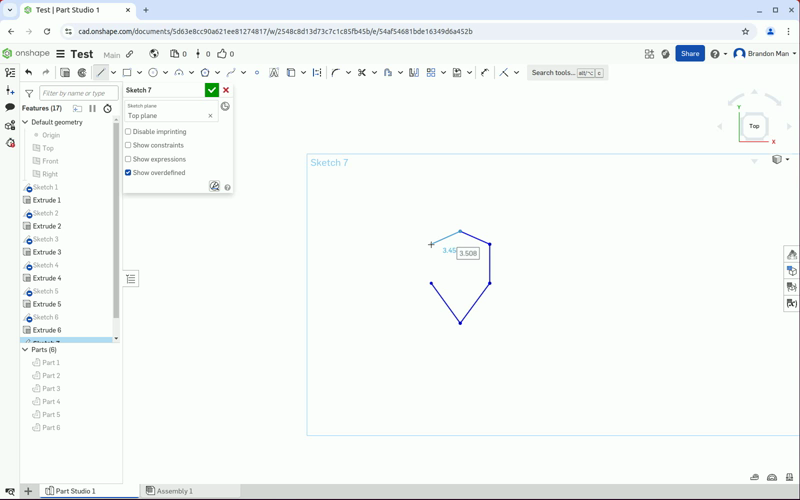
click(431, 244)
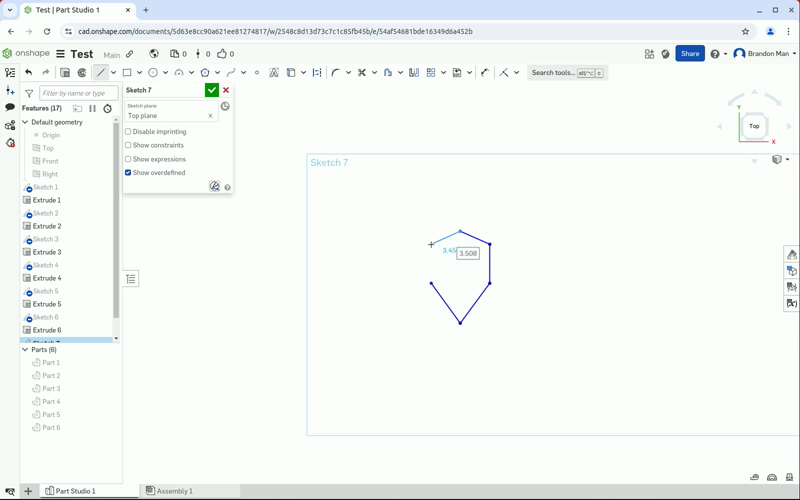
key_up(shift)
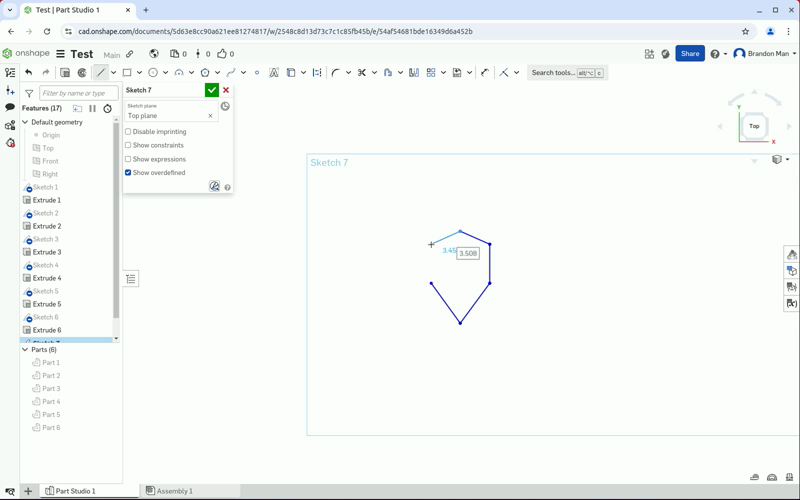
mouse_move(461, 244)
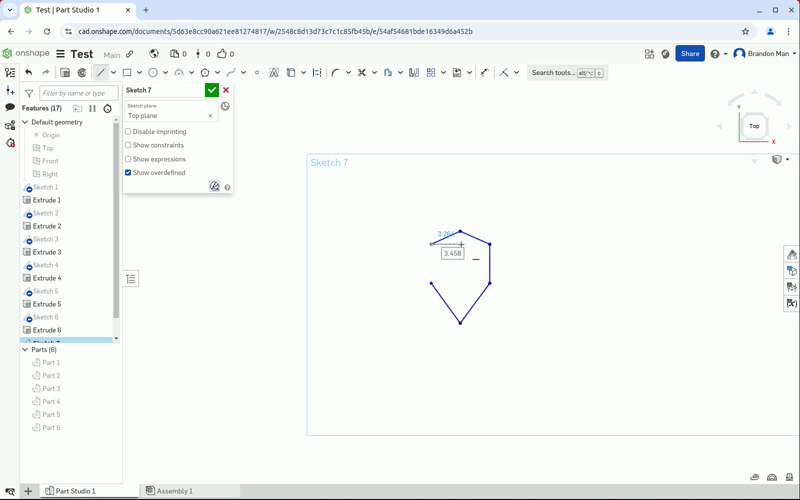
key_down(shift)
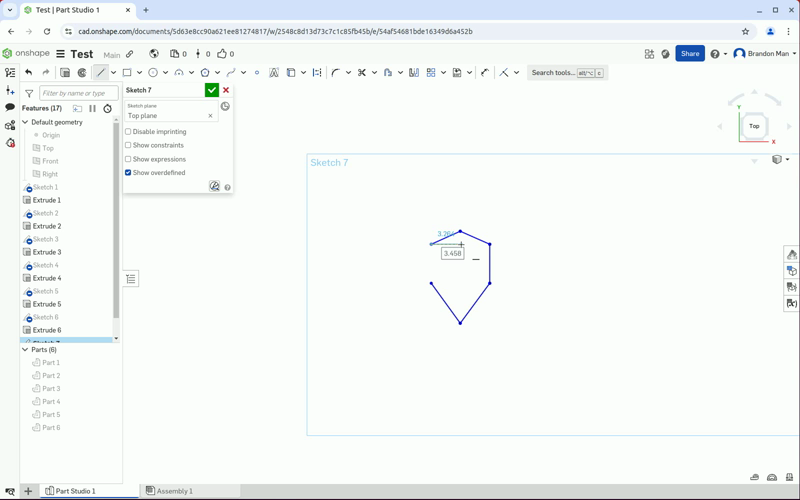
mouse_move(431, 283)
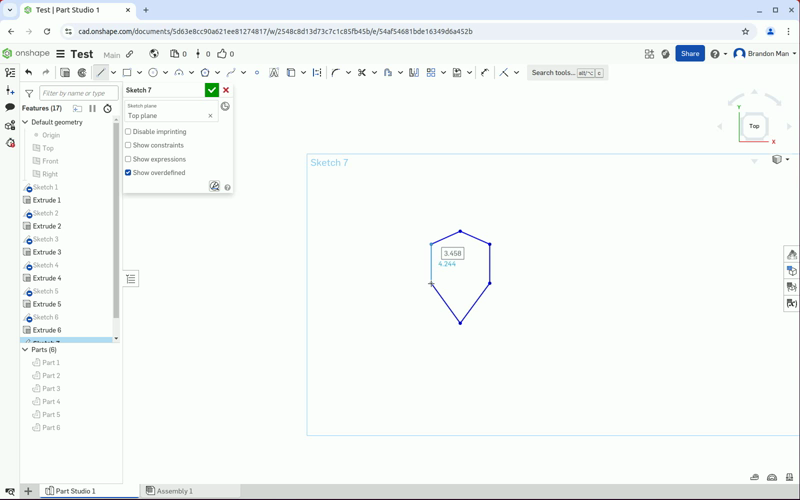
key_up(shift)
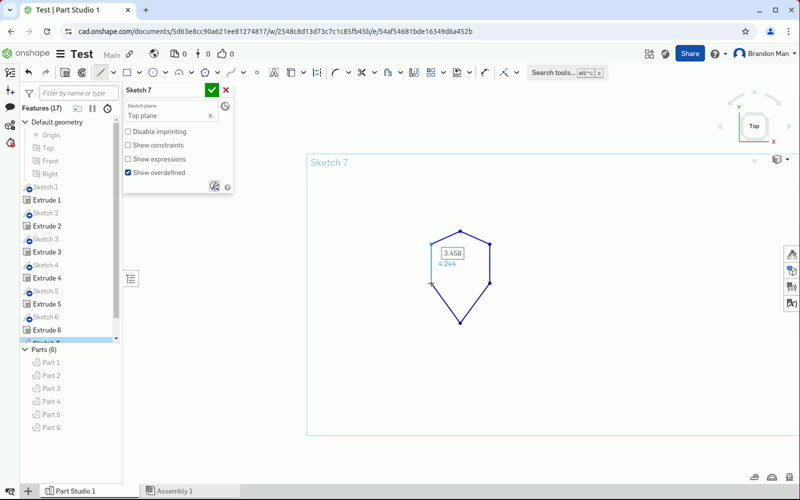
click(431, 283)
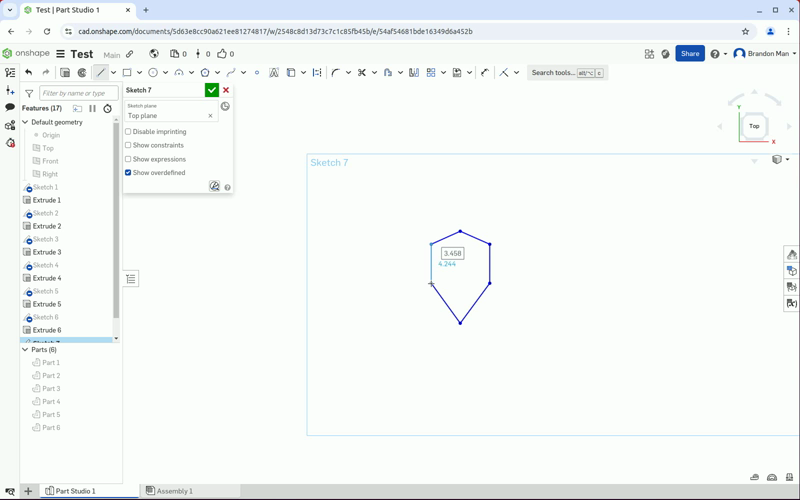
key(esc)
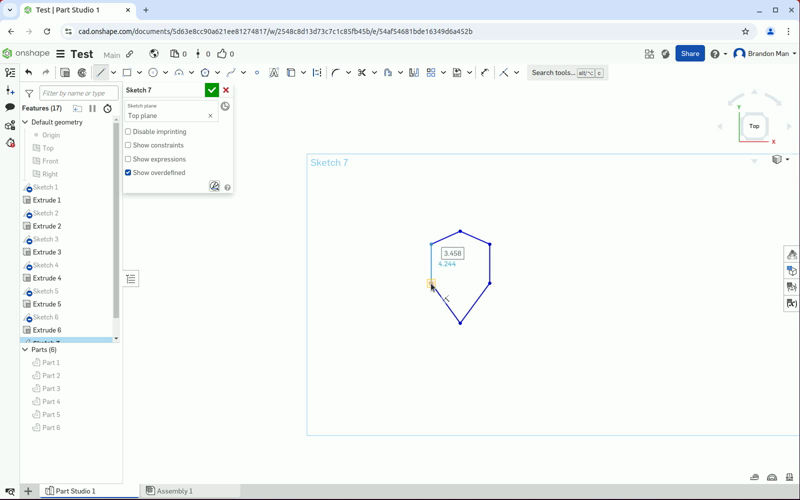
key(c)
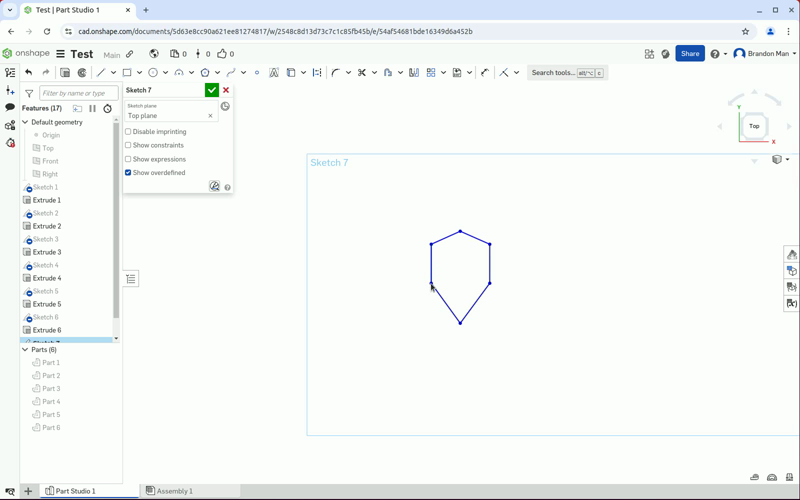
key_down(shift)
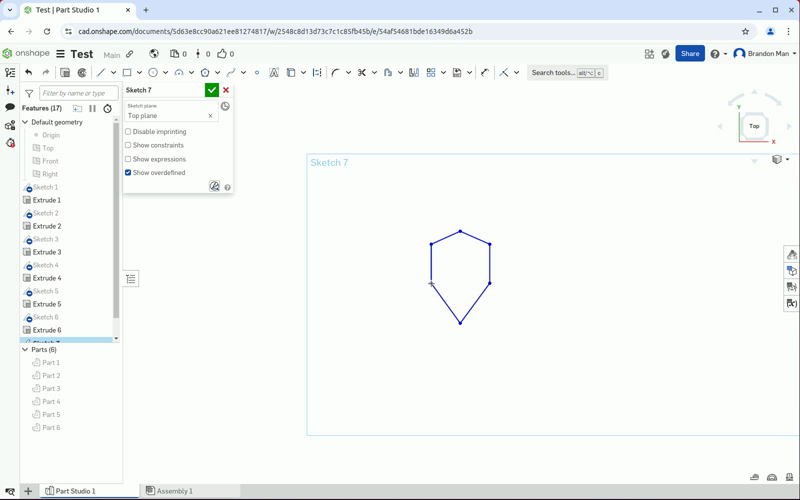
mouse_move(460, 300)
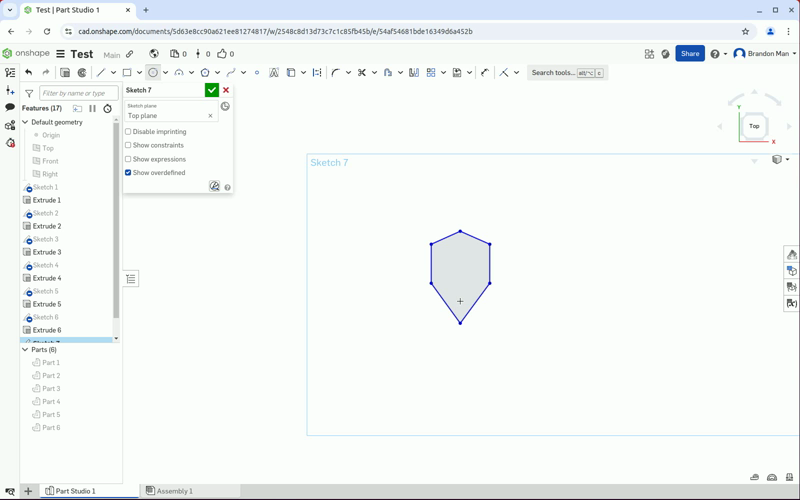
click(460, 300)
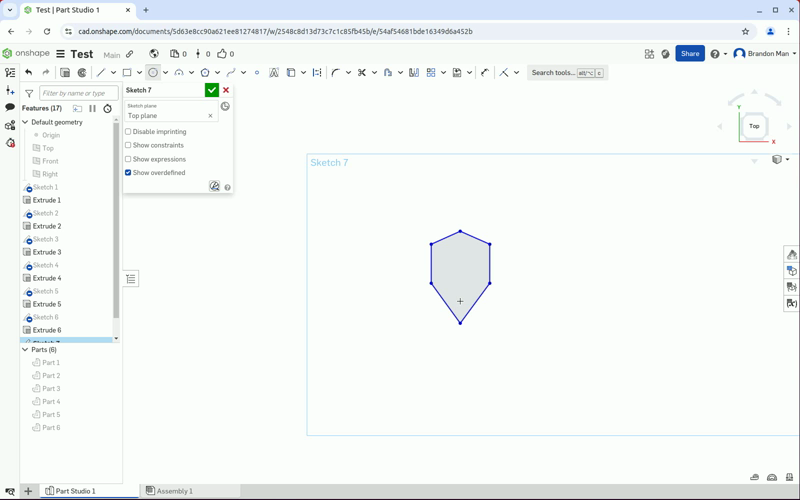
key_up(shift)
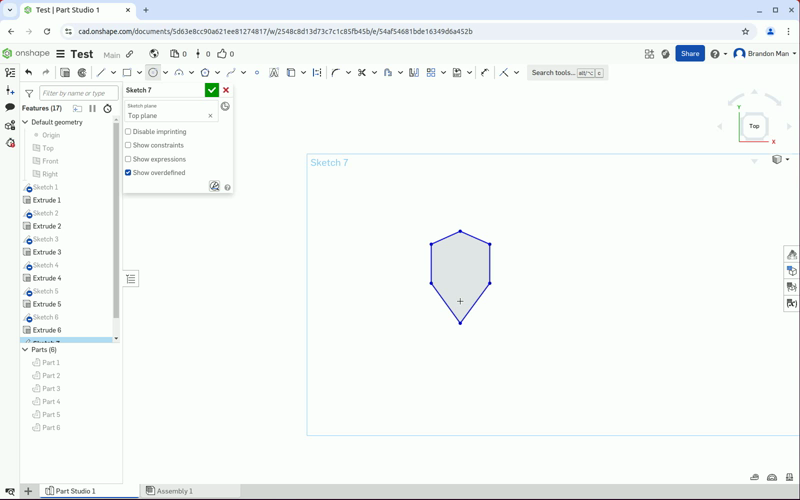
mouse_move(461, 300)
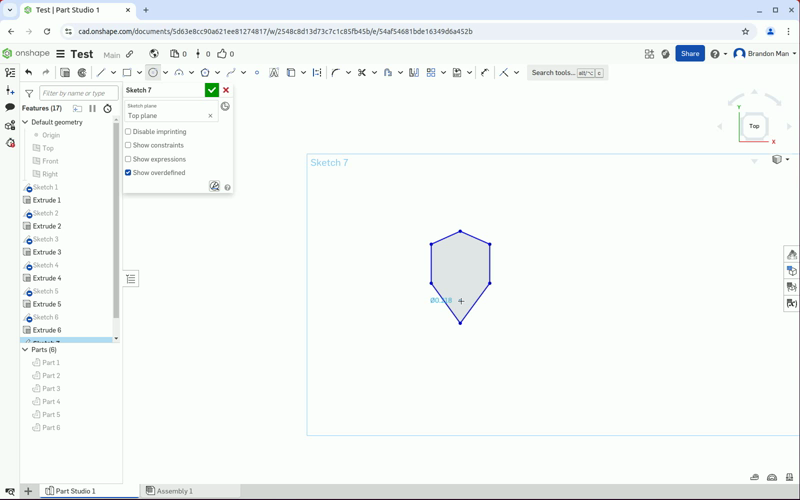
scroll(6)
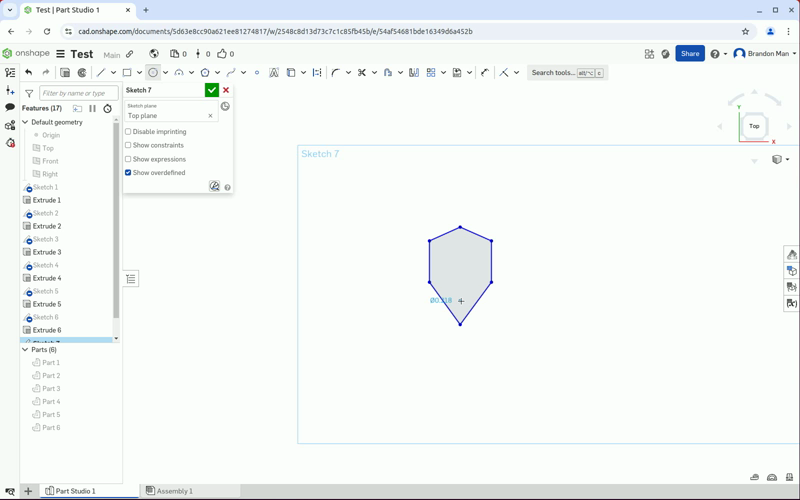
scroll(6)
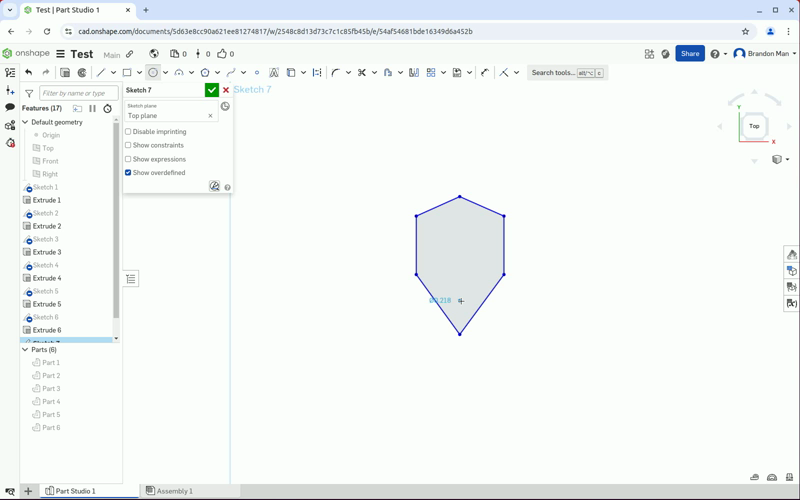
scroll(6)
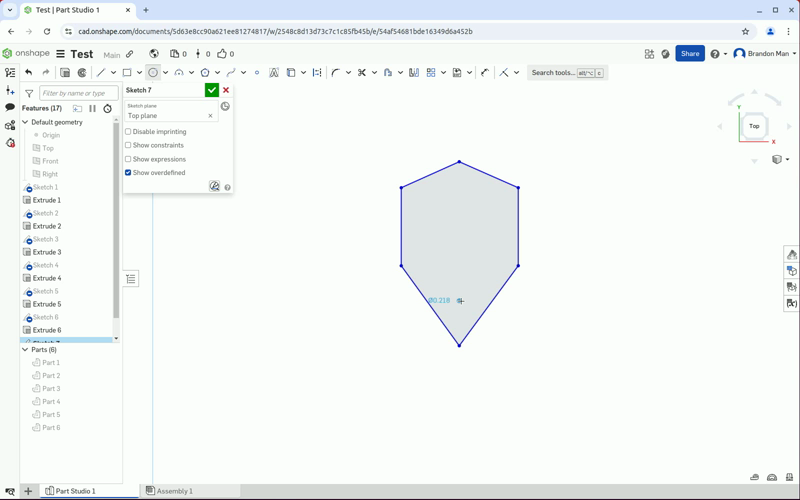
scroll(6)
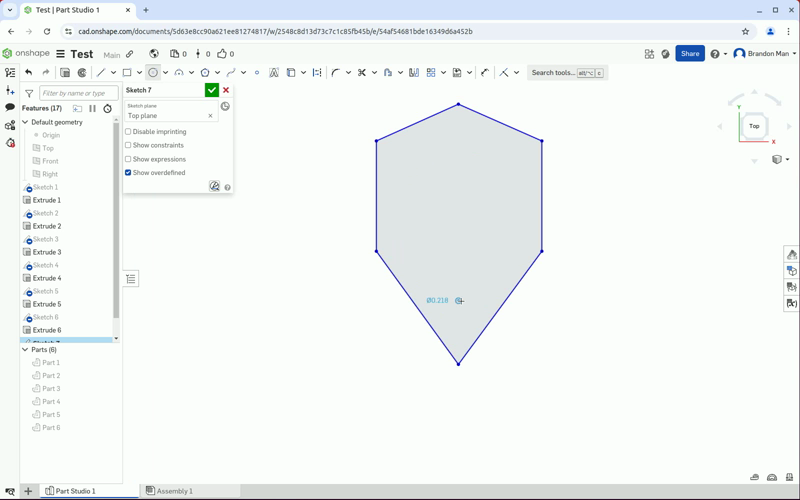
scroll(6)
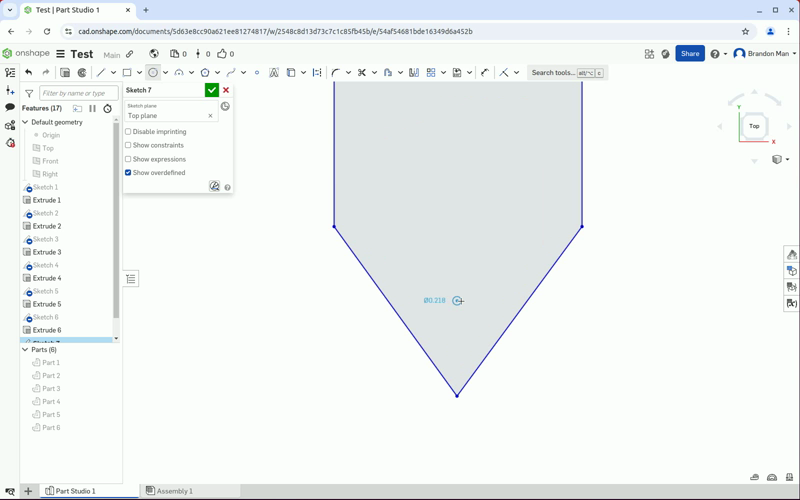
scroll(6)
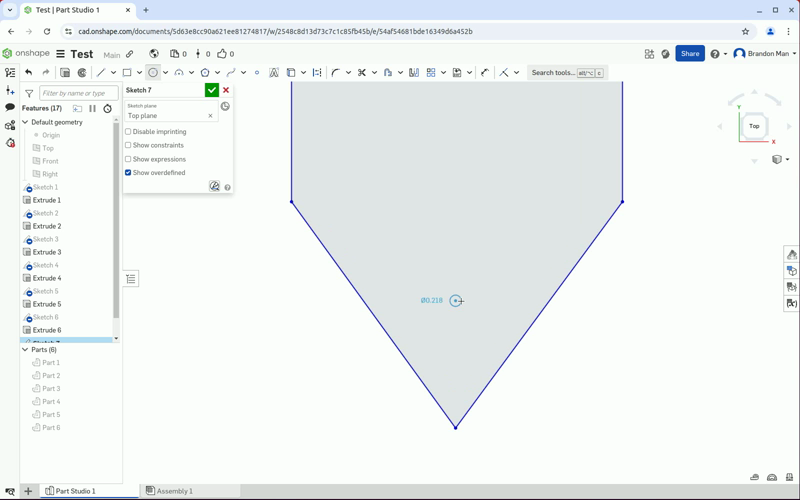
scroll(6)
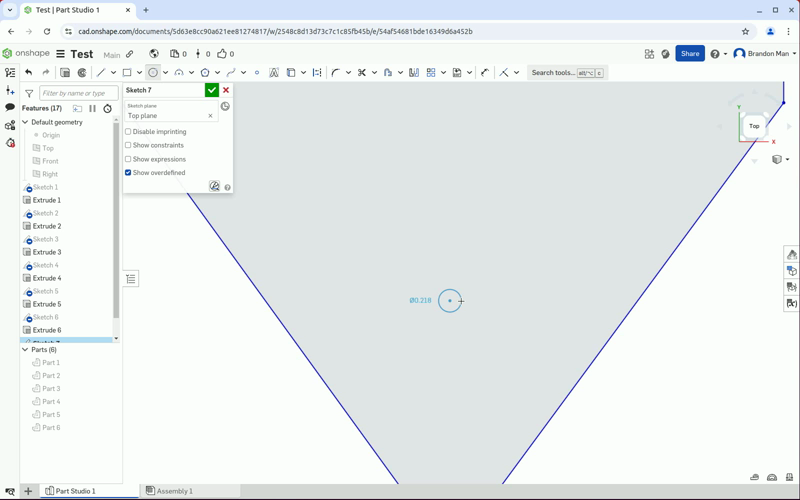
click(461, 300)
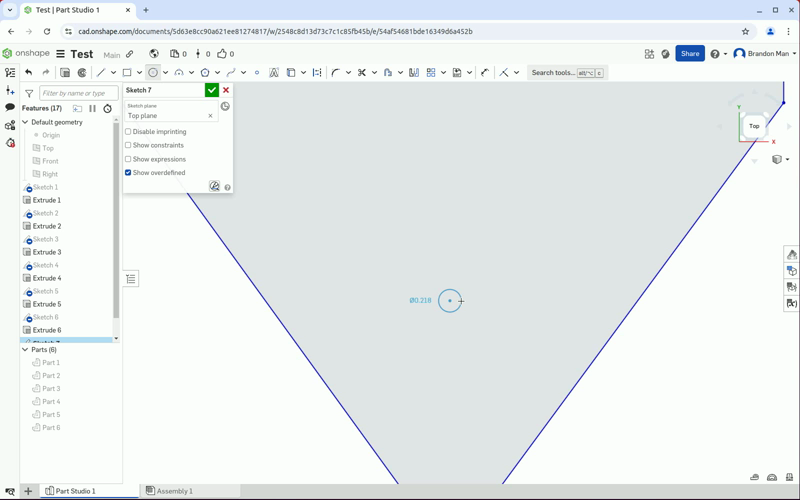
scroll(-6)
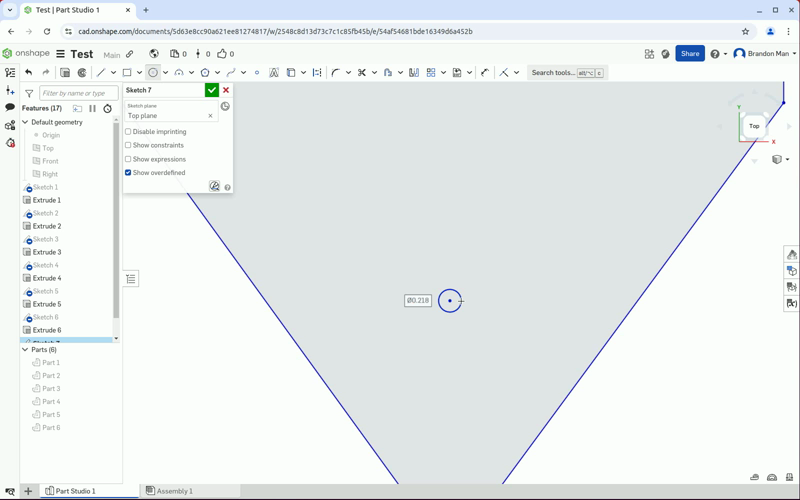
scroll(-6)
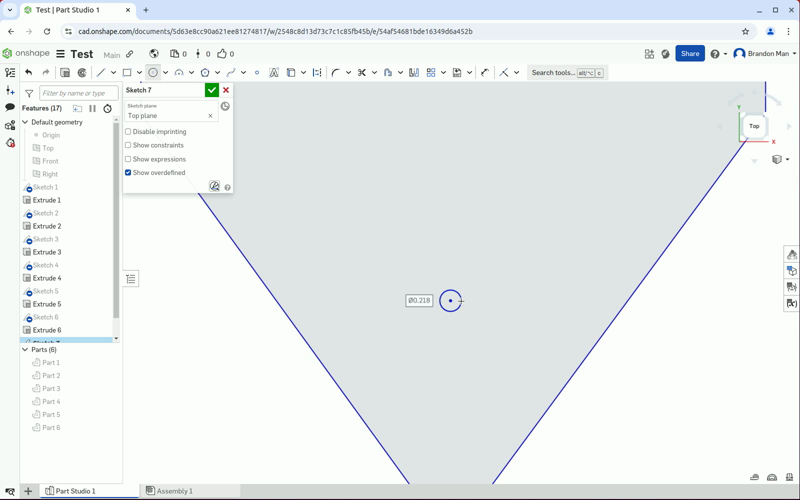
scroll(-6)
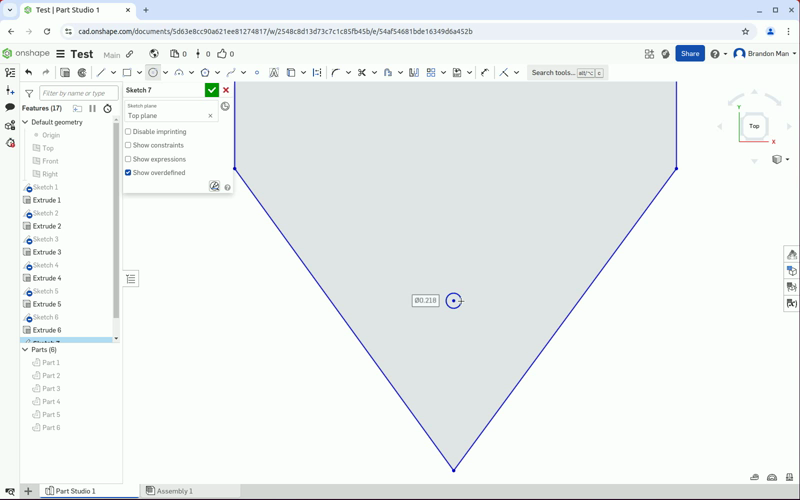
scroll(-6)
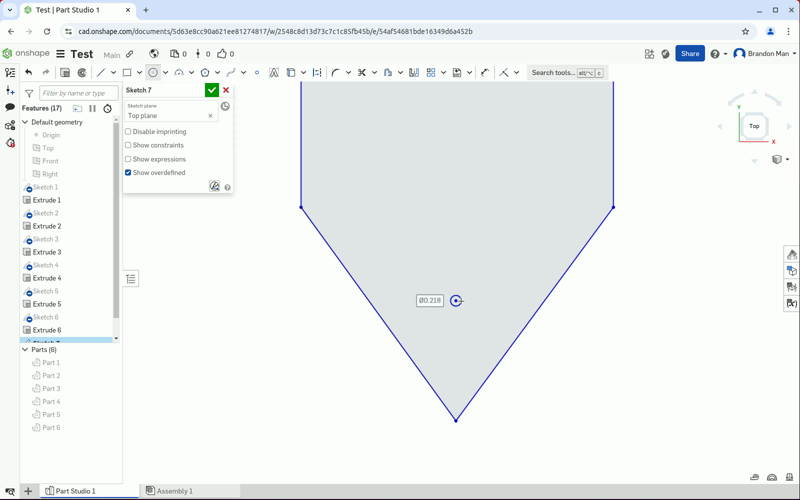
scroll(-6)
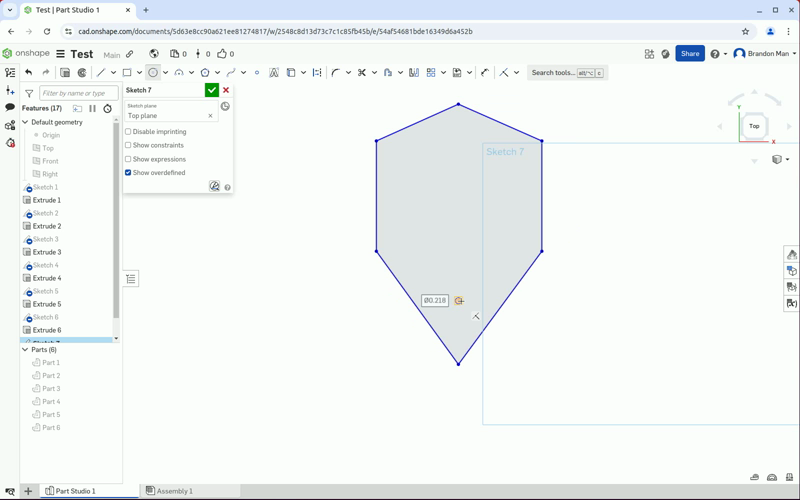
scroll(-6)
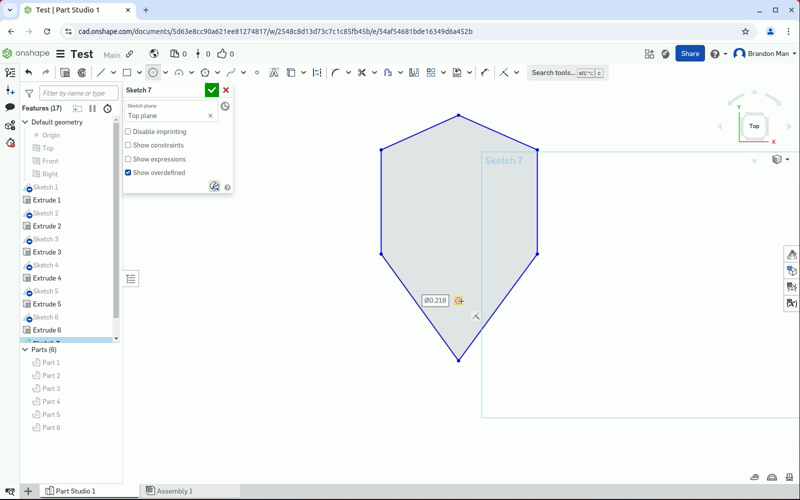
scroll(-6)
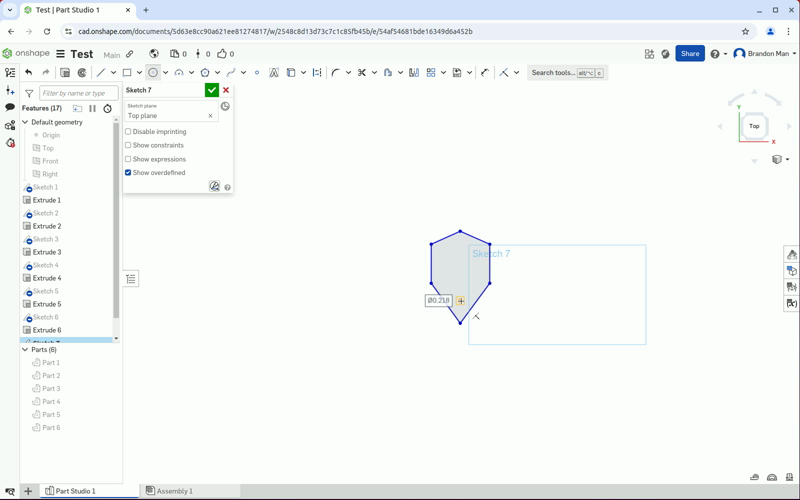
key(esc)
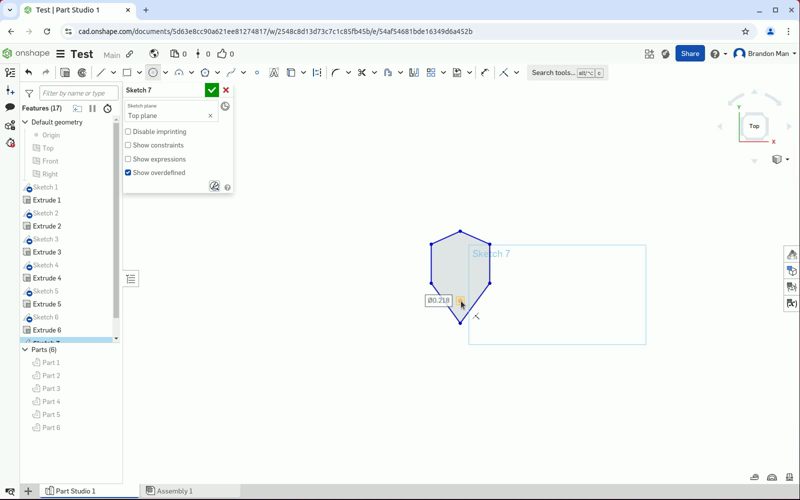
key(c)
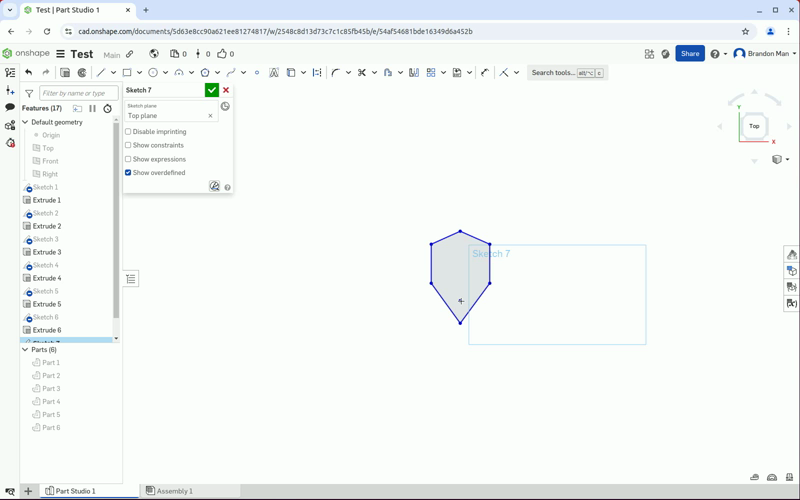
key_down(shift)
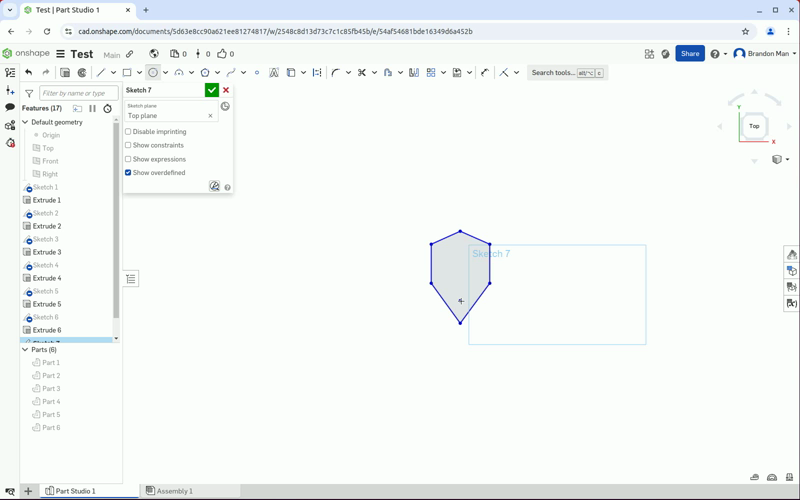
mouse_move(460, 287)
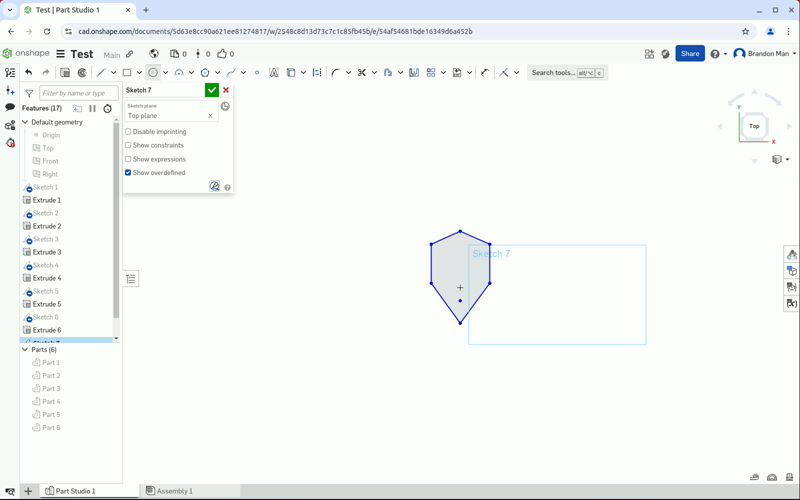
click(460, 287)
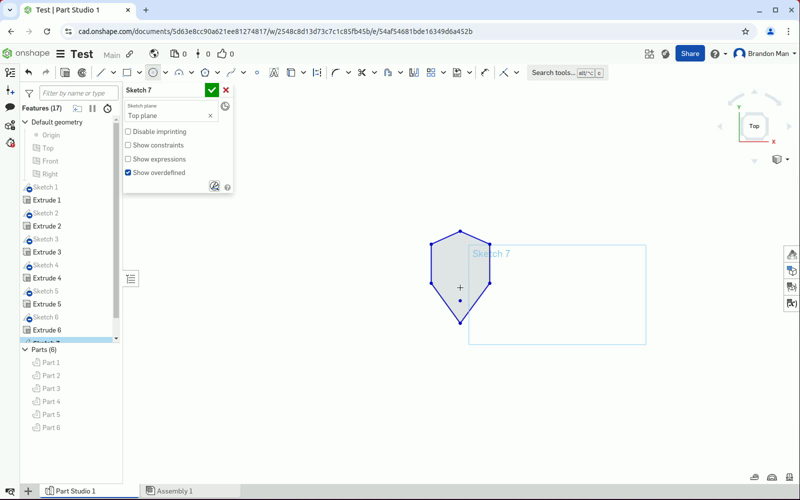
key_up(shift)
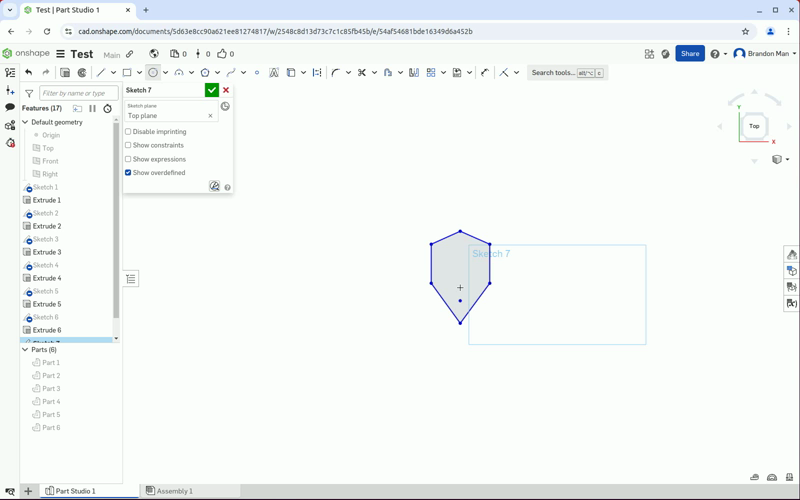
mouse_move(461, 287)
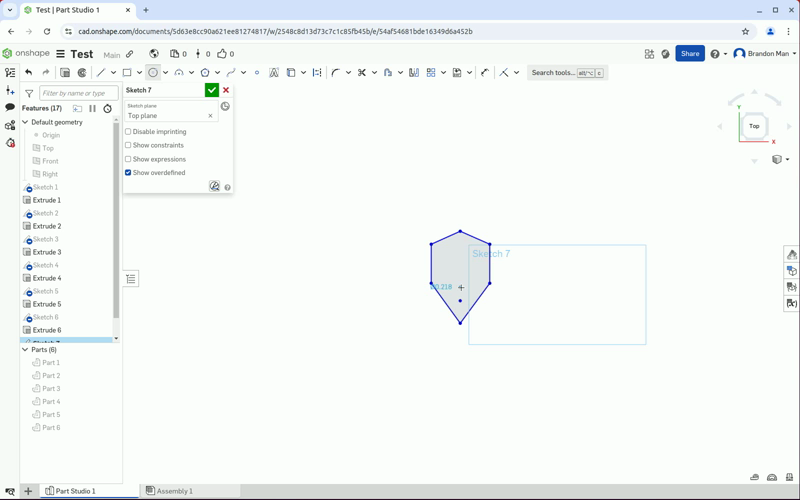
scroll(6)
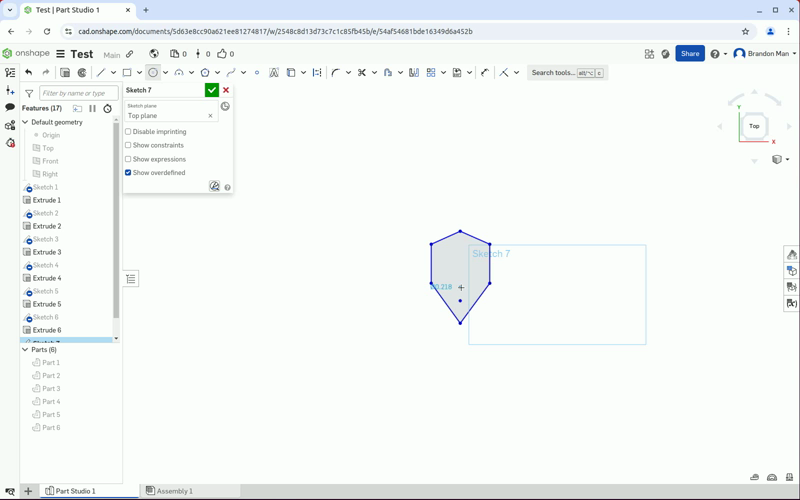
scroll(6)
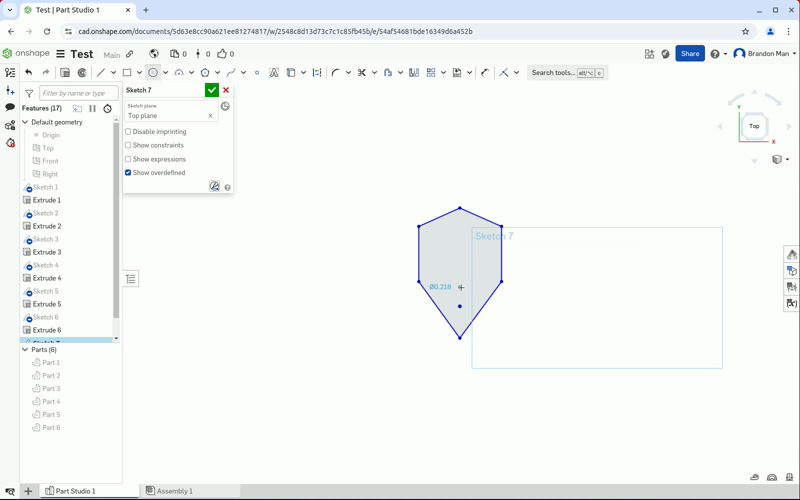
scroll(6)
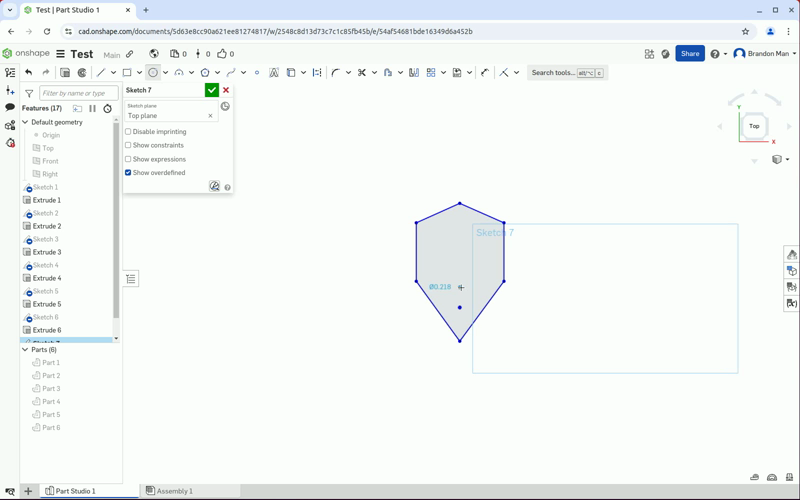
scroll(6)
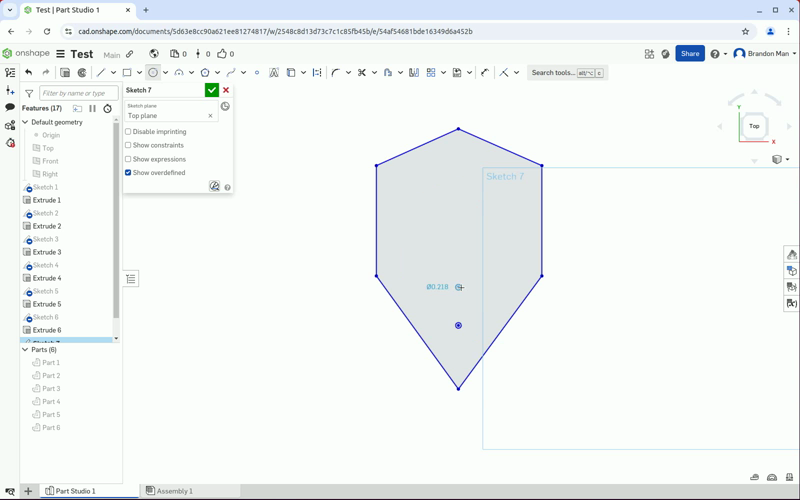
scroll(6)
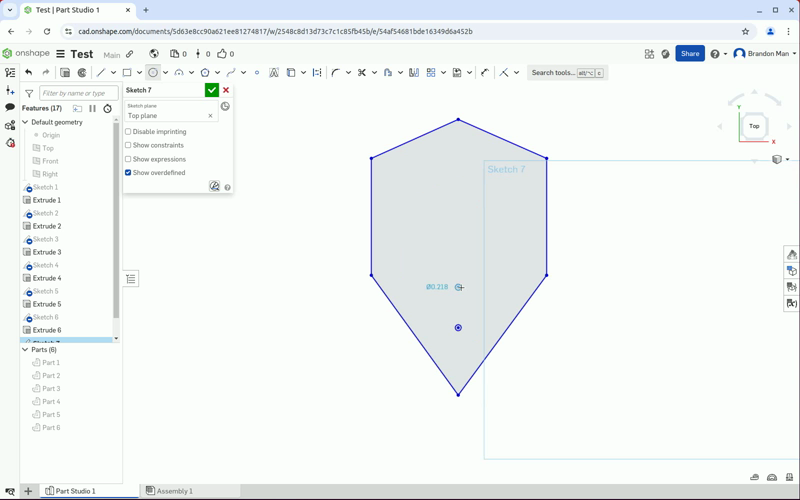
scroll(6)
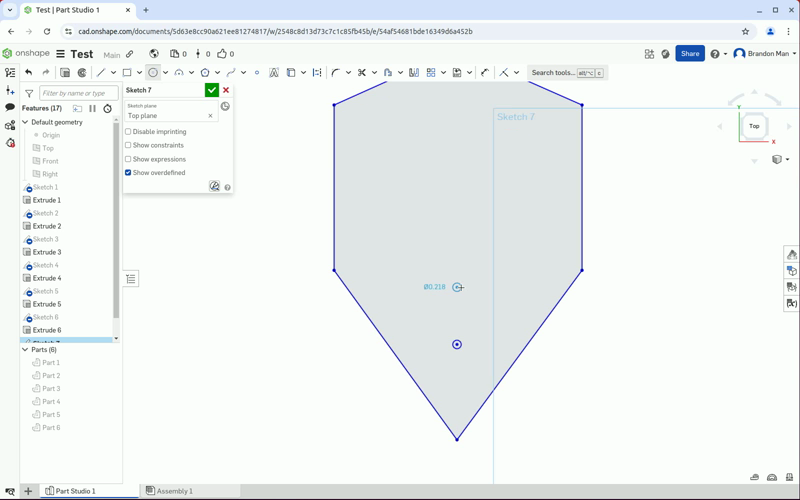
scroll(6)
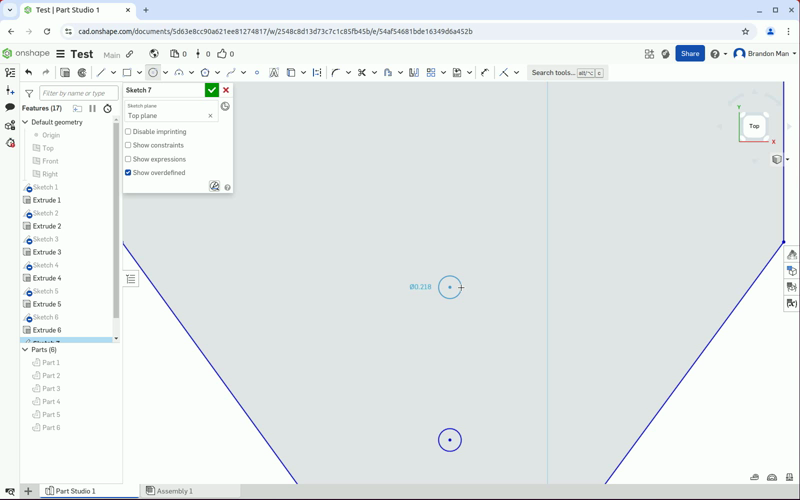
click(461, 287)
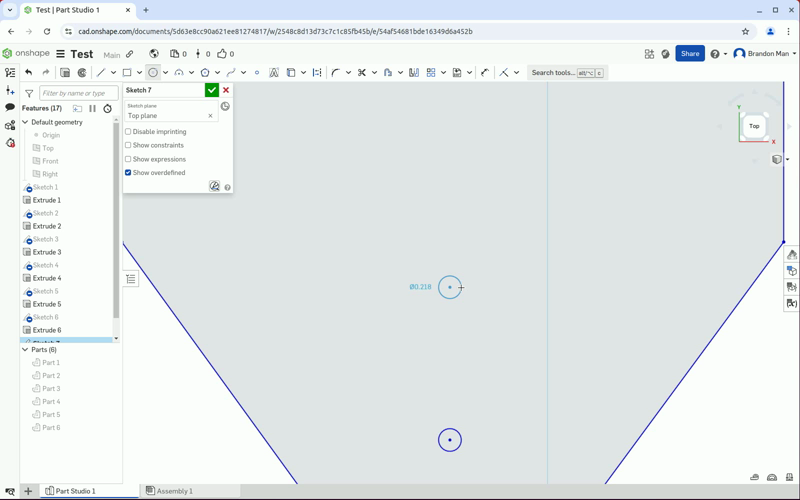
scroll(-6)
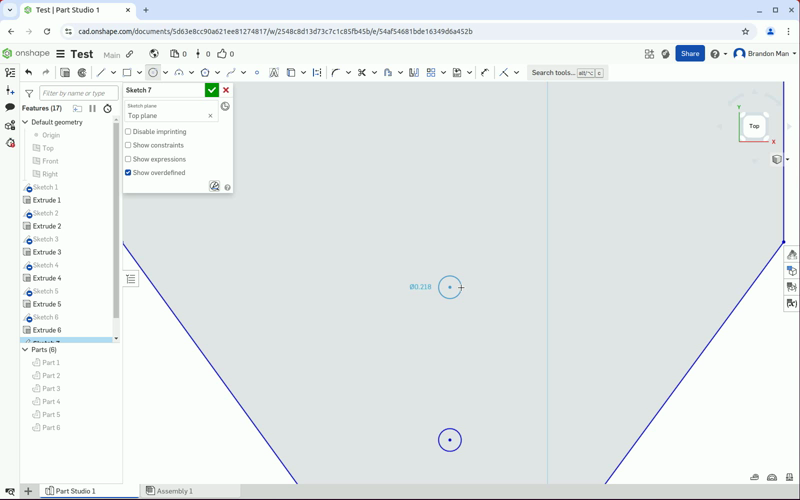
scroll(-6)
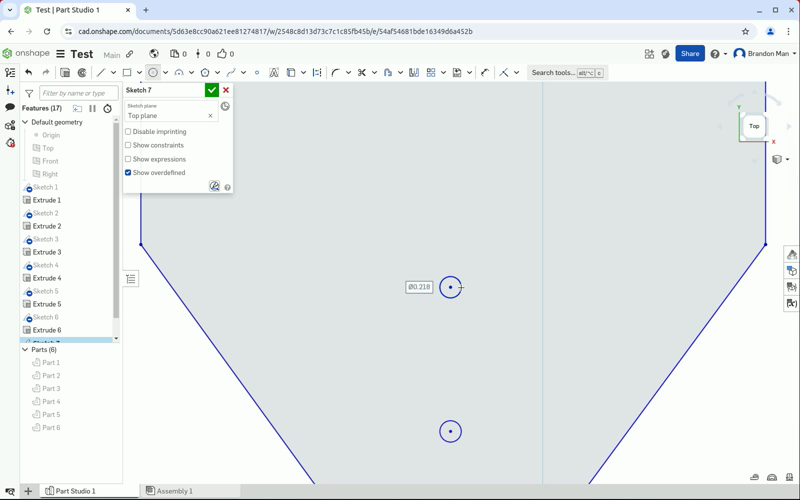
scroll(-6)
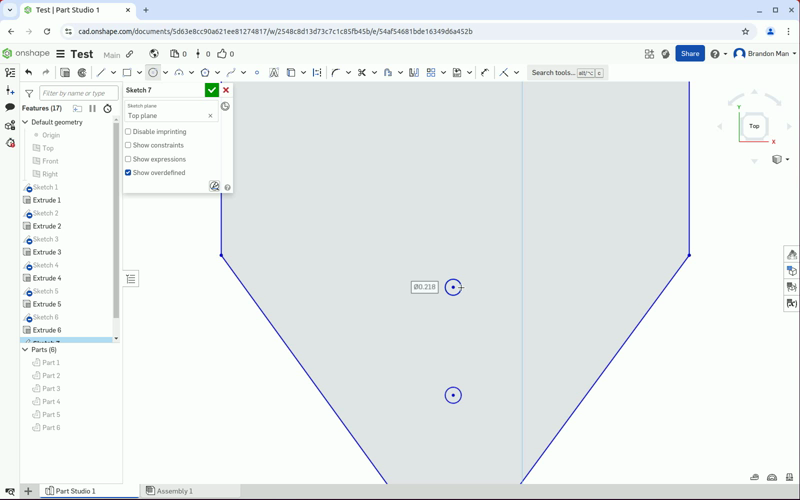
scroll(-6)
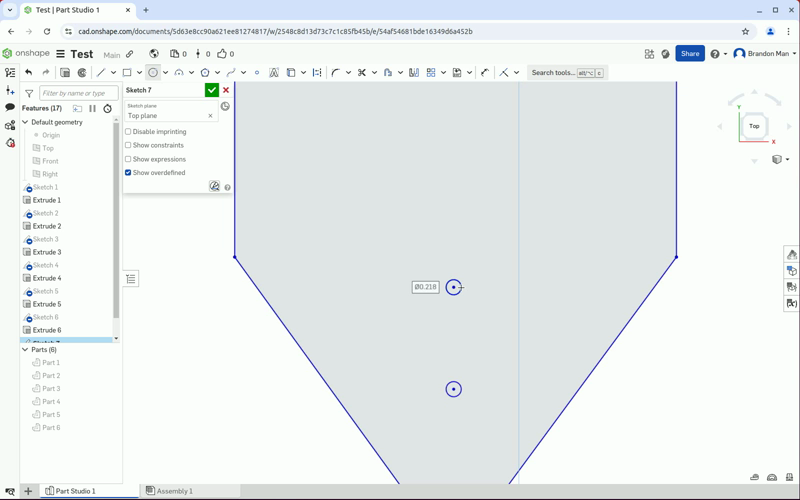
scroll(-6)
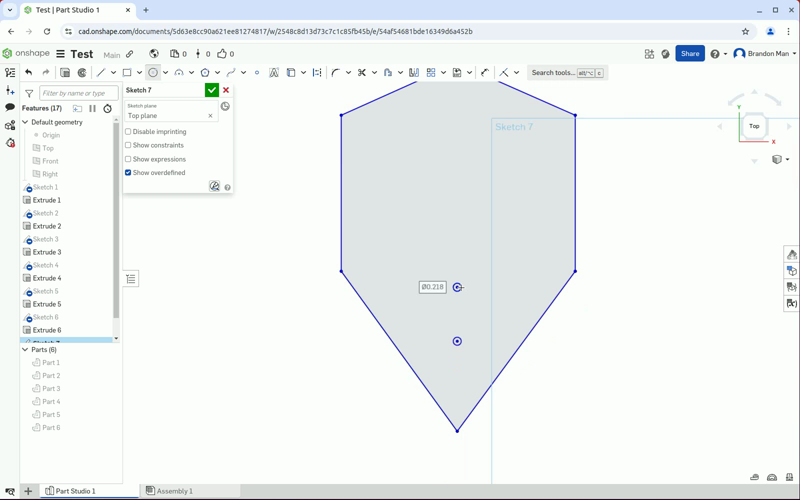
scroll(-6)
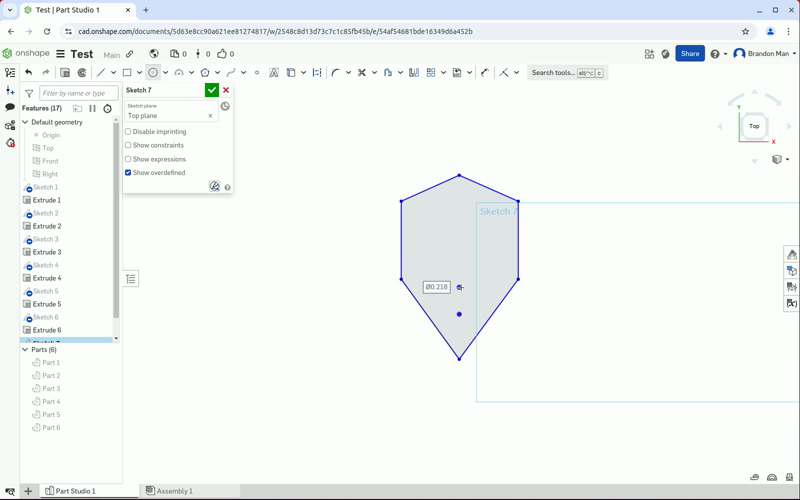
scroll(-6)
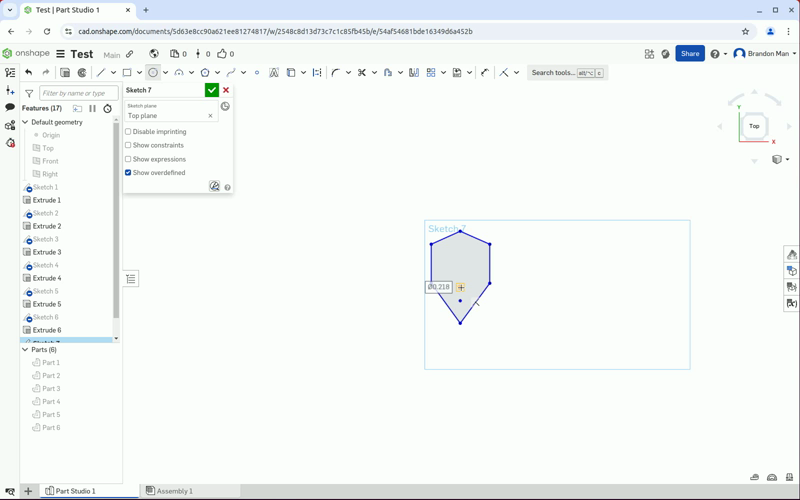
key(esc)
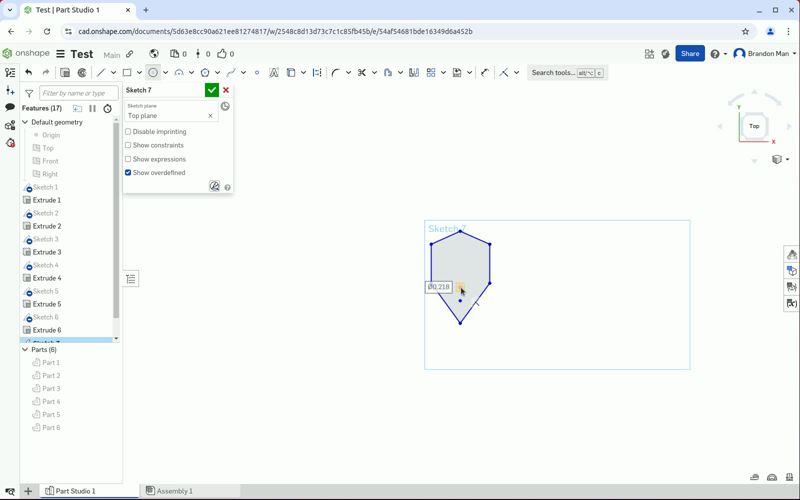
key(c)
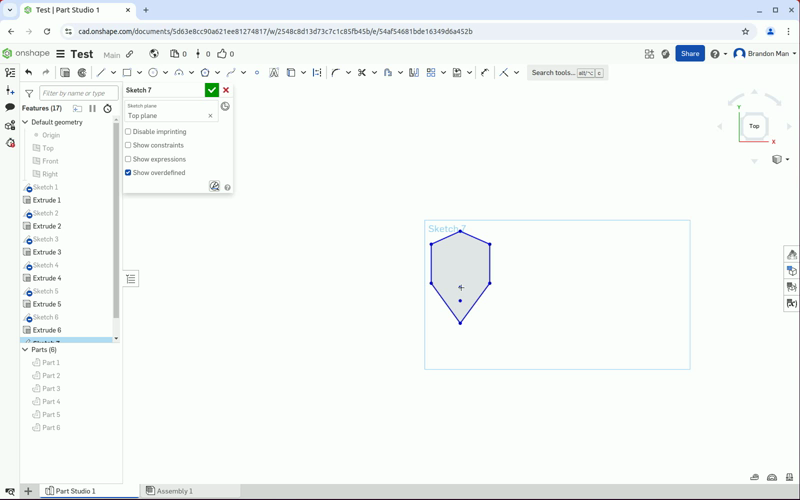
key_down(shift)
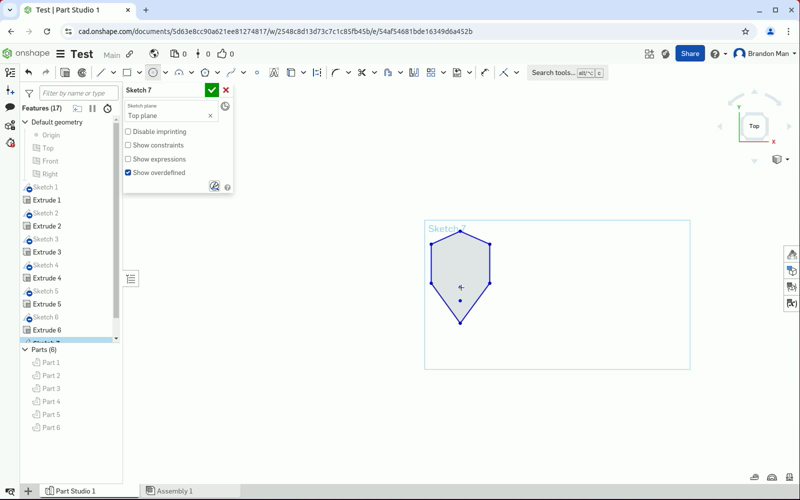
mouse_move(460, 260)
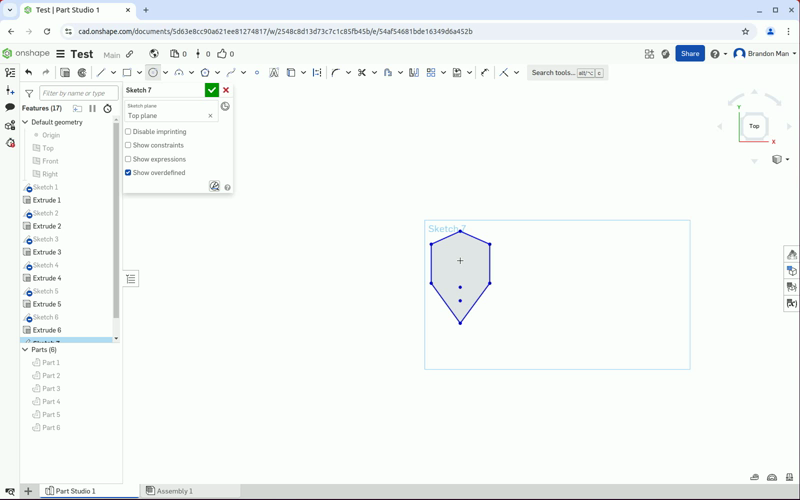
click(460, 260)
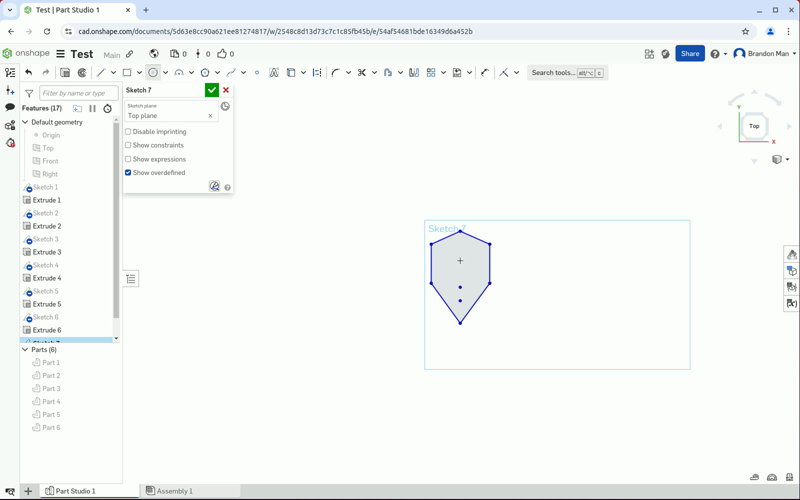
key_up(shift)
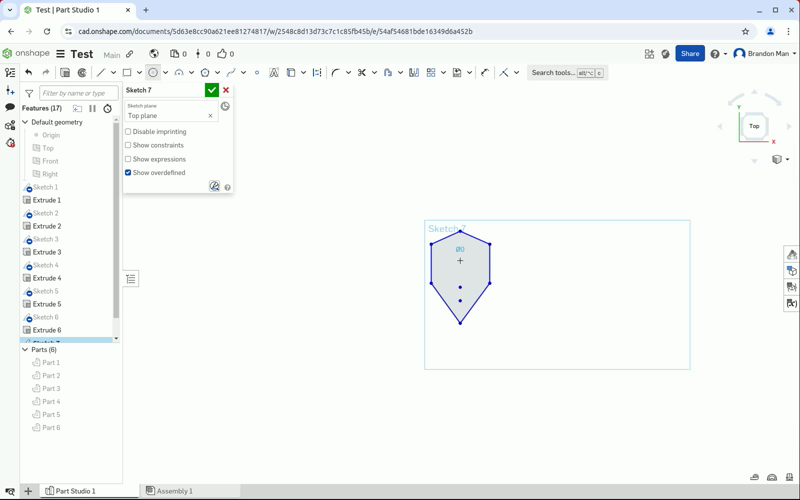
mouse_move(461, 260)
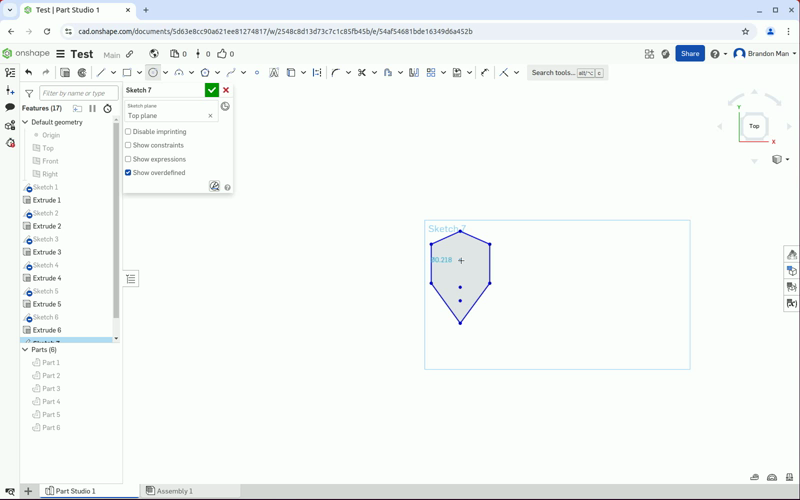
scroll(6)
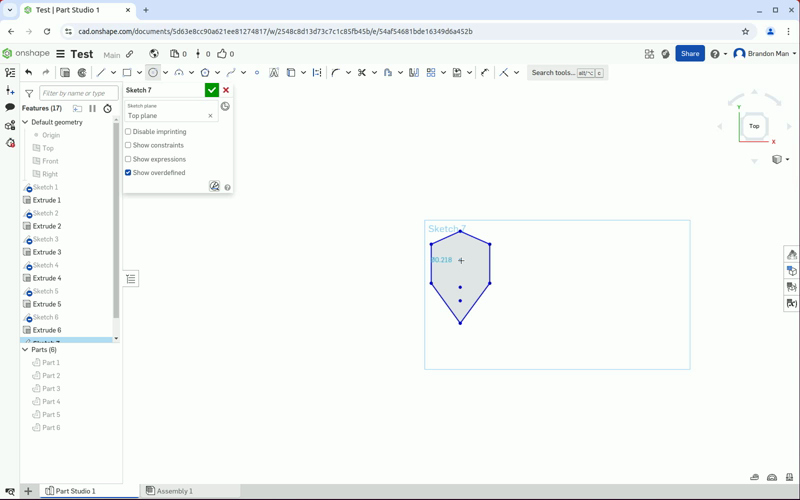
scroll(6)
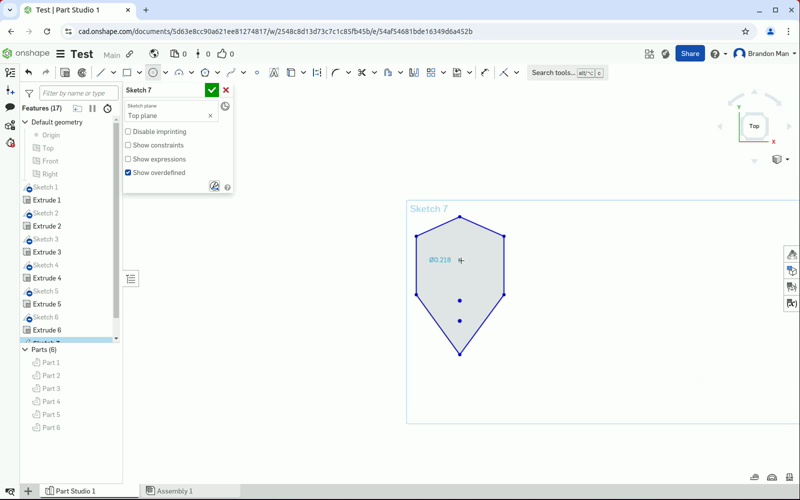
scroll(6)
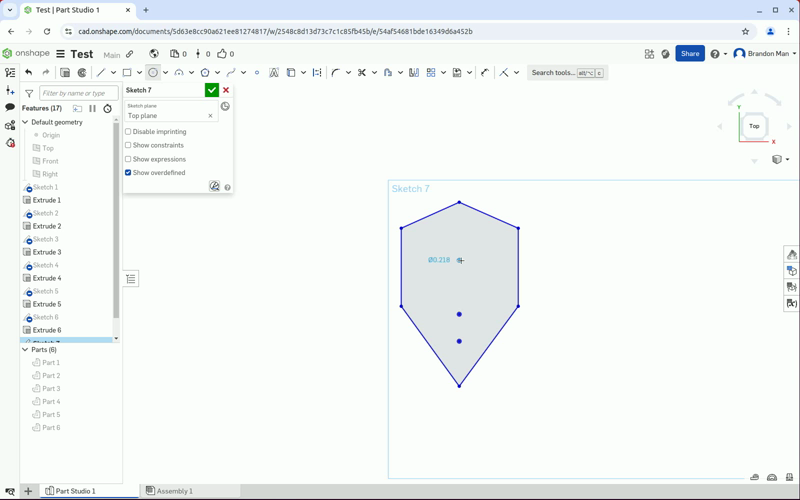
scroll(6)
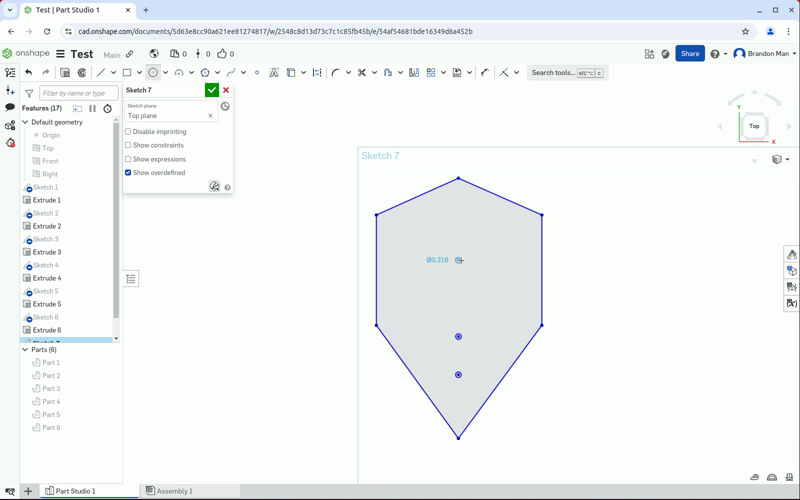
scroll(6)
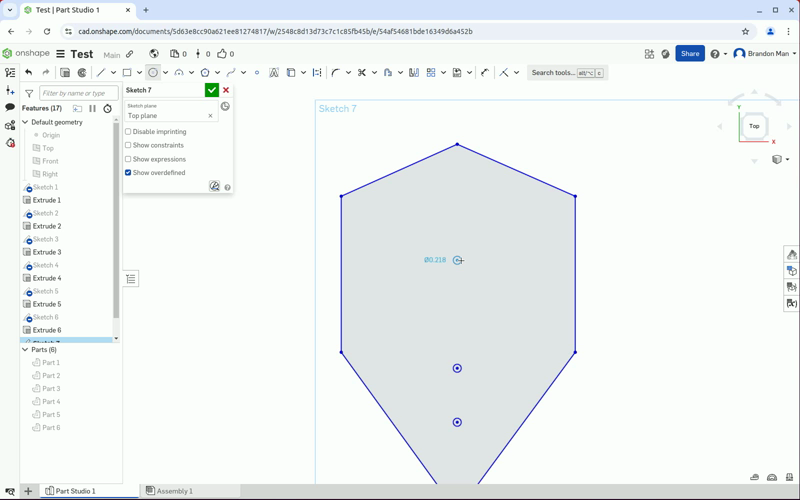
scroll(6)
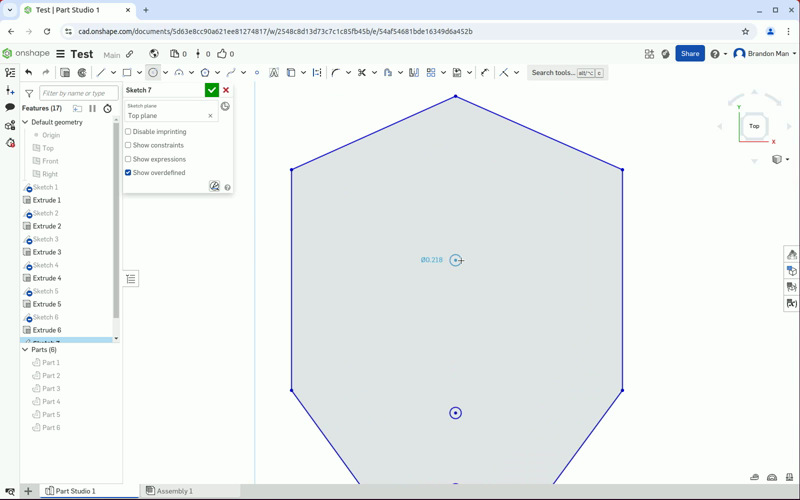
scroll(6)
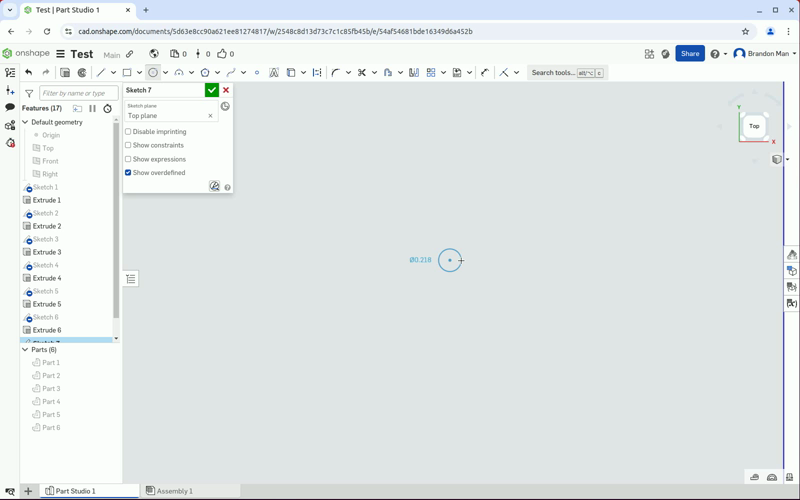
click(461, 260)
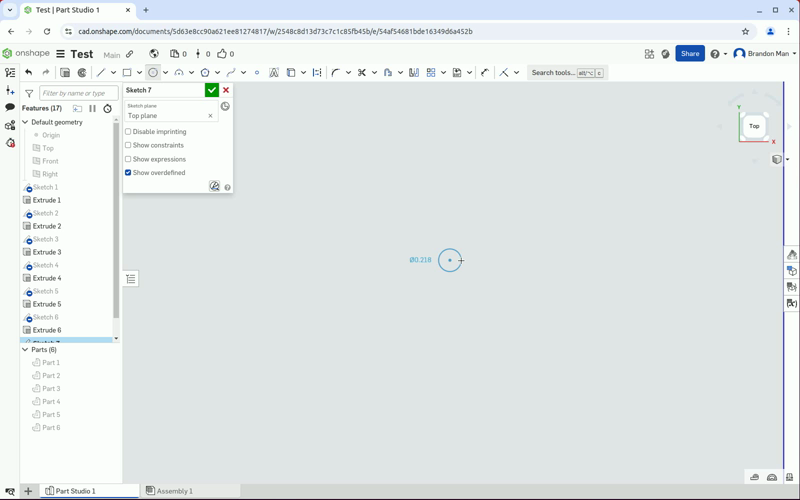
scroll(-6)
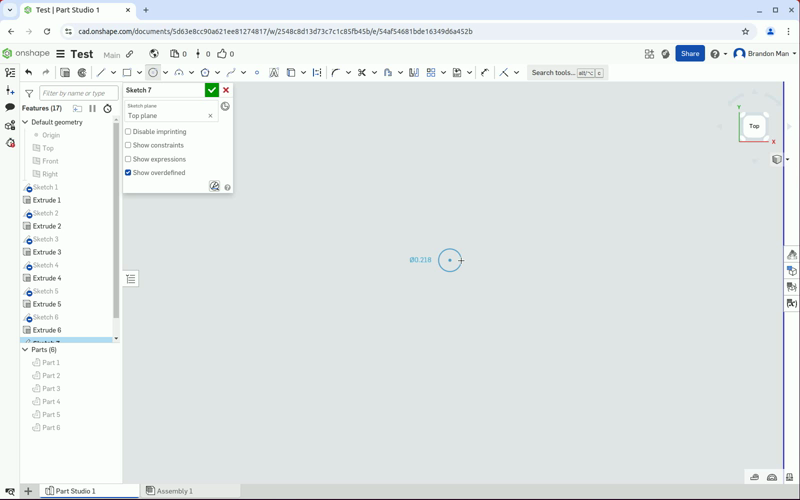
scroll(-6)
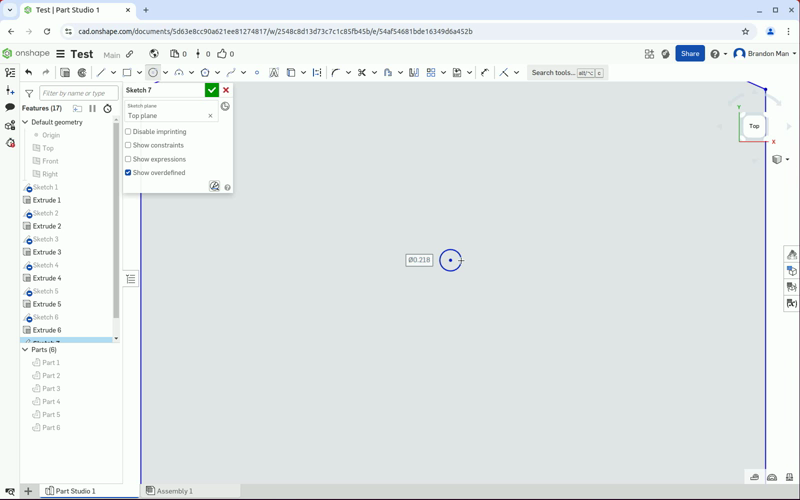
scroll(-6)
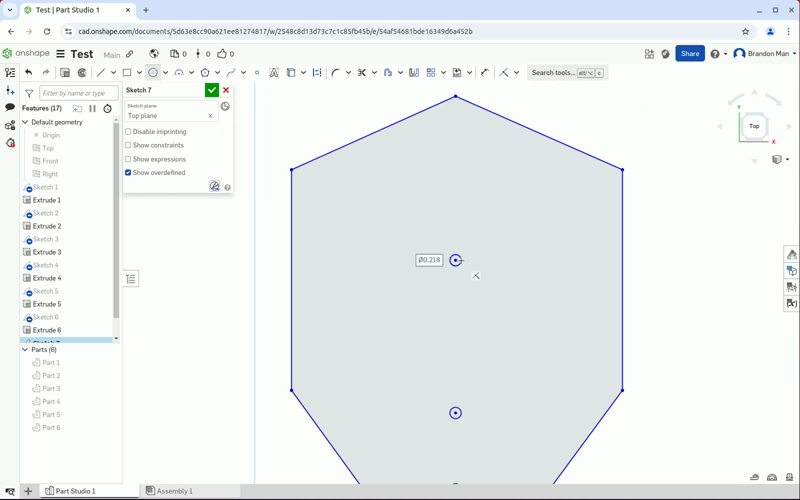
scroll(-6)
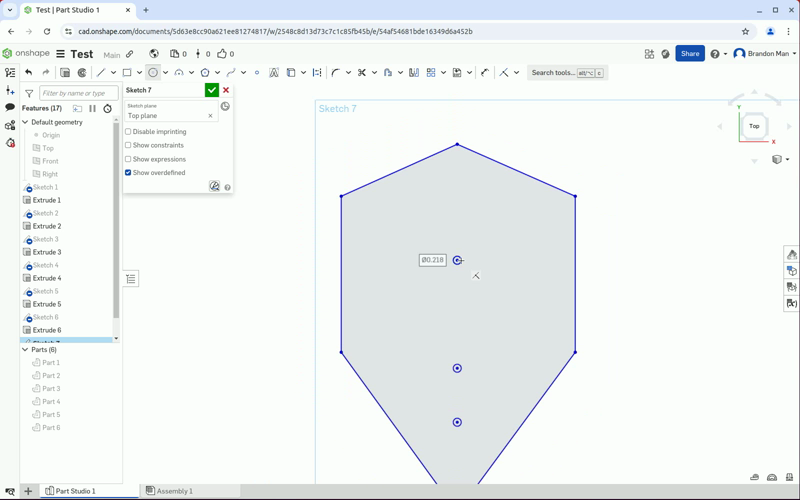
scroll(-6)
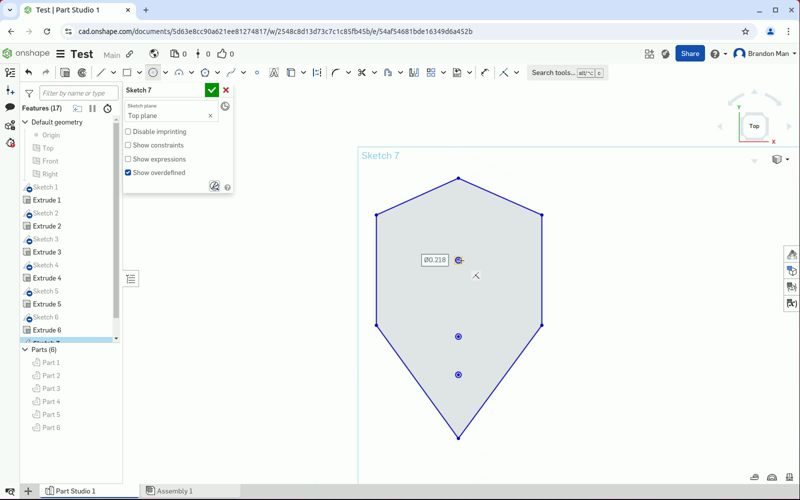
scroll(-6)
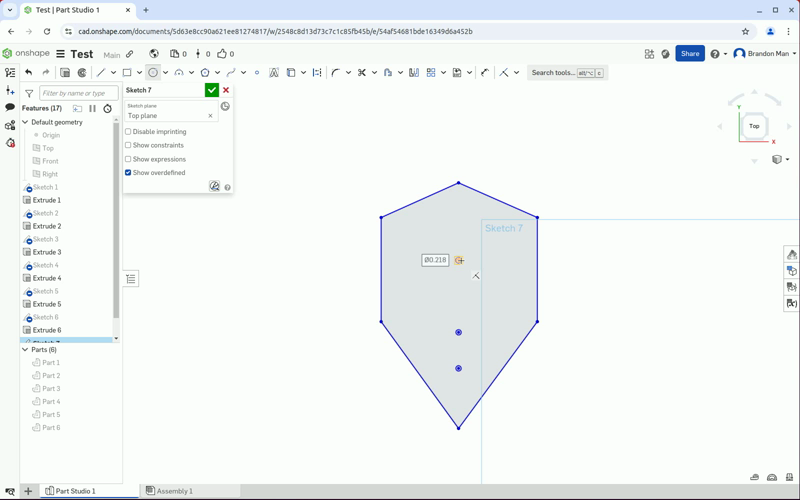
scroll(-6)
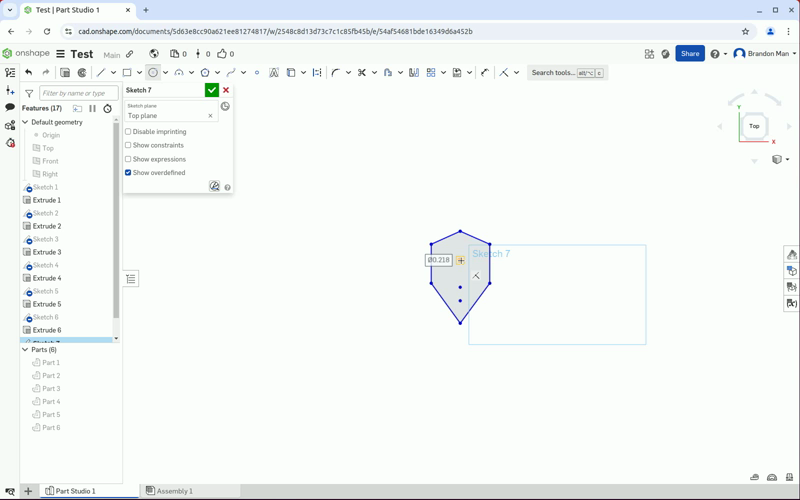
key(esc)
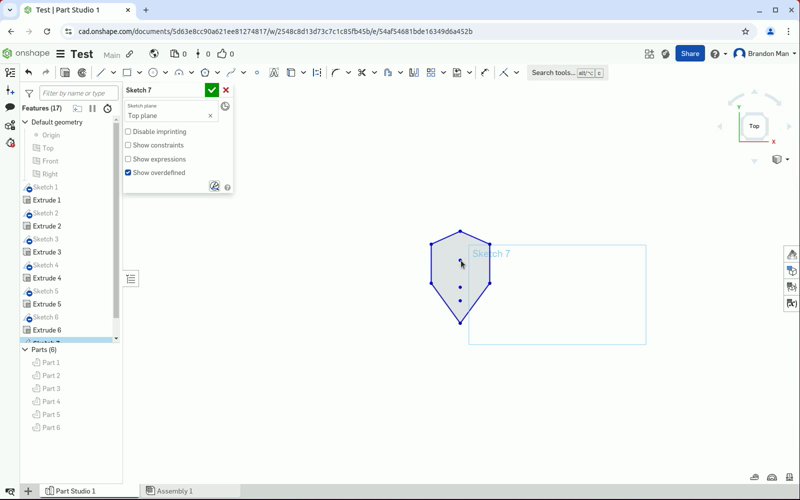
mouse_move(456, 247)
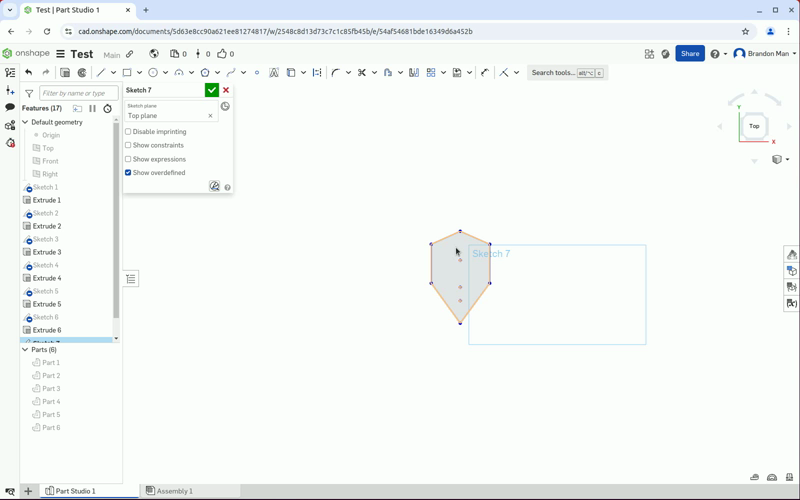
click(456, 247)
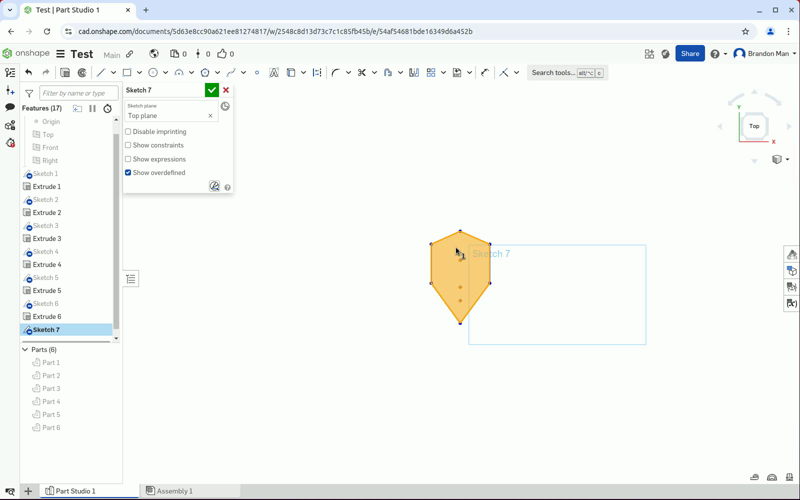
mouse_move(73, 352)
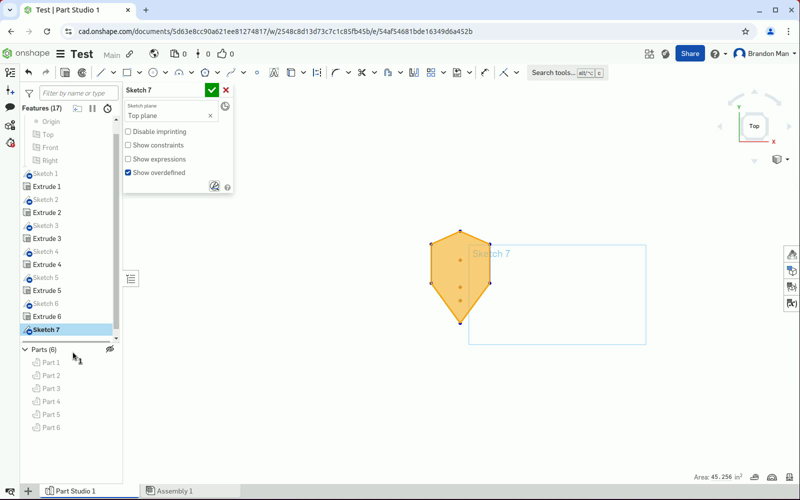
key(shift+y)
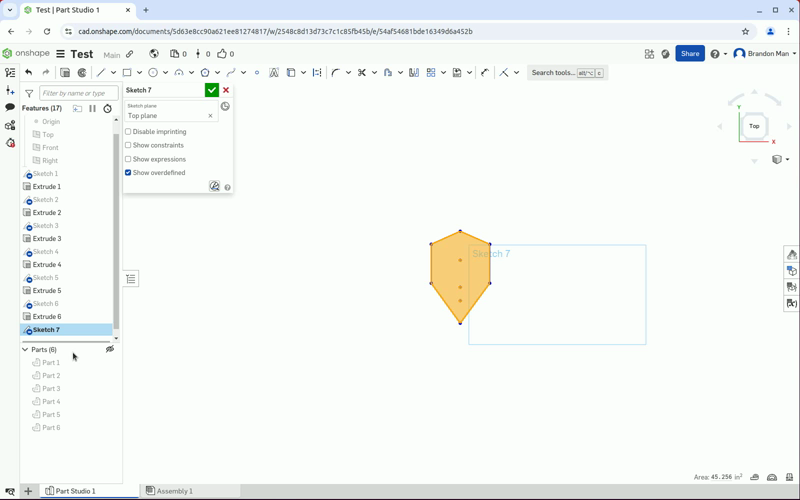
key(shift+e)
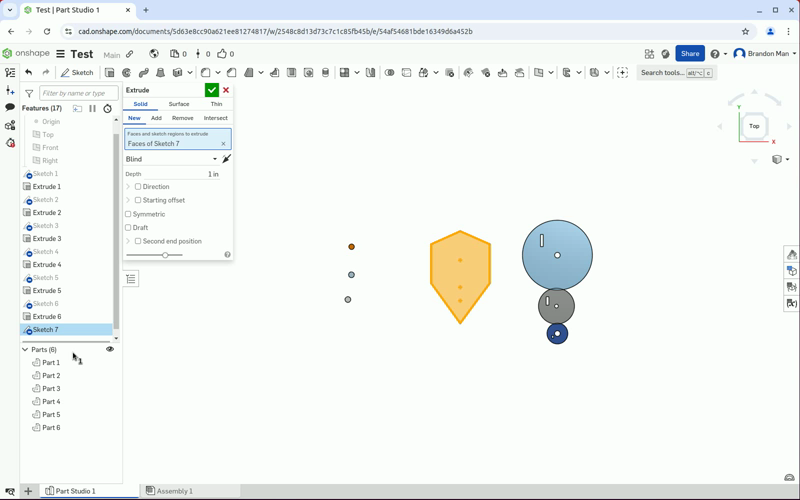
mouse_move(143, 106)
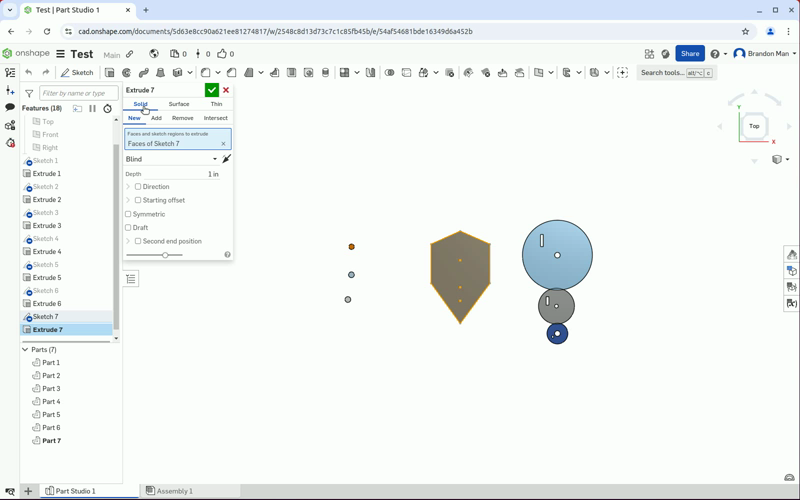
click(143, 106)
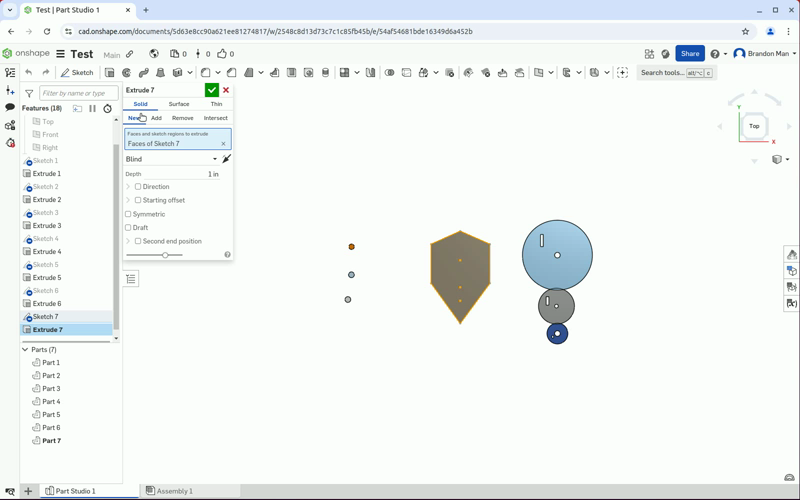
mouse_move(137, 120)
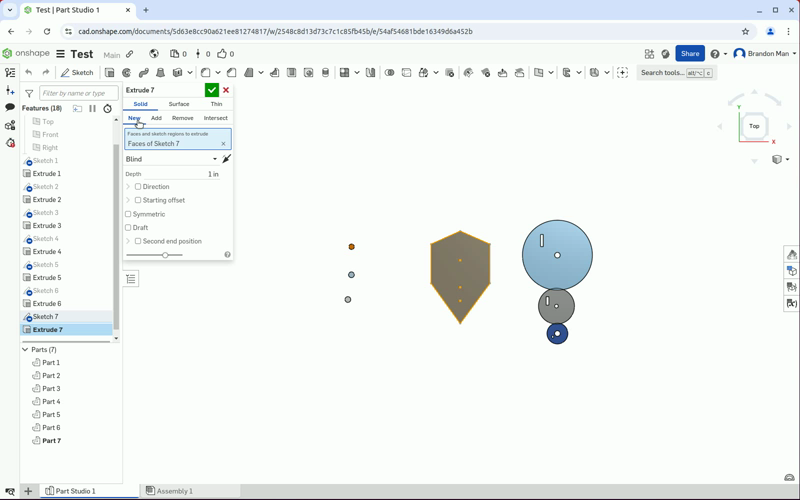
click(137, 120)
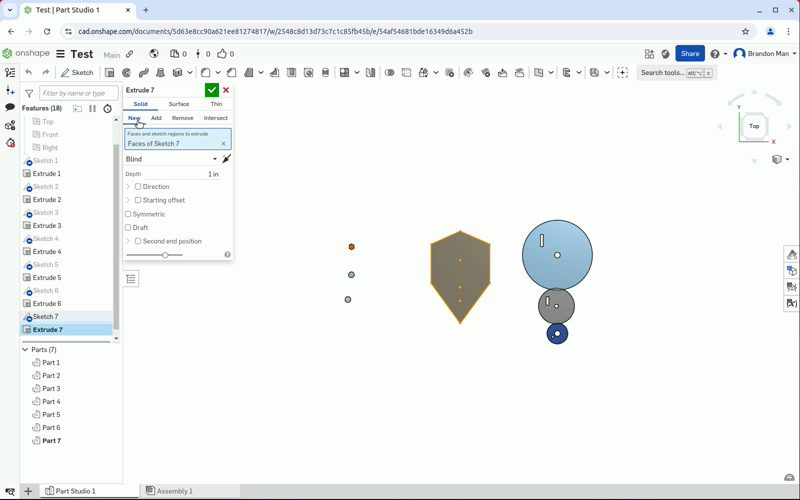
key(tab, 4)
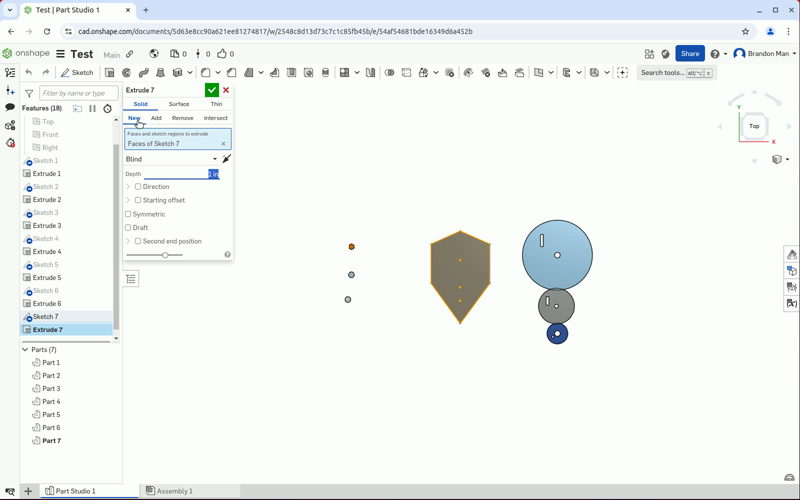
text(0.963)
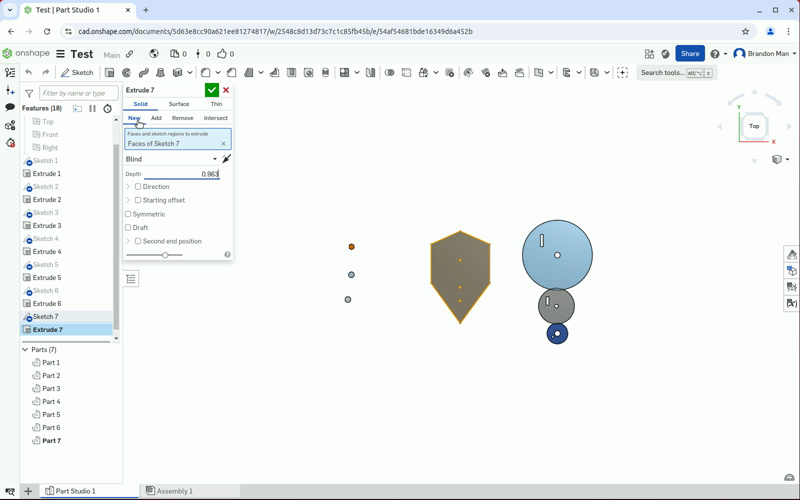
key(enter)
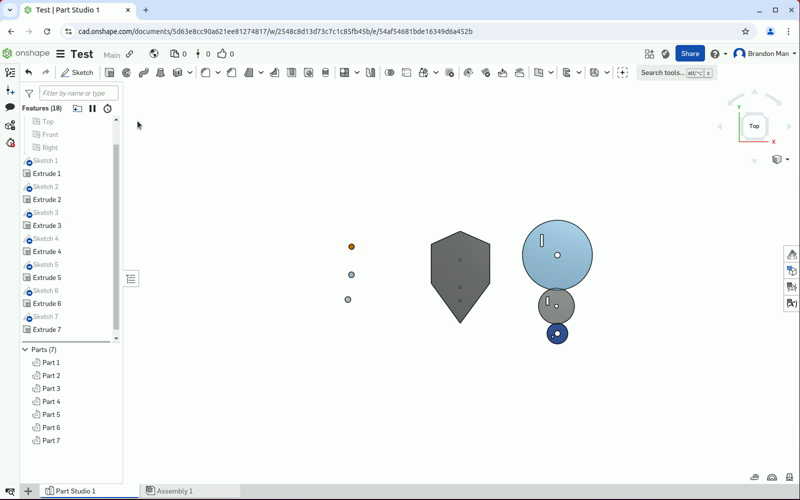
key(shift+h)
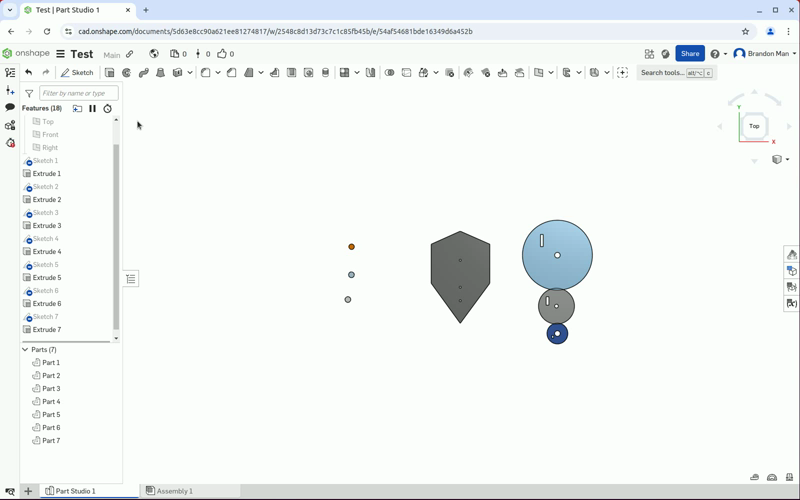
key(shift+h)
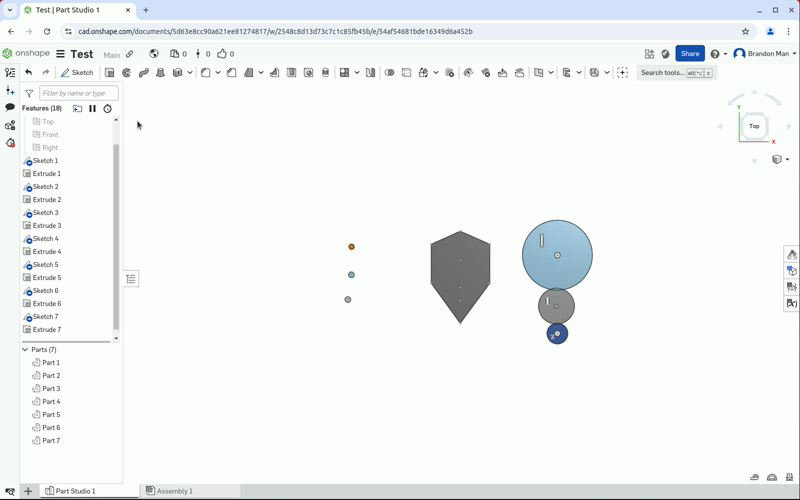
key(shift+7)
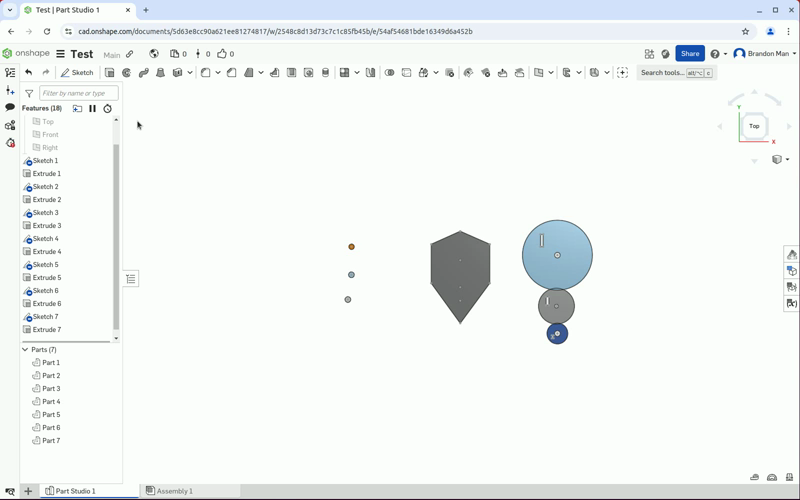
key(up, 3)
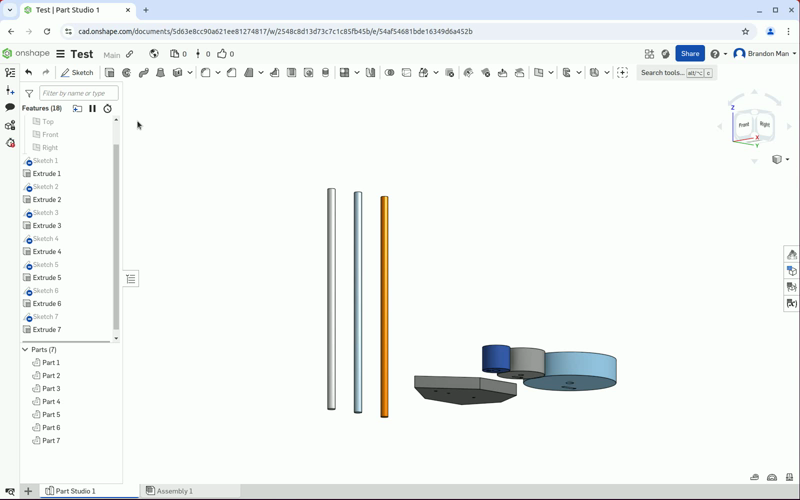
key(left, 3)
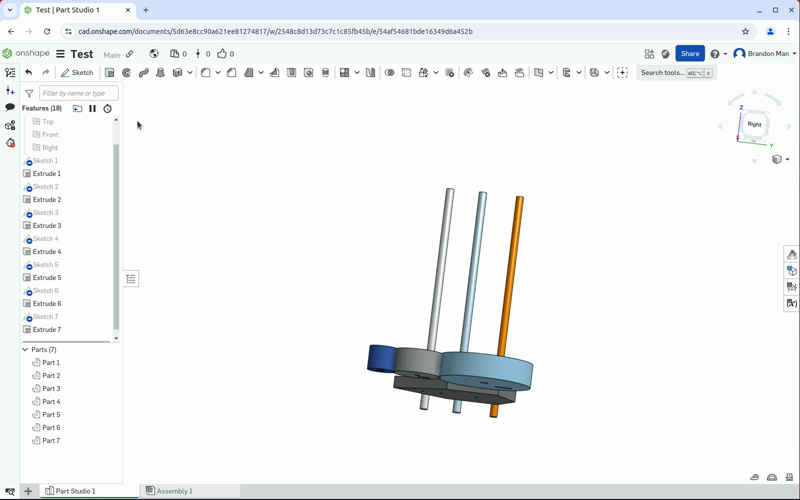
key(right, 3)
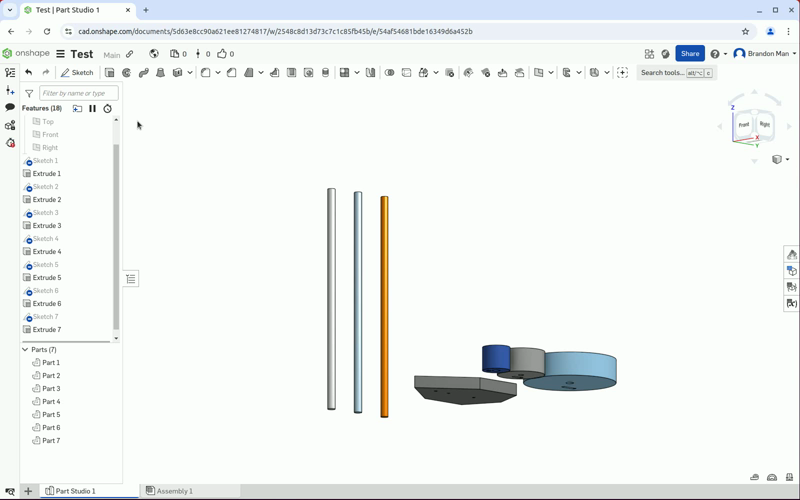
key(down, 3)
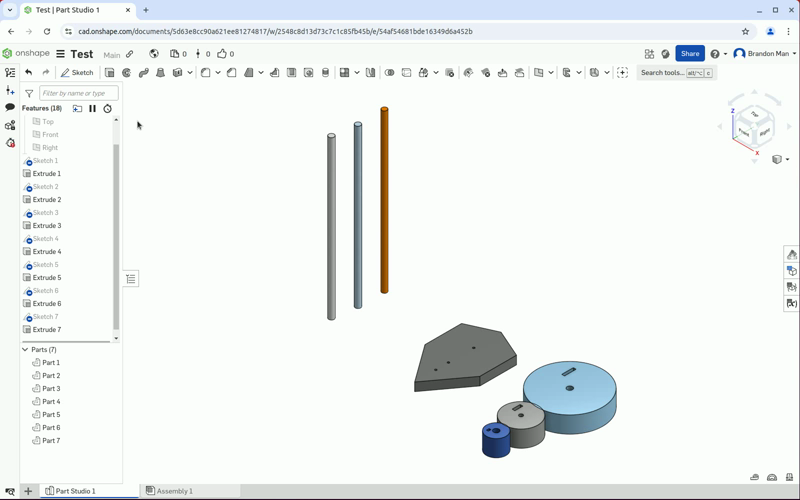
mouse_move(69, 163)
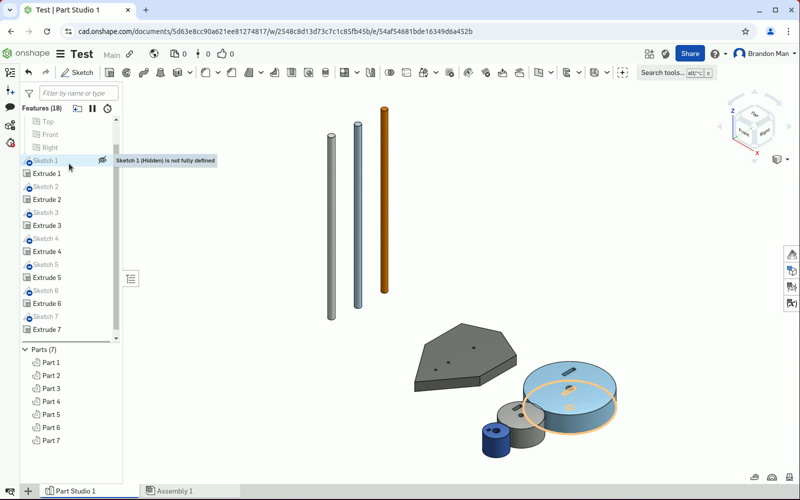
click(69, 163)